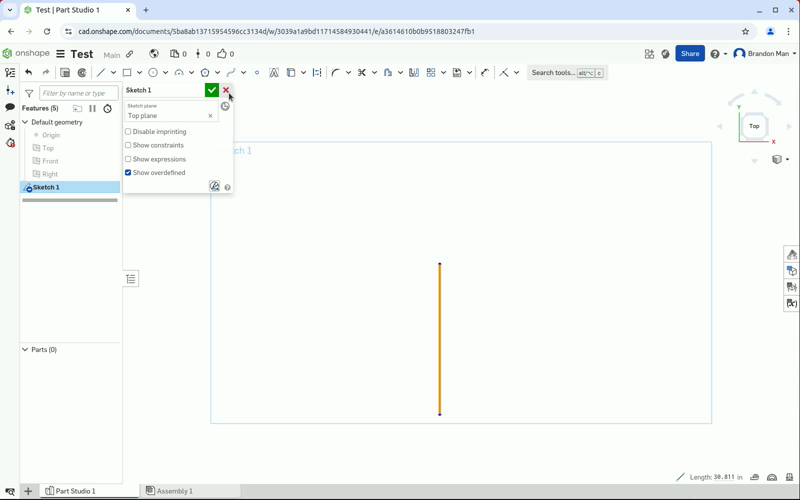
key(shift+h)
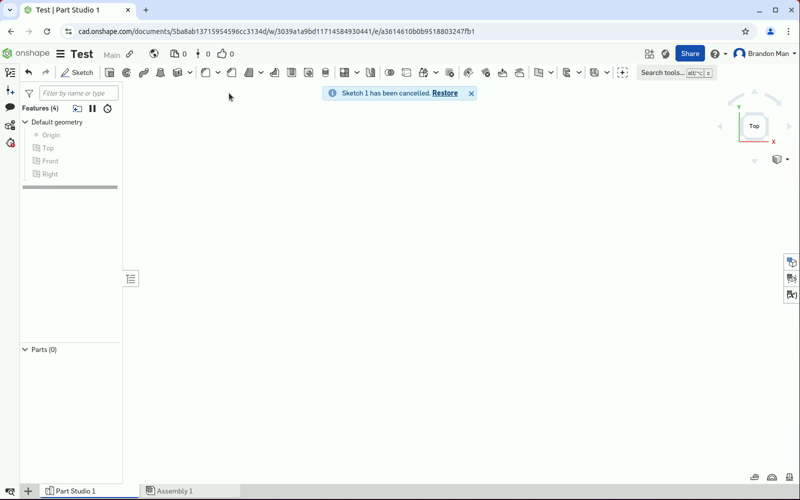
mouse_move(73, 352)
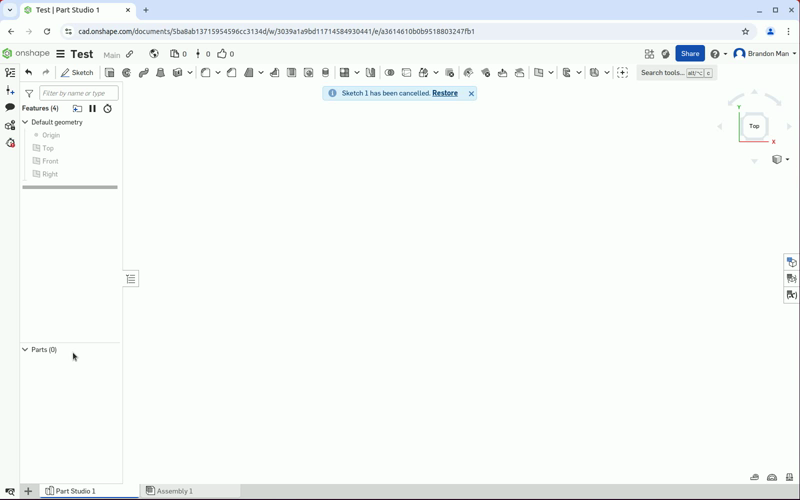
key(y)
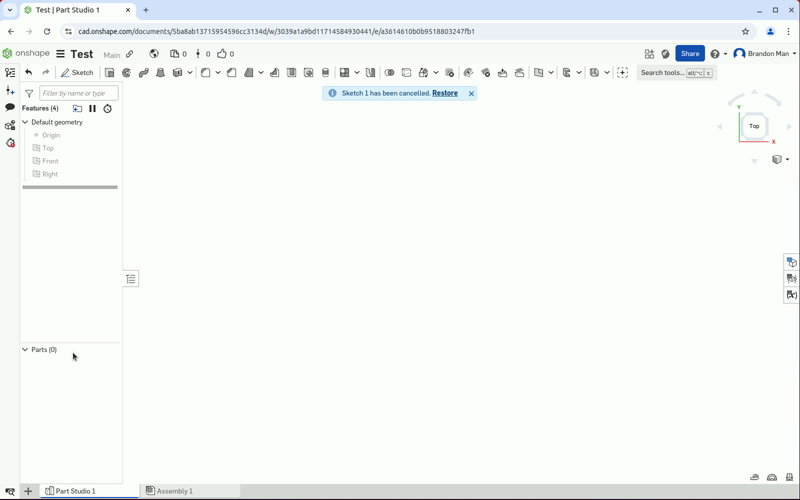
key(shift+p)
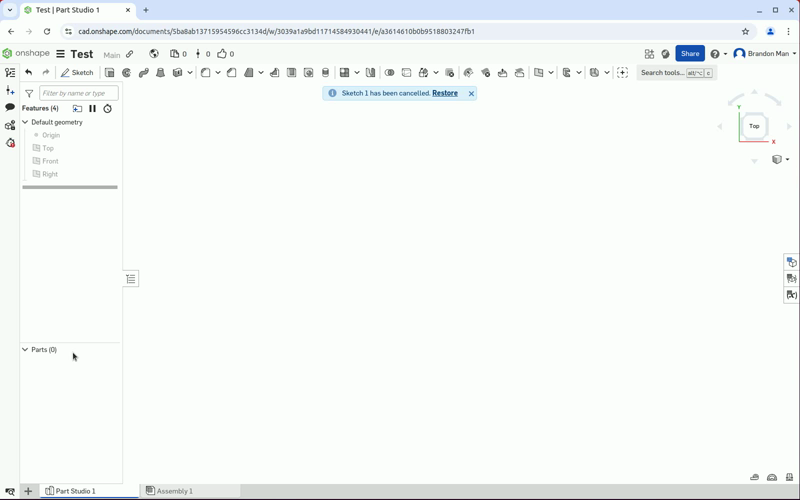
key(space)
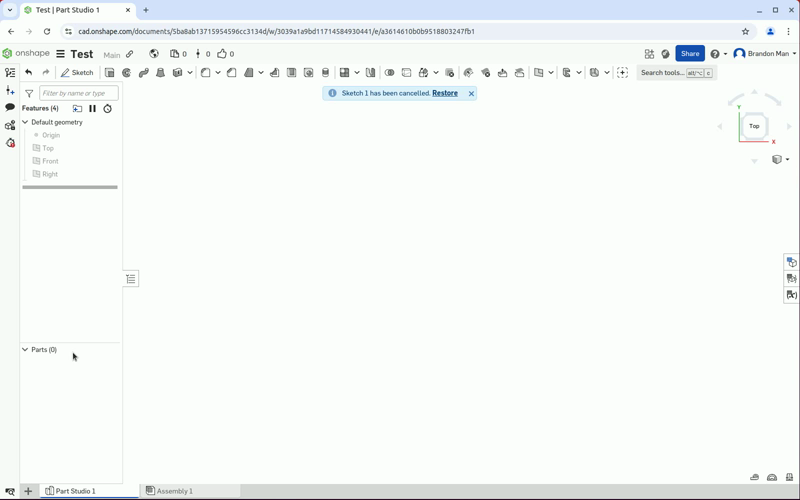
key_down(shift)
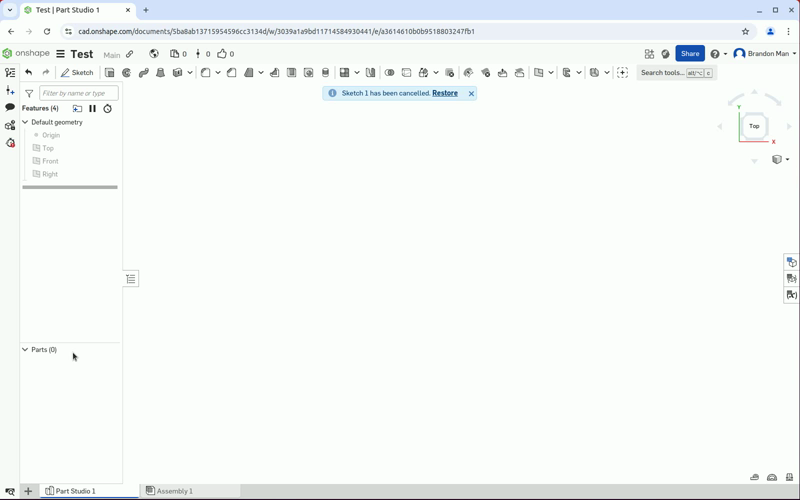
key(up)
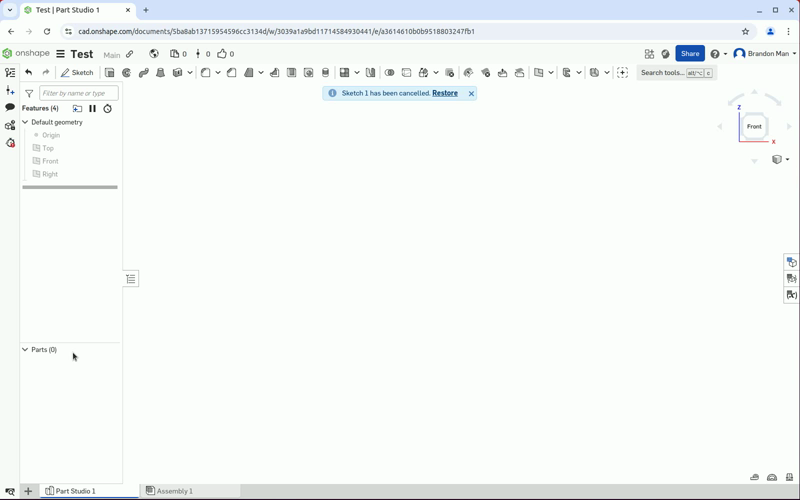
key_up(shift)
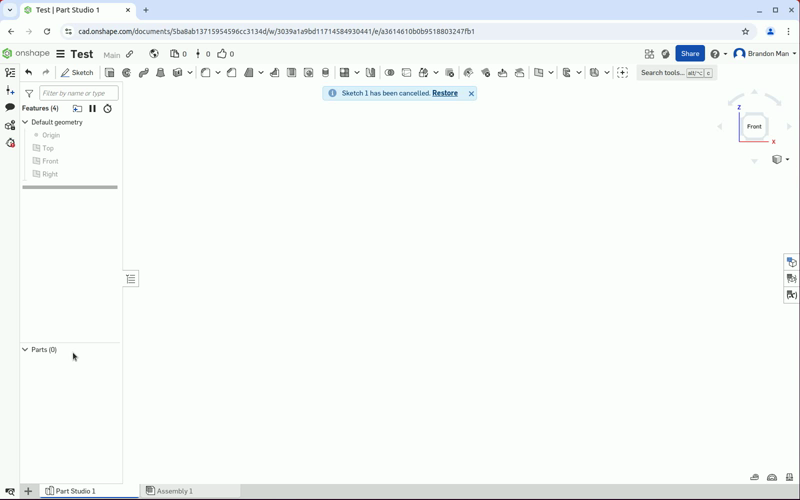
key(space)
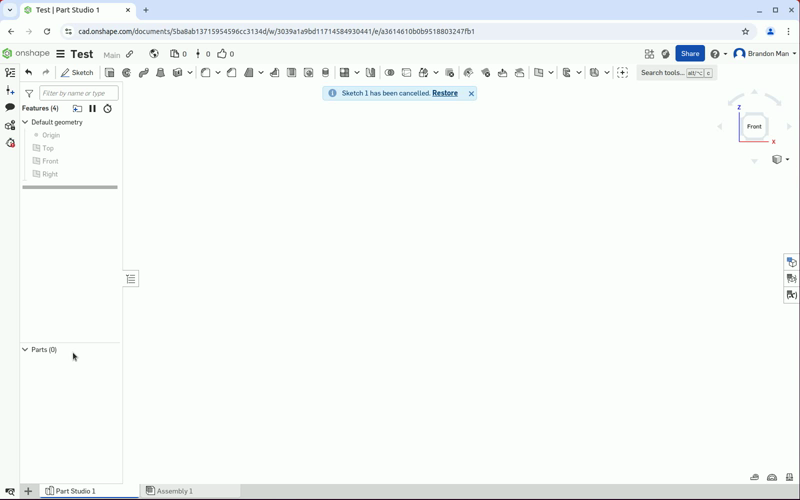
key_down(shift)
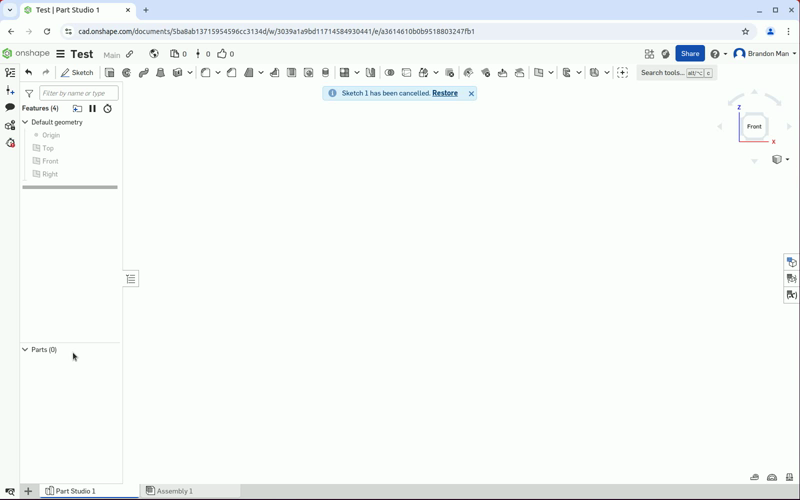
key(left)
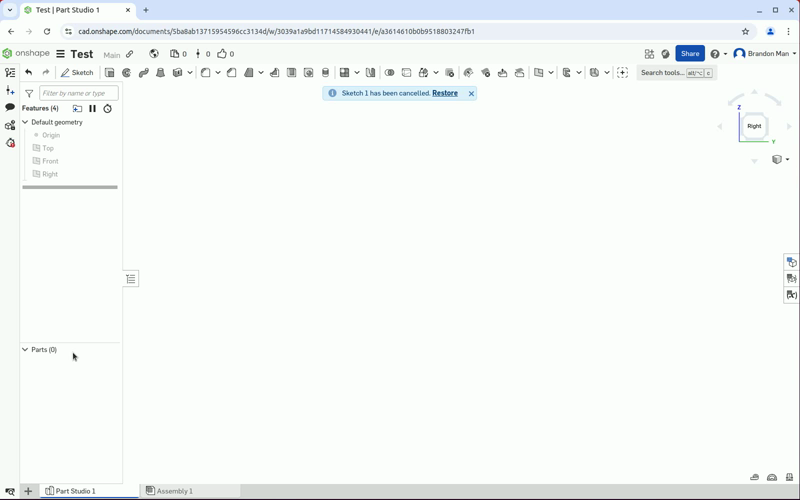
key_up(shift)
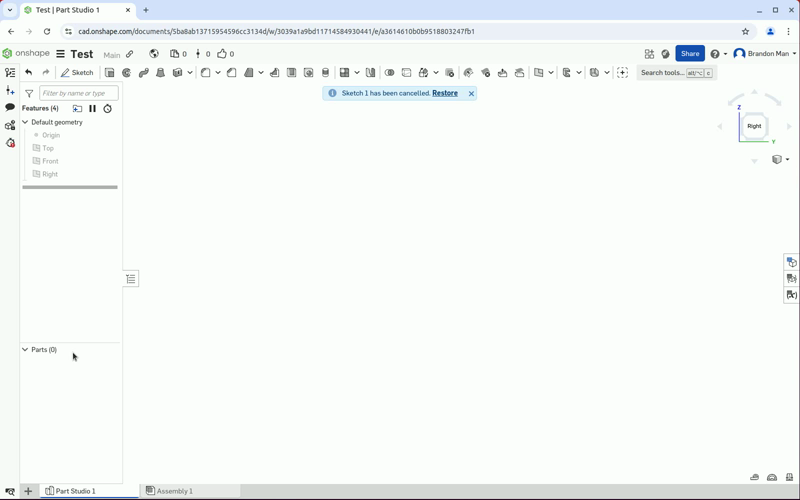
mouse_move(73, 352)
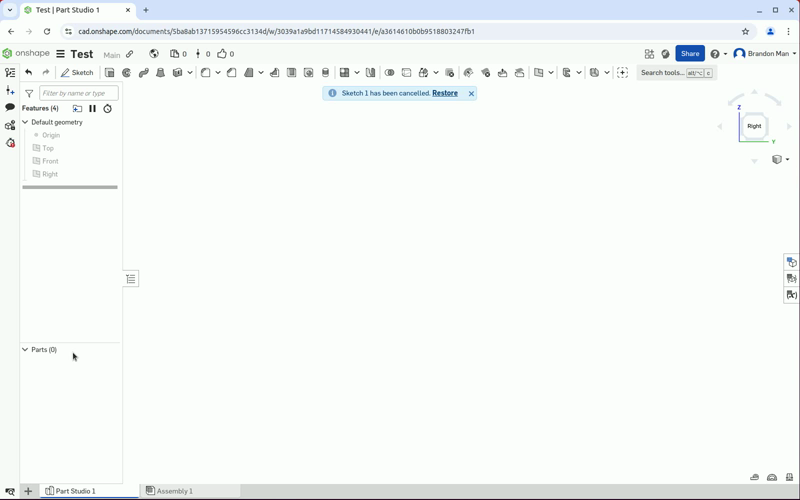
key(shift+y)
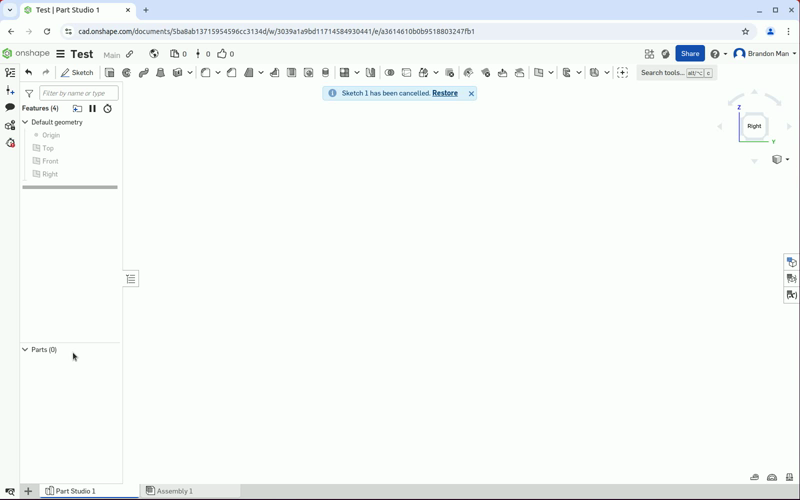
key(shift+s)
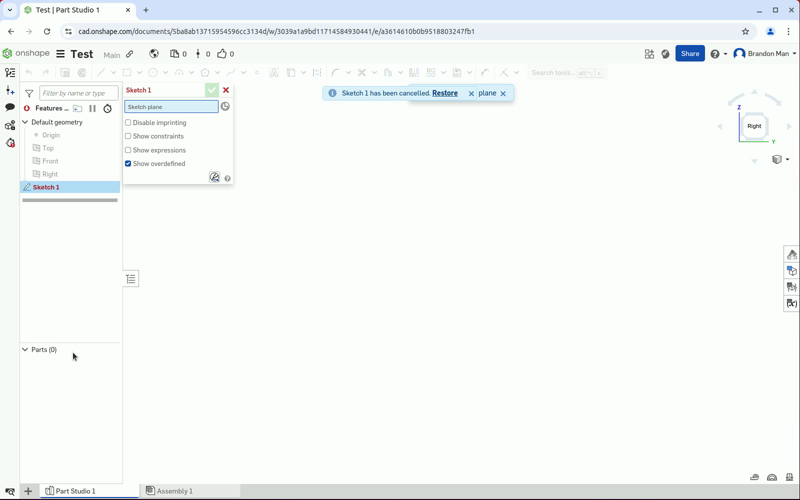
mouse_move(73, 176)
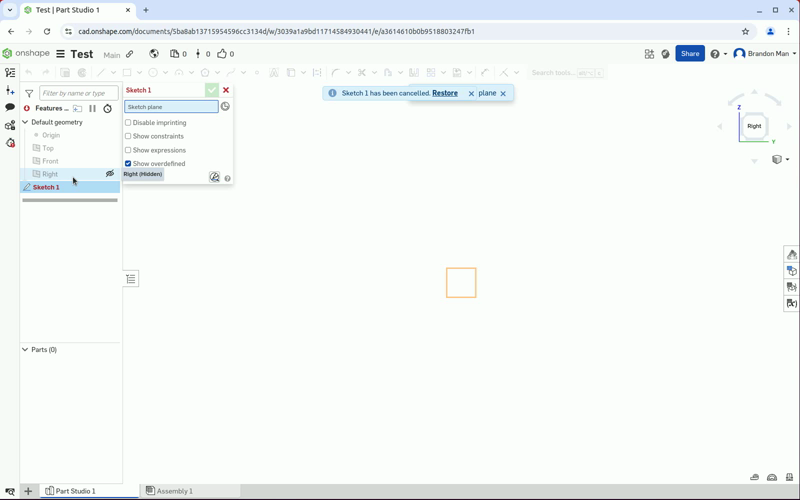
click(73, 176)
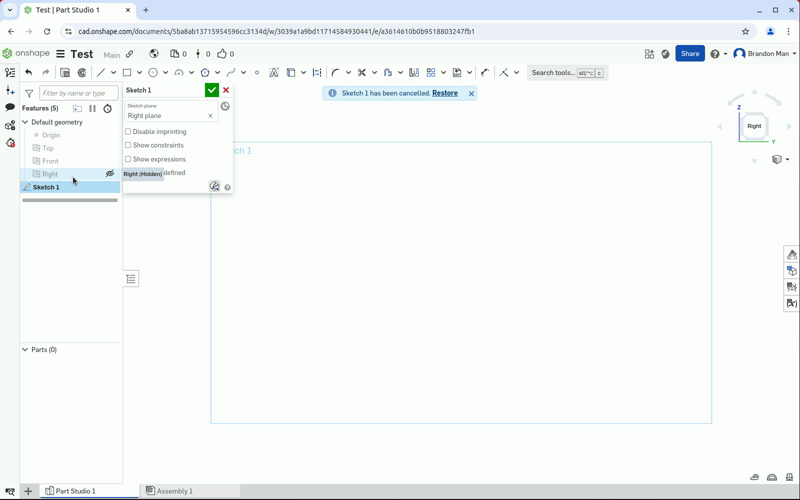
mouse_move(73, 352)
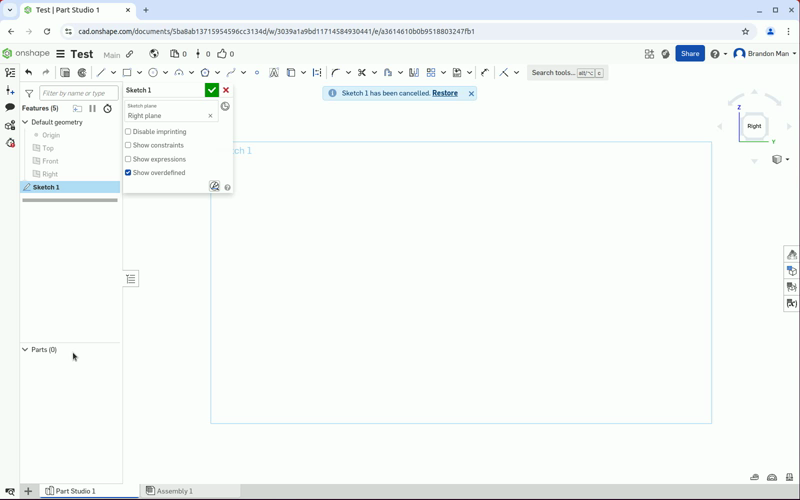
key(y)
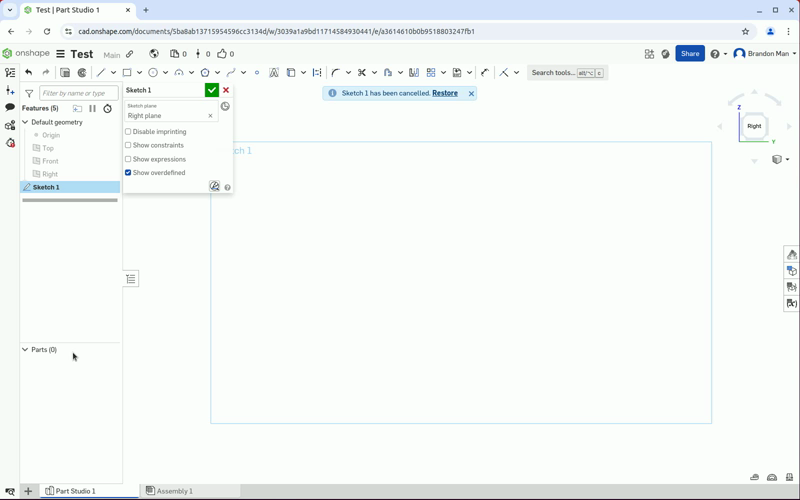
key(l)
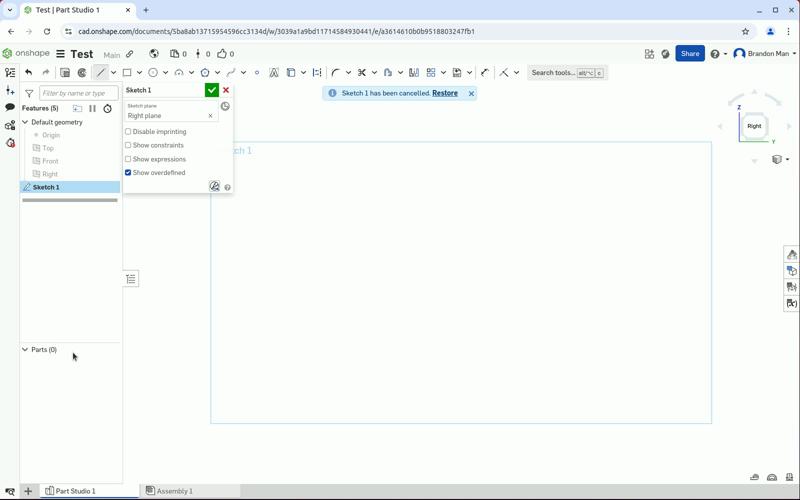
key_down(shift)
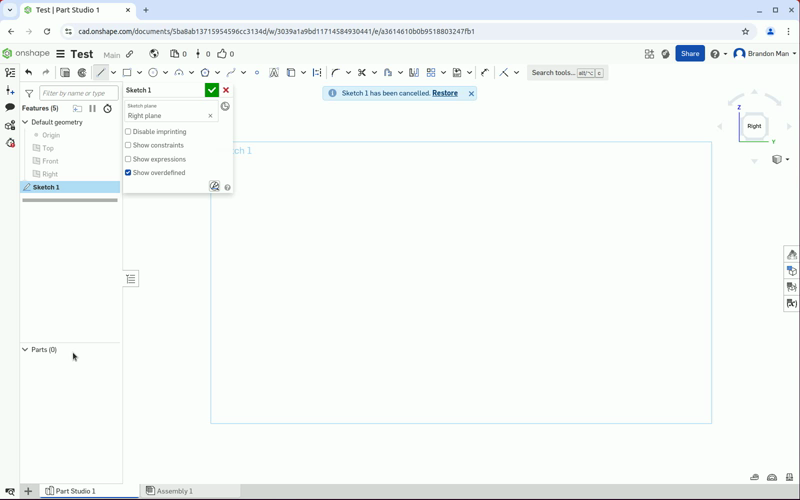
mouse_move(472, 295)
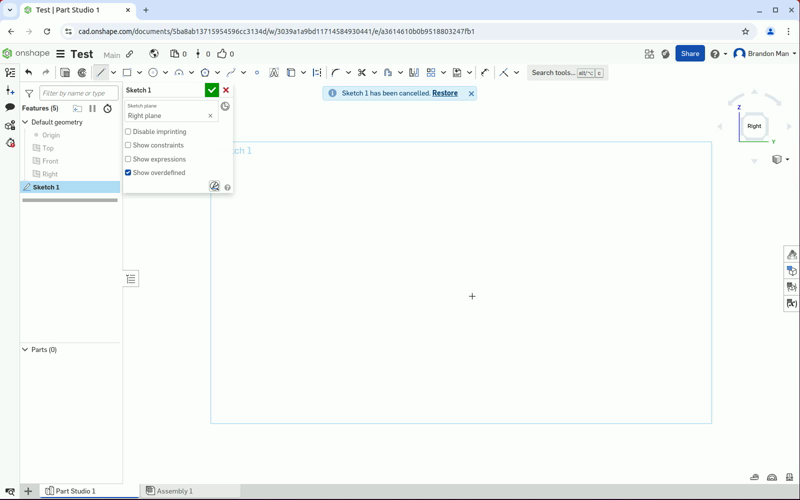
click(472, 295)
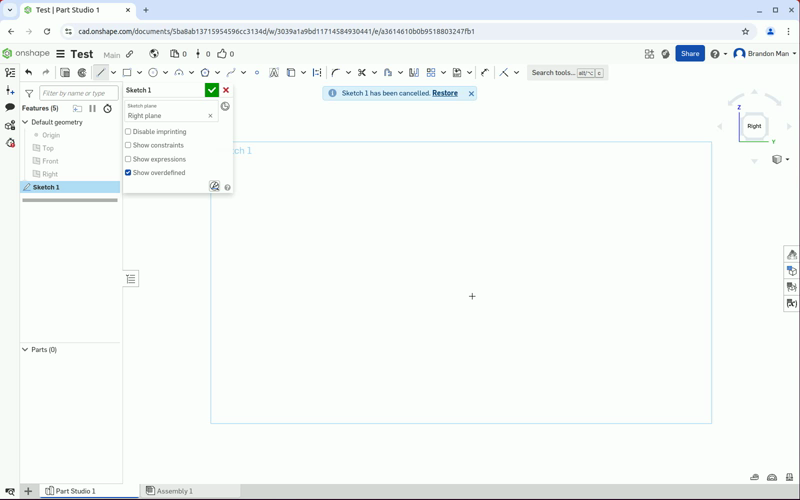
key_up(shift)
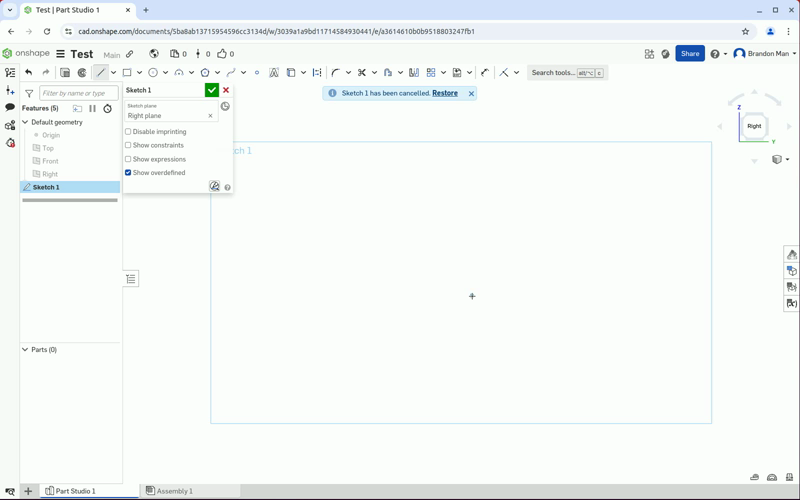
key_down(shift)
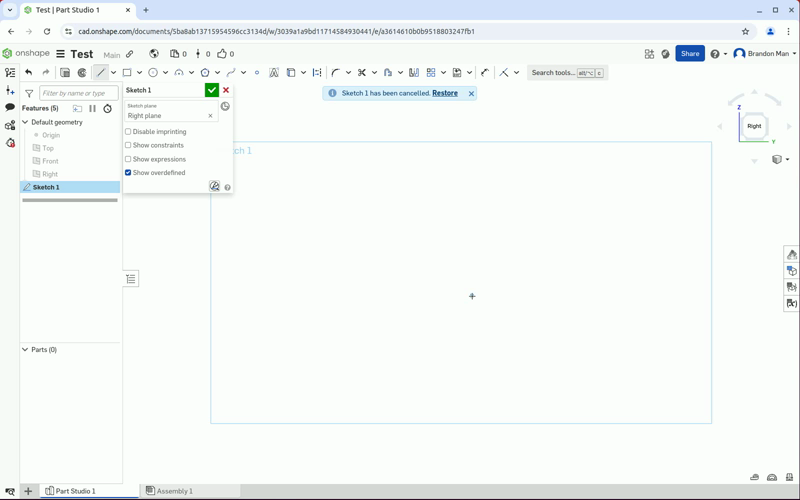
mouse_move(502, 295)
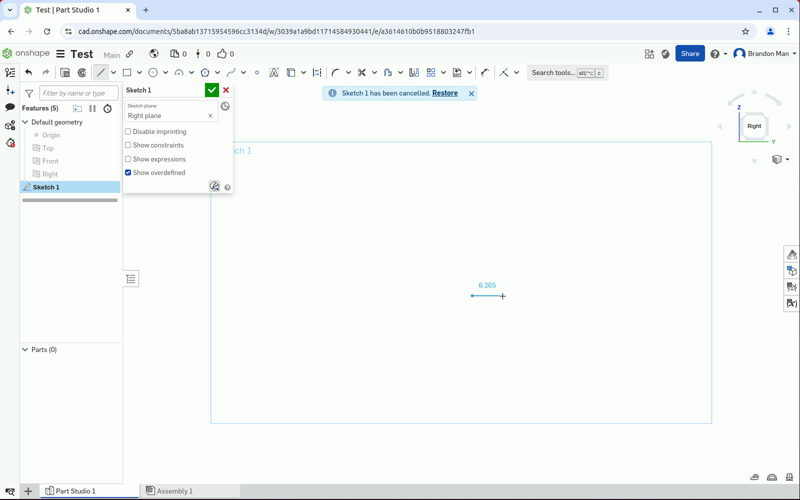
mouse_move(475, 295)
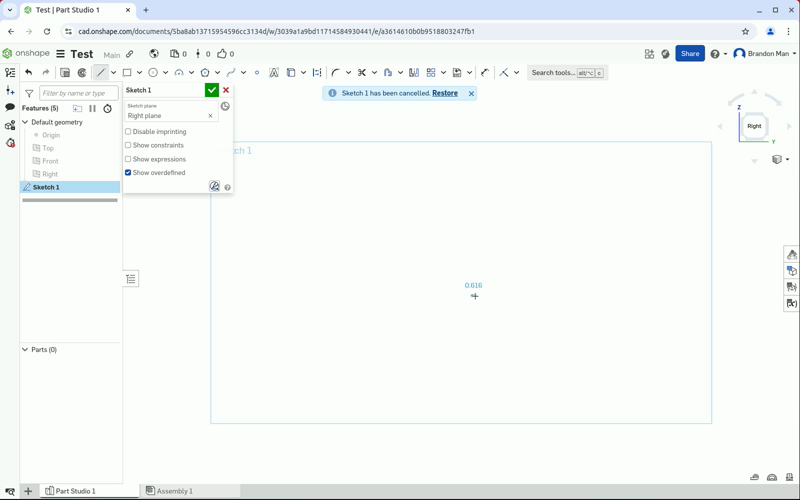
scroll(6)
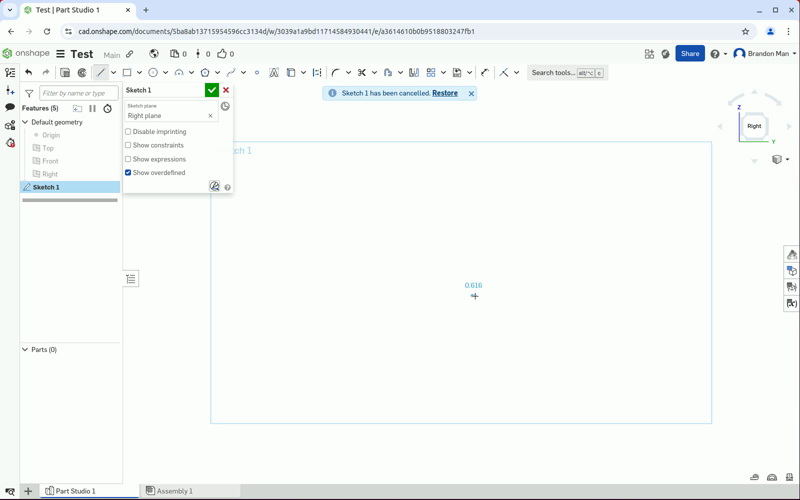
scroll(6)
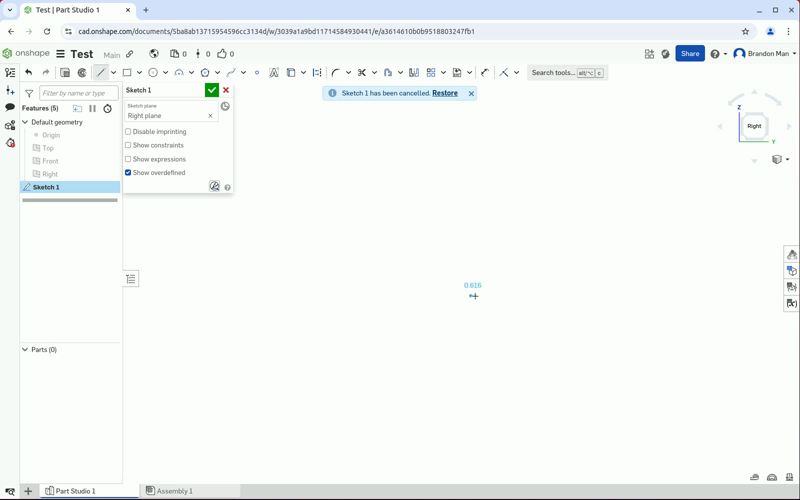
scroll(6)
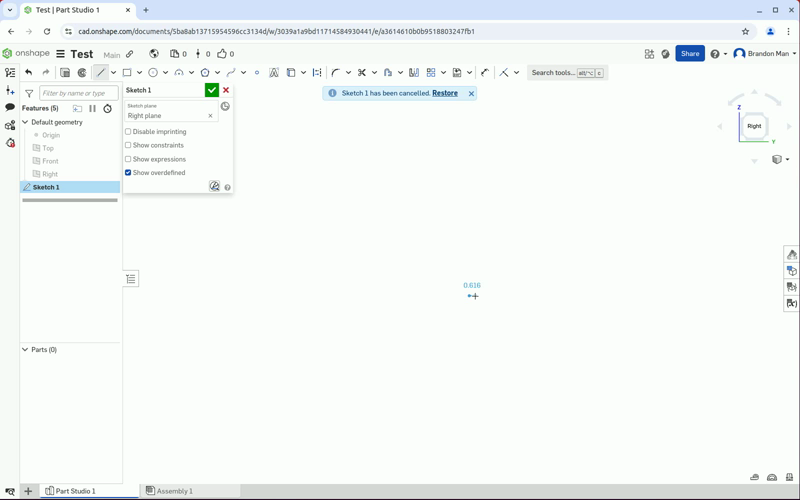
scroll(6)
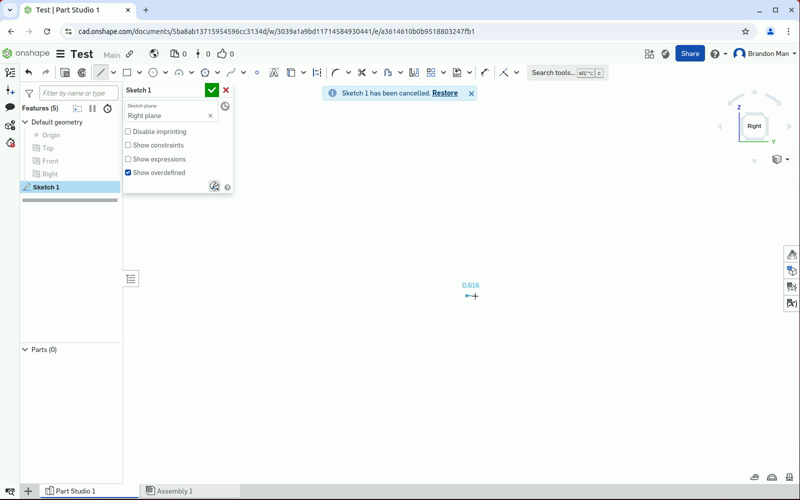
scroll(6)
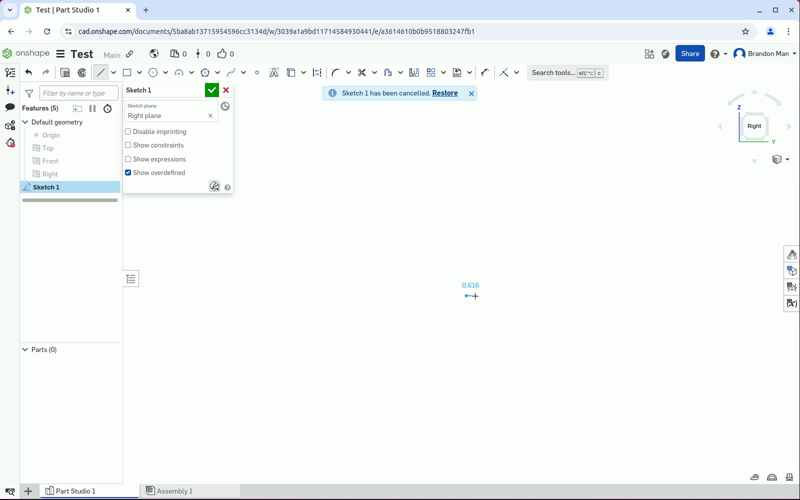
scroll(6)
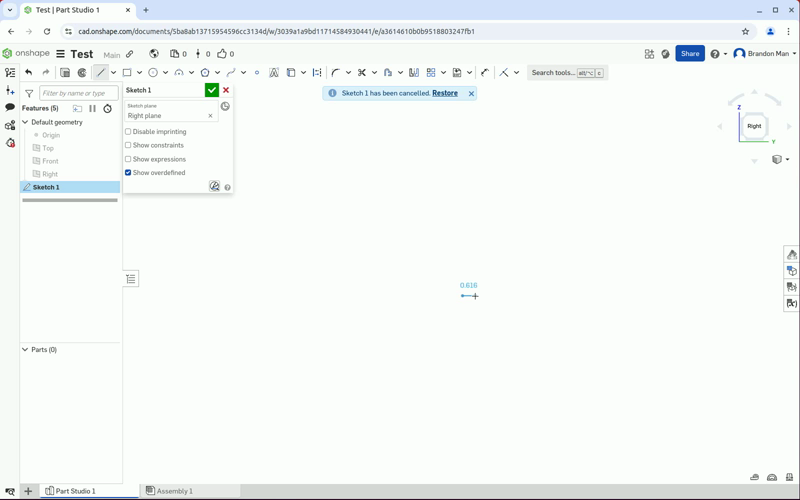
scroll(6)
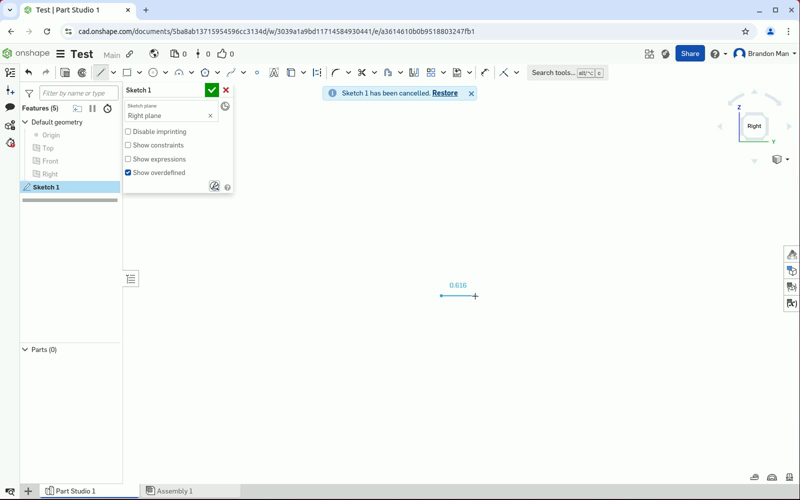
click(475, 295)
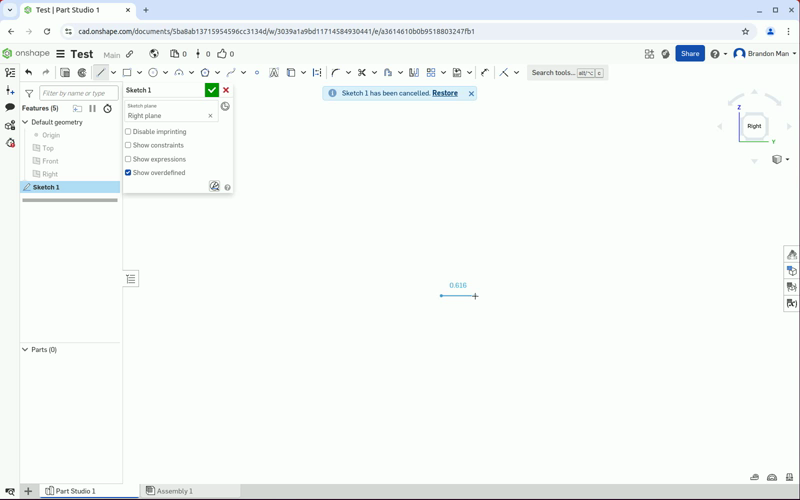
scroll(-6)
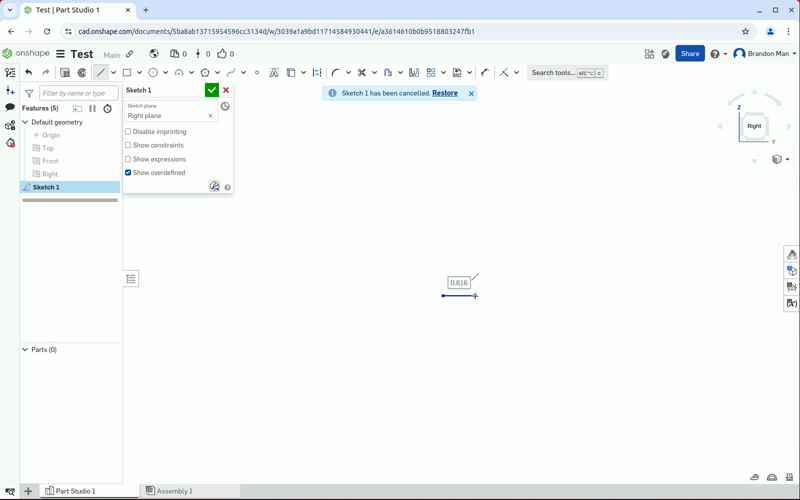
scroll(-6)
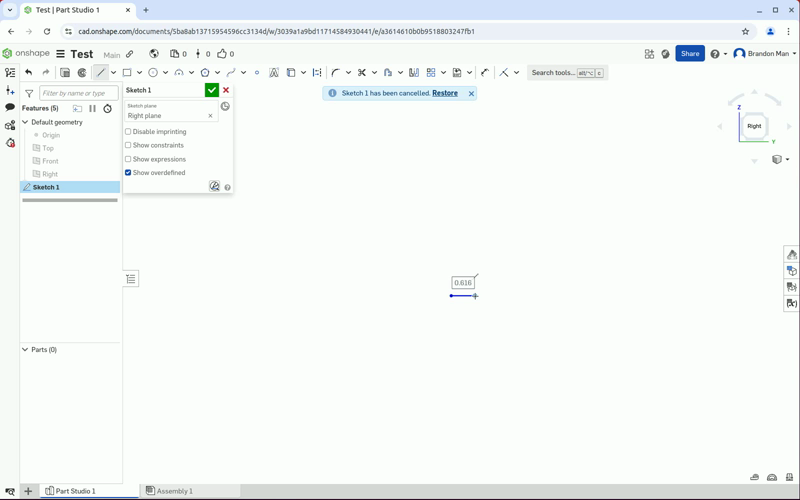
scroll(-6)
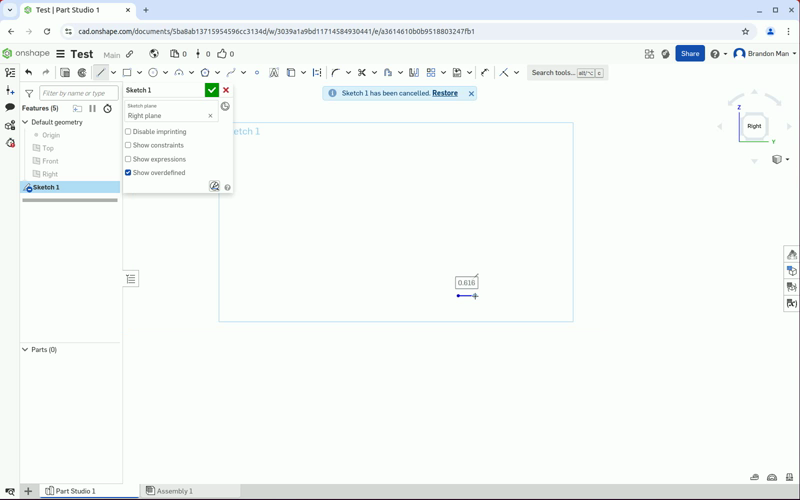
scroll(-6)
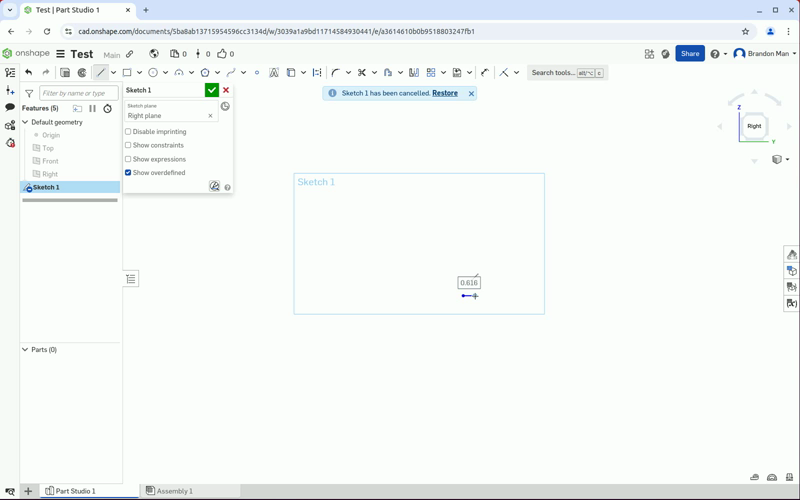
scroll(-6)
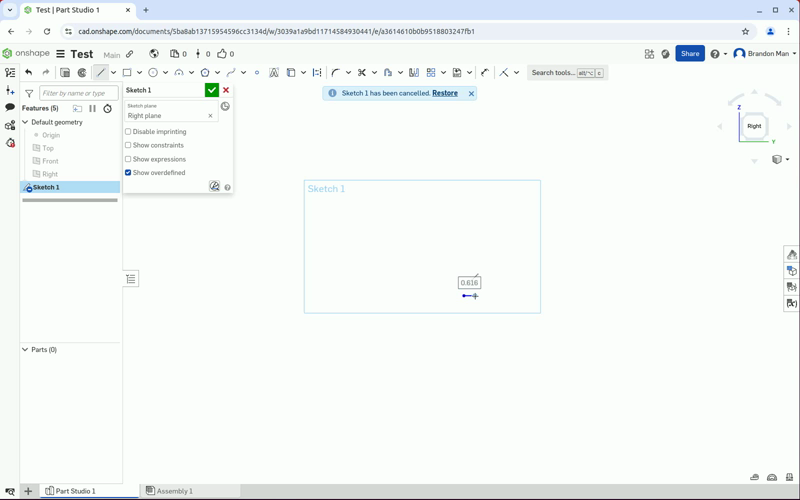
scroll(-6)
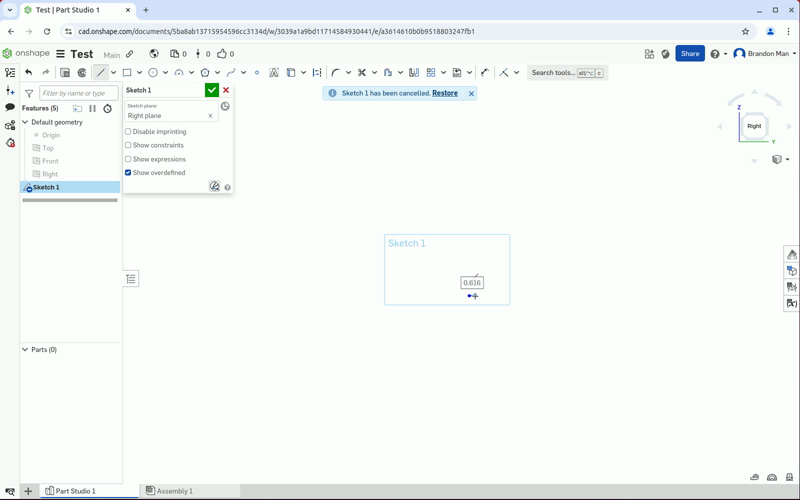
scroll(-6)
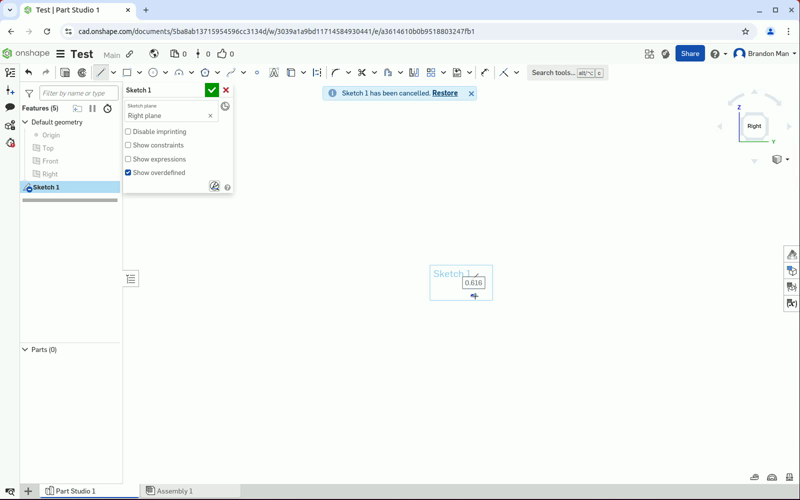
key_up(shift)
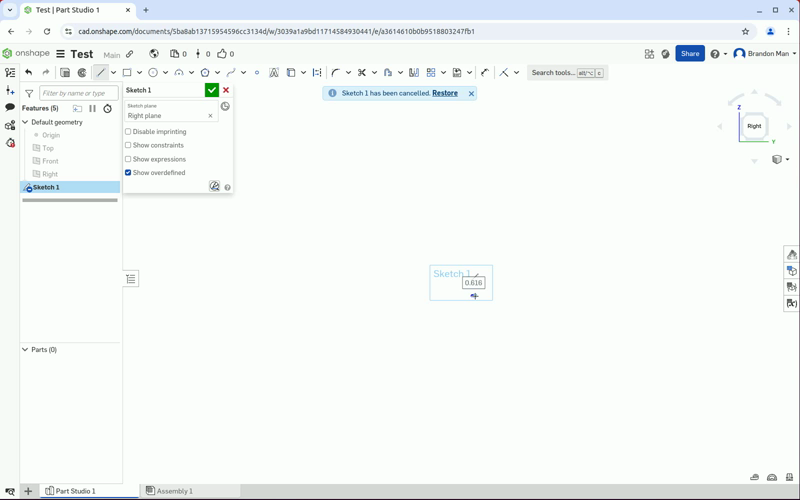
key_down(shift)
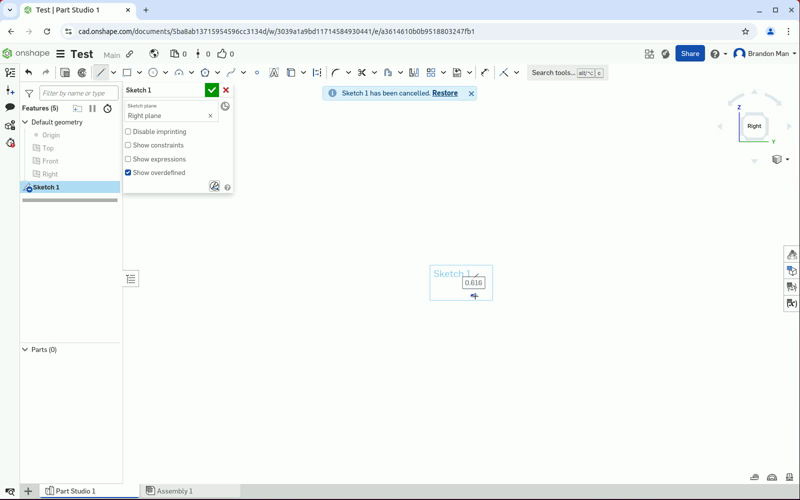
mouse_move(505, 295)
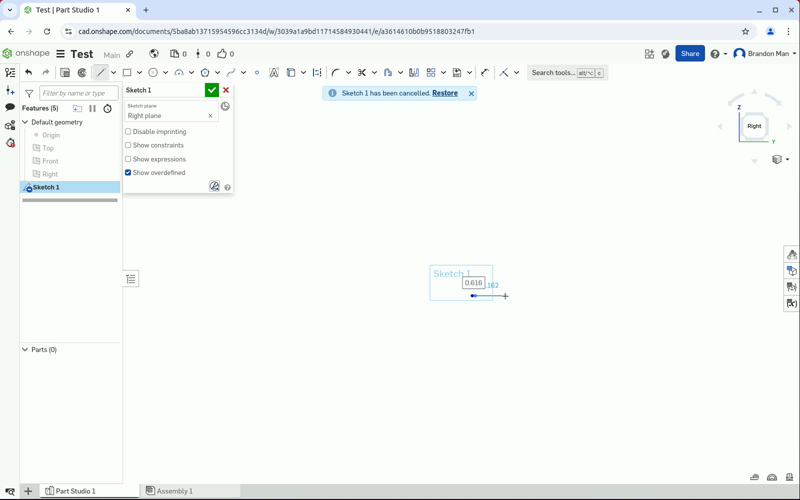
mouse_move(475, 269)
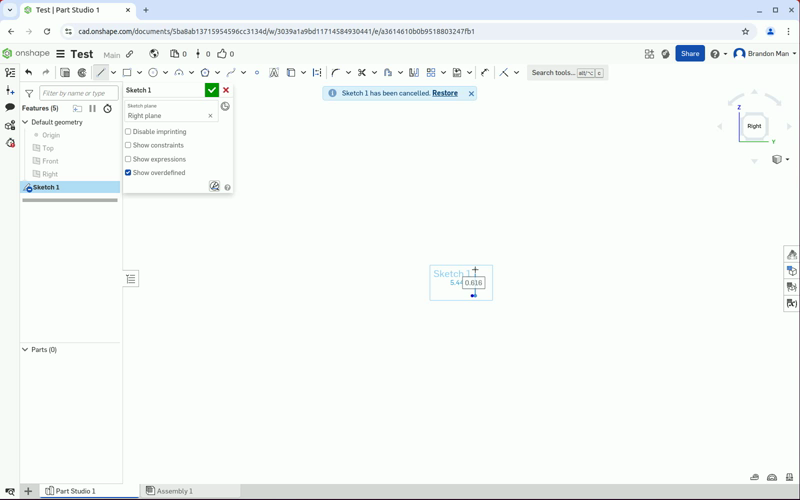
click(475, 269)
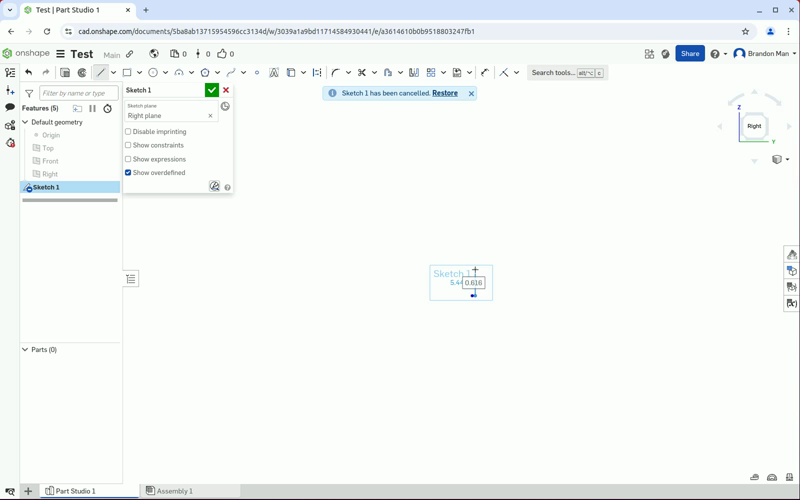
key_up(shift)
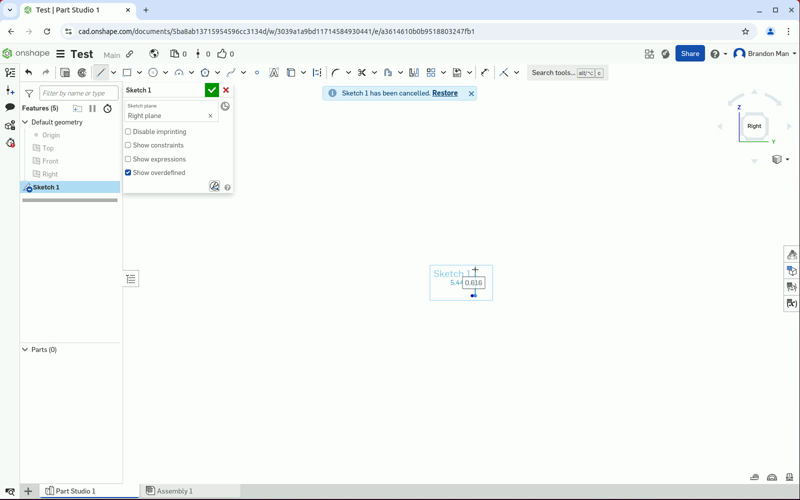
key_down(shift)
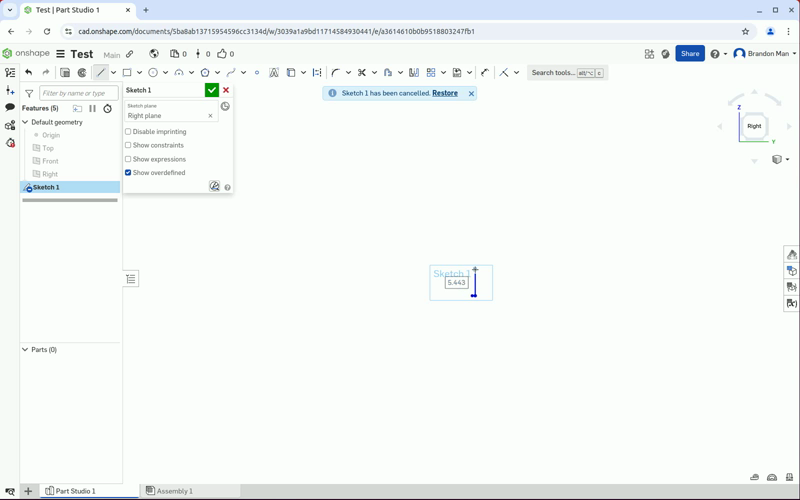
mouse_move(505, 269)
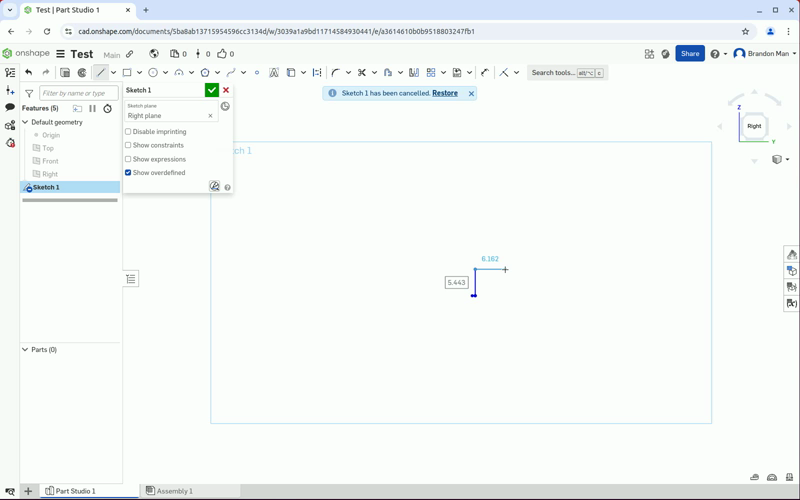
mouse_move(472, 269)
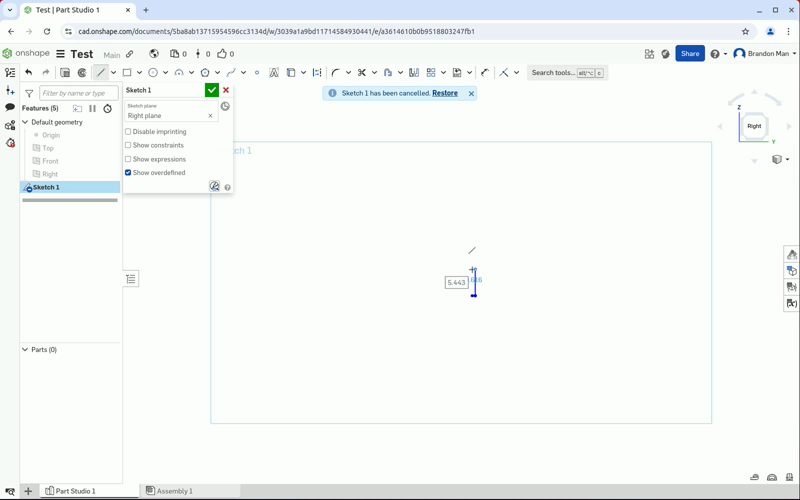
scroll(6)
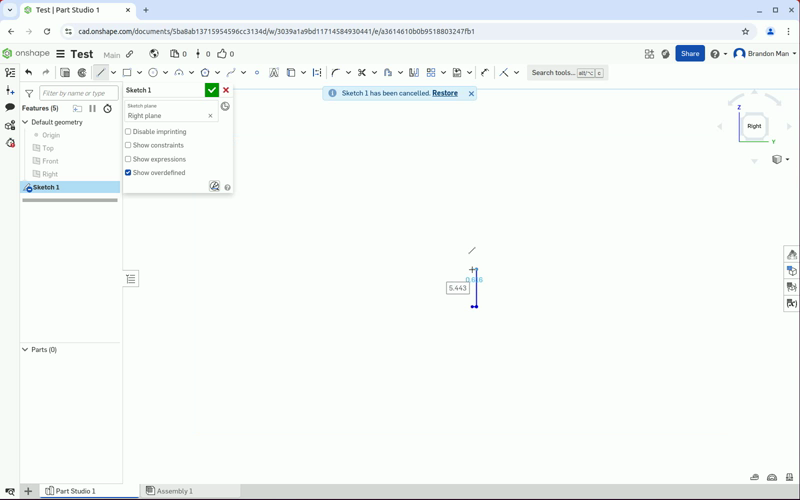
scroll(6)
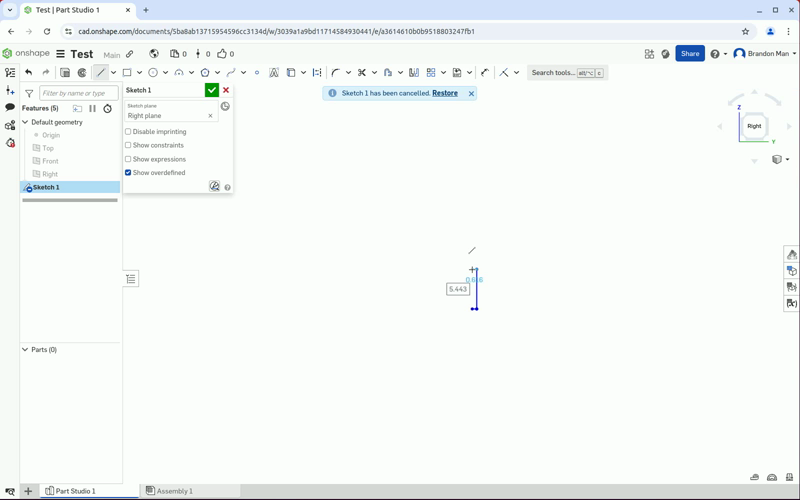
scroll(6)
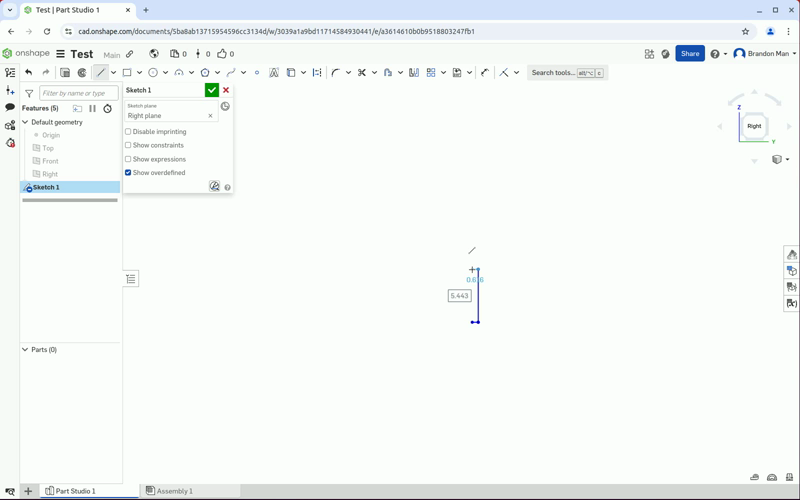
scroll(6)
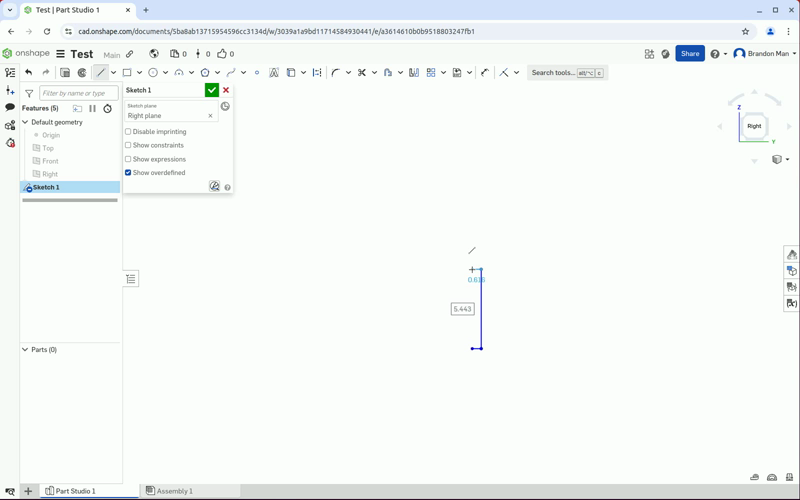
scroll(6)
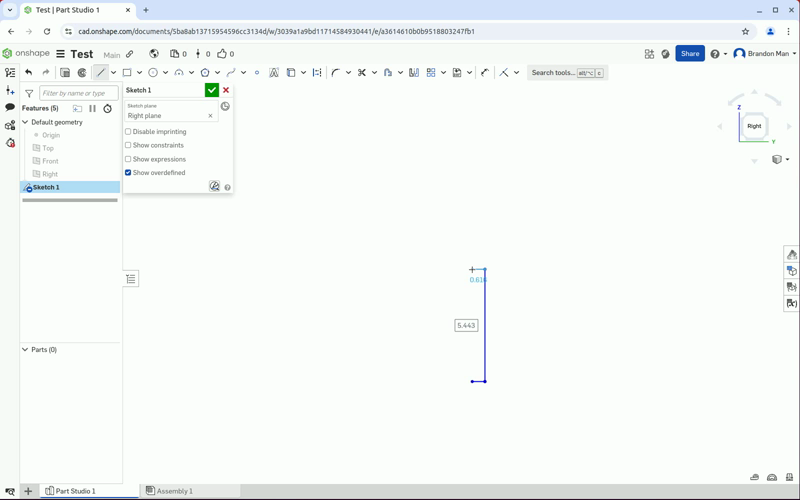
scroll(6)
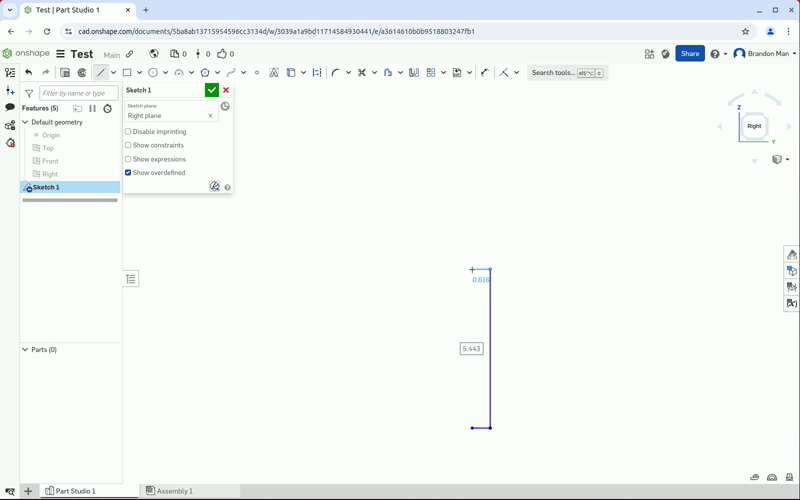
scroll(6)
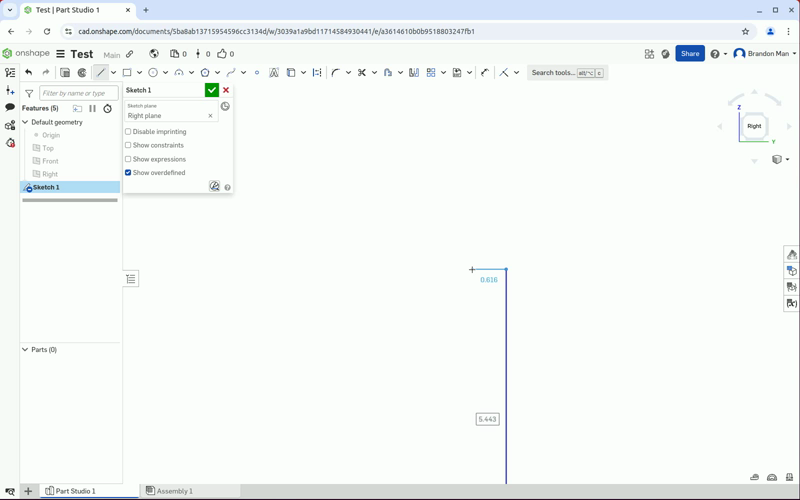
click(472, 269)
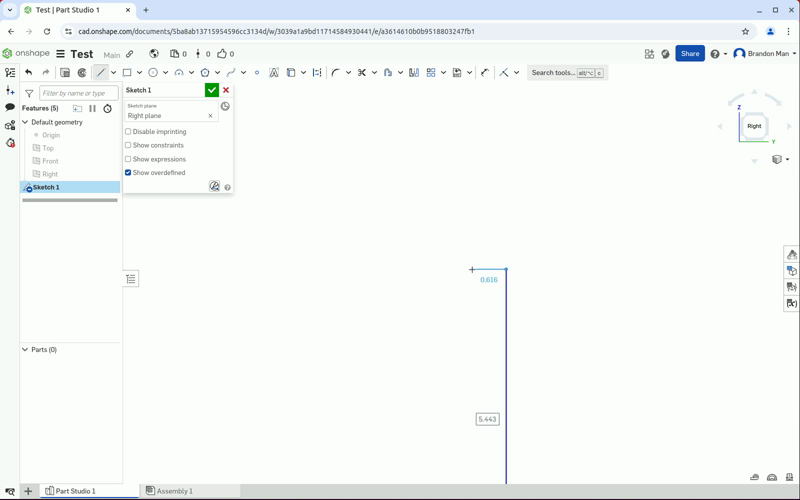
scroll(-6)
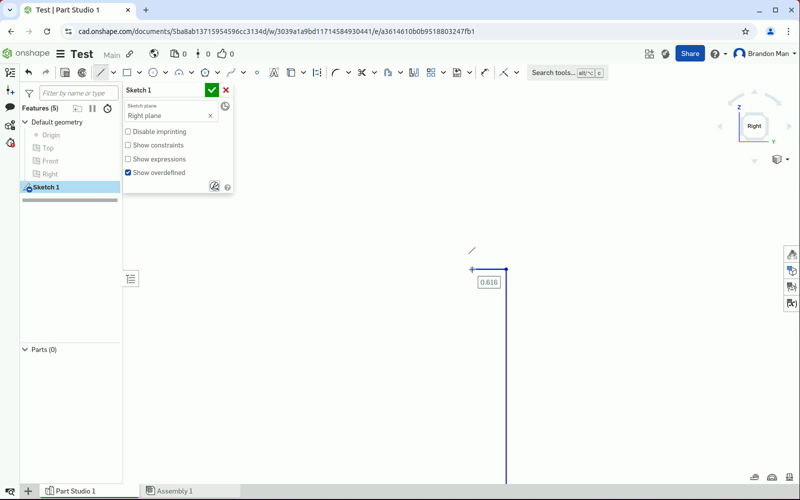
scroll(-6)
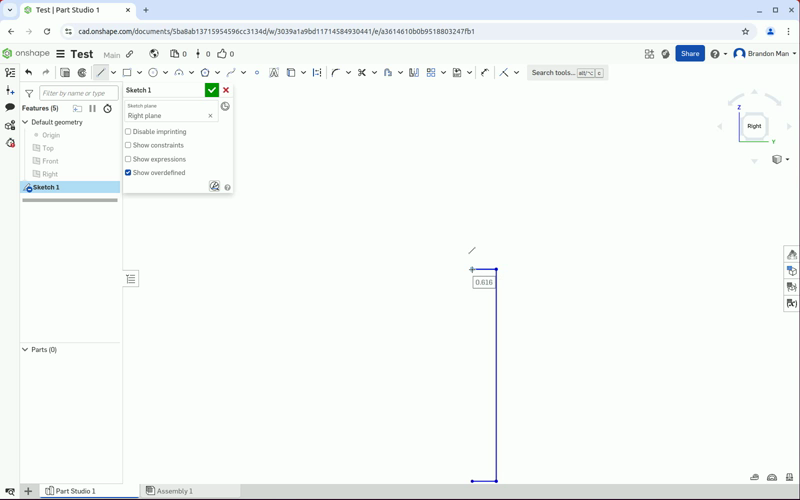
scroll(-6)
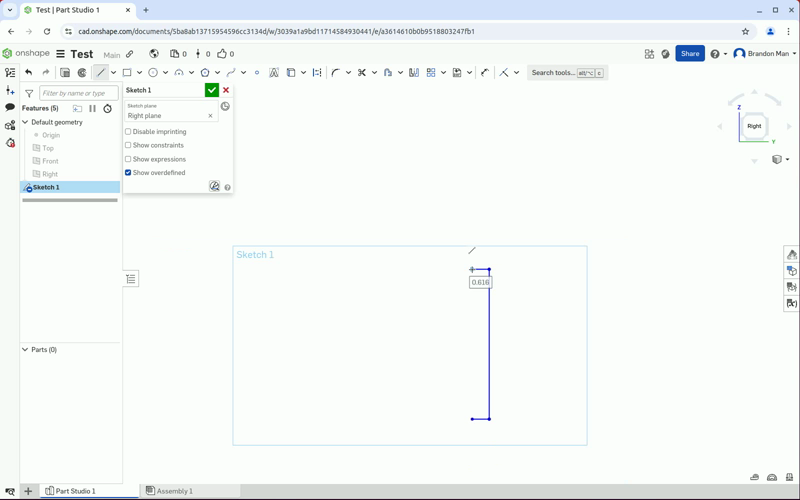
scroll(-6)
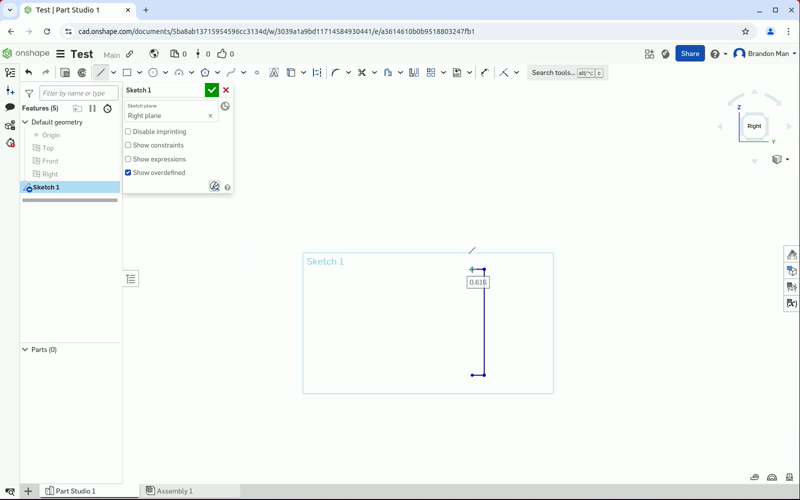
scroll(-6)
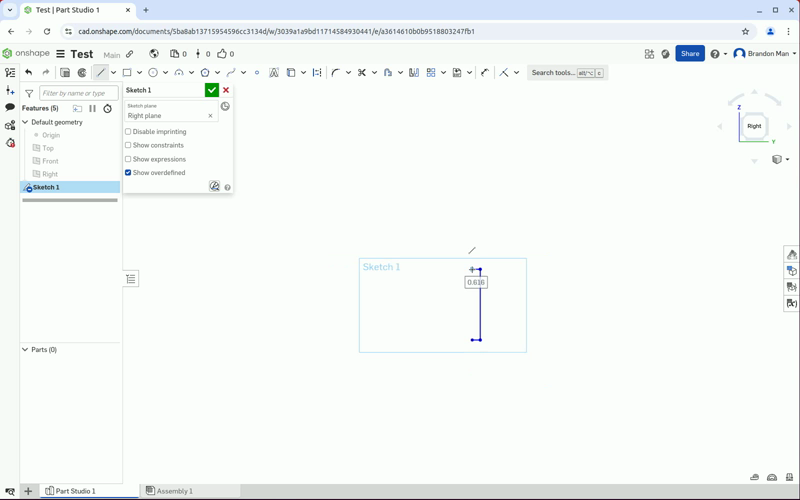
scroll(-6)
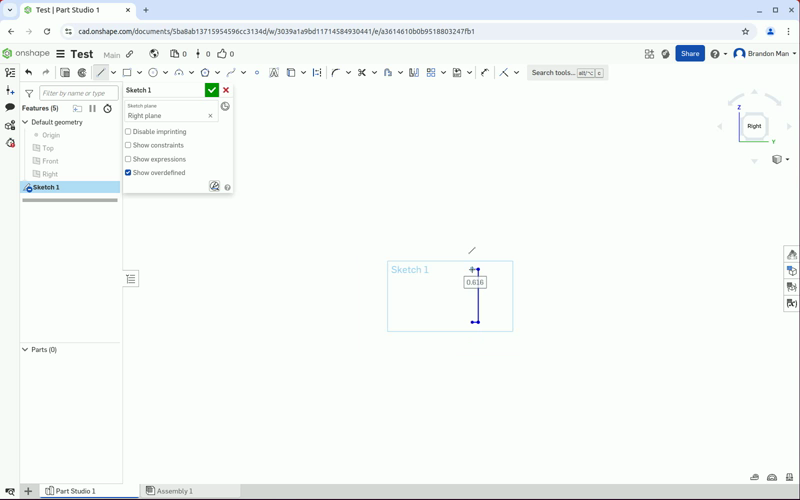
scroll(-6)
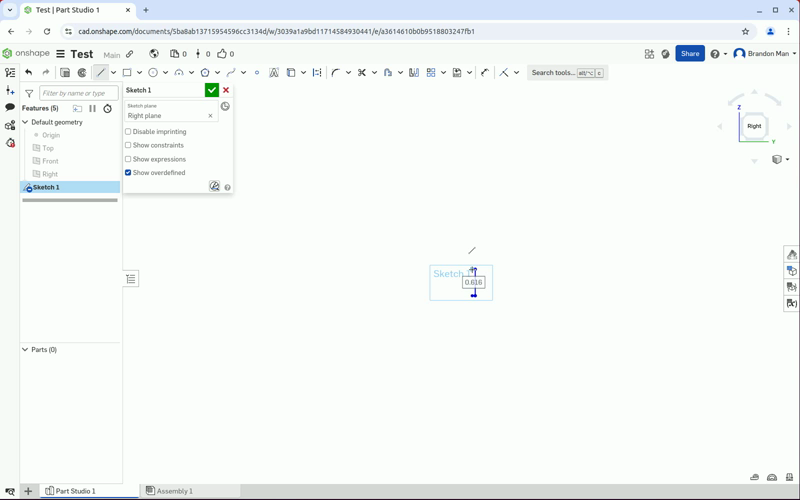
key_up(shift)
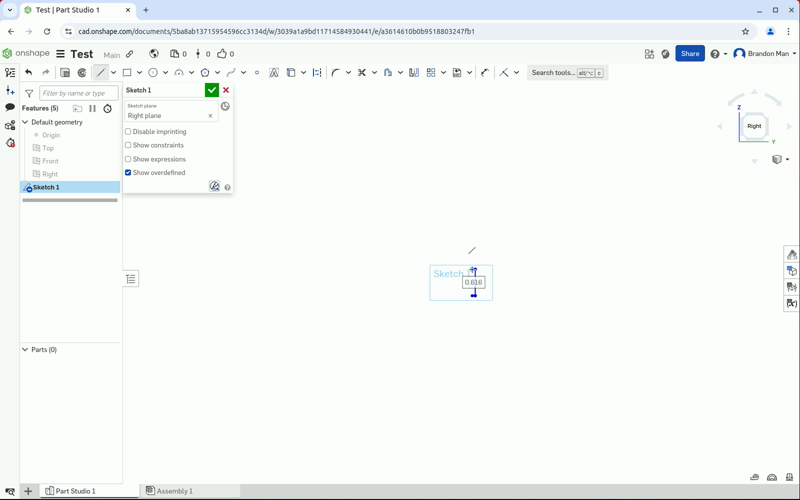
mouse_move(502, 269)
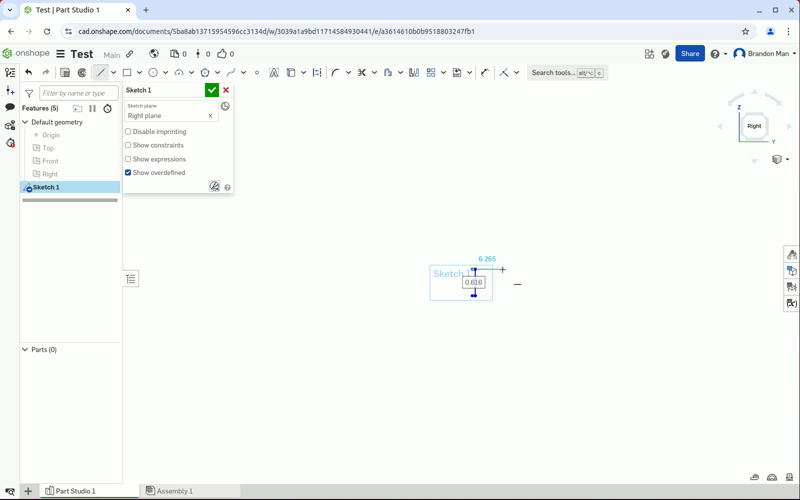
key_down(shift)
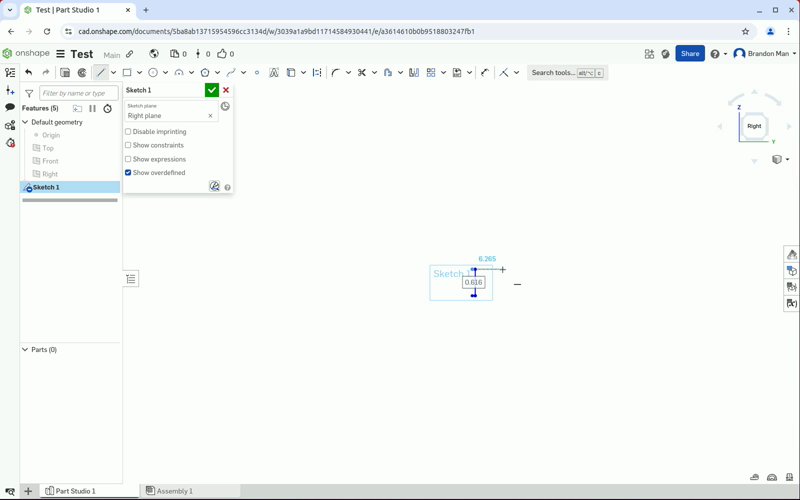
mouse_move(472, 295)
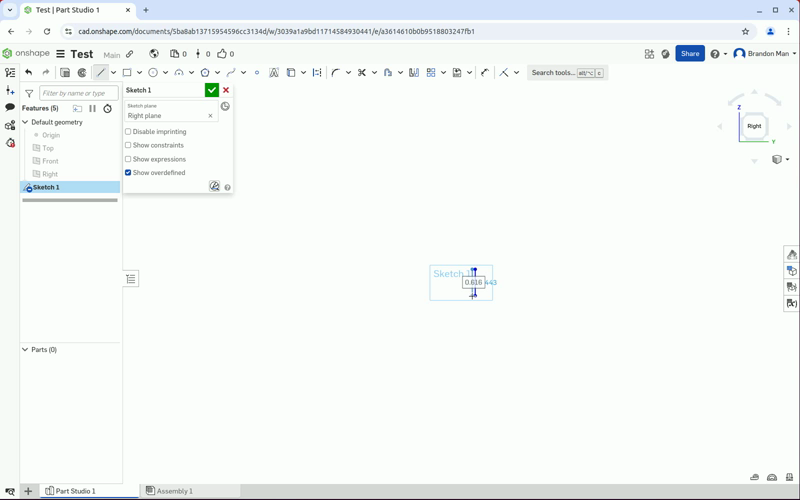
scroll(6)
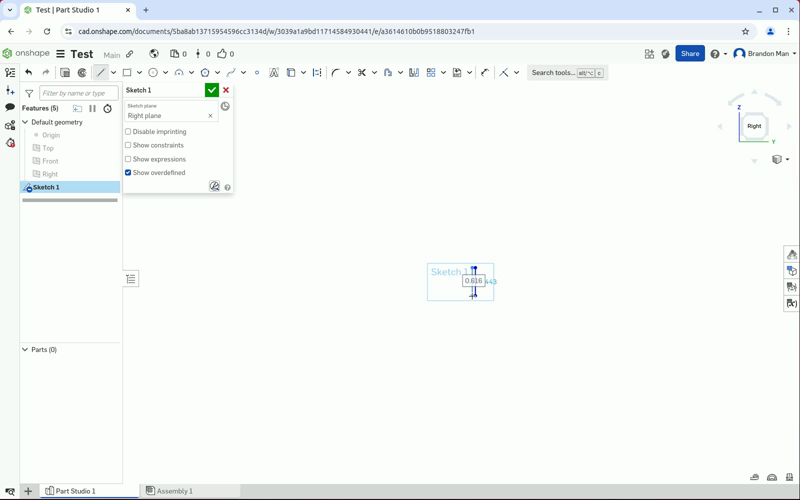
scroll(6)
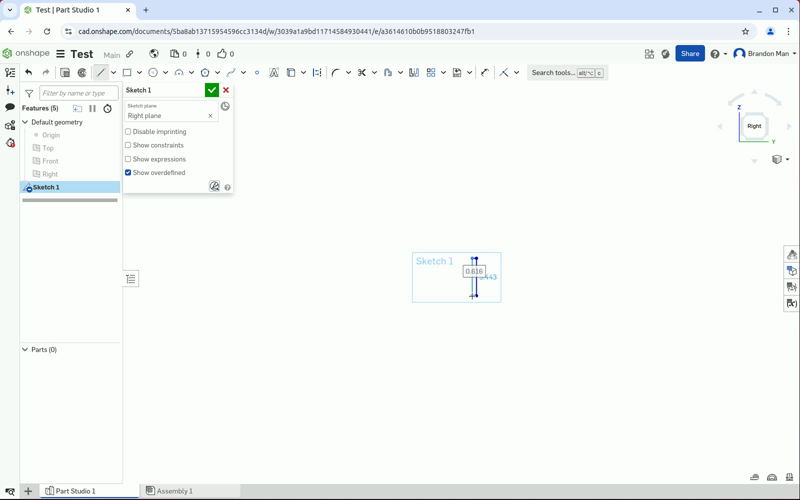
scroll(6)
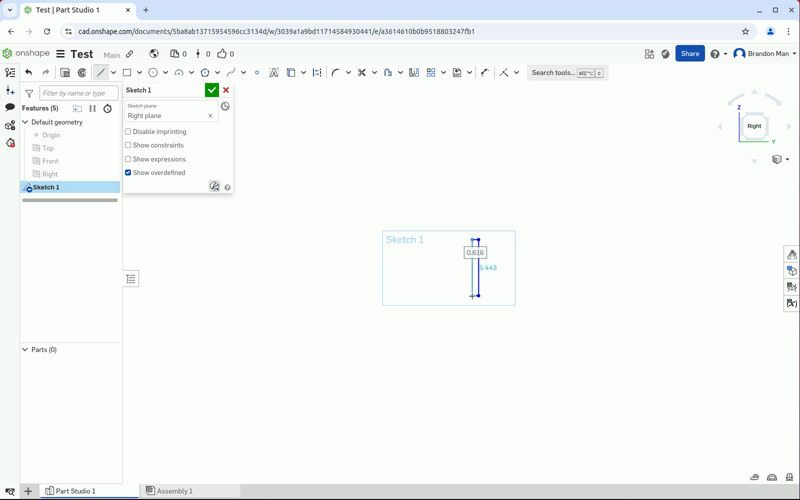
scroll(6)
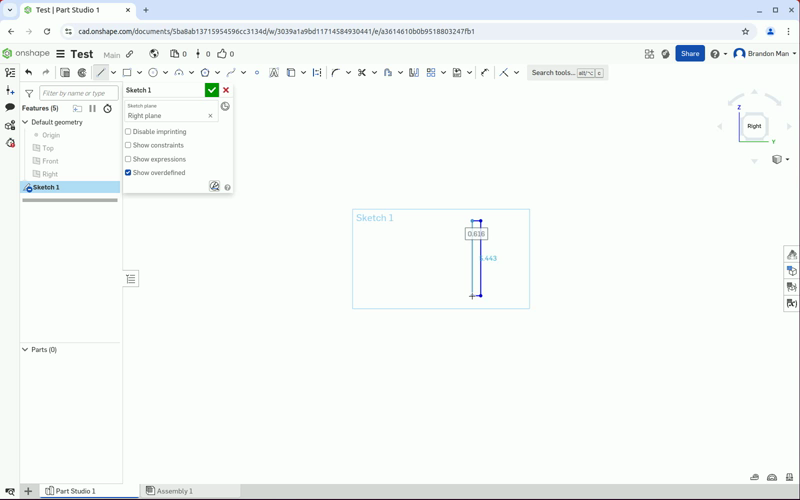
scroll(6)
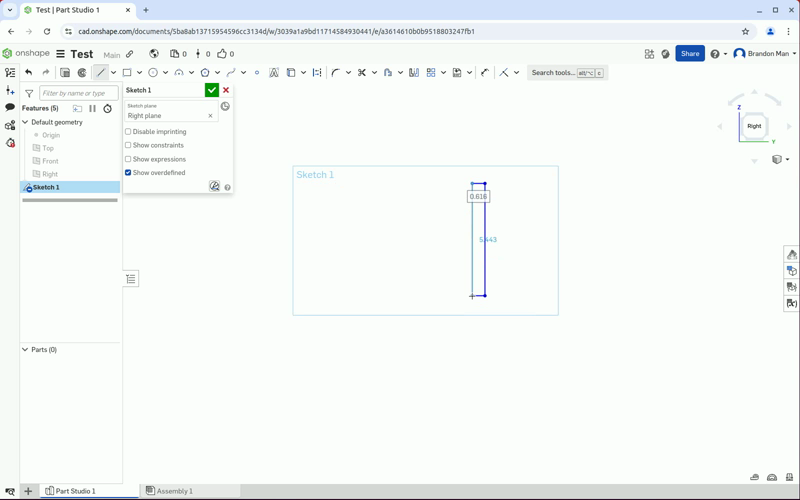
scroll(6)
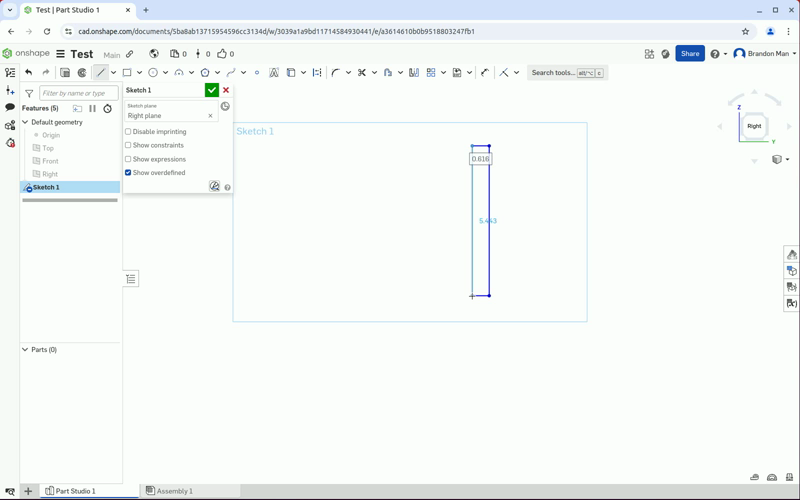
scroll(6)
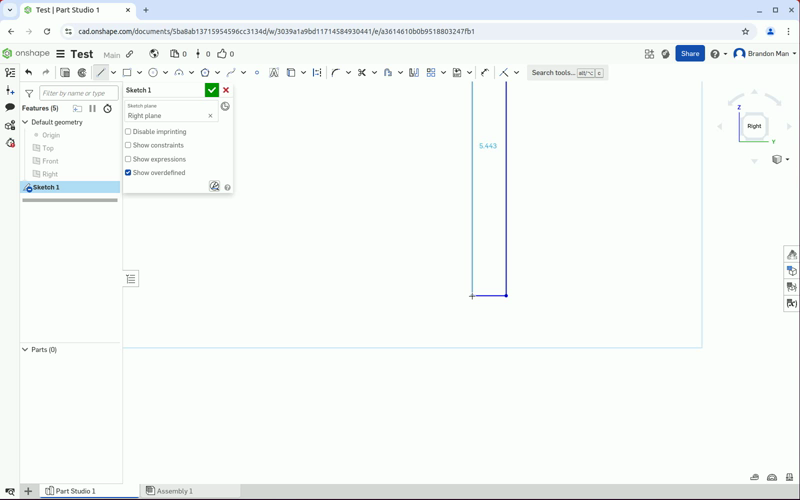
key_up(shift)
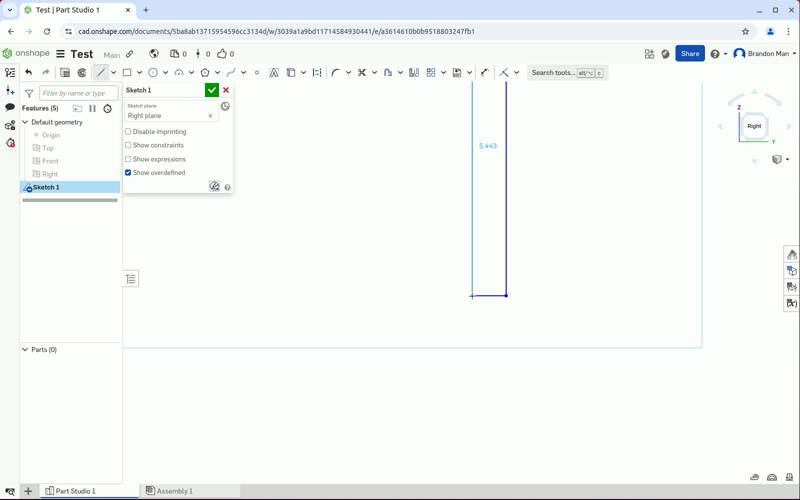
click(472, 295)
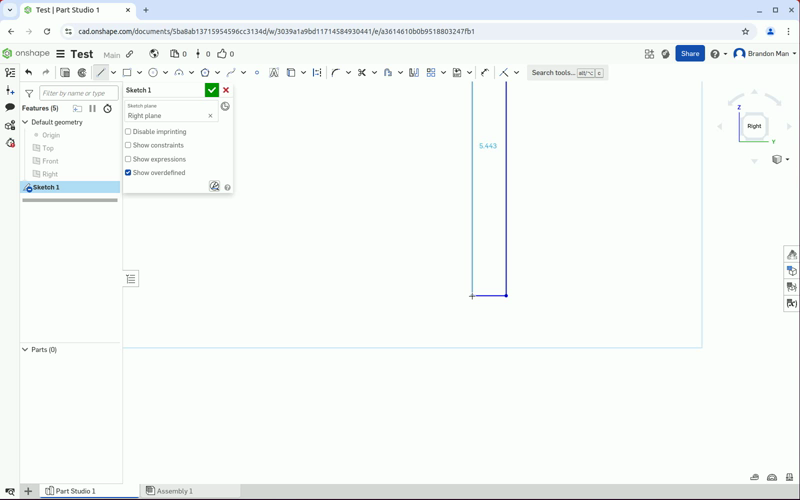
scroll(-6)
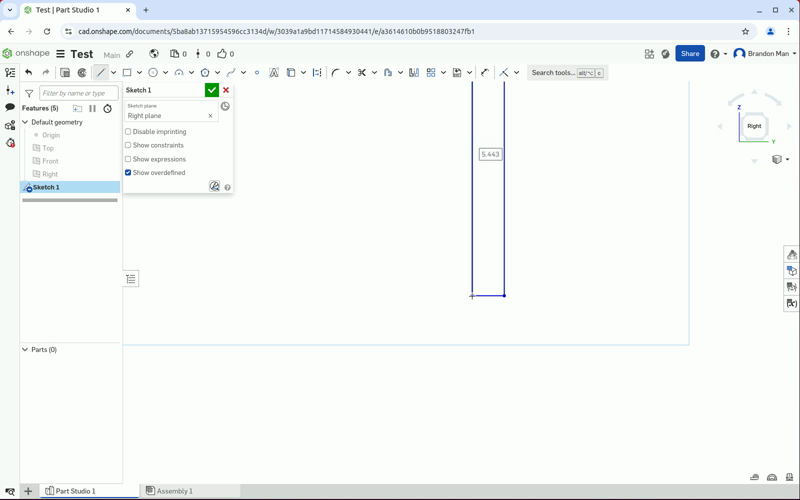
scroll(-6)
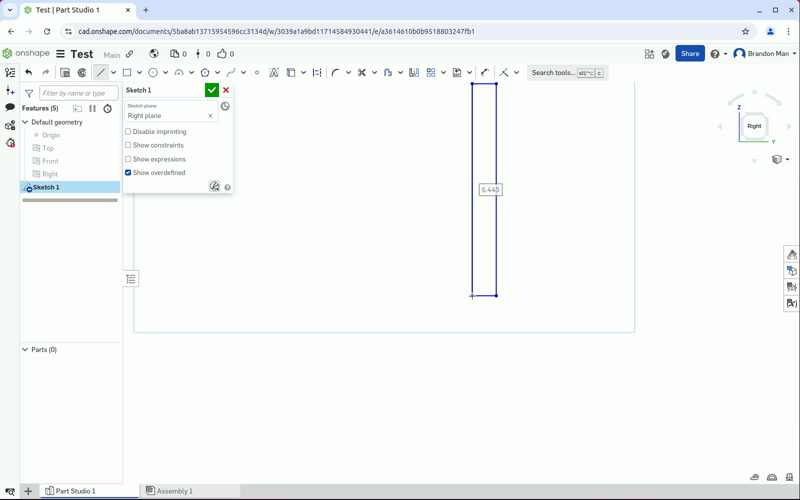
scroll(-6)
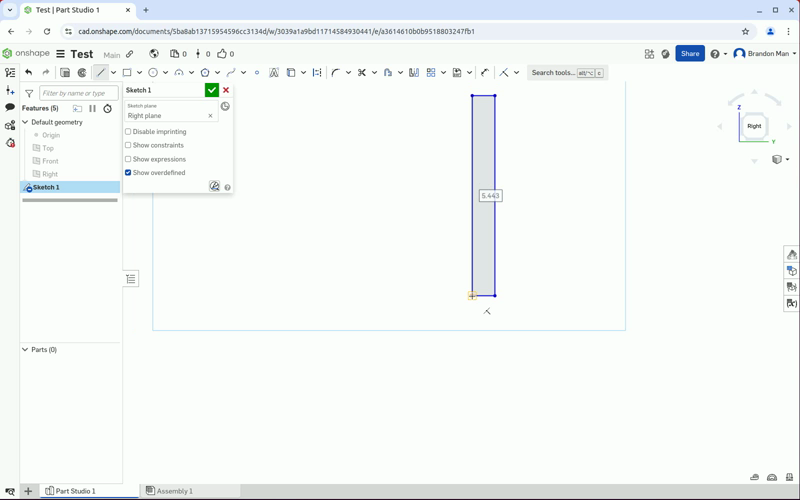
scroll(-6)
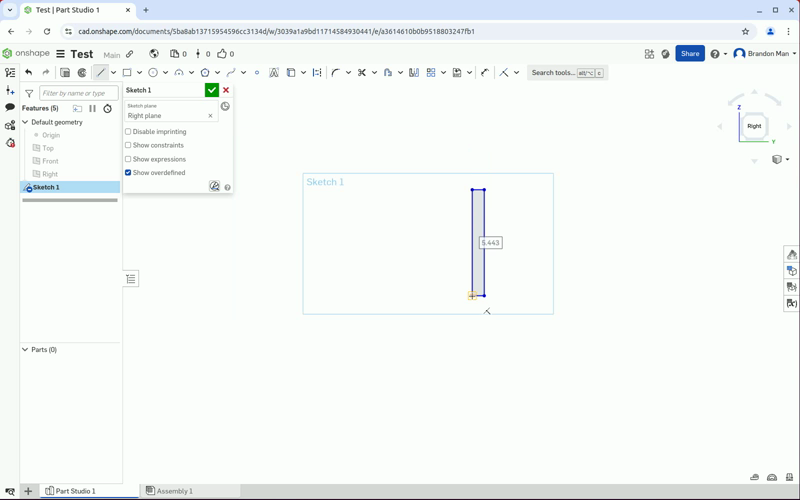
scroll(-6)
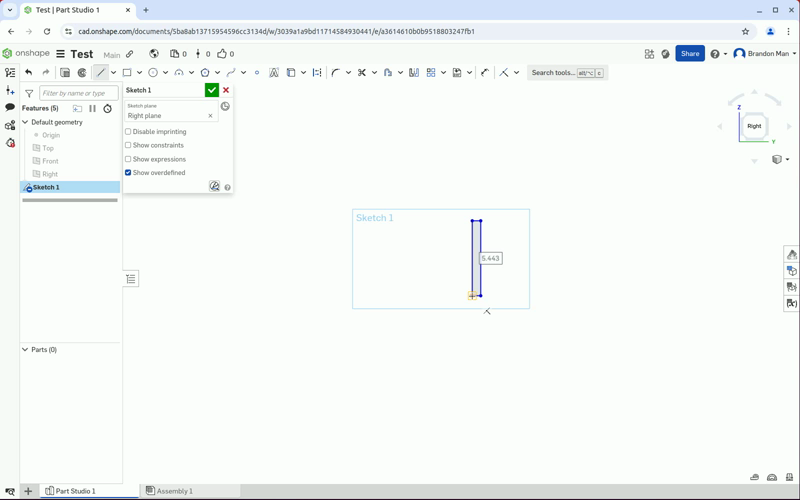
scroll(-6)
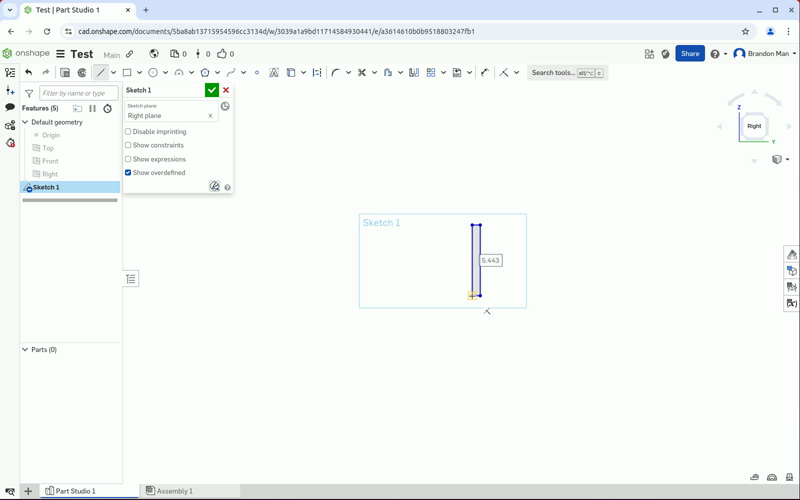
scroll(-6)
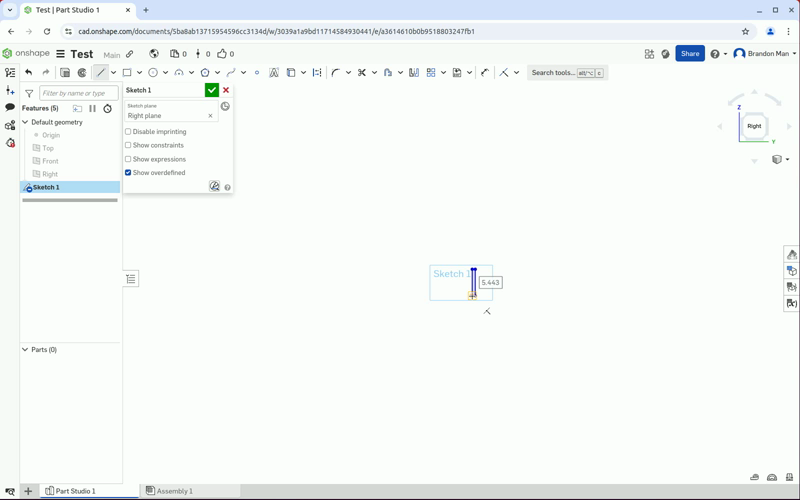
key(esc)
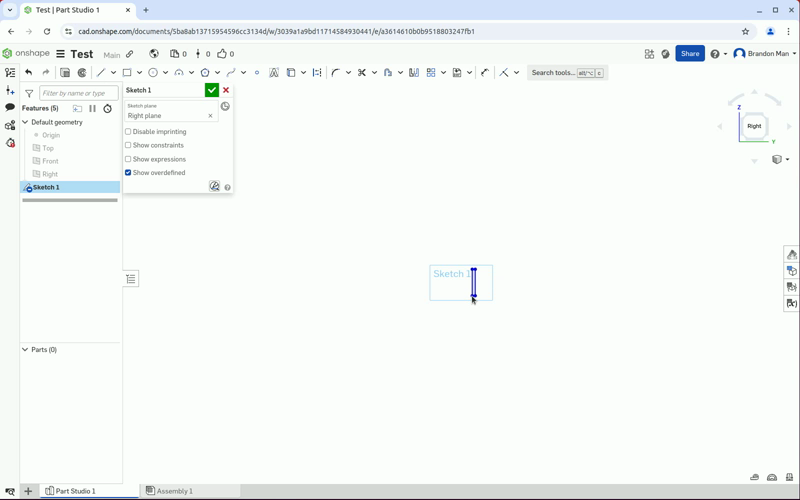
mouse_move(474, 293)
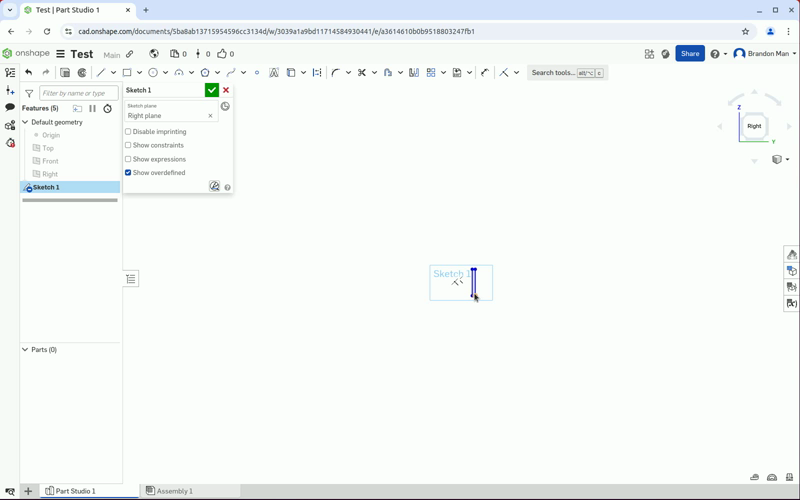
scroll(6)
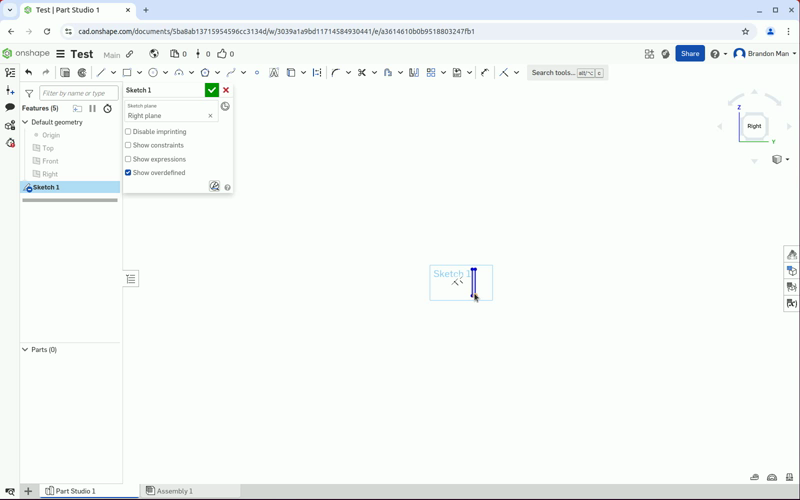
scroll(6)
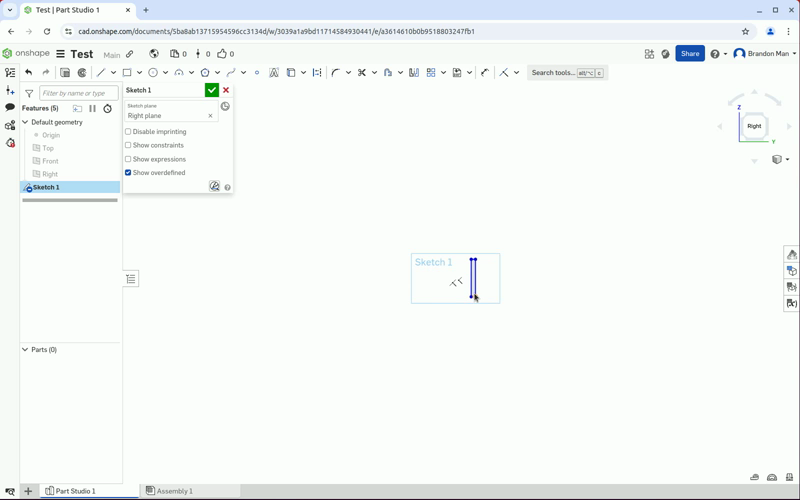
scroll(6)
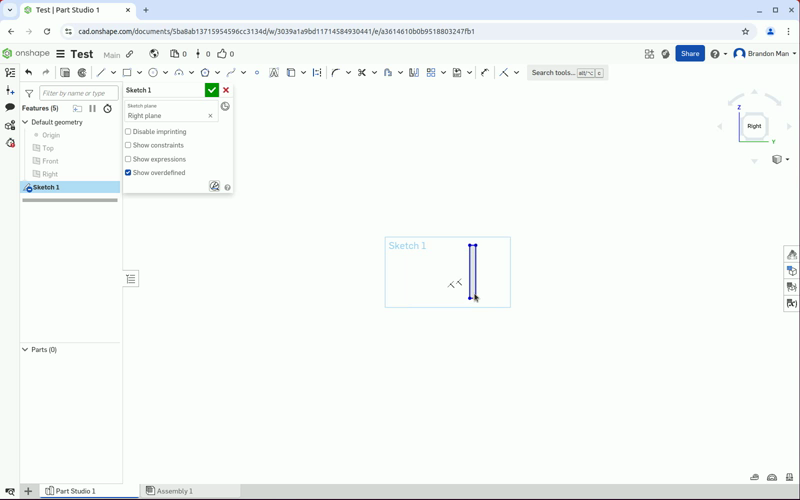
scroll(6)
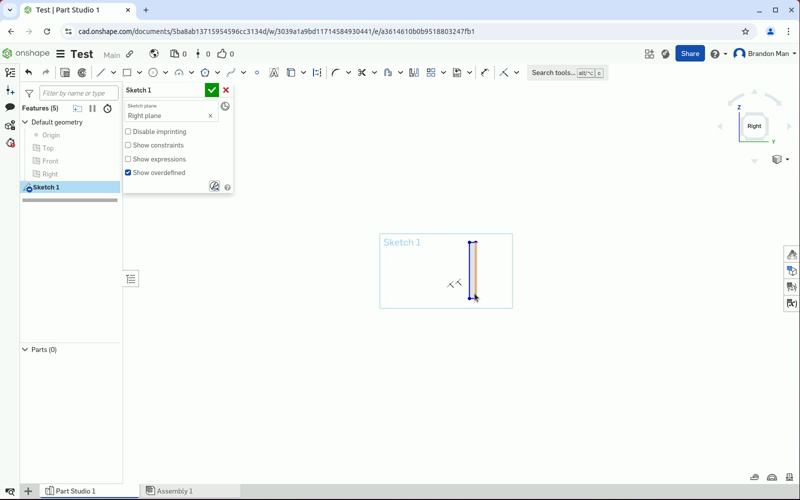
scroll(6)
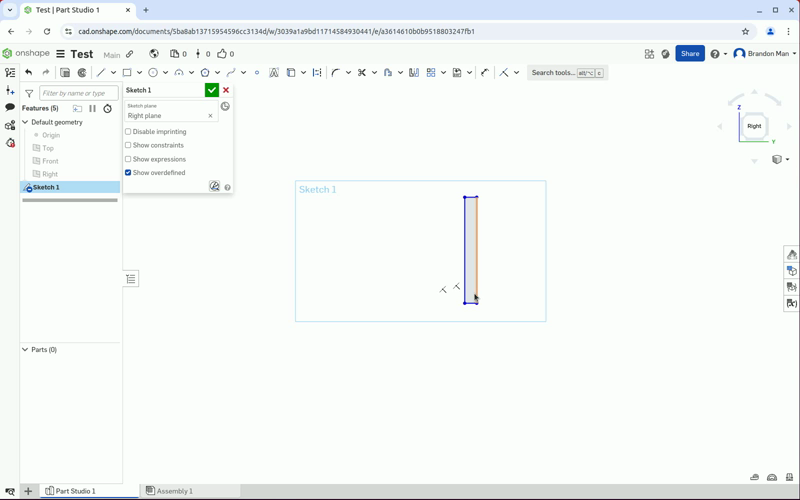
scroll(6)
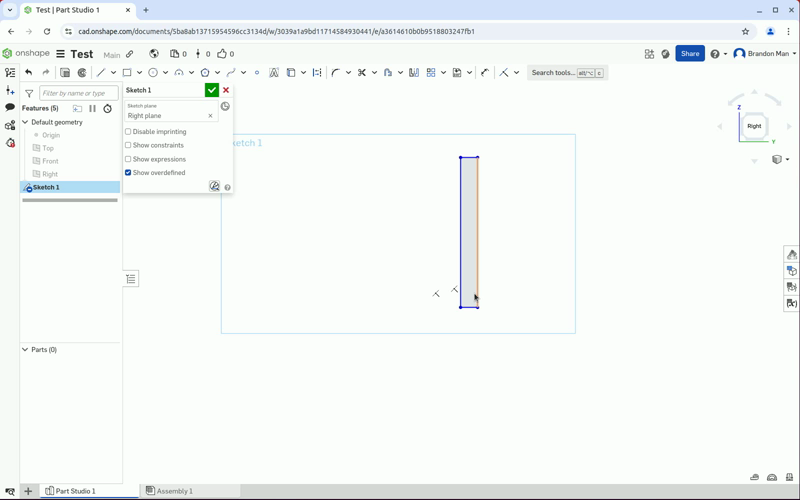
scroll(6)
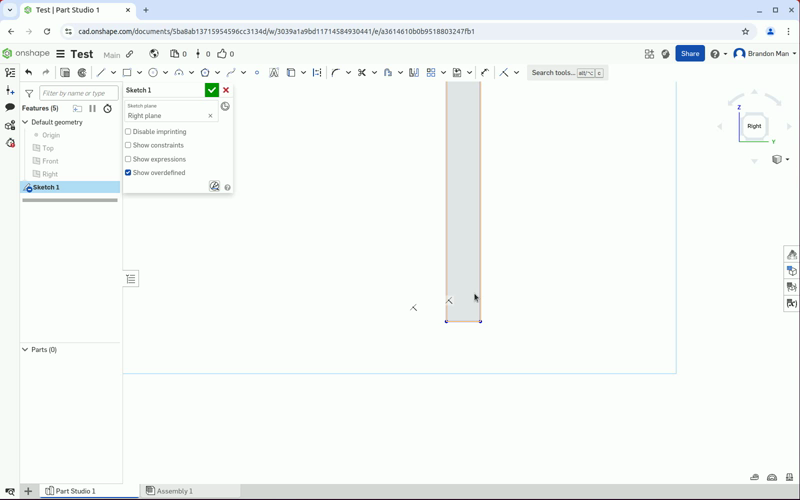
click(474, 293)
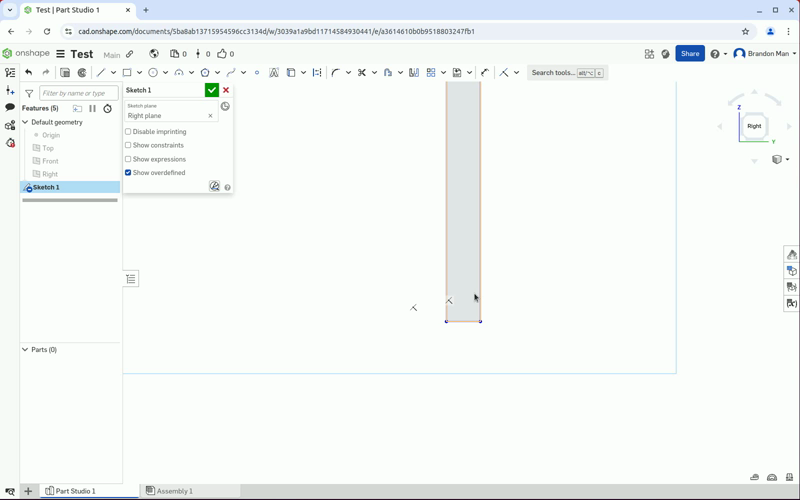
scroll(-6)
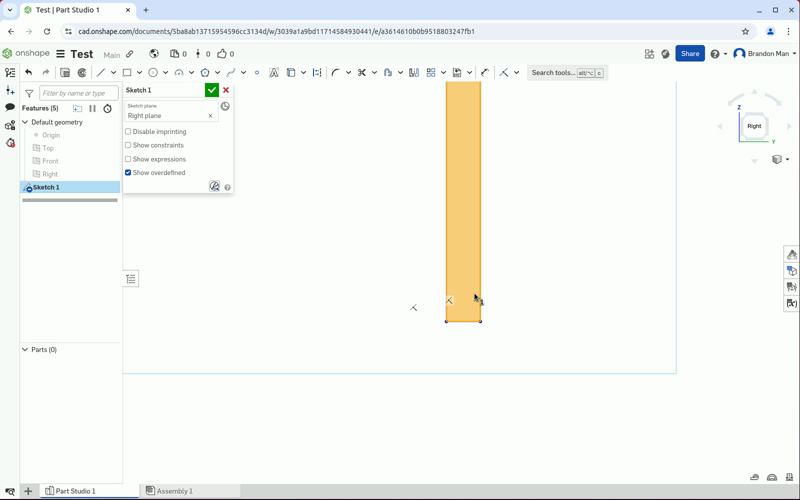
scroll(-6)
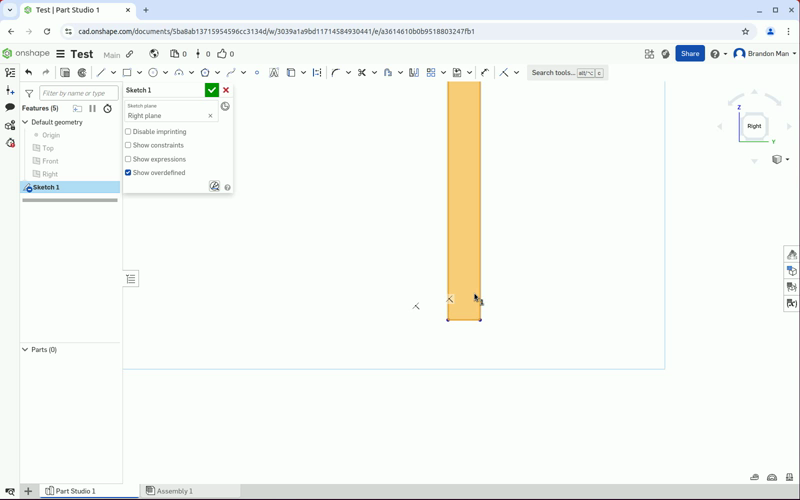
scroll(-6)
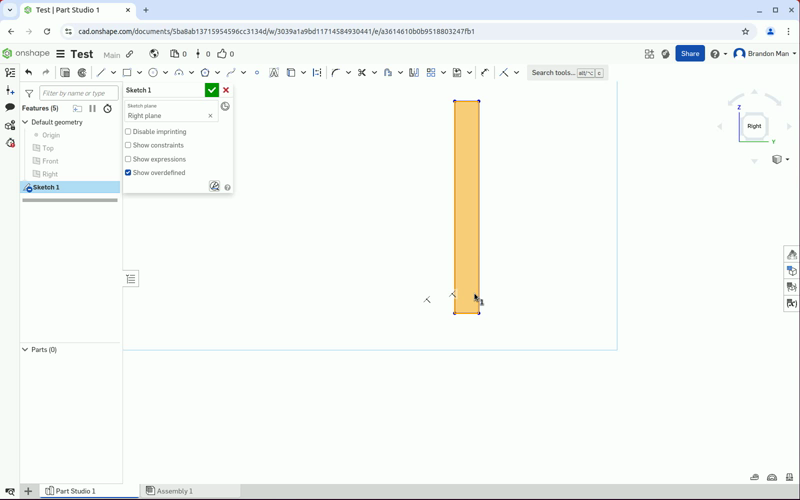
scroll(-6)
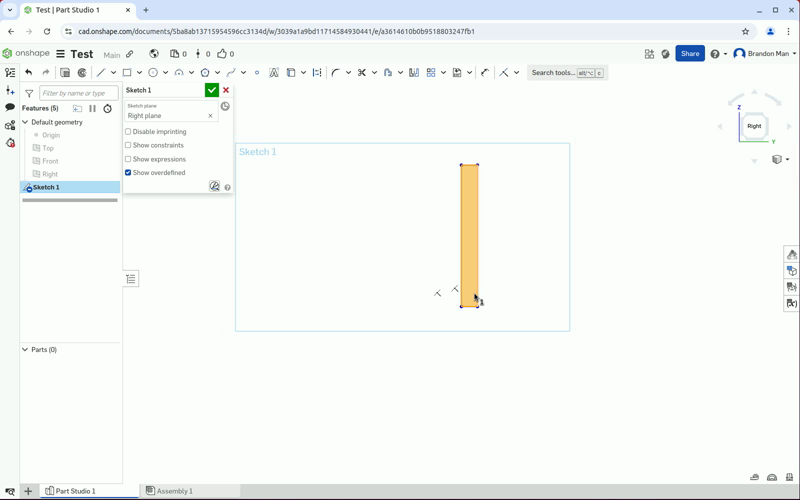
scroll(-6)
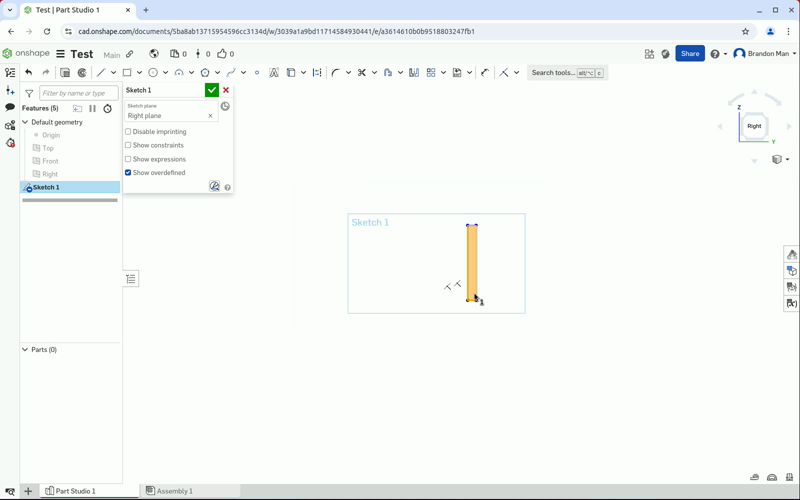
scroll(-6)
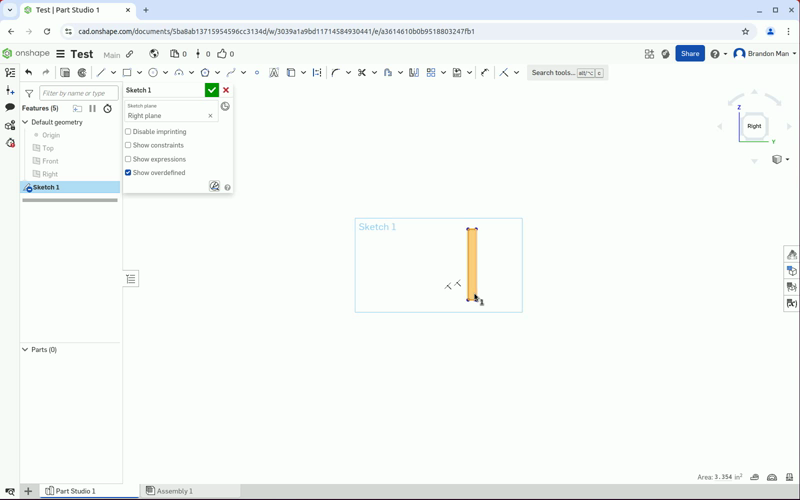
scroll(-6)
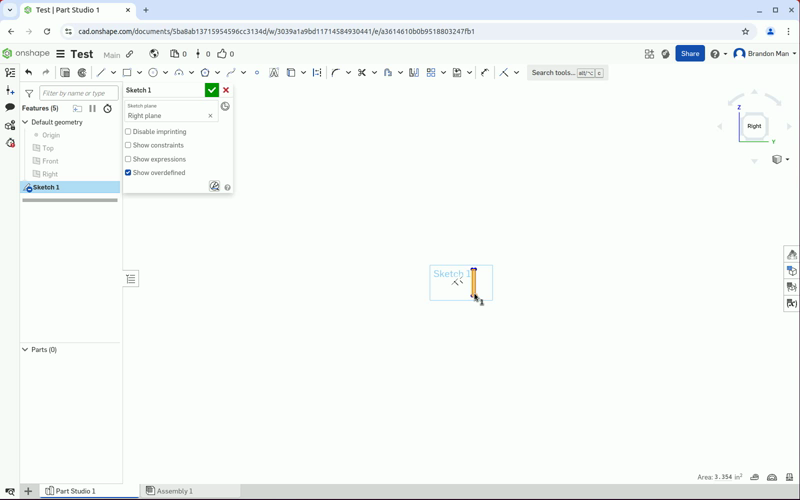
mouse_move(73, 352)
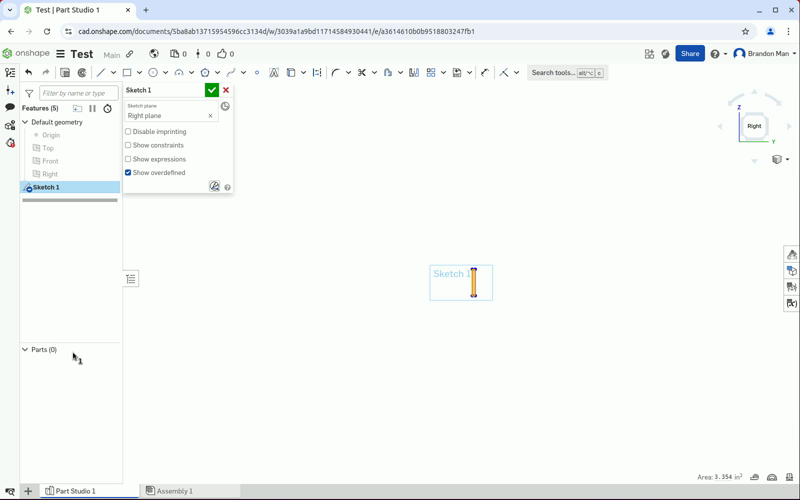
key(shift+y)
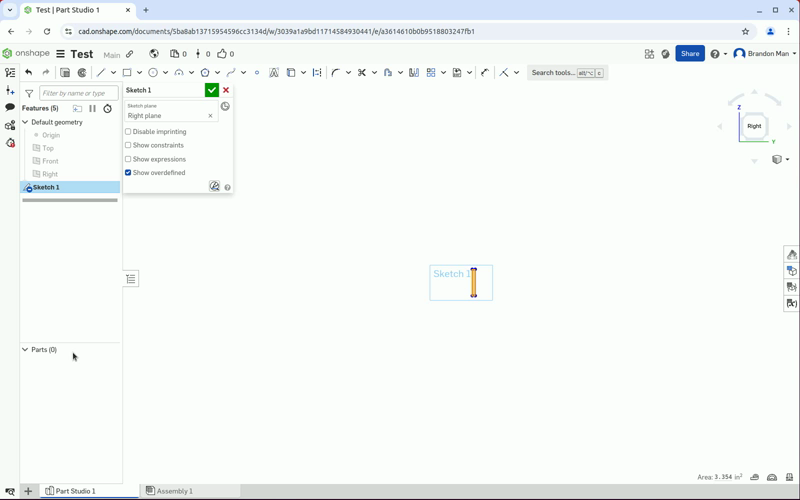
key(shift+e)
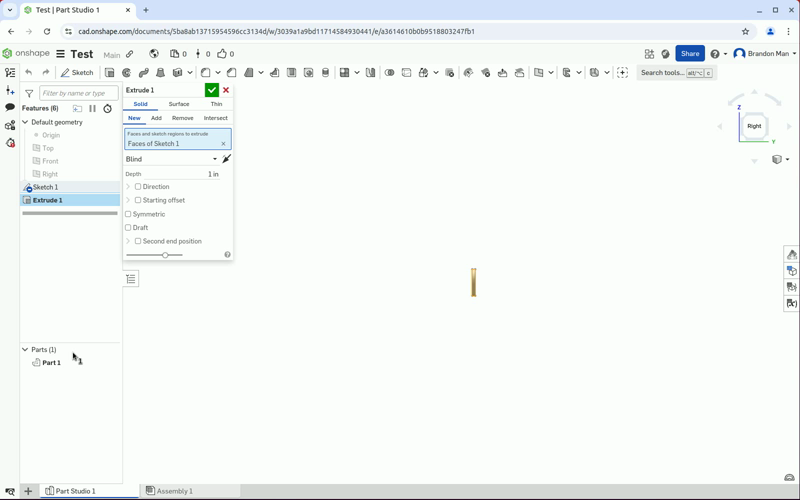
mouse_move(143, 106)
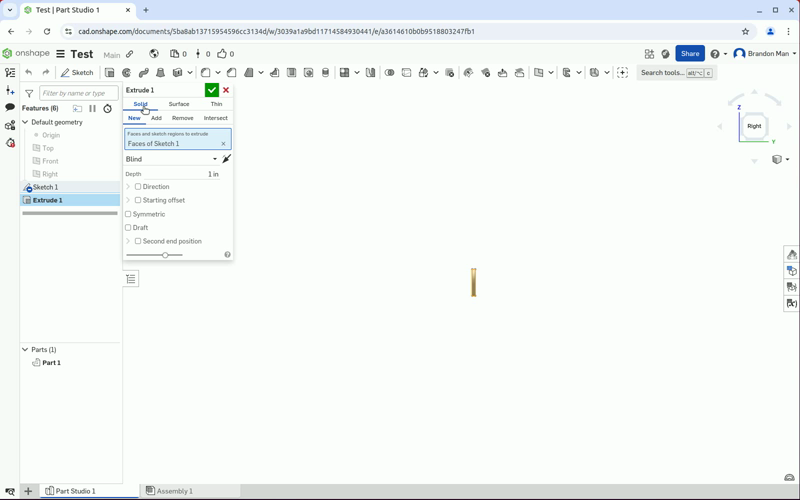
click(143, 106)
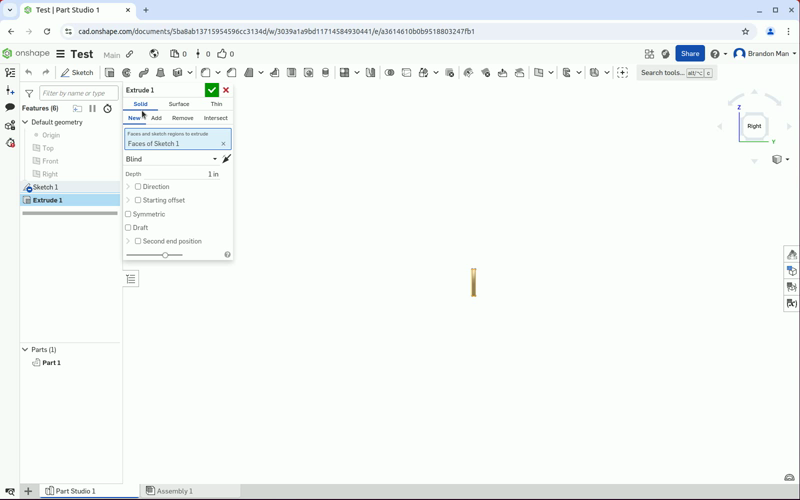
mouse_move(137, 120)
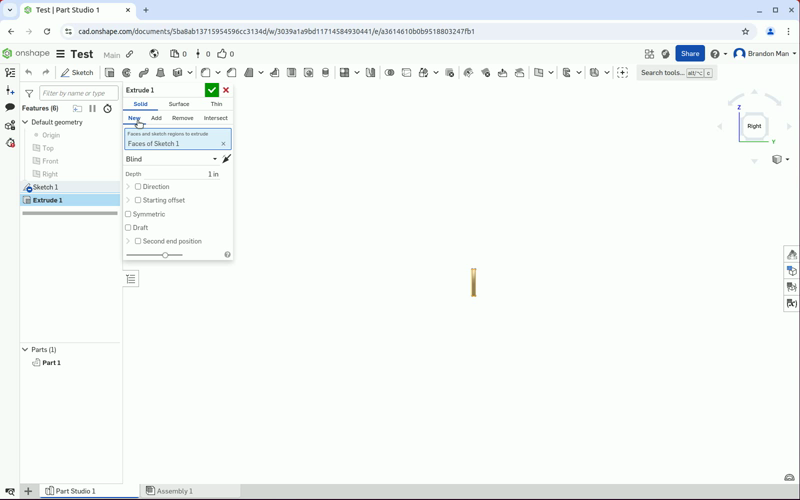
click(137, 120)
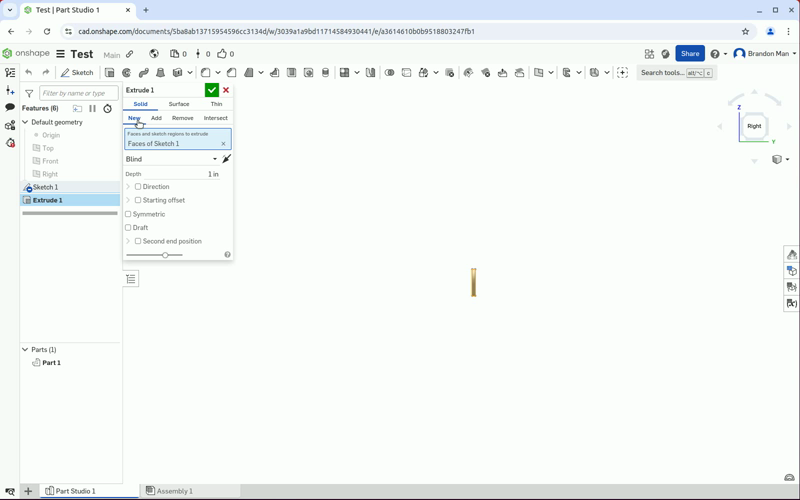
key(tab, 4)
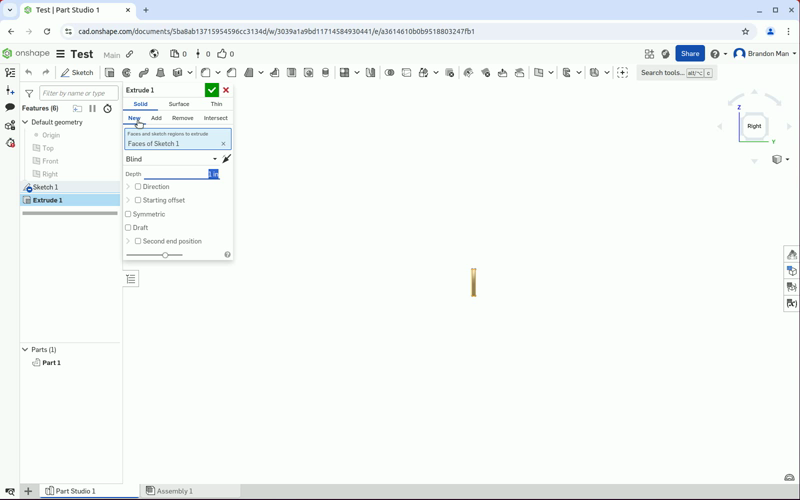
text(5.296)
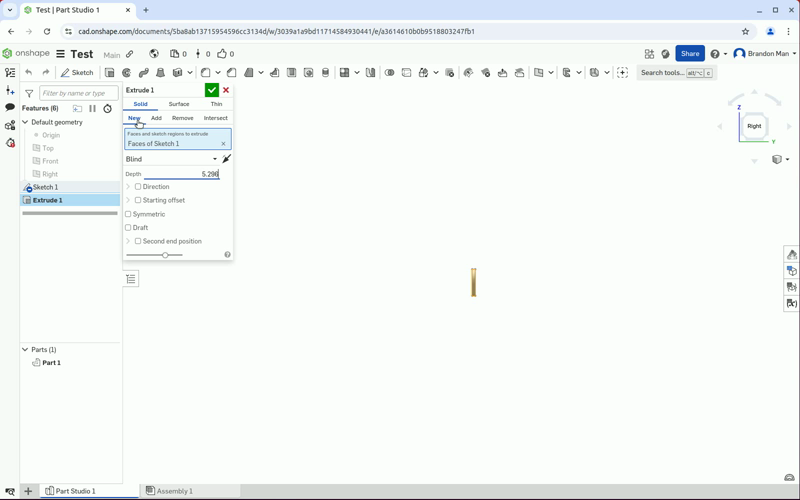
key(enter)
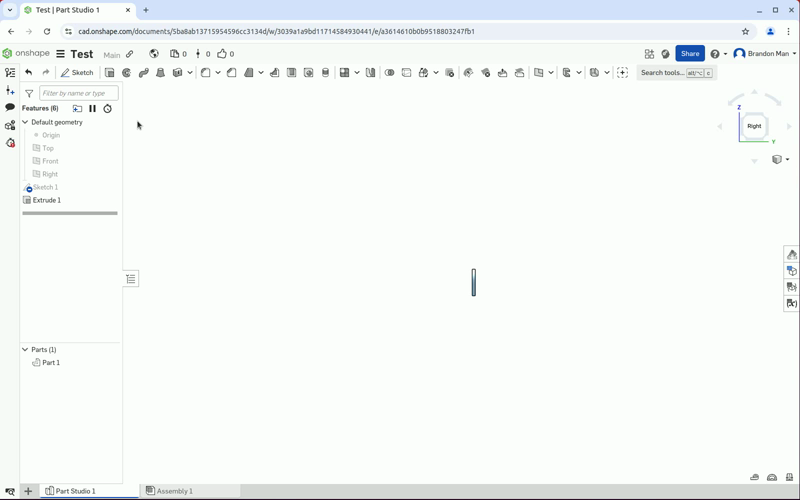
key(shift+h)
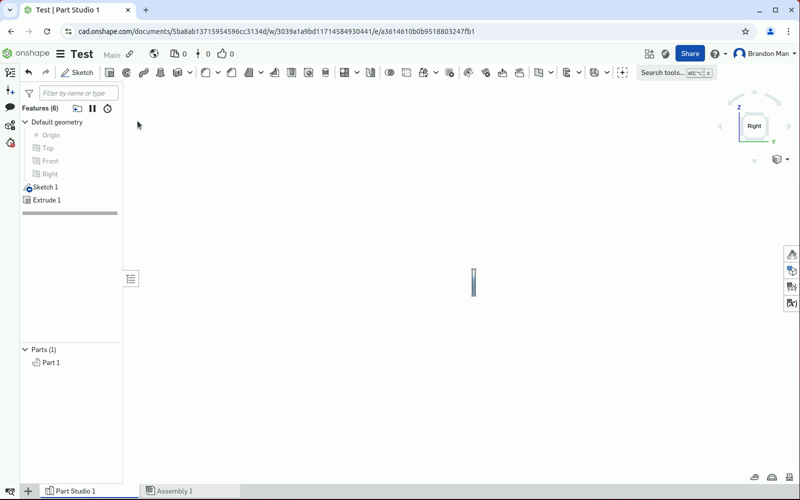
key(shift+h)
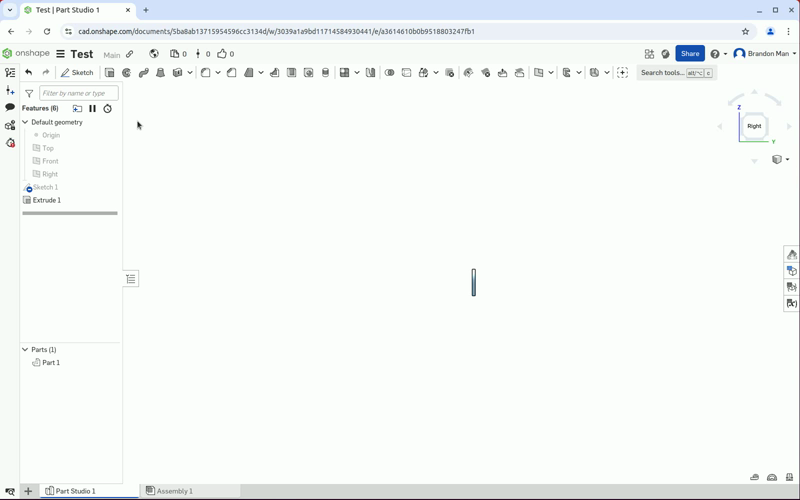
mouse_move(73, 189)
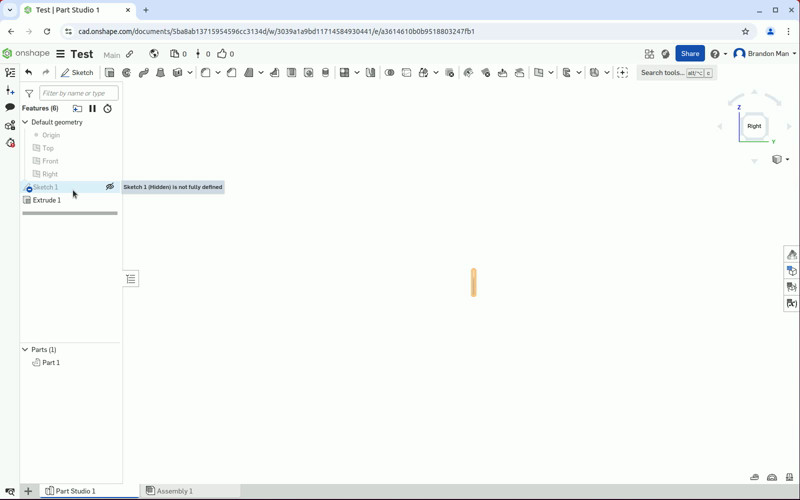
click(73, 189)
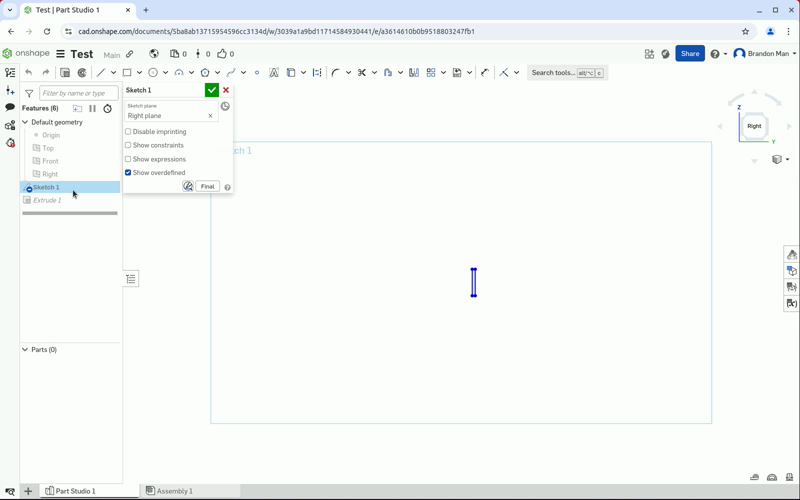
mouse_move(229, 92)
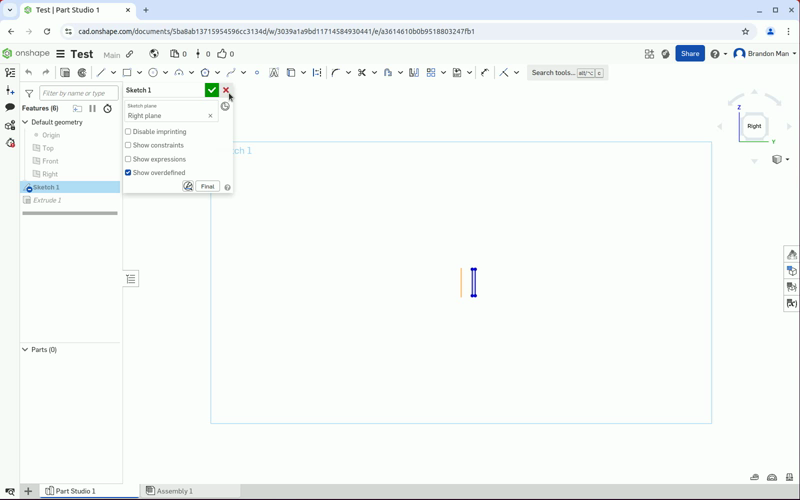
click(229, 92)
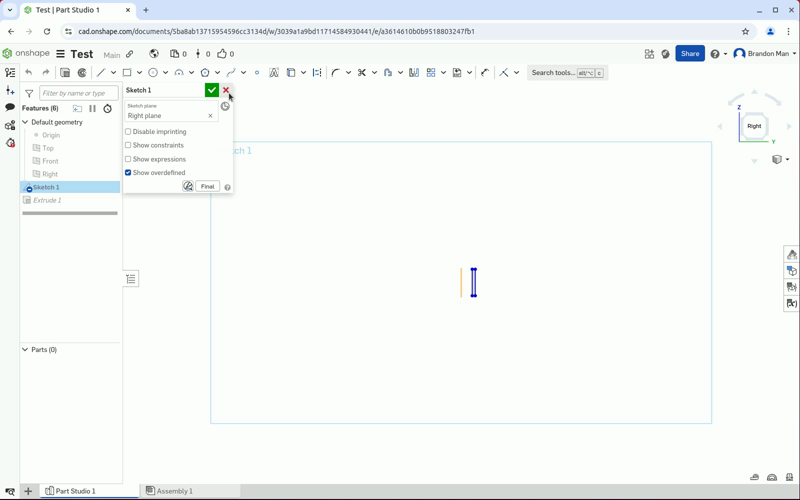
key(shift+s)
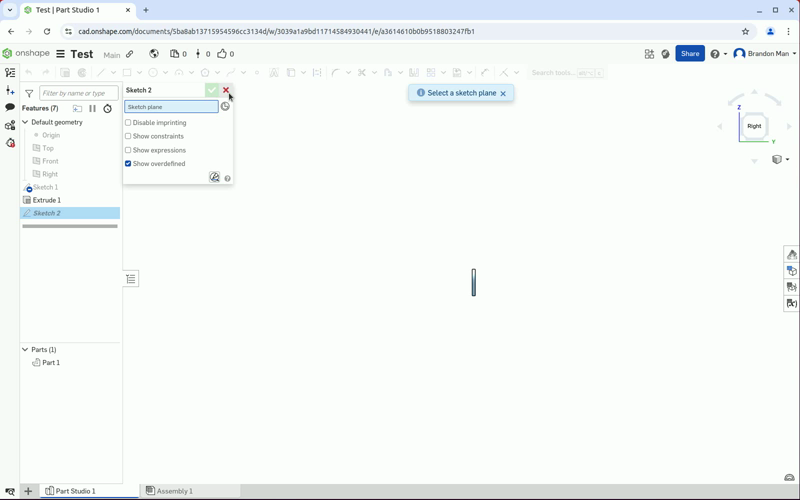
mouse_move(73, 176)
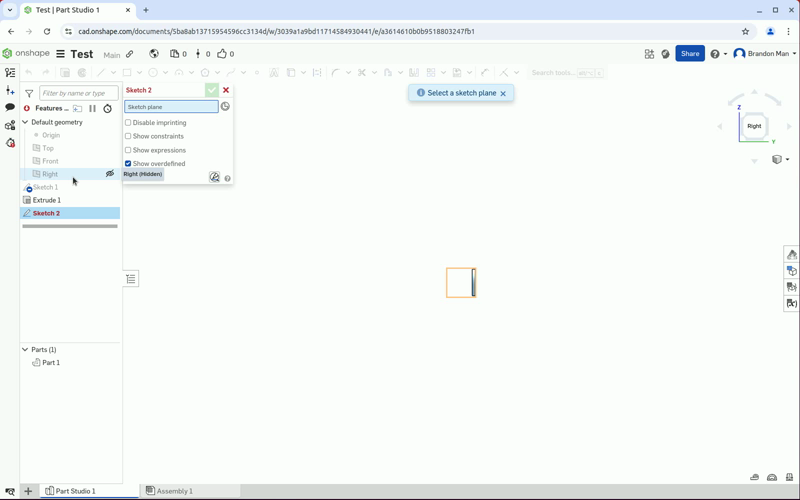
click(73, 176)
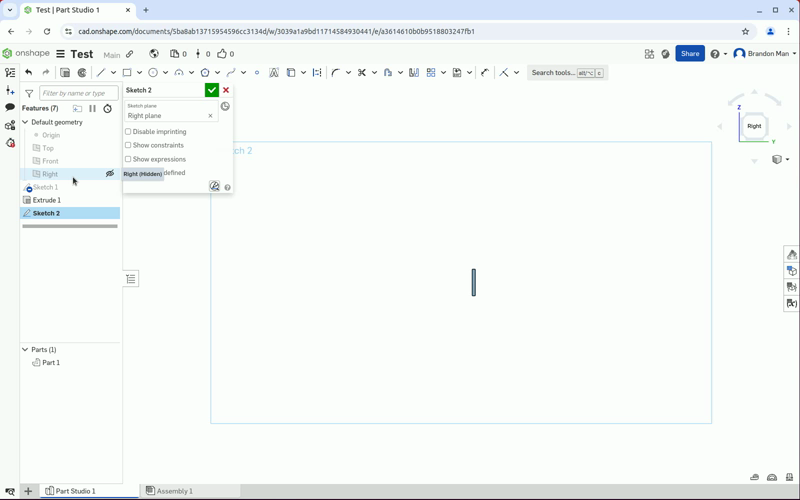
mouse_move(73, 352)
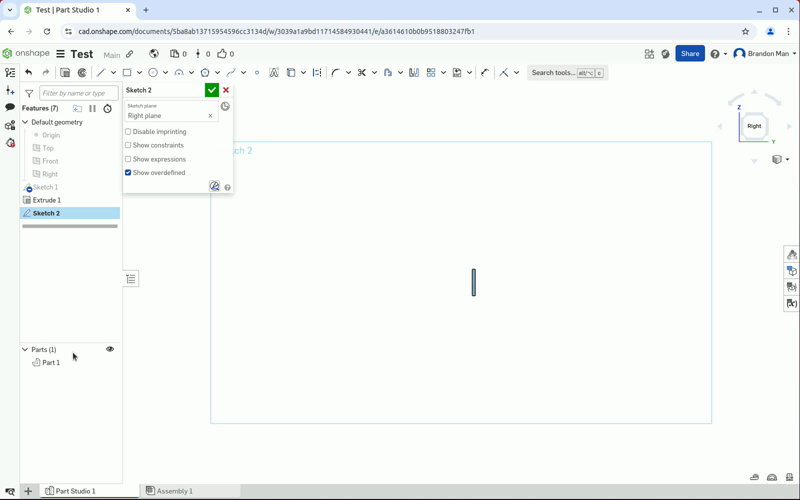
key(y)
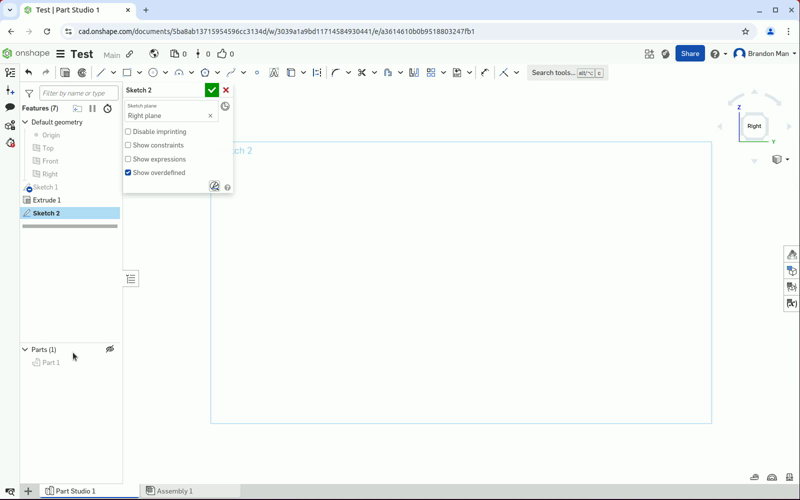
key(l)
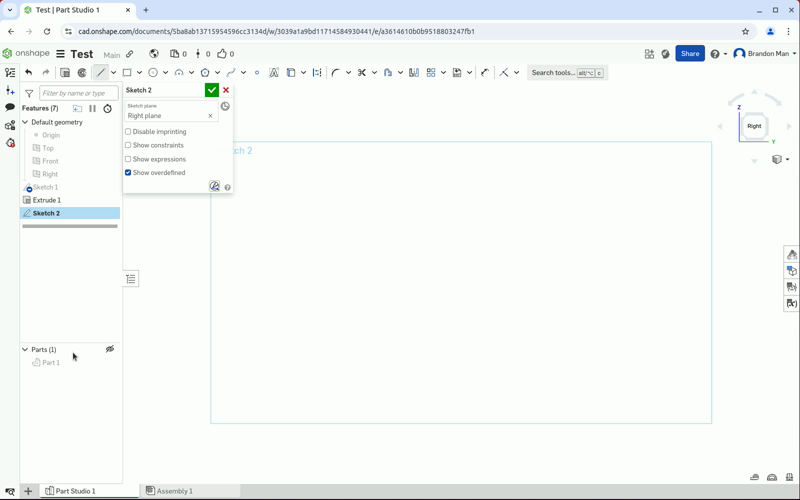
key_down(shift)
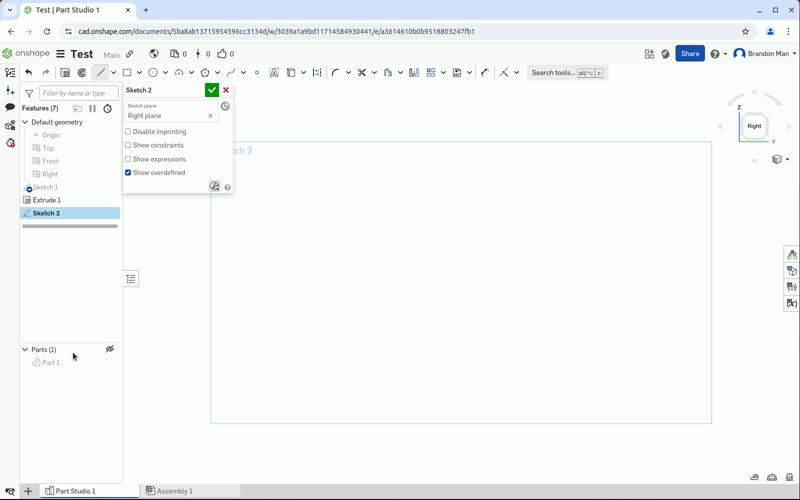
mouse_move(480, 295)
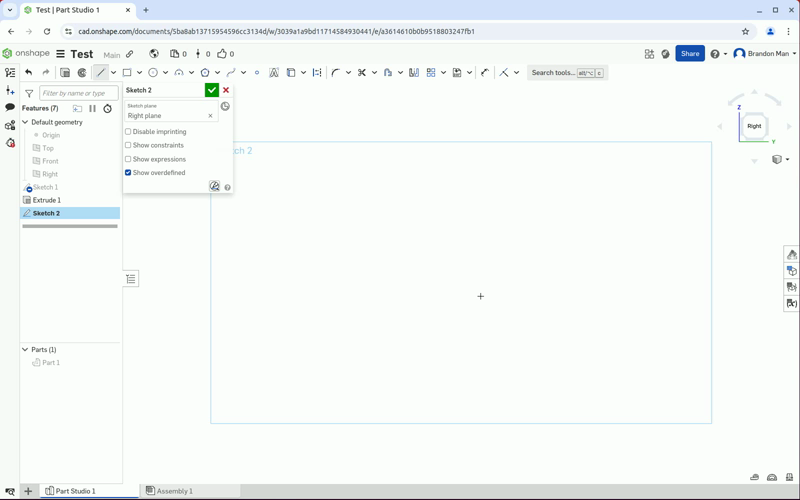
click(480, 295)
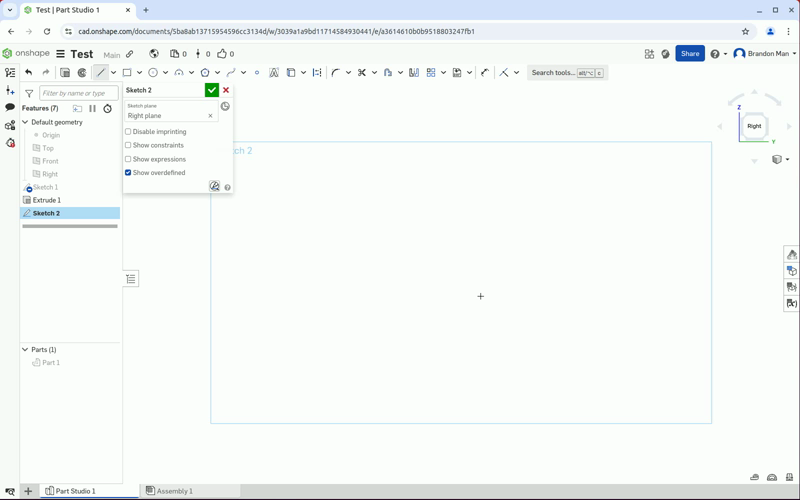
key_up(shift)
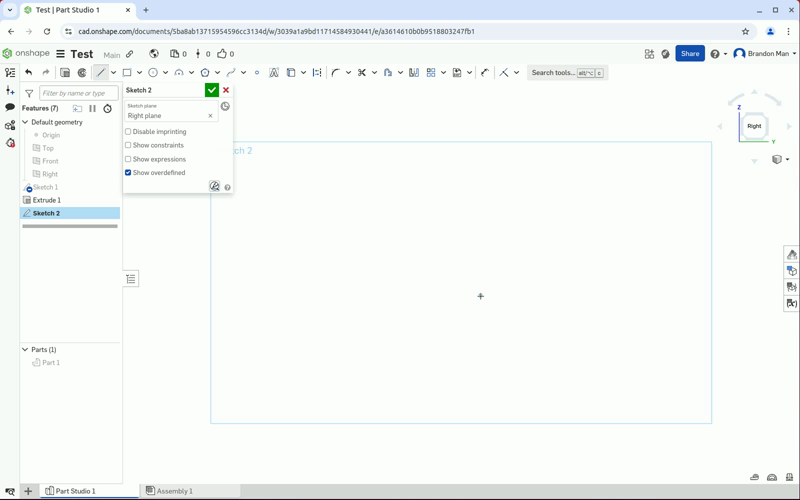
key_down(shift)
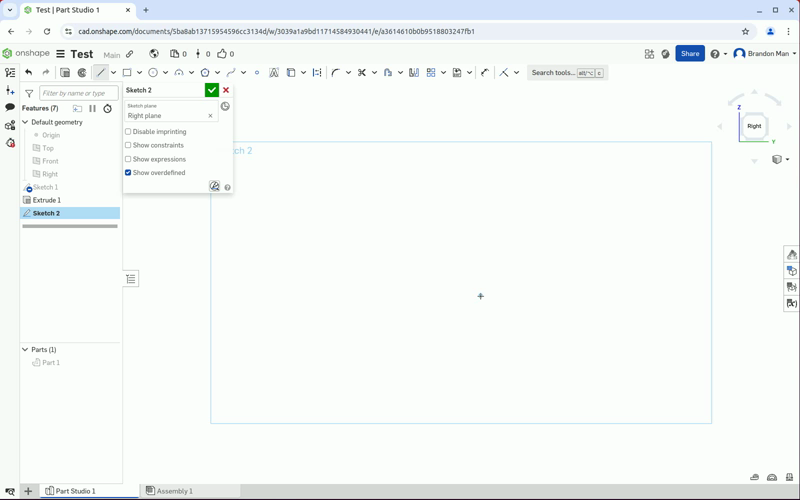
mouse_move(510, 295)
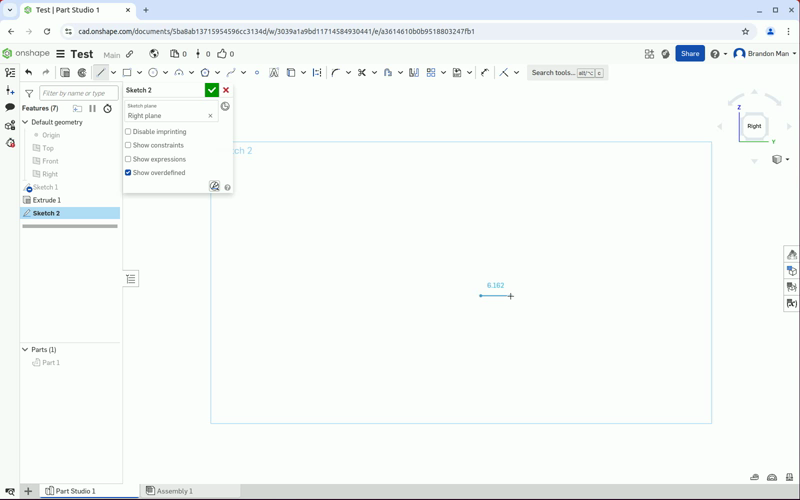
mouse_move(483, 295)
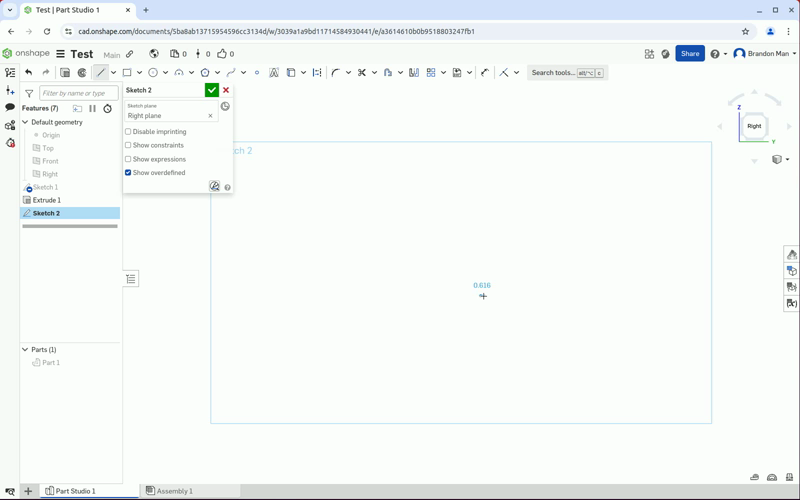
scroll(6)
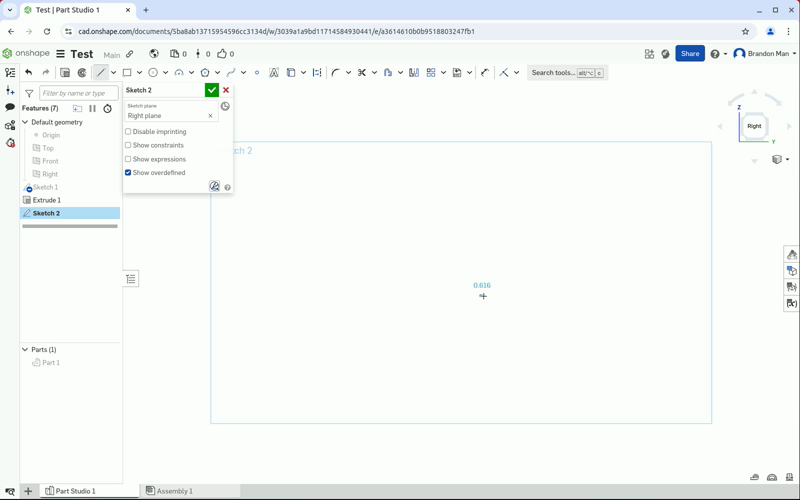
scroll(6)
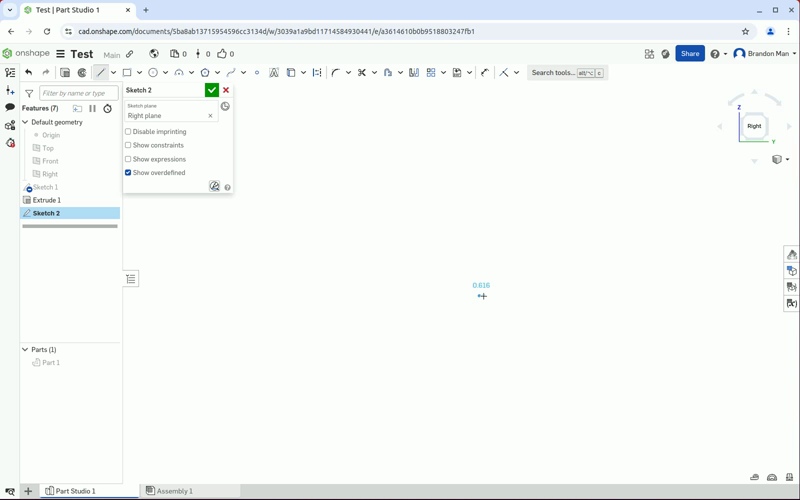
scroll(6)
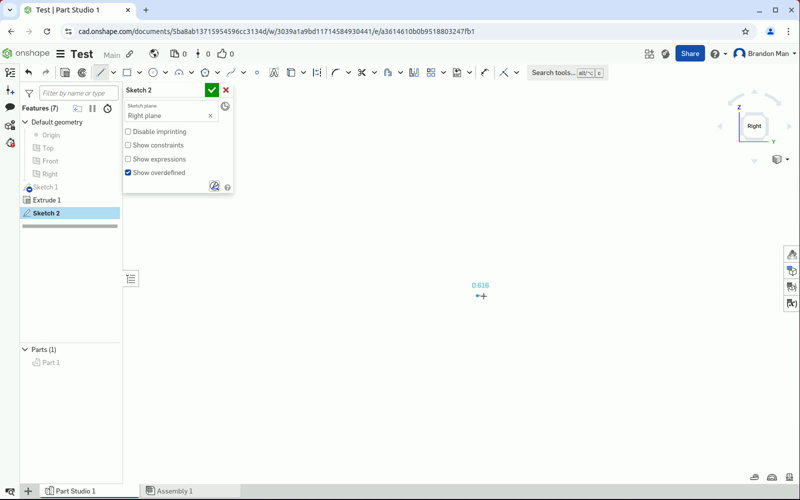
scroll(6)
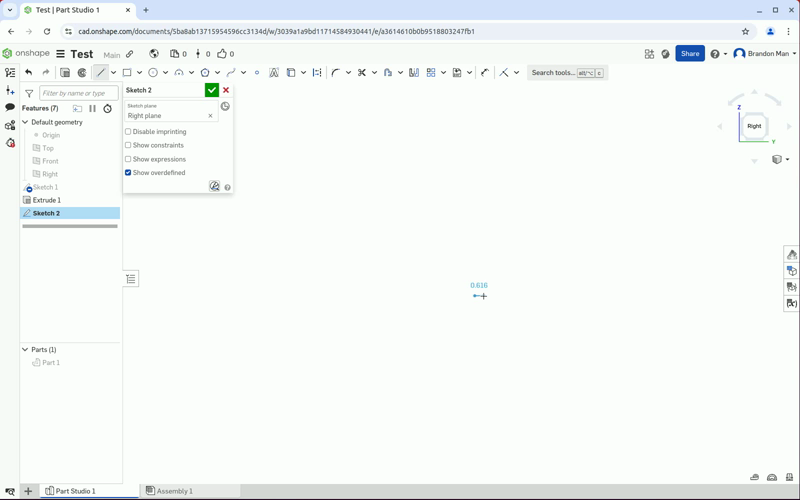
scroll(6)
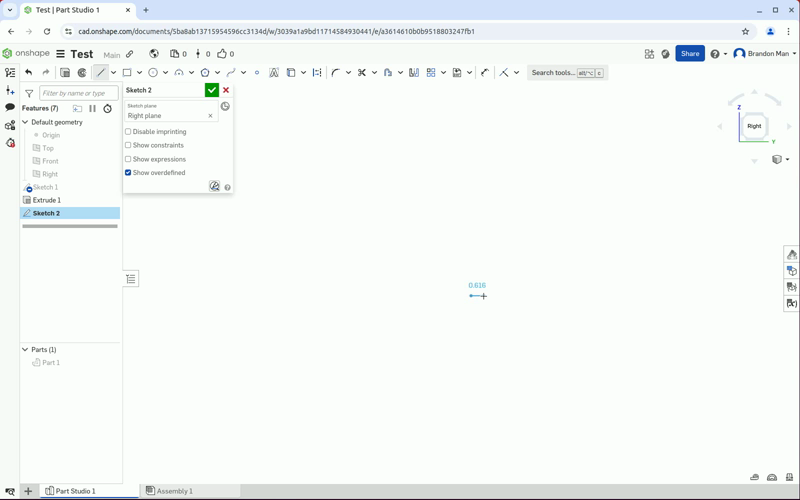
scroll(6)
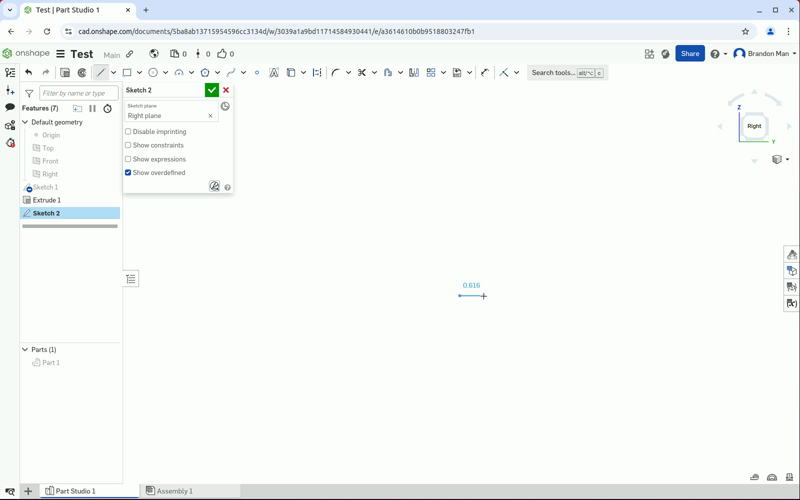
scroll(6)
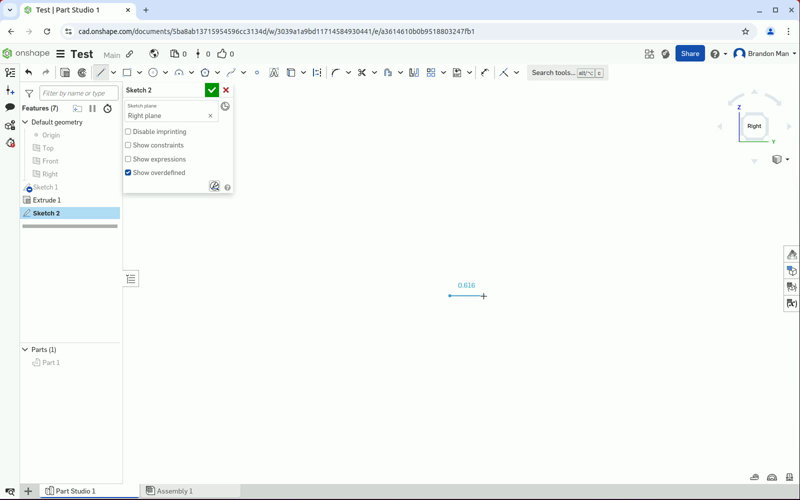
click(483, 295)
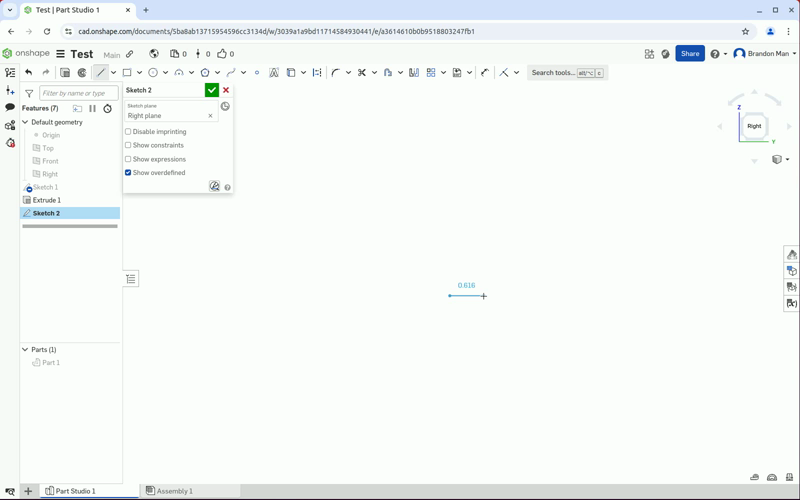
scroll(-6)
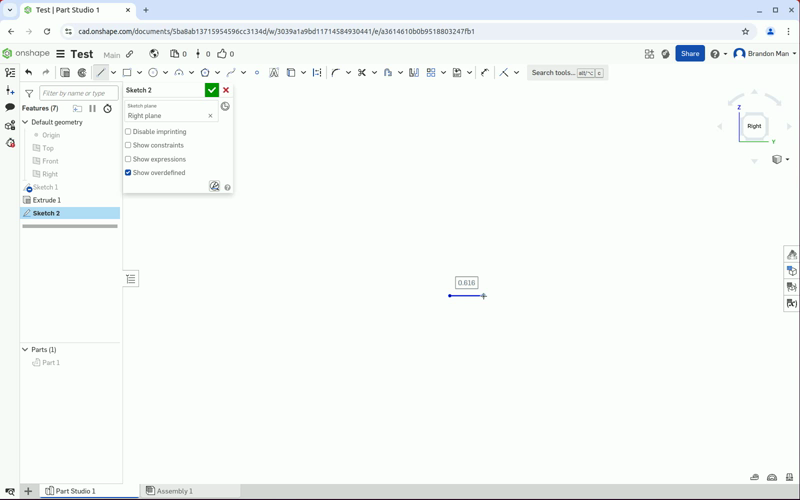
scroll(-6)
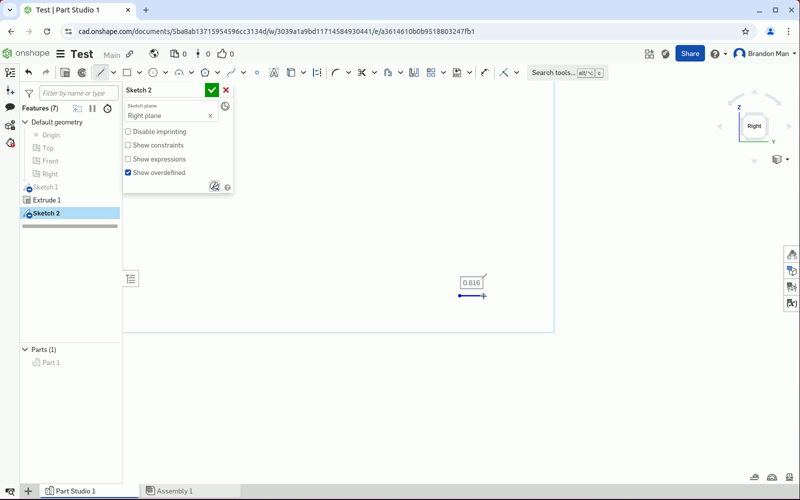
scroll(-6)
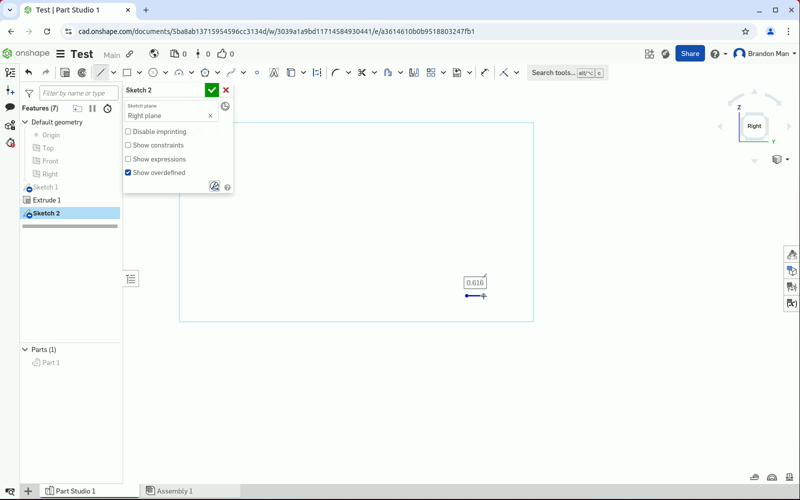
scroll(-6)
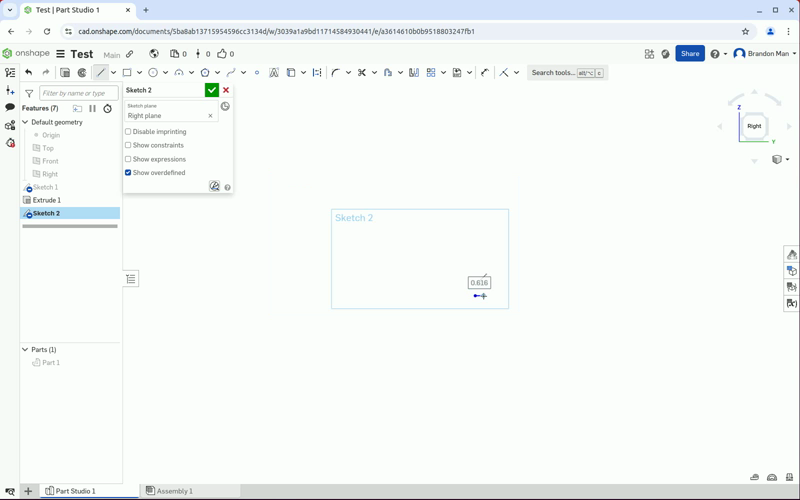
scroll(-6)
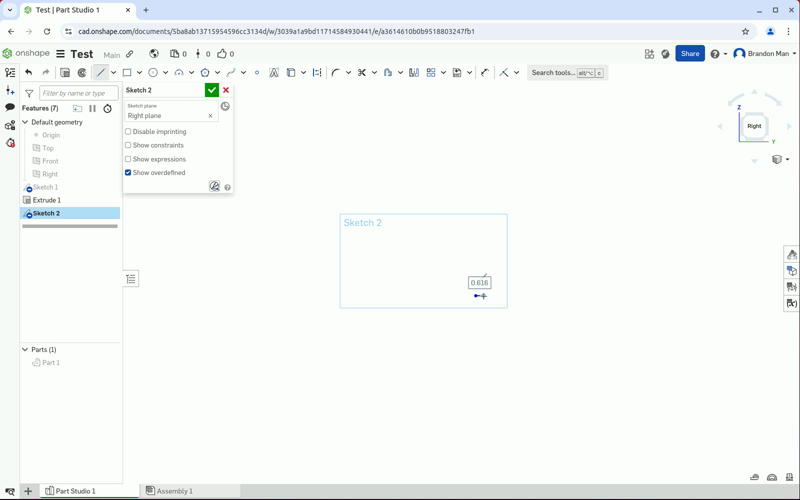
scroll(-6)
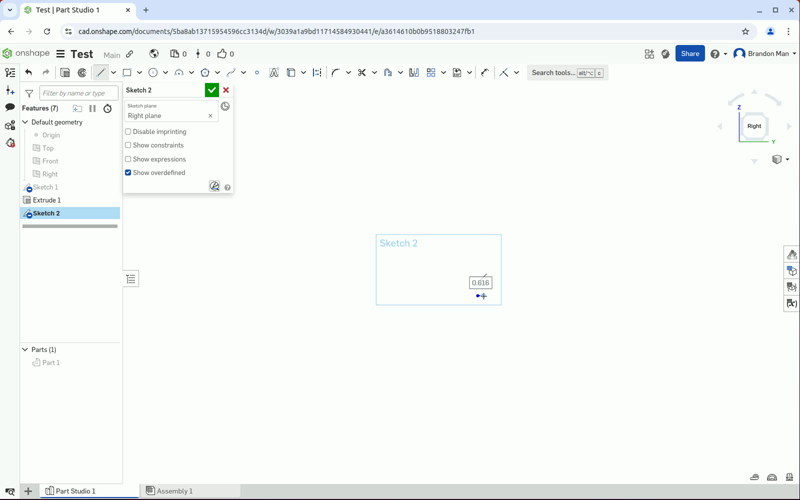
scroll(-6)
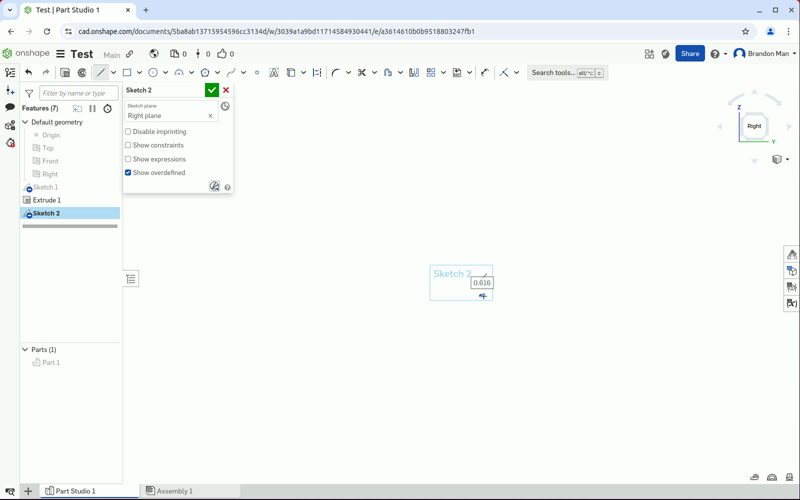
key_up(shift)
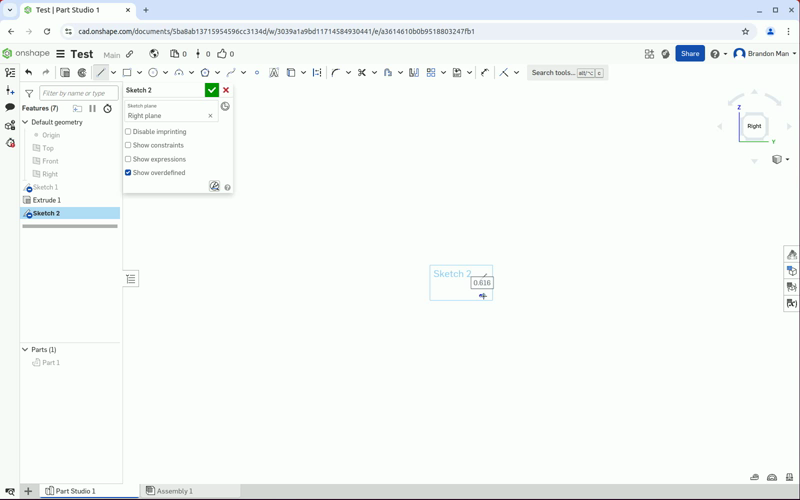
key_down(shift)
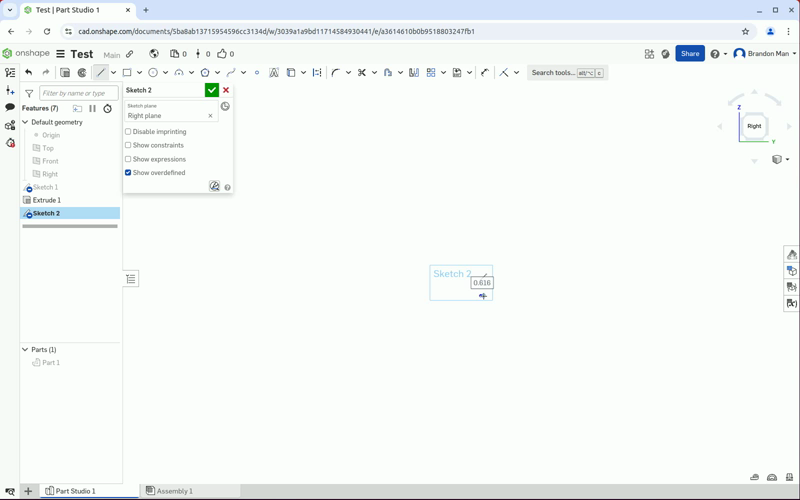
mouse_move(513, 295)
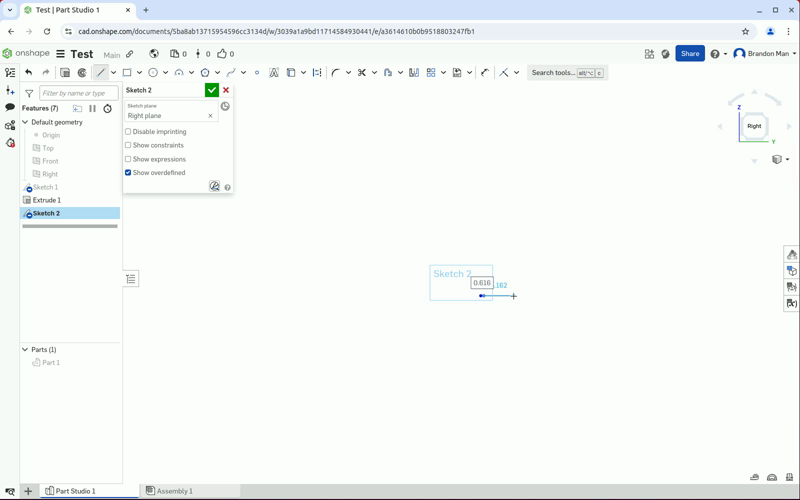
mouse_move(483, 269)
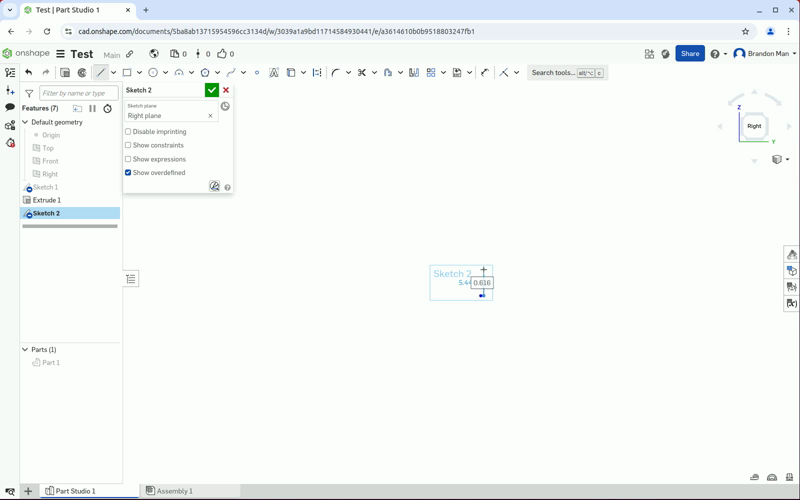
click(483, 269)
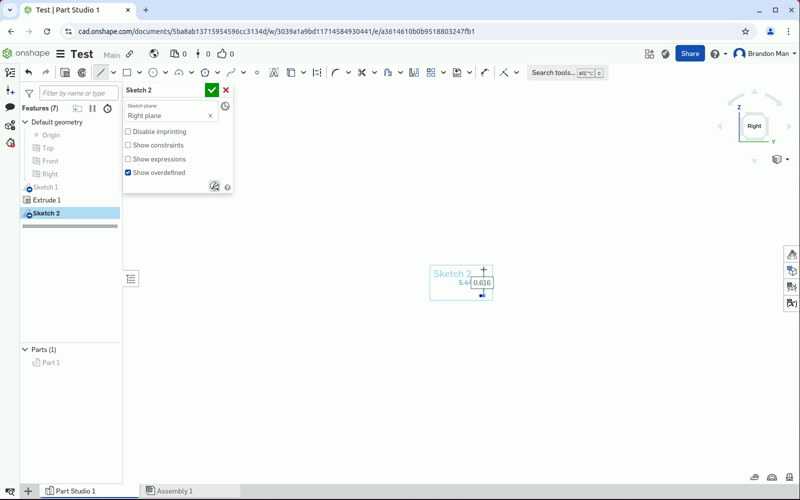
key_up(shift)
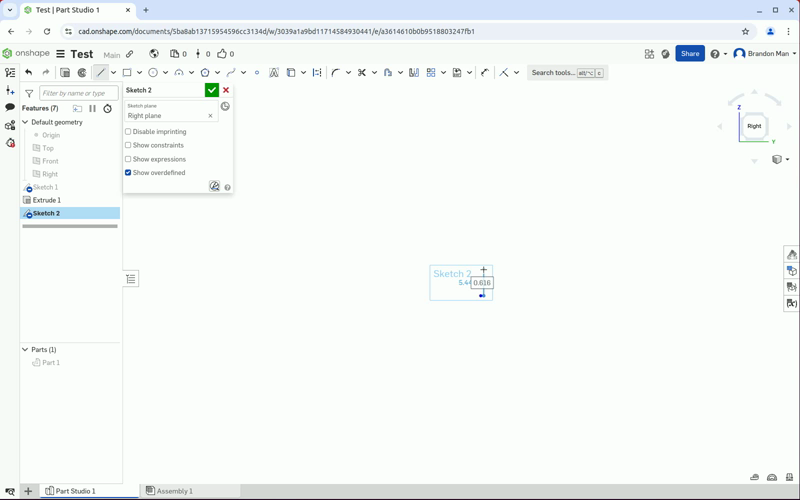
key_down(shift)
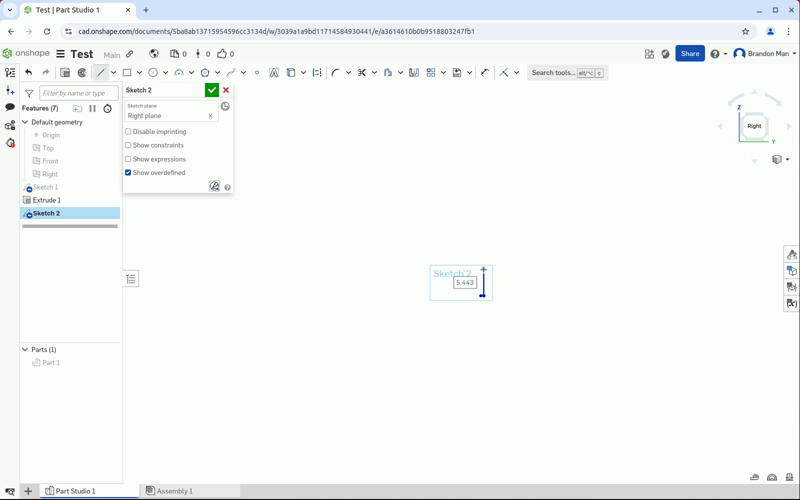
mouse_move(513, 269)
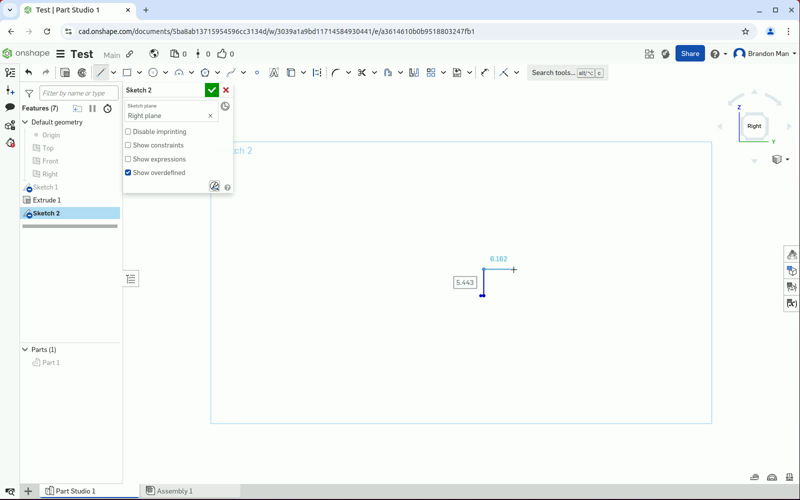
mouse_move(480, 269)
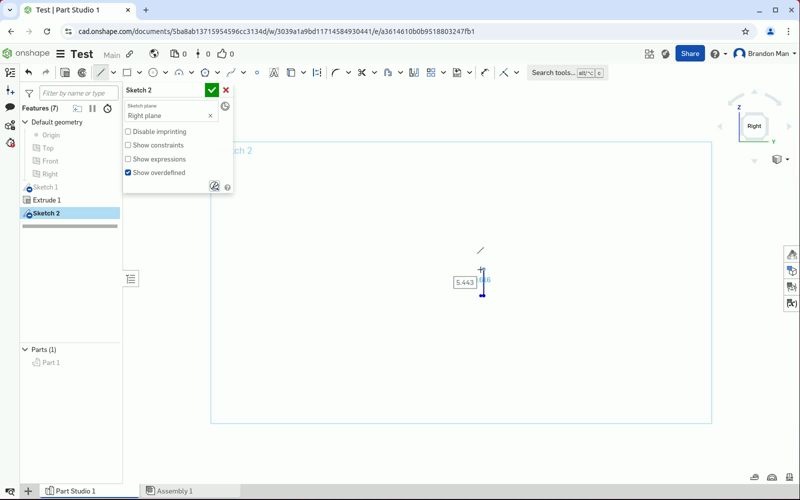
scroll(6)
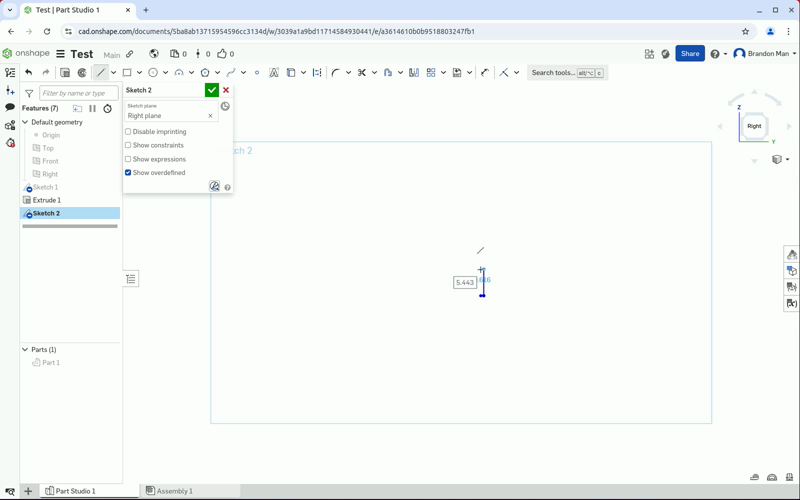
scroll(6)
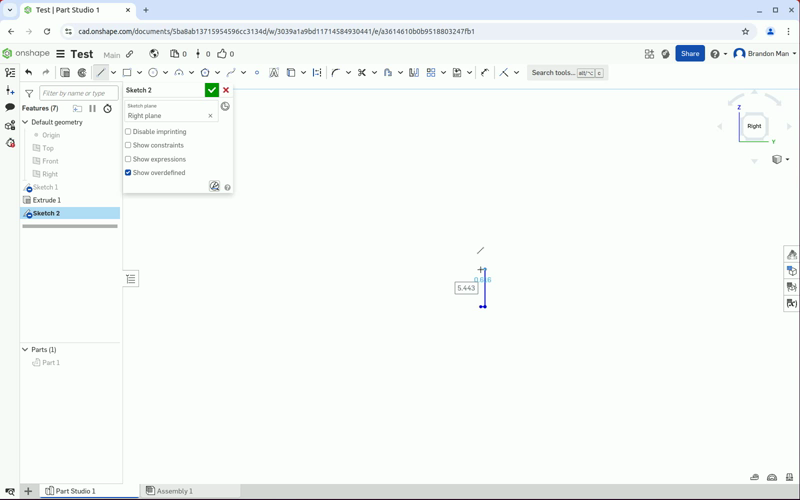
scroll(6)
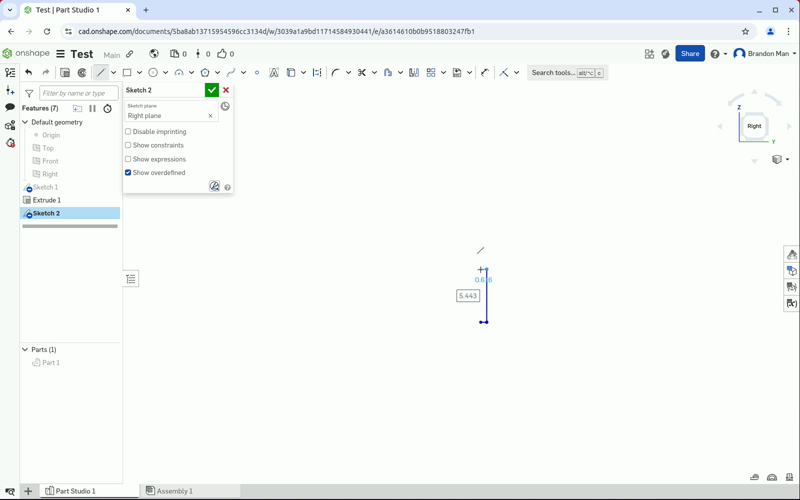
scroll(6)
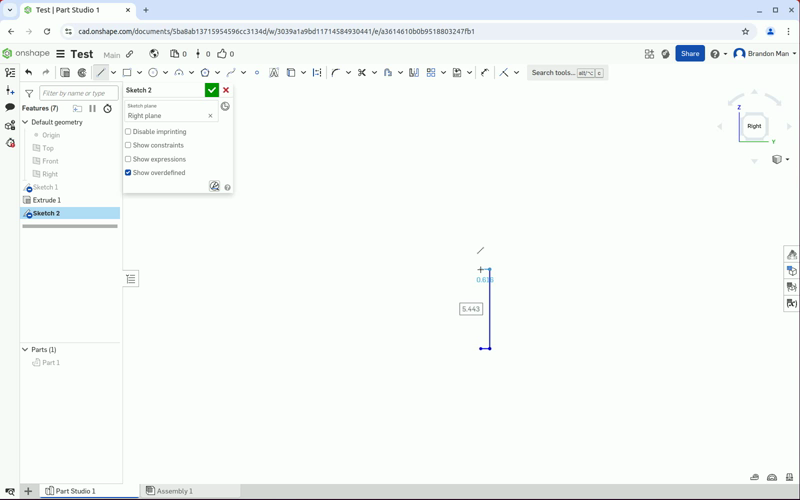
scroll(6)
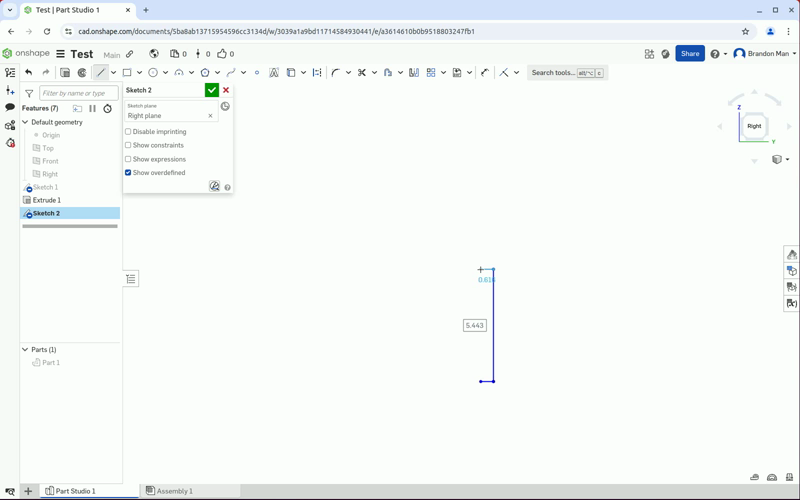
scroll(6)
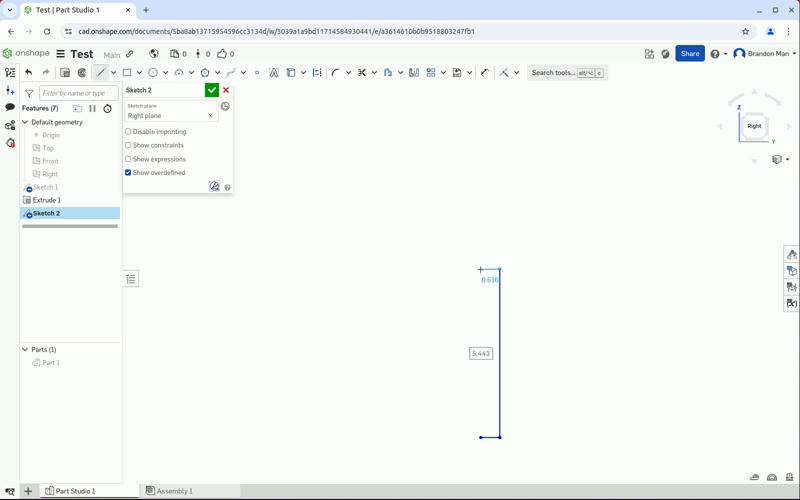
scroll(6)
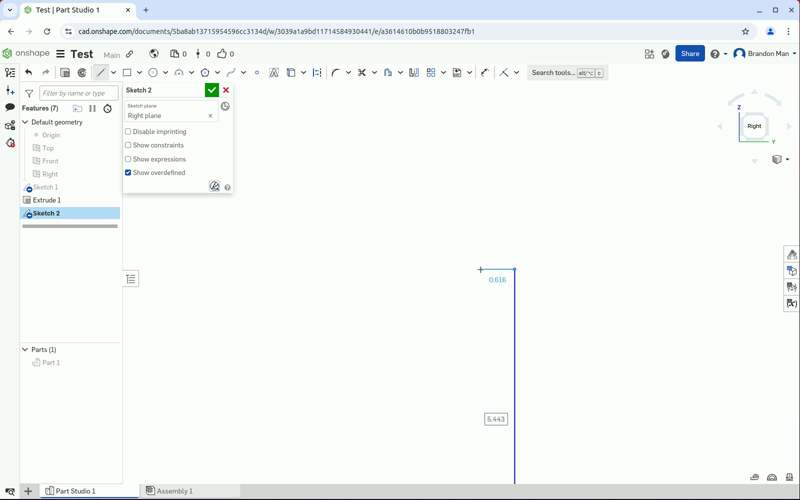
click(480, 269)
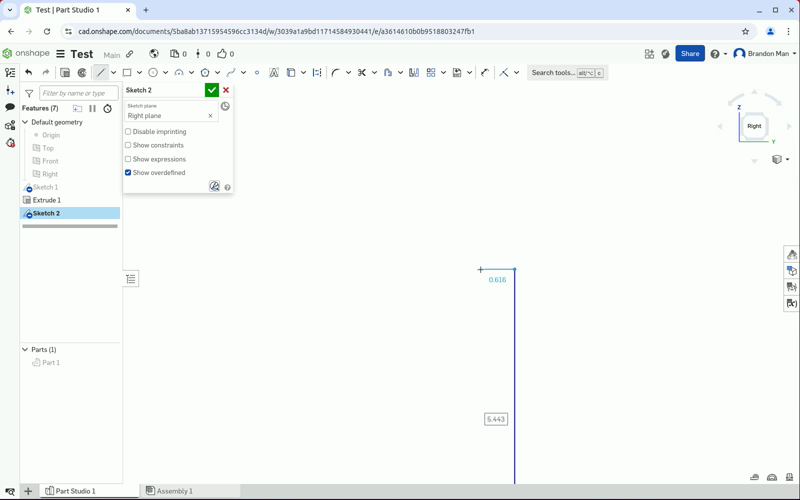
scroll(-6)
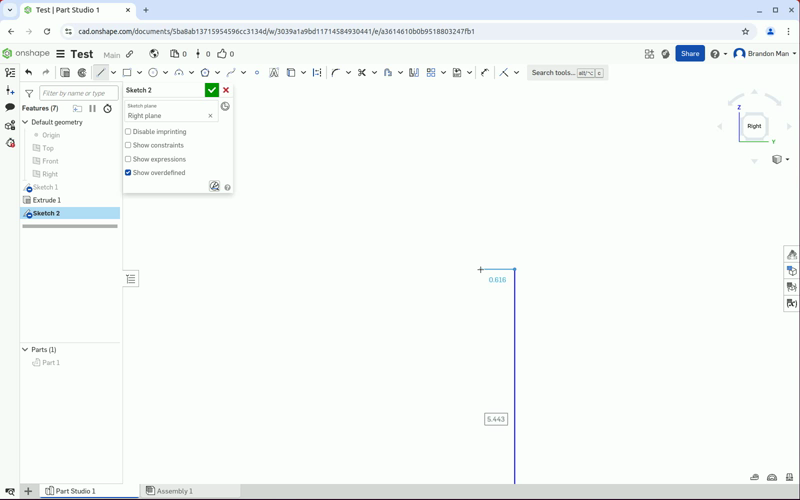
scroll(-6)
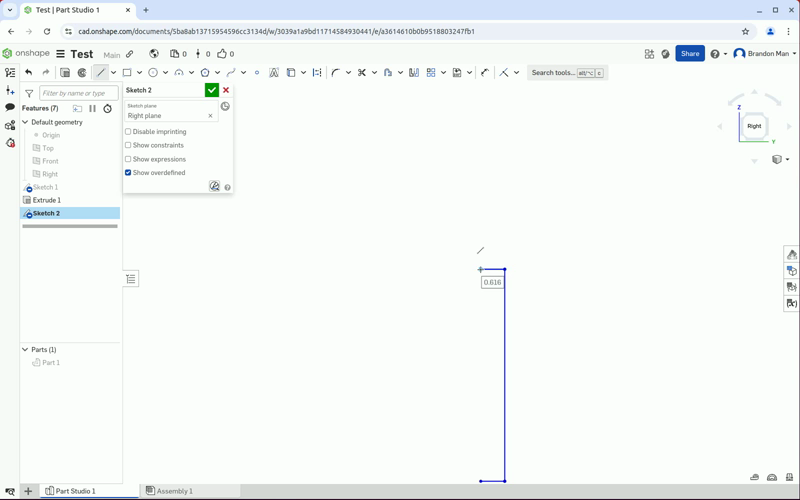
scroll(-6)
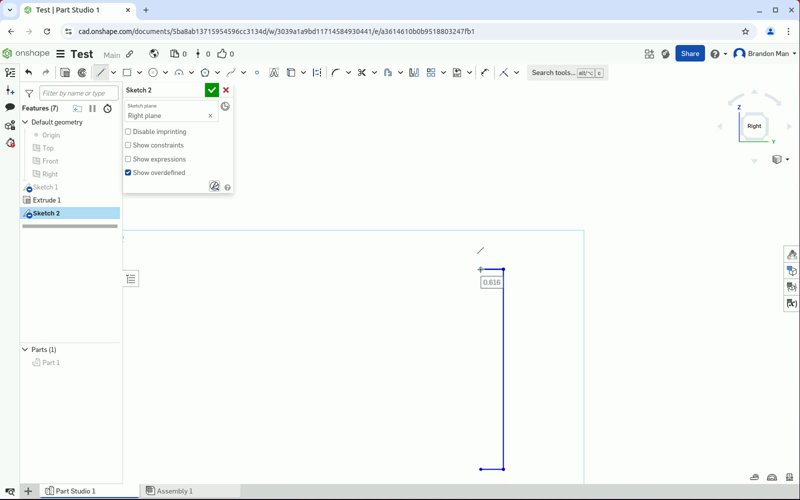
scroll(-6)
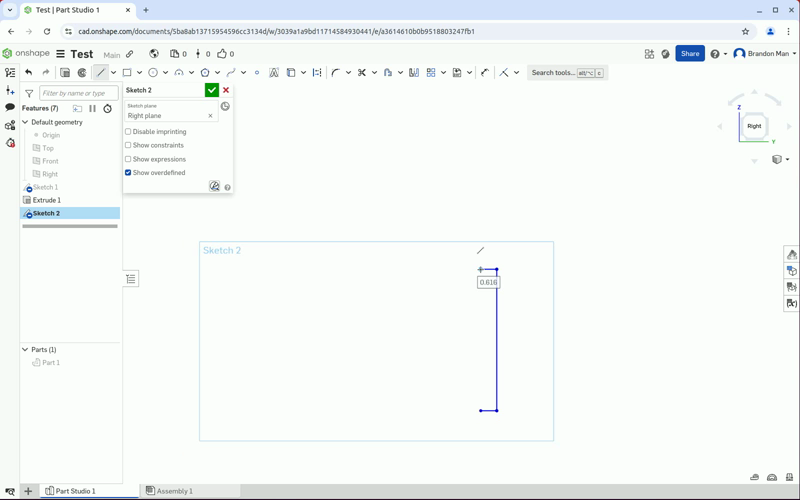
scroll(-6)
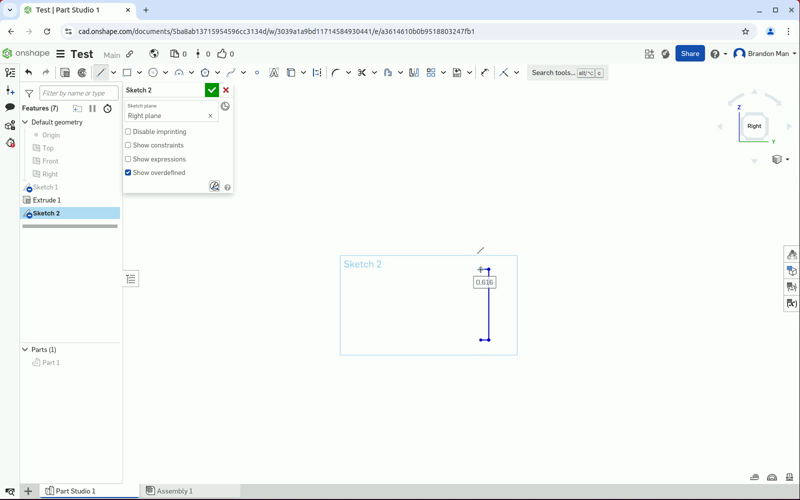
scroll(-6)
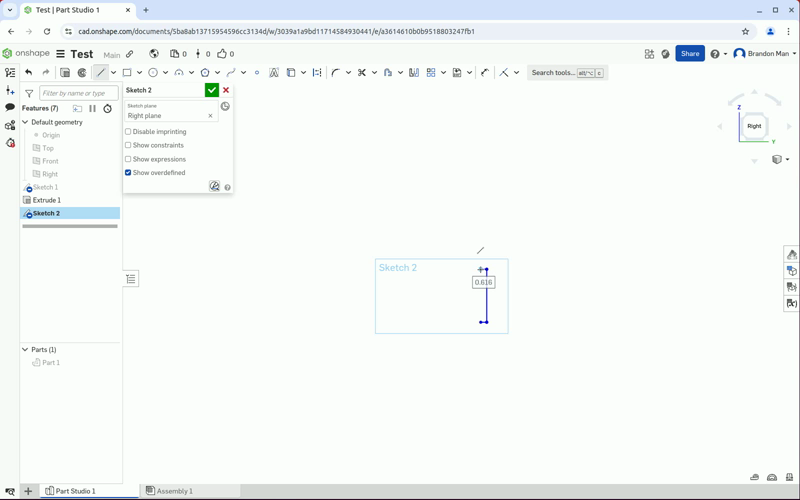
scroll(-6)
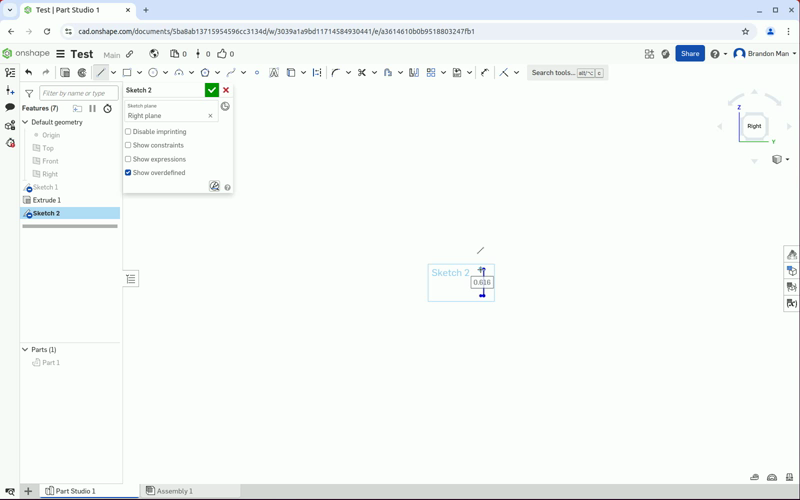
key_up(shift)
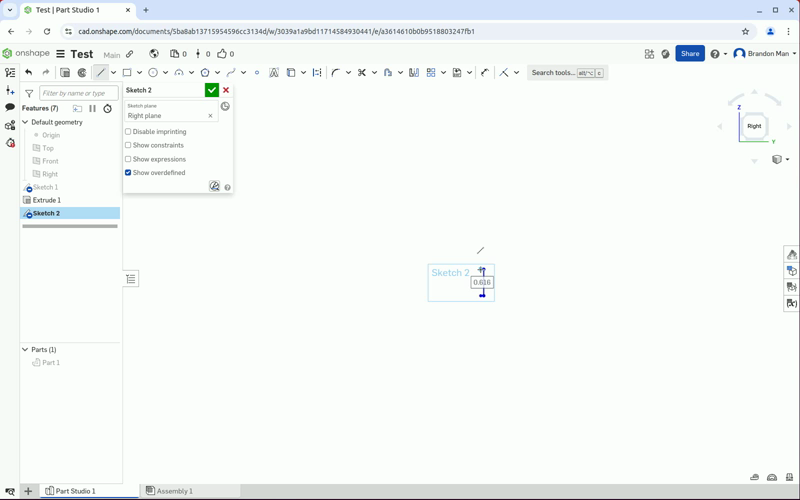
mouse_move(510, 269)
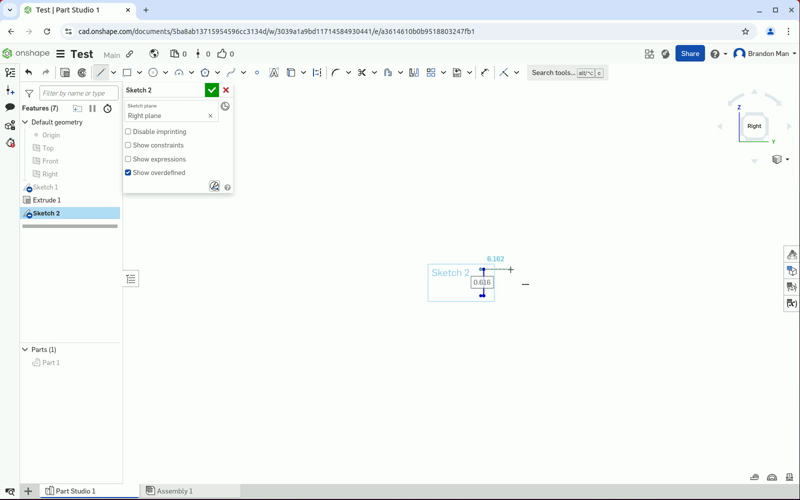
key_down(shift)
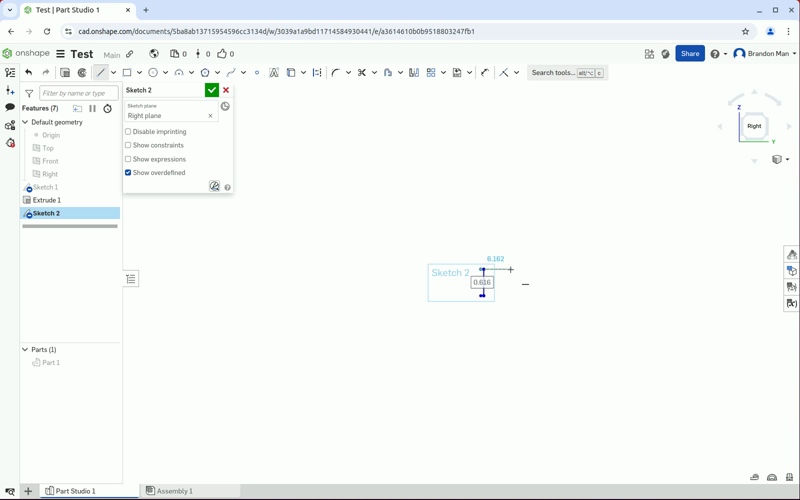
mouse_move(480, 295)
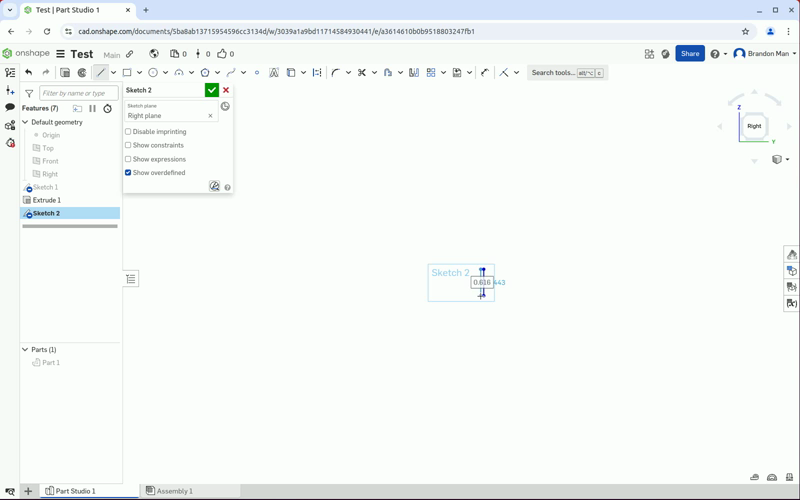
scroll(6)
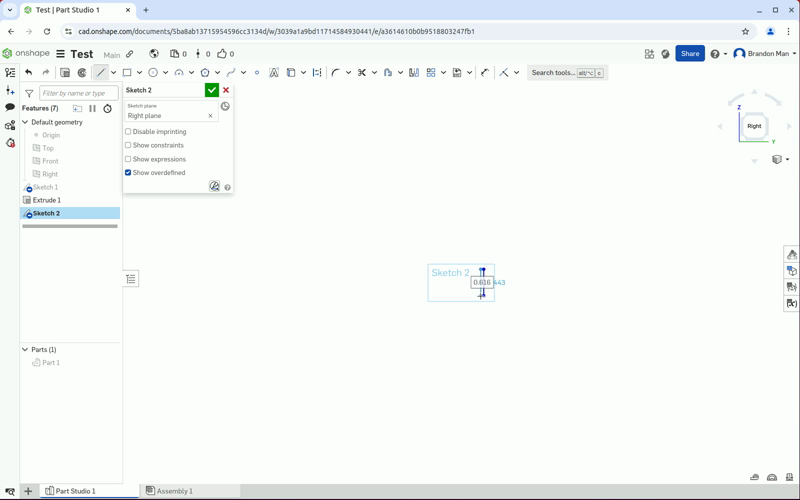
scroll(6)
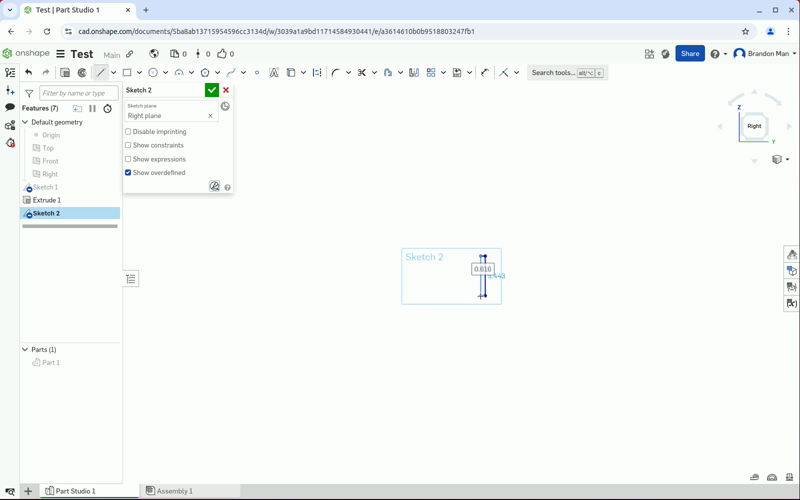
scroll(6)
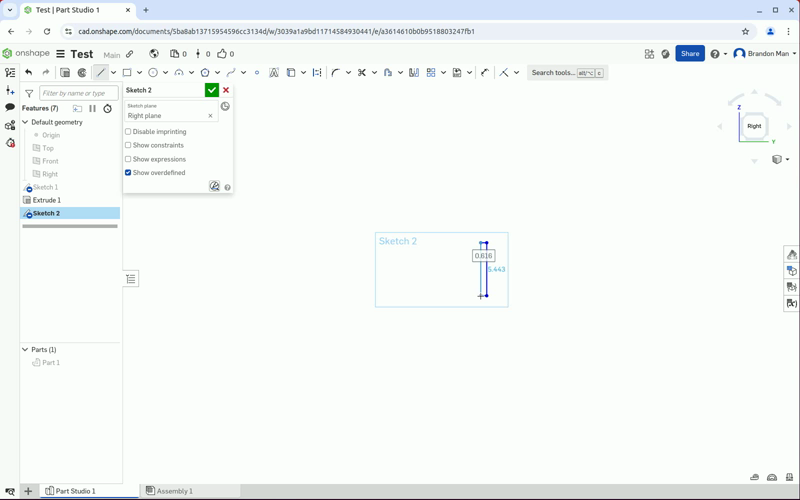
scroll(6)
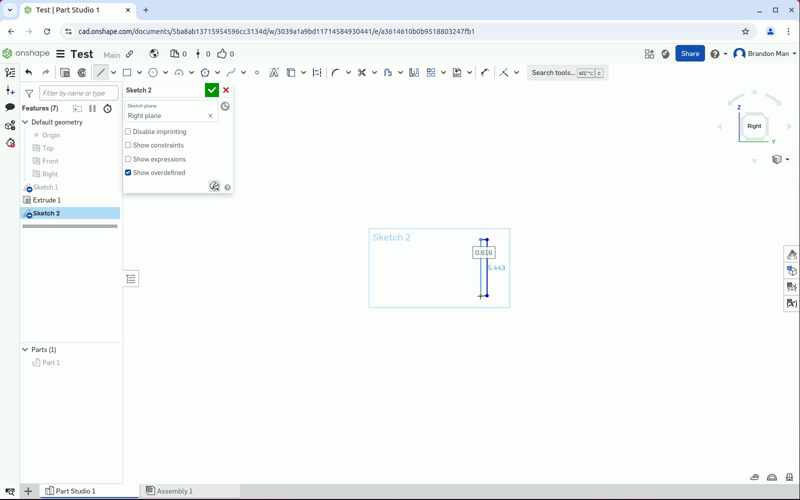
scroll(6)
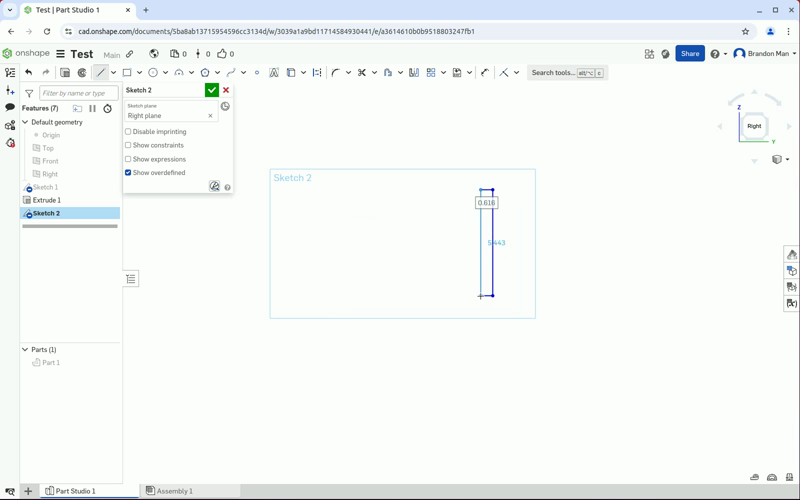
scroll(6)
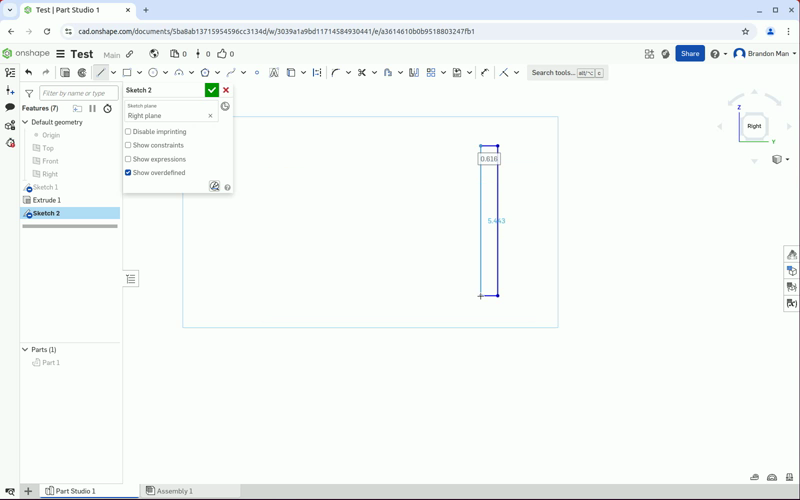
scroll(6)
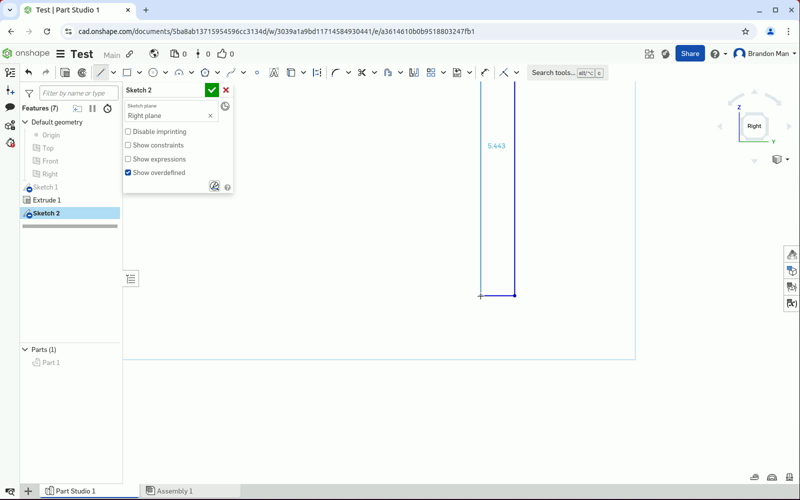
key_up(shift)
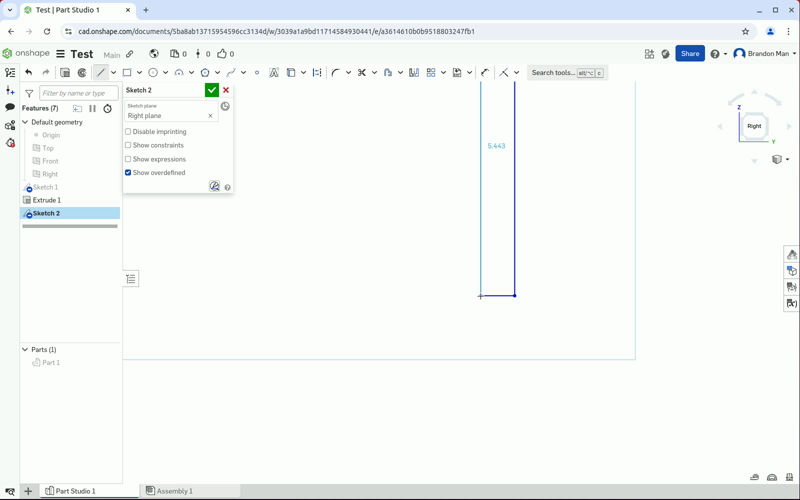
click(480, 295)
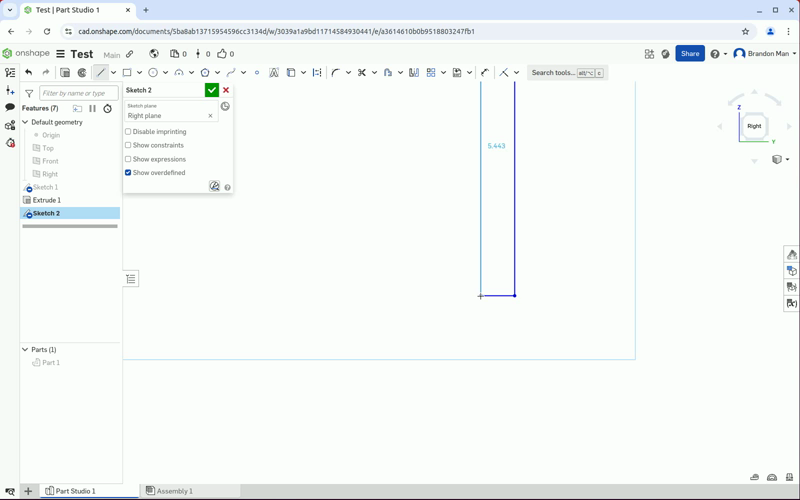
scroll(-6)
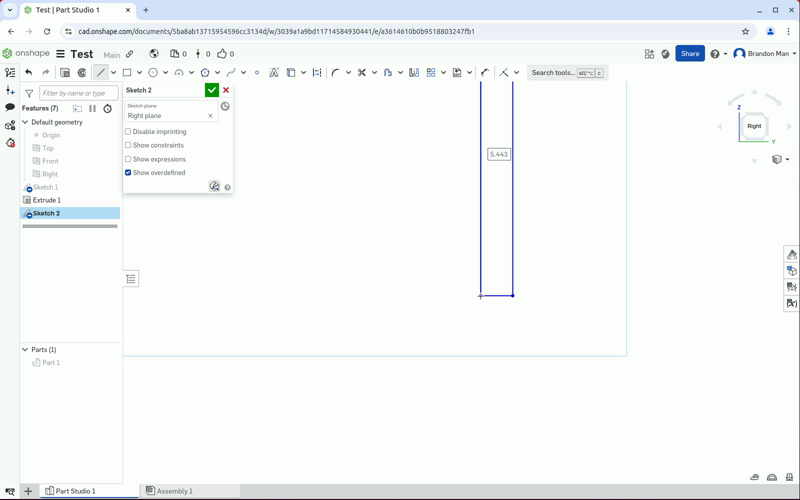
scroll(-6)
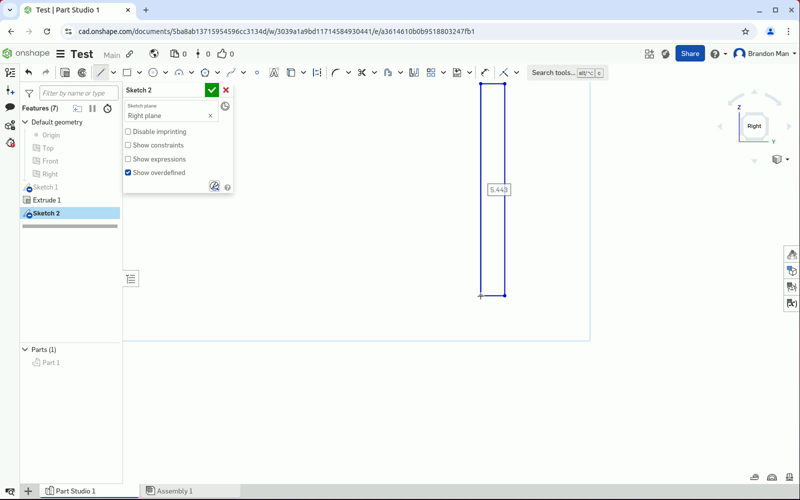
scroll(-6)
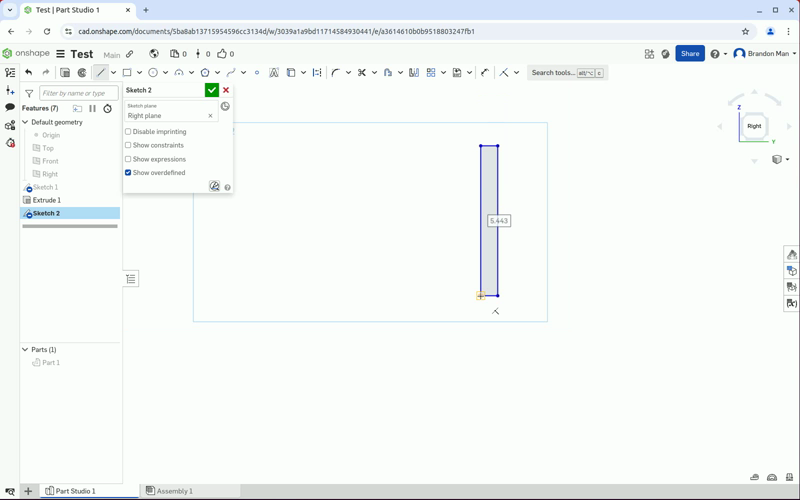
scroll(-6)
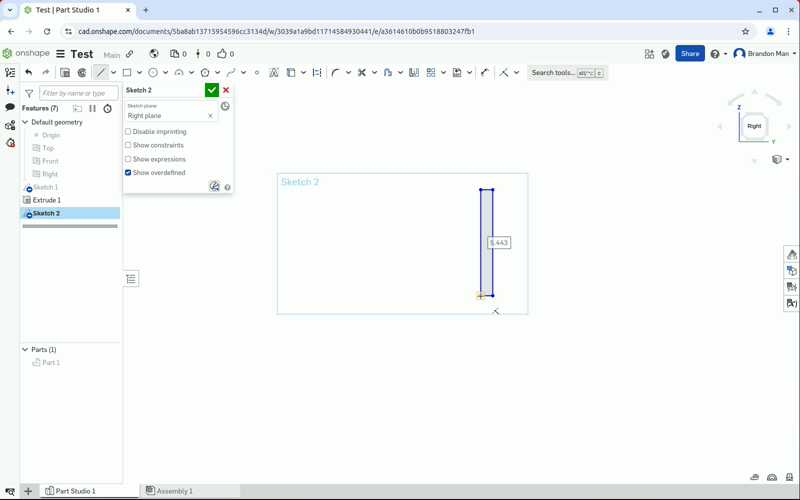
scroll(-6)
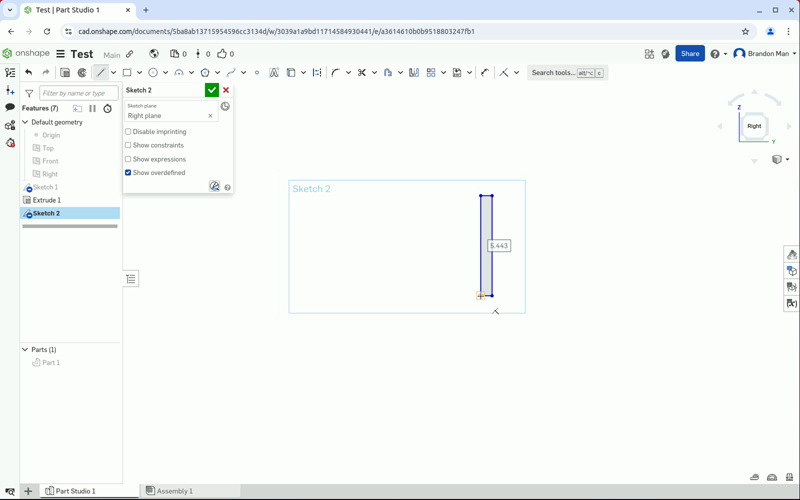
scroll(-6)
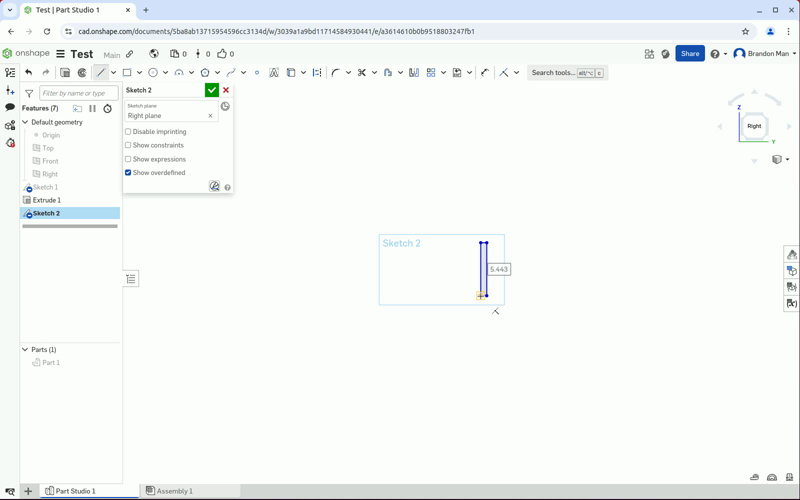
scroll(-6)
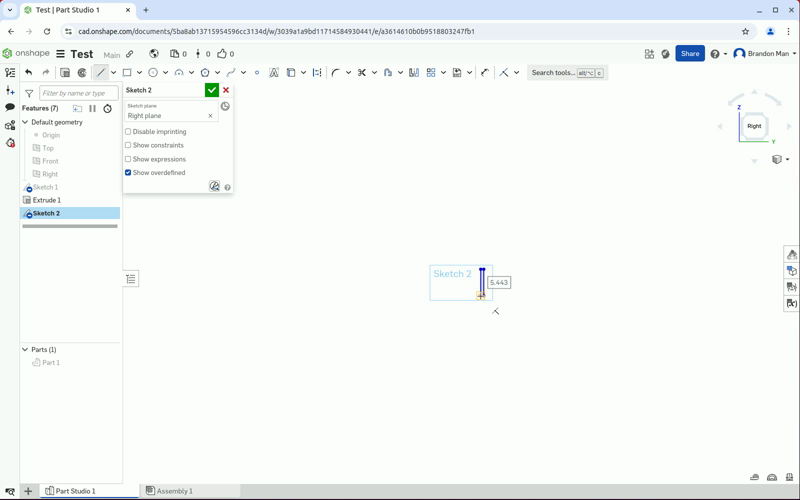
key(esc)
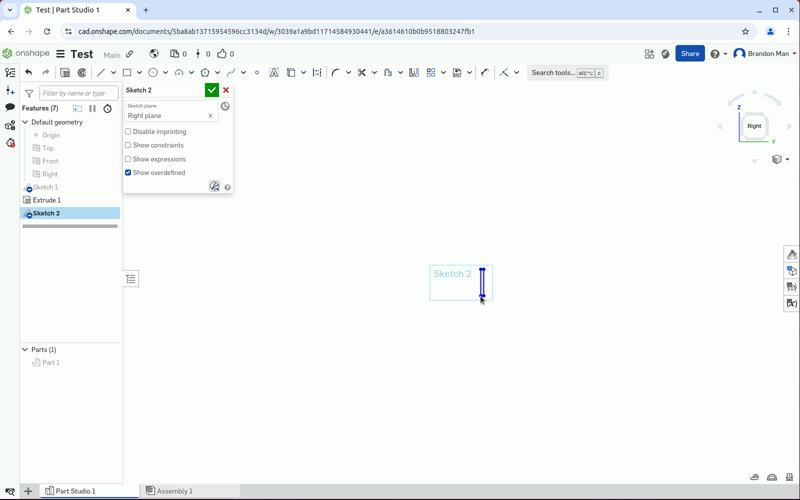
mouse_move(483, 278)
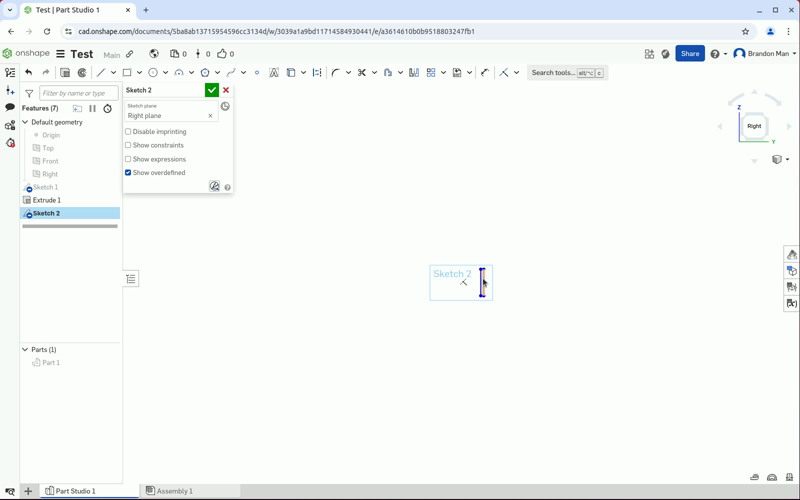
scroll(6)
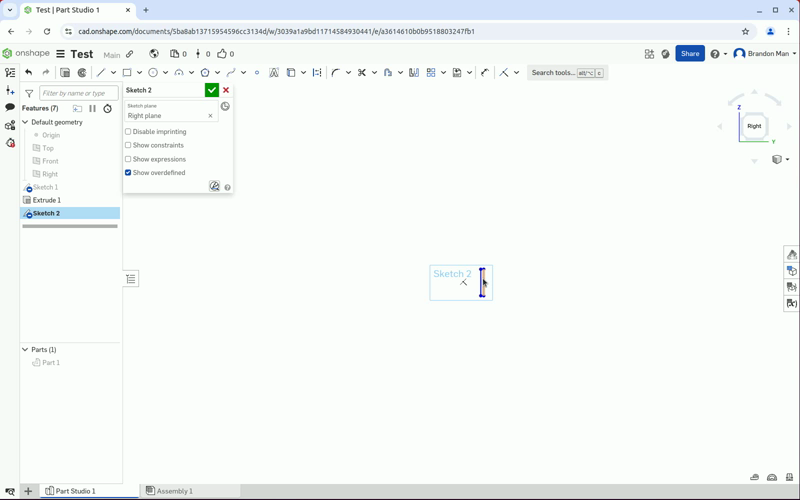
scroll(6)
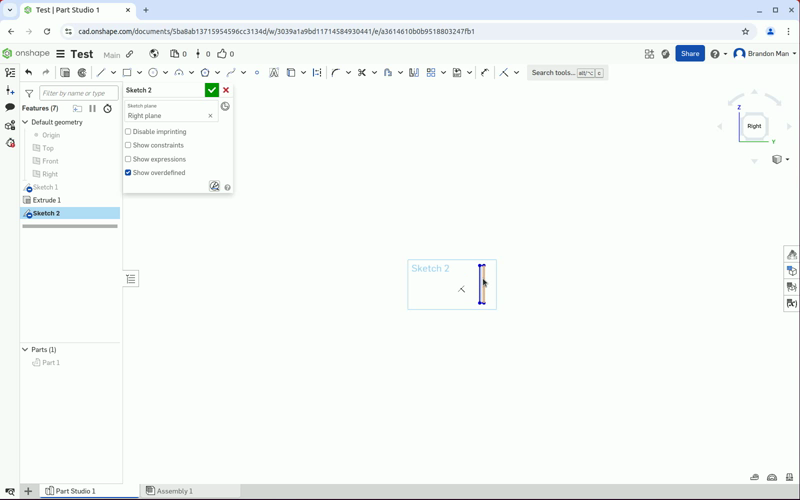
scroll(6)
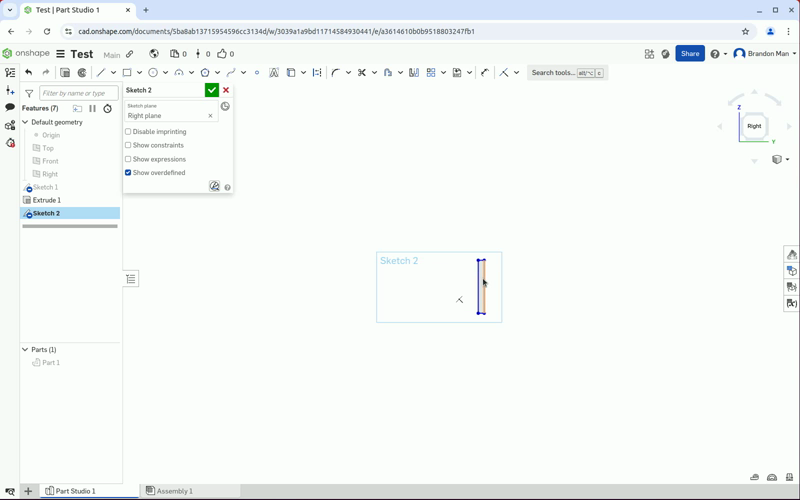
scroll(6)
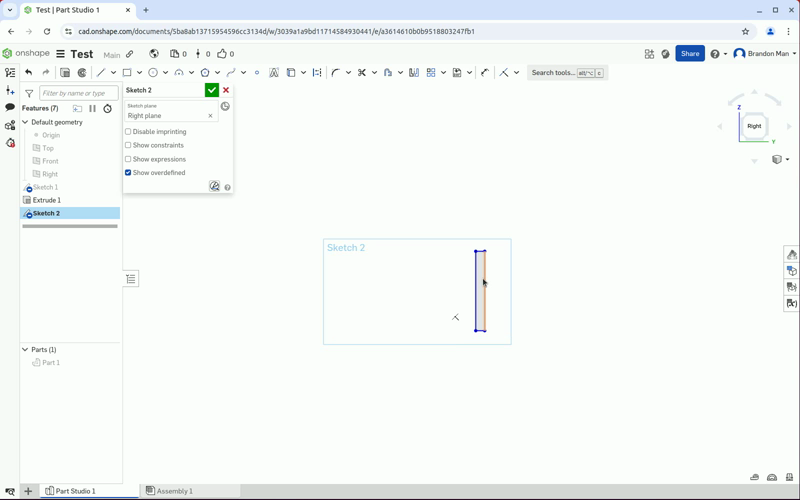
scroll(6)
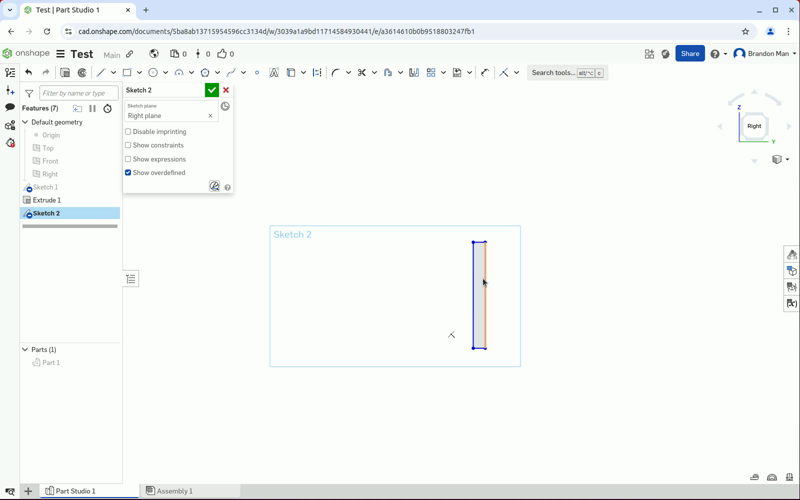
scroll(6)
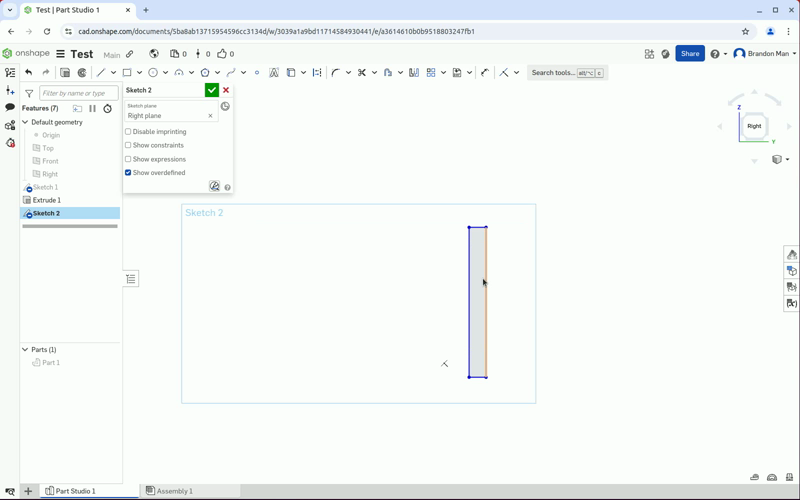
scroll(6)
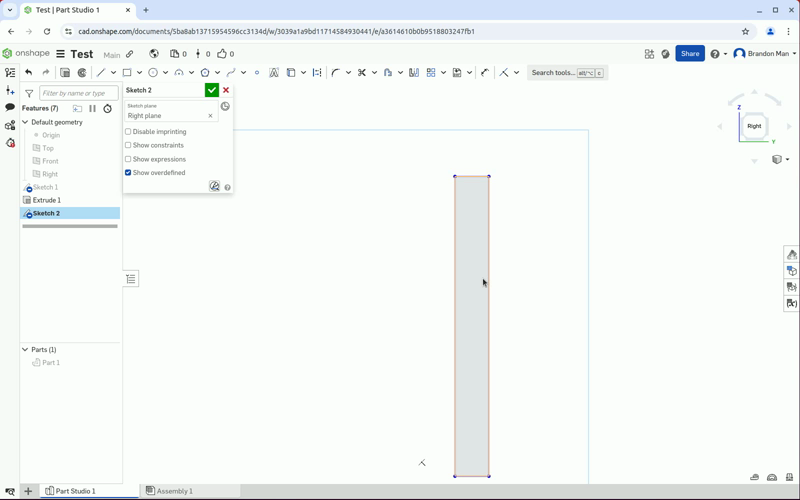
click(483, 278)
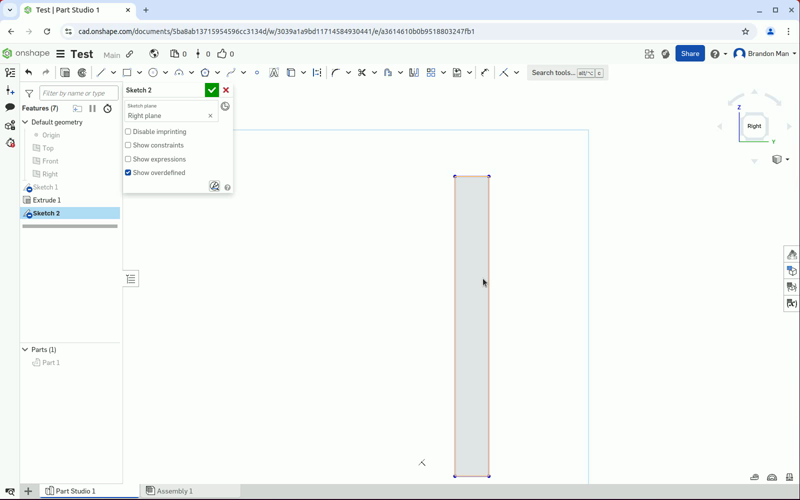
scroll(-6)
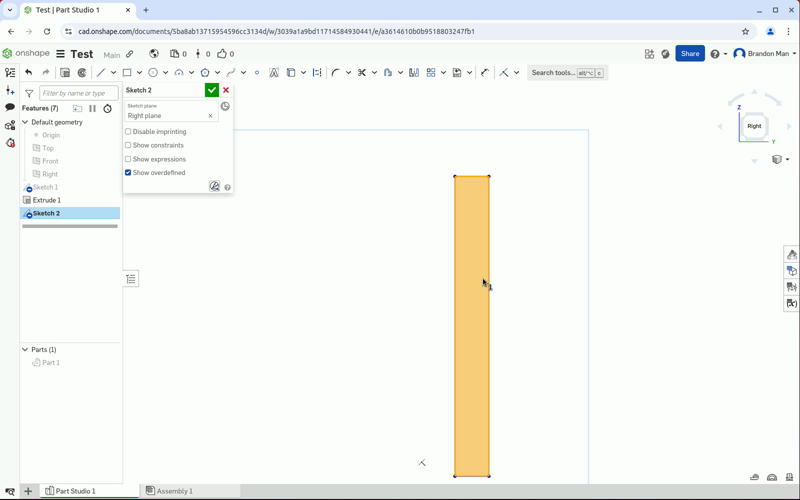
scroll(-6)
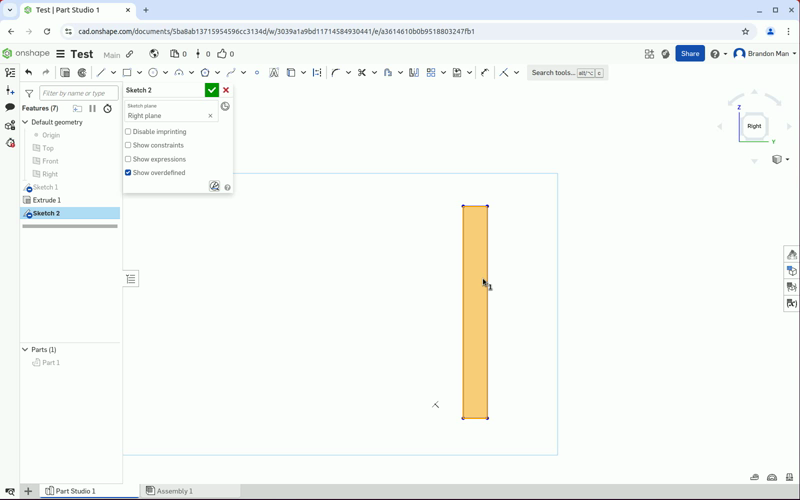
scroll(-6)
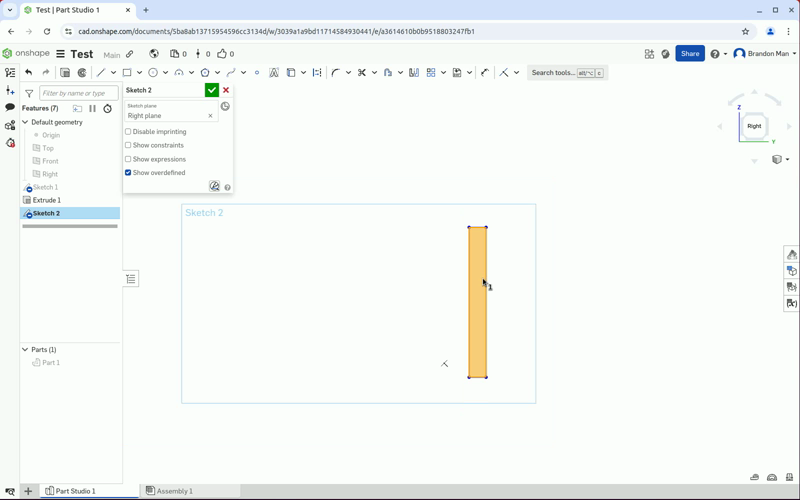
scroll(-6)
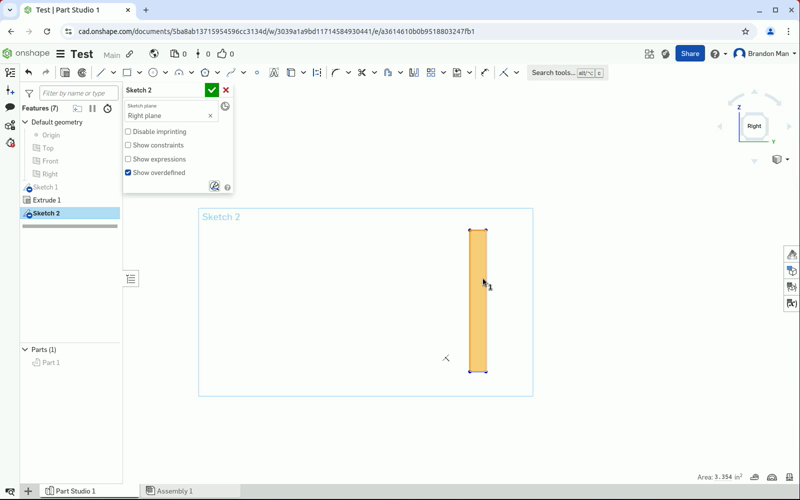
scroll(-6)
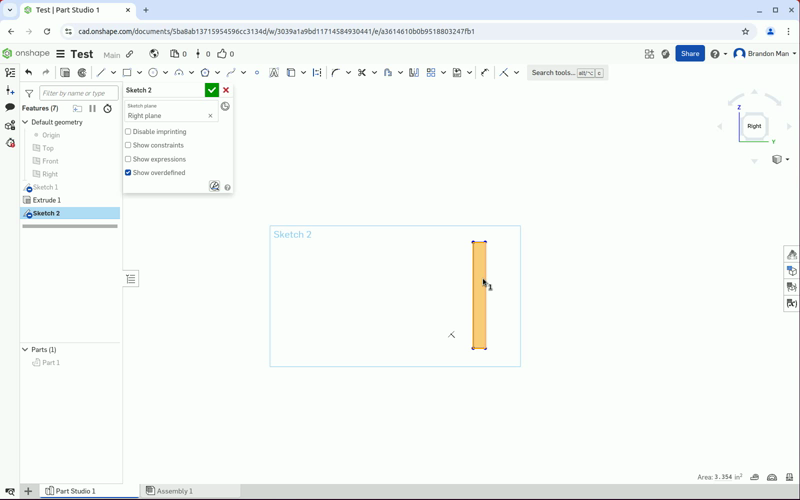
scroll(-6)
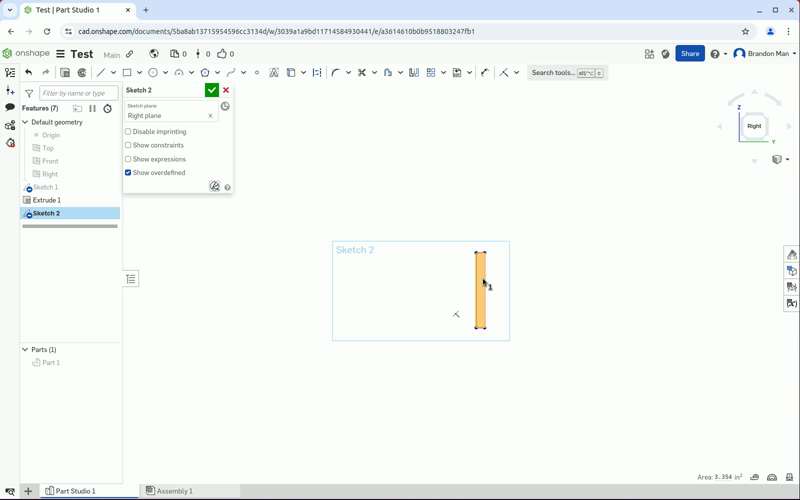
scroll(-6)
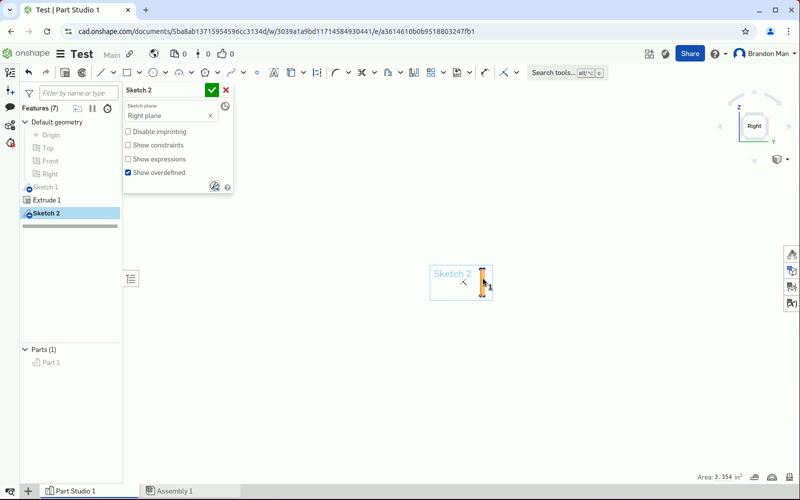
mouse_move(73, 352)
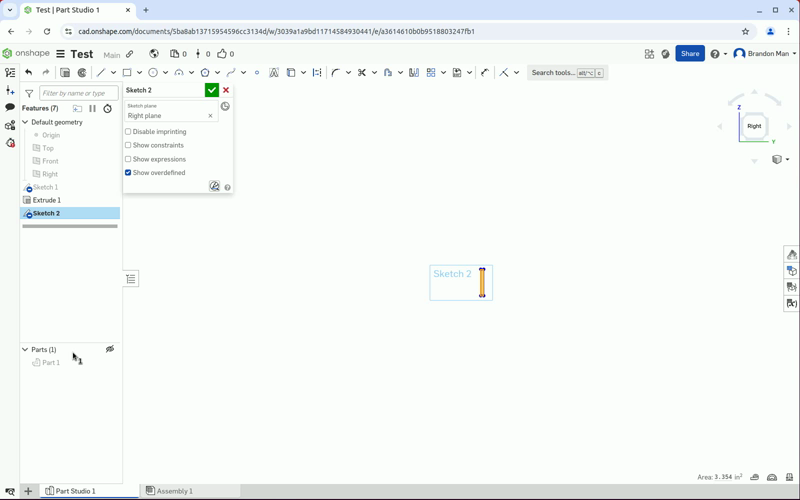
key(shift+y)
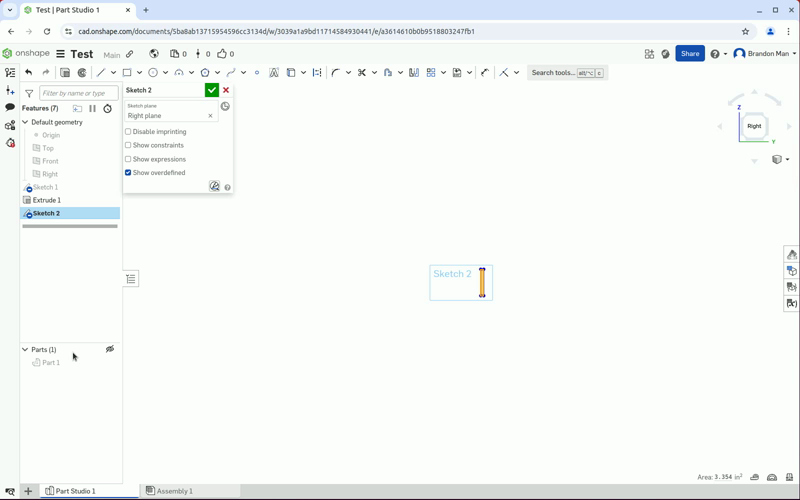
key(shift+e)
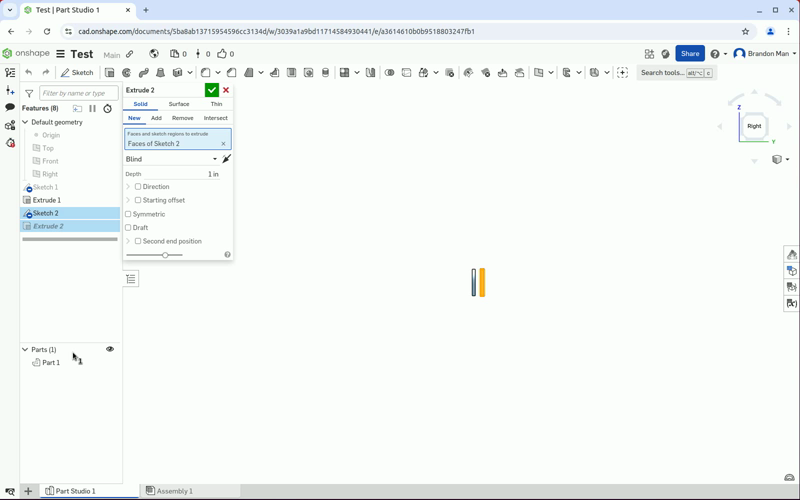
mouse_move(143, 106)
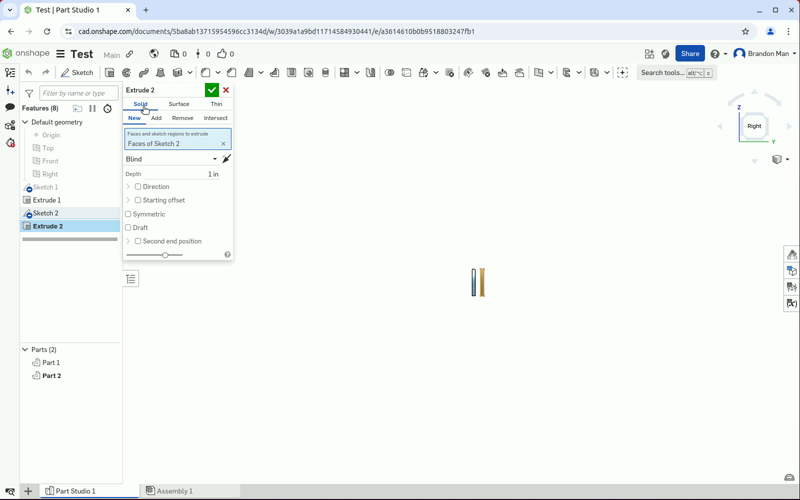
click(143, 106)
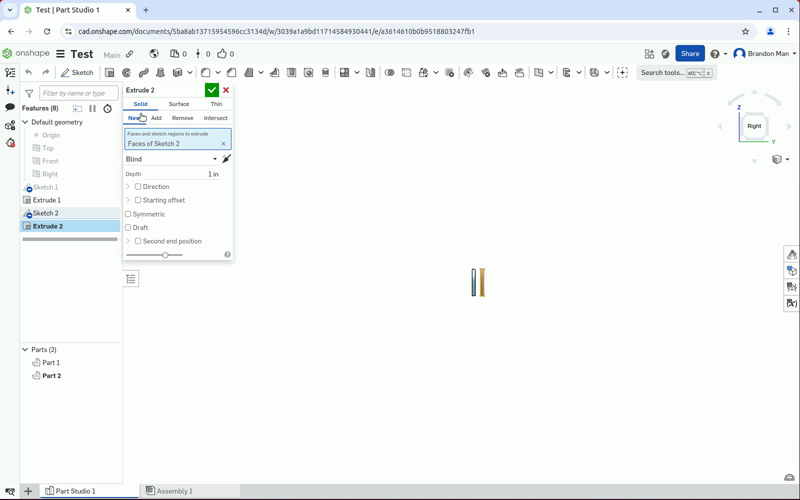
mouse_move(137, 120)
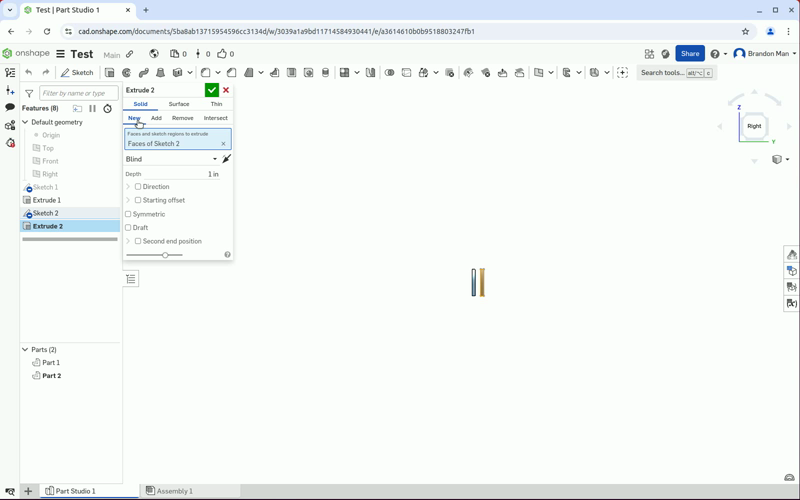
click(137, 120)
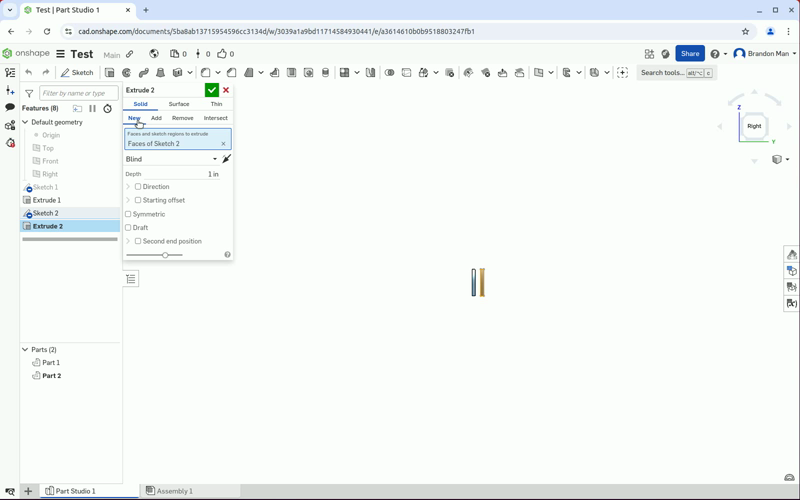
key(tab, 4)
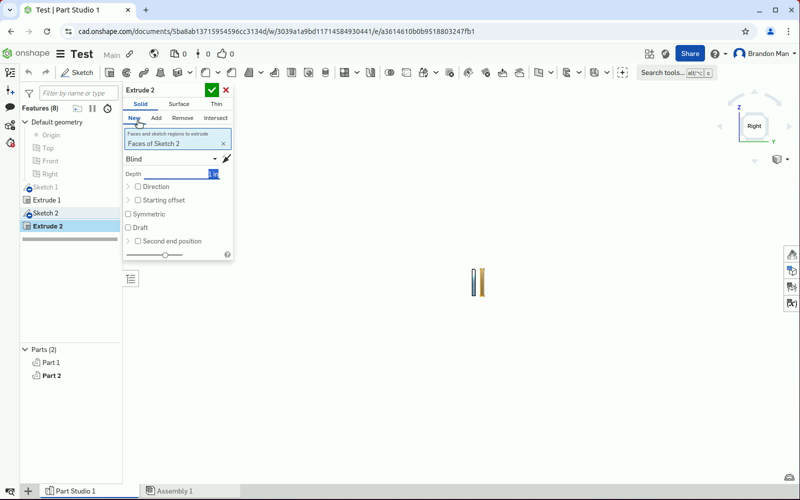
text(5.296)
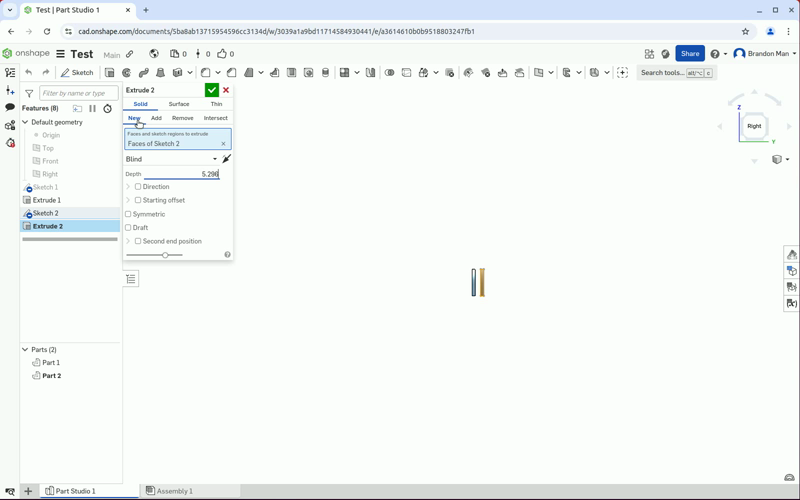
key(enter)
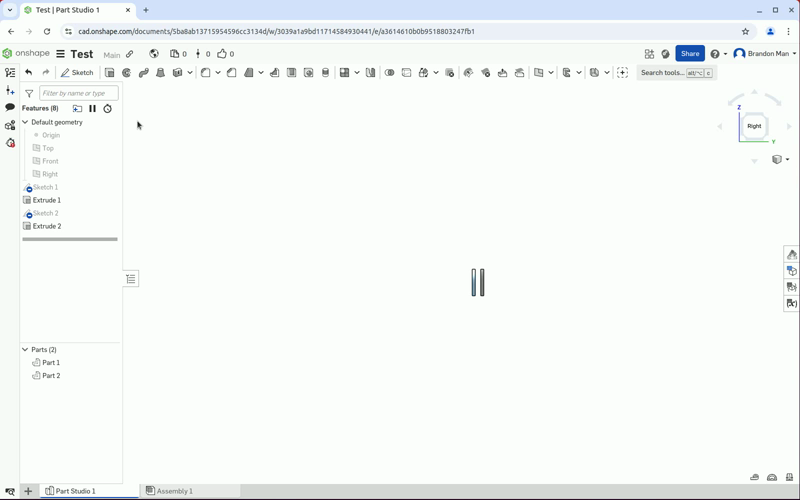
key(shift+h)
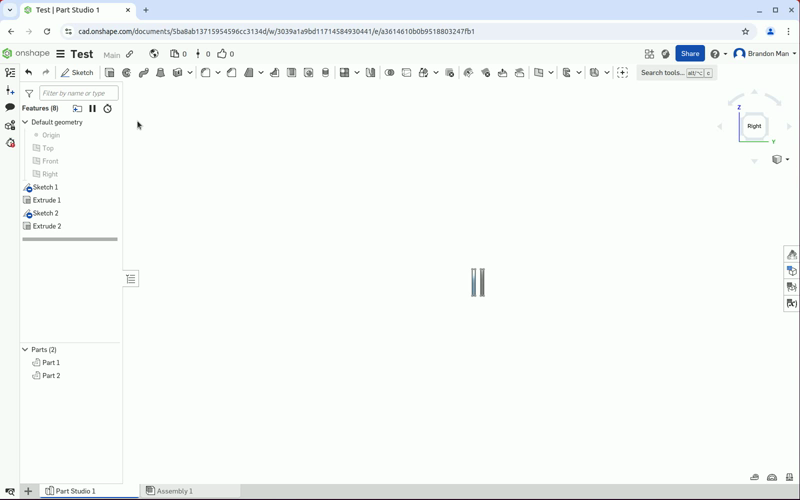
key(shift+h)
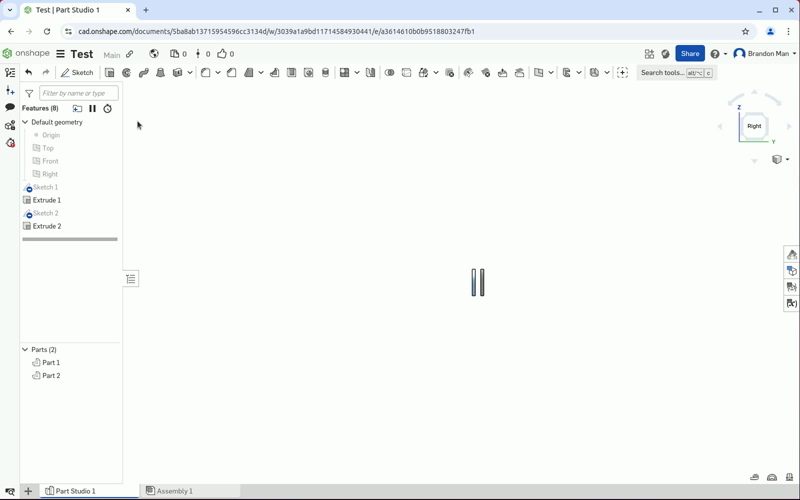
mouse_move(73, 189)
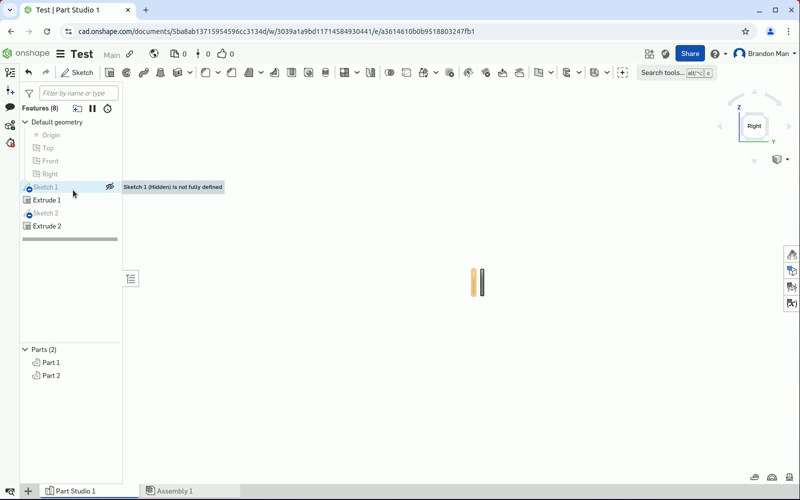
click(73, 189)
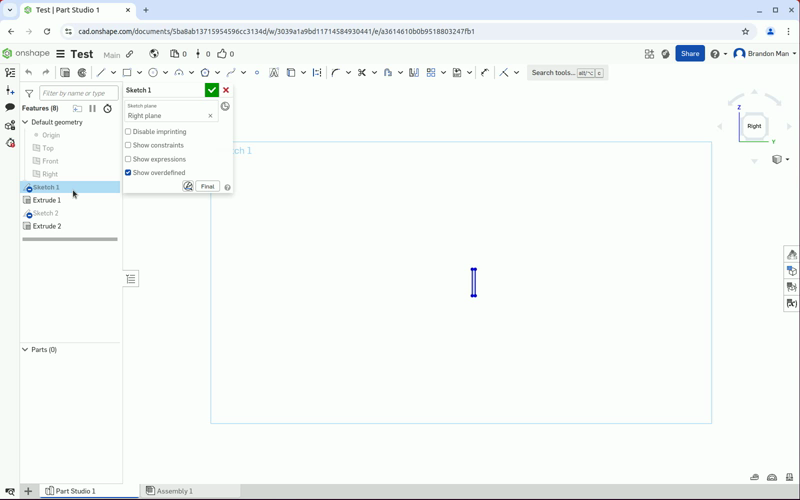
mouse_move(229, 92)
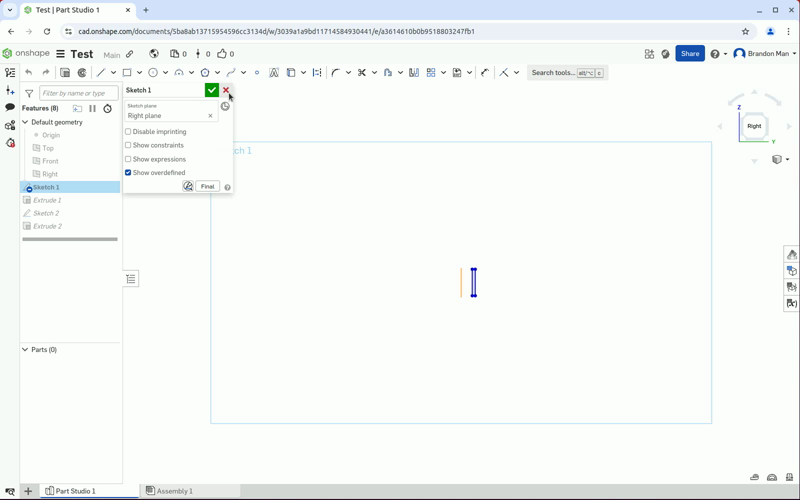
click(229, 92)
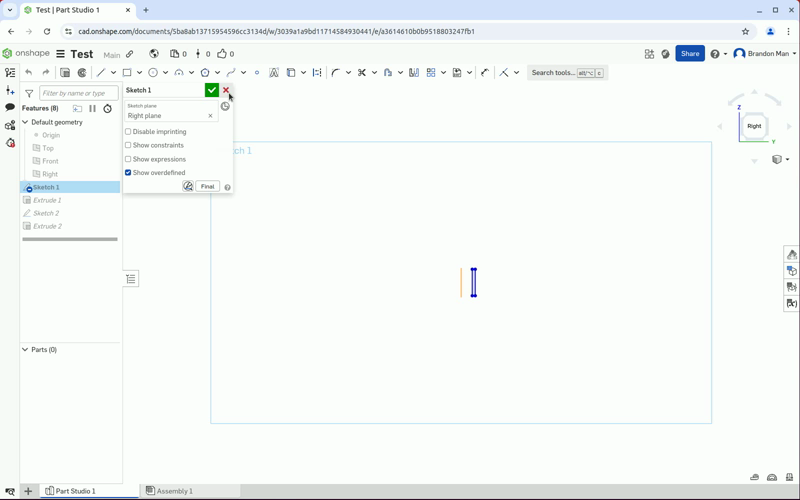
key(shift+s)
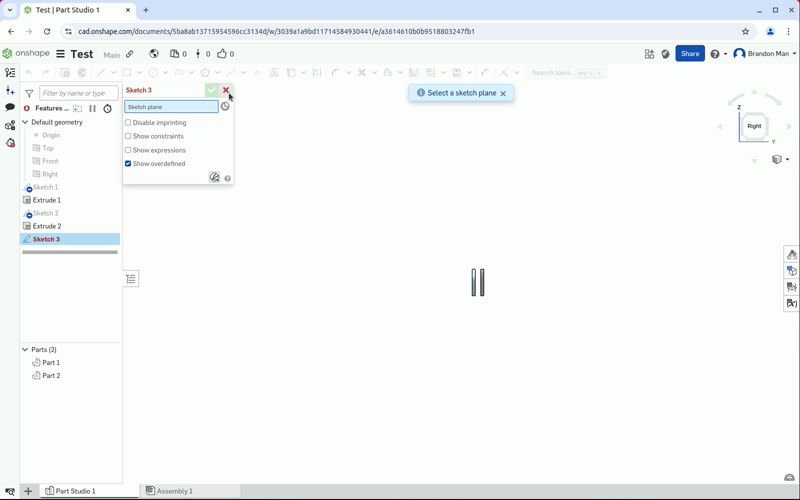
mouse_move(73, 176)
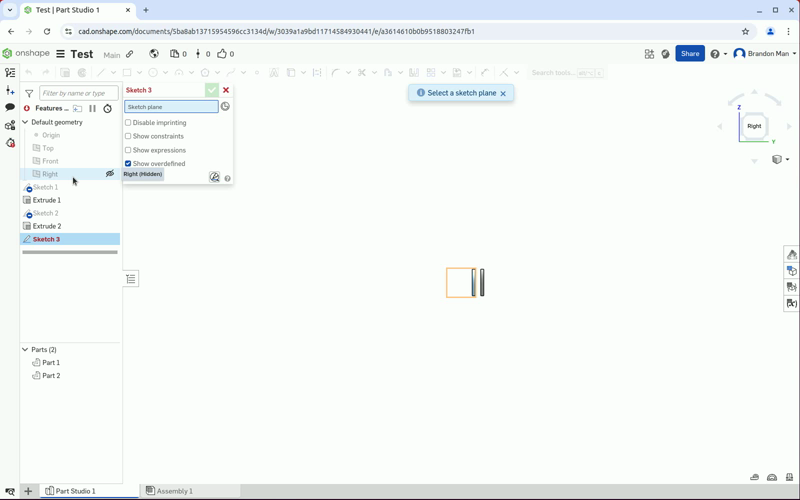
click(73, 176)
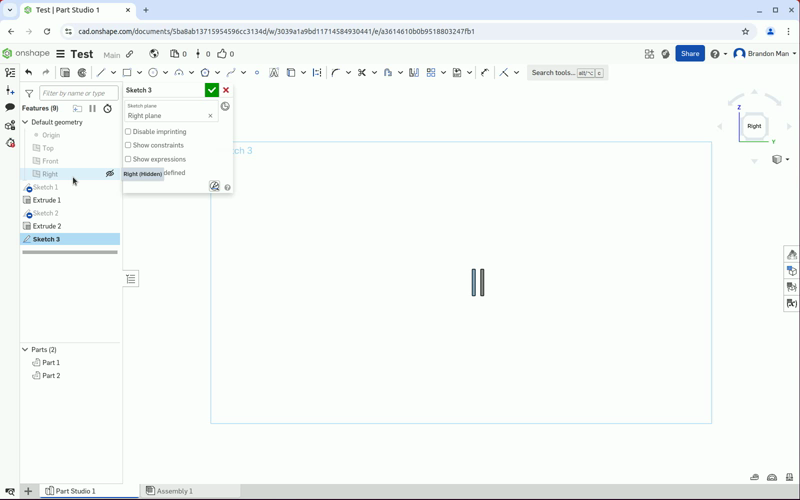
mouse_move(73, 352)
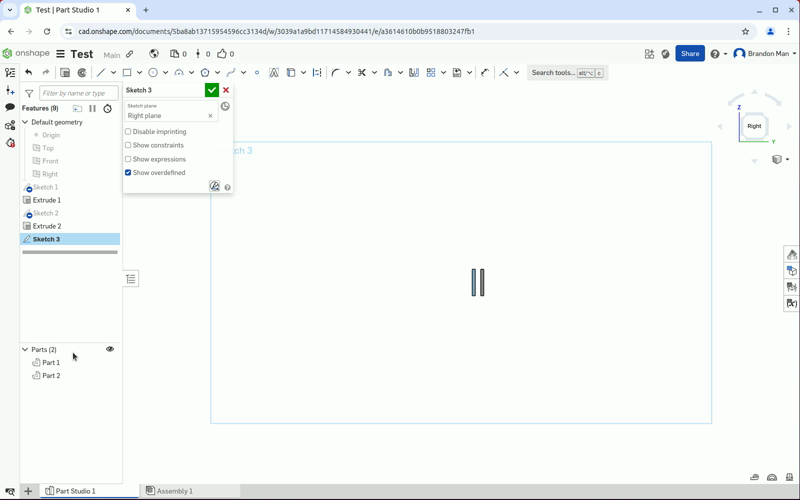
key(y)
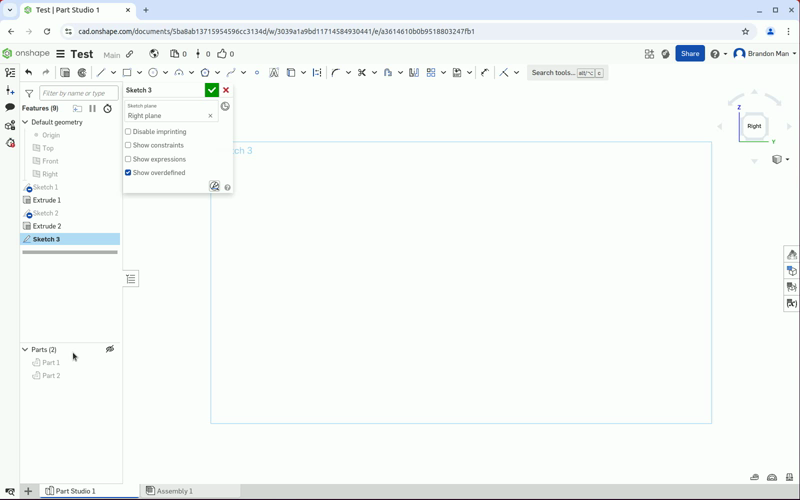
key(l)
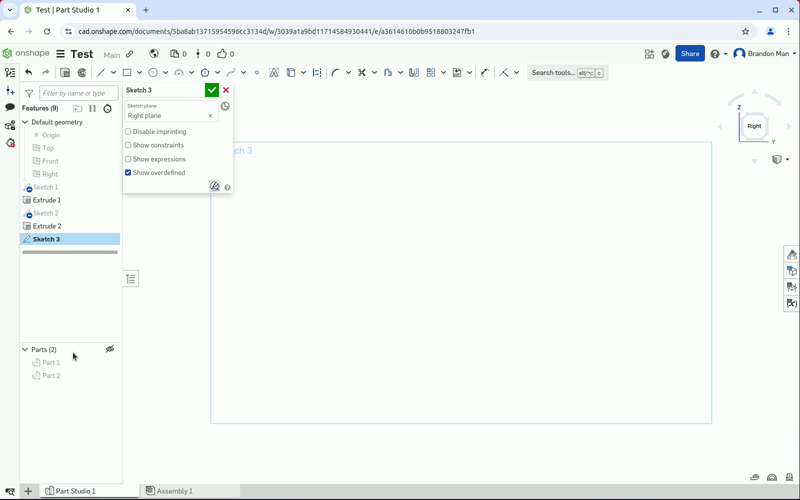
key_down(shift)
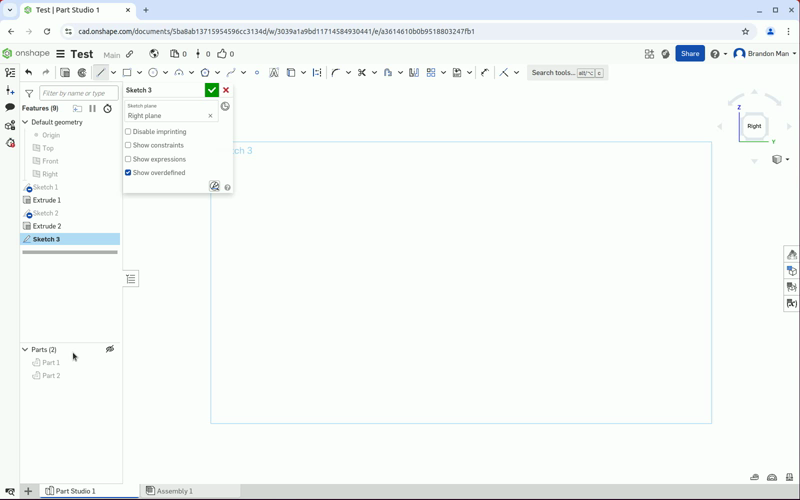
mouse_move(495, 295)
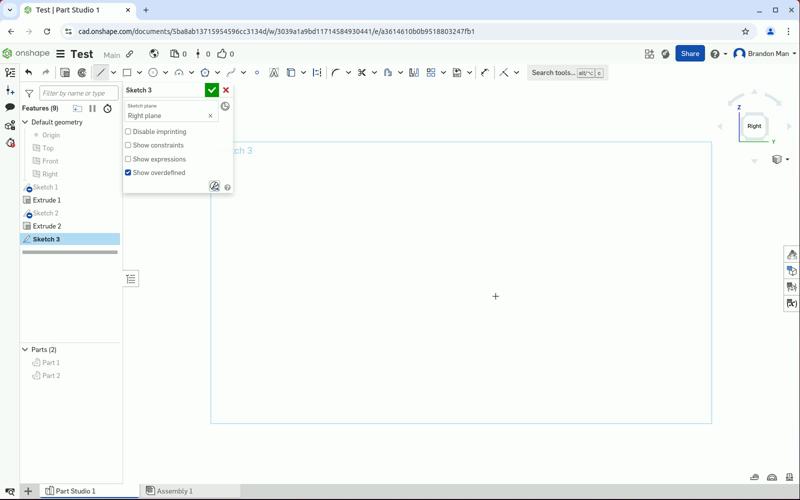
click(495, 295)
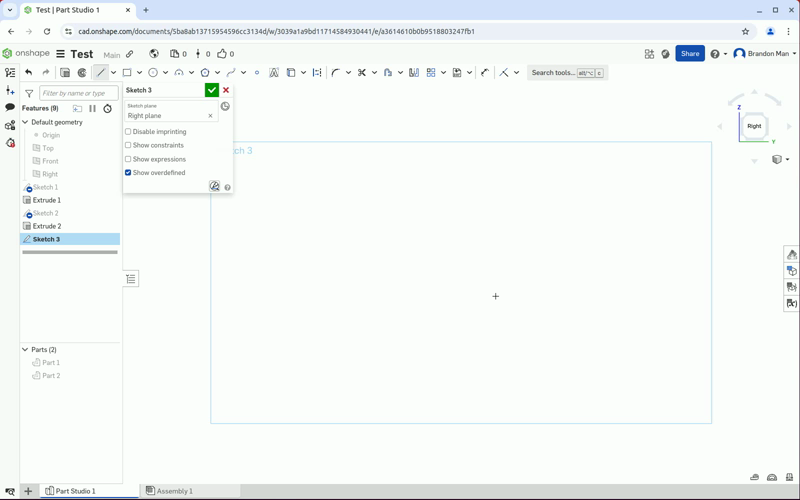
key_up(shift)
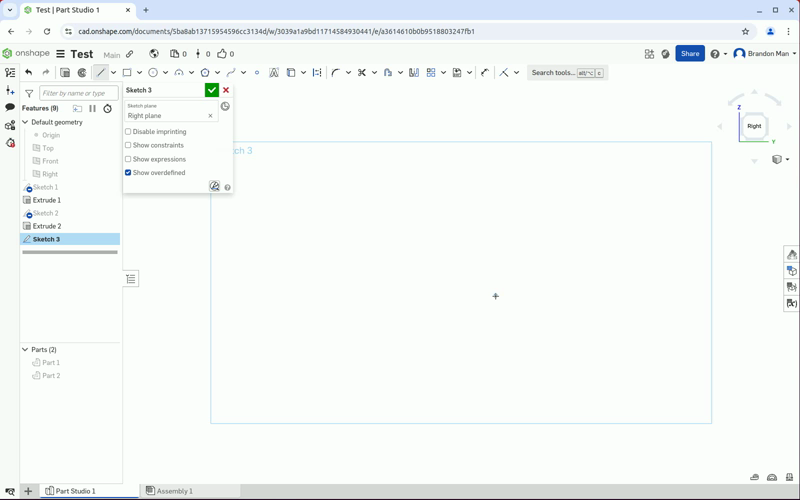
key_down(shift)
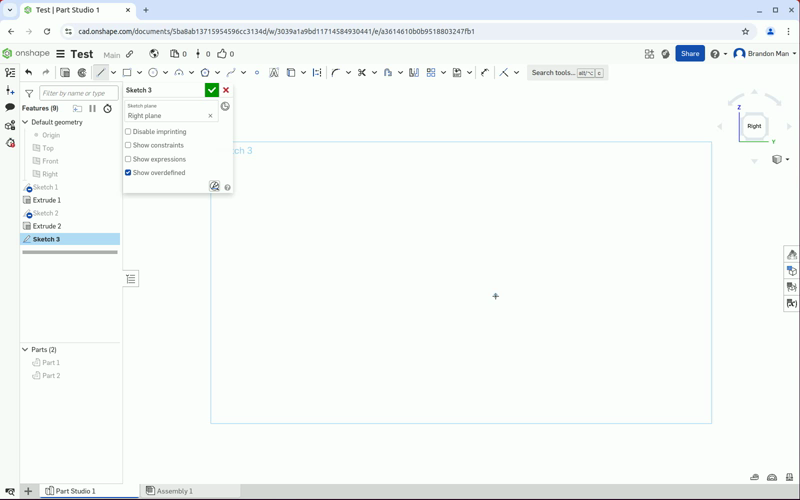
mouse_move(525, 295)
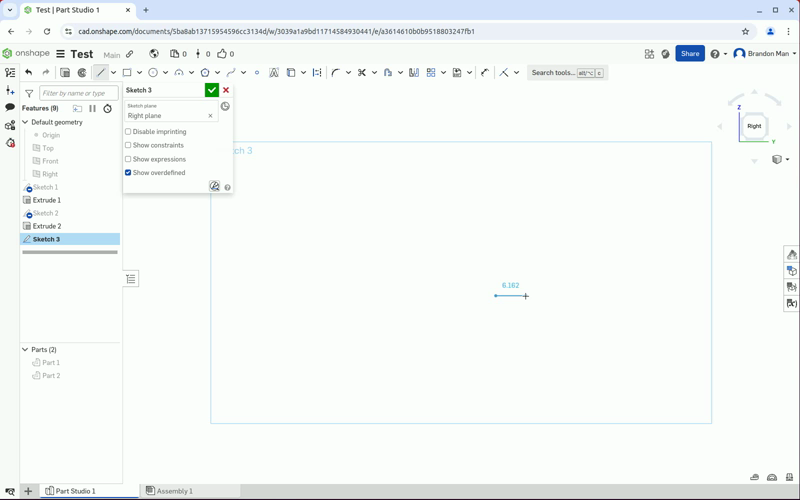
mouse_move(498, 295)
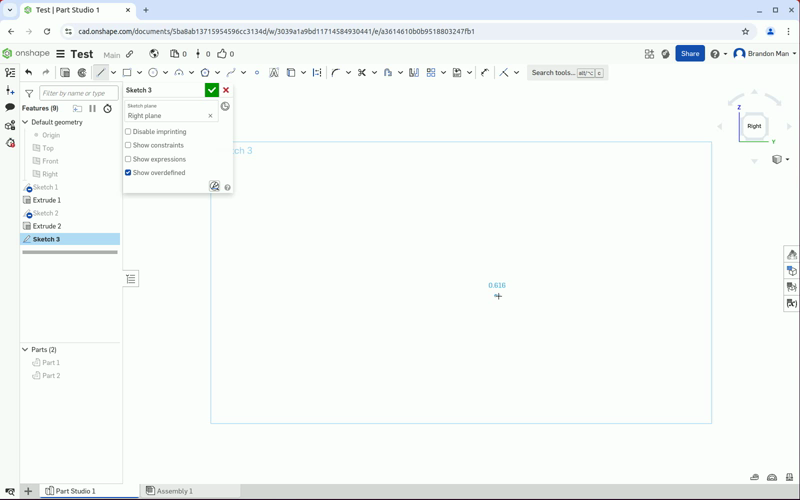
scroll(6)
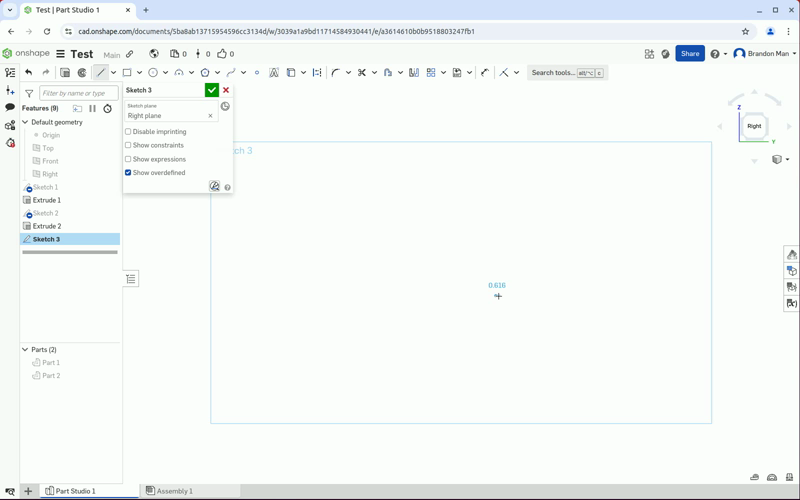
scroll(6)
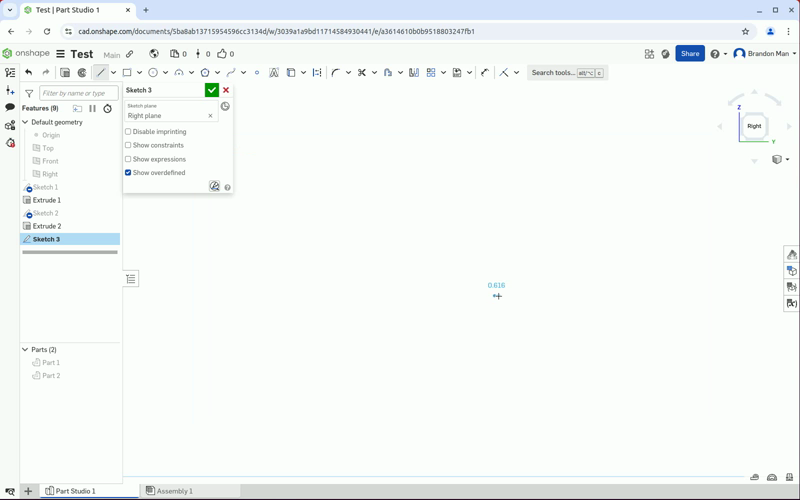
scroll(6)
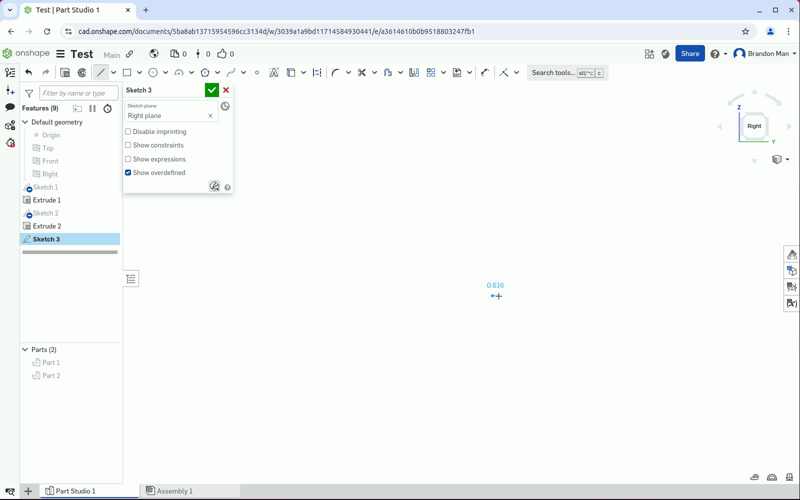
scroll(6)
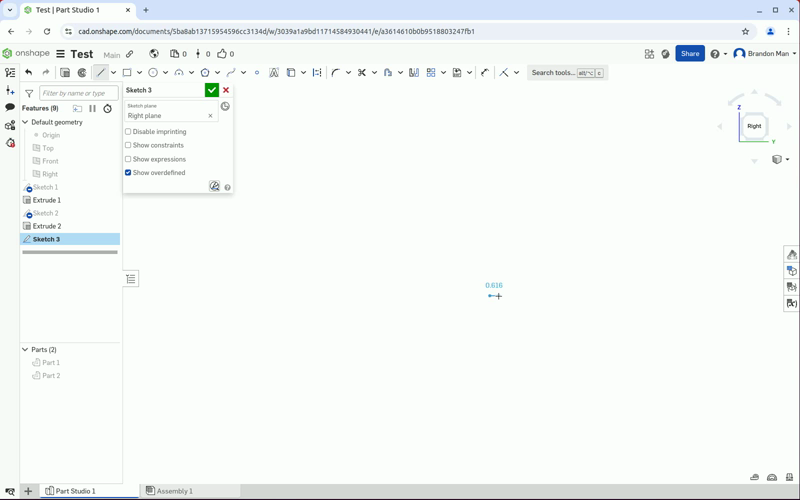
scroll(6)
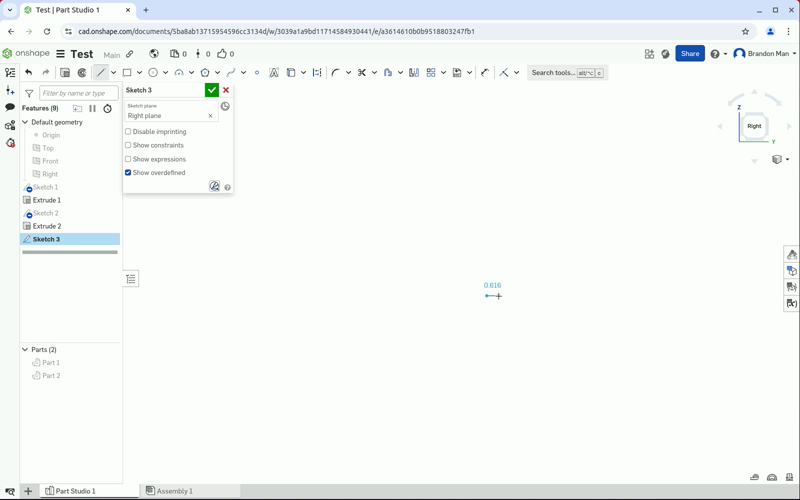
scroll(6)
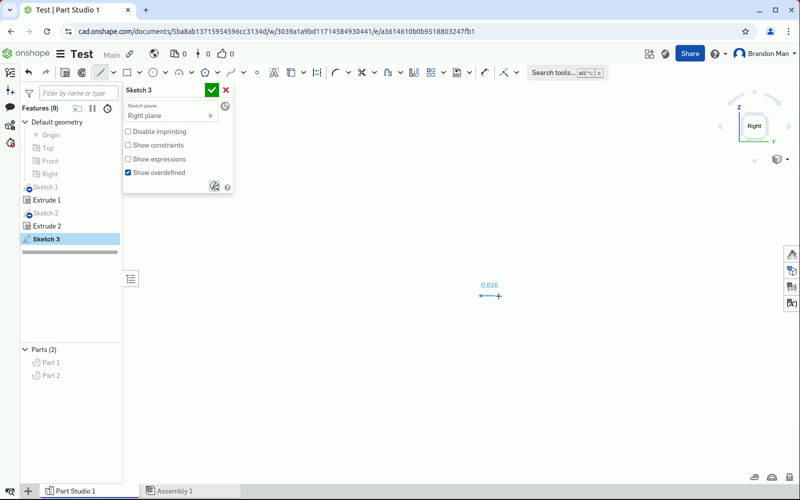
scroll(6)
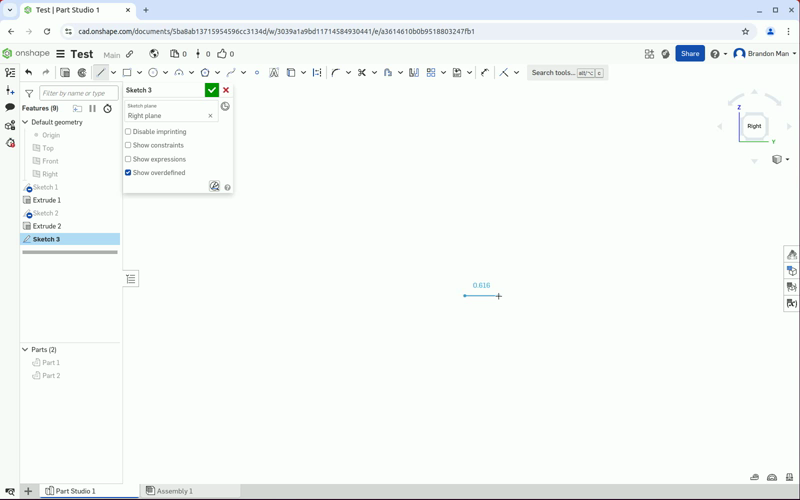
click(498, 295)
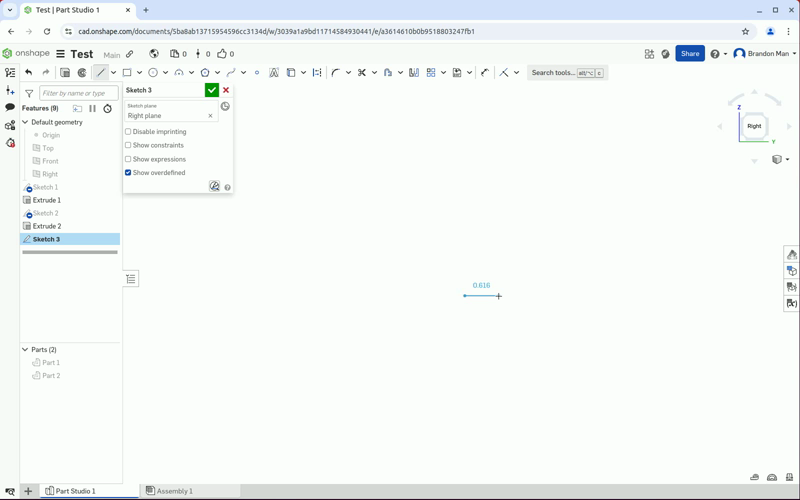
scroll(-6)
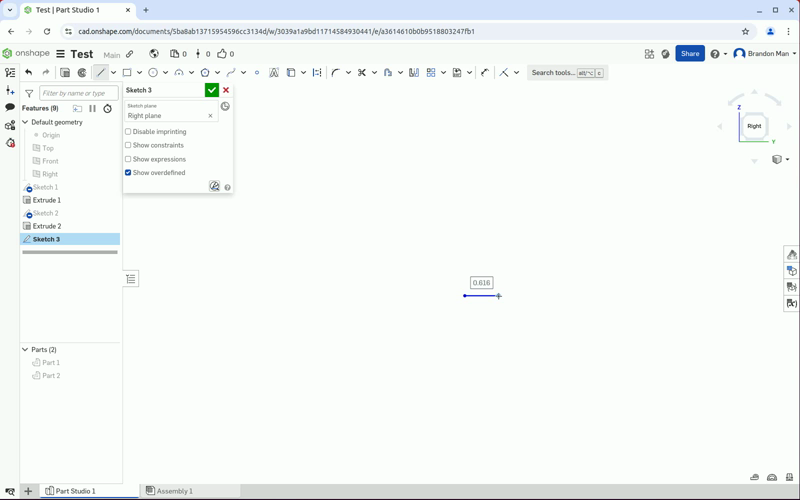
scroll(-6)
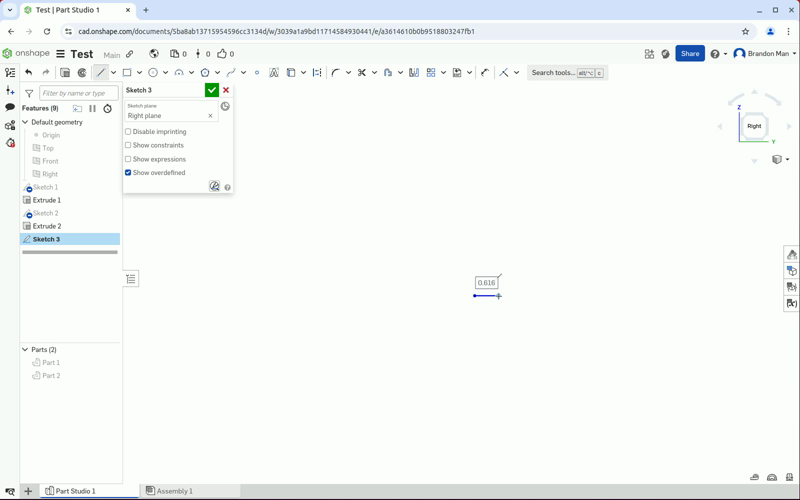
scroll(-6)
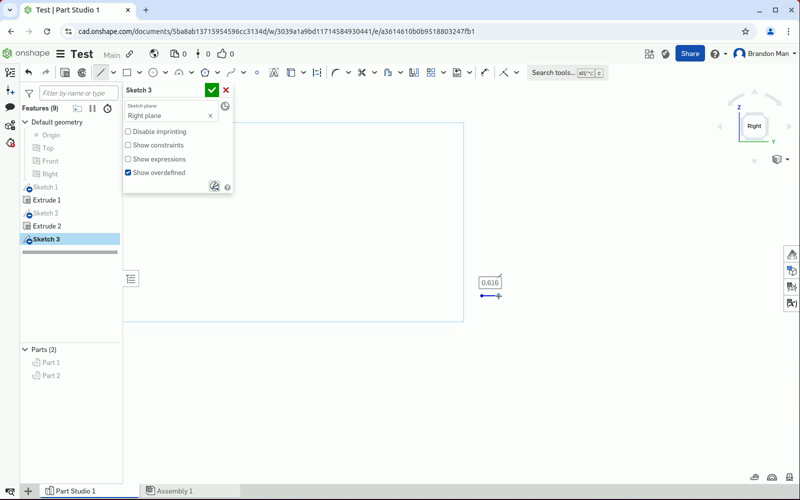
scroll(-6)
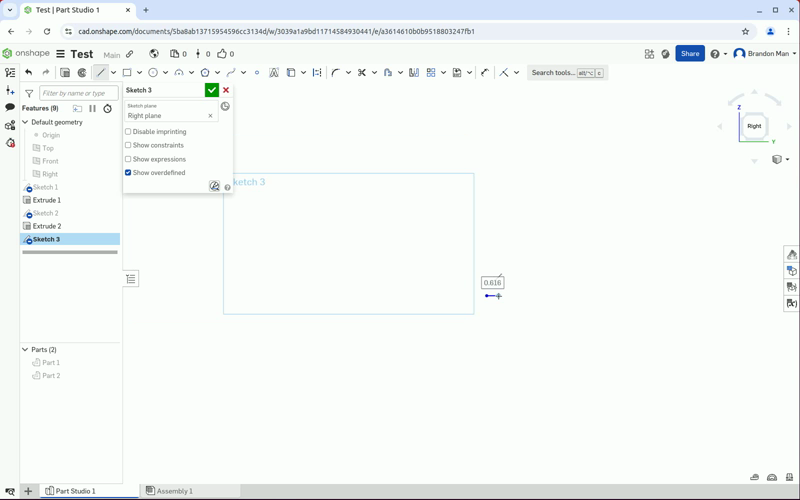
scroll(-6)
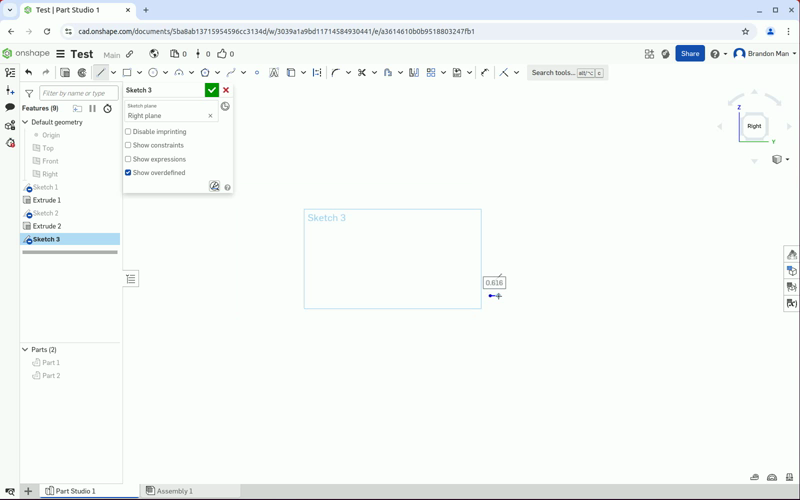
scroll(-6)
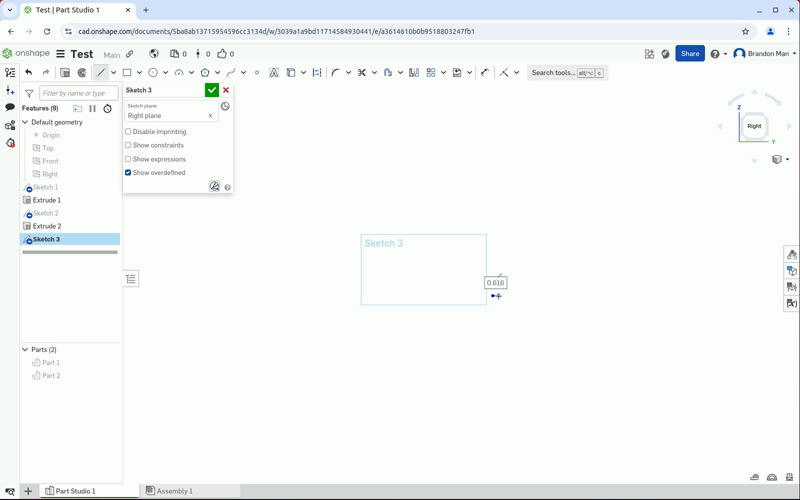
scroll(-6)
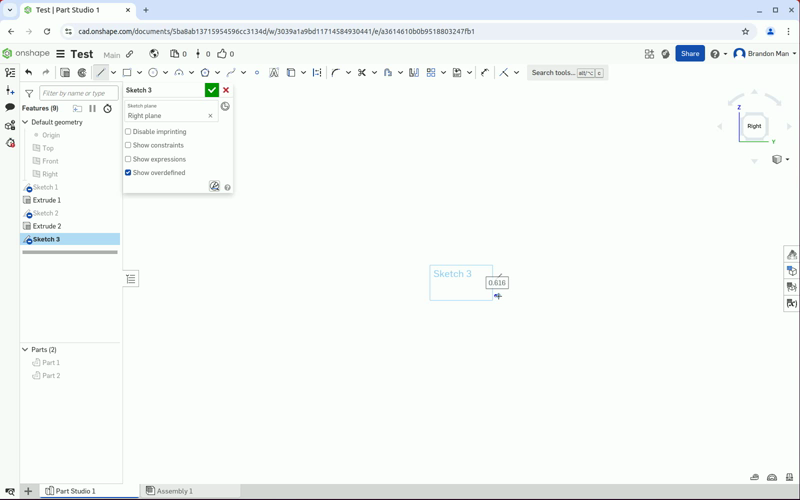
key_up(shift)
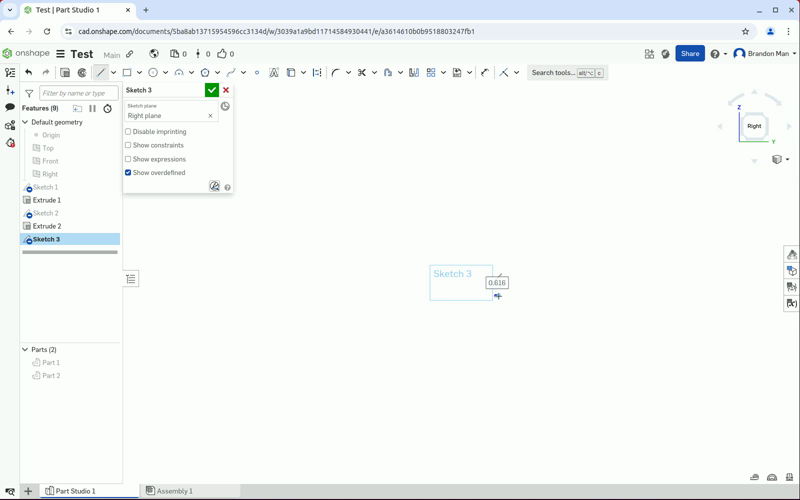
key_down(shift)
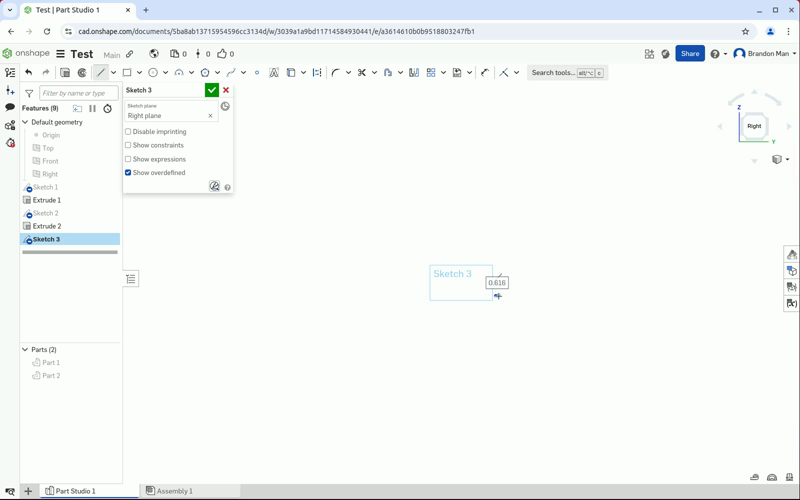
mouse_move(528, 295)
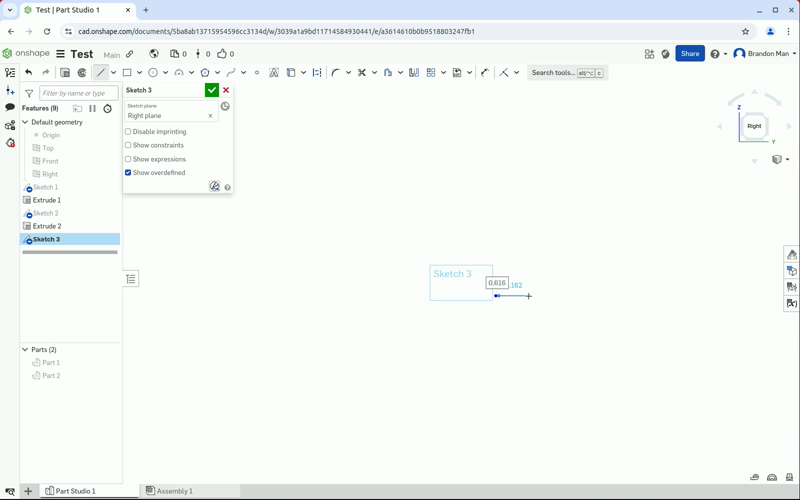
mouse_move(498, 269)
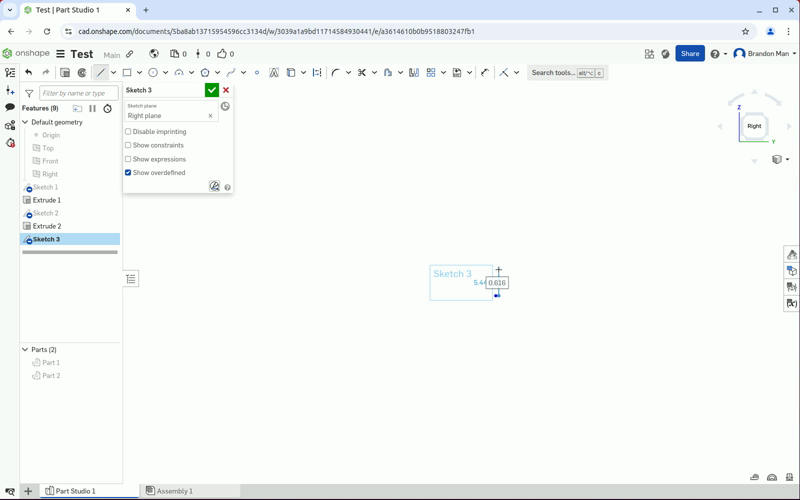
click(498, 269)
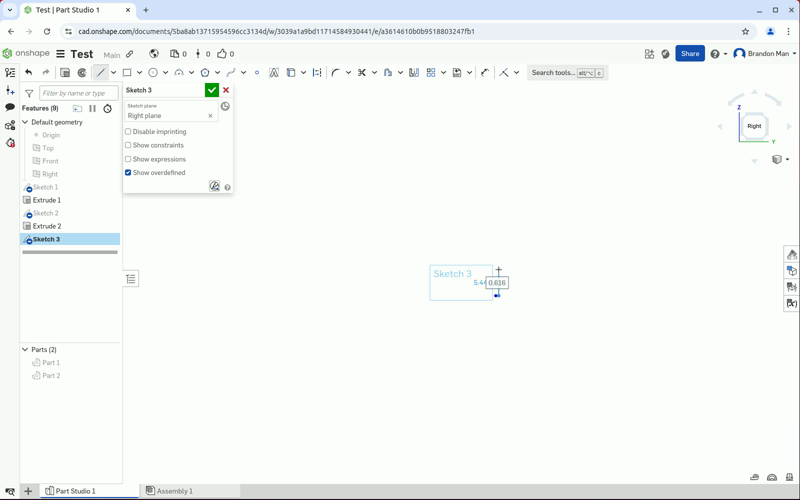
key_up(shift)
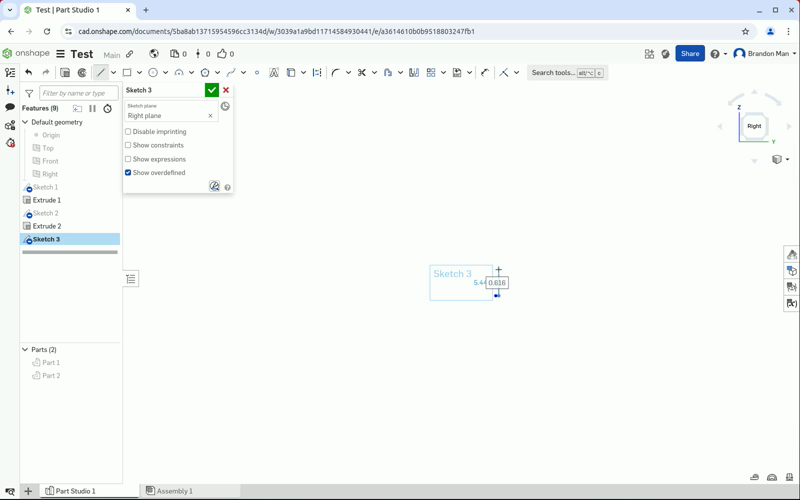
key_down(shift)
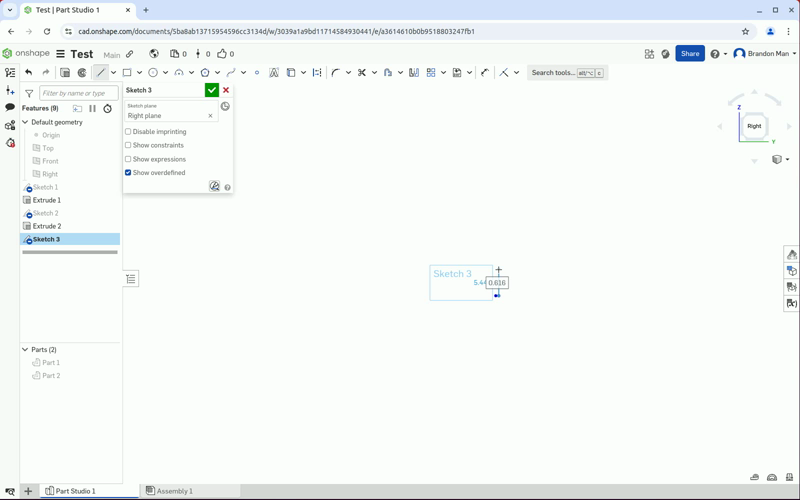
mouse_move(528, 269)
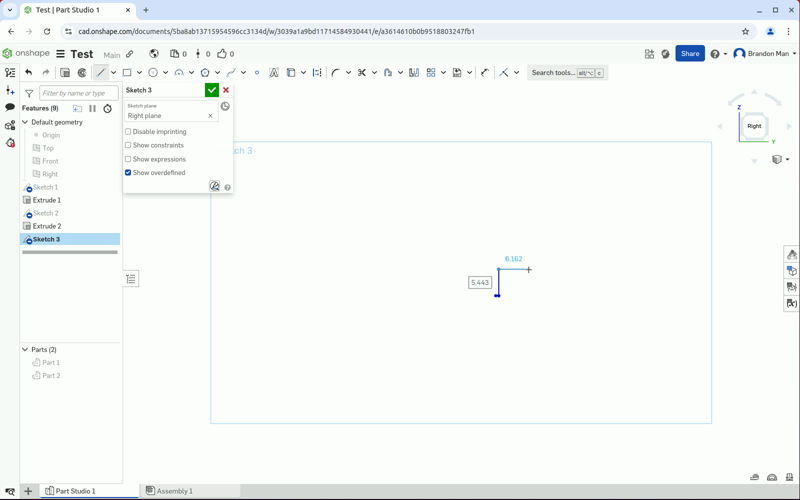
mouse_move(495, 269)
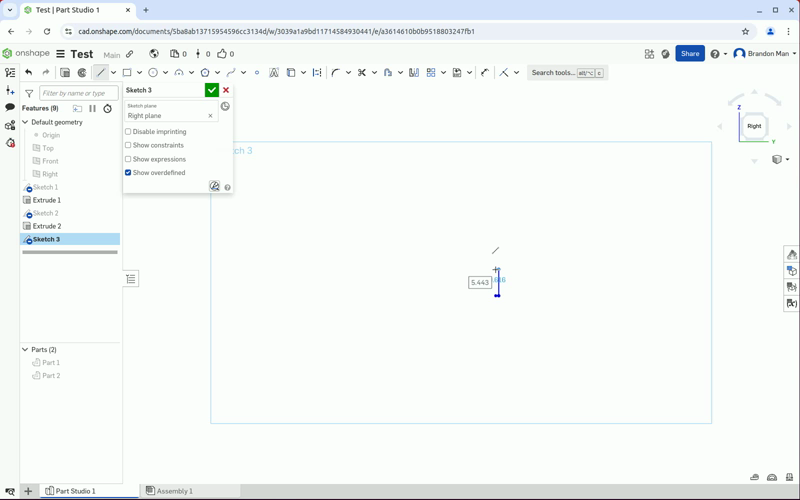
scroll(6)
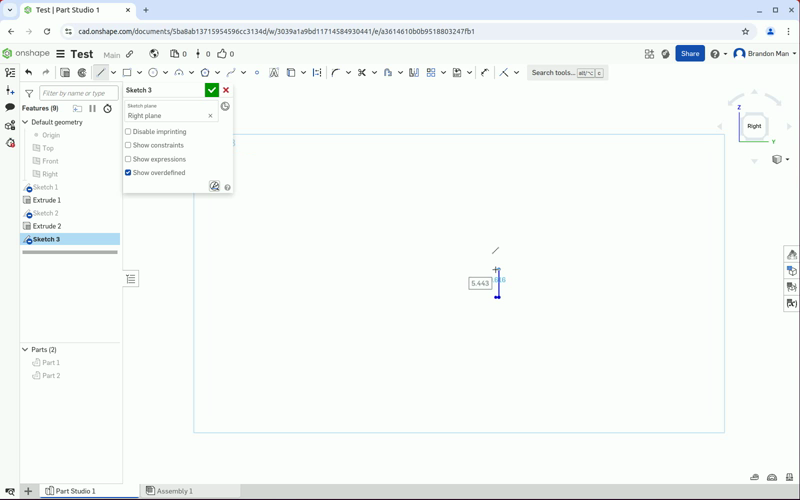
scroll(6)
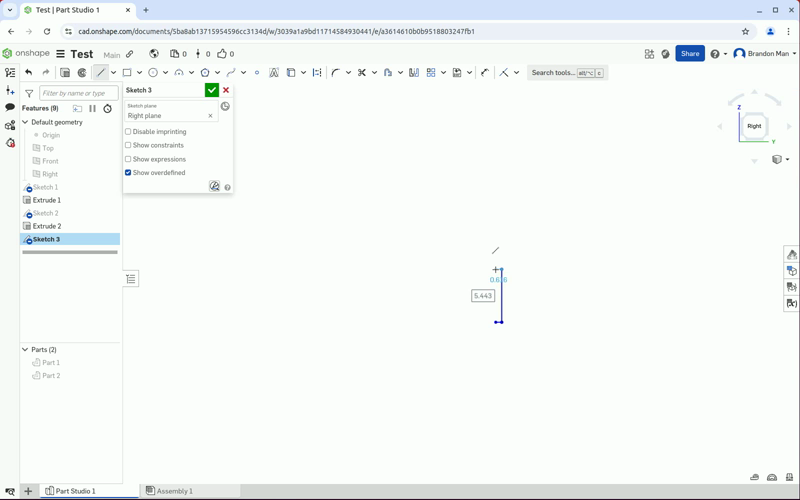
scroll(6)
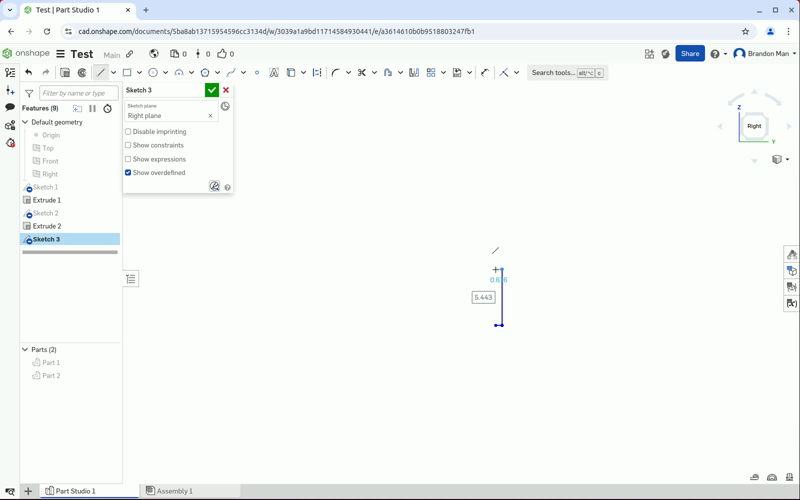
scroll(6)
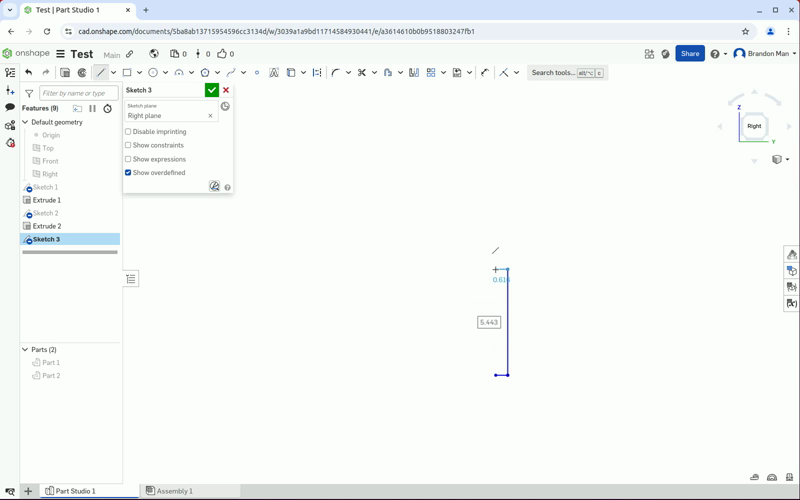
scroll(6)
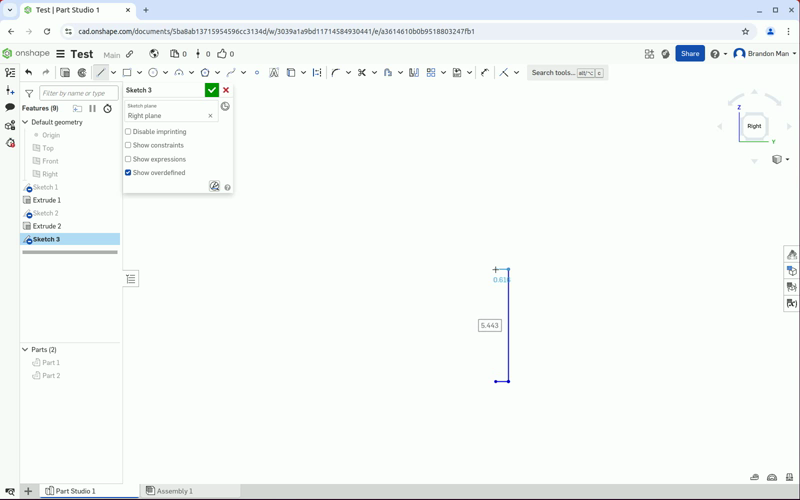
scroll(6)
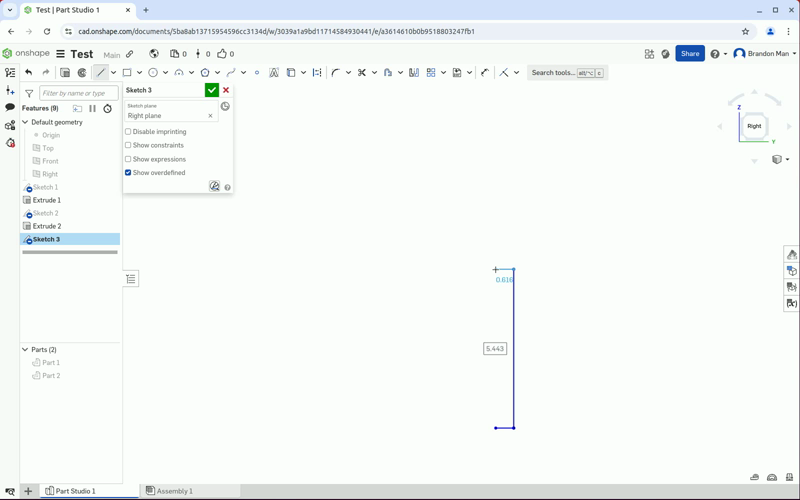
scroll(6)
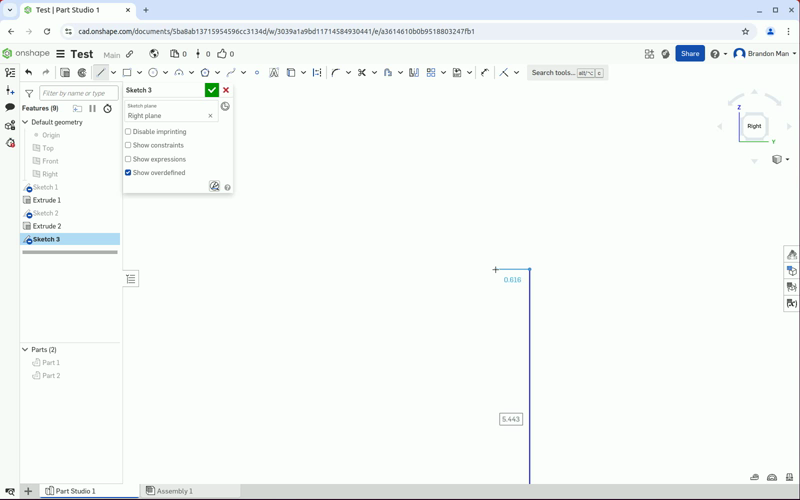
click(495, 269)
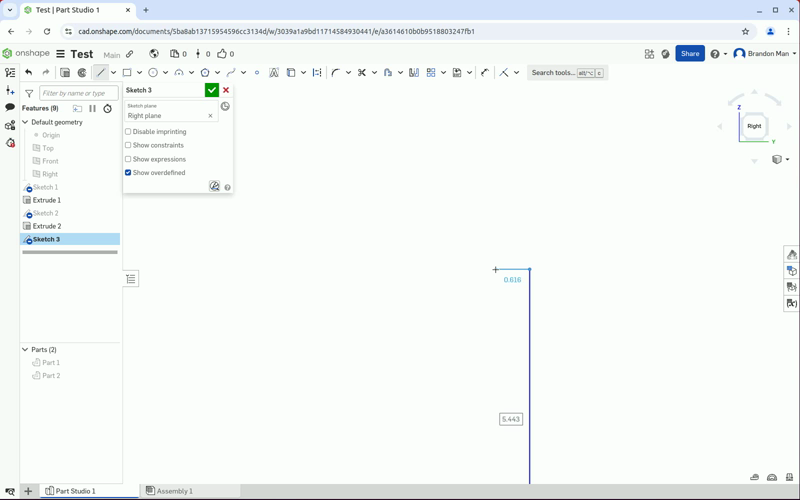
scroll(-6)
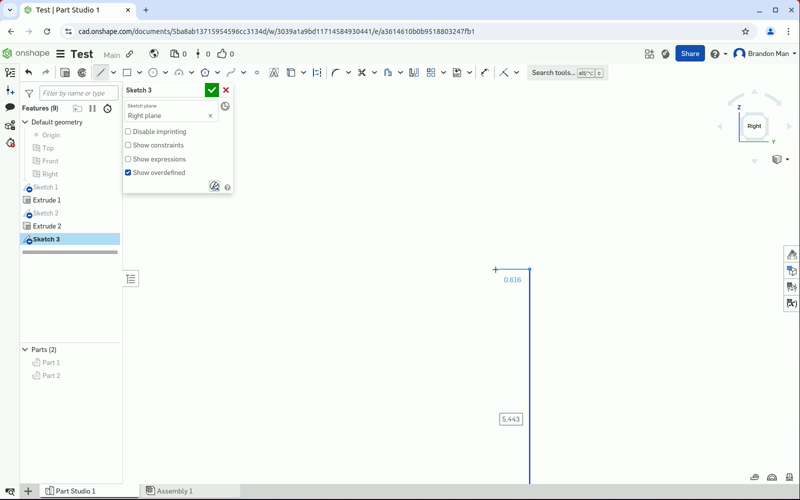
scroll(-6)
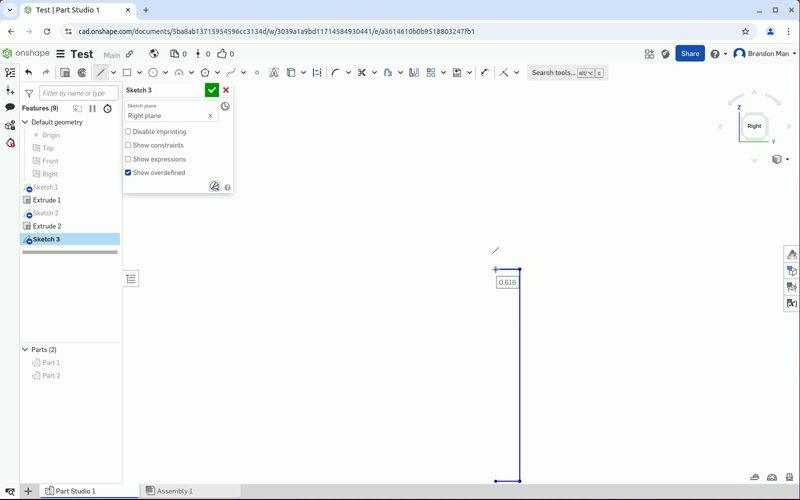
scroll(-6)
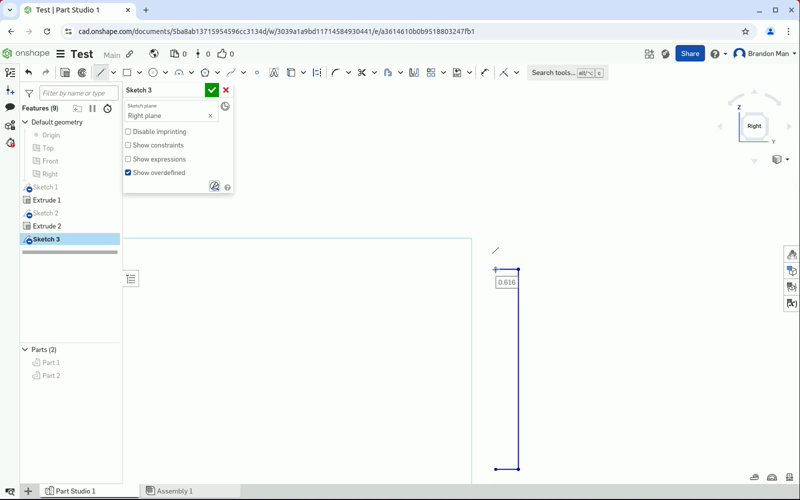
scroll(-6)
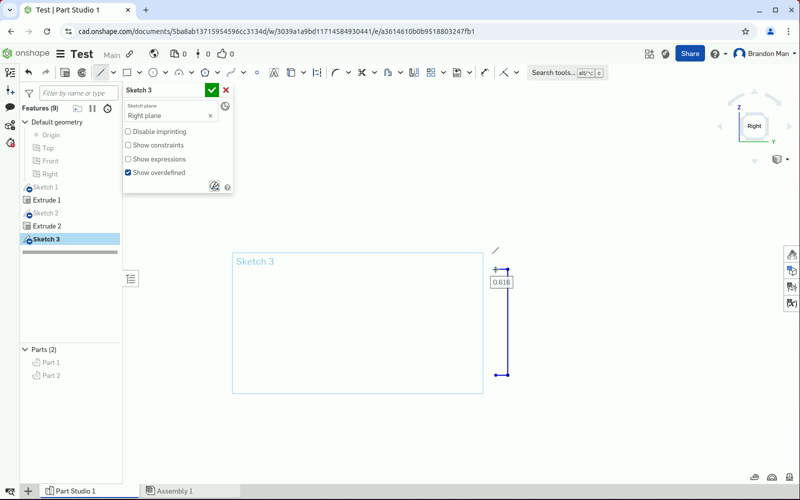
scroll(-6)
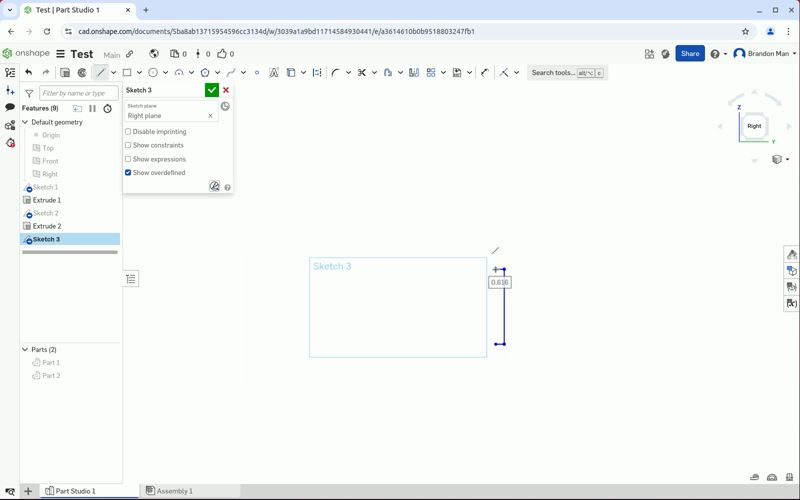
scroll(-6)
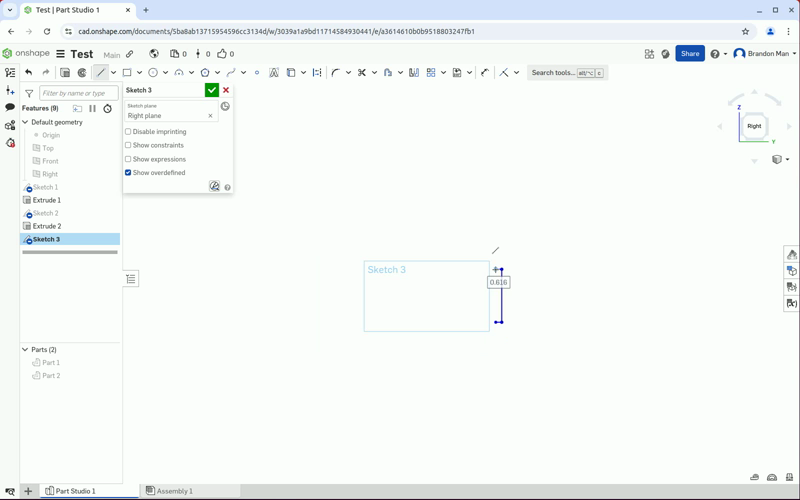
scroll(-6)
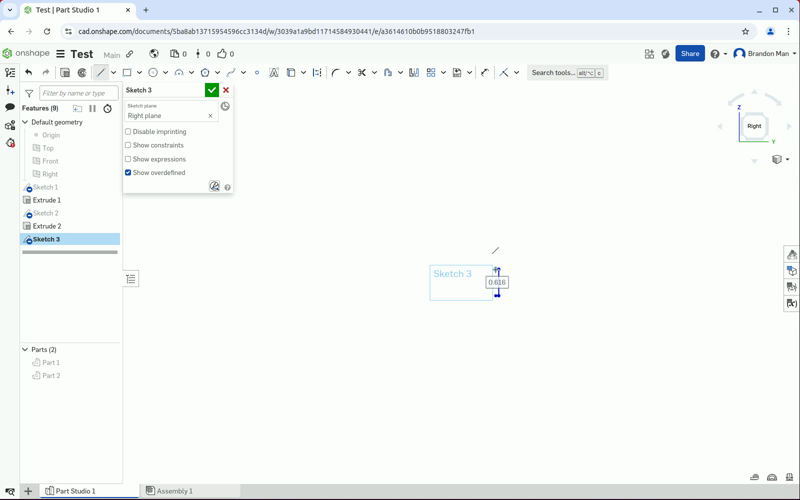
key_up(shift)
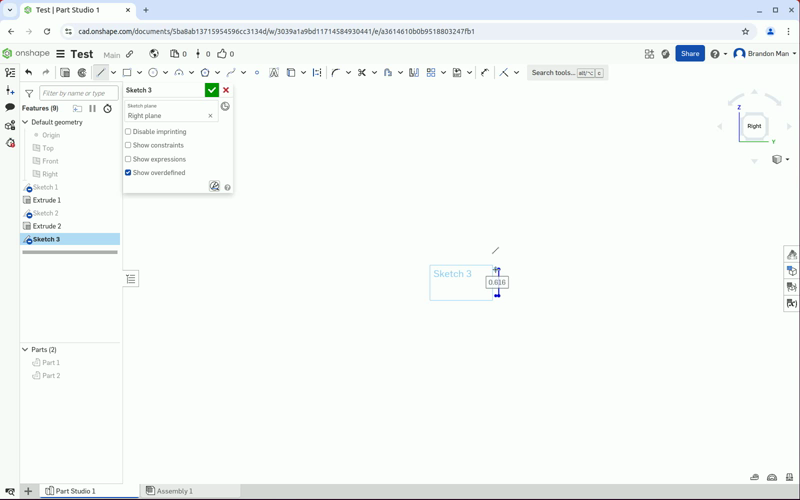
mouse_move(525, 269)
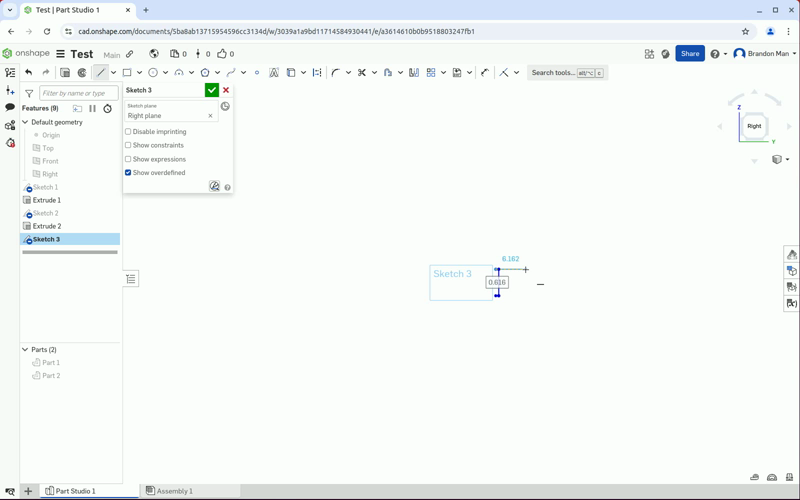
key_down(shift)
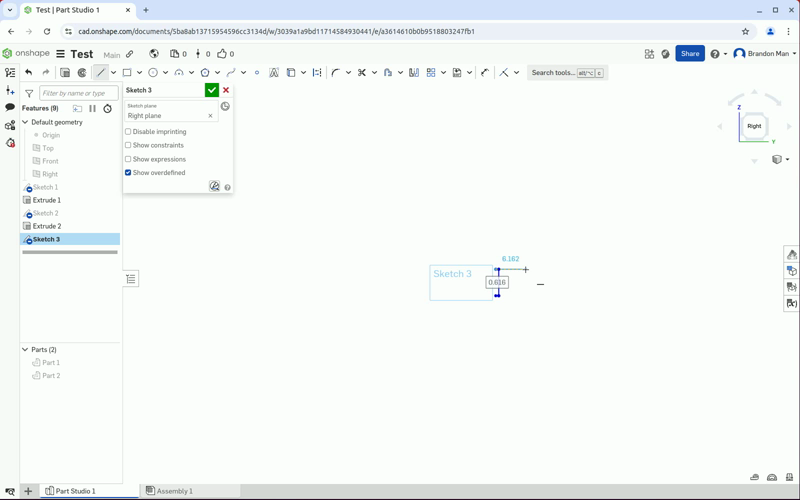
mouse_move(495, 295)
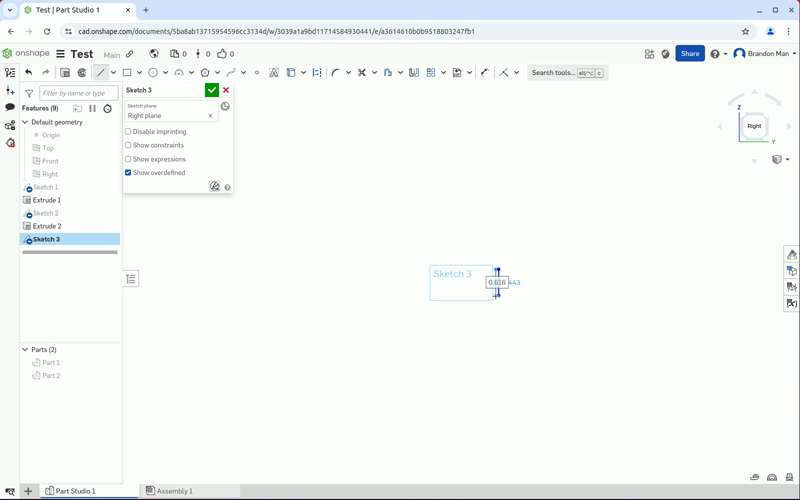
scroll(6)
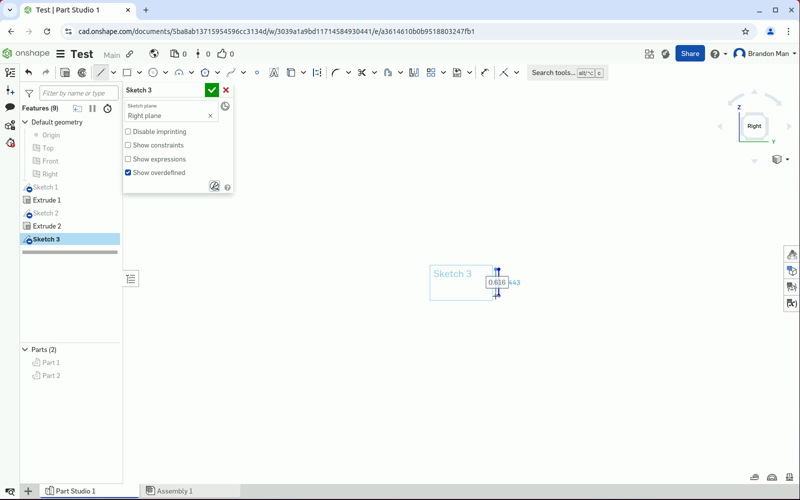
scroll(6)
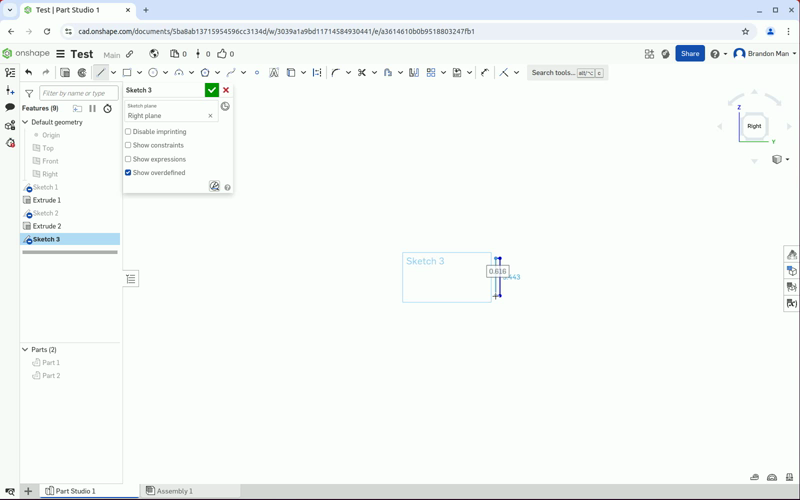
scroll(6)
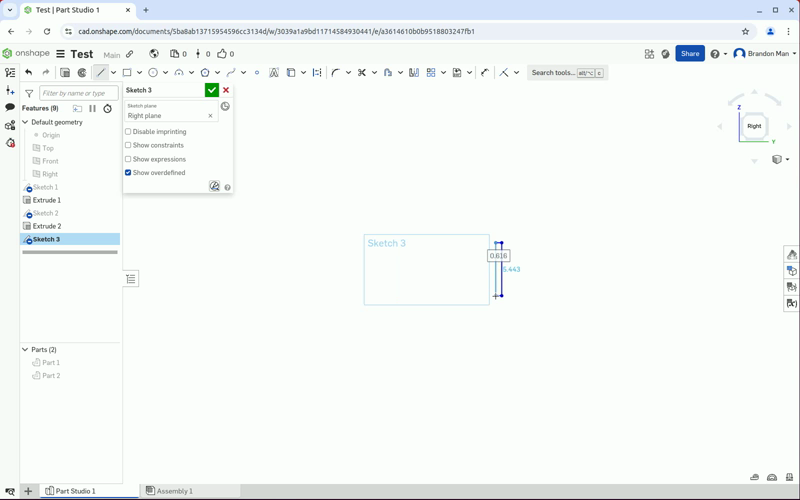
scroll(6)
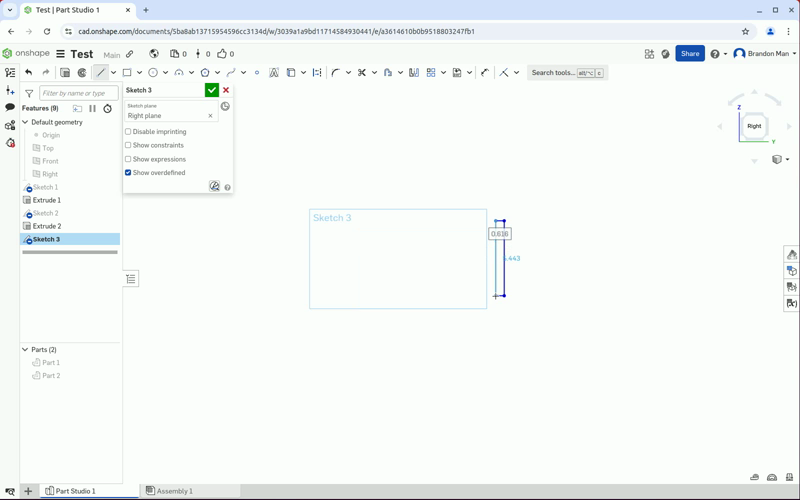
scroll(6)
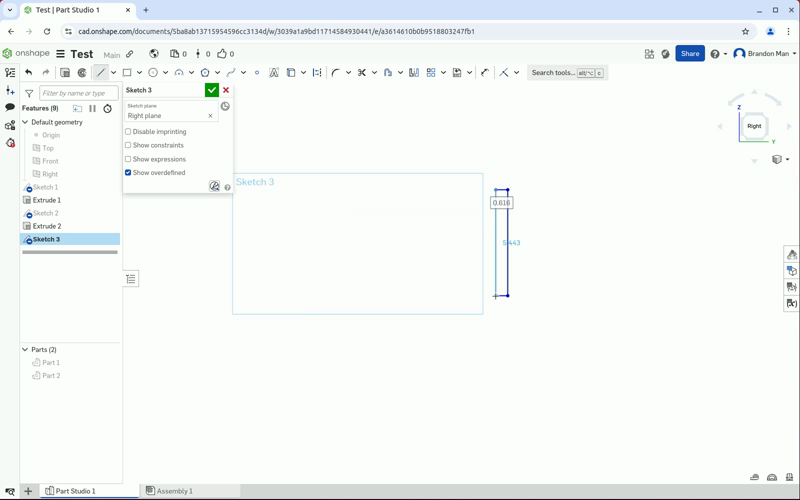
scroll(6)
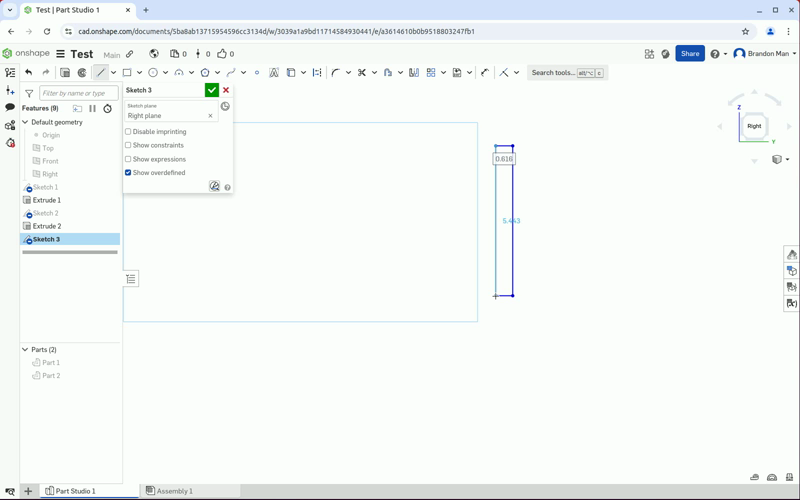
scroll(6)
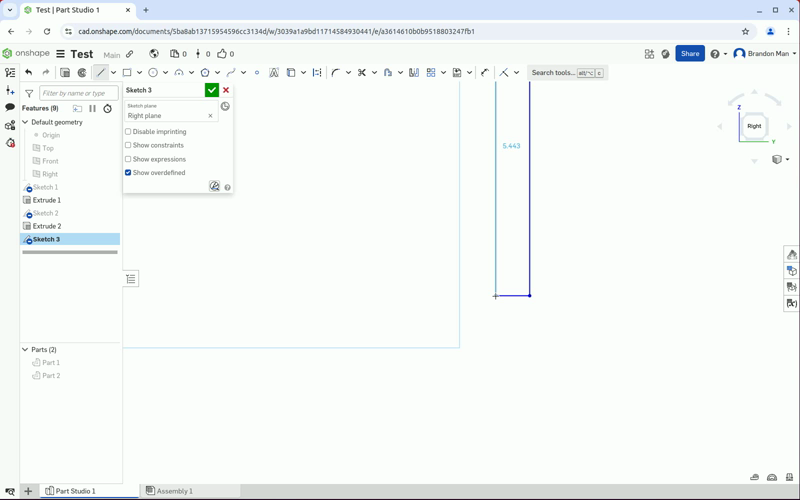
key_up(shift)
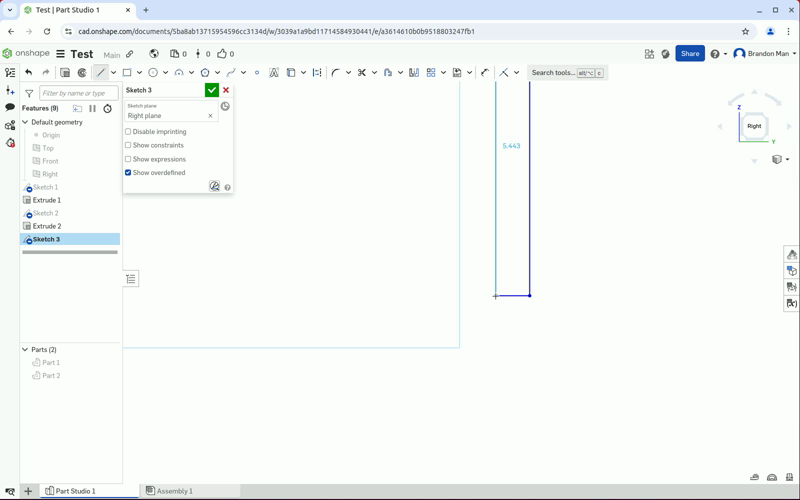
click(495, 295)
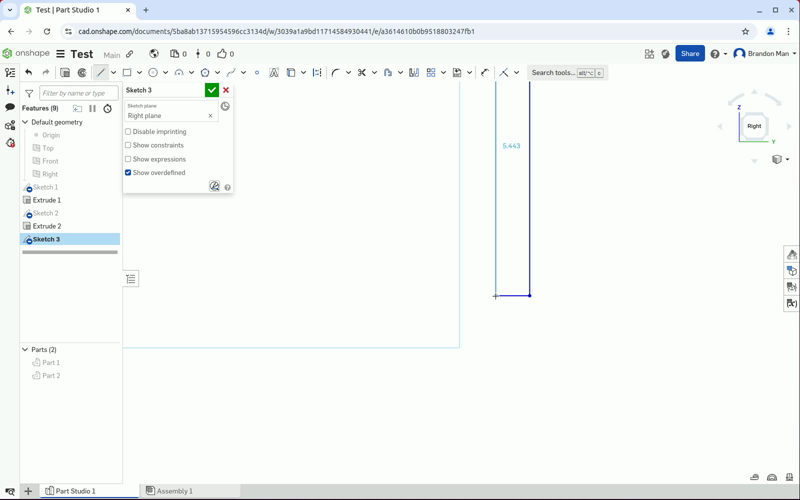
scroll(-6)
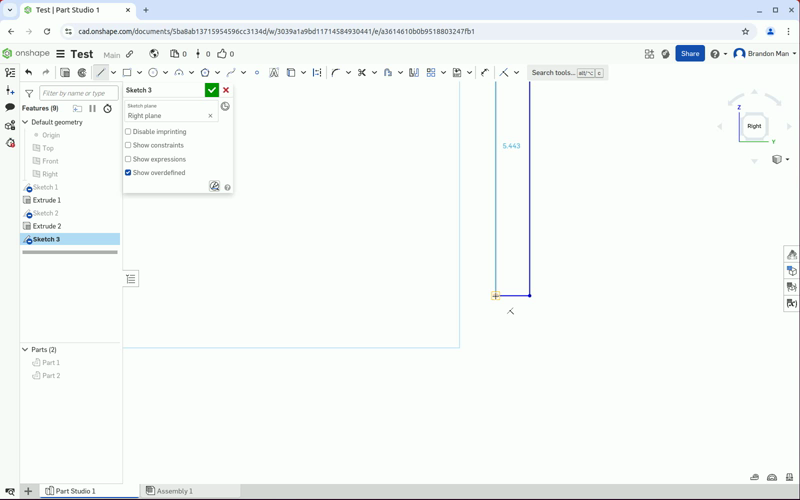
scroll(-6)
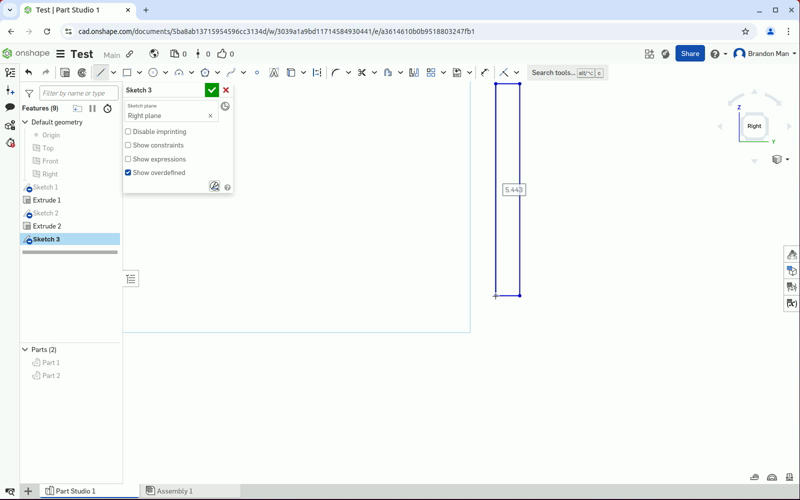
scroll(-6)
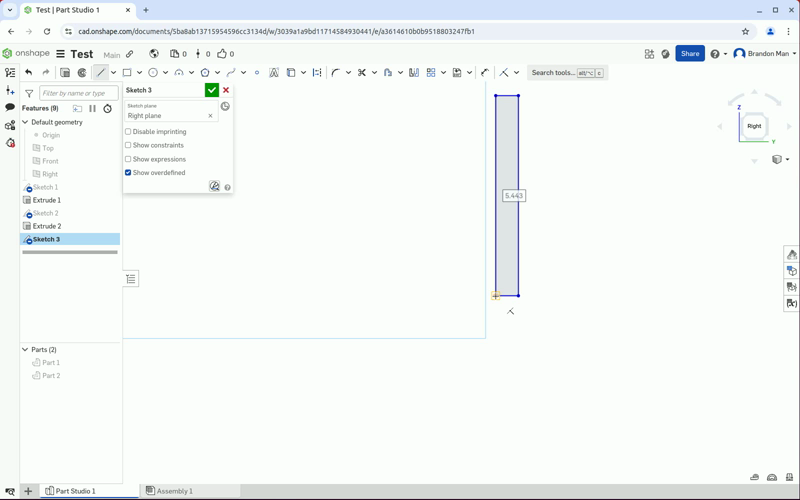
scroll(-6)
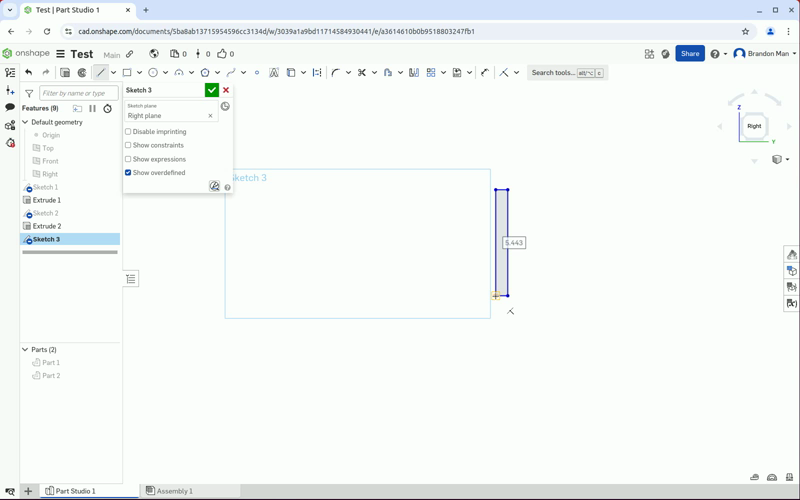
scroll(-6)
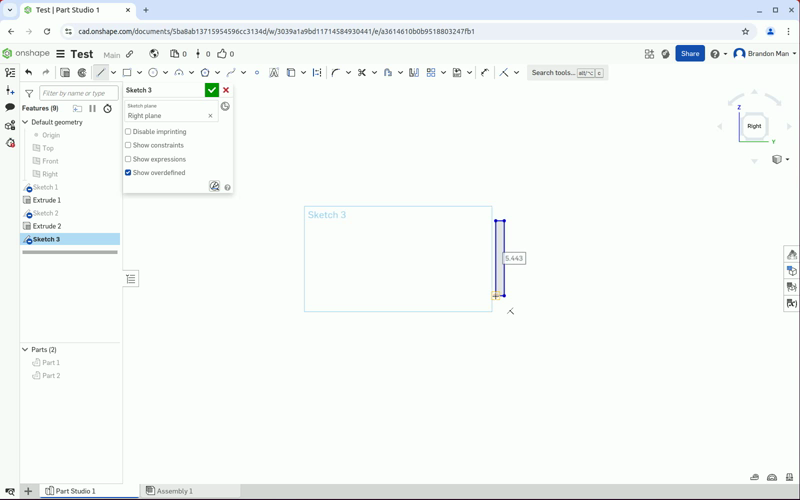
scroll(-6)
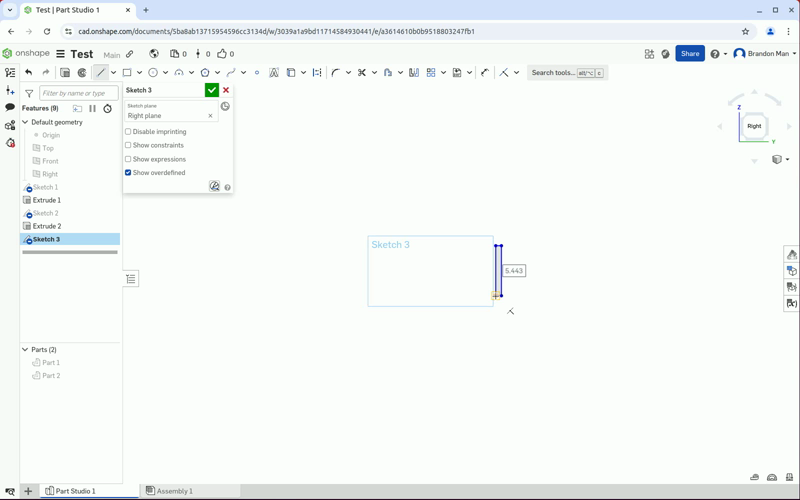
scroll(-6)
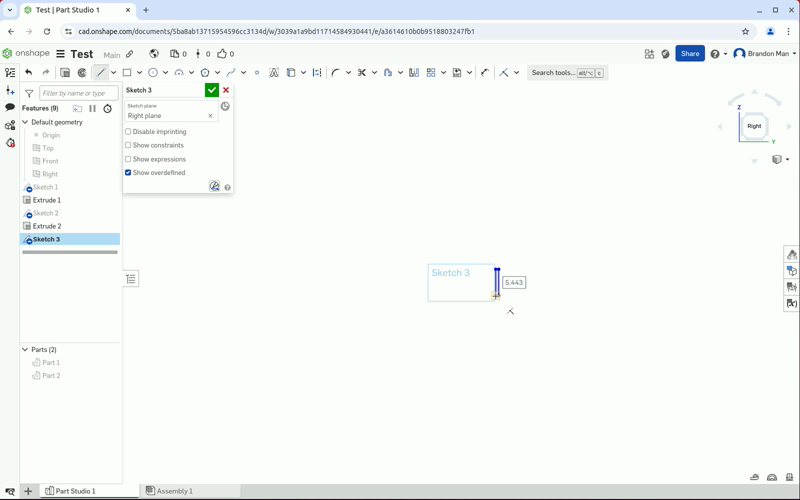
key(esc)
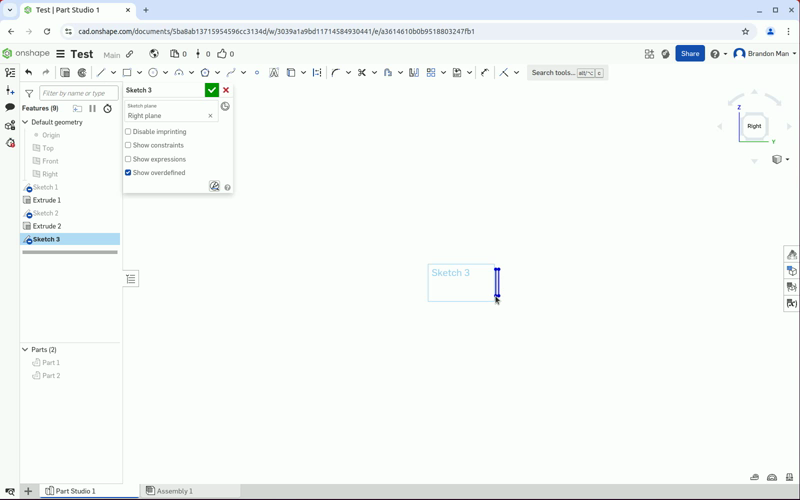
mouse_move(497, 286)
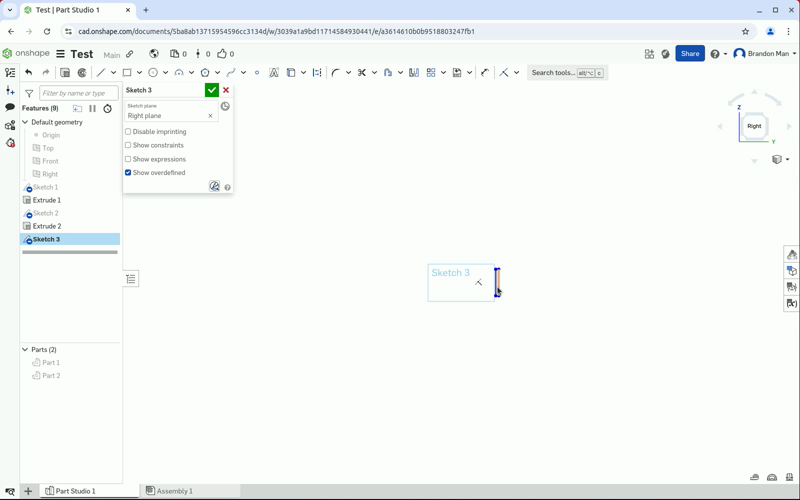
scroll(6)
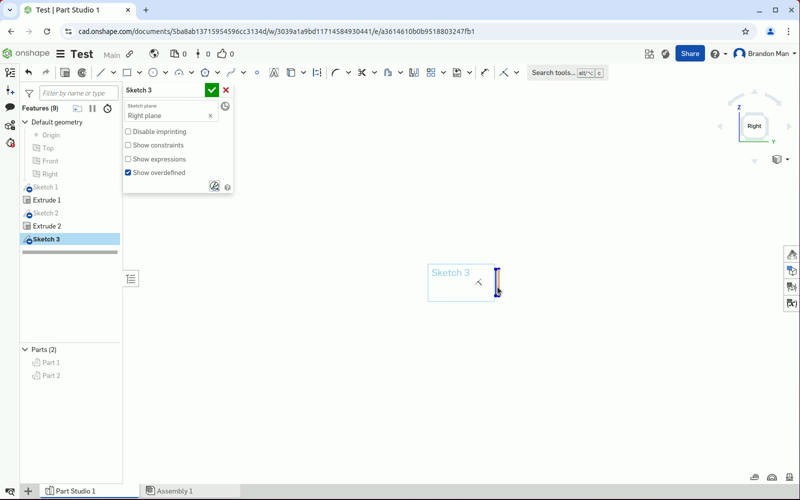
scroll(6)
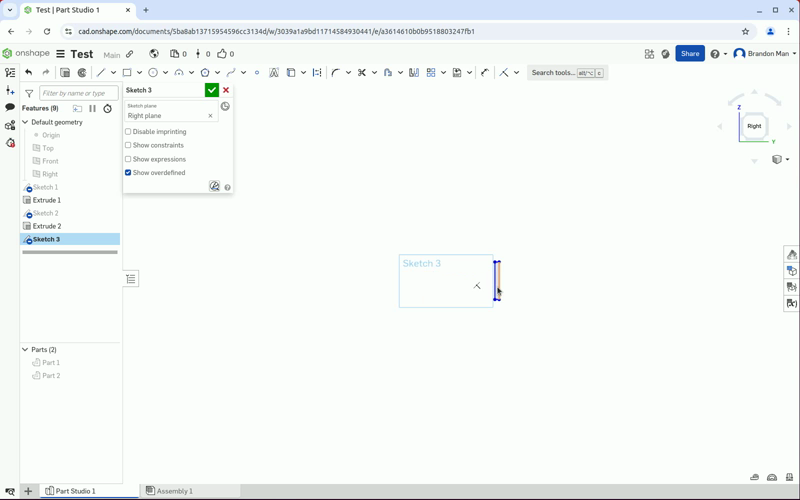
scroll(6)
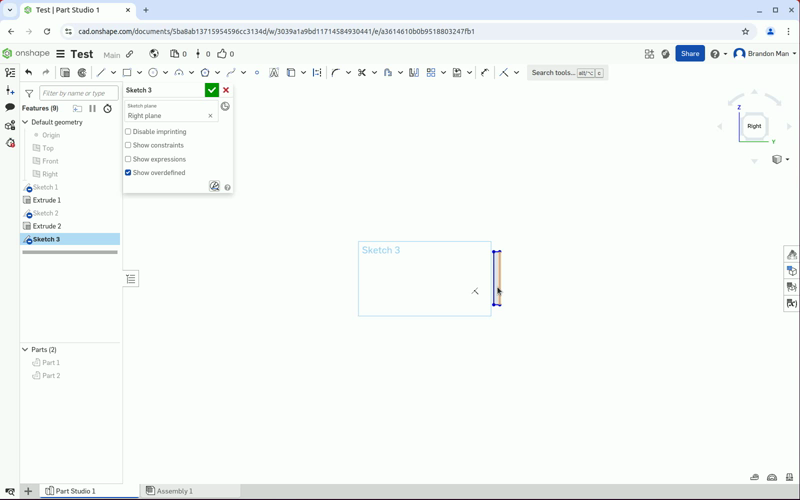
scroll(6)
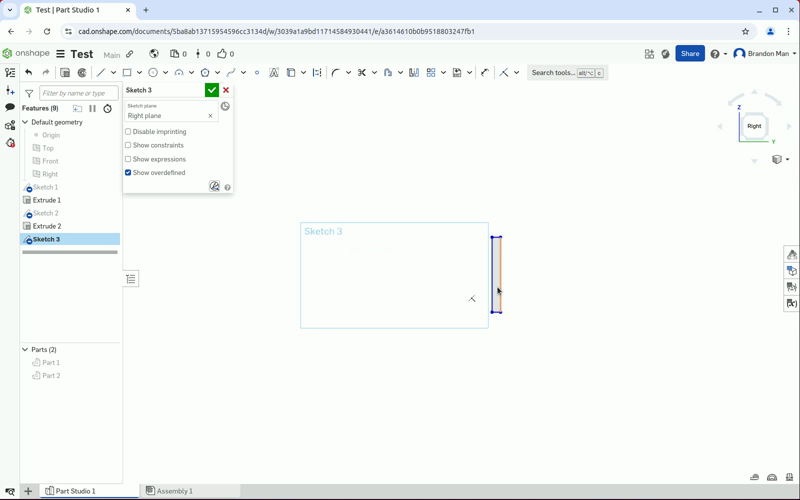
scroll(6)
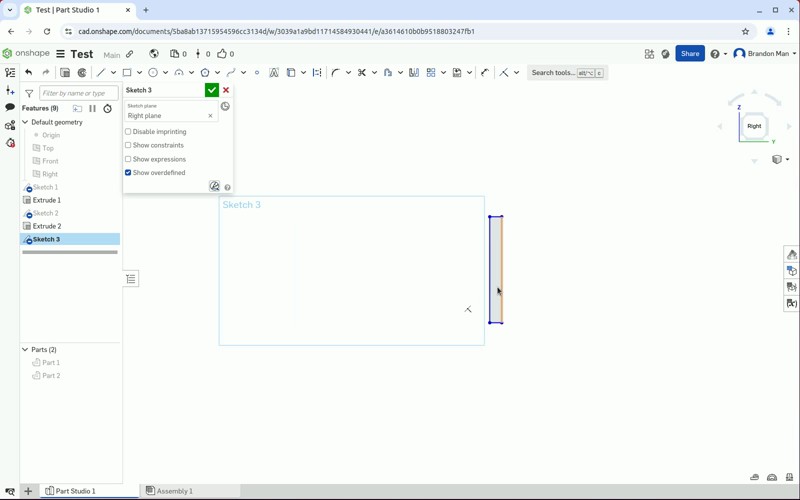
scroll(6)
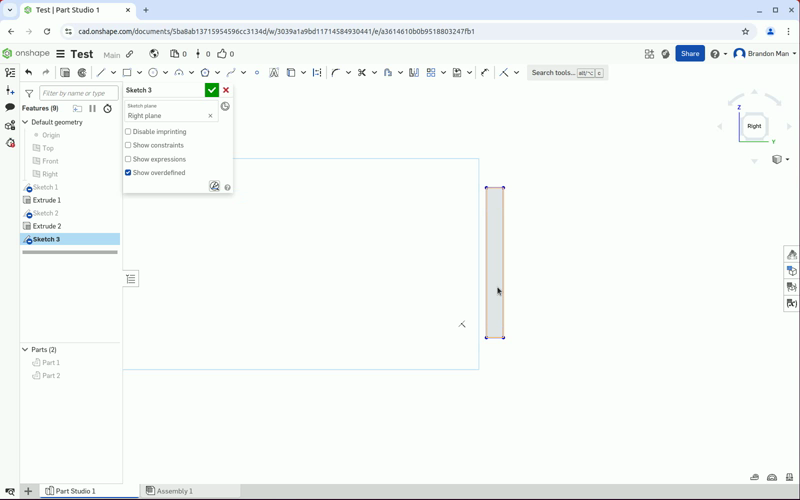
scroll(6)
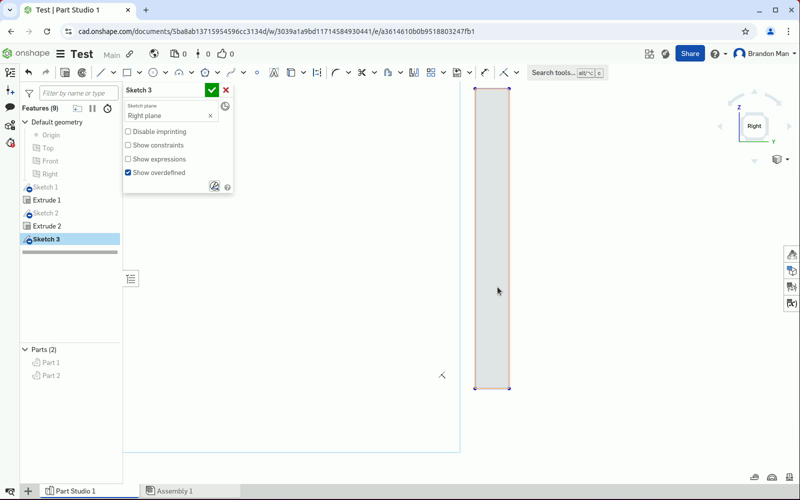
click(497, 286)
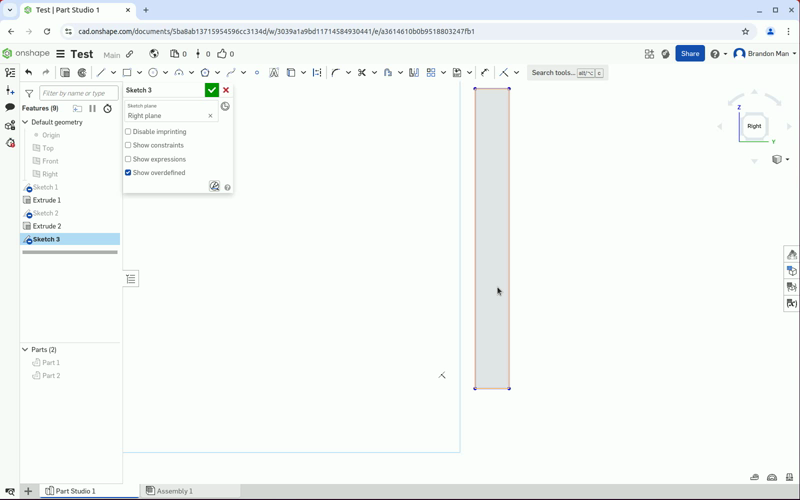
scroll(-6)
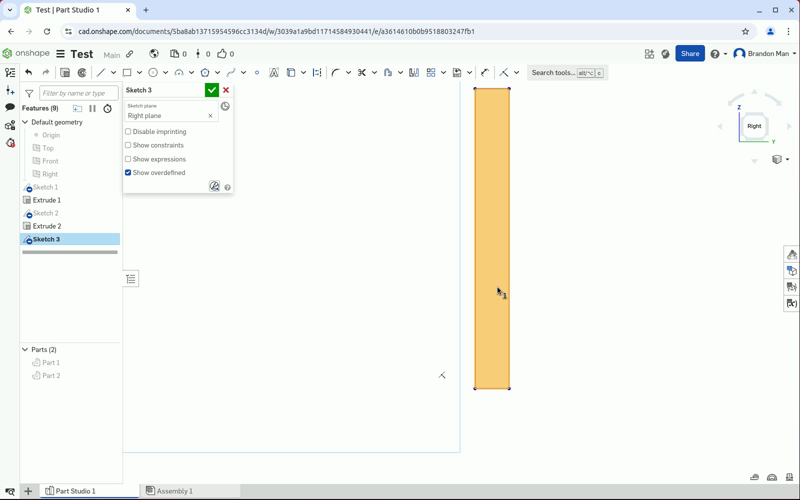
scroll(-6)
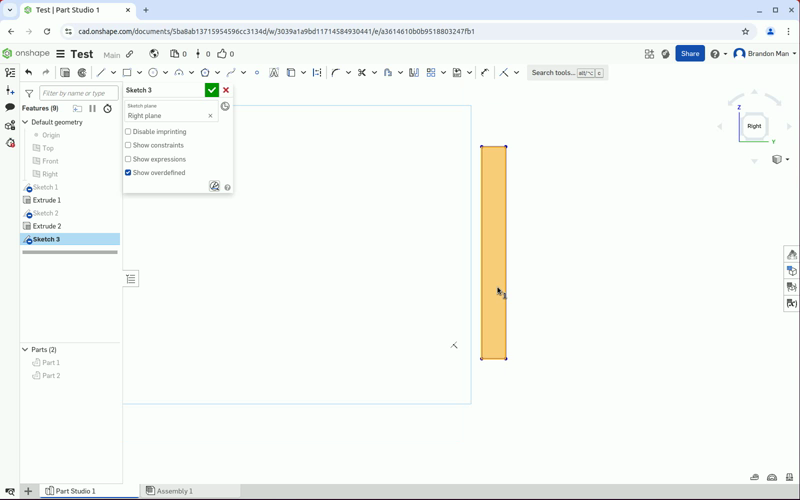
scroll(-6)
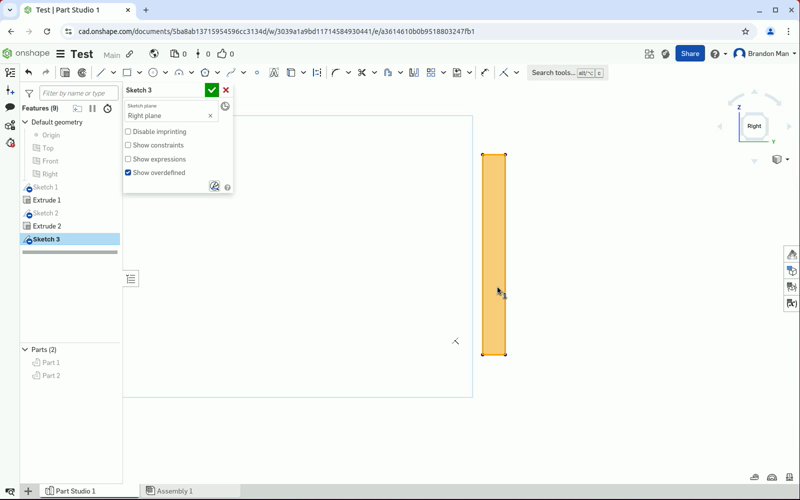
scroll(-6)
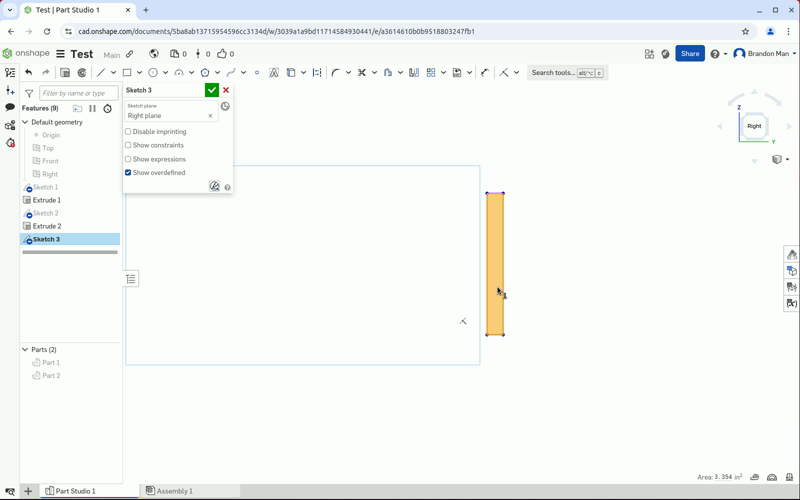
scroll(-6)
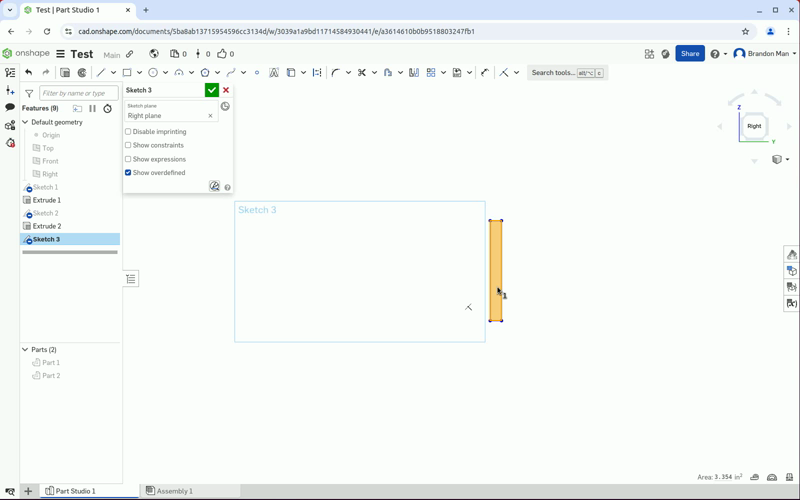
scroll(-6)
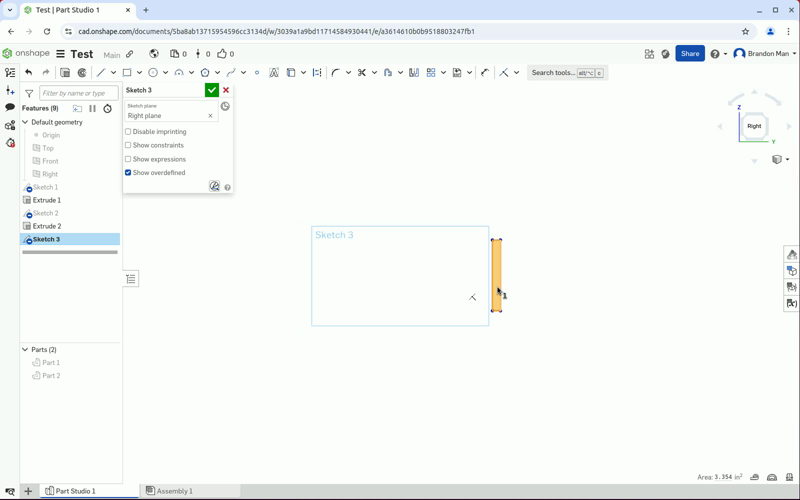
scroll(-6)
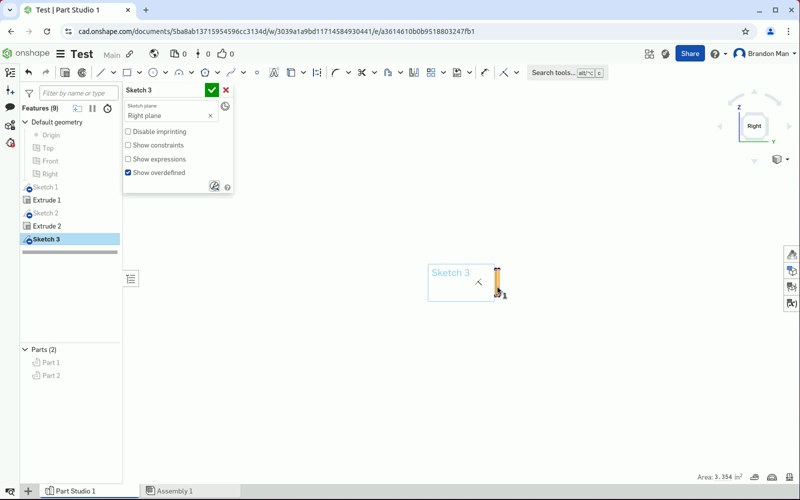
mouse_move(73, 352)
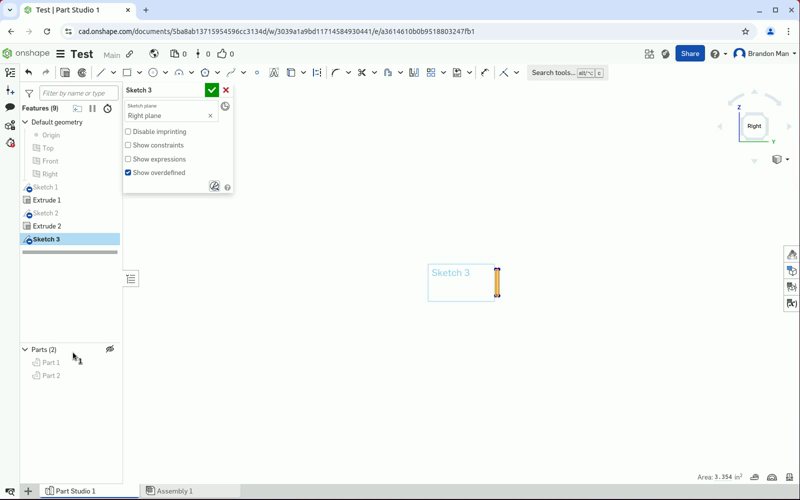
key(shift+y)
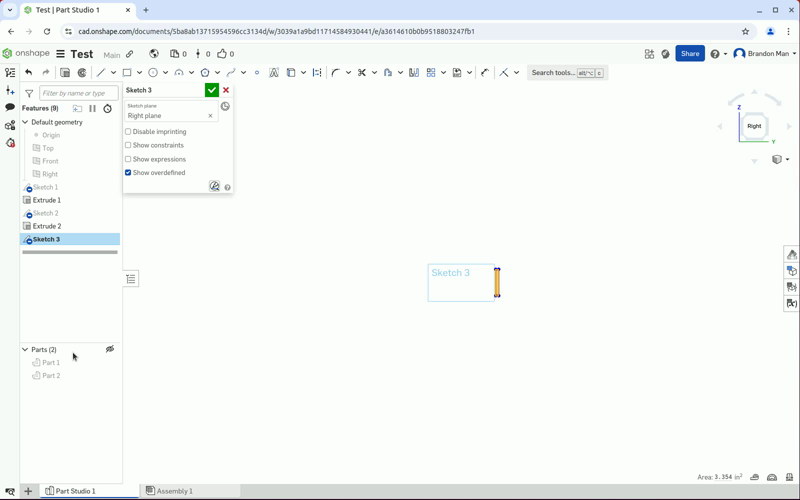
key(shift+e)
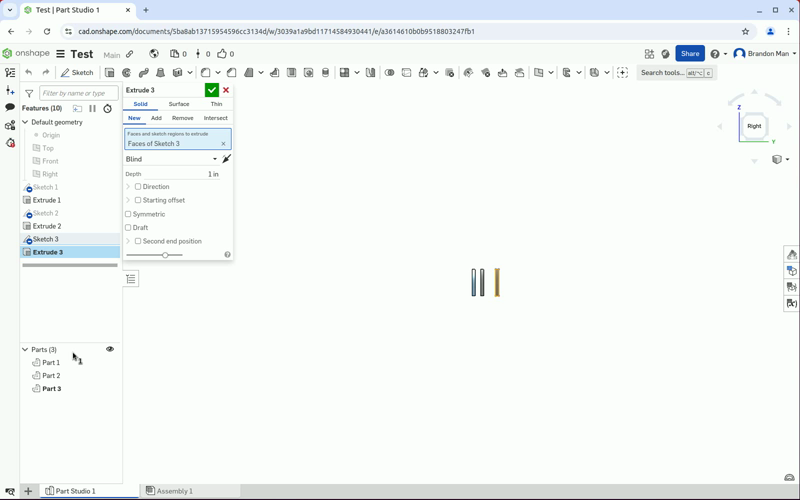
mouse_move(143, 106)
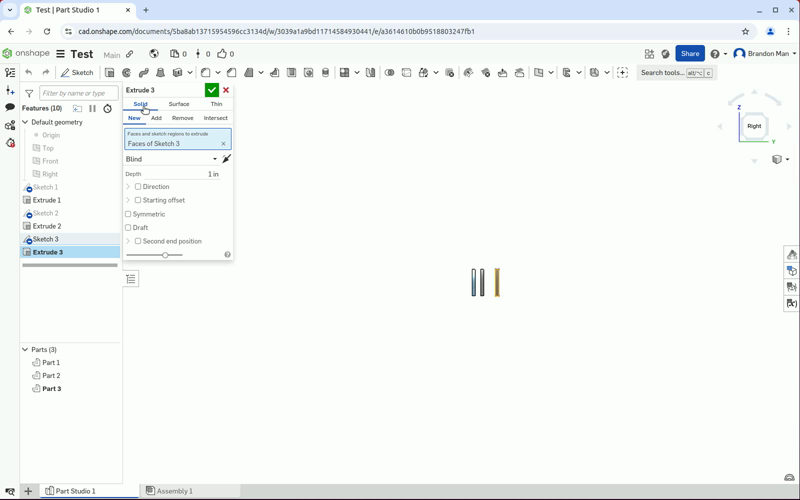
click(143, 106)
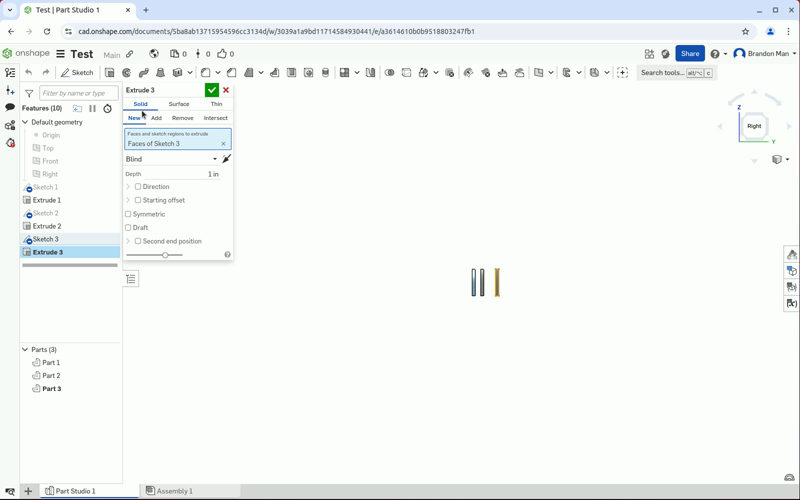
mouse_move(137, 120)
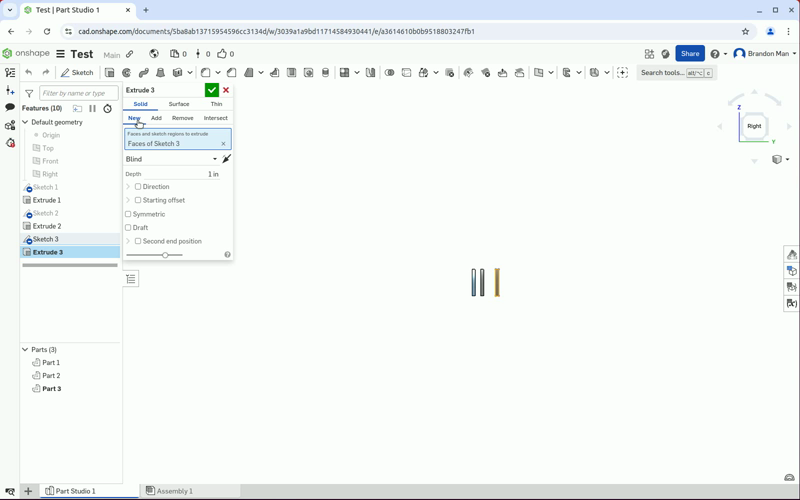
click(137, 120)
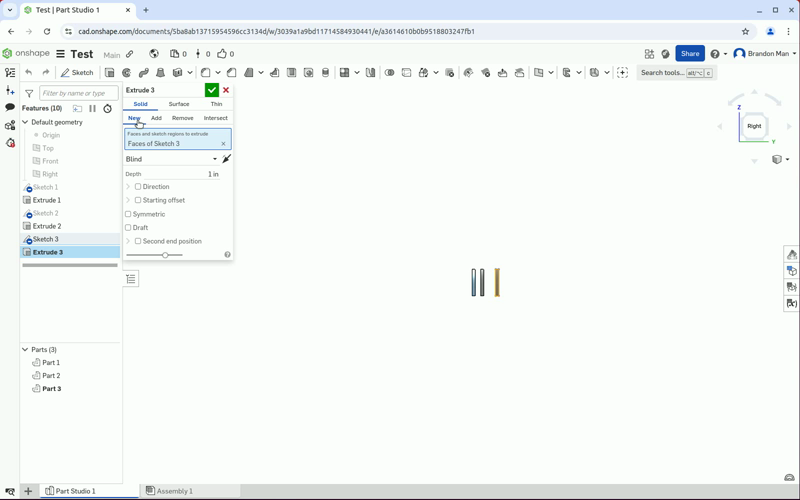
key(tab, 4)
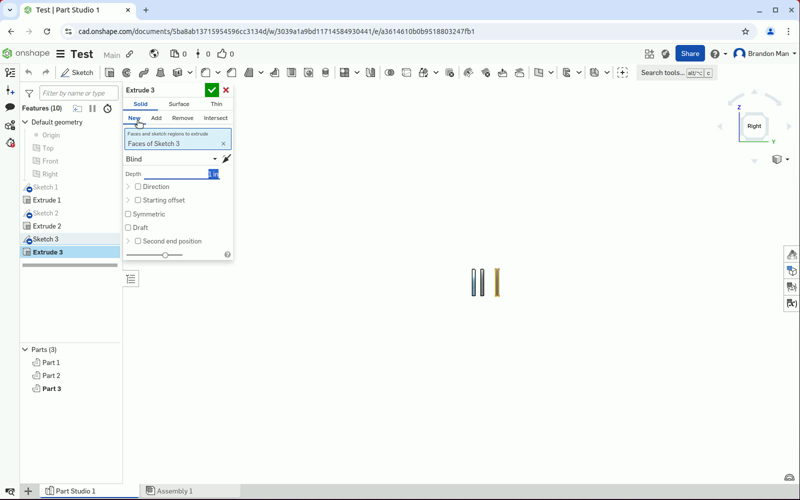
text(5.296)
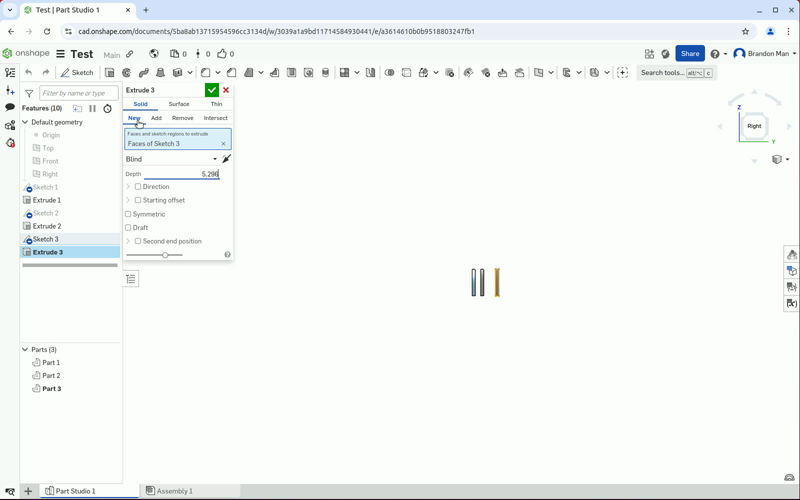
key(enter)
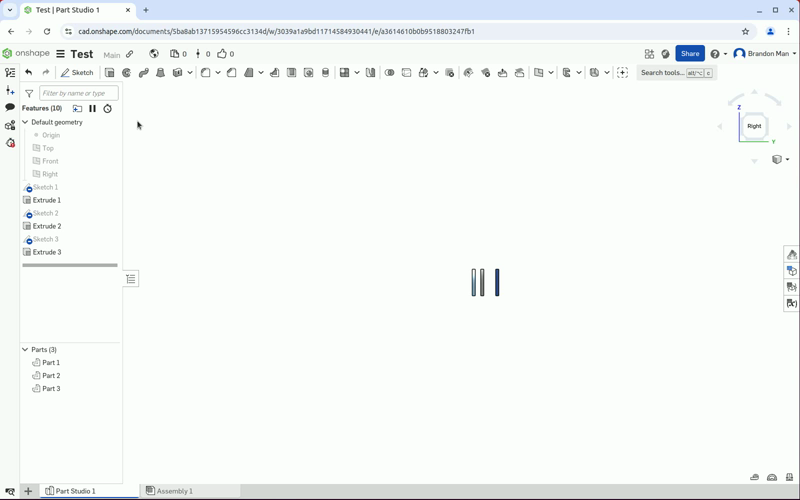
key(shift+h)
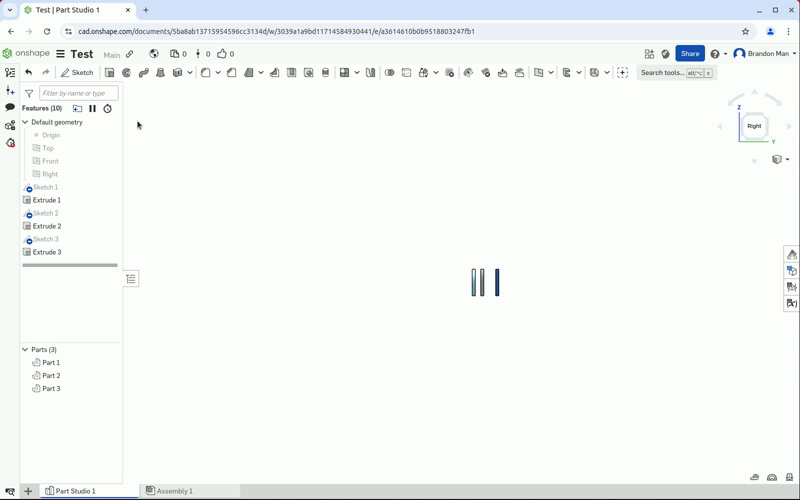
key(shift+h)
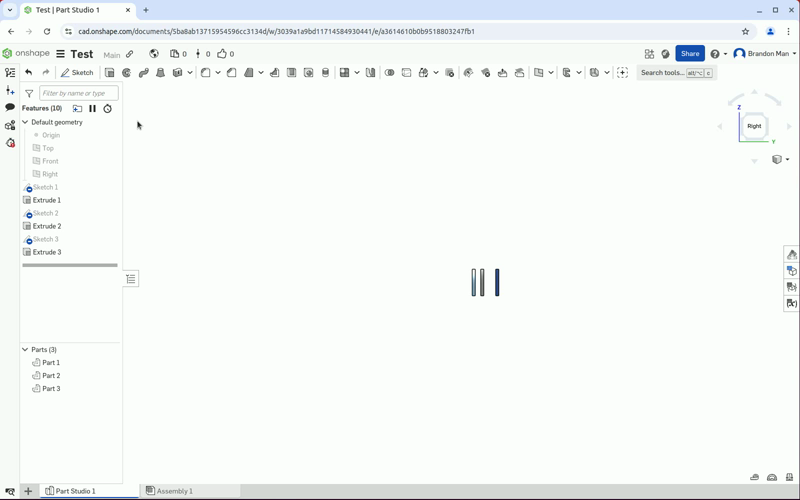
mouse_move(73, 189)
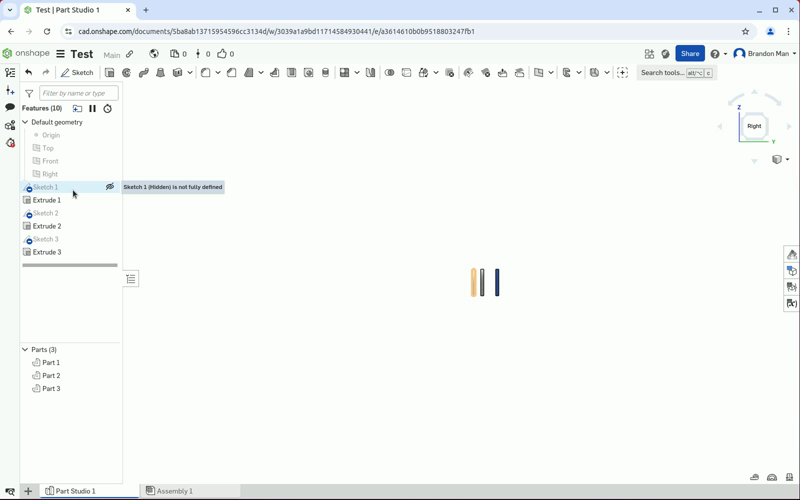
click(73, 189)
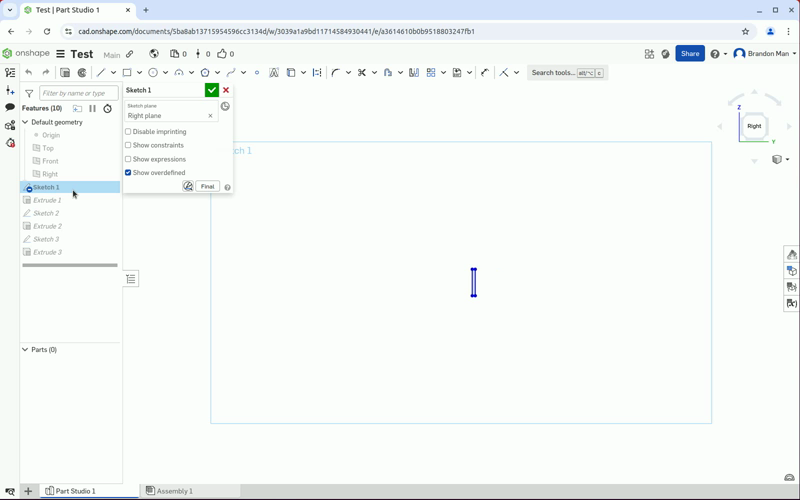
mouse_move(229, 92)
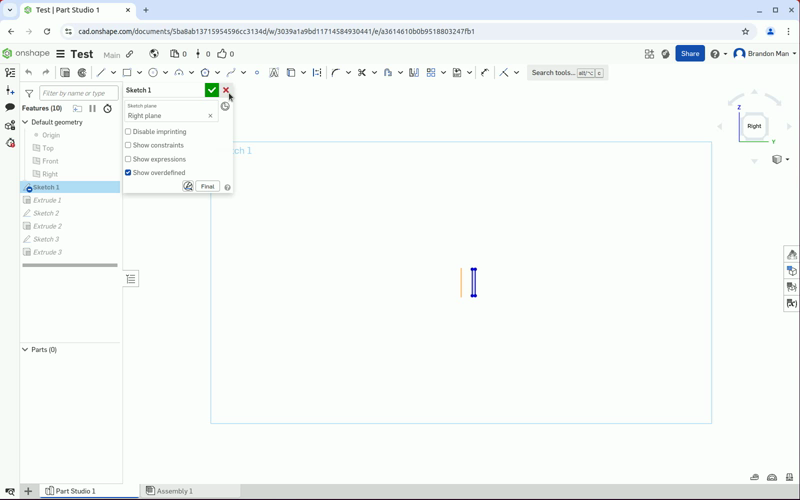
click(229, 92)
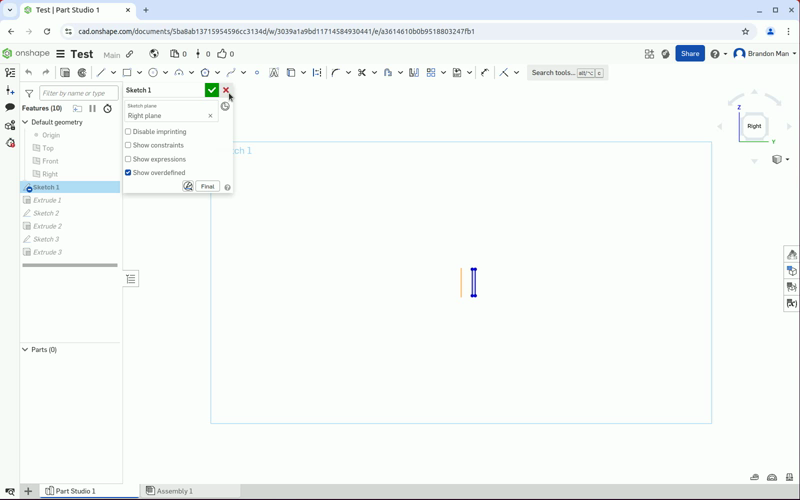
key(shift+s)
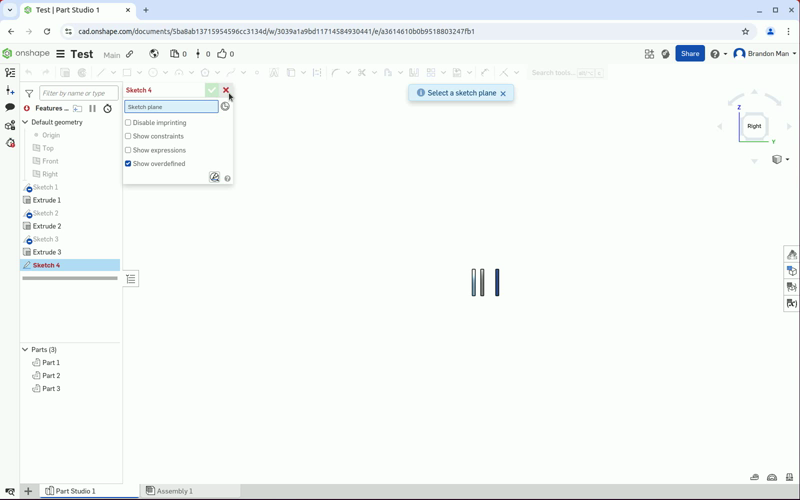
mouse_move(73, 176)
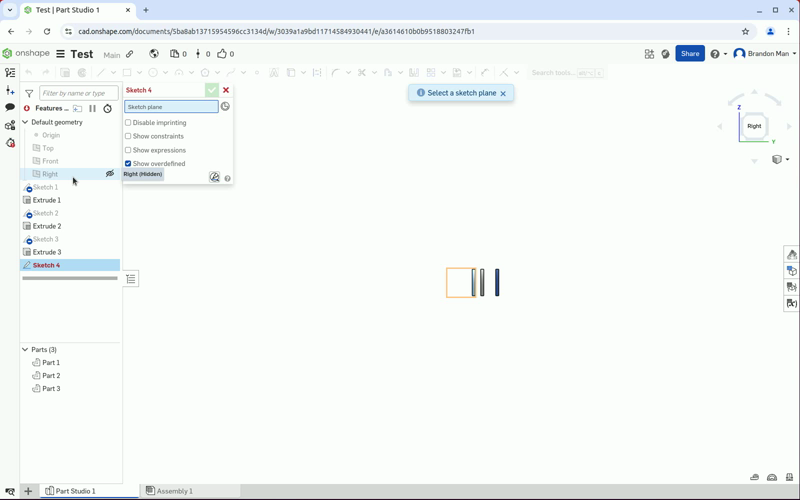
click(73, 176)
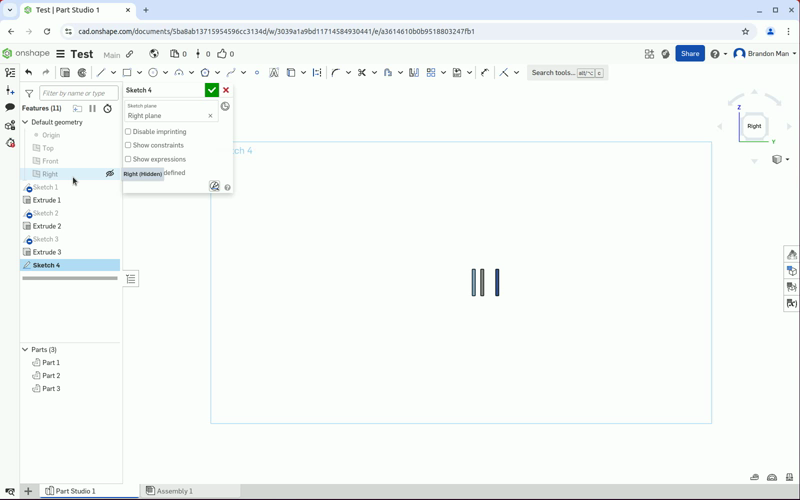
mouse_move(73, 352)
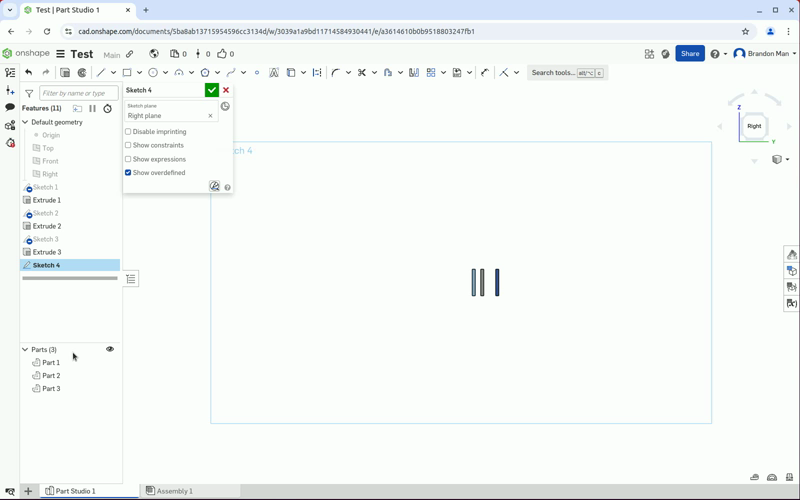
key(y)
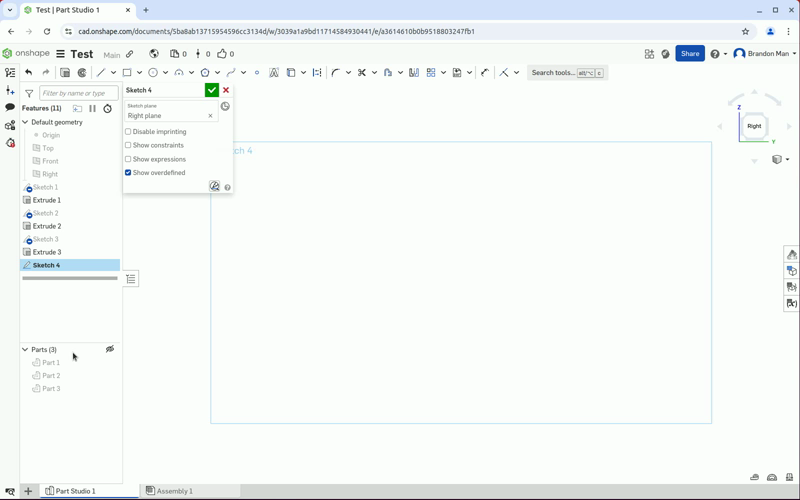
key(l)
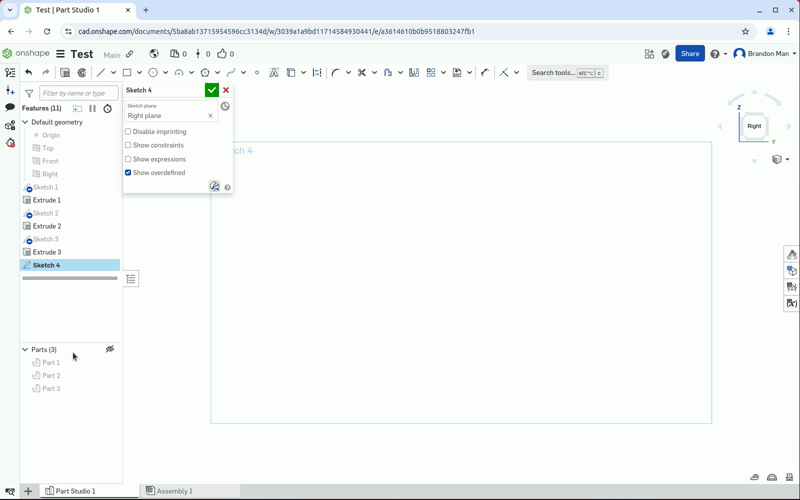
key_down(shift)
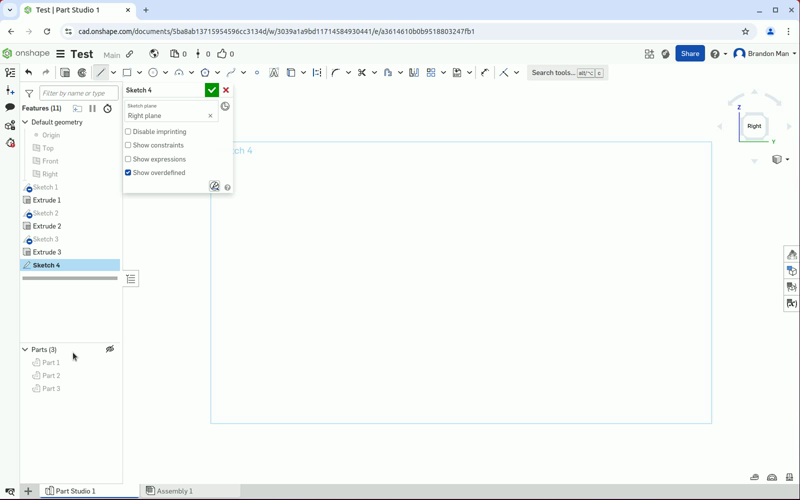
mouse_move(510, 295)
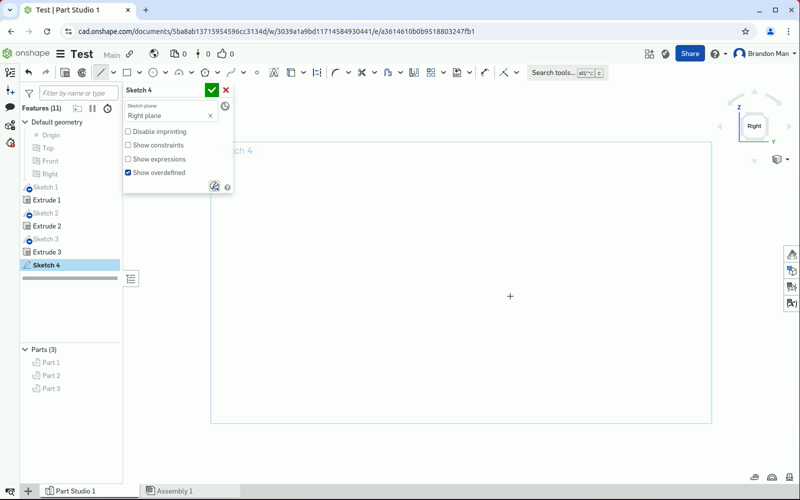
click(510, 295)
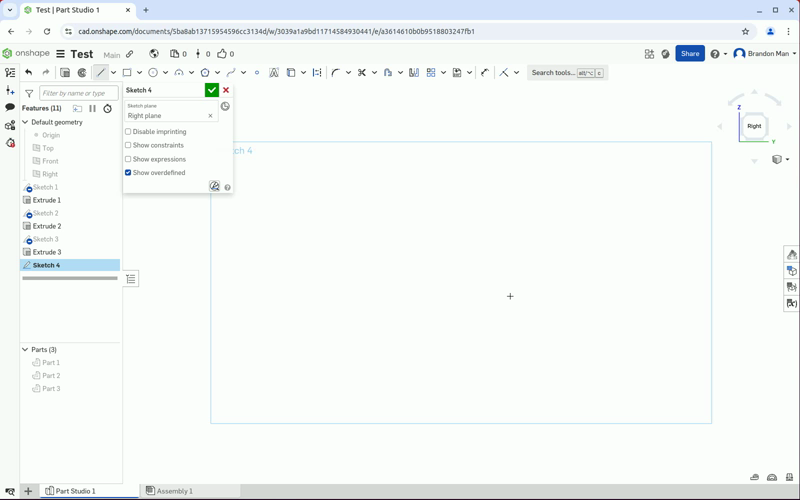
key_up(shift)
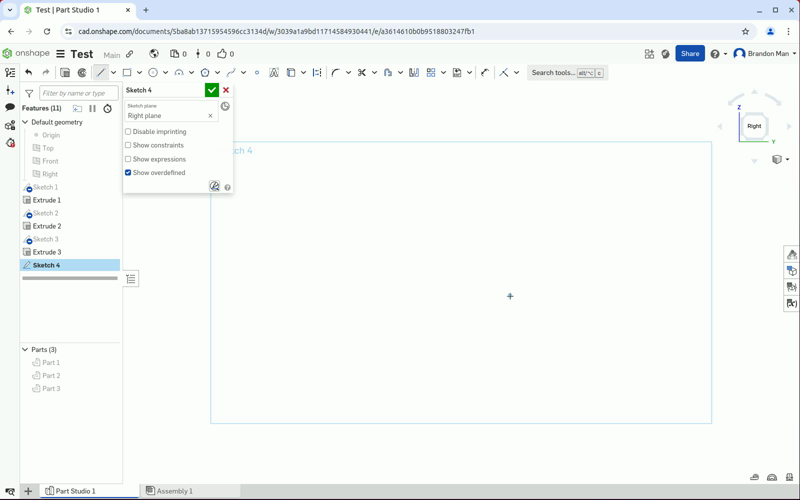
key_down(shift)
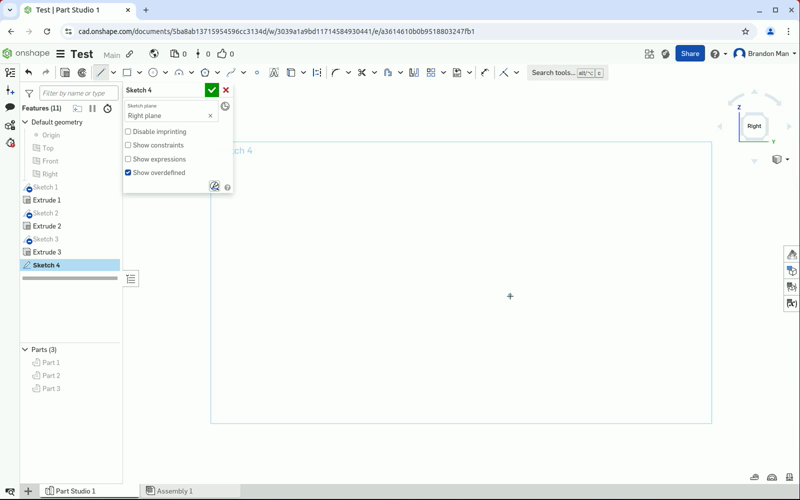
mouse_move(540, 295)
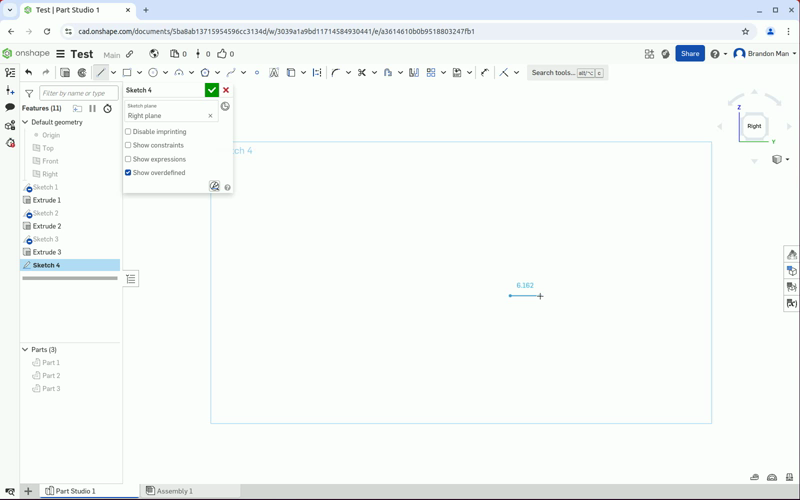
mouse_move(512, 295)
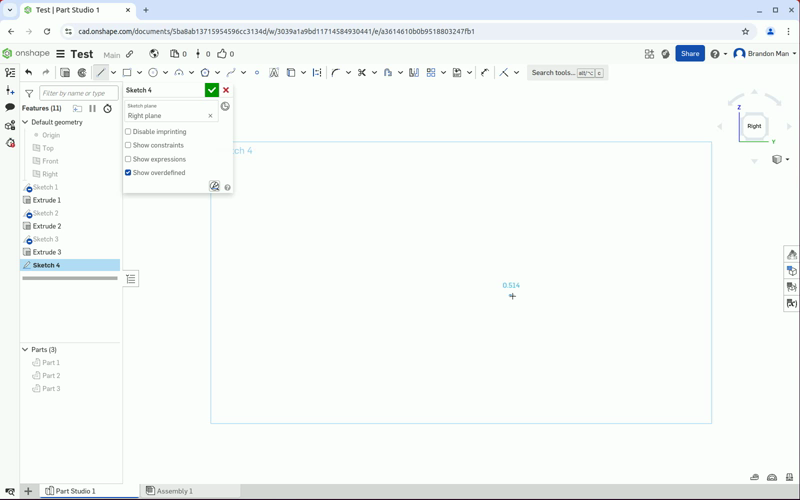
scroll(6)
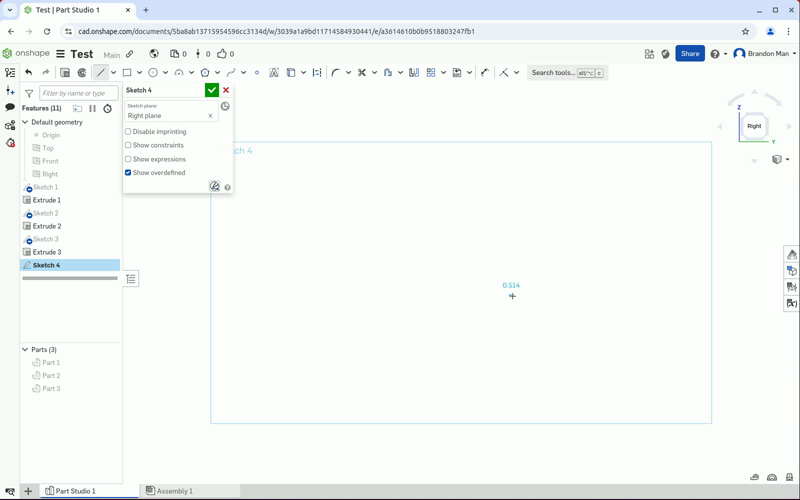
scroll(6)
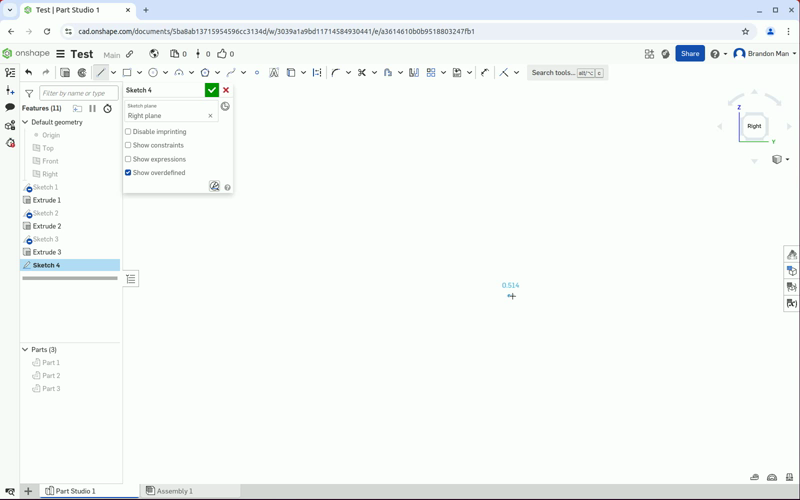
scroll(6)
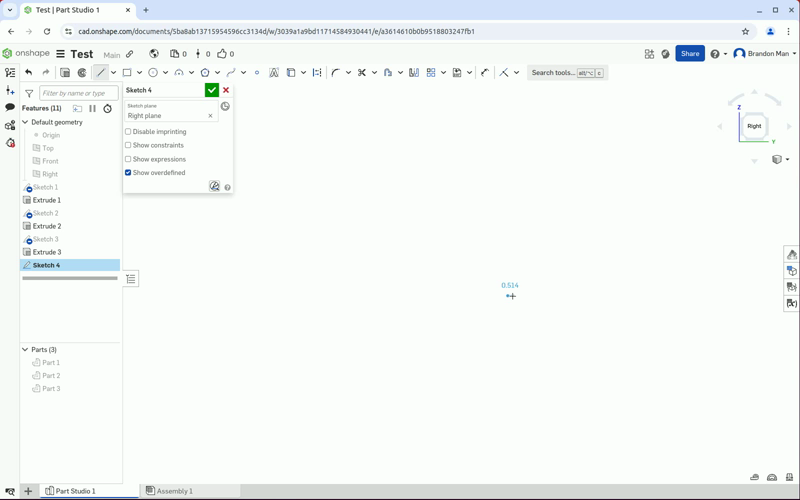
scroll(6)
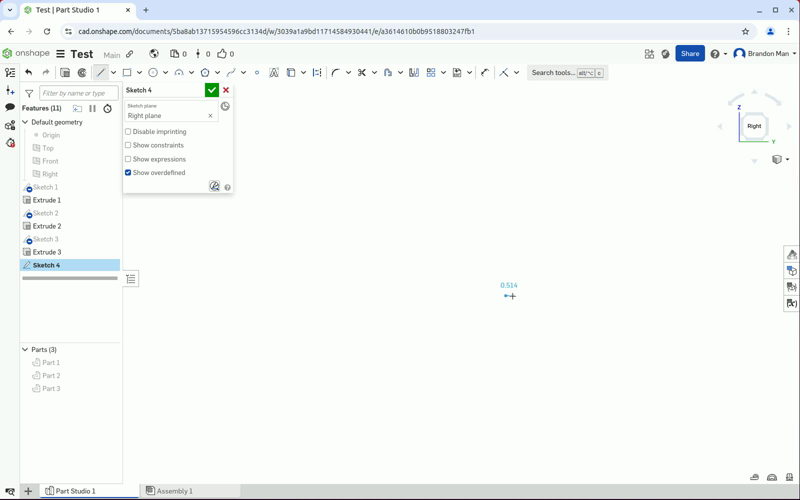
scroll(6)
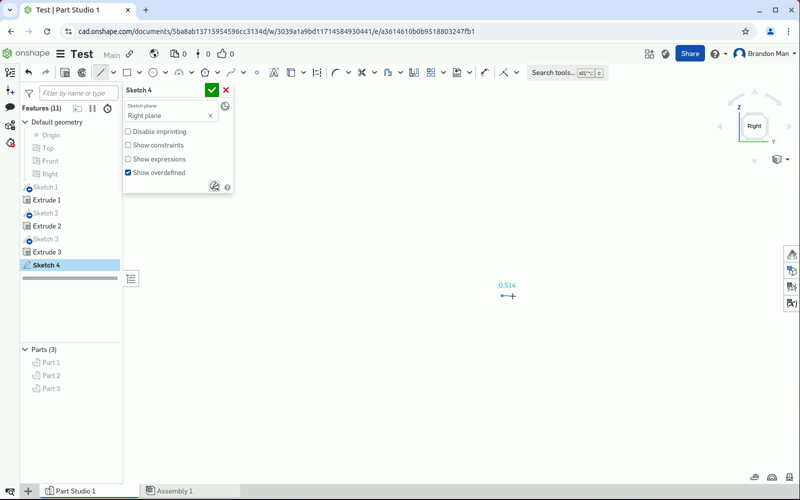
scroll(6)
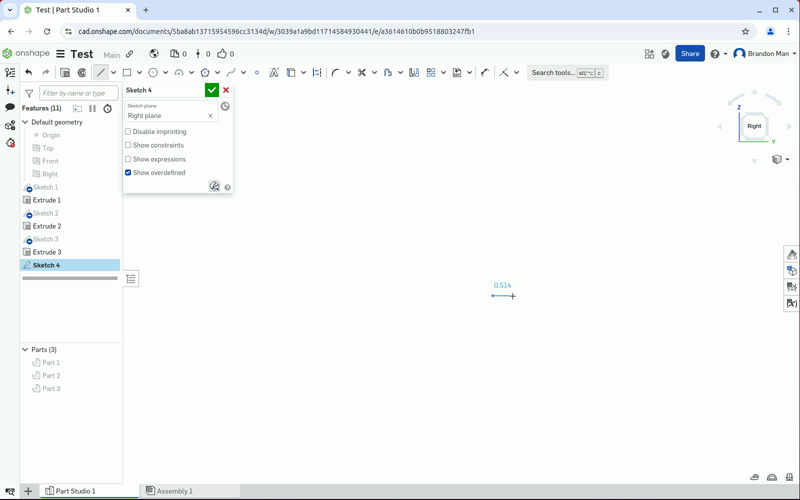
scroll(6)
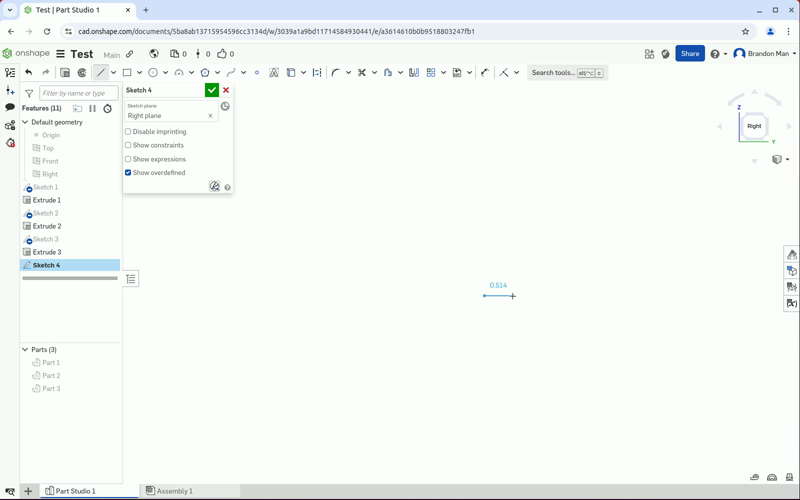
click(512, 295)
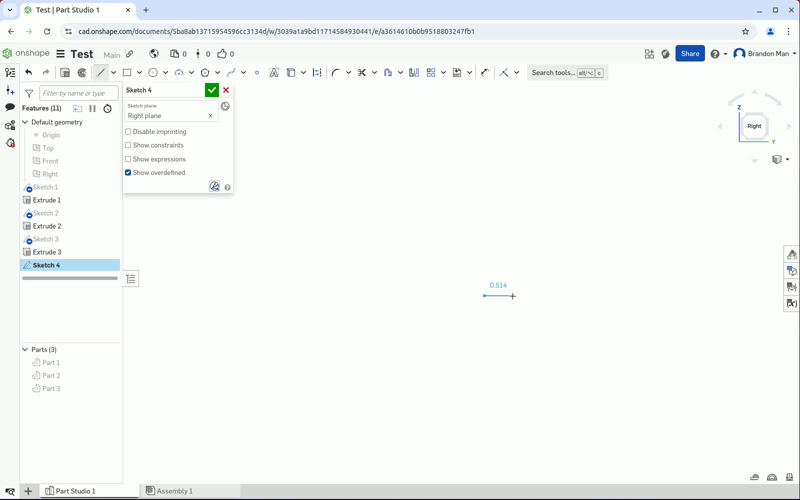
scroll(-6)
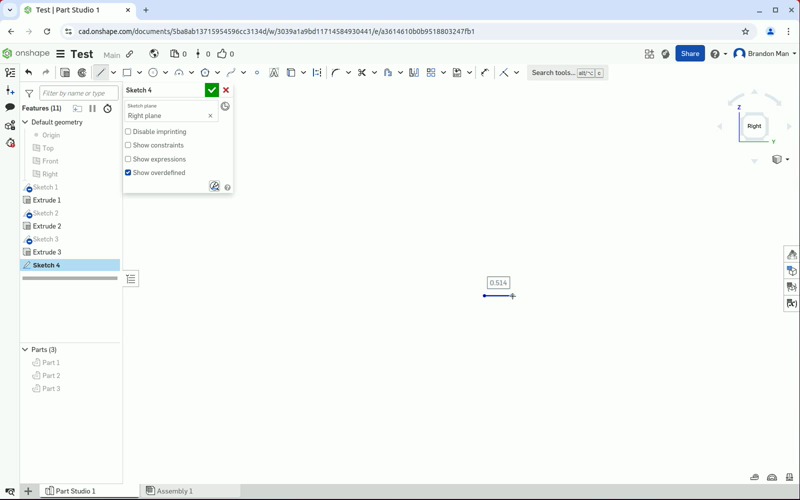
scroll(-6)
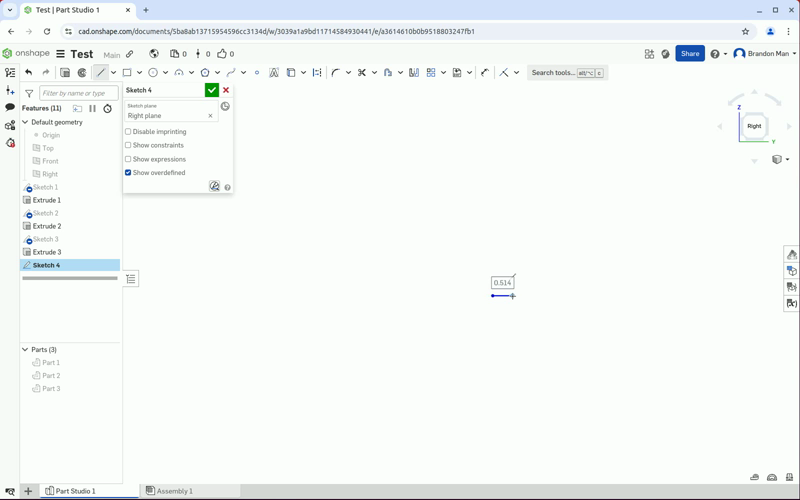
scroll(-6)
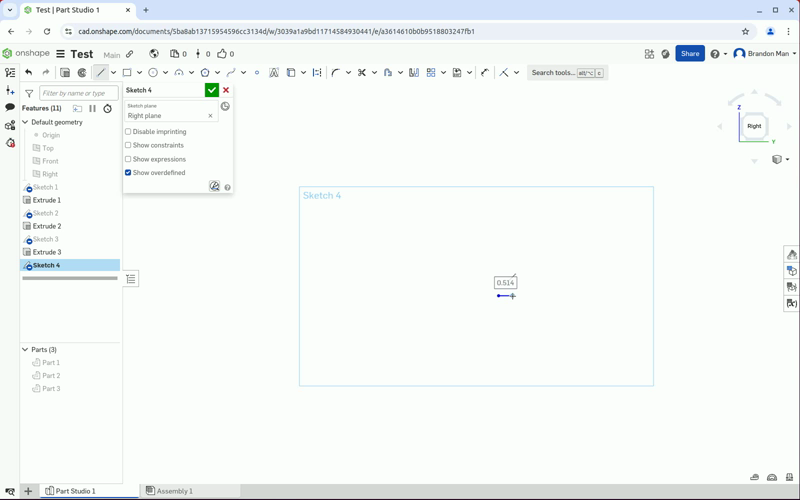
scroll(-6)
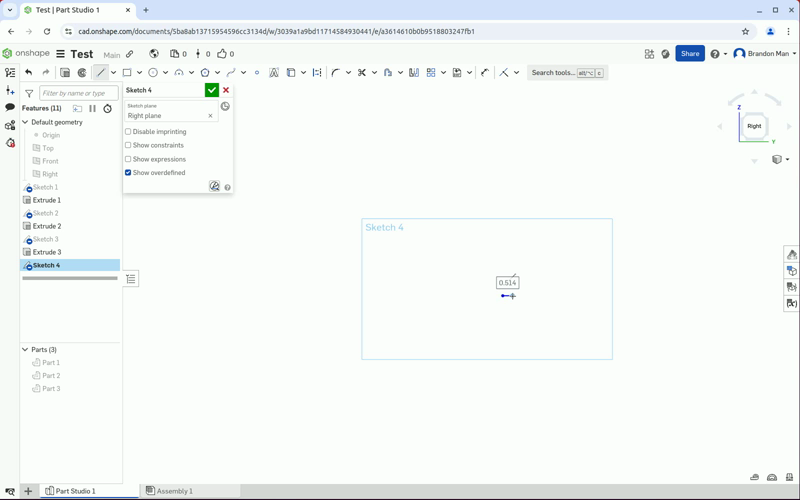
scroll(-6)
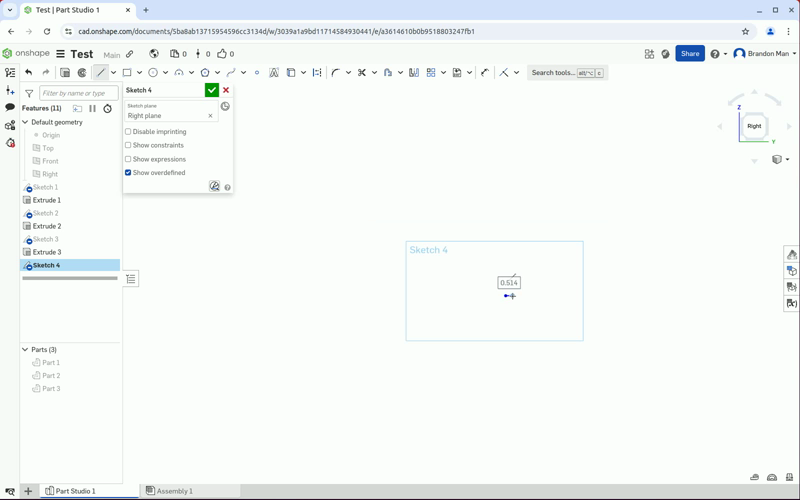
scroll(-6)
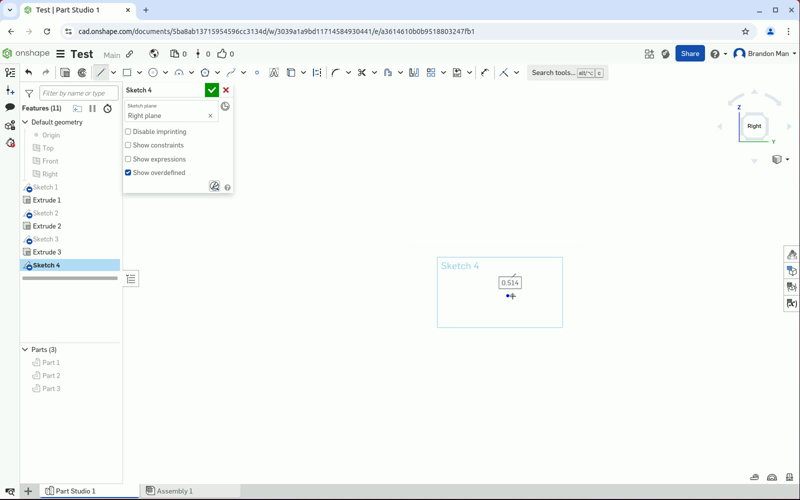
scroll(-6)
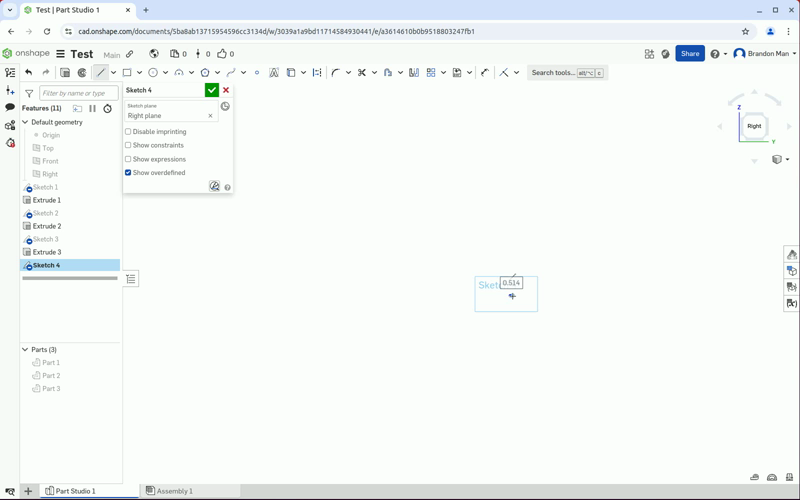
key_up(shift)
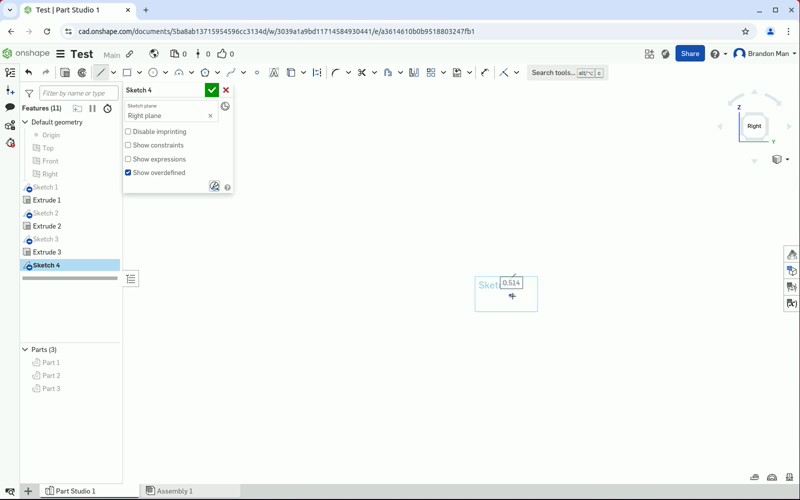
key_down(shift)
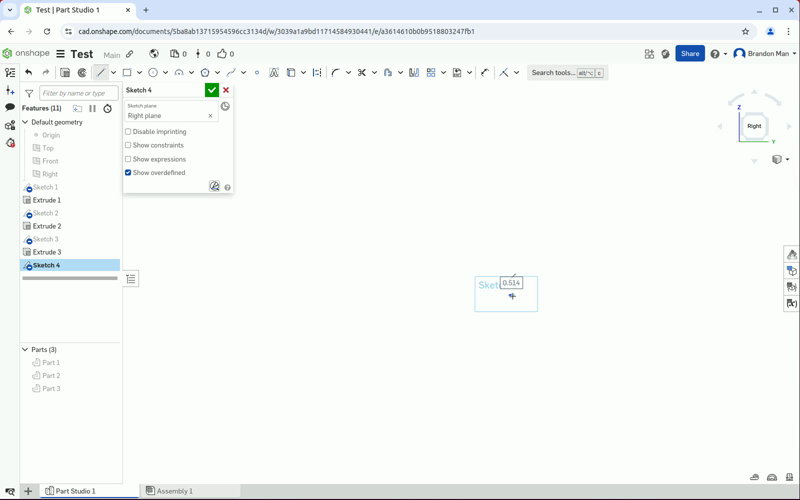
mouse_move(542, 295)
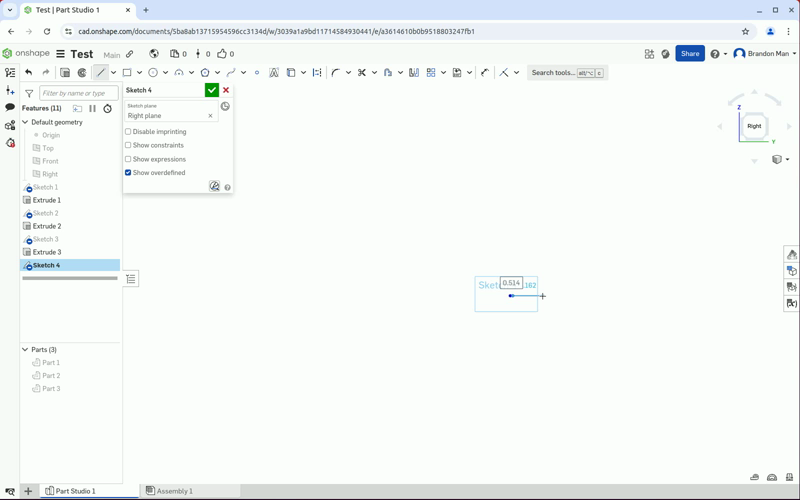
mouse_move(512, 269)
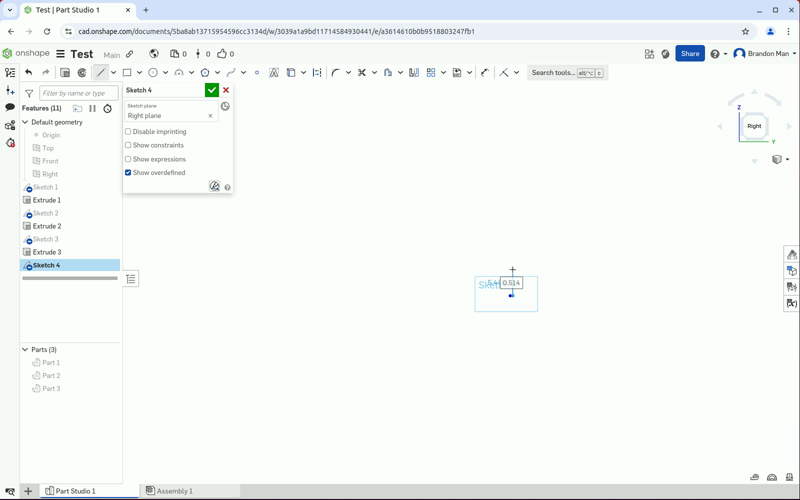
click(512, 269)
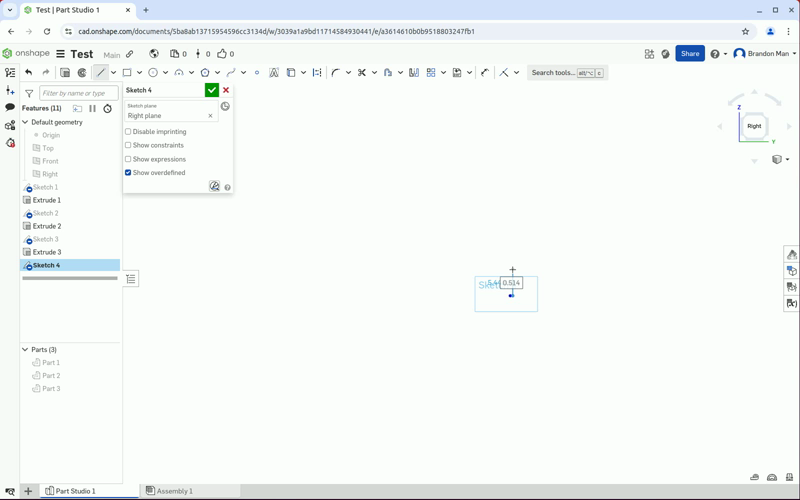
key_up(shift)
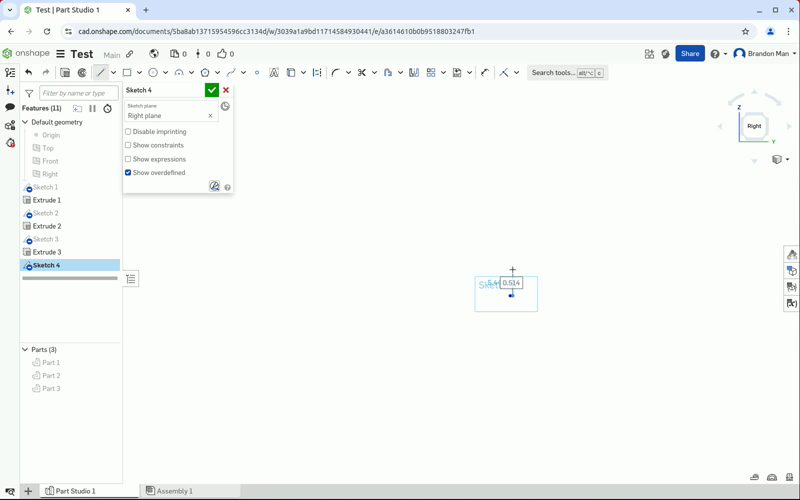
key_down(shift)
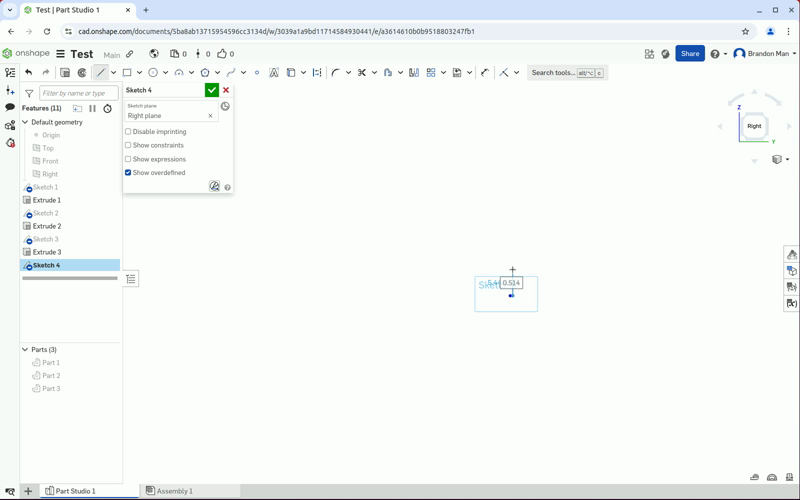
mouse_move(542, 269)
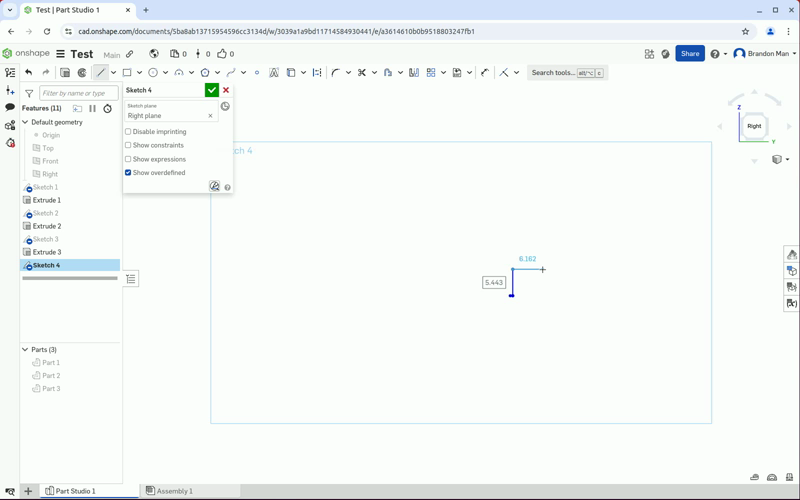
mouse_move(510, 269)
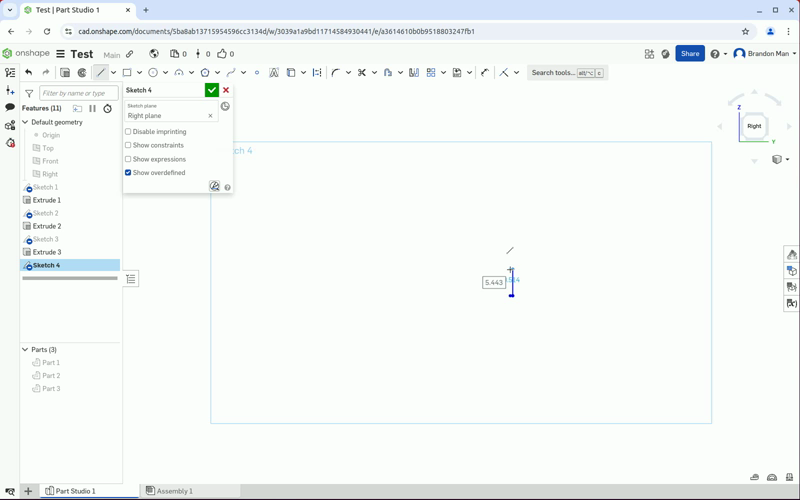
scroll(6)
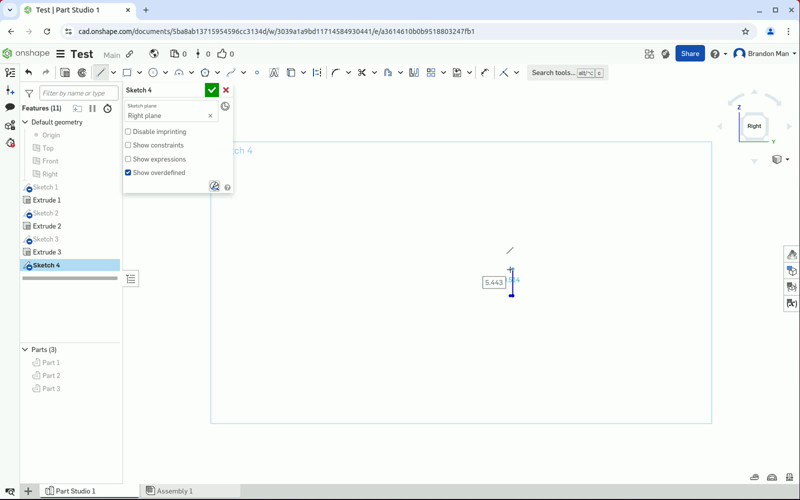
scroll(6)
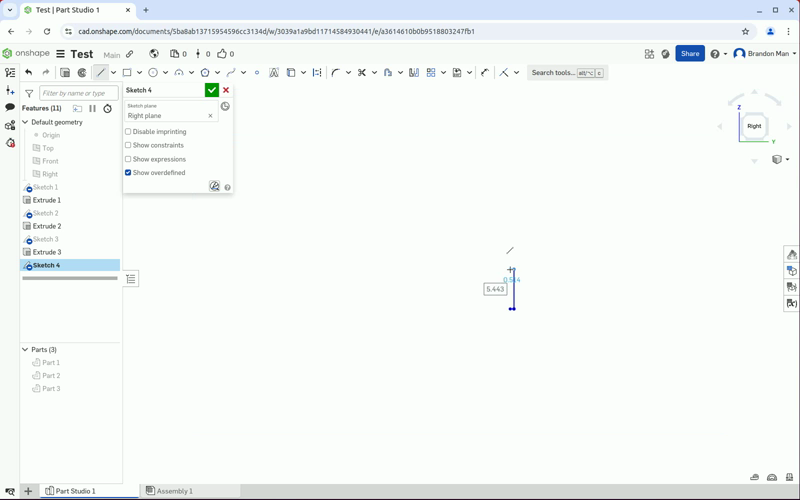
scroll(6)
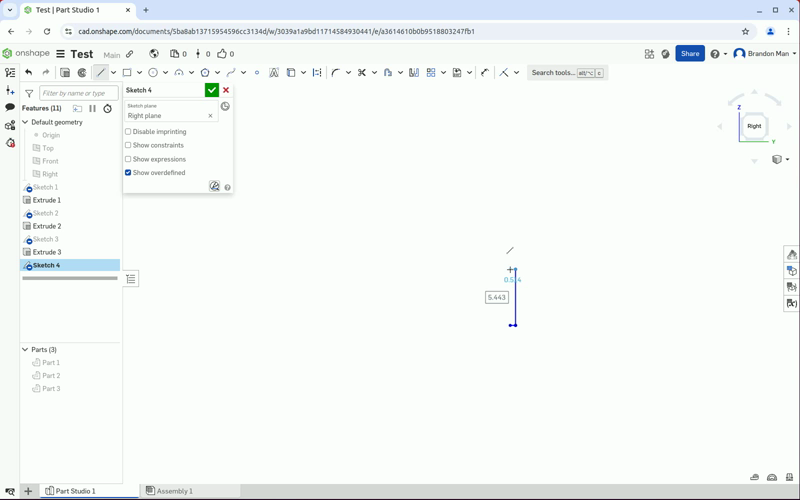
scroll(6)
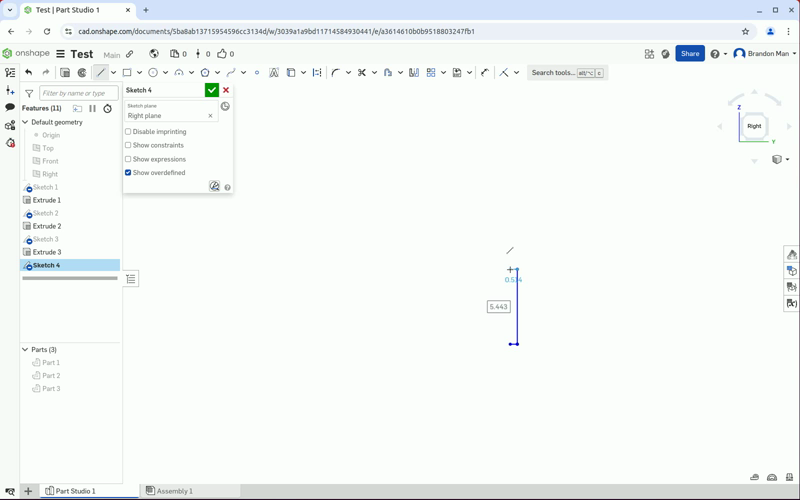
scroll(6)
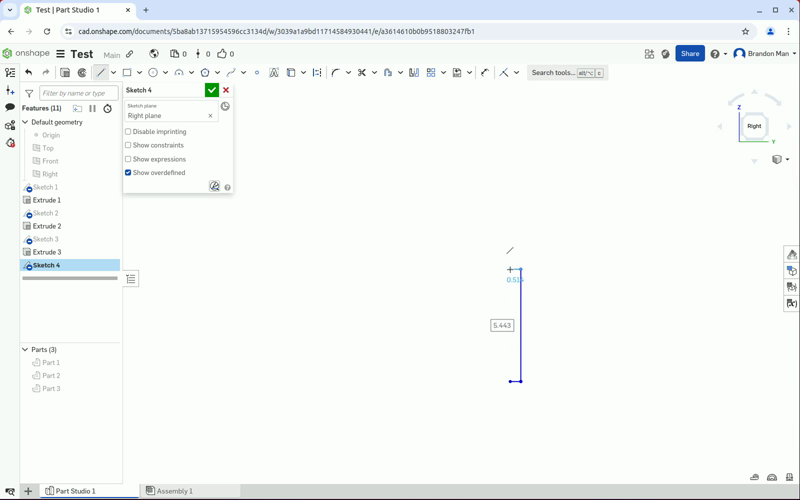
scroll(6)
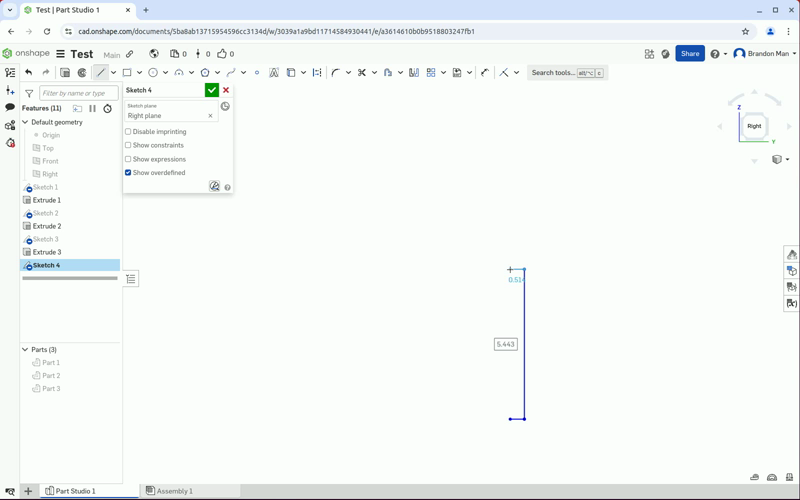
scroll(6)
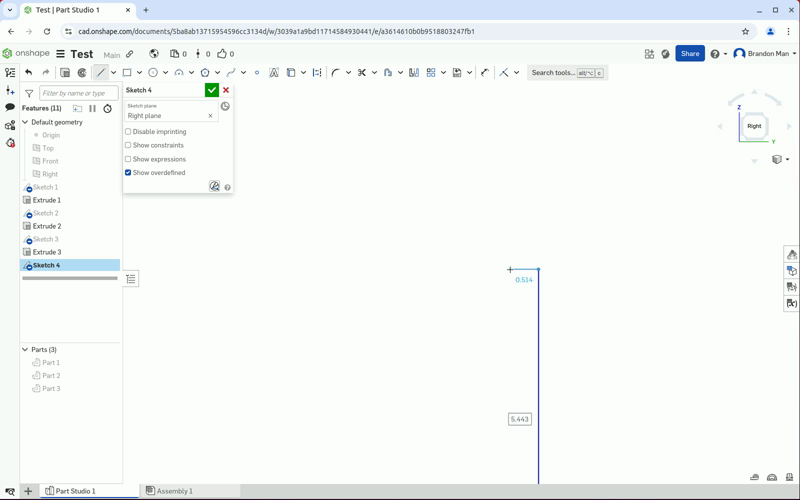
click(510, 269)
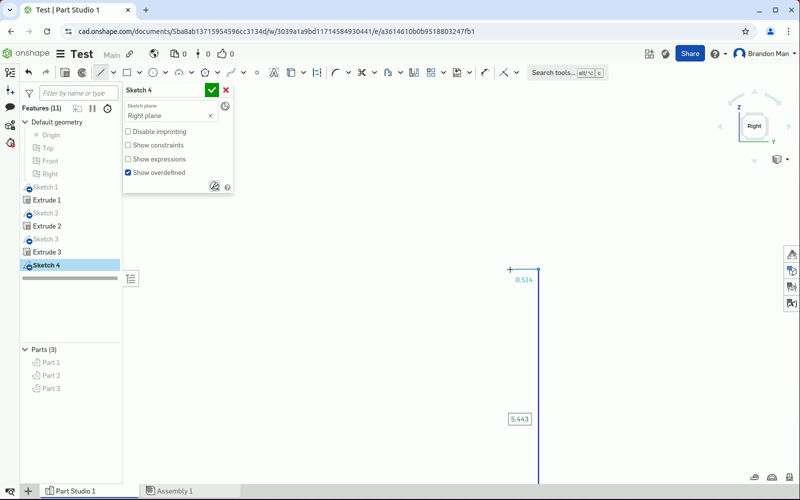
scroll(-6)
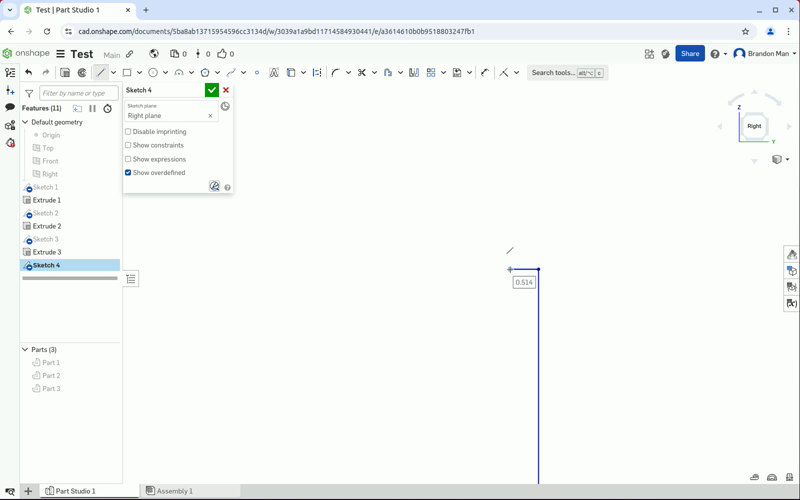
scroll(-6)
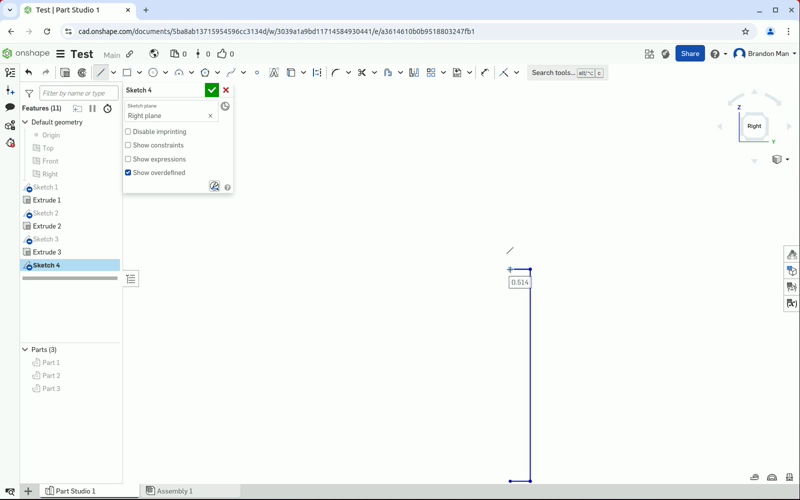
scroll(-6)
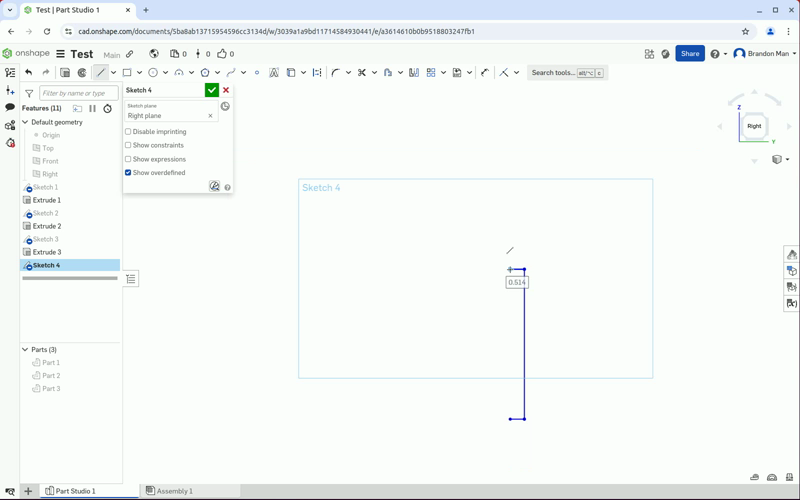
scroll(-6)
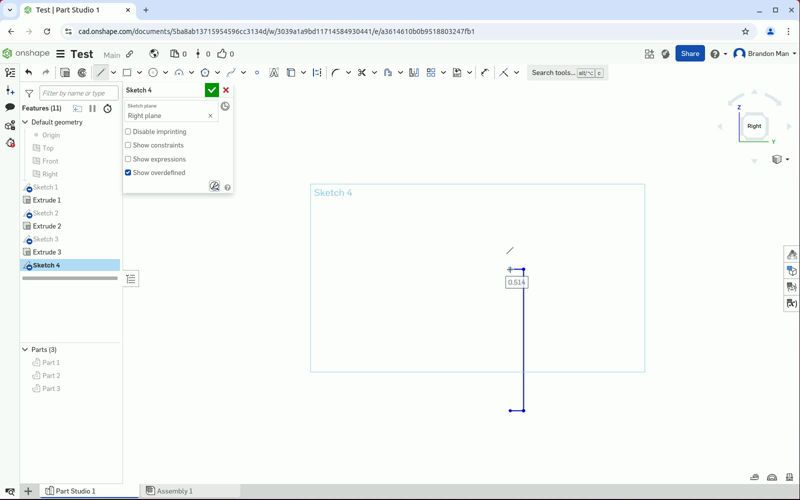
scroll(-6)
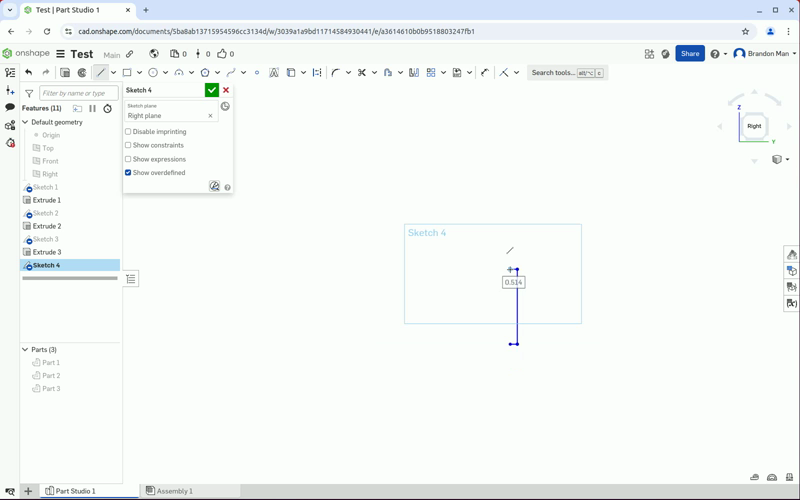
scroll(-6)
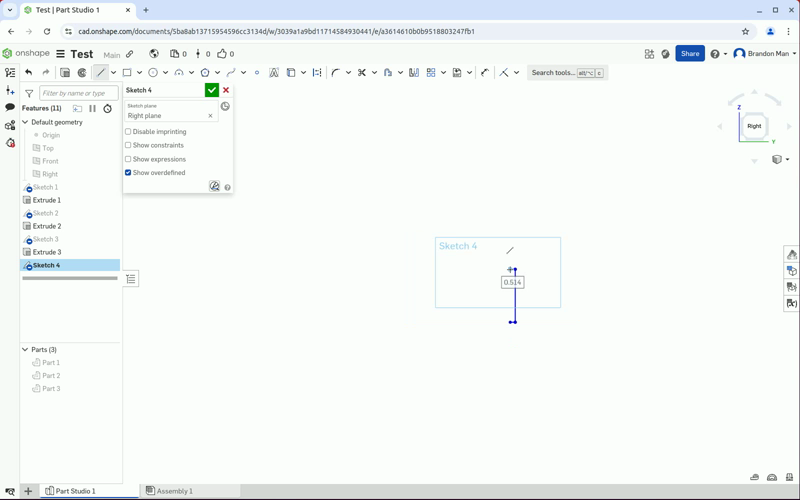
scroll(-6)
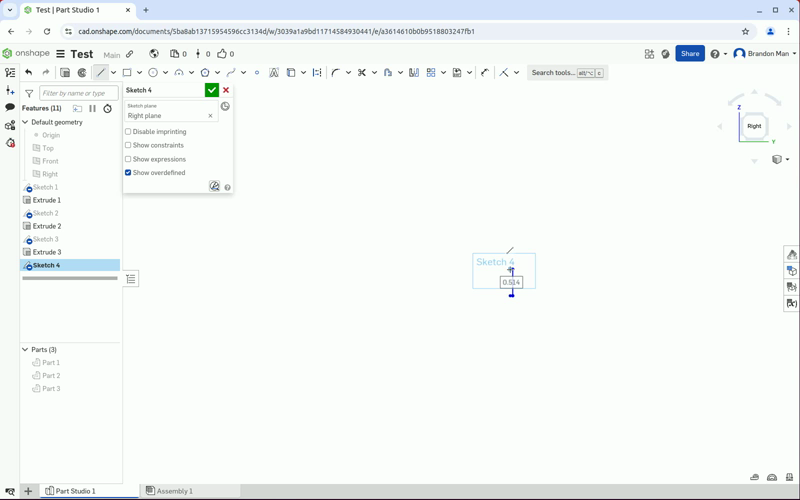
key_up(shift)
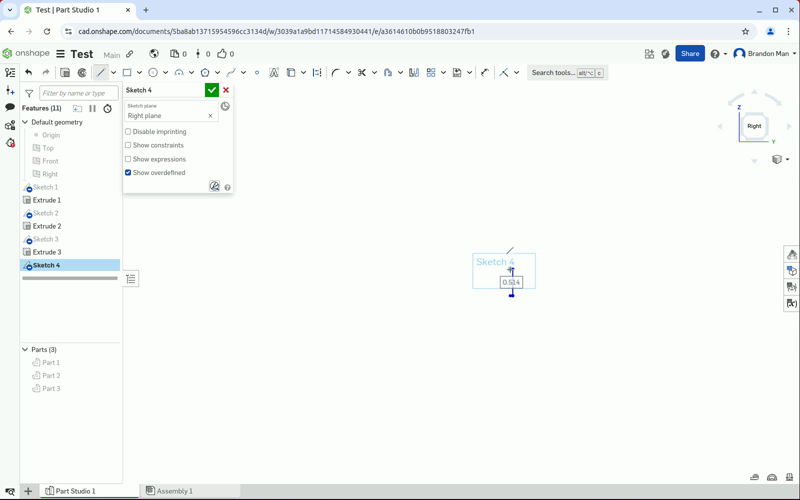
mouse_move(540, 269)
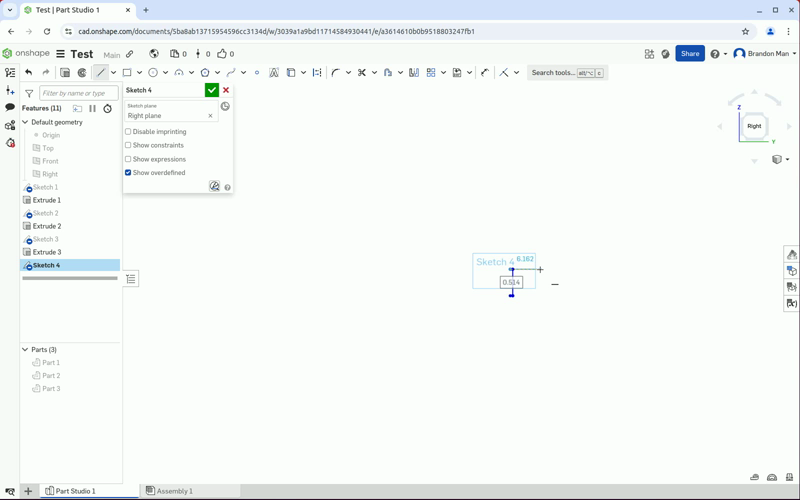
key_down(shift)
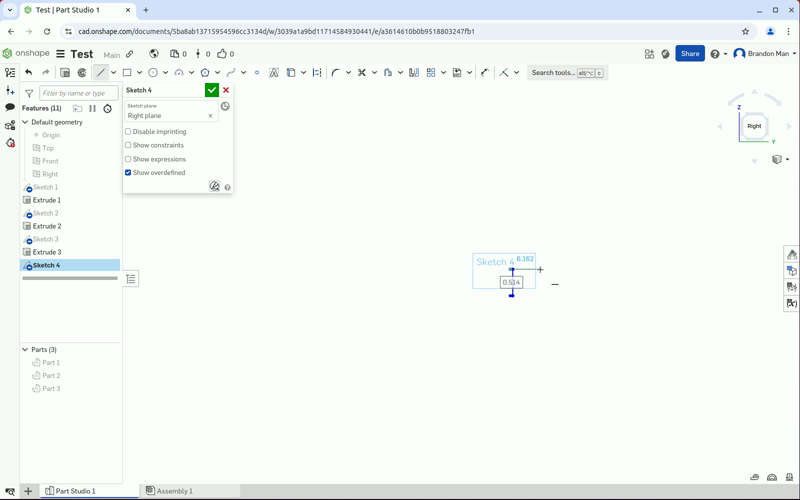
mouse_move(510, 295)
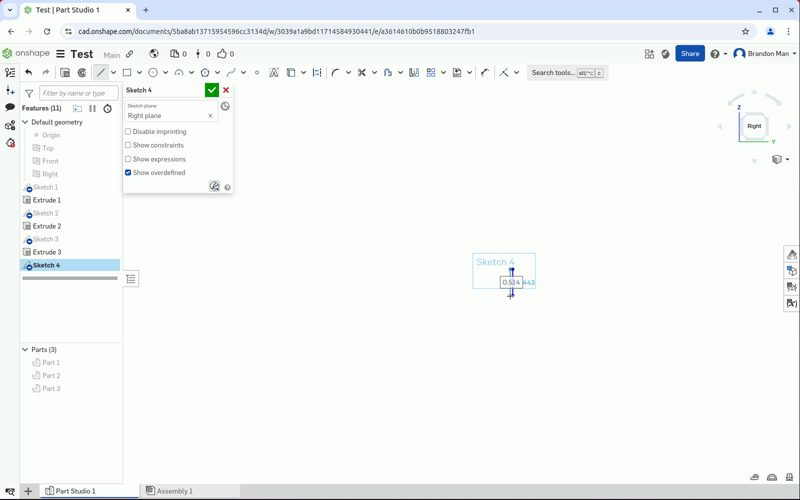
scroll(6)
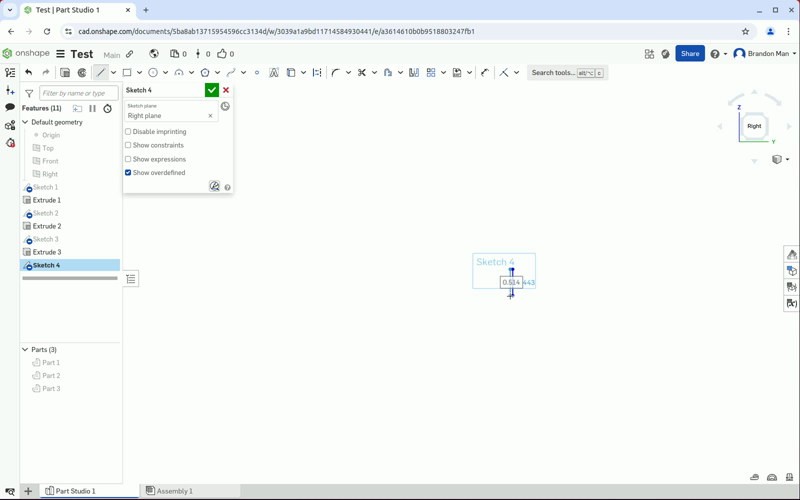
scroll(6)
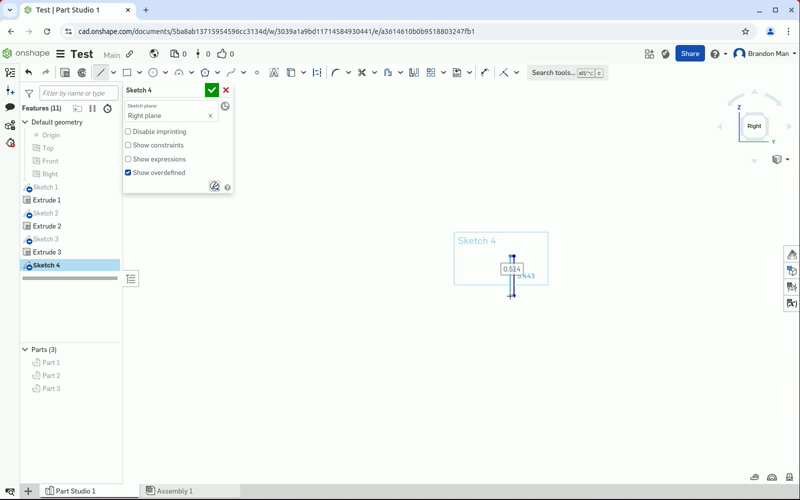
scroll(6)
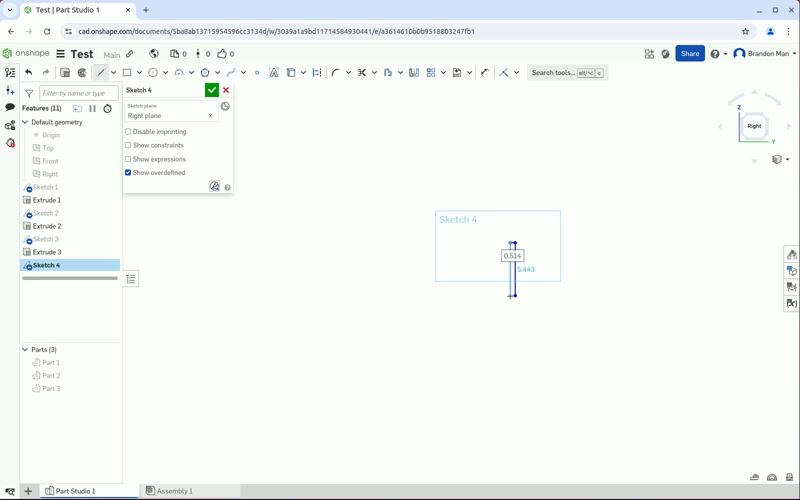
scroll(6)
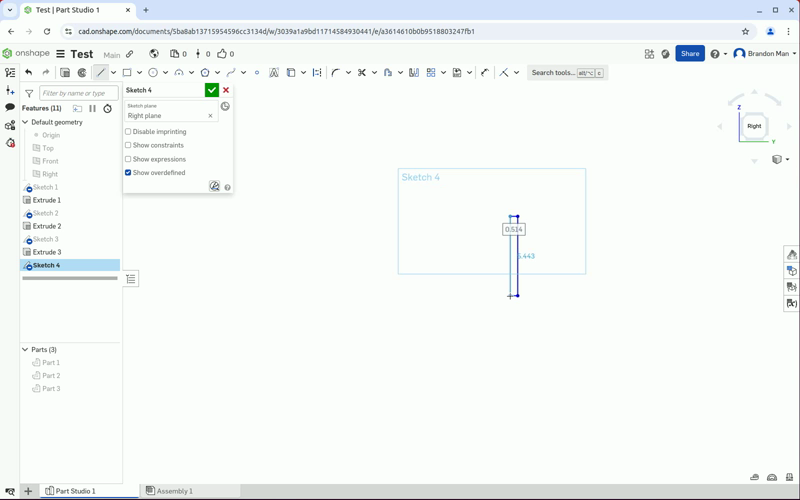
scroll(6)
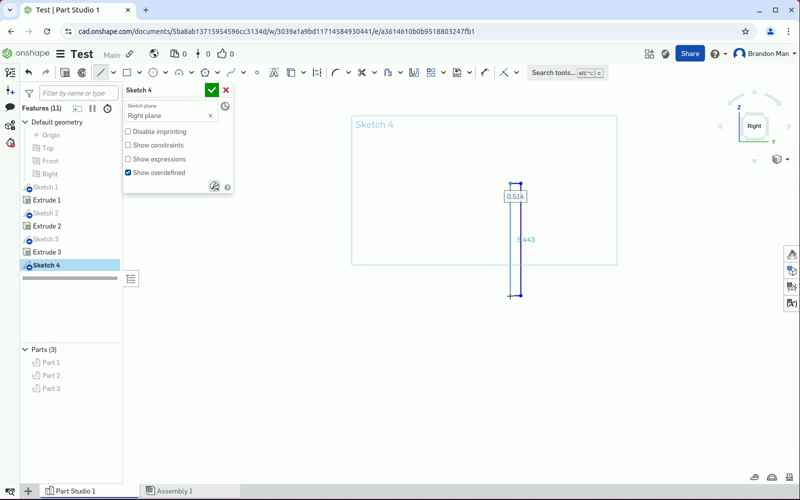
scroll(6)
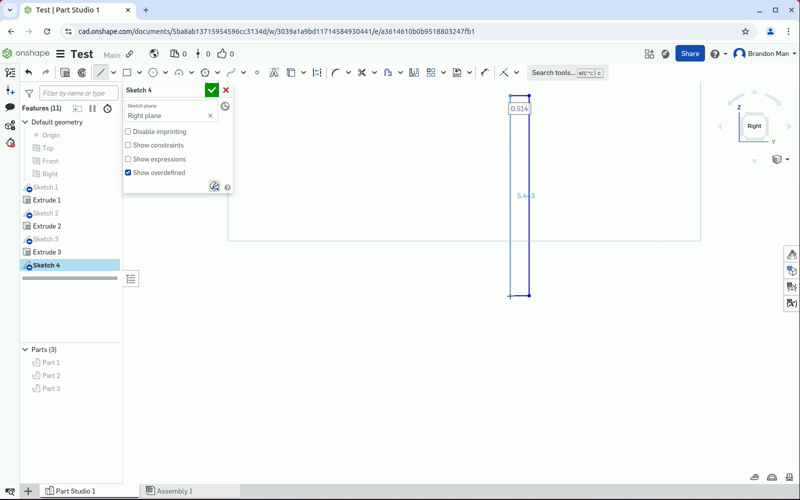
scroll(6)
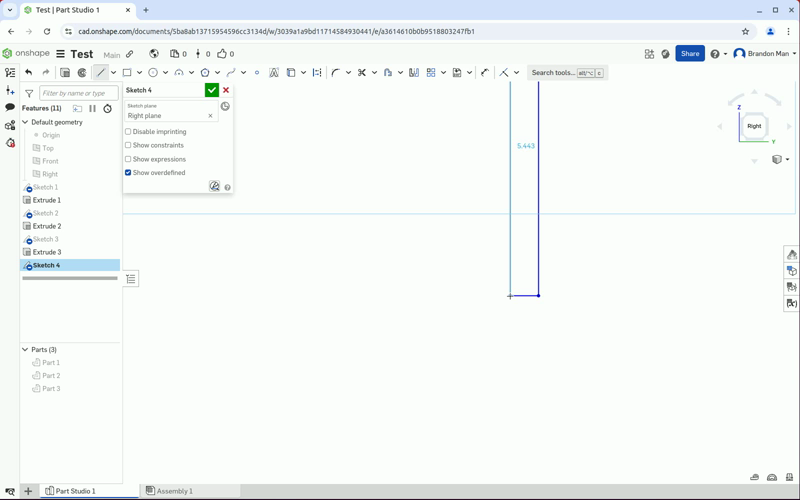
key_up(shift)
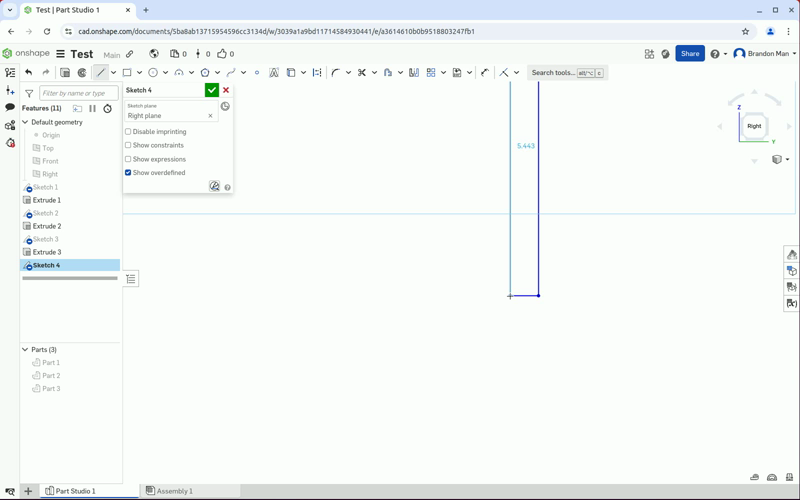
click(510, 295)
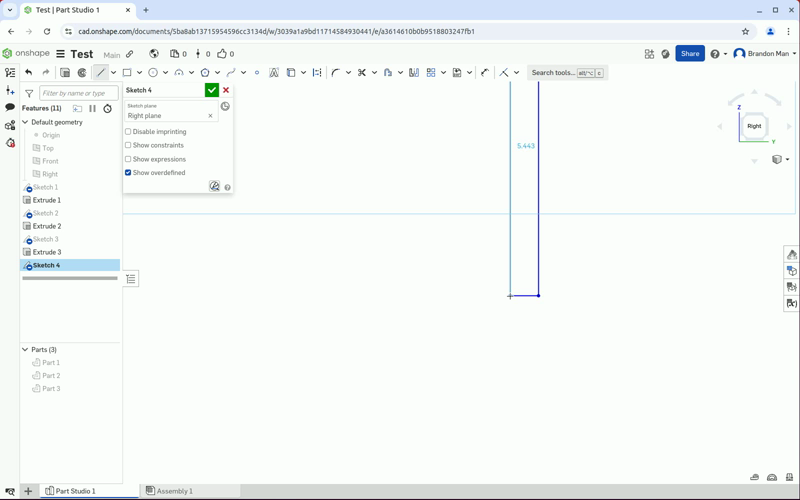
scroll(-6)
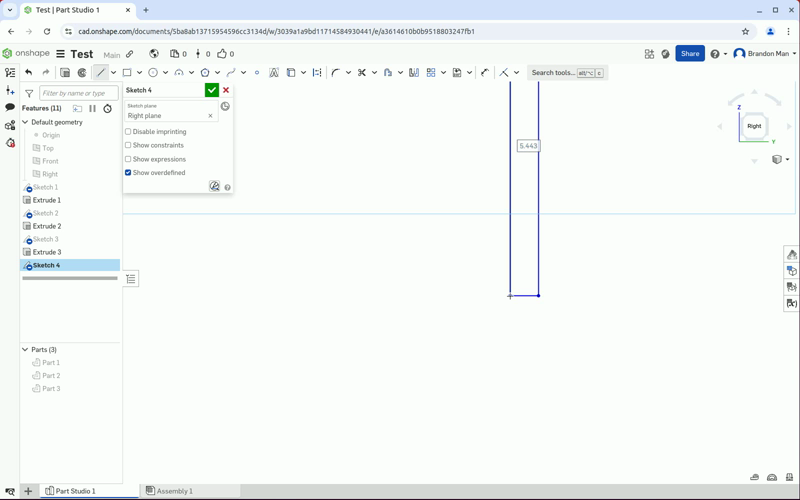
scroll(-6)
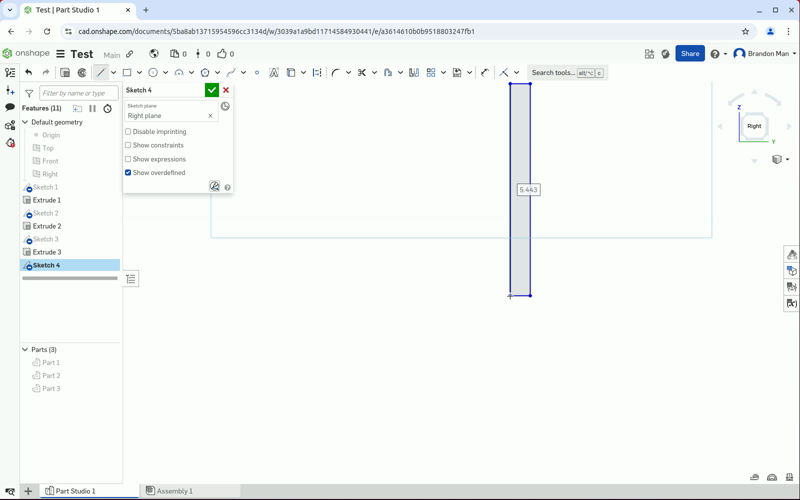
scroll(-6)
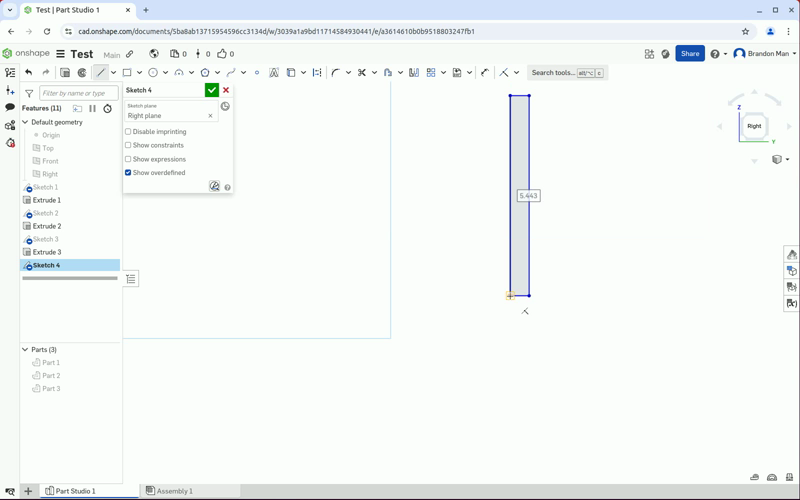
scroll(-6)
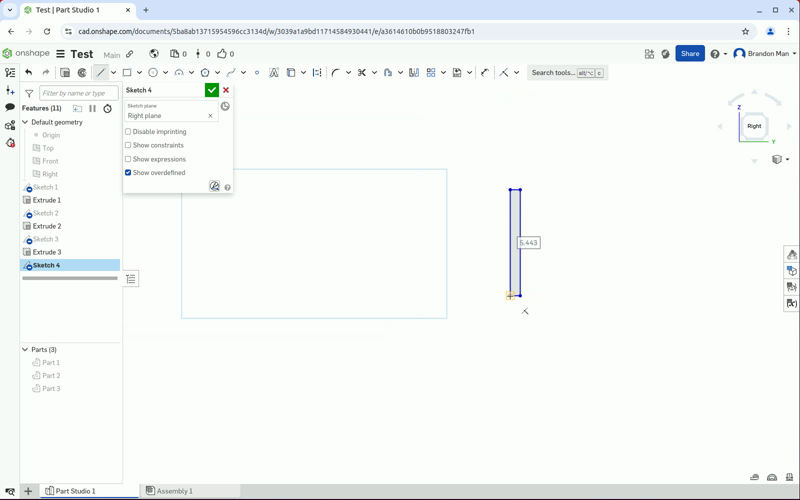
scroll(-6)
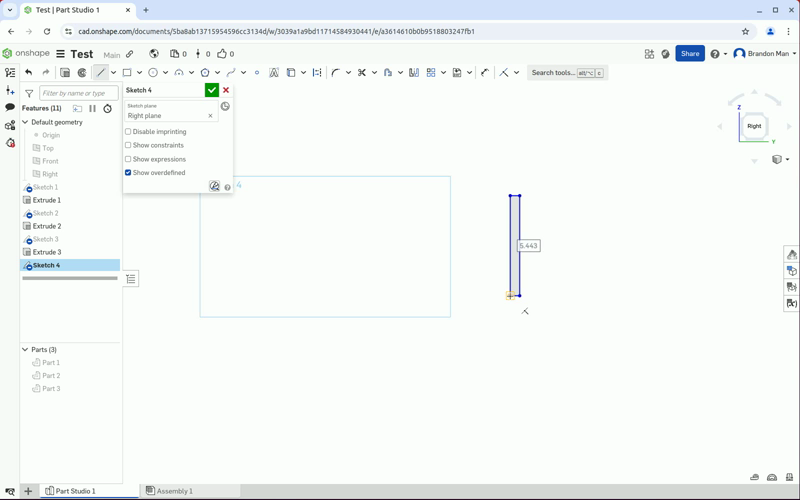
scroll(-6)
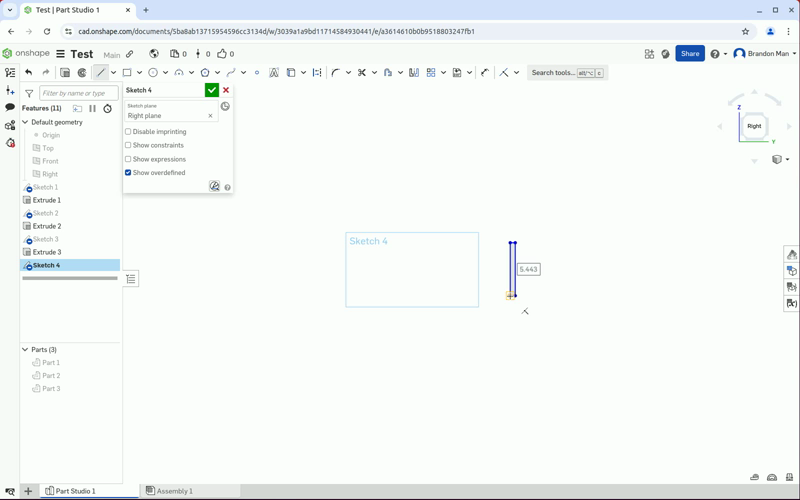
scroll(-6)
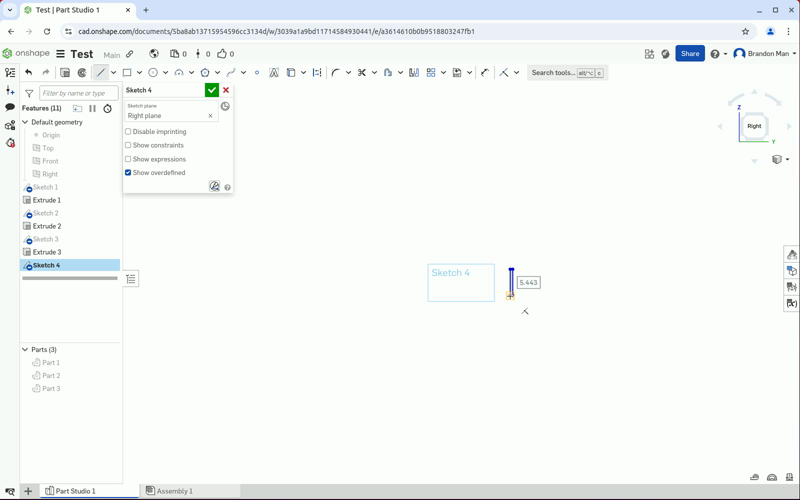
key(esc)
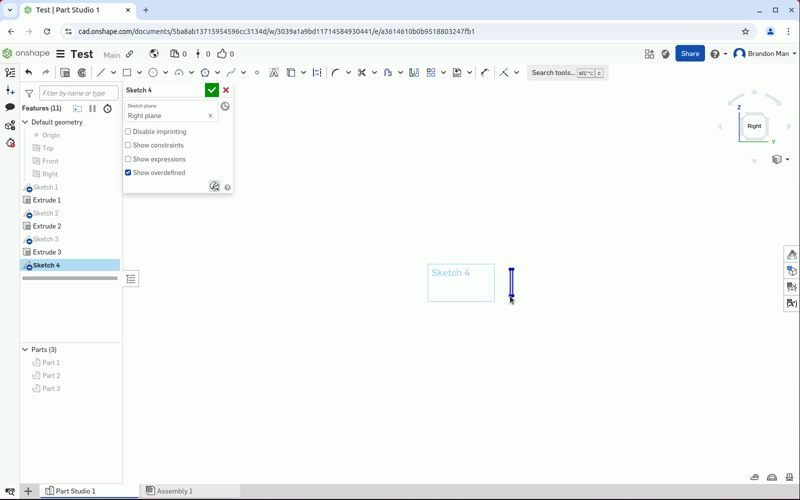
mouse_move(510, 289)
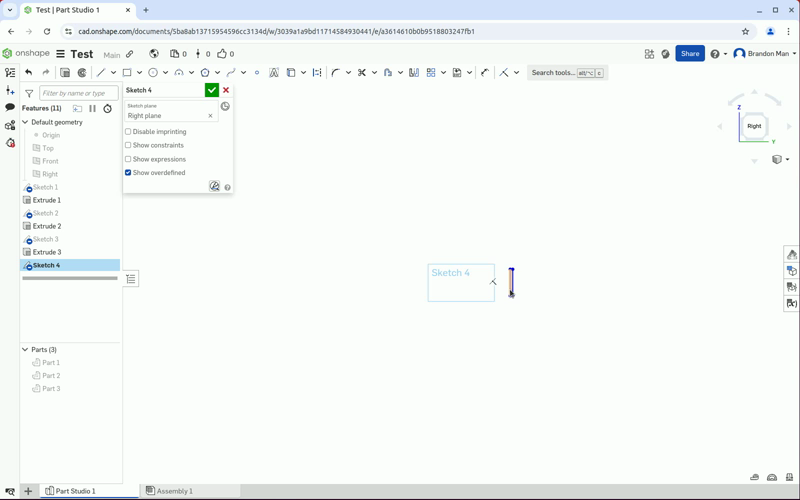
scroll(6)
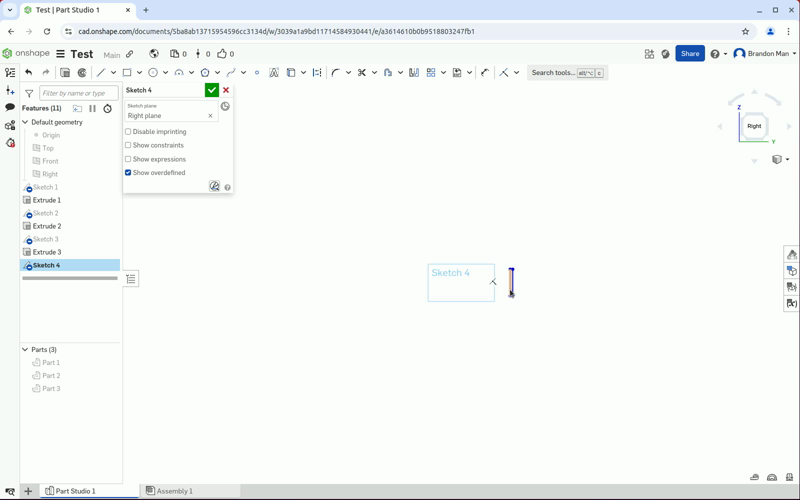
scroll(6)
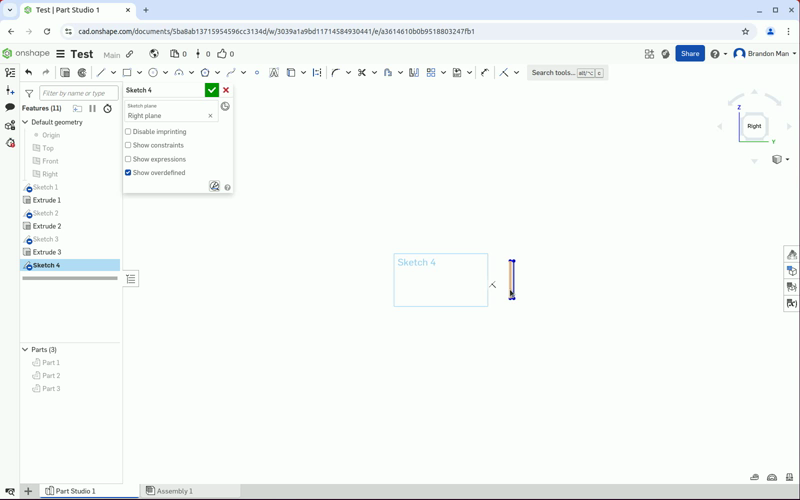
scroll(6)
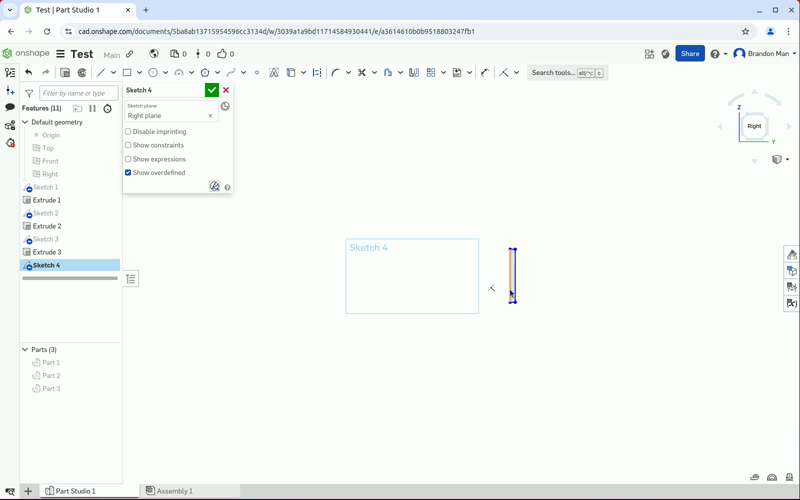
scroll(6)
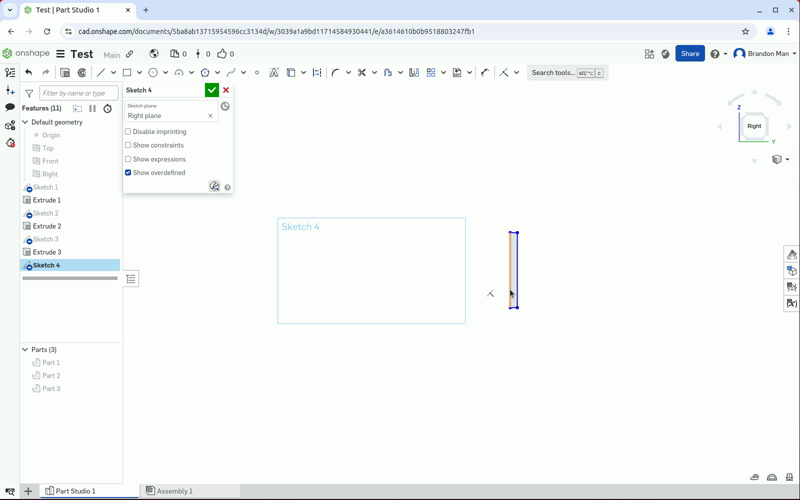
scroll(6)
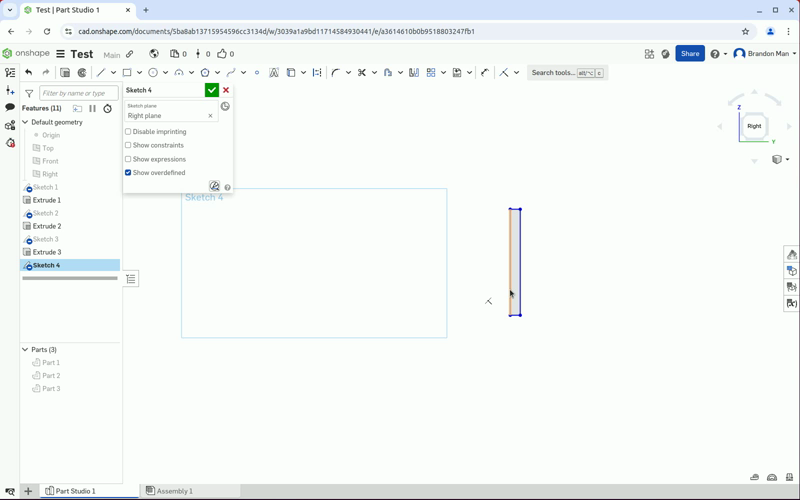
scroll(6)
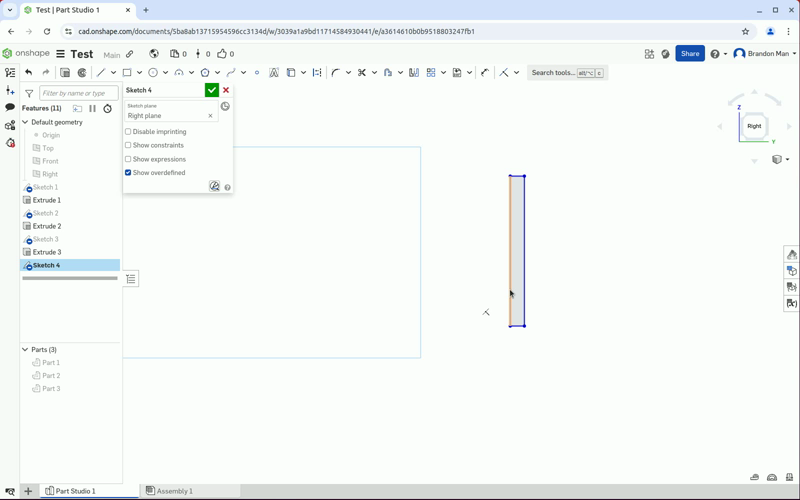
scroll(6)
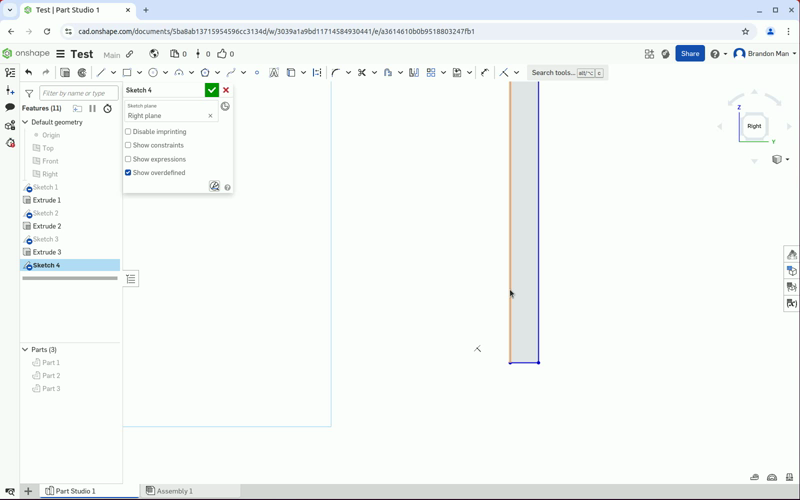
click(510, 289)
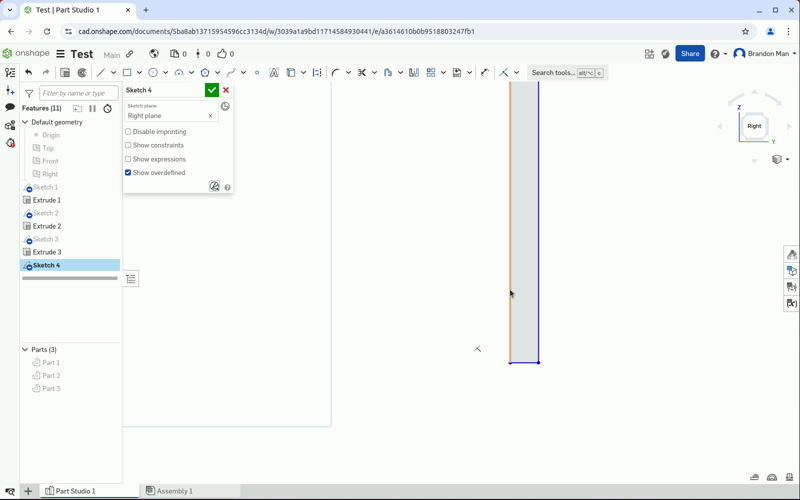
scroll(-6)
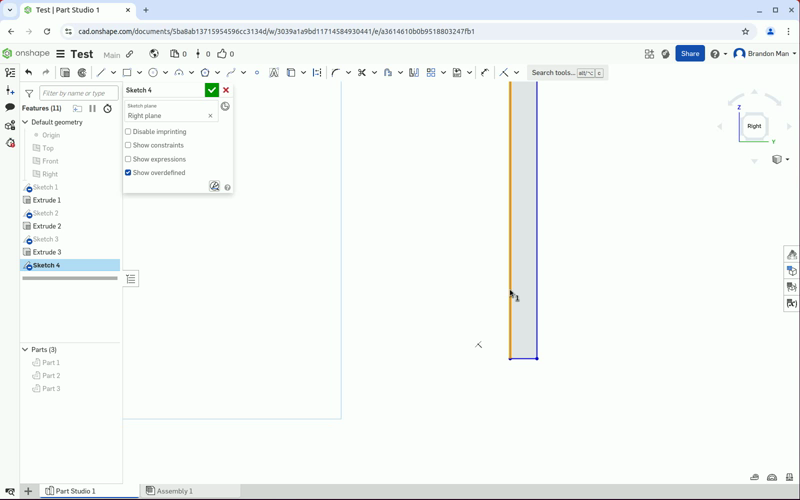
scroll(-6)
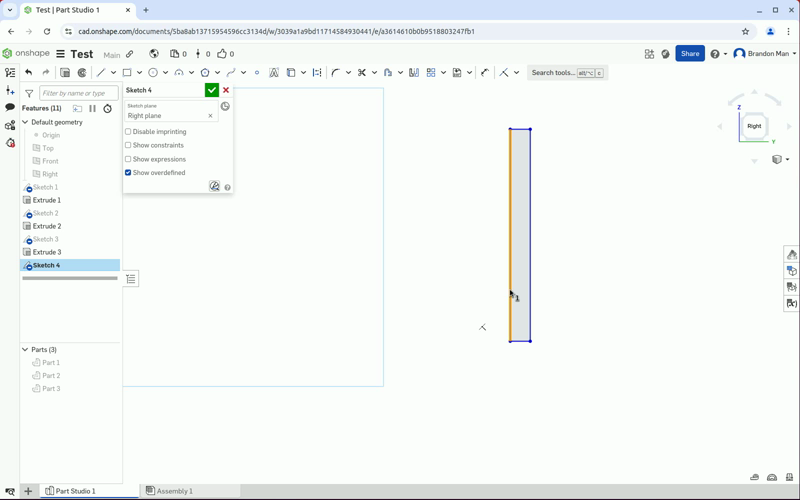
scroll(-6)
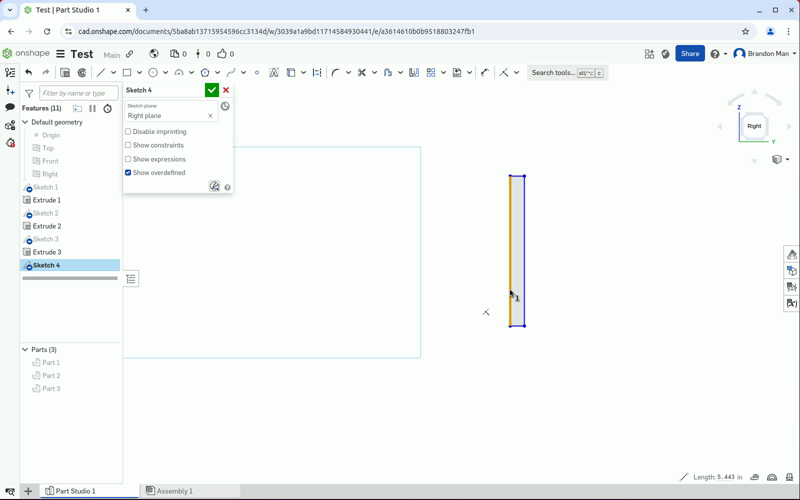
scroll(-6)
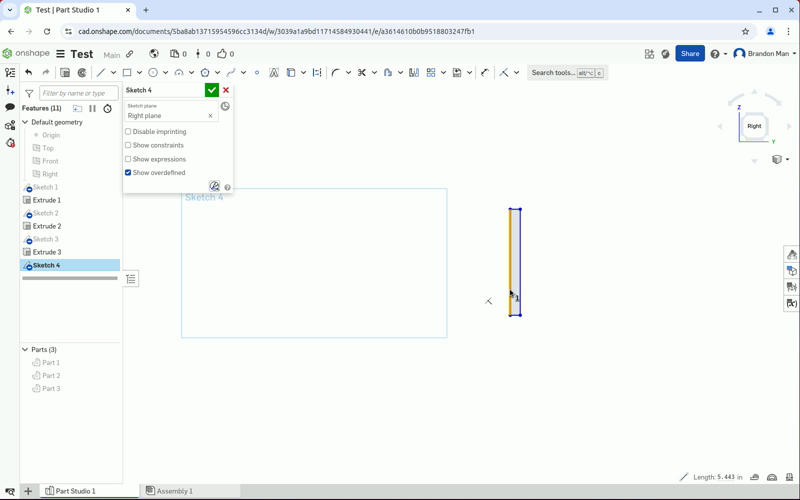
scroll(-6)
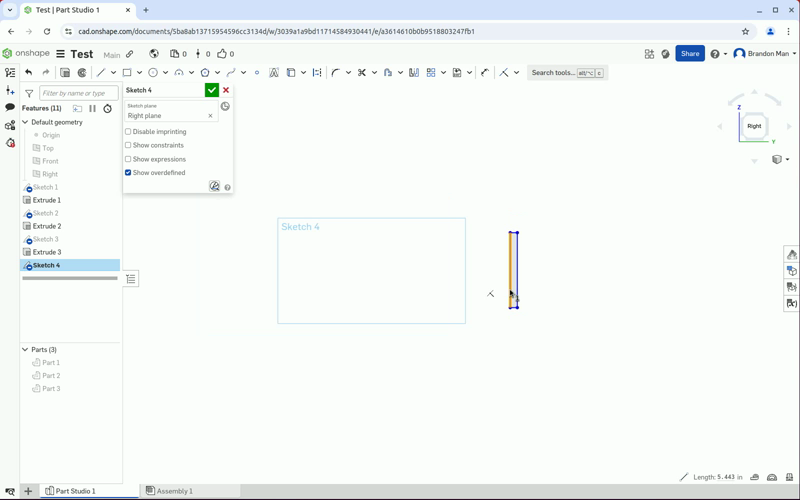
scroll(-6)
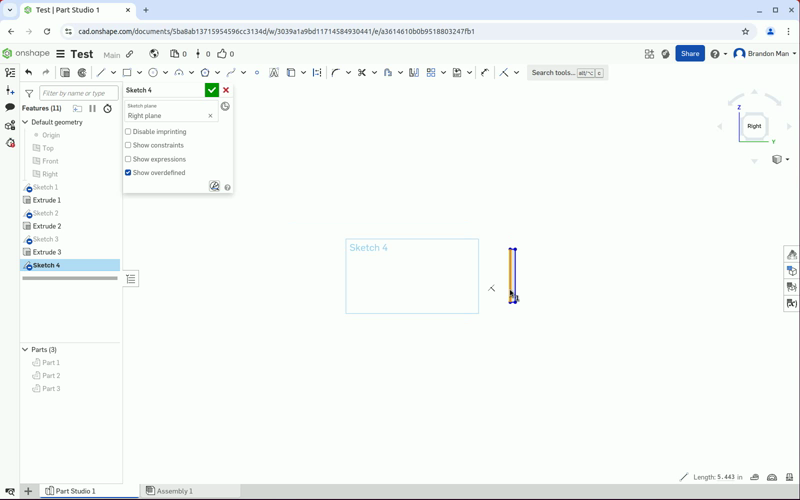
scroll(-6)
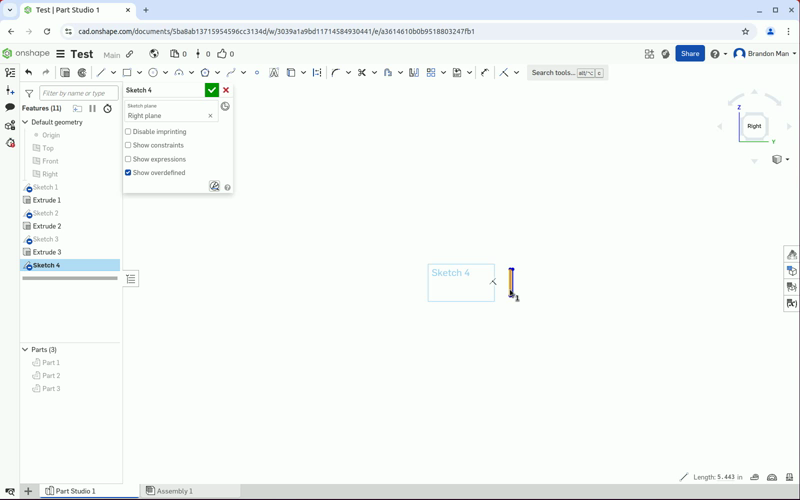
mouse_move(73, 352)
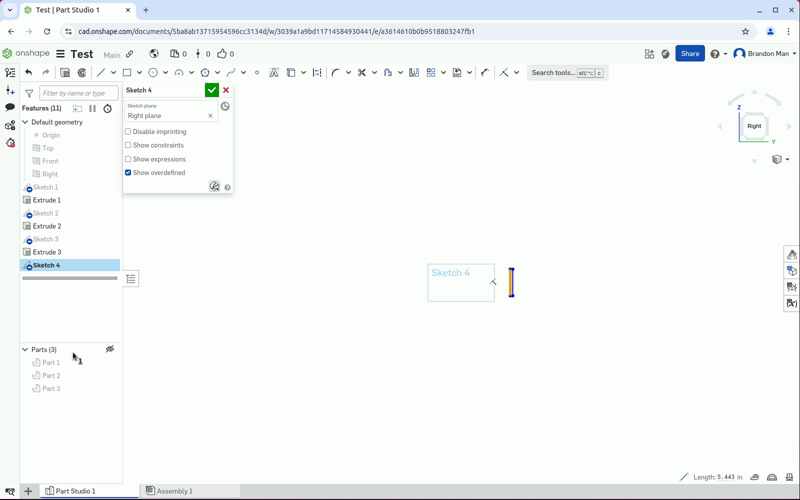
key(shift+y)
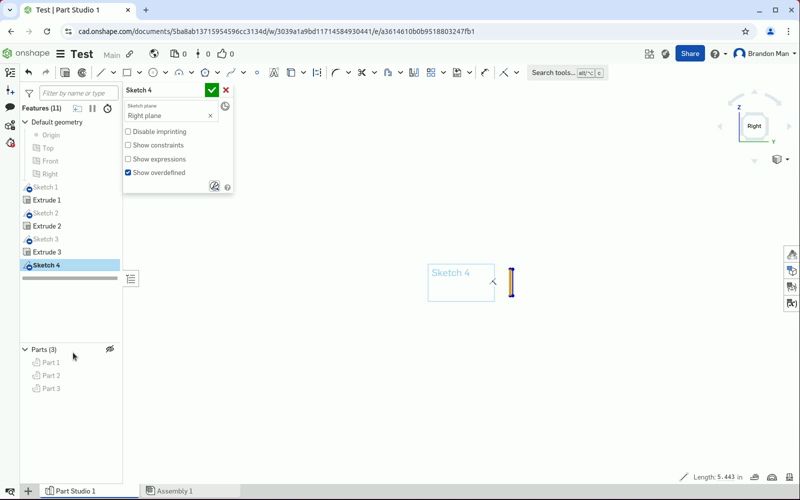
key(shift+e)
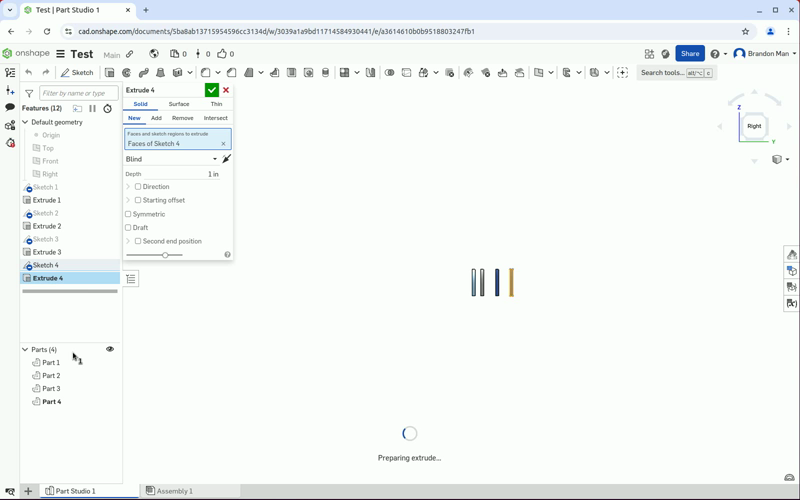
mouse_move(143, 106)
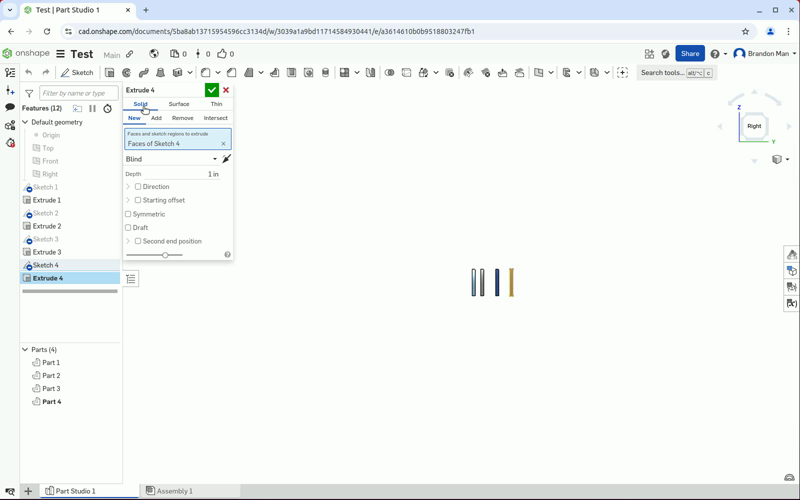
click(143, 106)
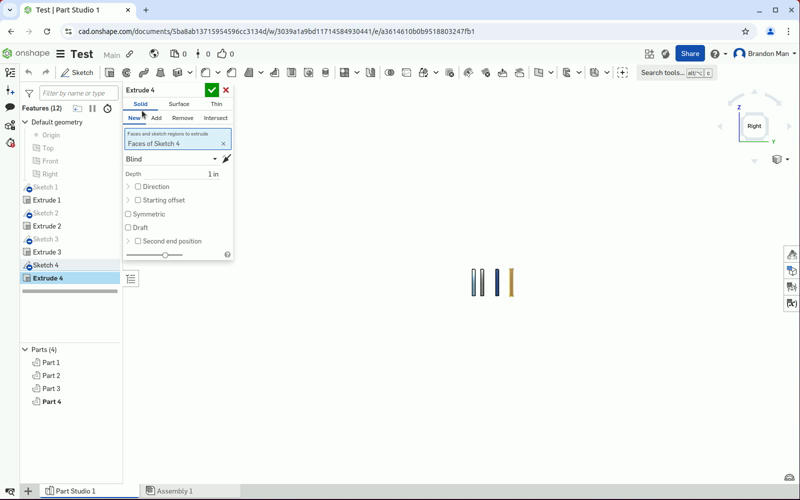
mouse_move(137, 120)
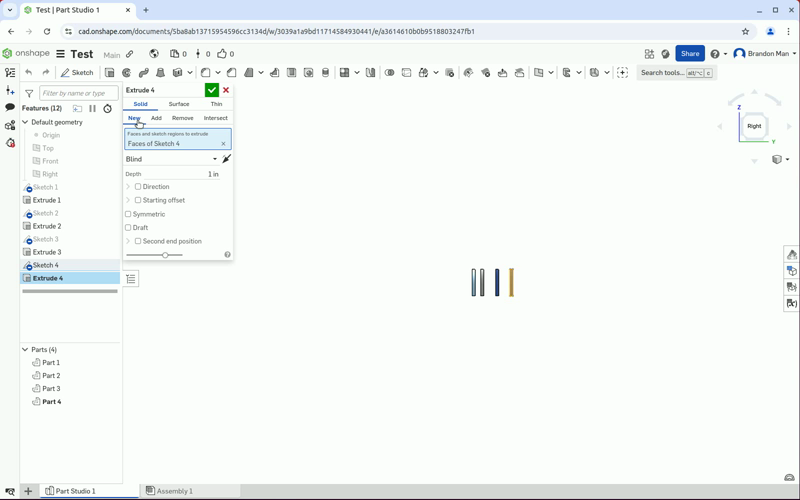
click(137, 120)
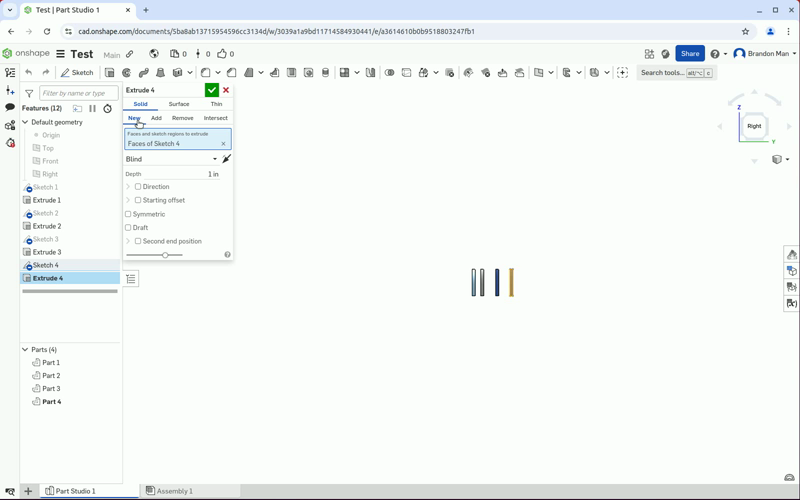
key(tab, 4)
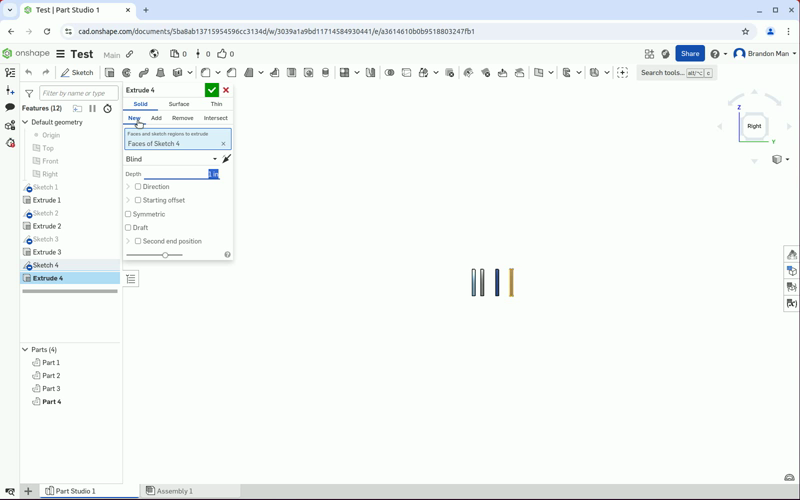
text(5.296)
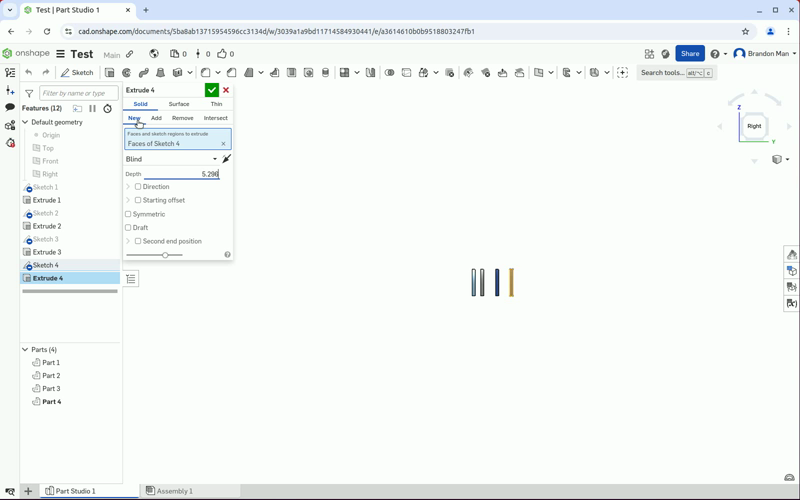
key(enter)
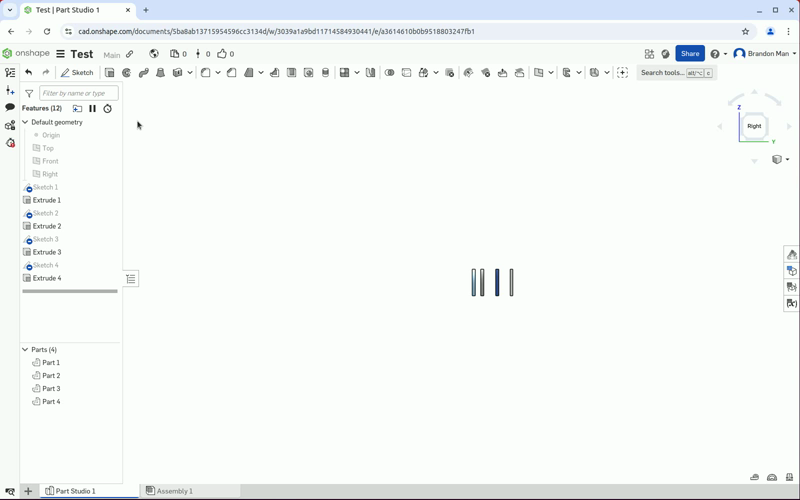
key(shift+h)
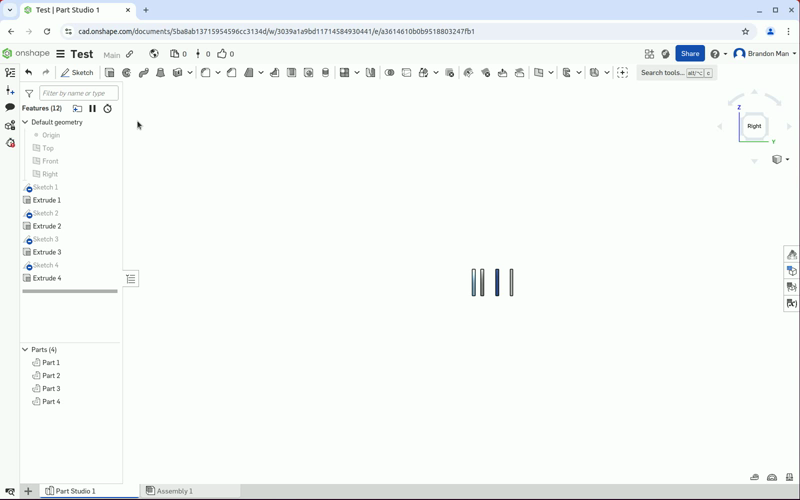
key(shift+h)
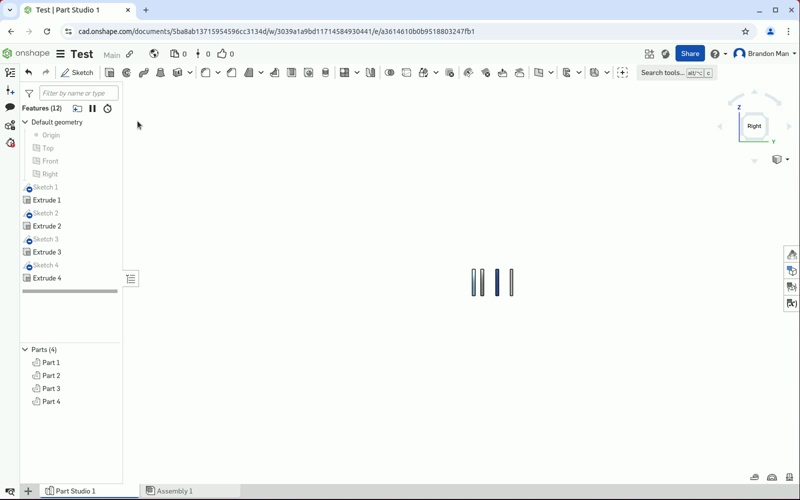
mouse_move(73, 189)
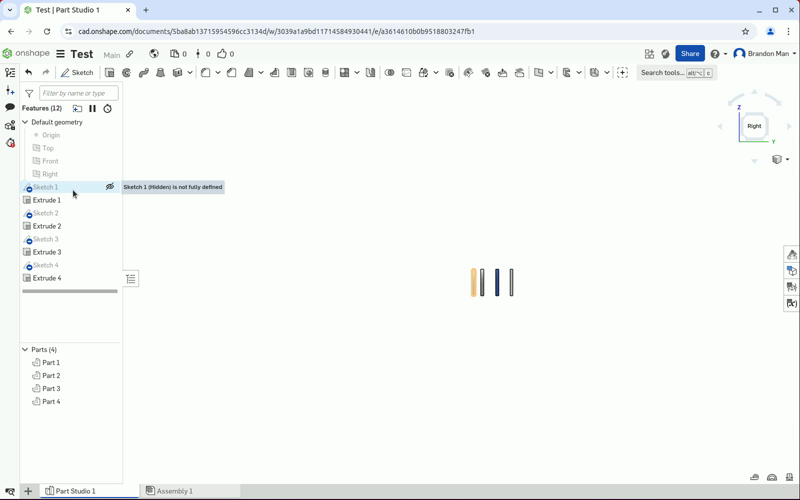
click(73, 189)
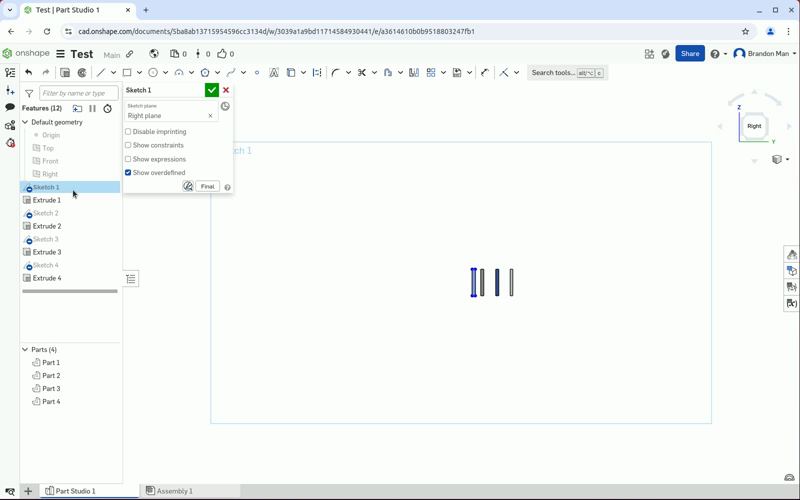
mouse_move(229, 92)
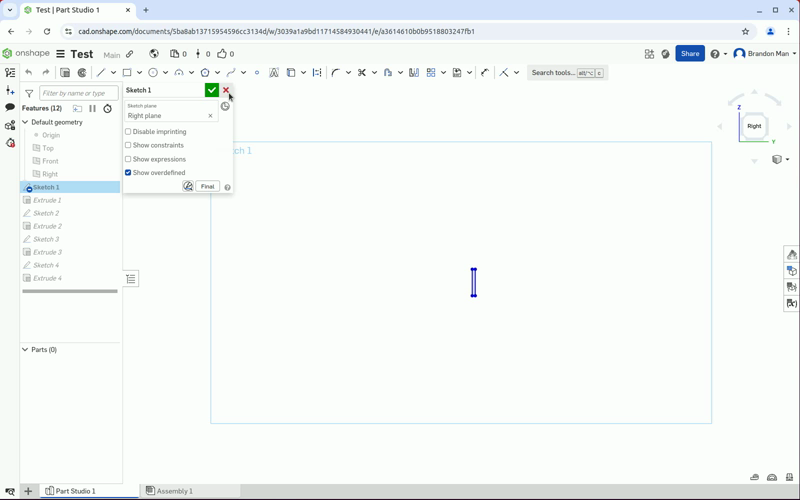
click(229, 92)
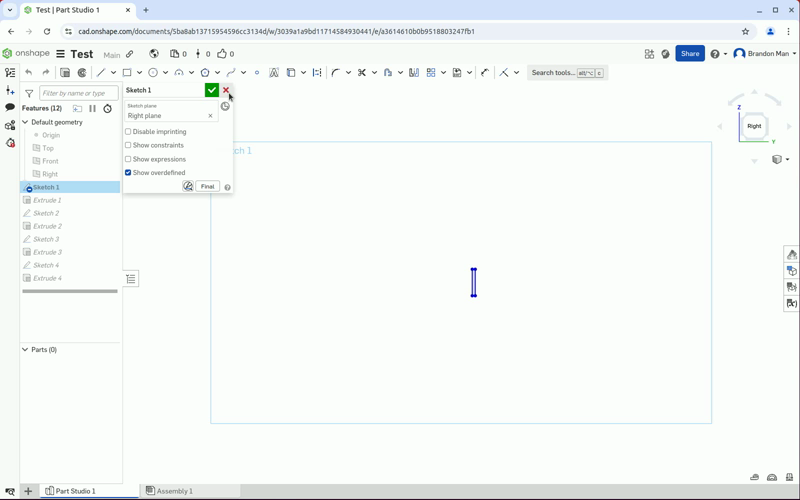
key(shift+s)
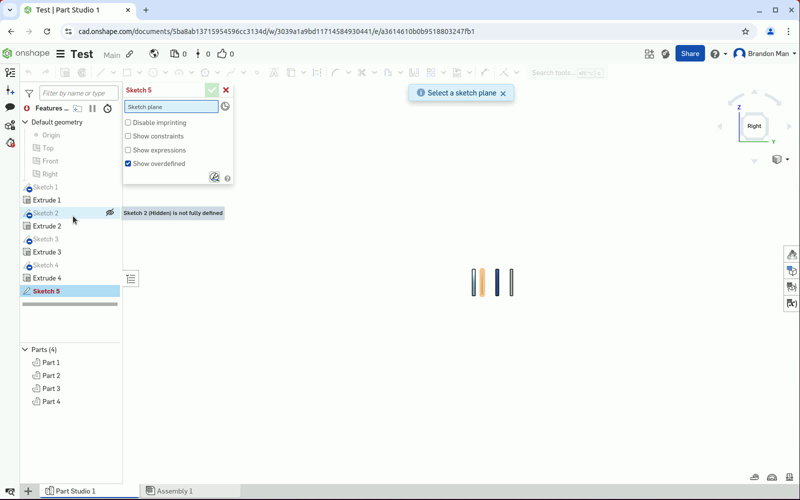
scroll(3)
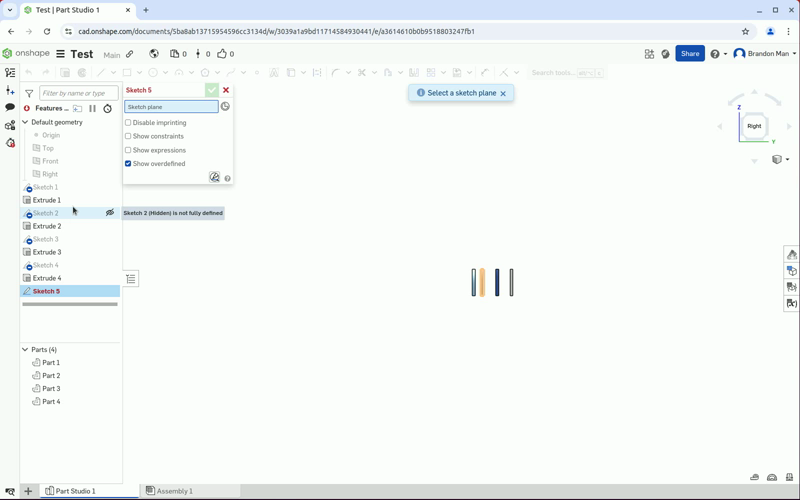
mouse_move(73, 176)
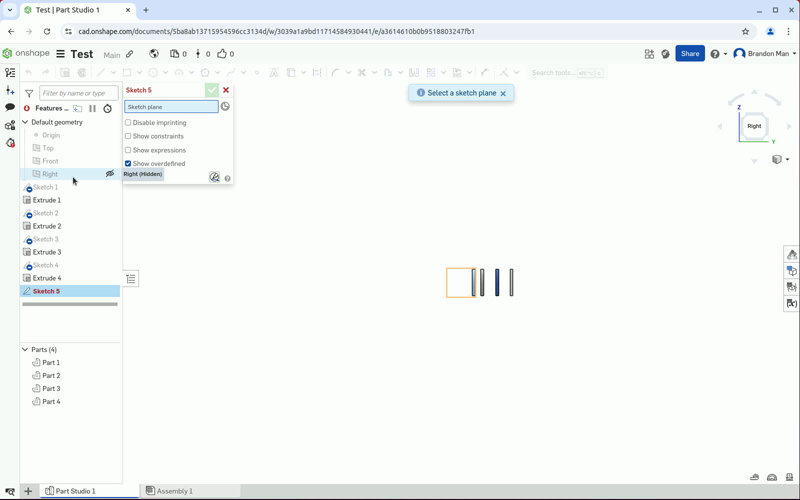
click(73, 176)
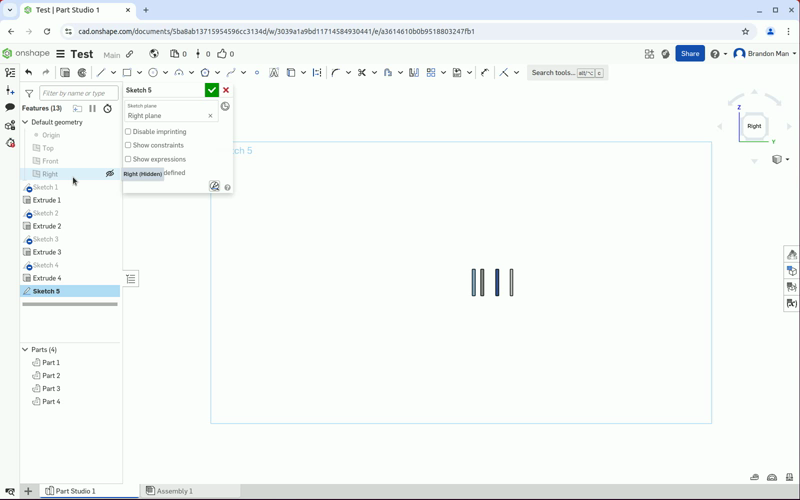
mouse_move(73, 352)
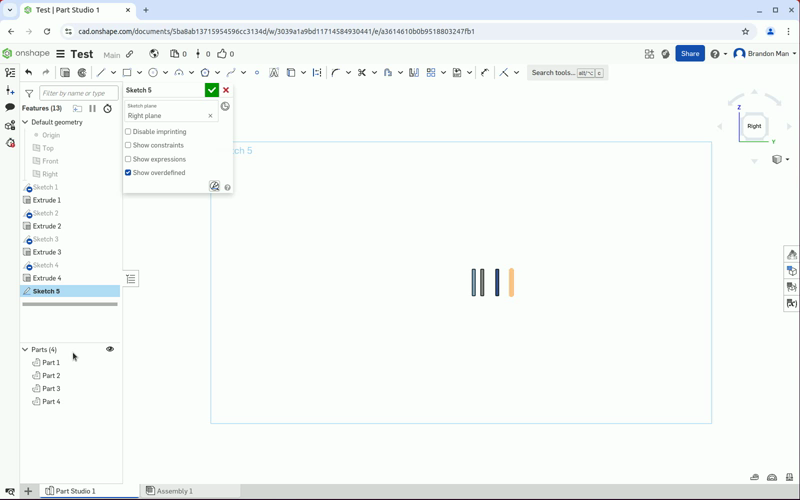
key(y)
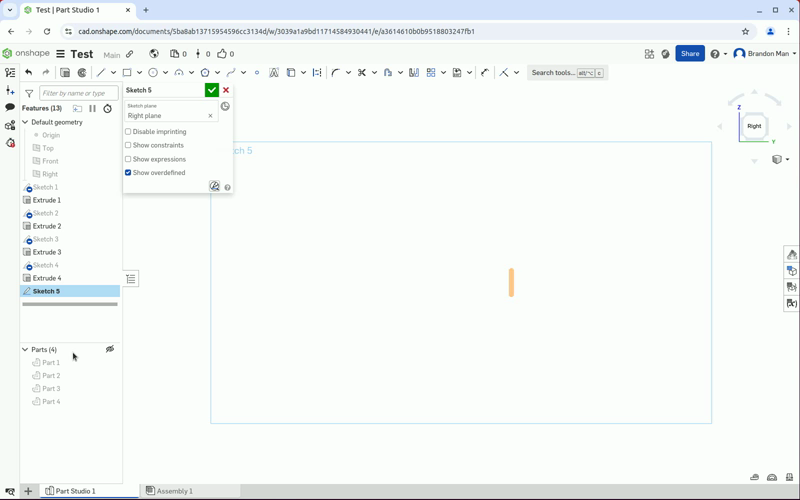
key(l)
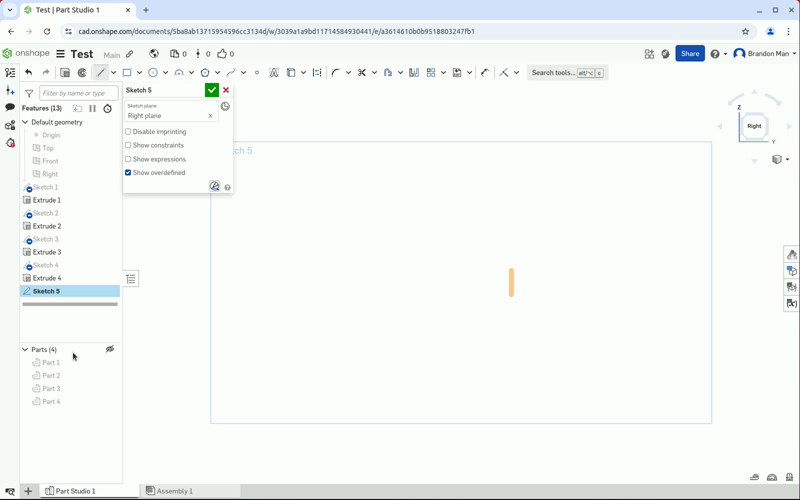
key_down(shift)
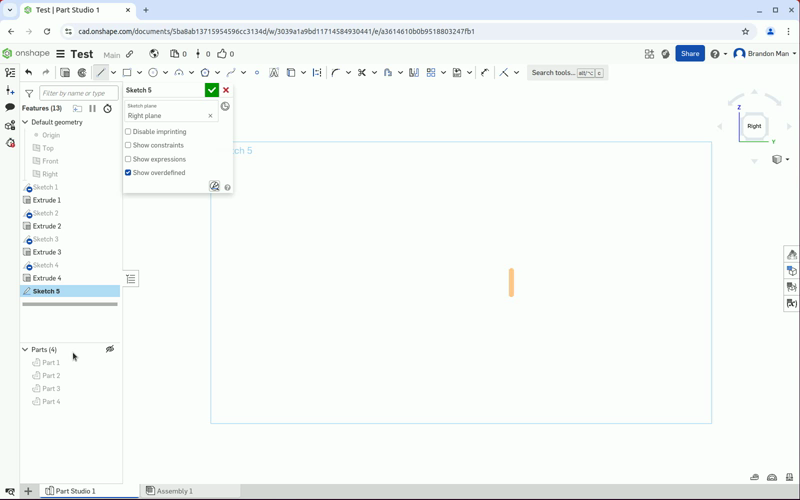
mouse_move(524, 295)
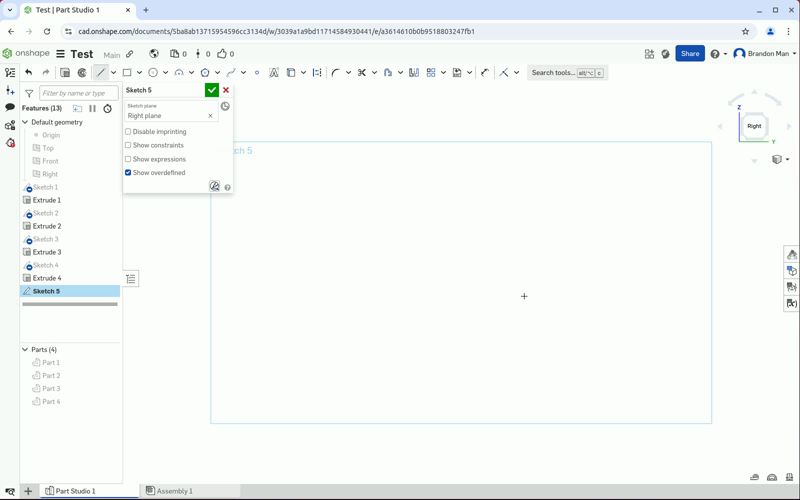
click(524, 295)
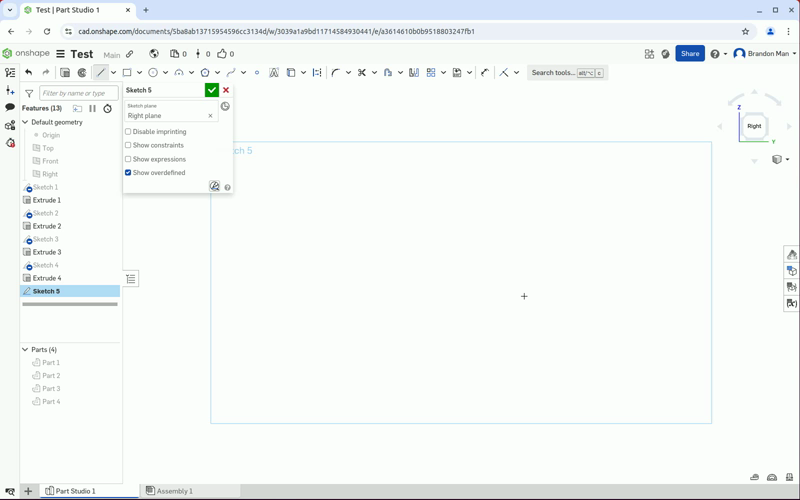
key_up(shift)
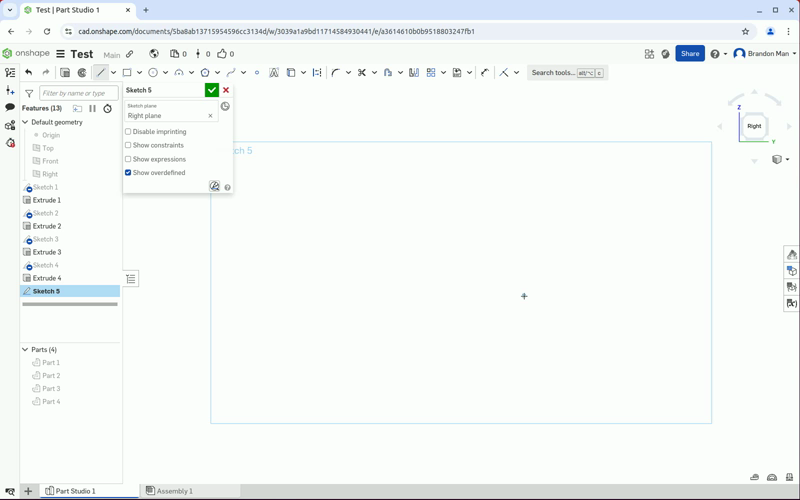
key_down(shift)
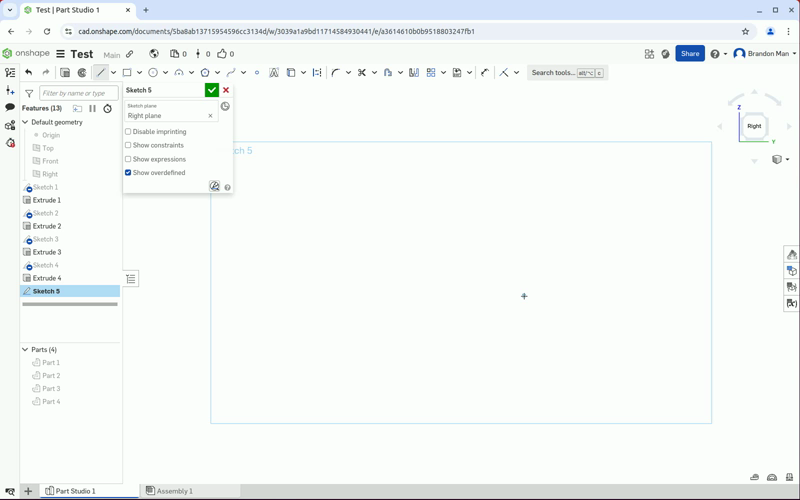
mouse_move(554, 295)
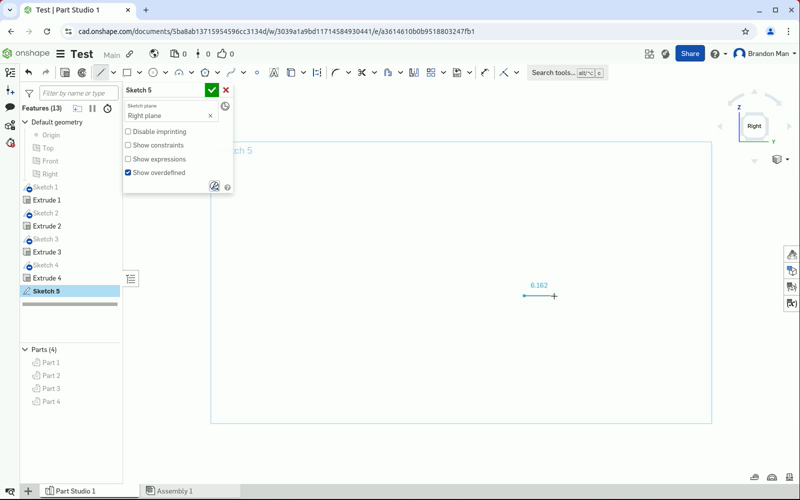
mouse_move(526, 295)
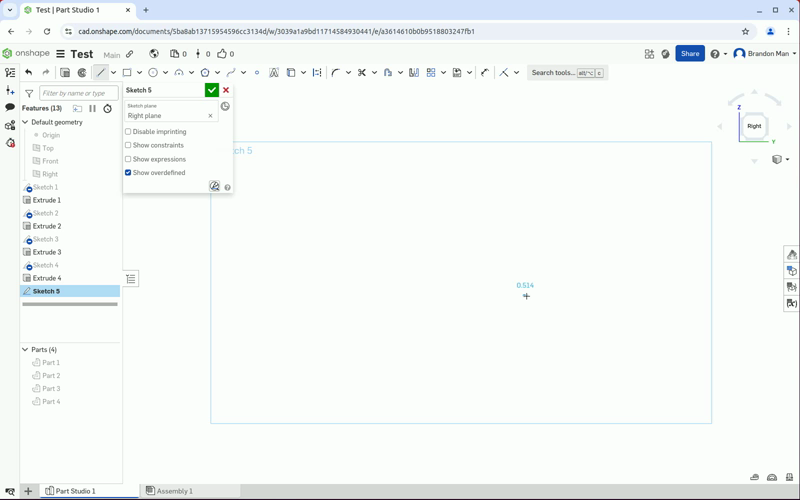
scroll(6)
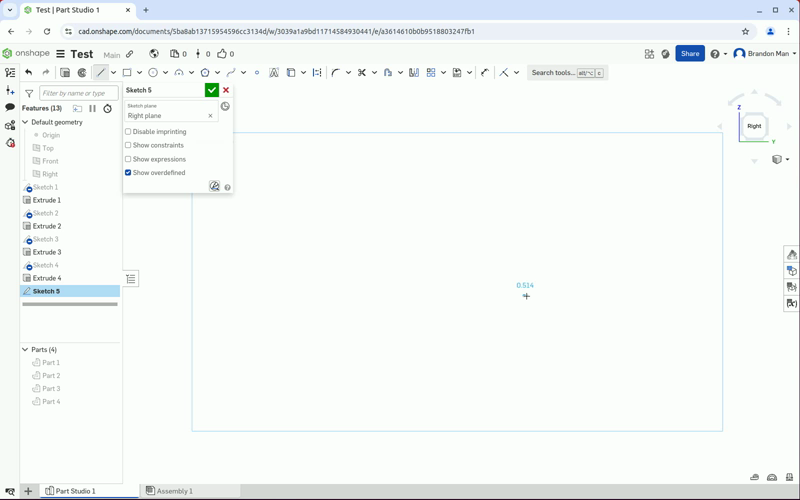
scroll(6)
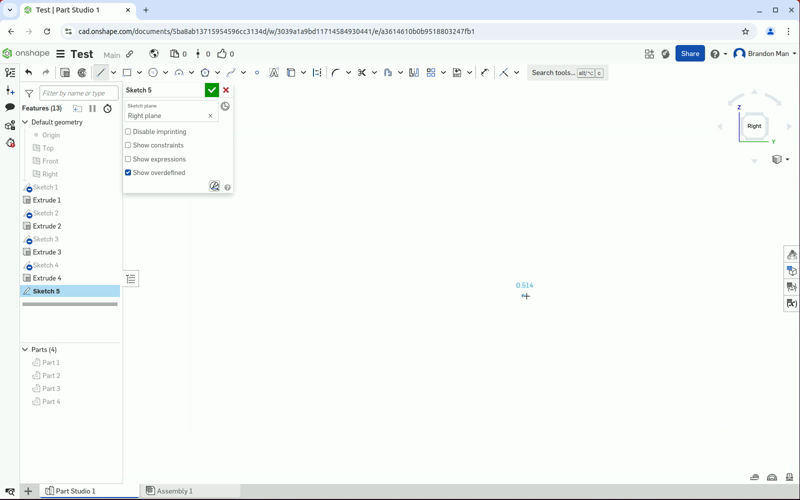
scroll(6)
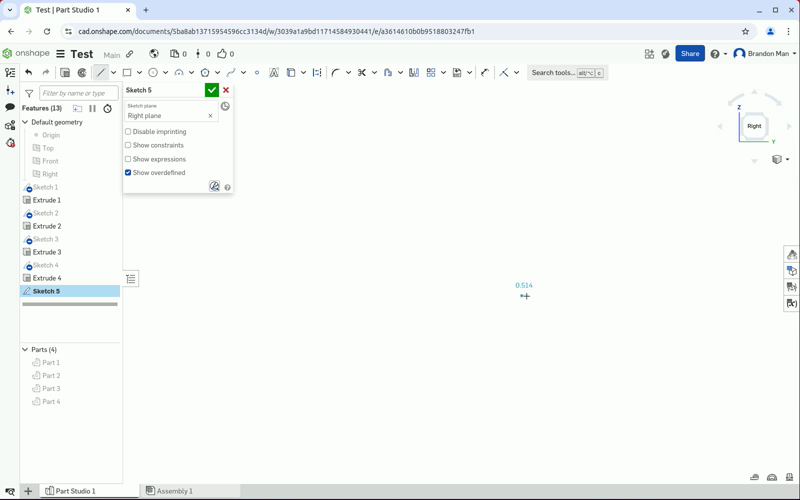
scroll(6)
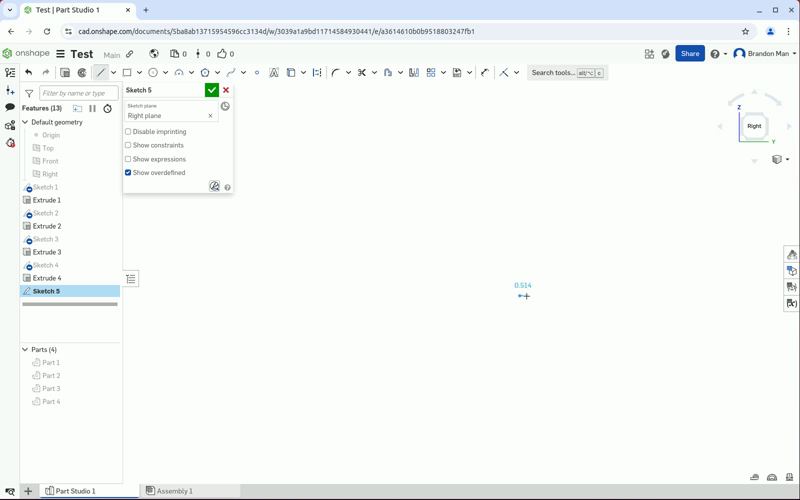
scroll(6)
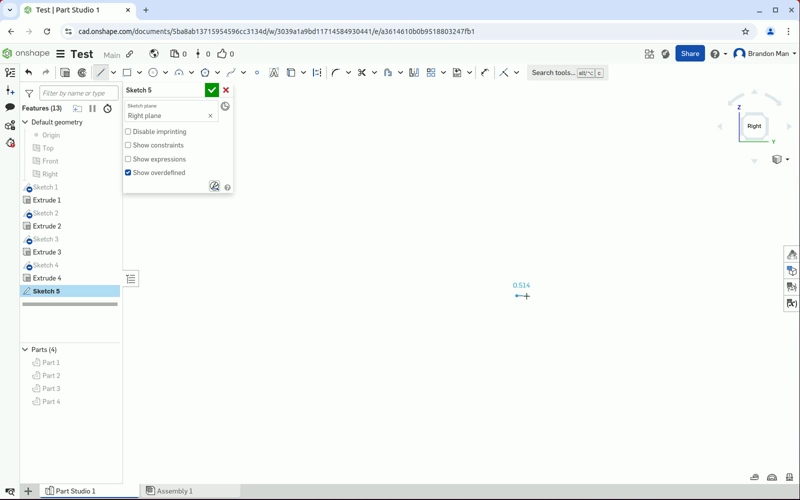
scroll(6)
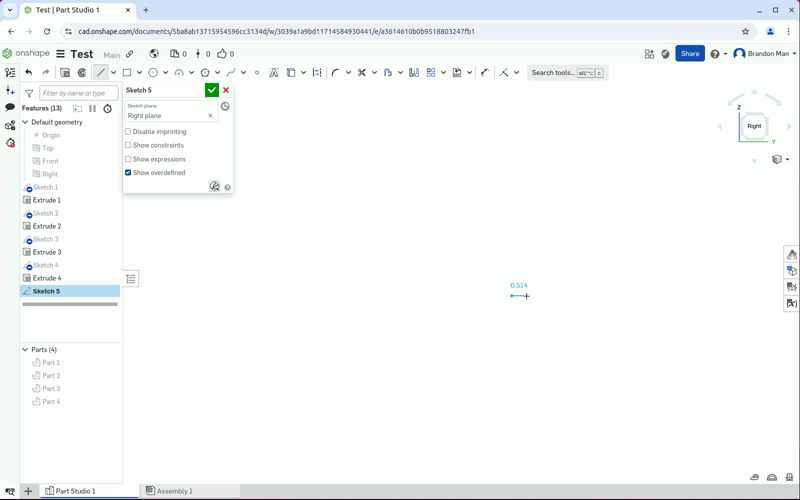
scroll(6)
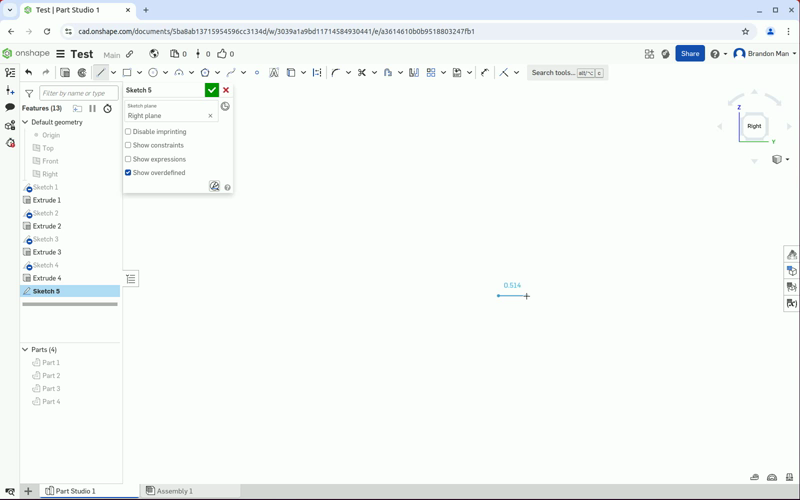
click(526, 295)
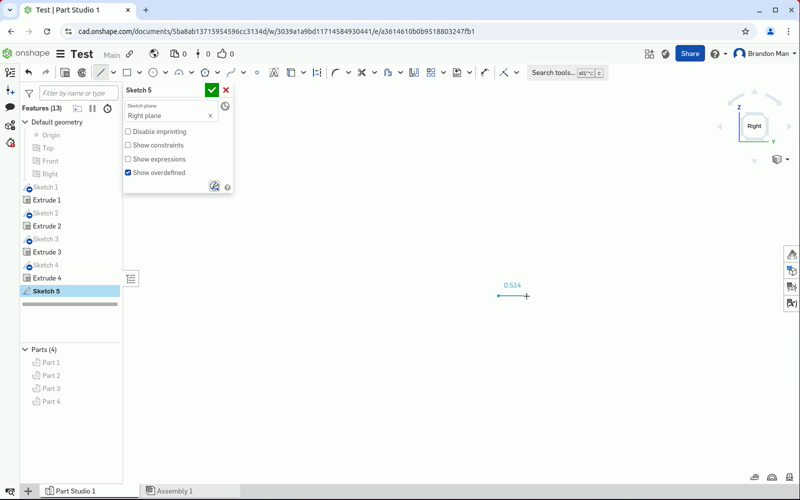
scroll(-6)
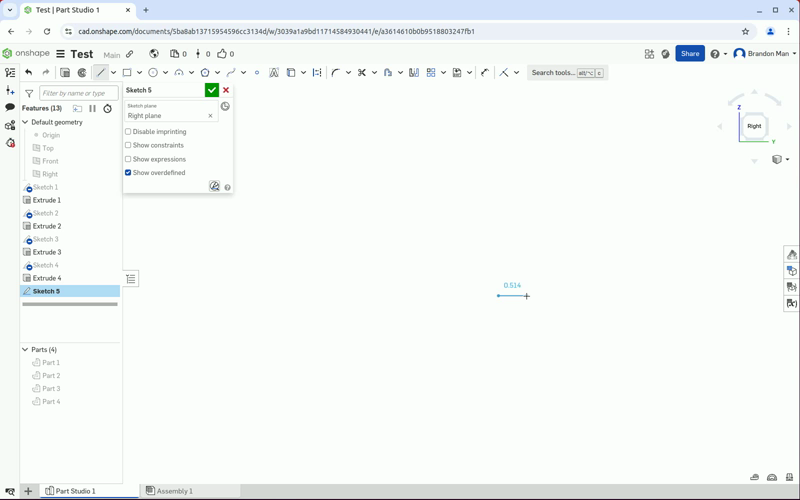
scroll(-6)
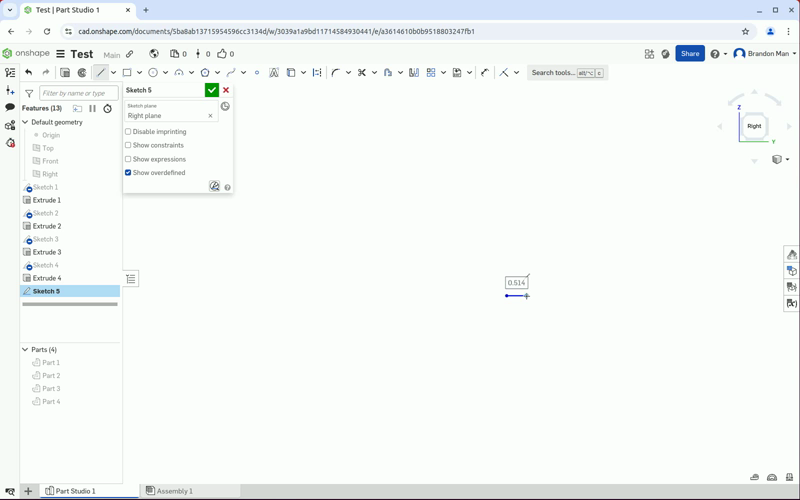
scroll(-6)
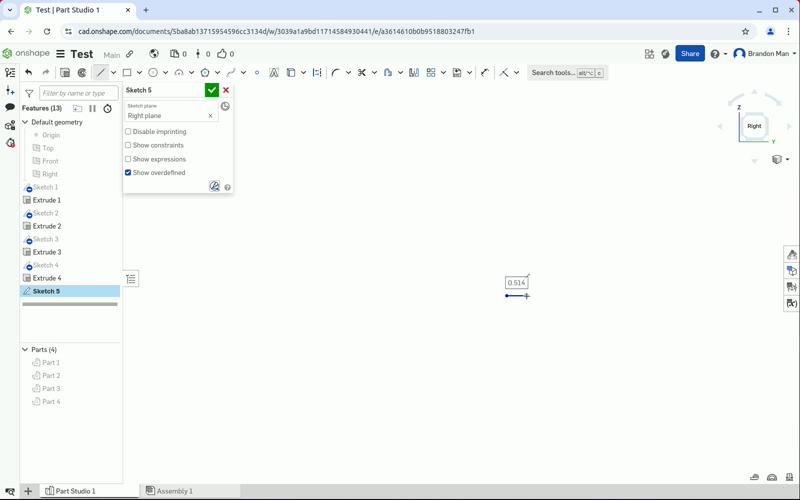
scroll(-6)
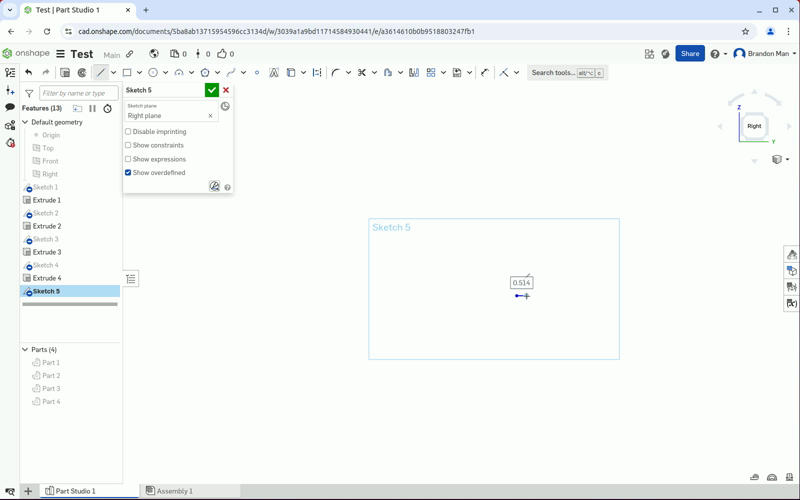
scroll(-6)
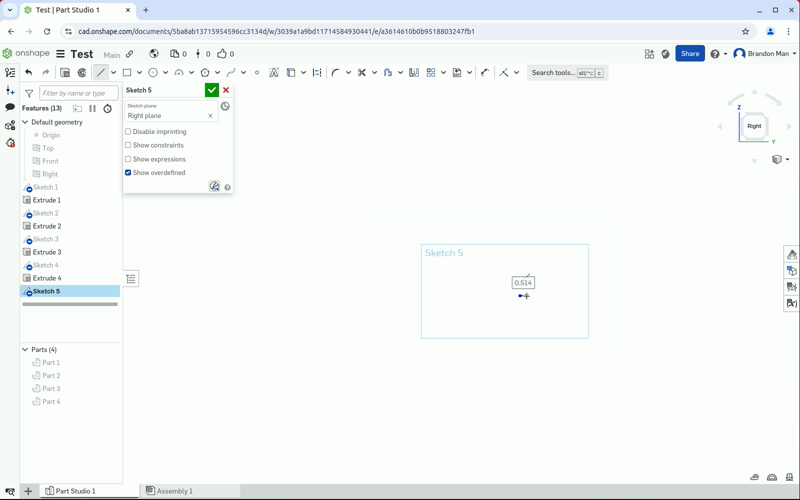
scroll(-6)
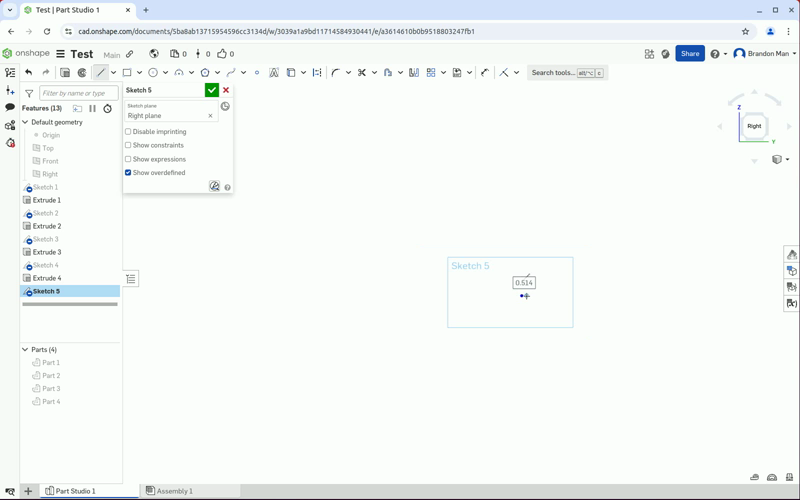
scroll(-6)
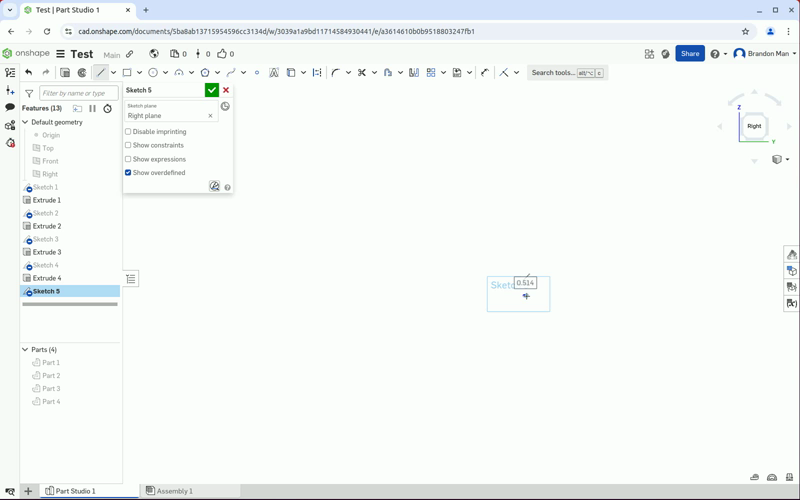
key_up(shift)
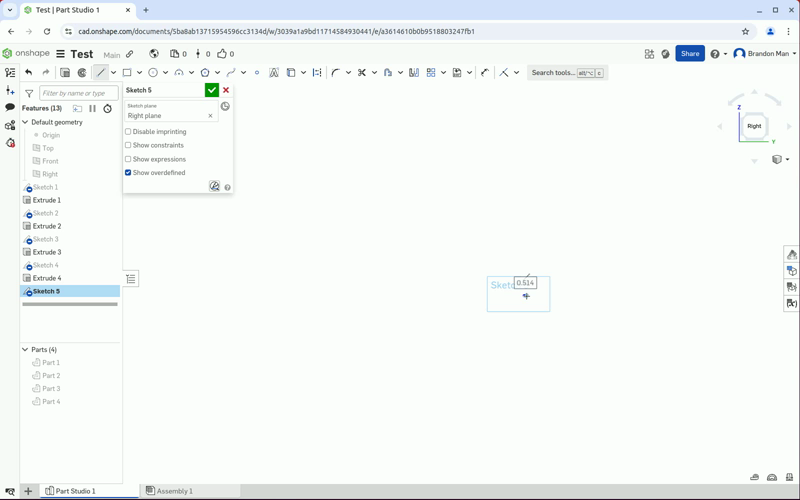
key_down(shift)
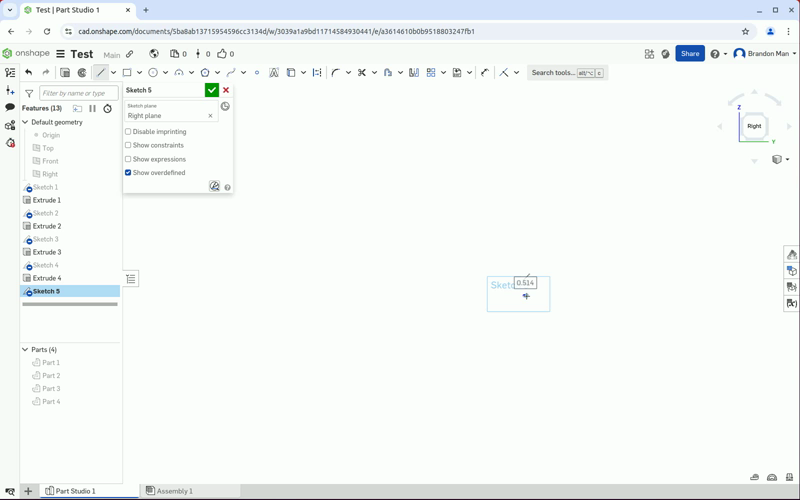
mouse_move(556, 295)
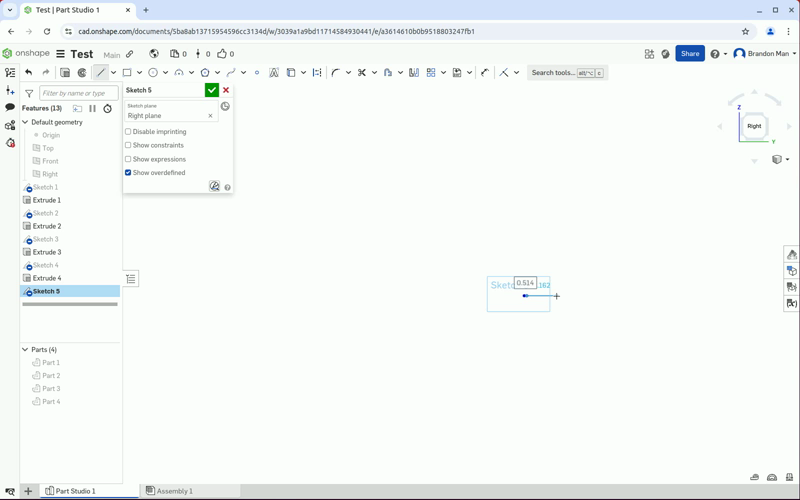
mouse_move(526, 269)
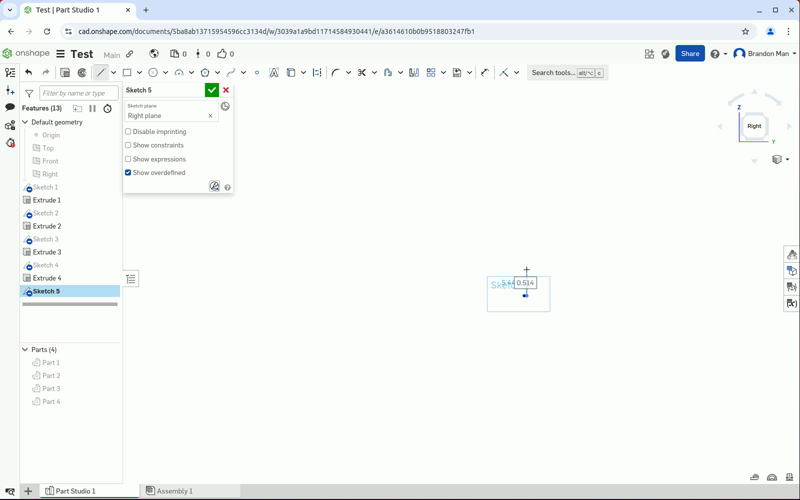
click(526, 269)
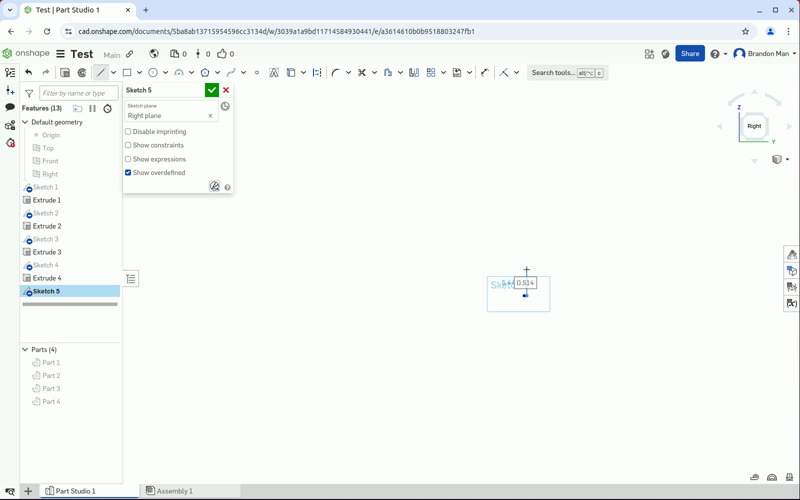
key_up(shift)
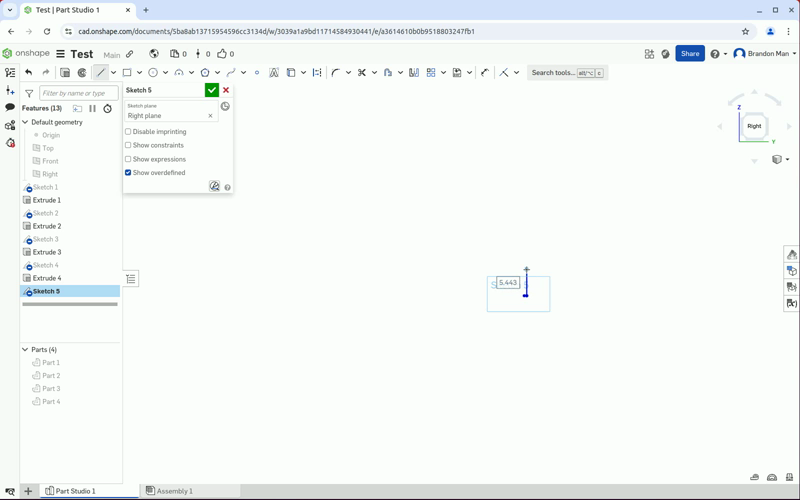
key_down(shift)
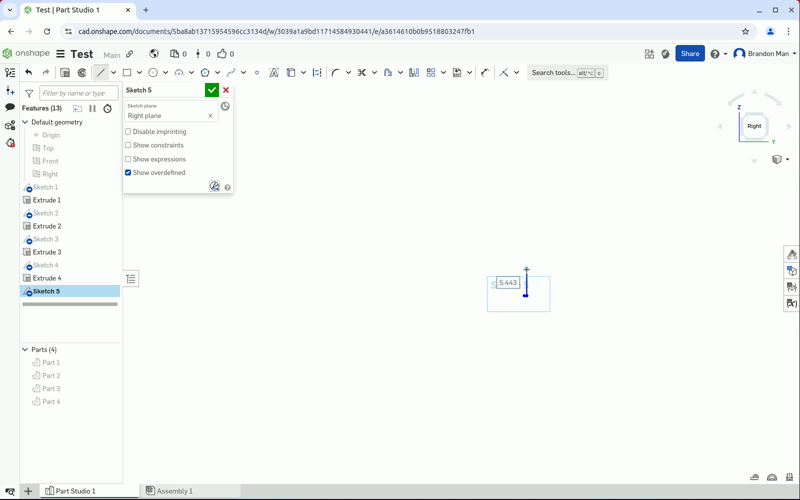
mouse_move(556, 269)
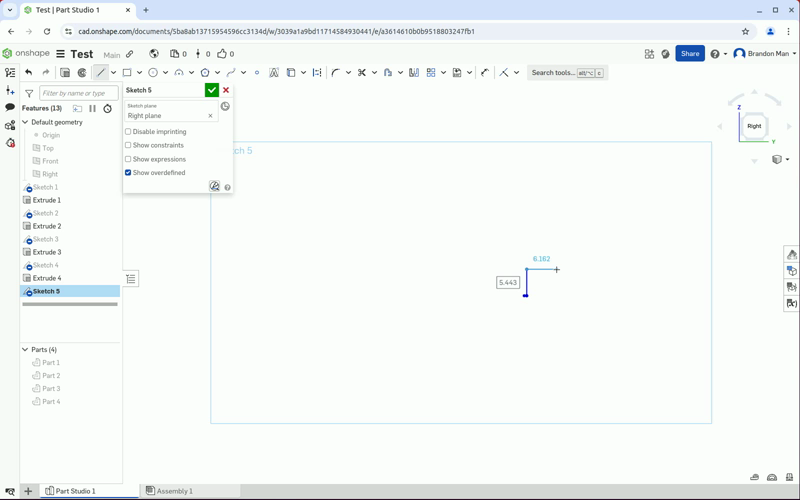
mouse_move(524, 269)
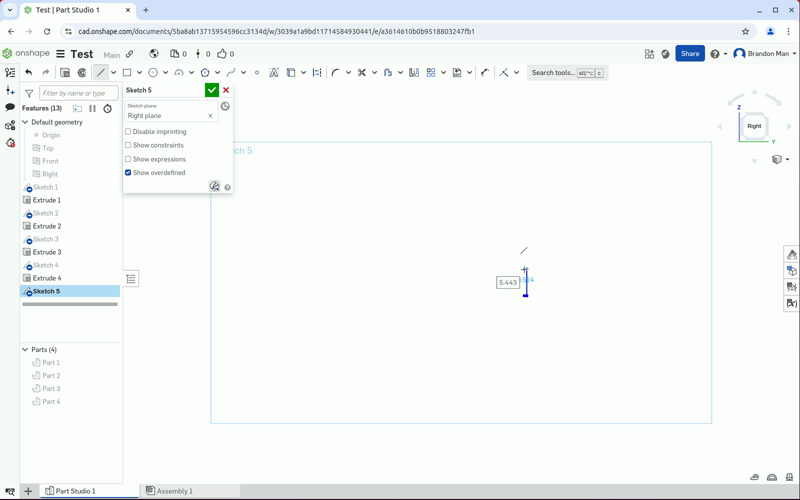
scroll(6)
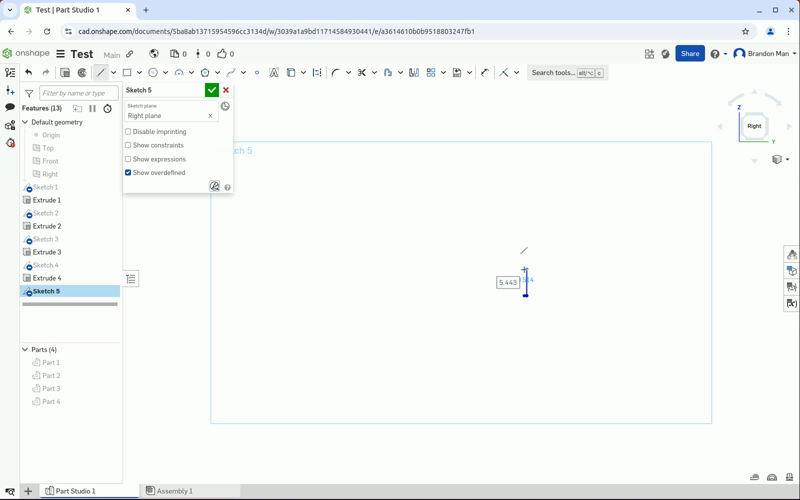
scroll(6)
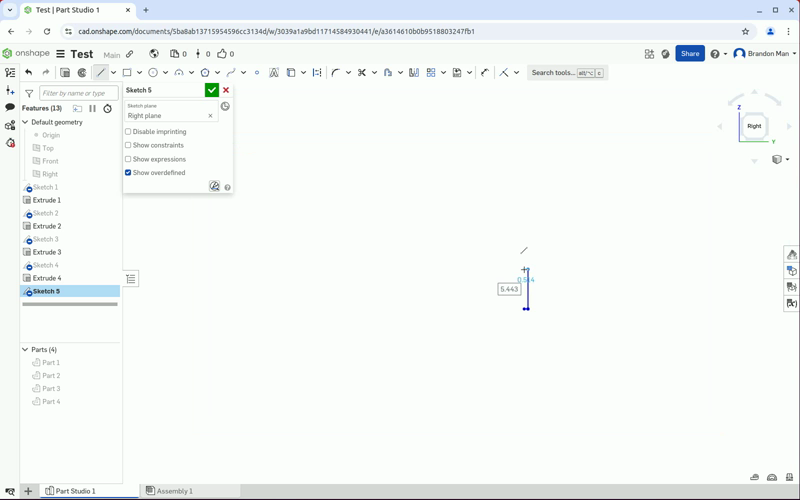
scroll(6)
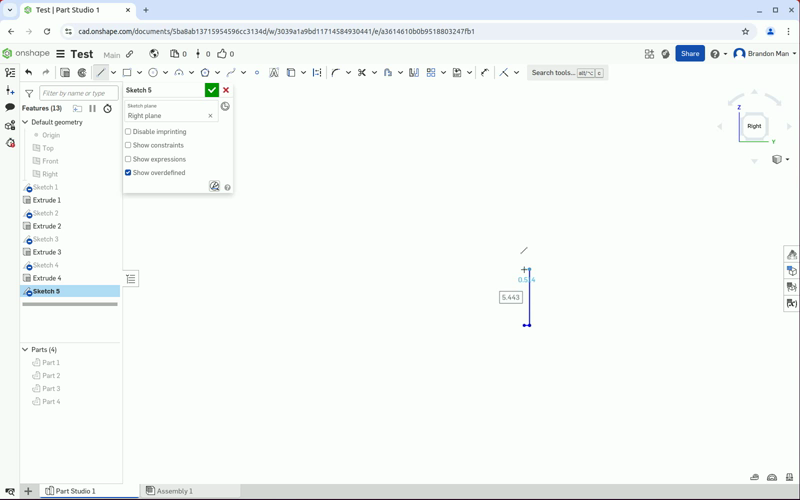
scroll(6)
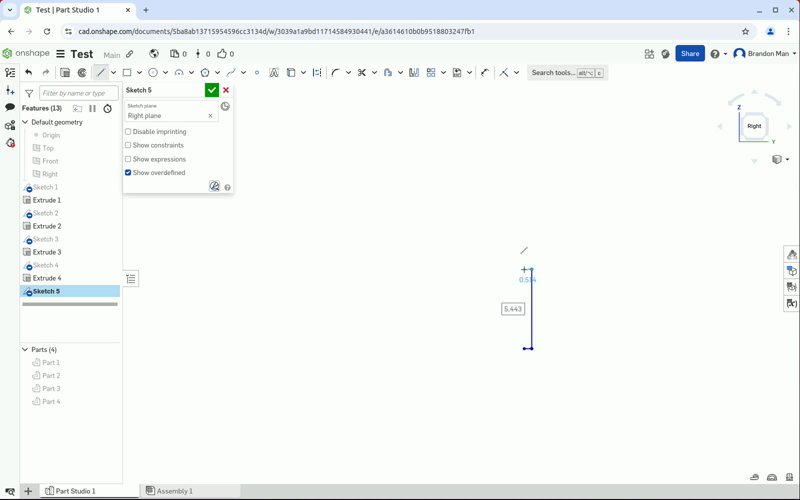
scroll(6)
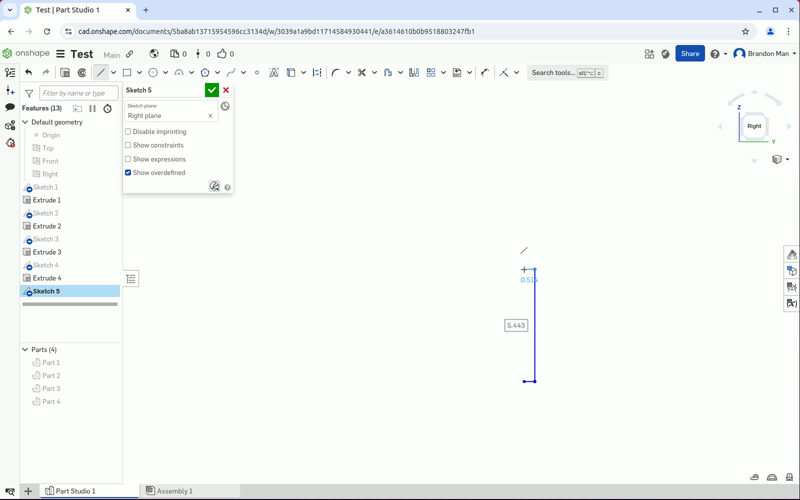
scroll(6)
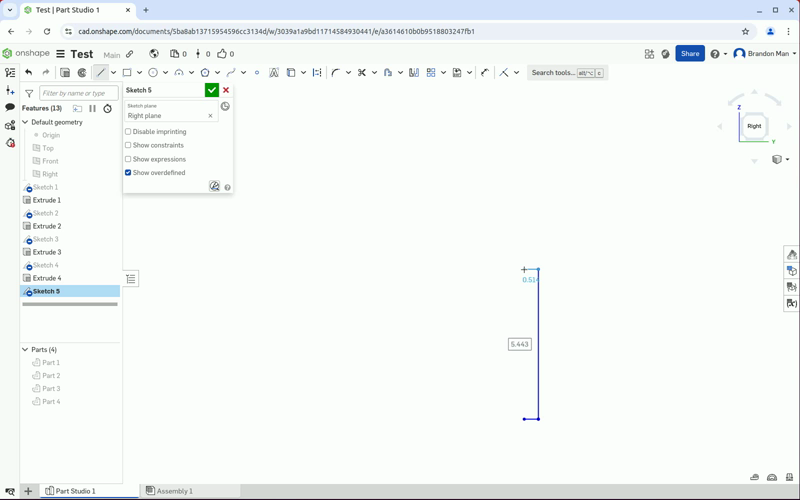
scroll(6)
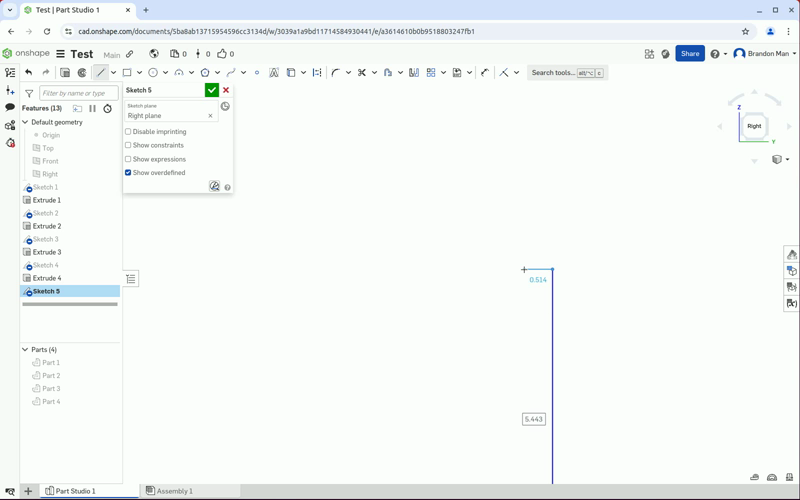
click(524, 269)
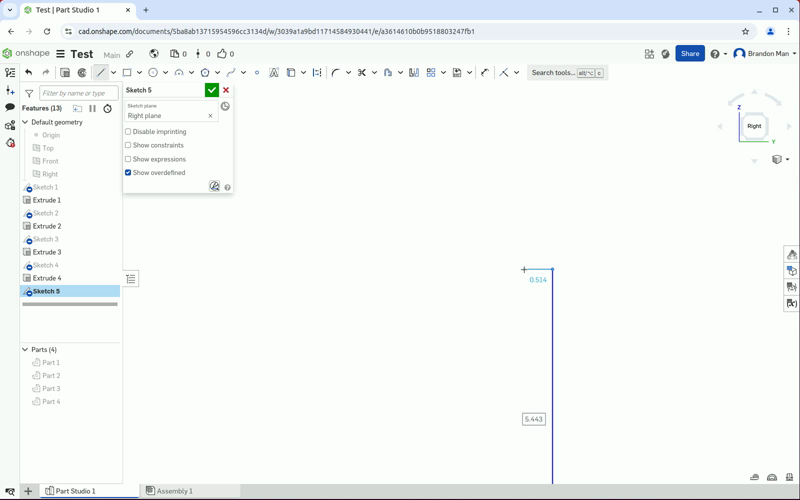
scroll(-6)
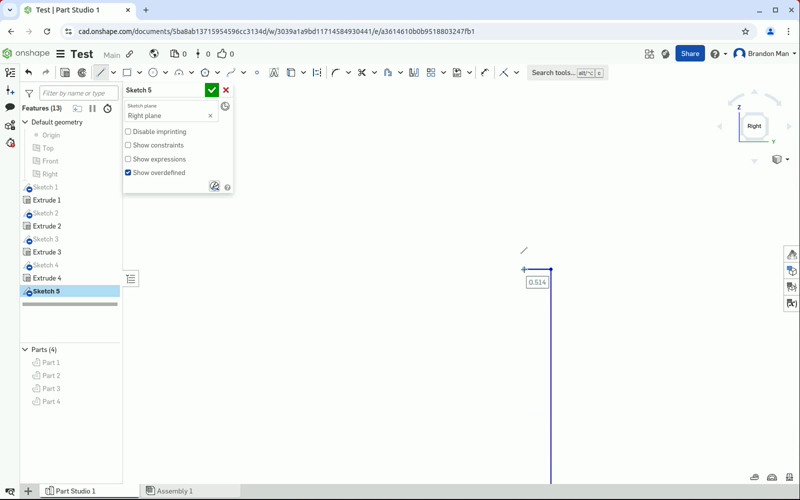
scroll(-6)
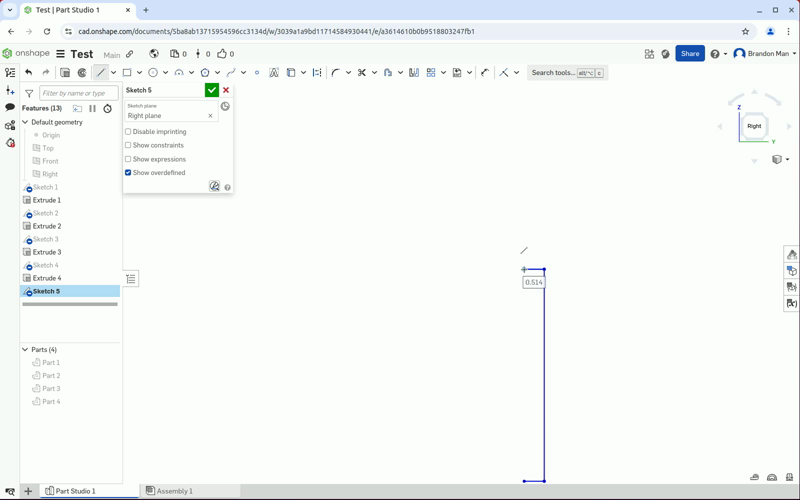
scroll(-6)
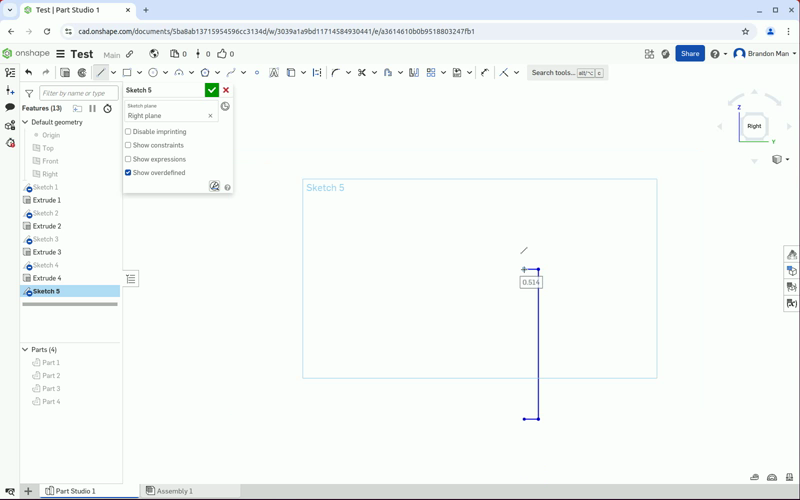
scroll(-6)
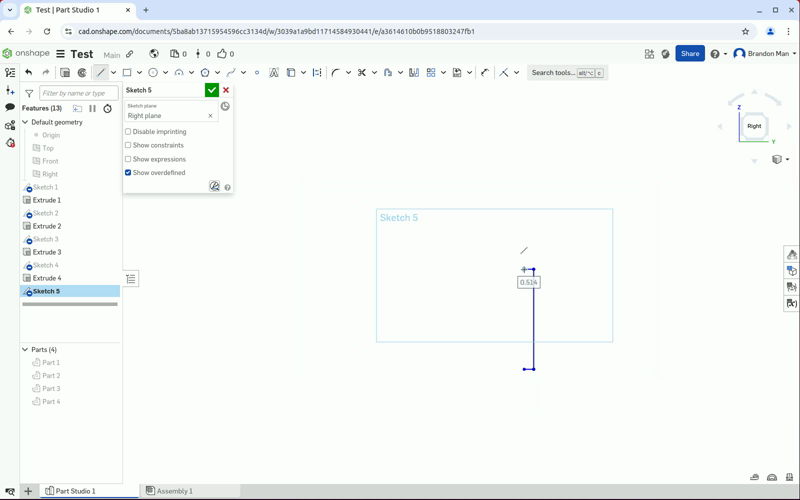
scroll(-6)
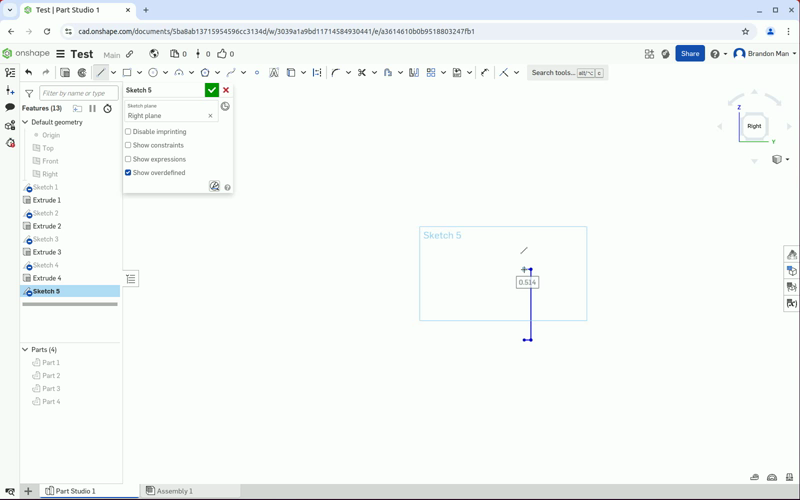
scroll(-6)
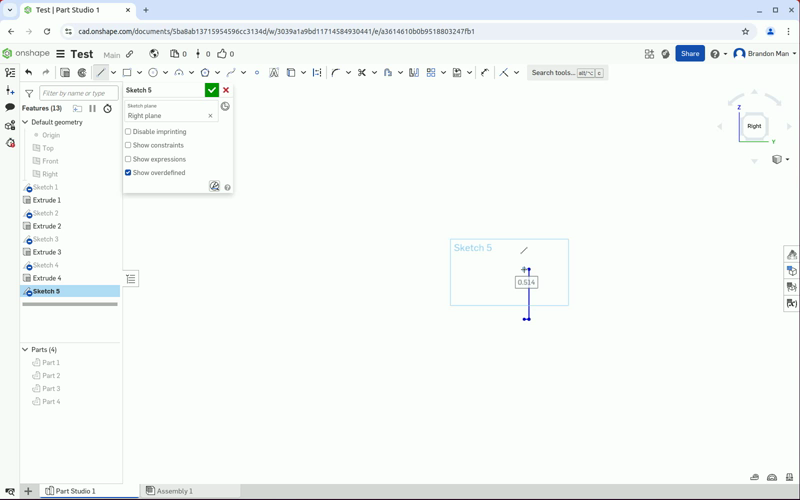
scroll(-6)
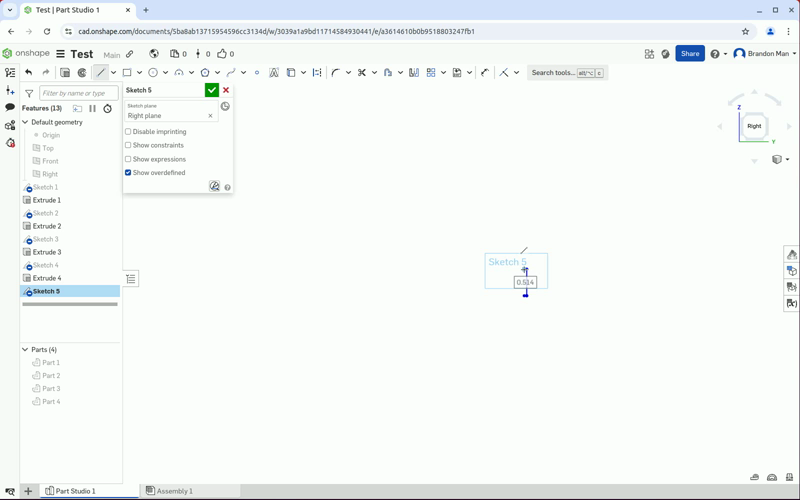
key_up(shift)
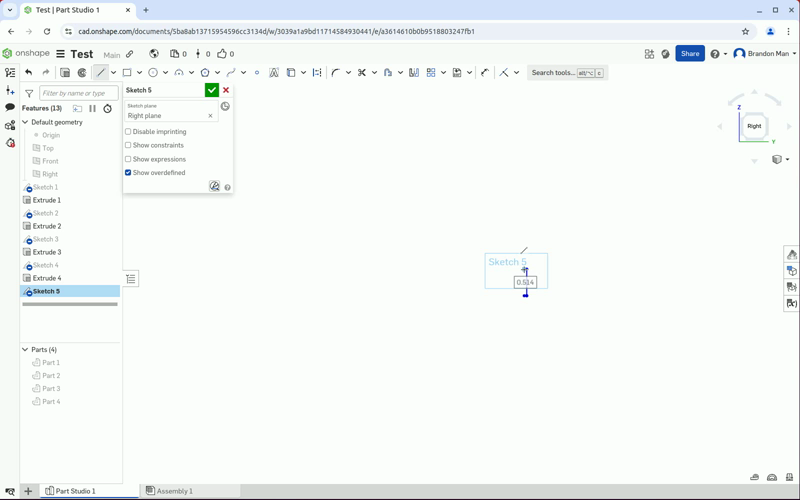
mouse_move(554, 269)
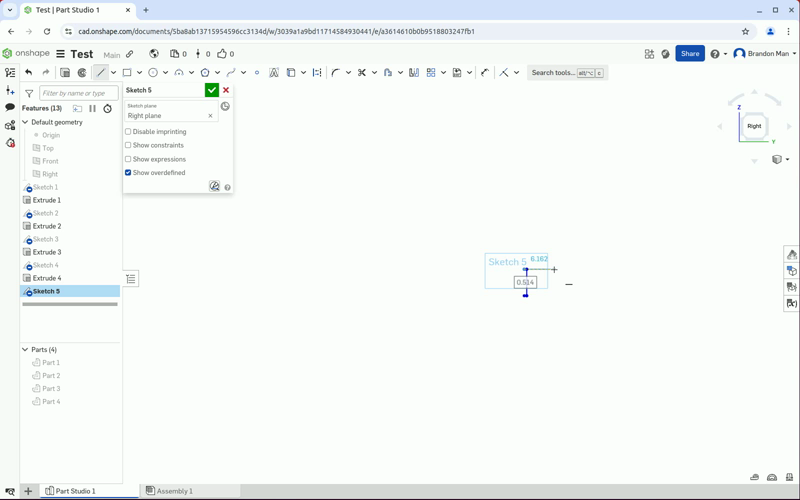
key_down(shift)
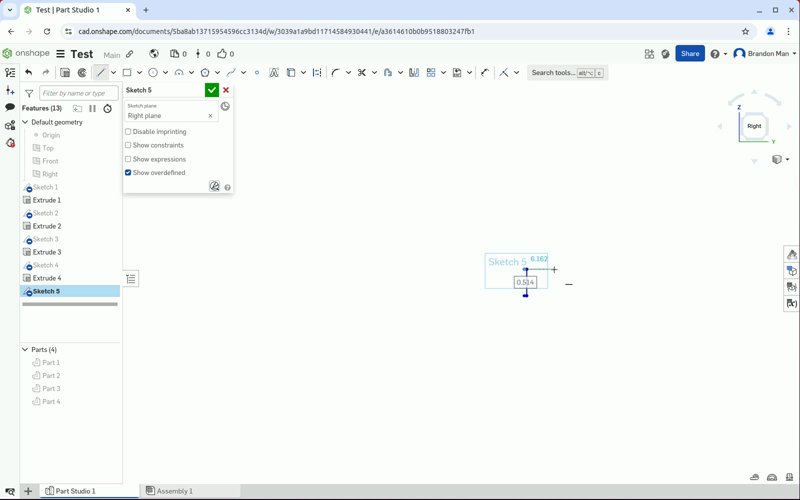
mouse_move(524, 295)
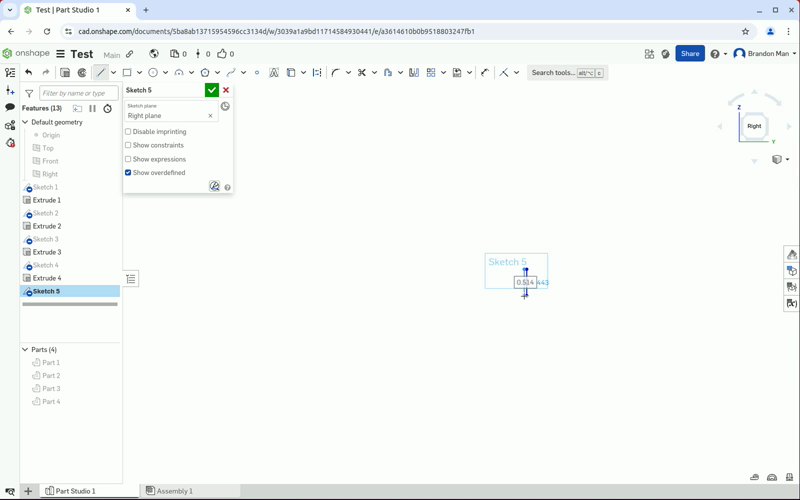
scroll(6)
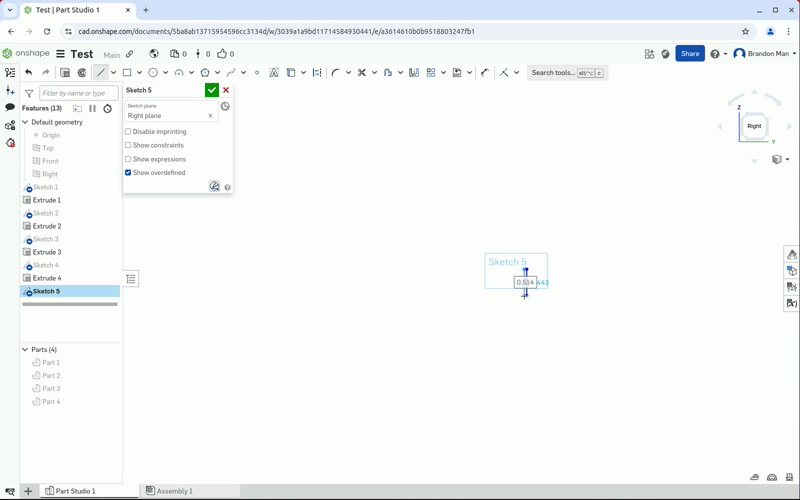
scroll(6)
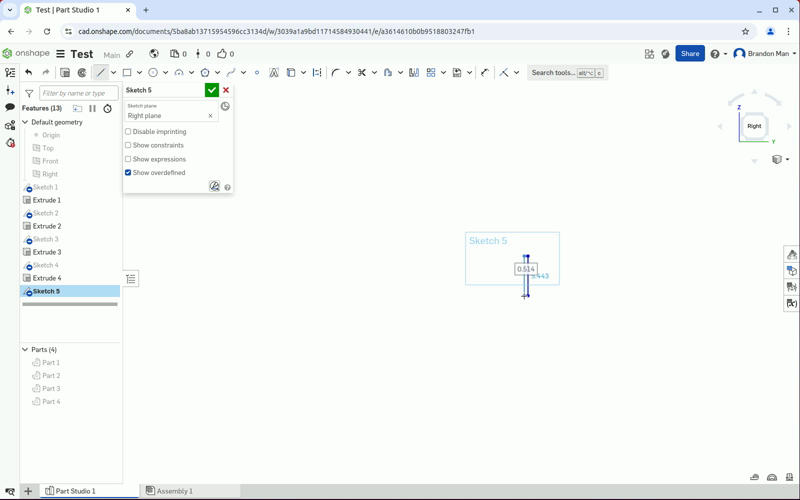
scroll(6)
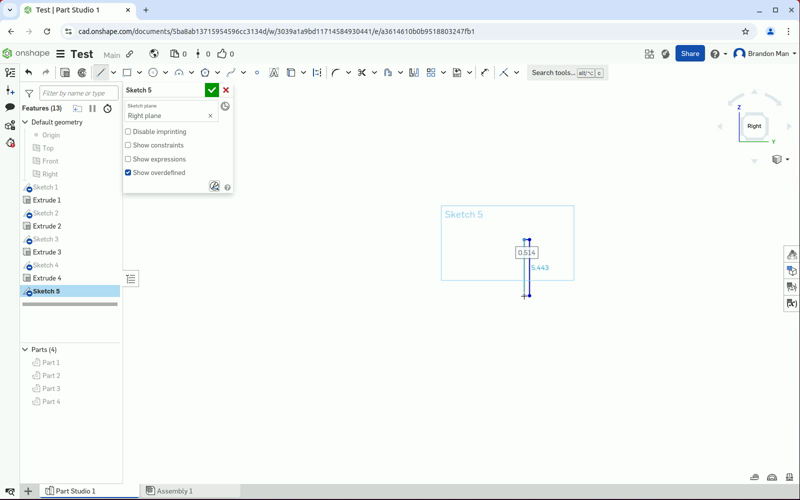
scroll(6)
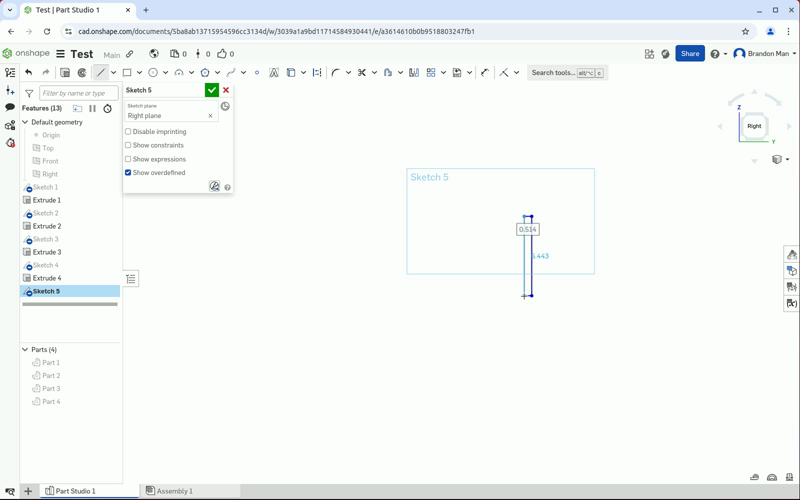
scroll(6)
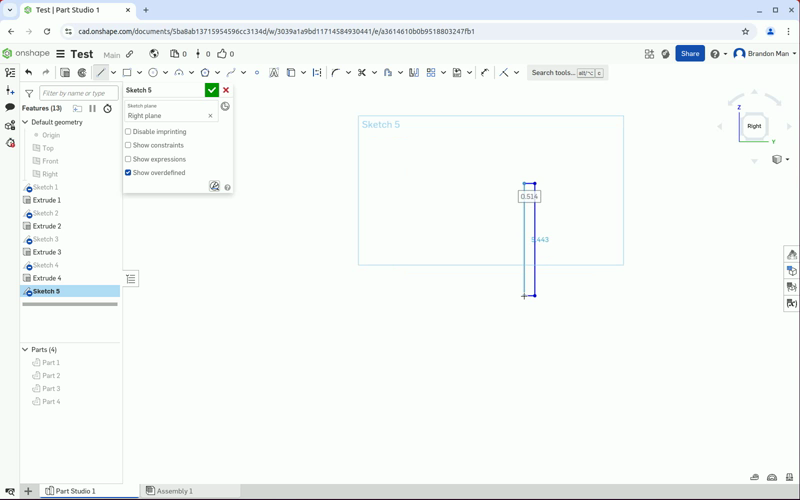
scroll(6)
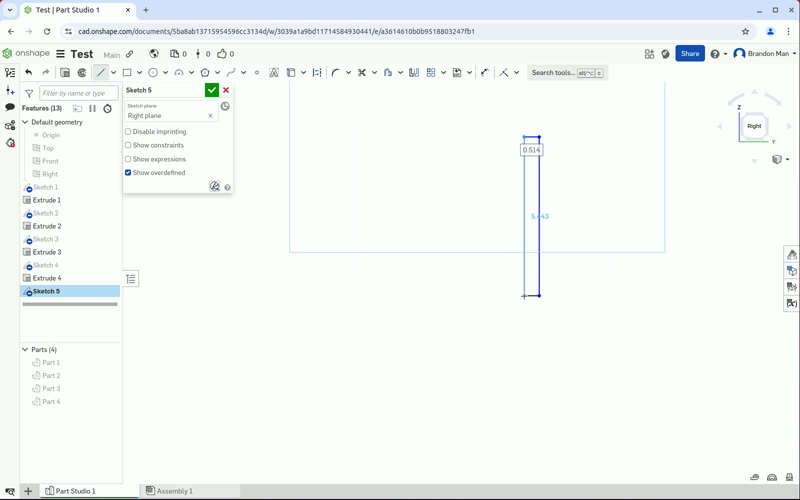
scroll(6)
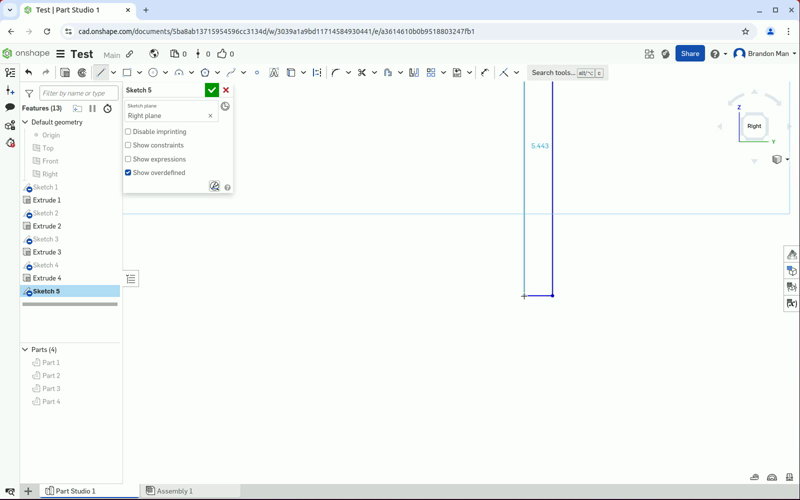
key_up(shift)
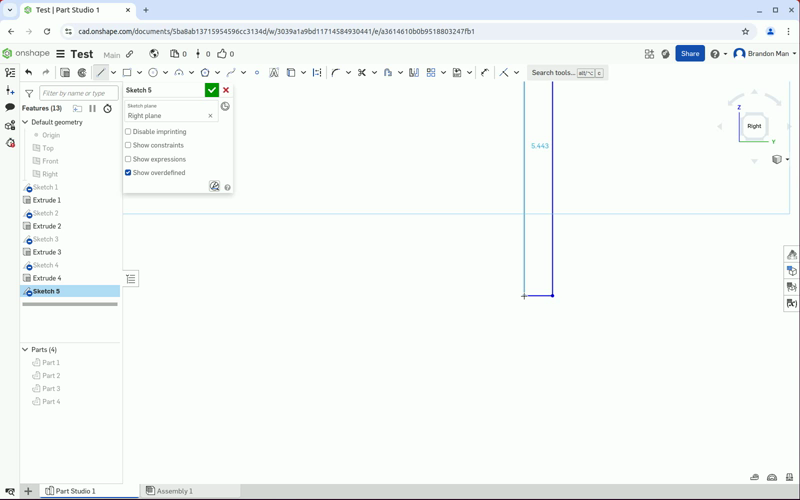
click(524, 295)
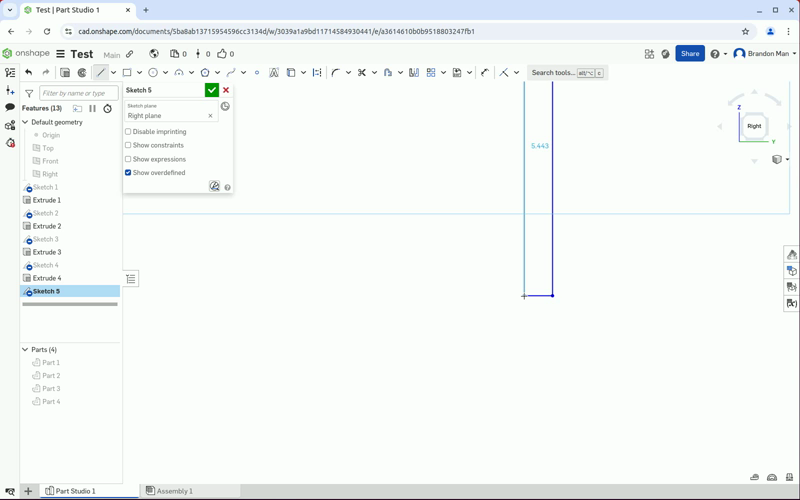
scroll(-6)
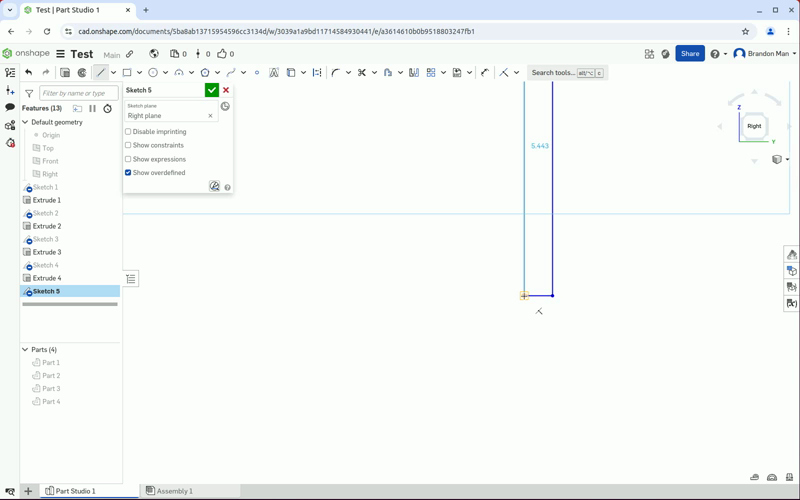
scroll(-6)
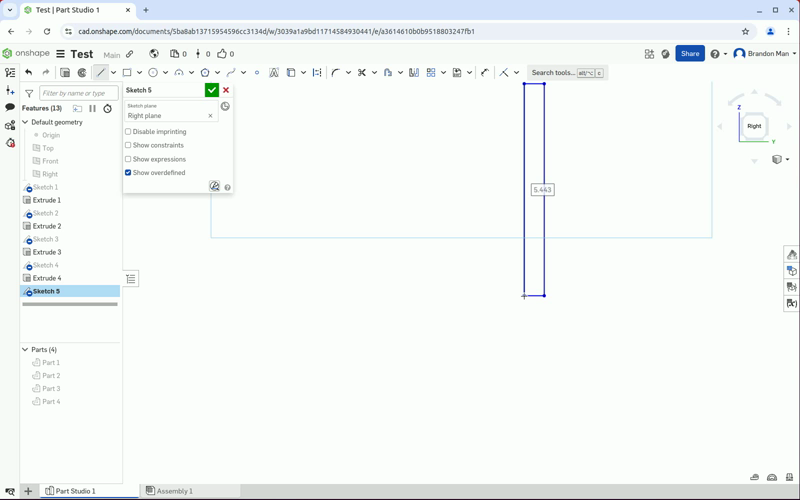
scroll(-6)
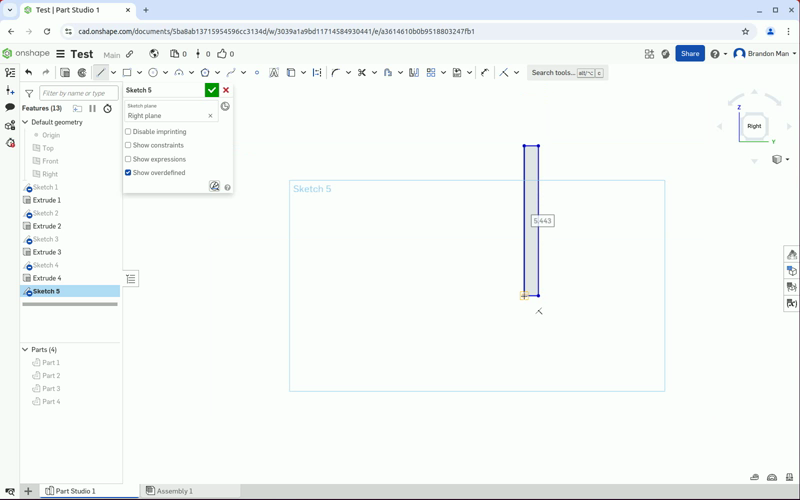
scroll(-6)
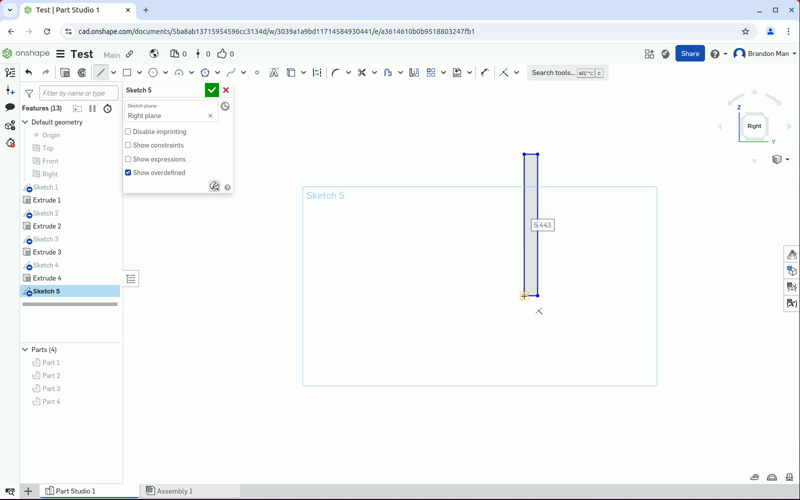
scroll(-6)
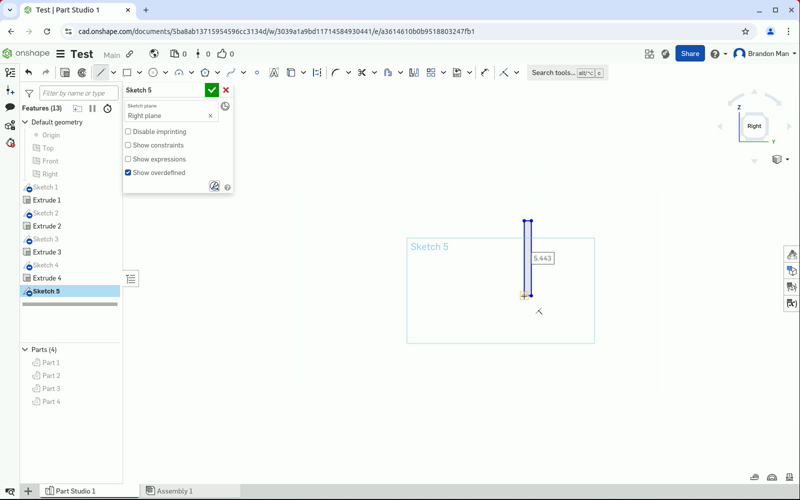
scroll(-6)
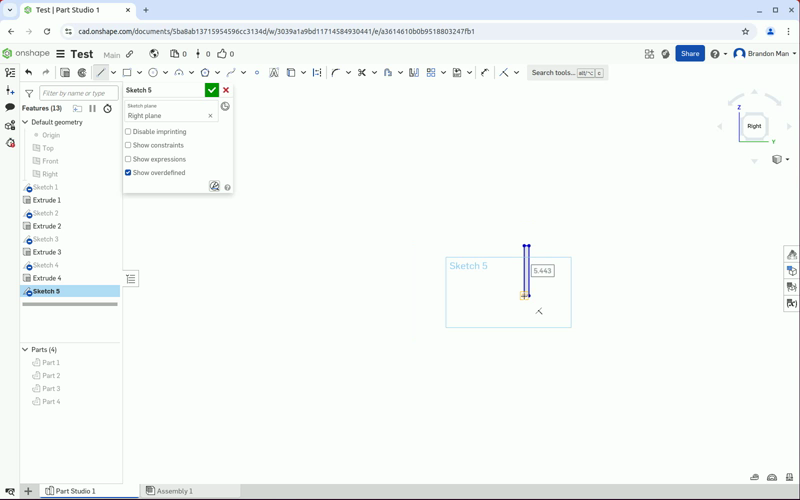
scroll(-6)
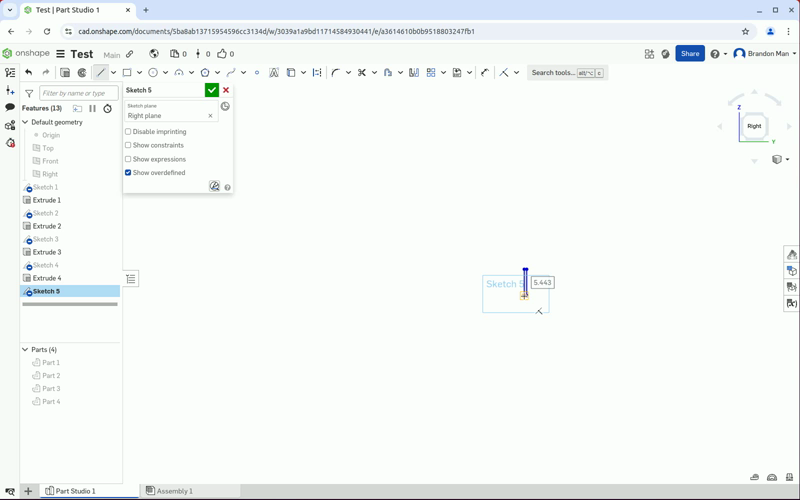
key(esc)
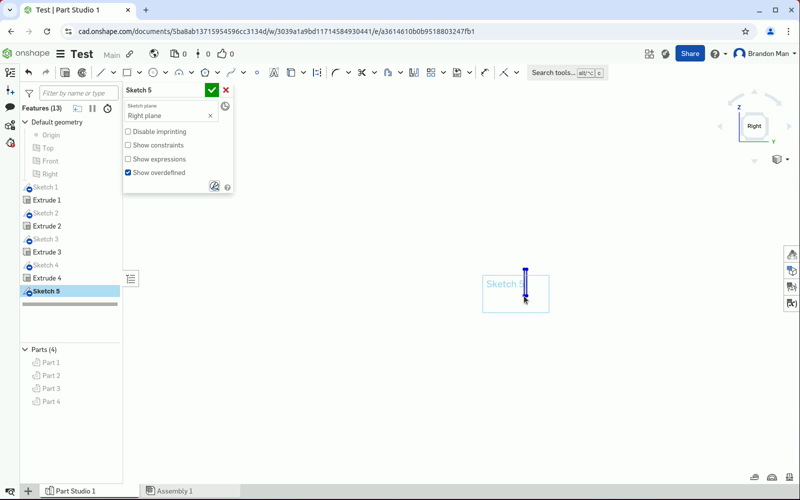
mouse_move(524, 270)
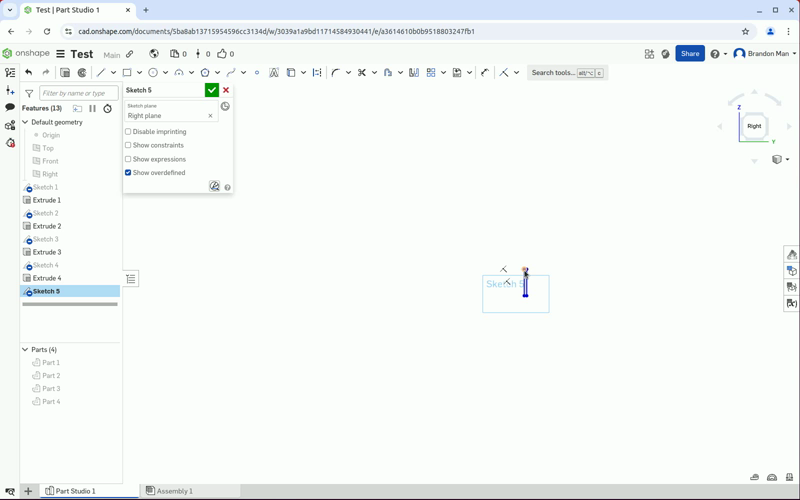
scroll(6)
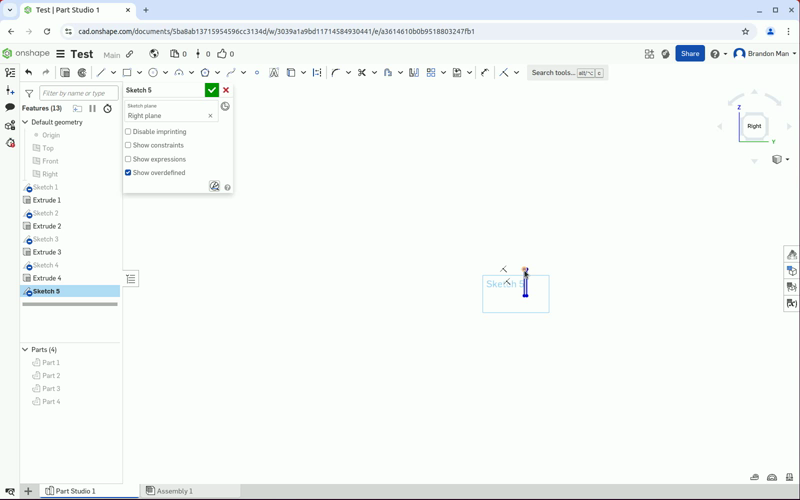
scroll(6)
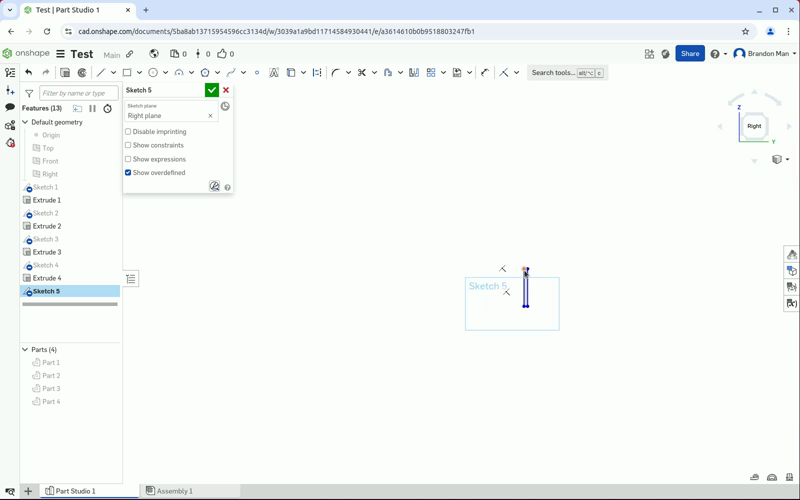
scroll(6)
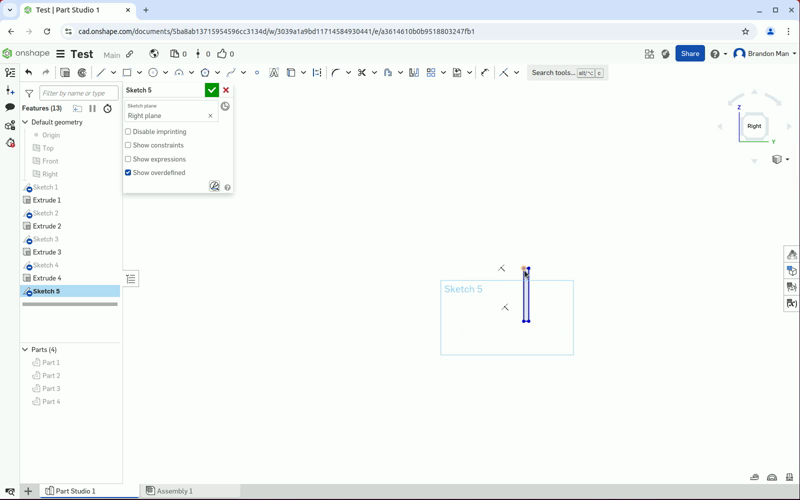
scroll(6)
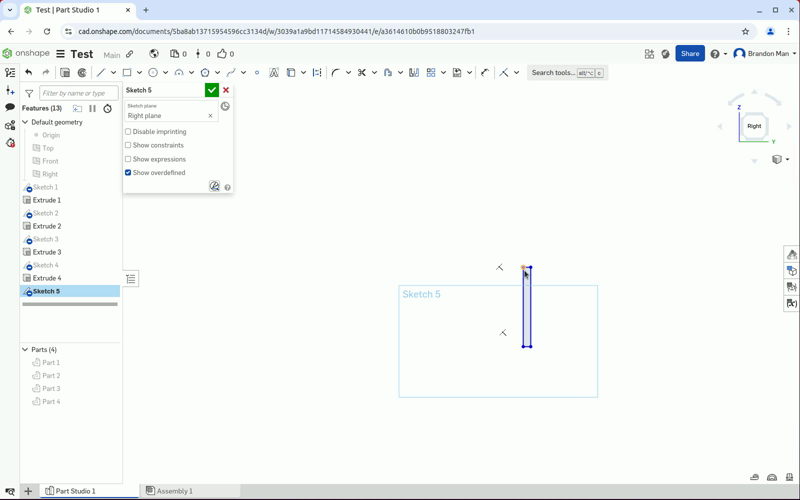
scroll(6)
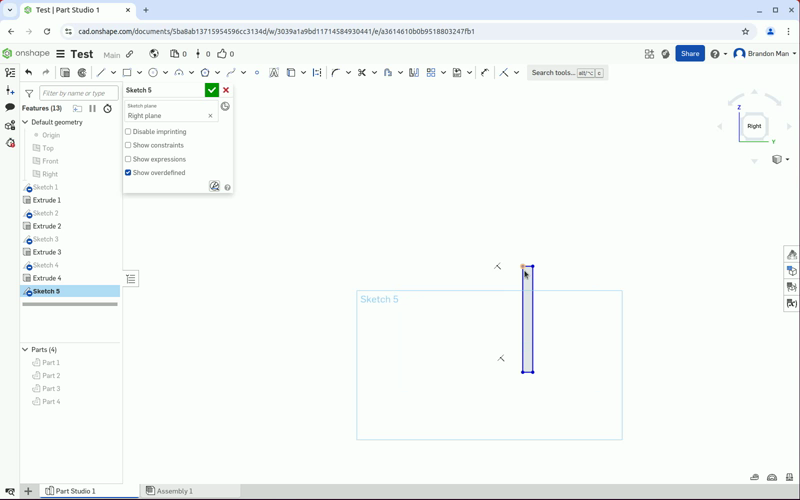
scroll(6)
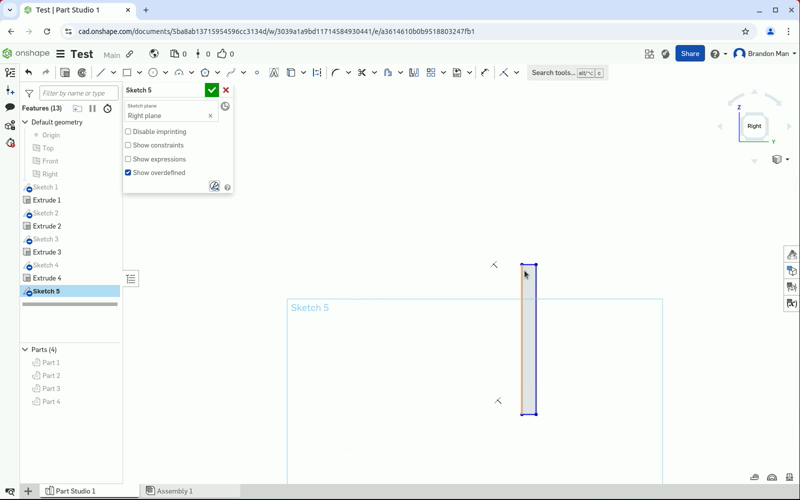
scroll(6)
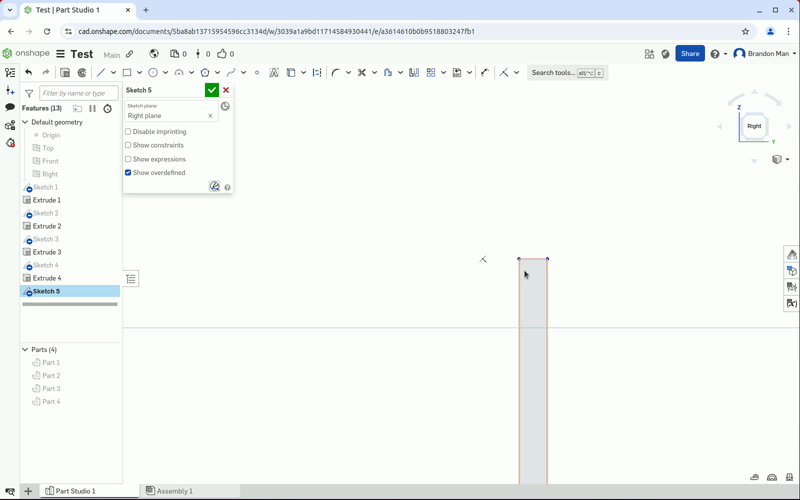
click(524, 270)
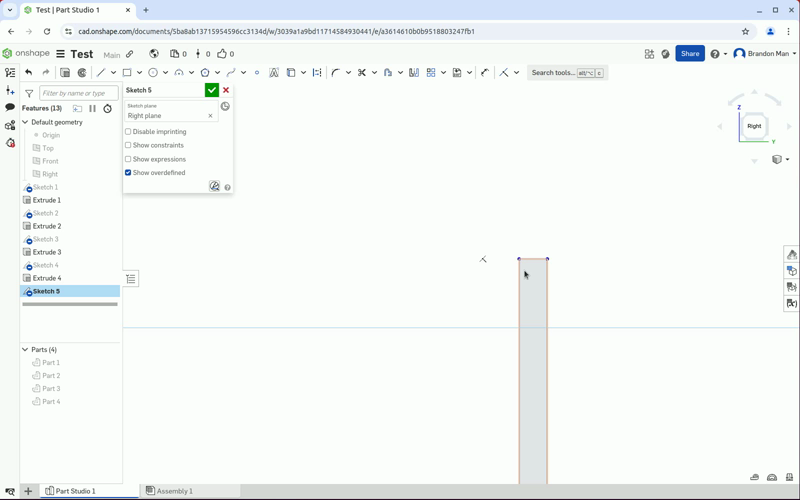
scroll(-6)
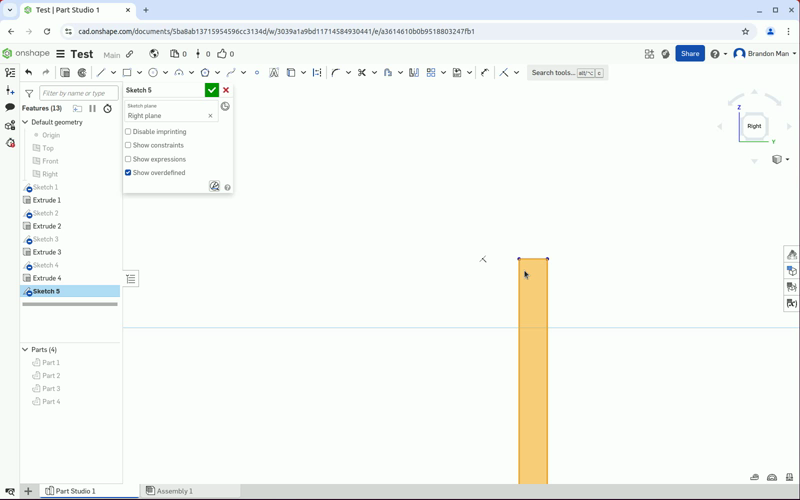
scroll(-6)
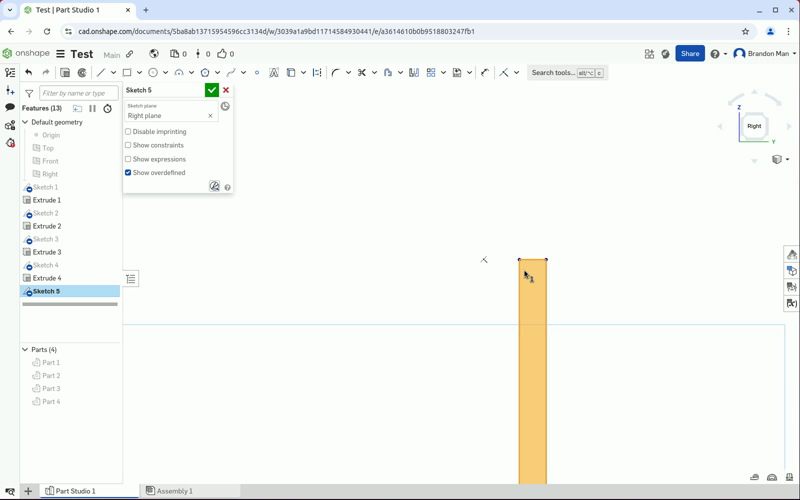
scroll(-6)
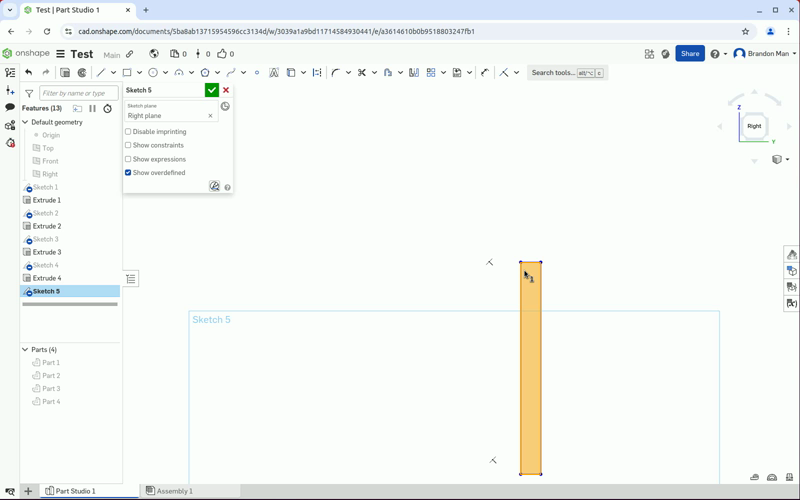
scroll(-6)
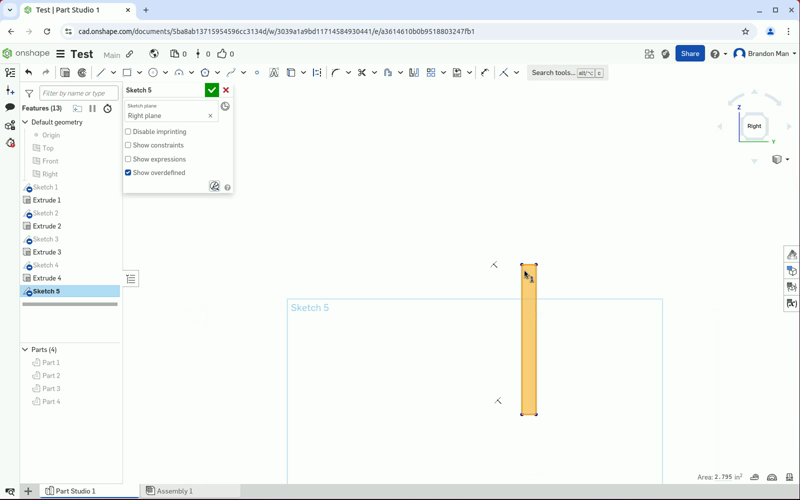
scroll(-6)
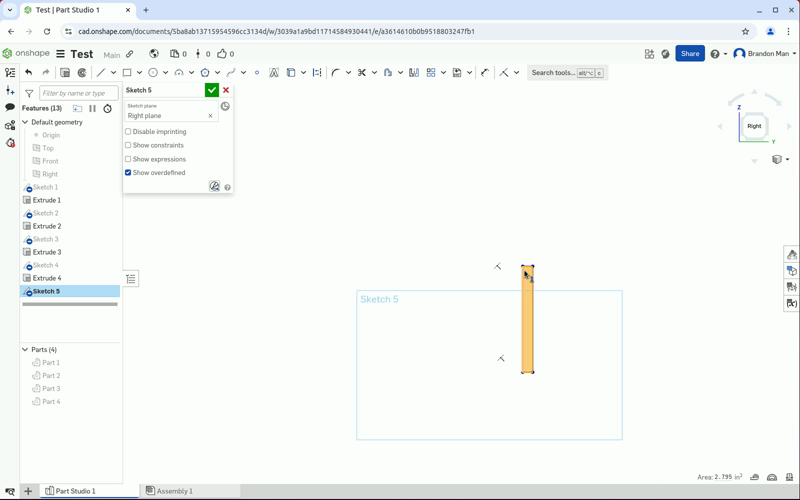
scroll(-6)
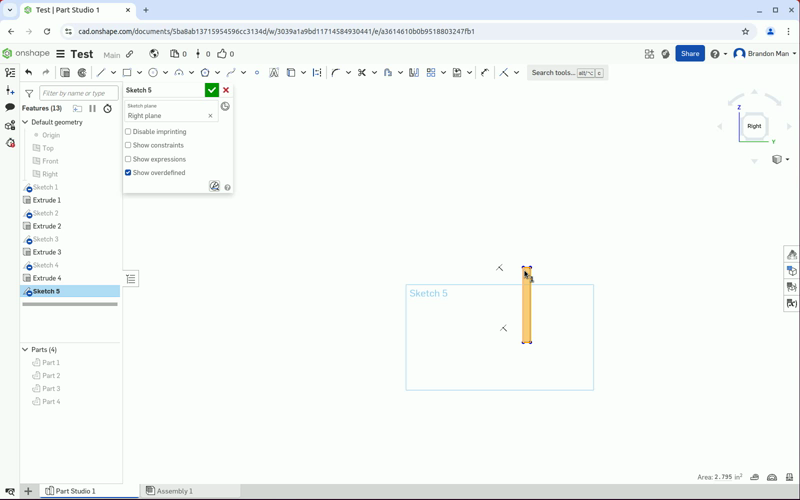
scroll(-6)
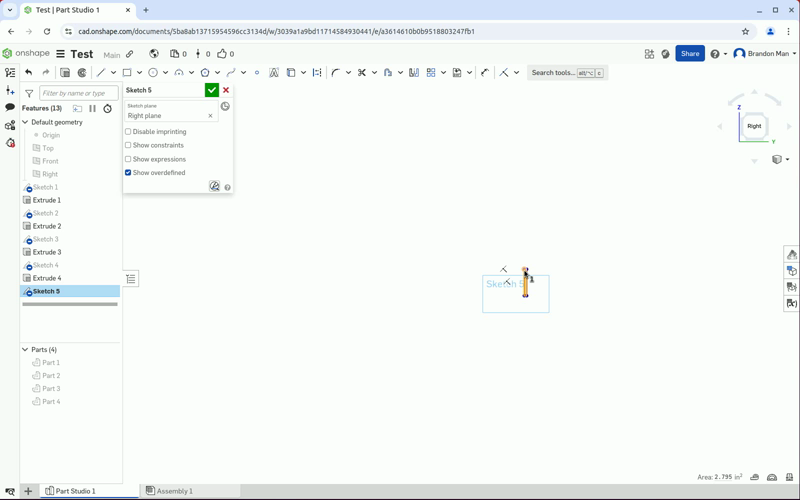
mouse_move(73, 352)
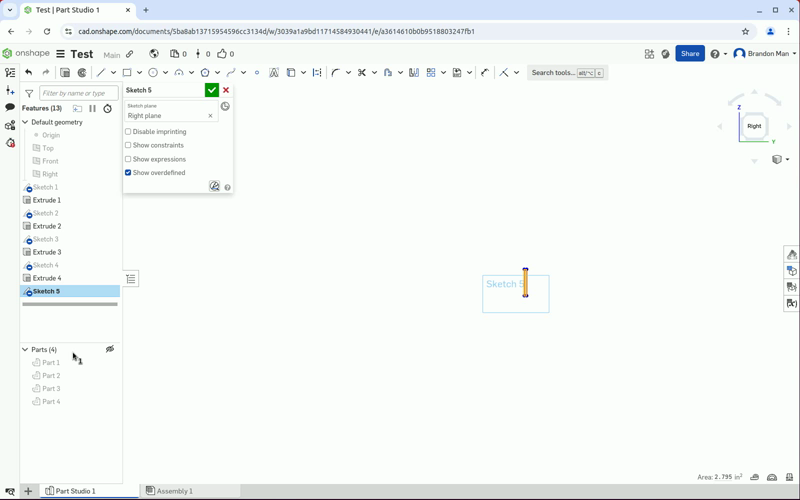
key(shift+y)
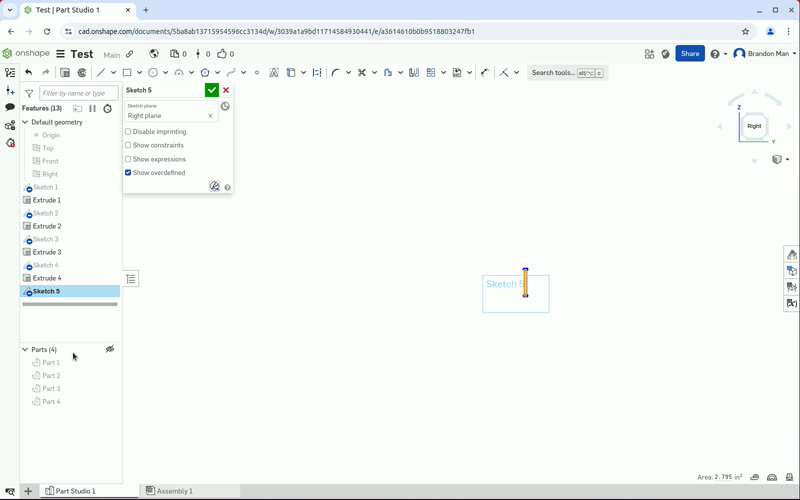
key(shift+e)
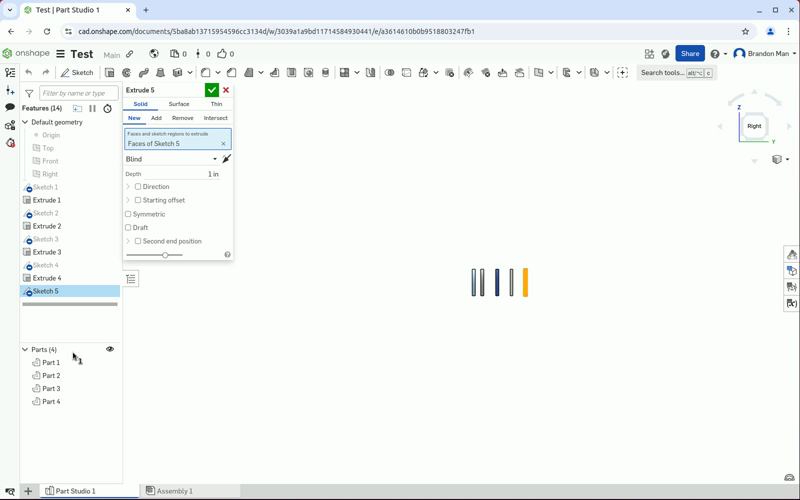
mouse_move(143, 106)
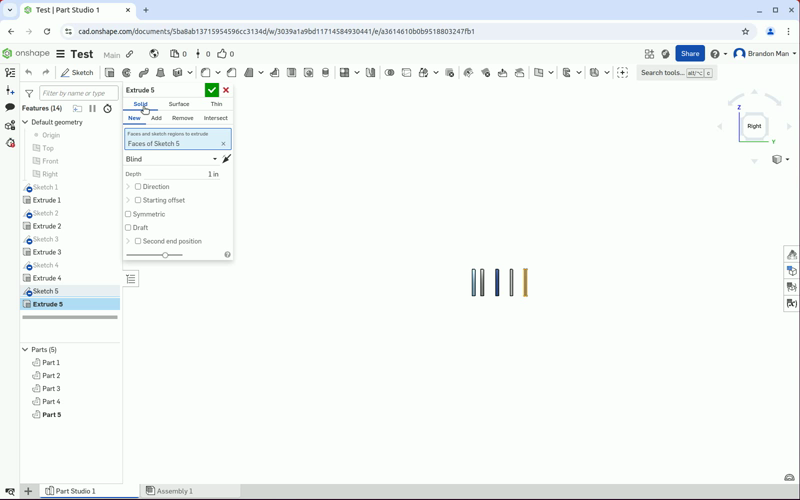
click(143, 106)
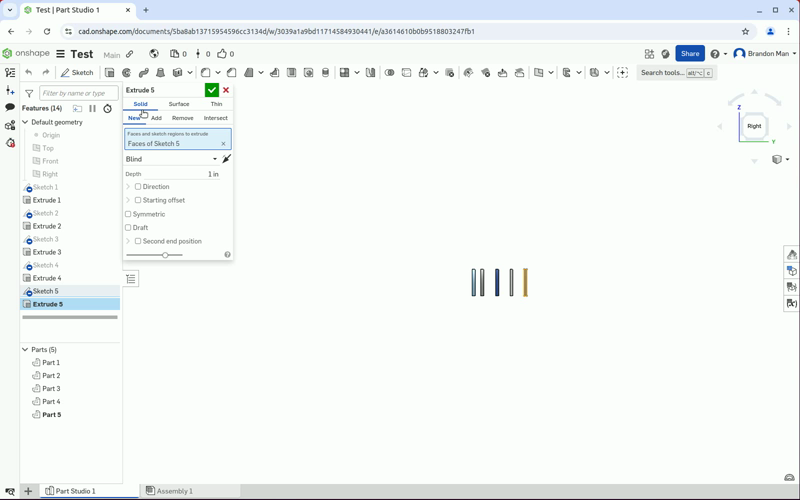
mouse_move(137, 120)
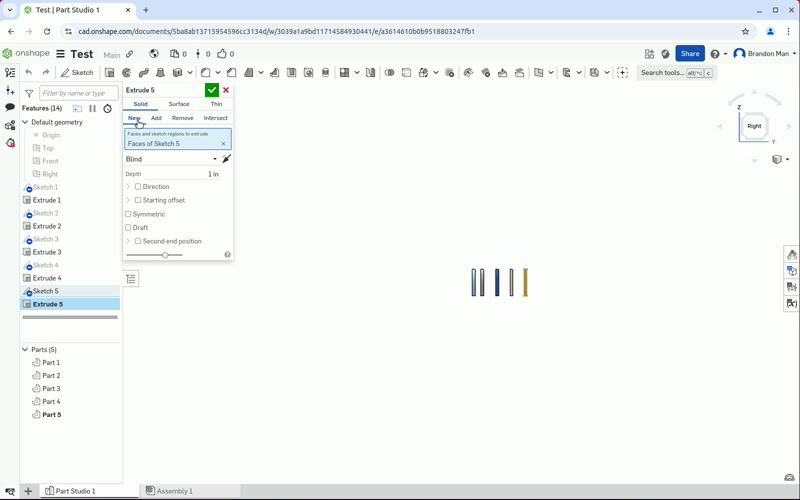
click(137, 120)
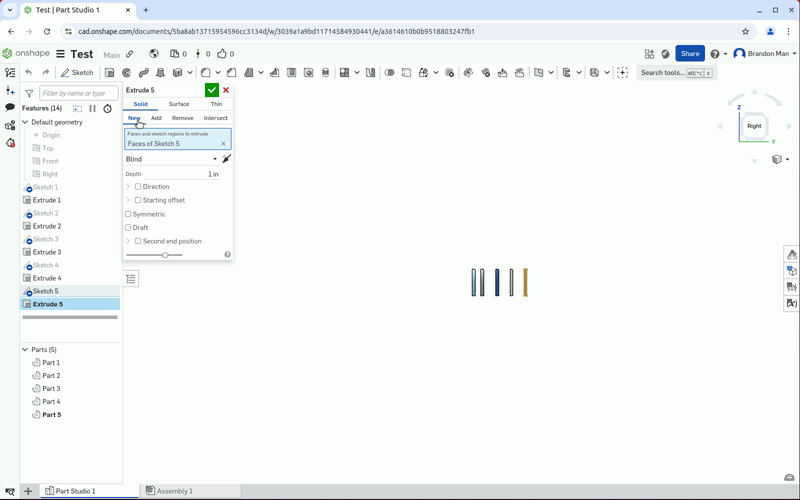
key(tab, 4)
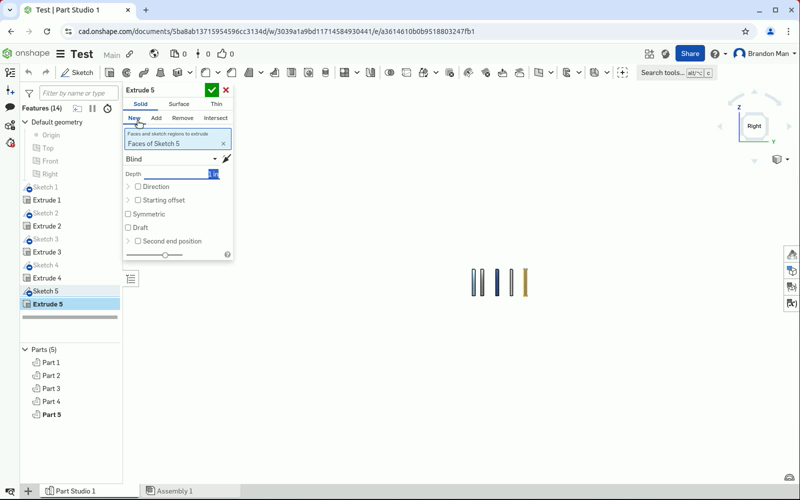
text(5.296)
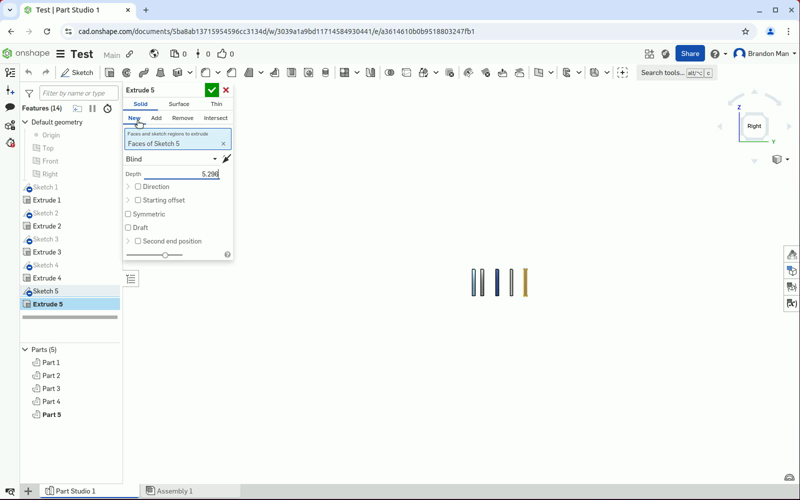
key(enter)
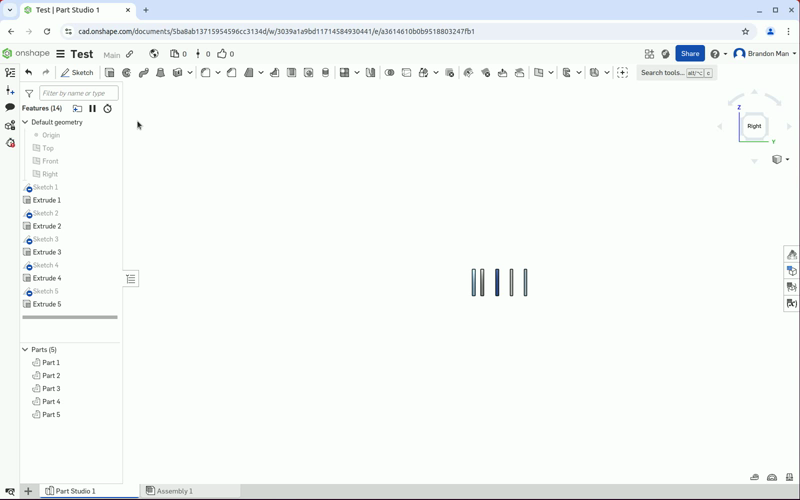
key(shift+h)
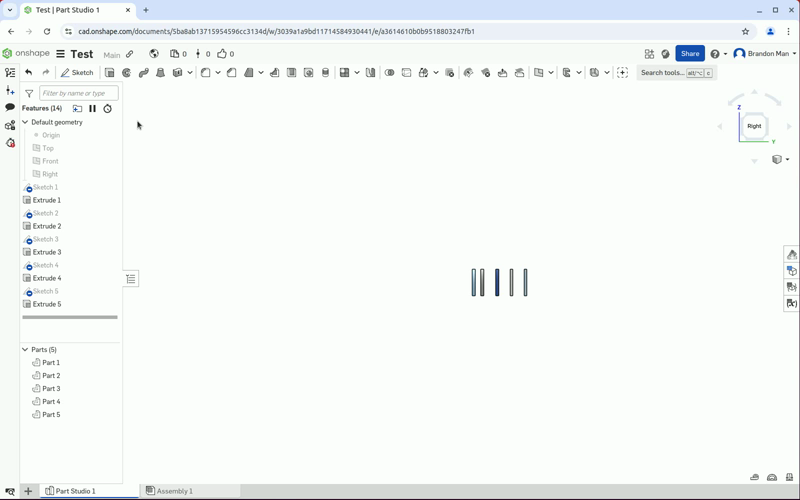
key(shift+h)
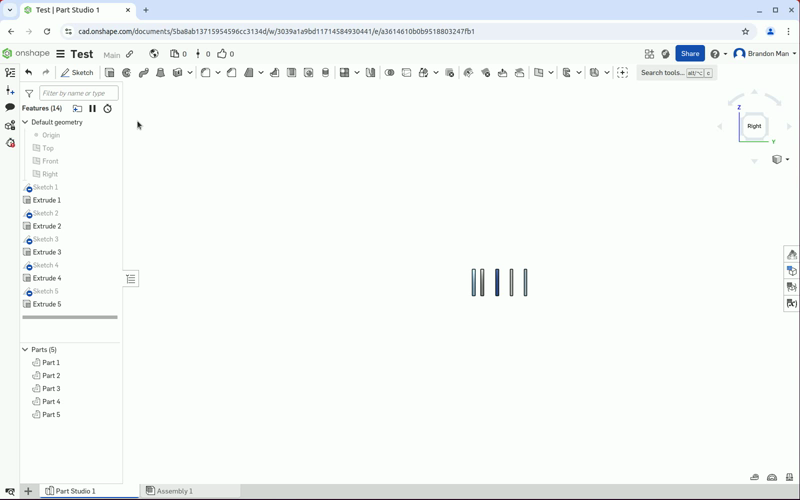
mouse_move(73, 189)
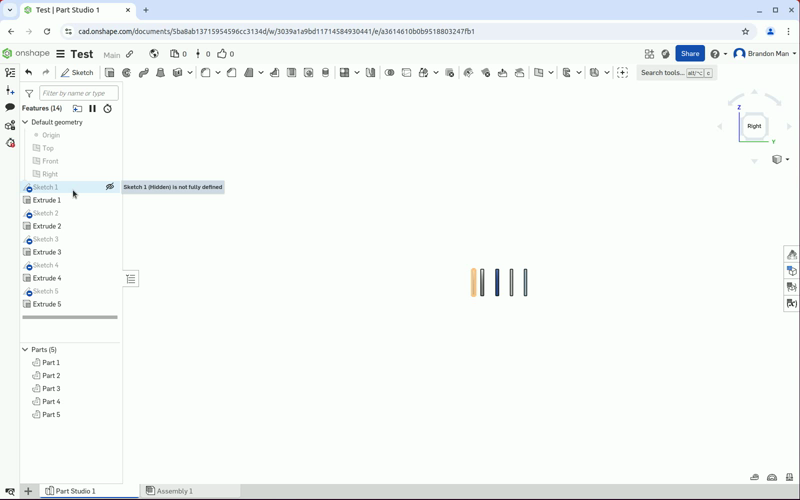
click(73, 189)
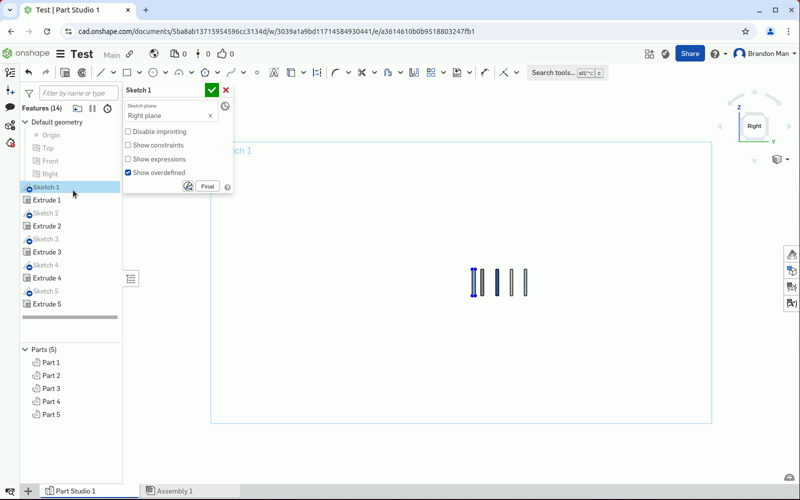
mouse_move(229, 92)
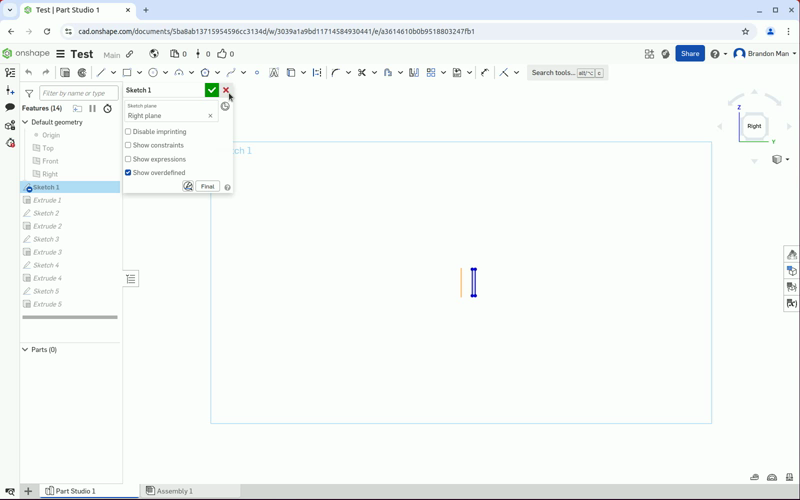
click(229, 92)
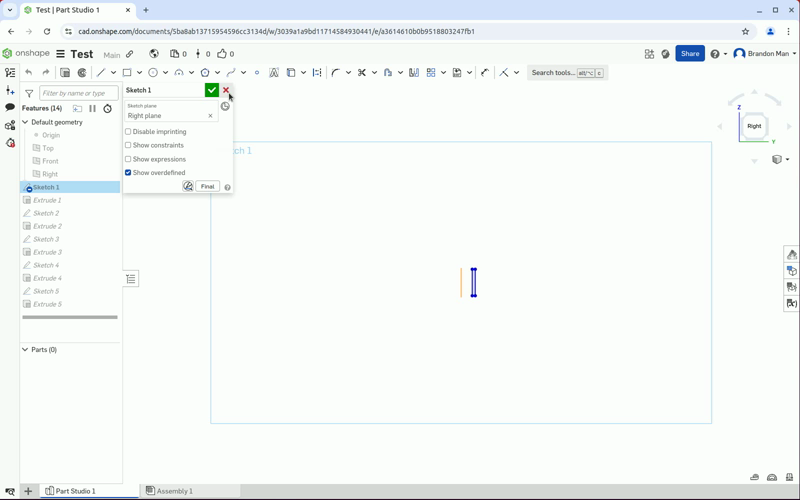
key(shift+s)
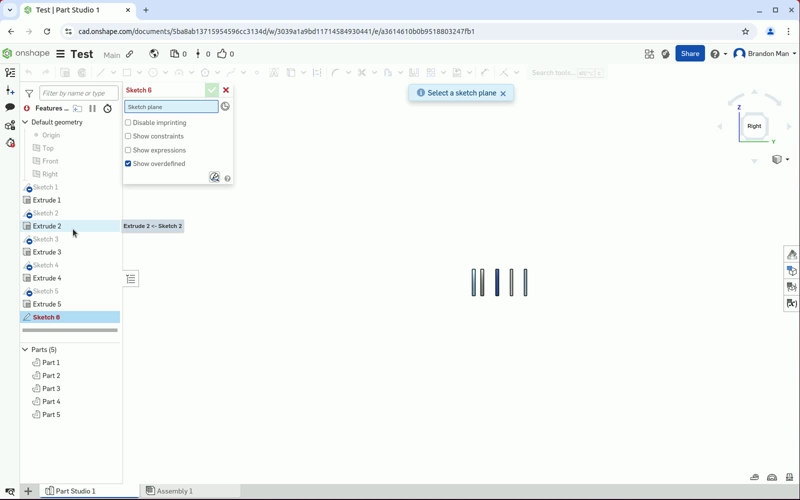
scroll(3)
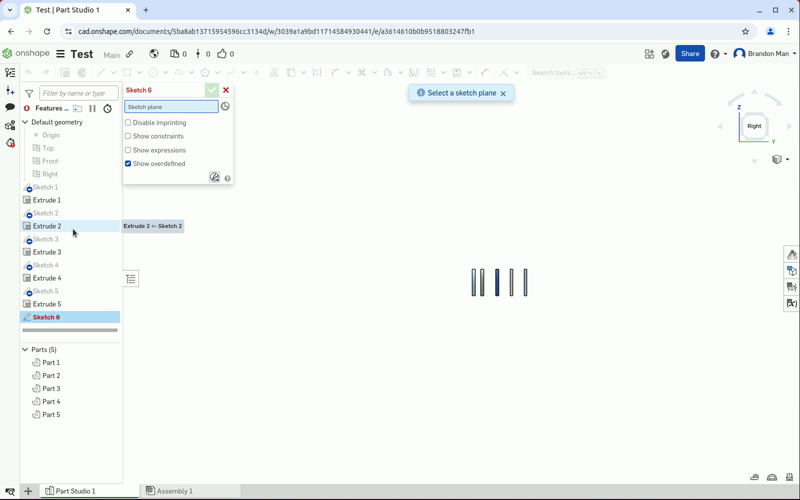
mouse_move(73, 176)
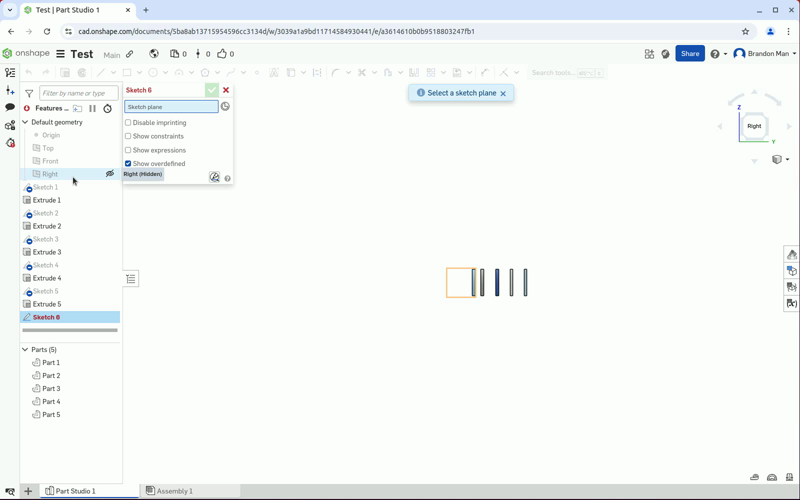
click(73, 176)
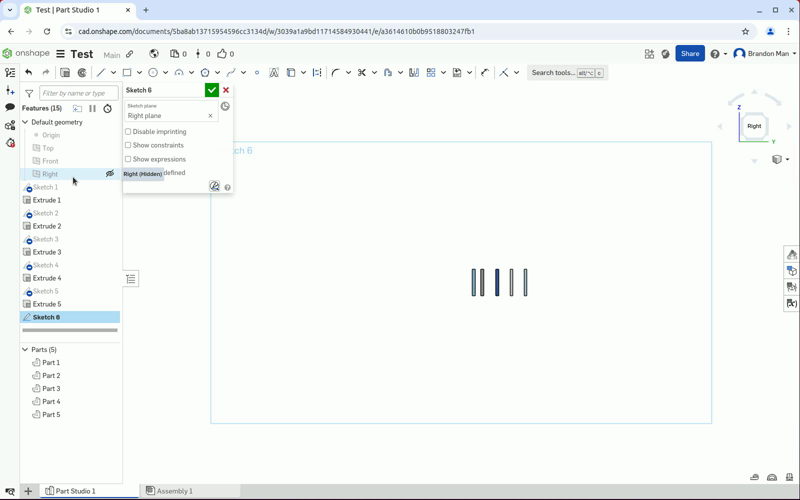
mouse_move(73, 352)
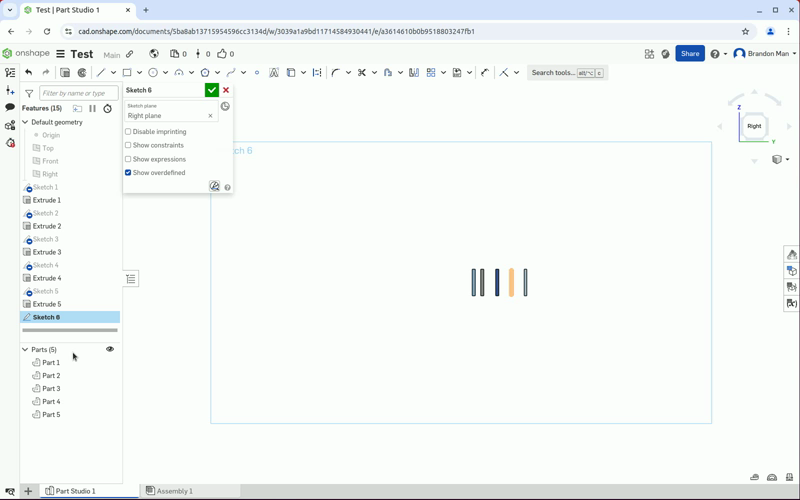
key(y)
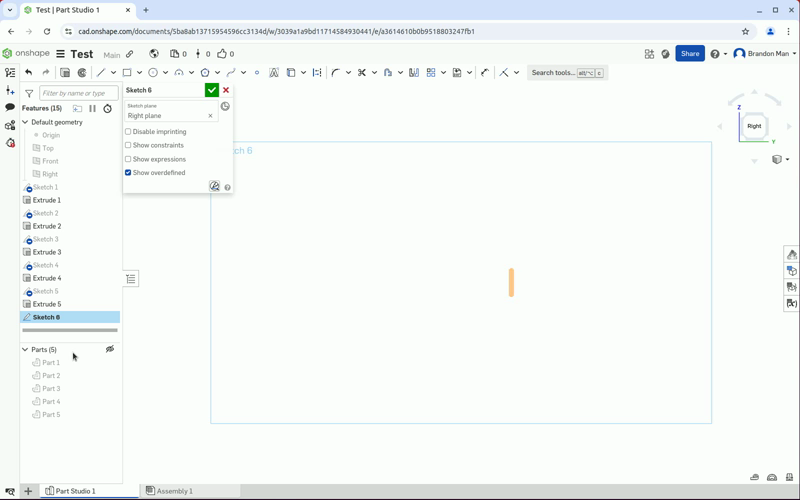
key(l)
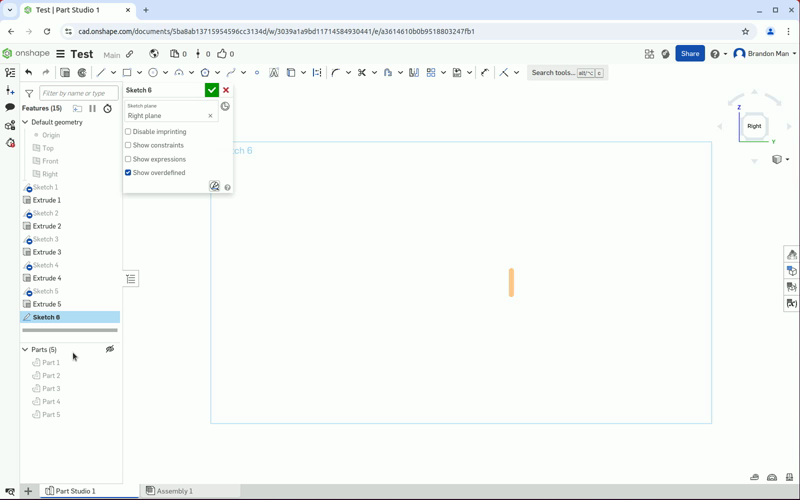
key_down(shift)
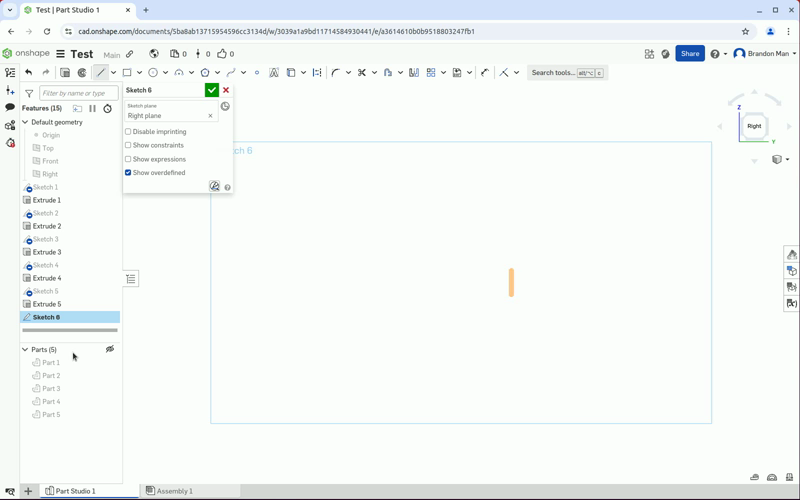
mouse_move(540, 295)
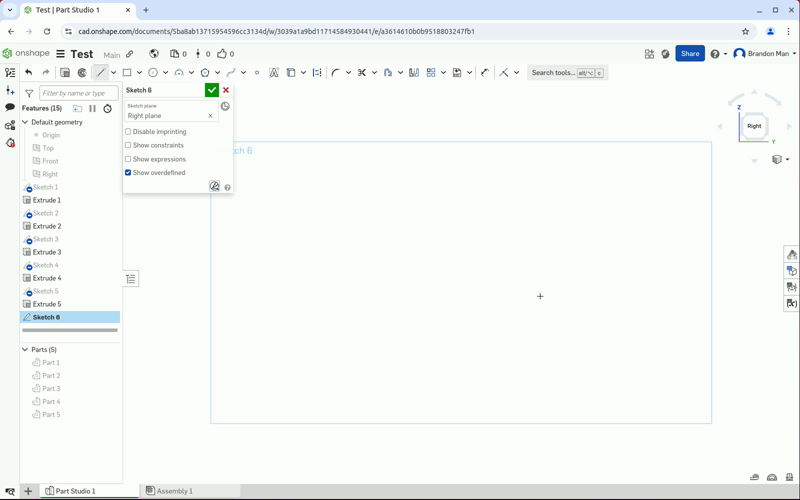
click(540, 295)
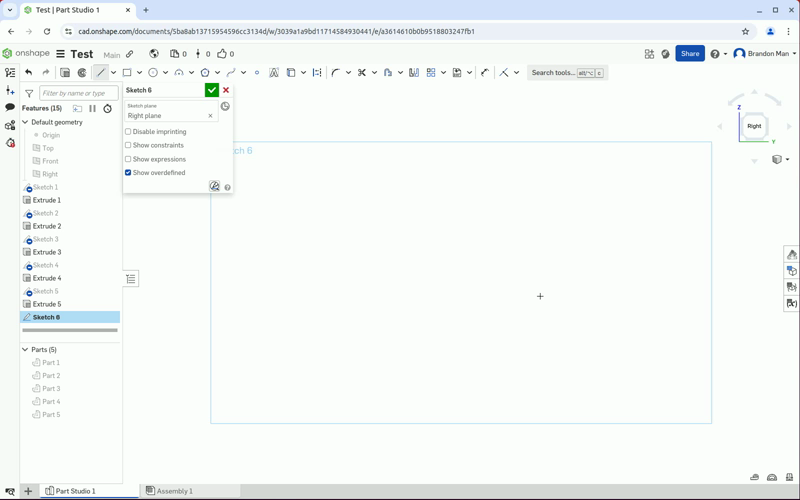
key_up(shift)
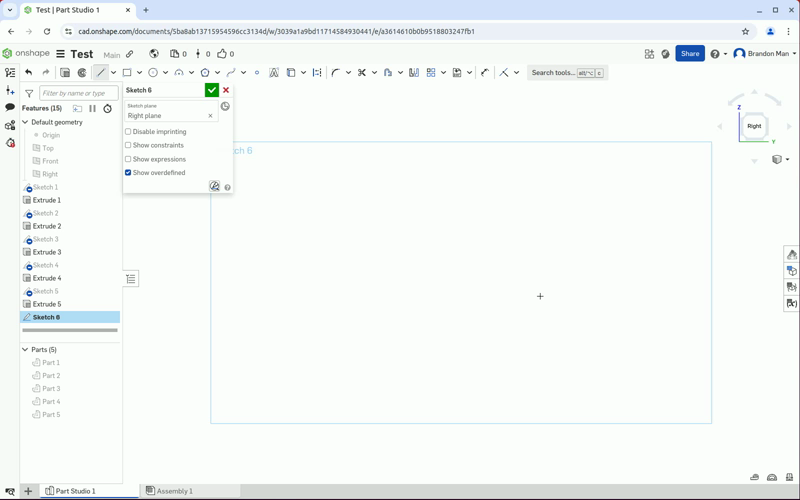
key_down(shift)
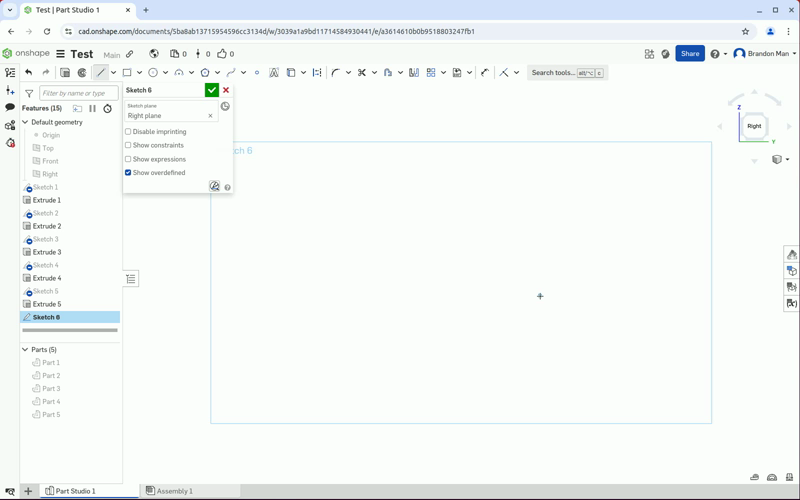
mouse_move(570, 295)
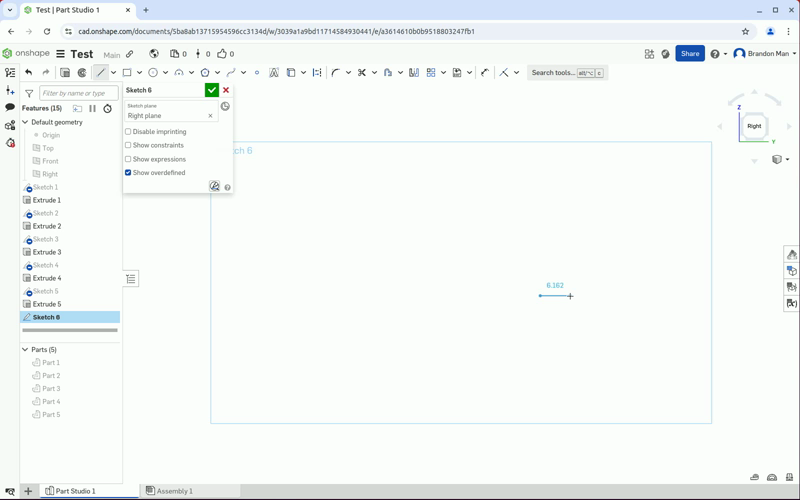
mouse_move(543, 295)
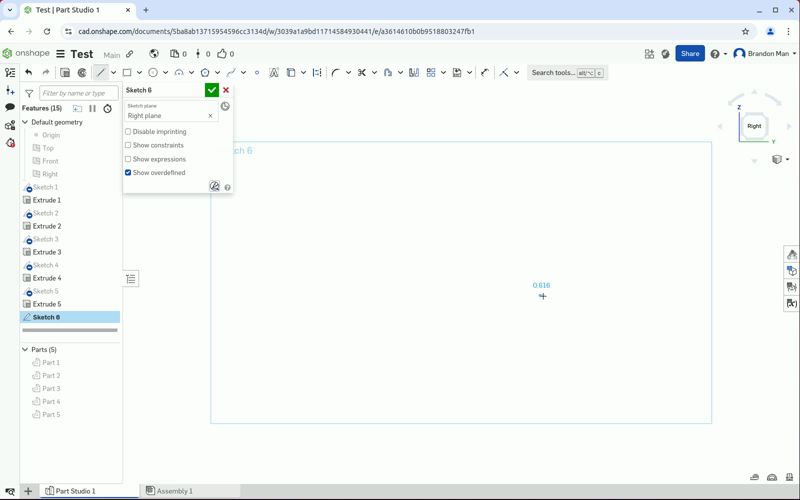
scroll(6)
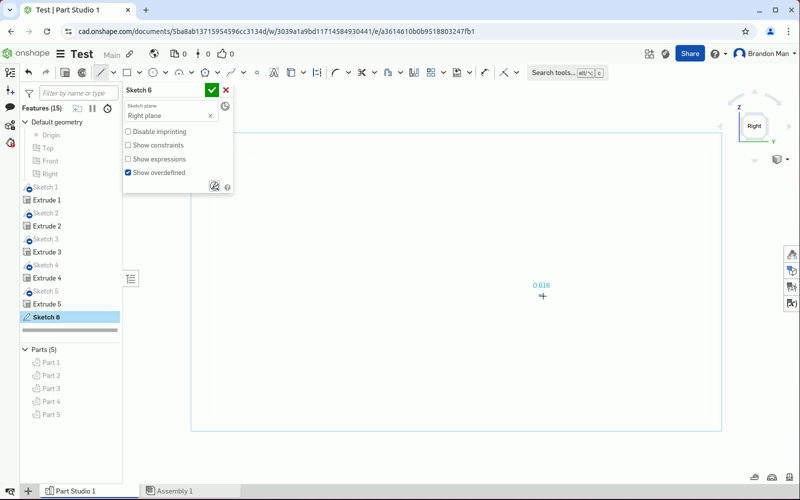
scroll(6)
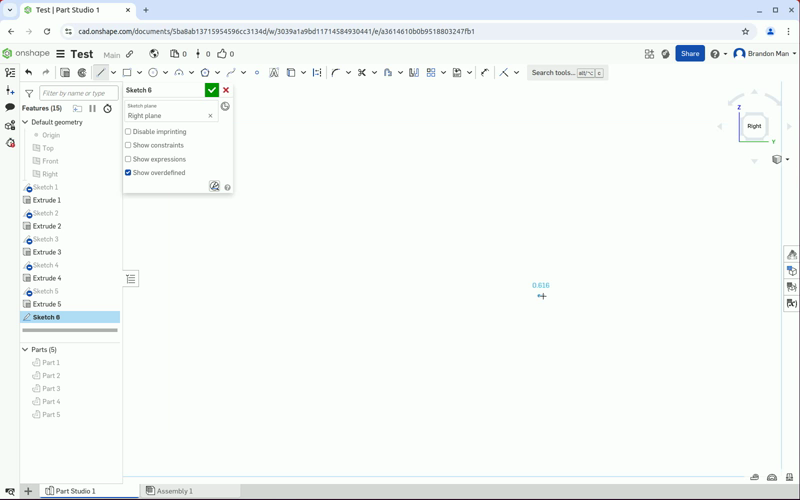
scroll(6)
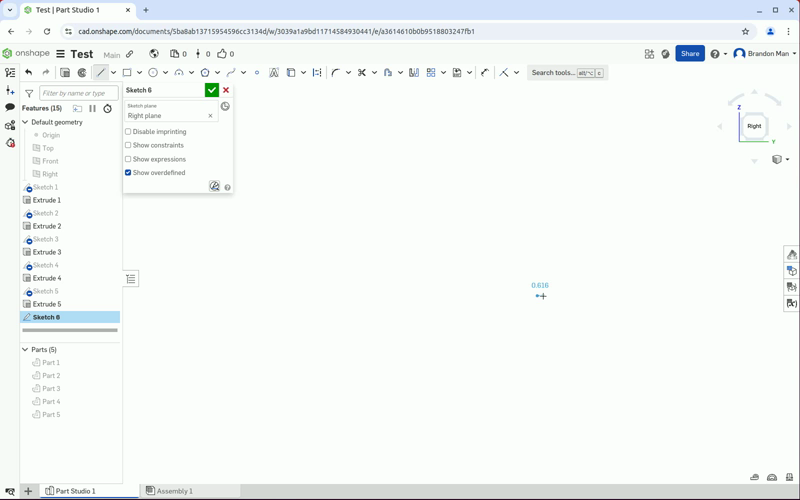
scroll(6)
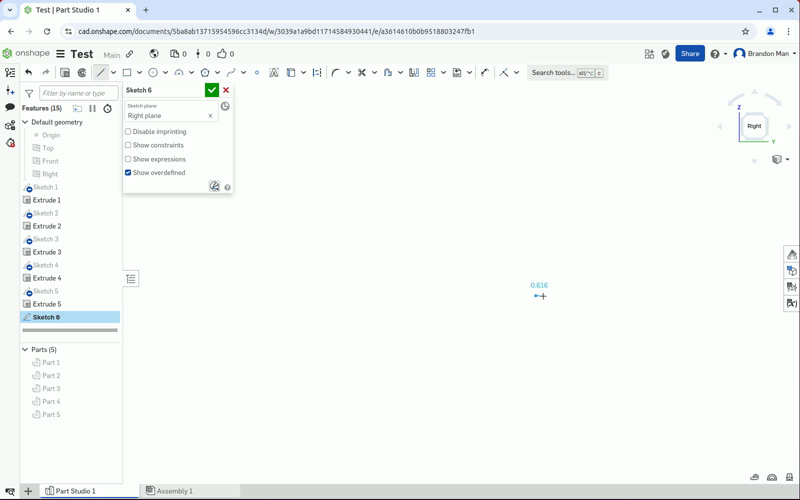
scroll(6)
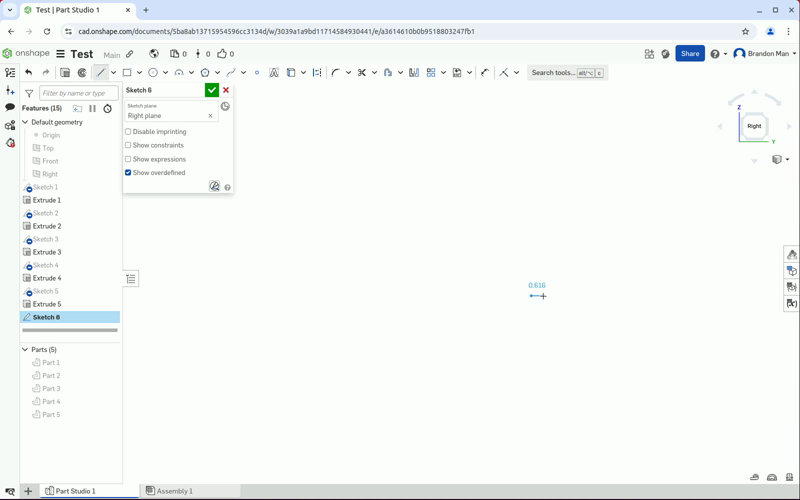
scroll(6)
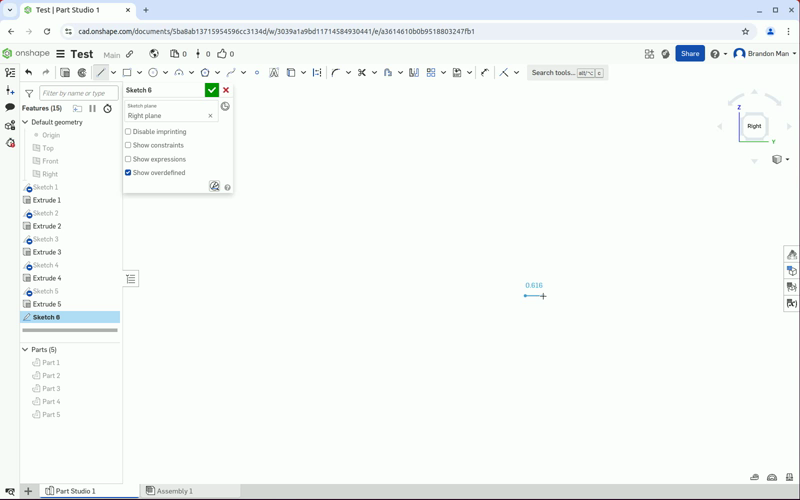
scroll(6)
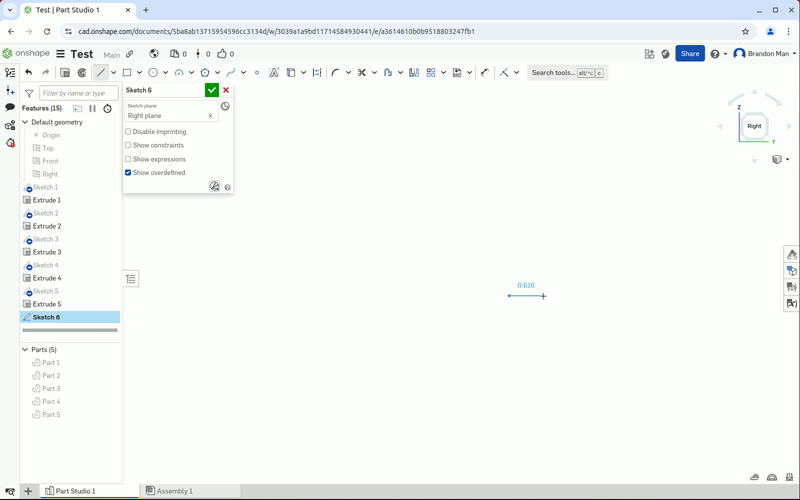
click(543, 295)
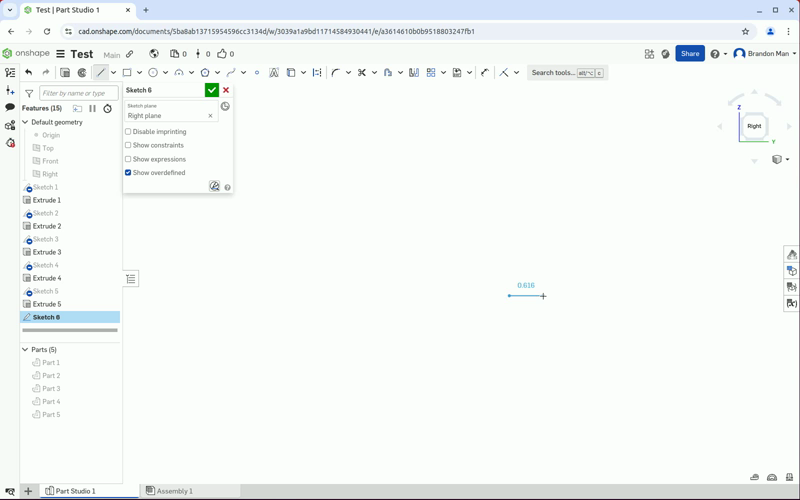
scroll(-6)
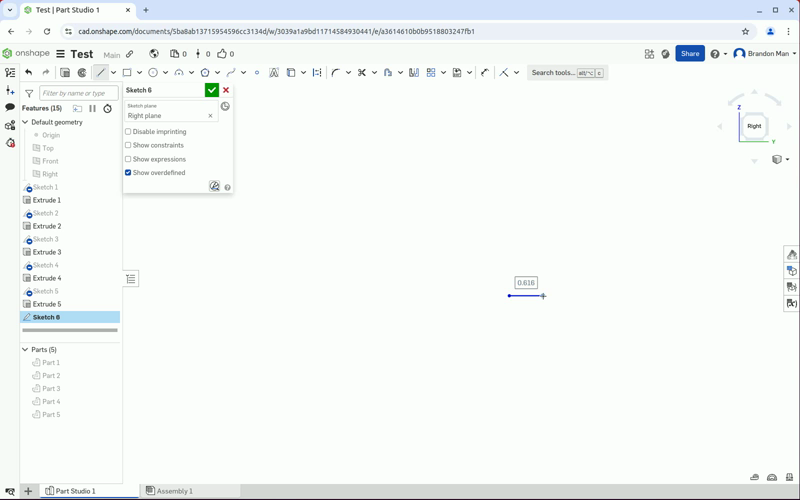
scroll(-6)
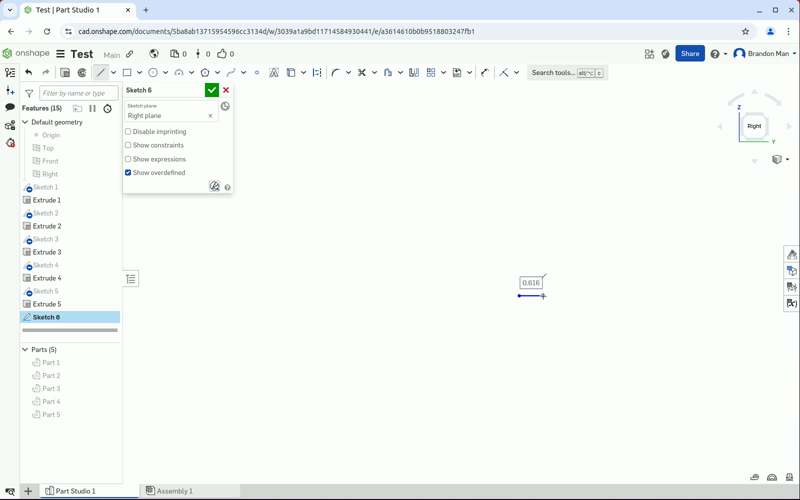
scroll(-6)
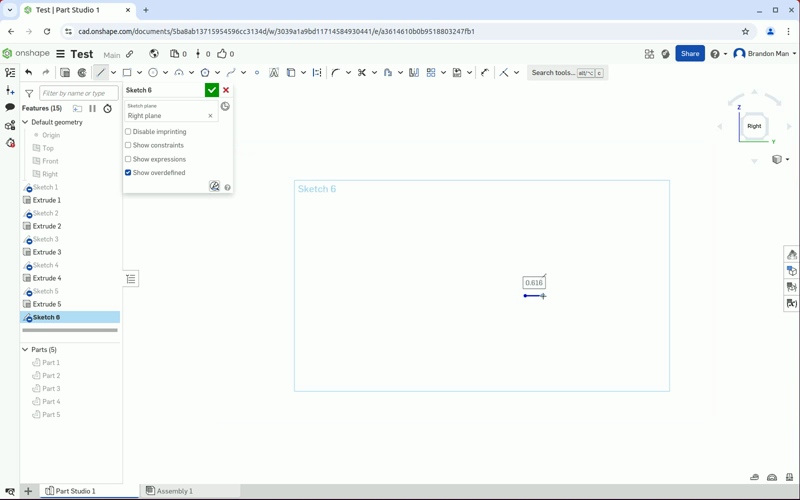
scroll(-6)
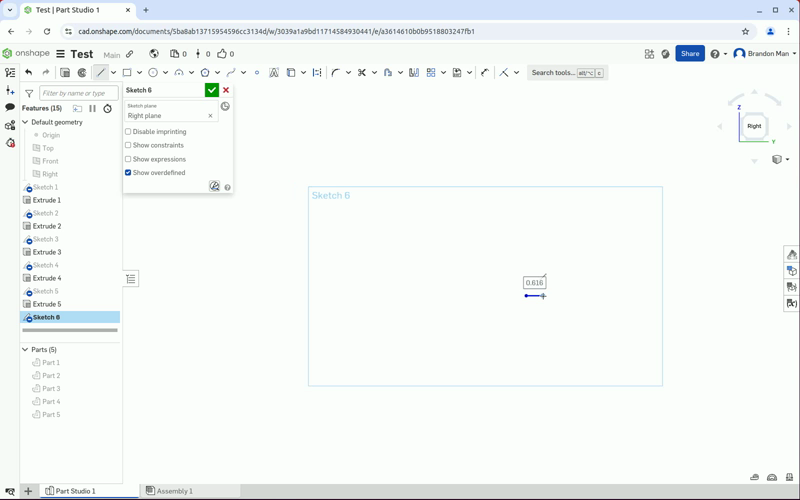
scroll(-6)
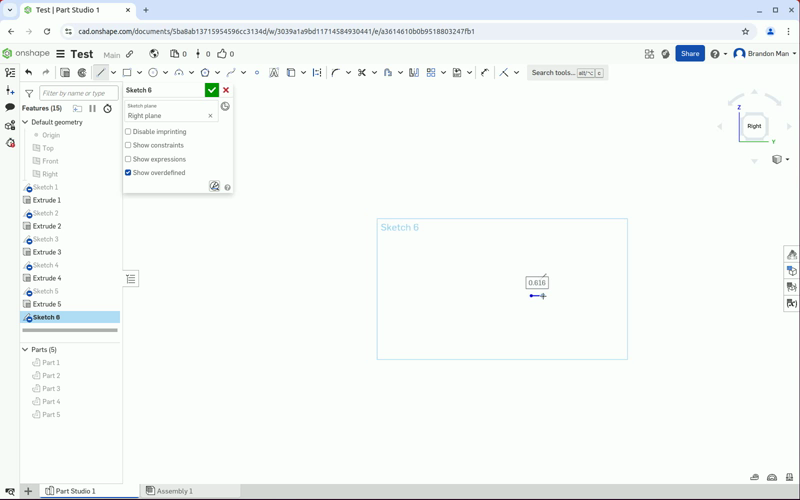
scroll(-6)
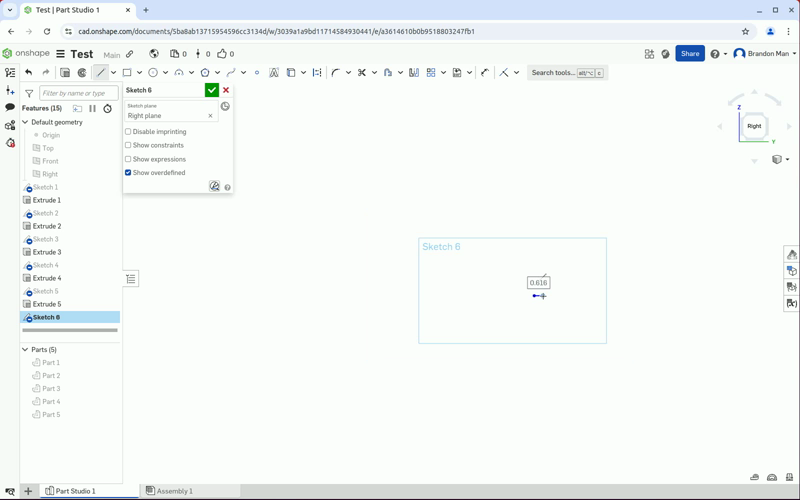
scroll(-6)
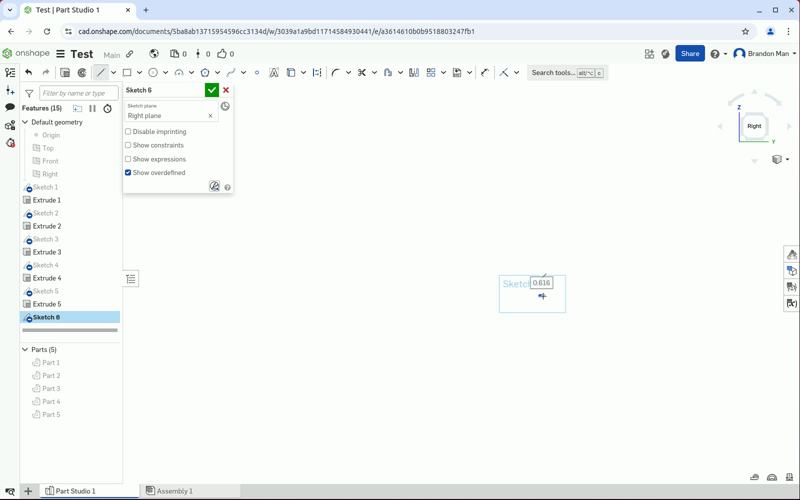
key_up(shift)
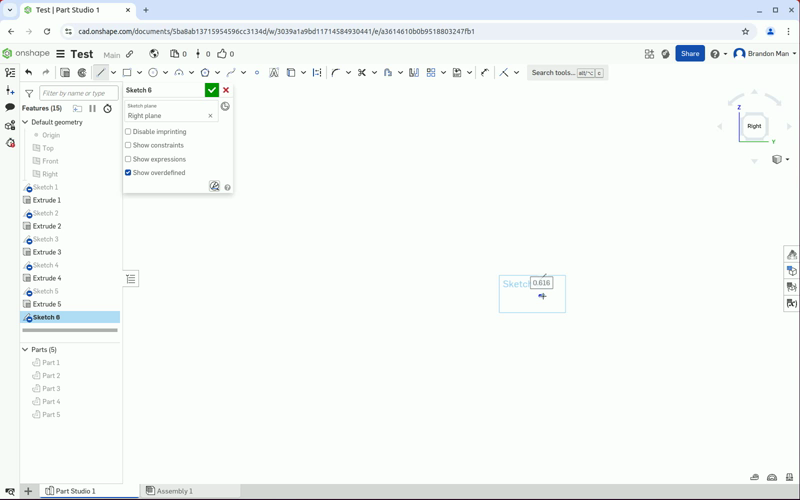
key_down(shift)
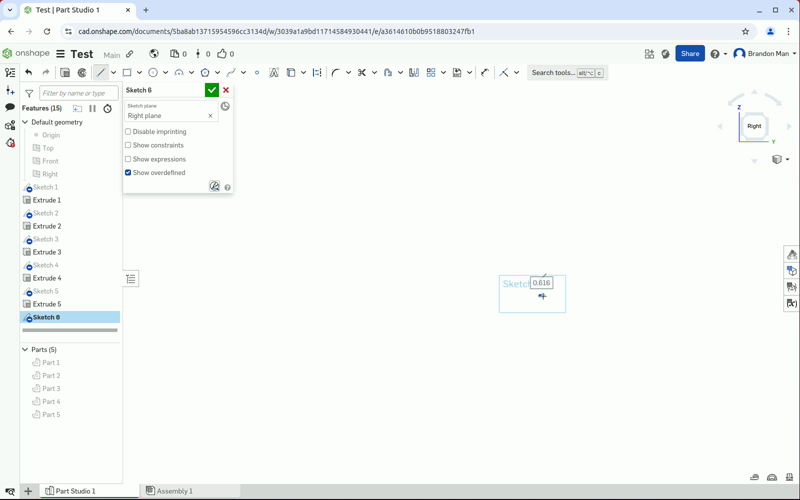
mouse_move(573, 295)
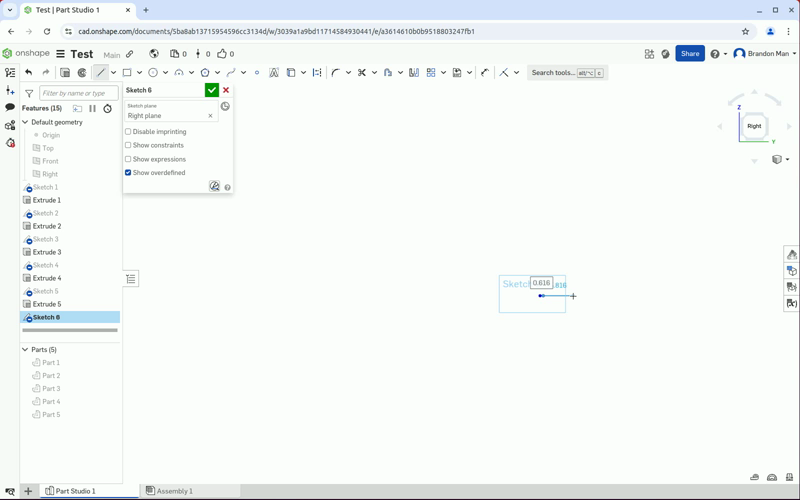
mouse_move(543, 269)
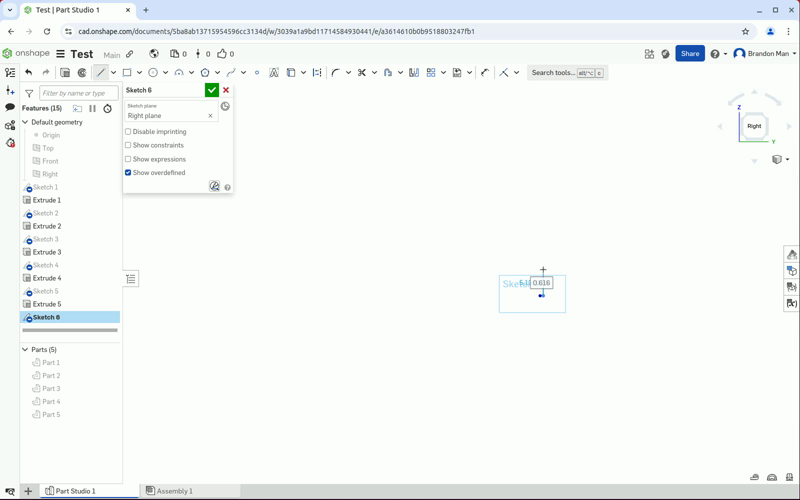
click(543, 269)
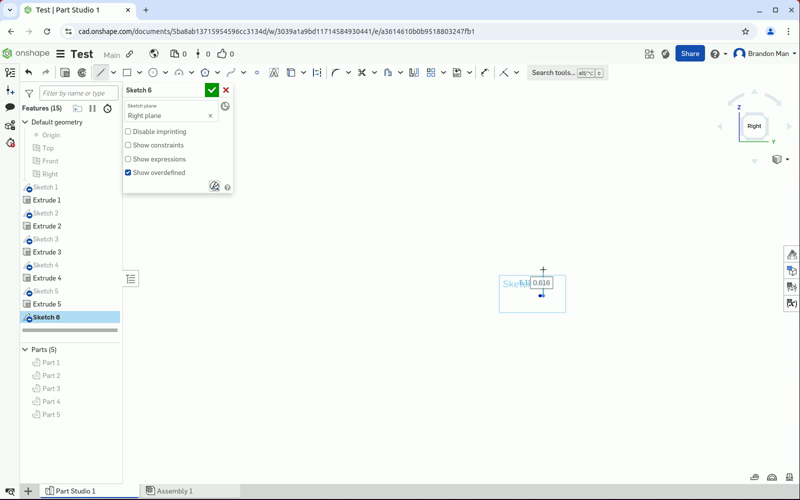
key_up(shift)
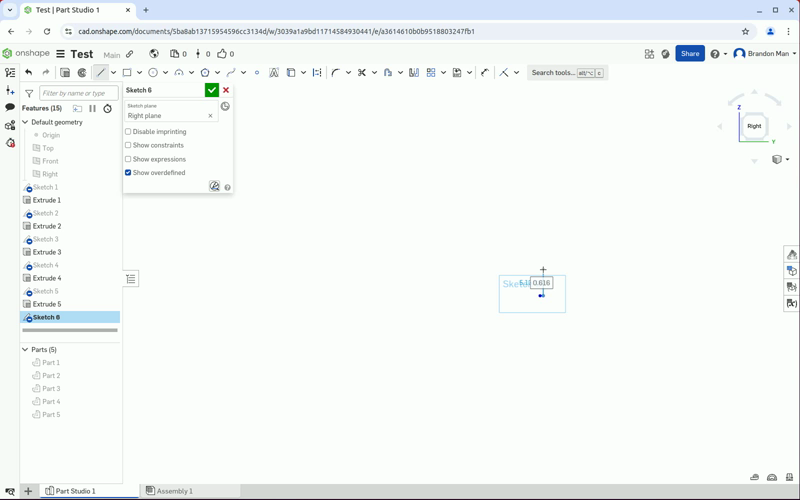
key_down(shift)
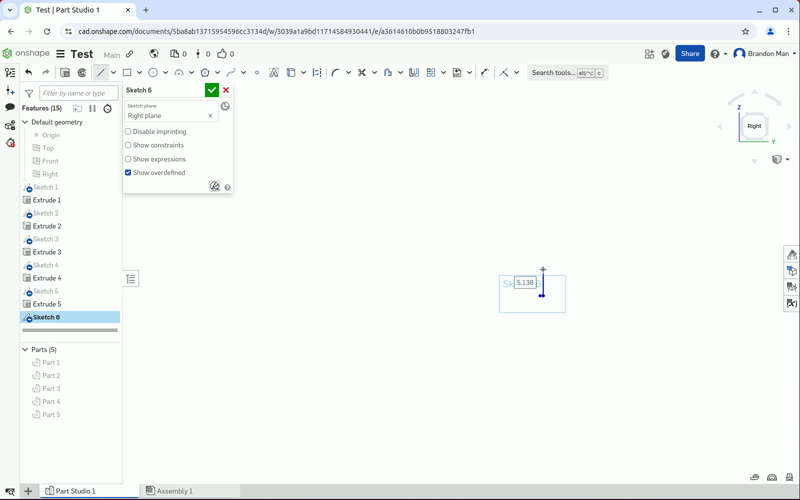
mouse_move(573, 269)
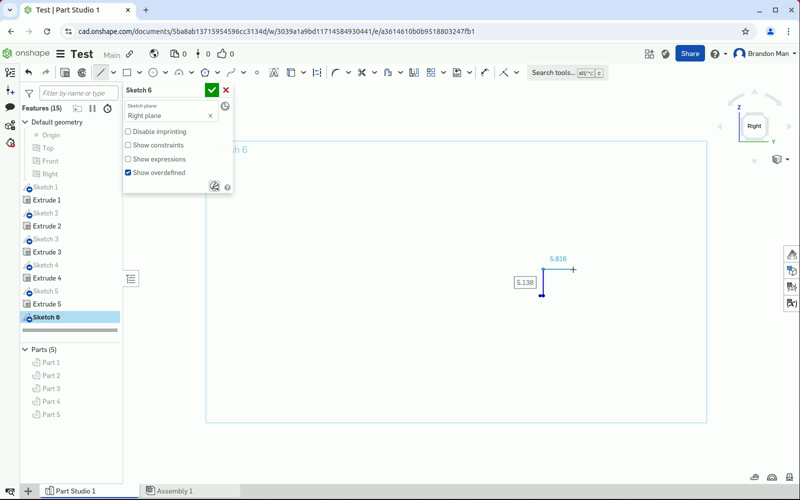
mouse_move(540, 269)
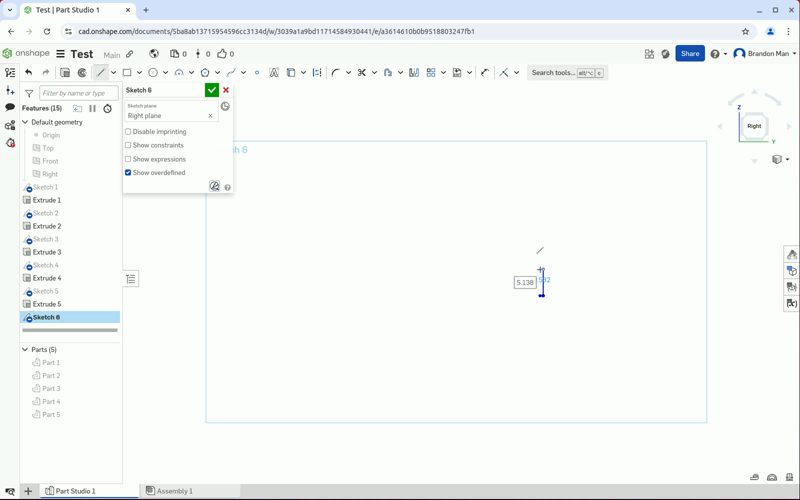
scroll(6)
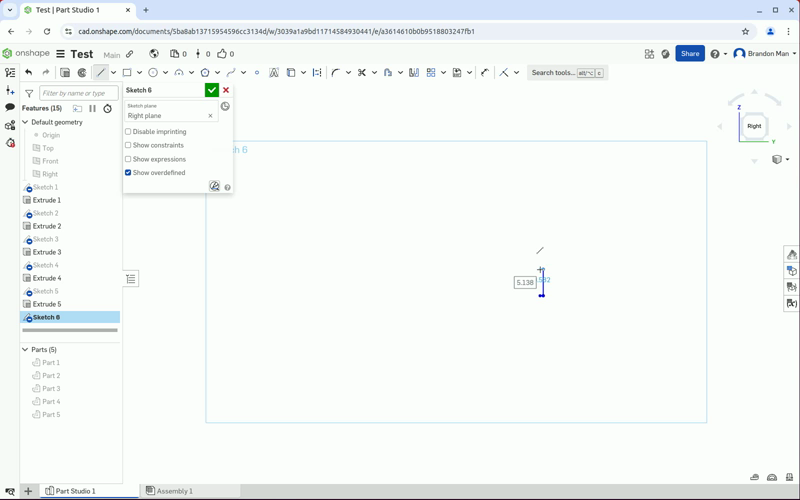
scroll(6)
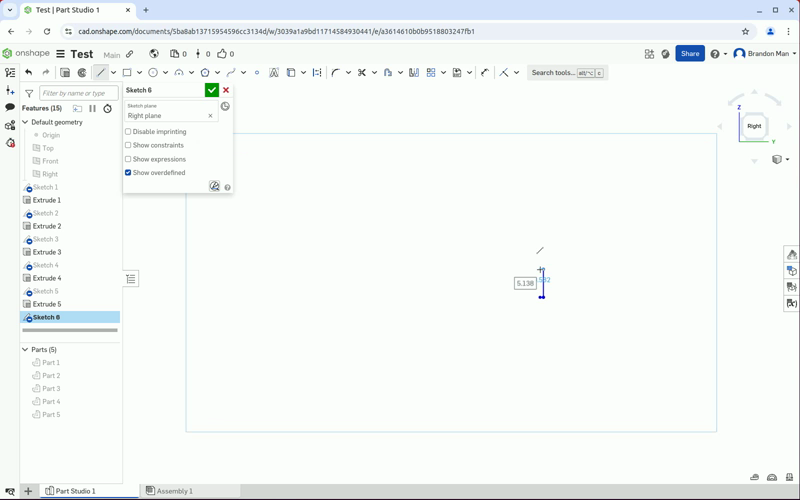
scroll(6)
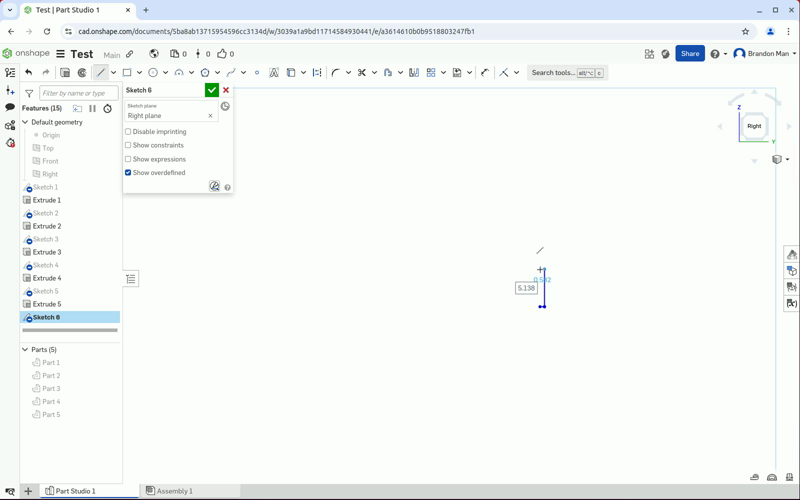
scroll(6)
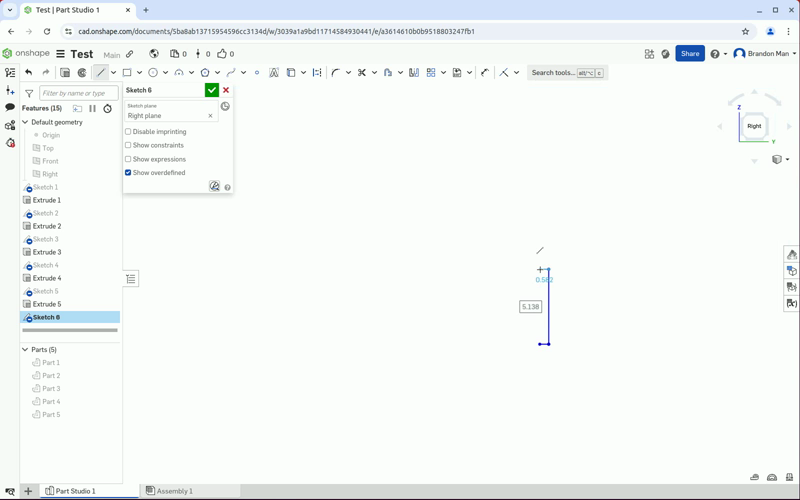
scroll(6)
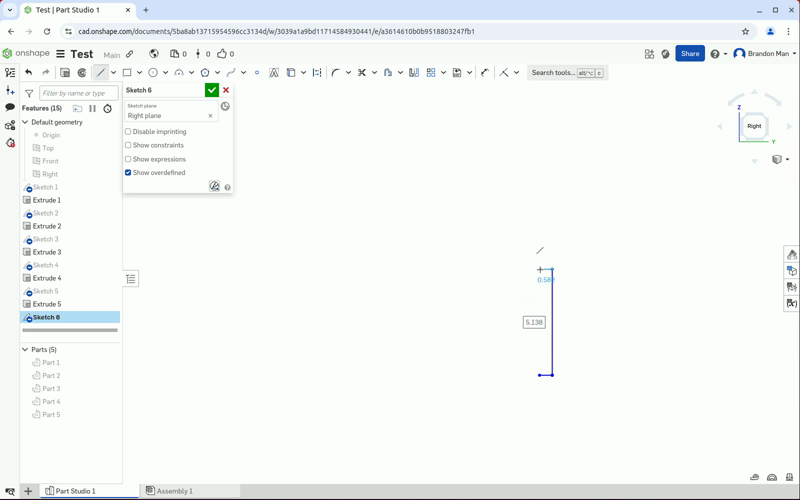
scroll(6)
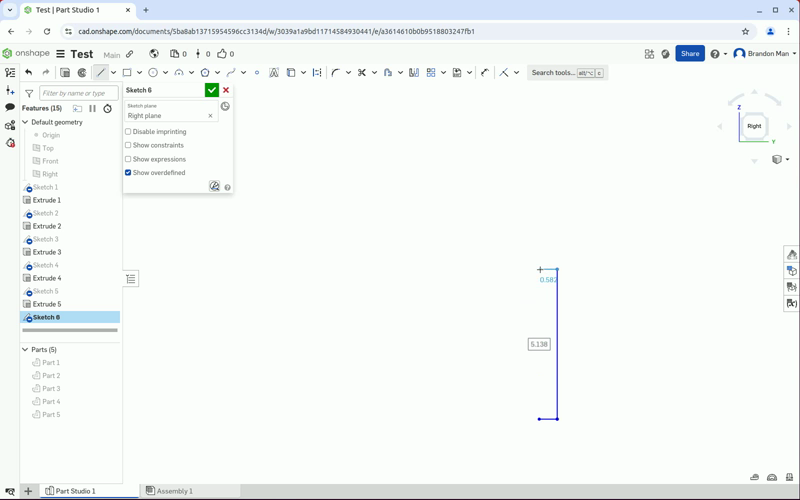
scroll(6)
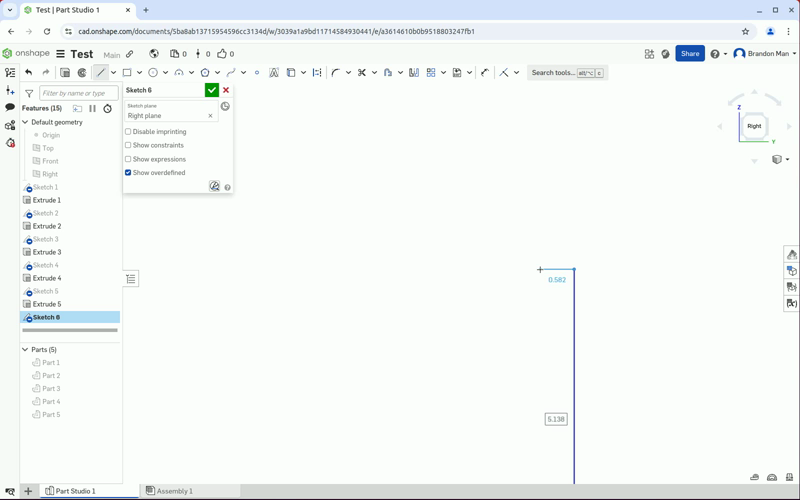
click(540, 269)
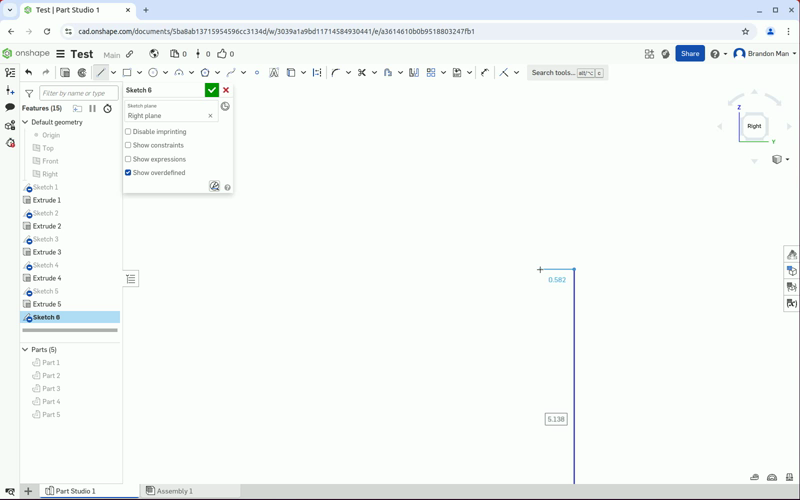
scroll(-6)
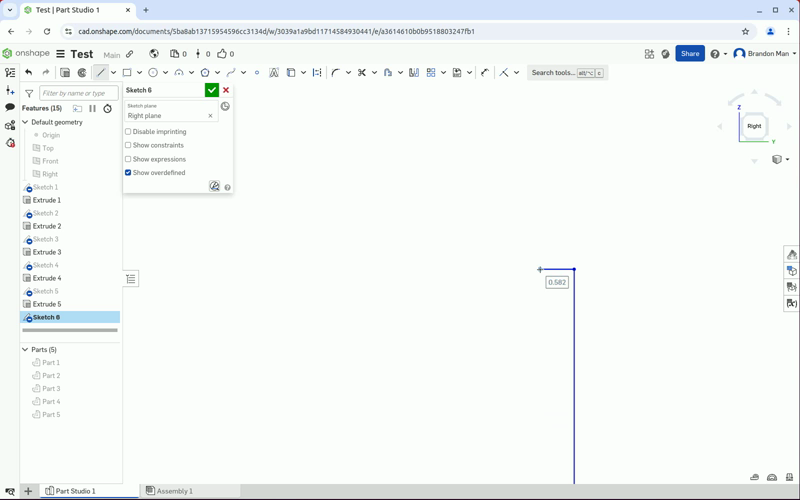
scroll(-6)
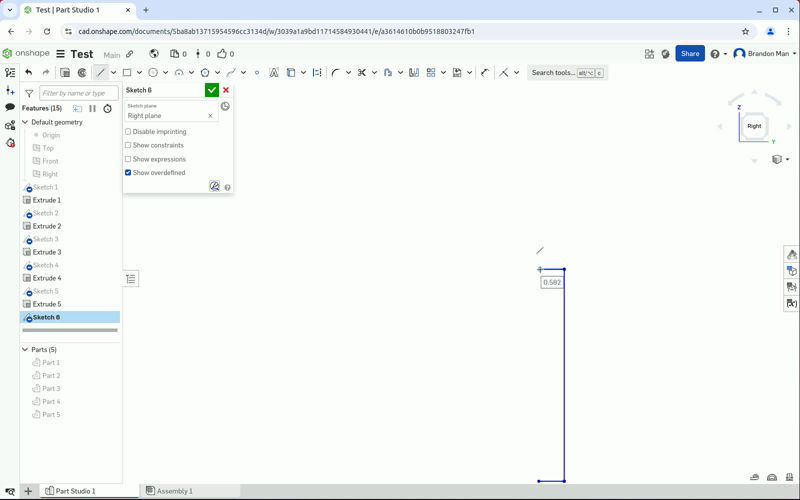
scroll(-6)
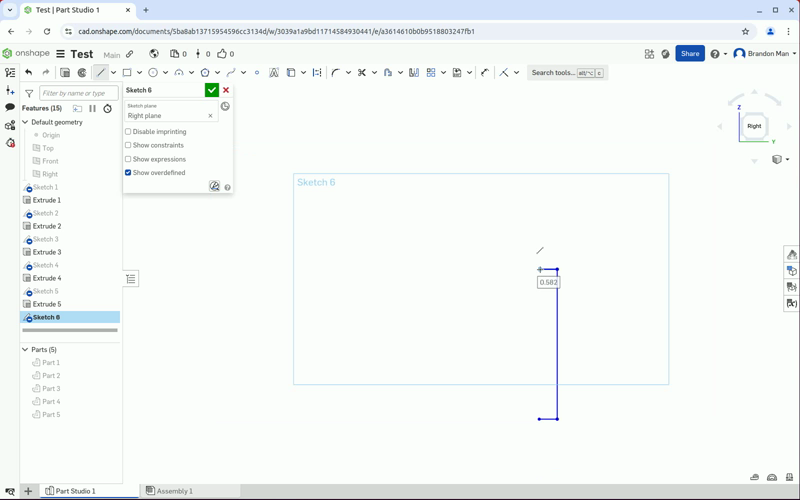
scroll(-6)
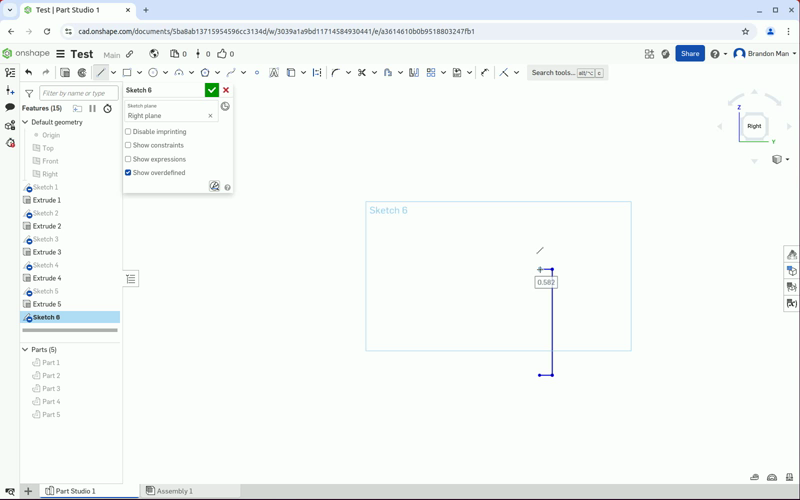
scroll(-6)
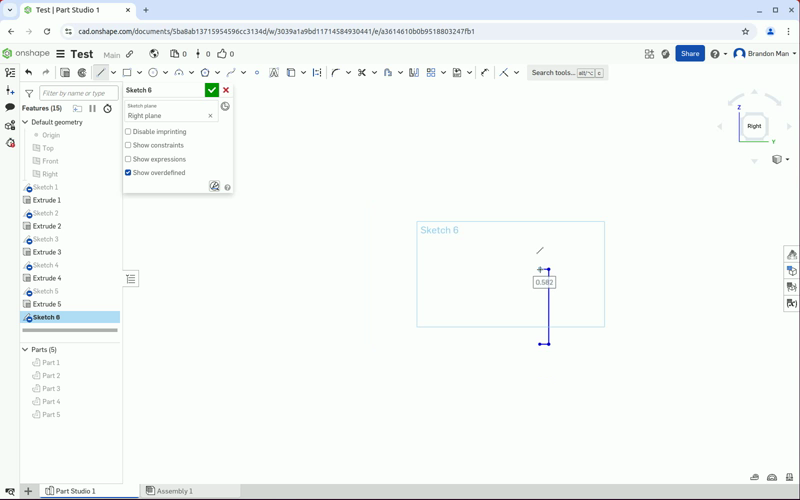
scroll(-6)
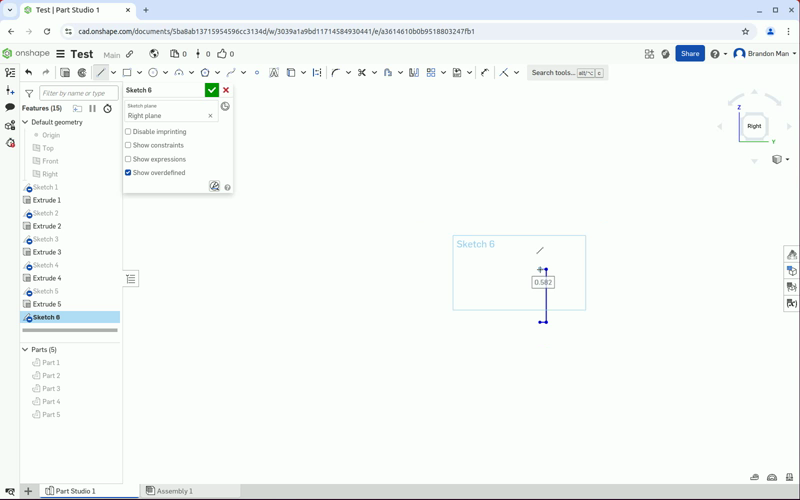
scroll(-6)
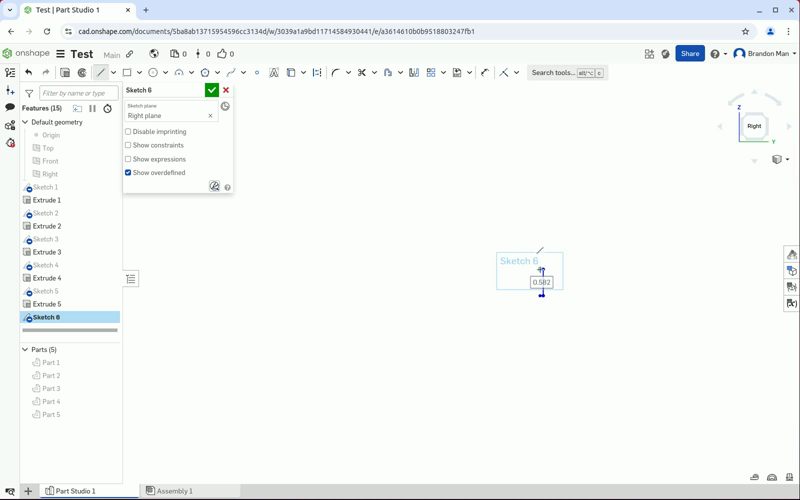
key_up(shift)
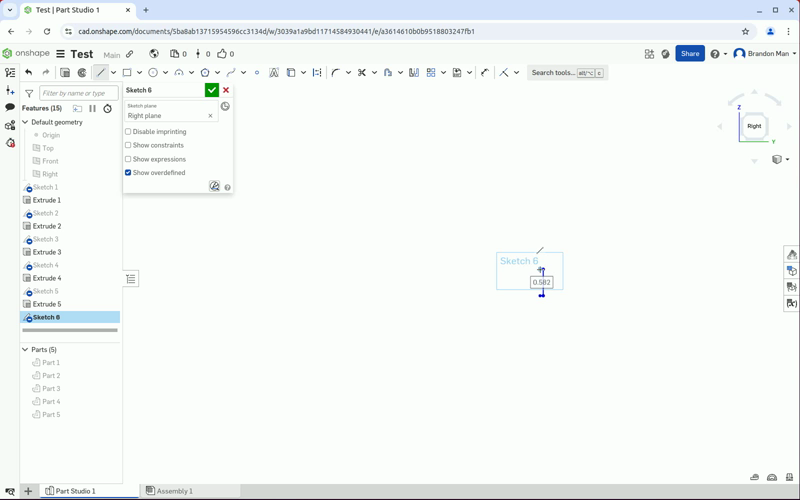
mouse_move(570, 269)
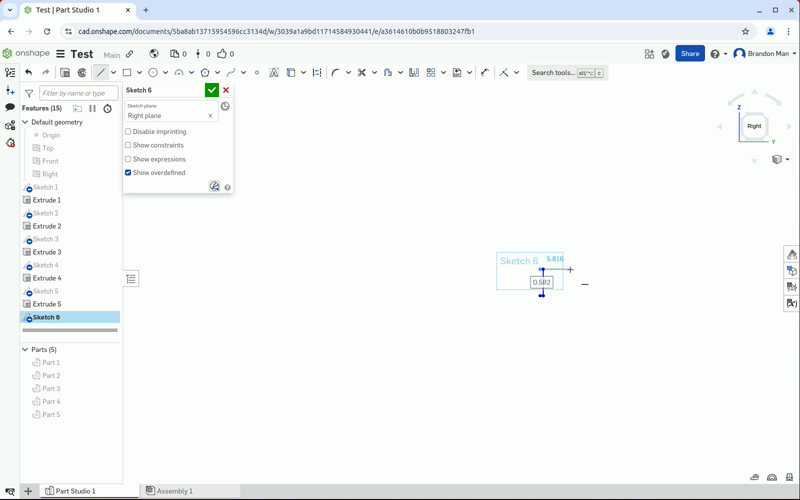
key_down(shift)
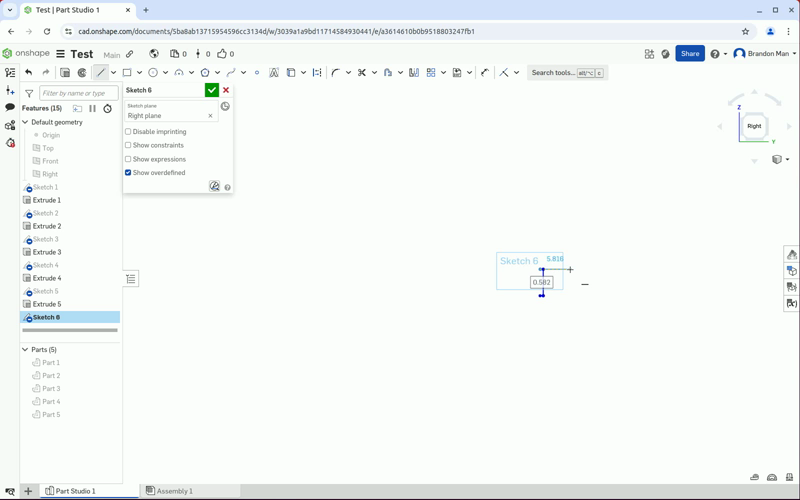
mouse_move(540, 295)
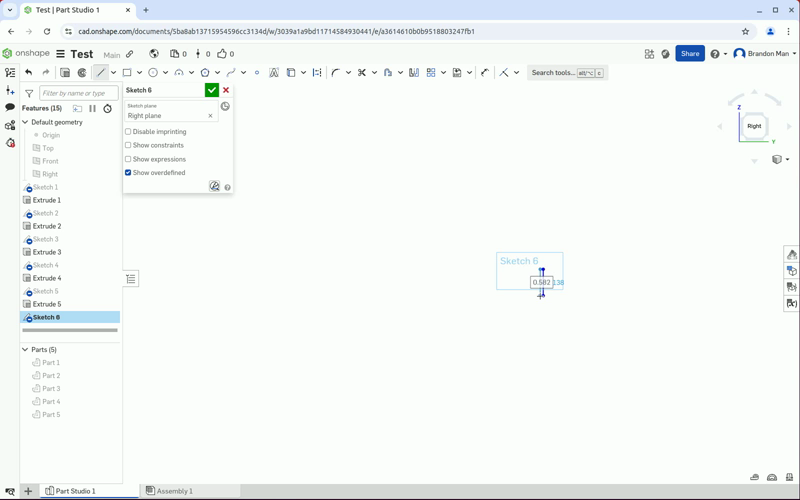
scroll(6)
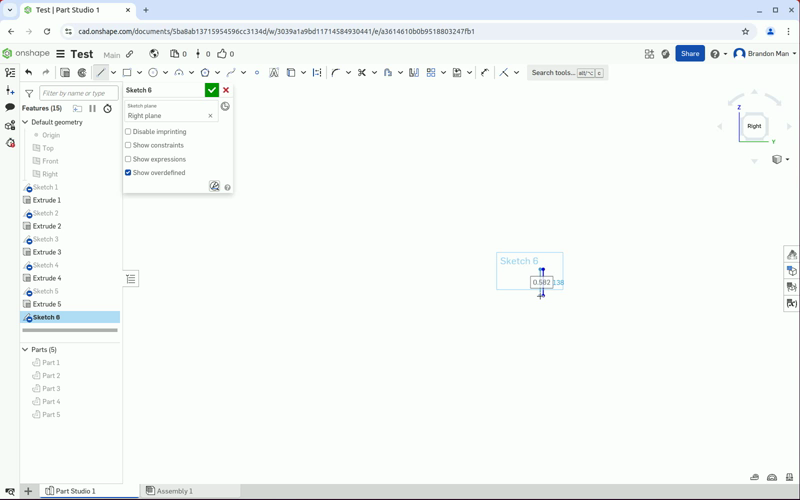
scroll(6)
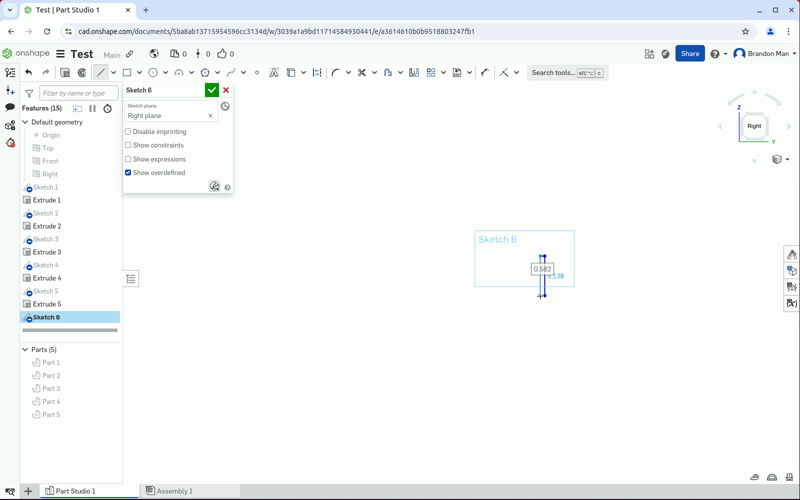
scroll(6)
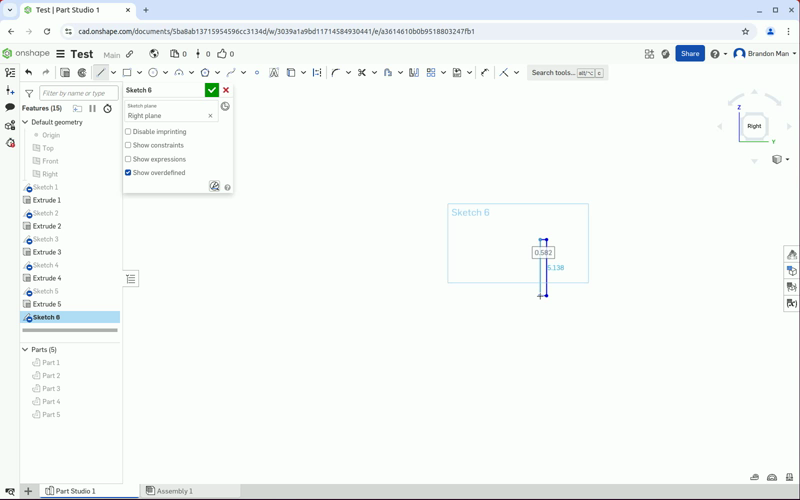
scroll(6)
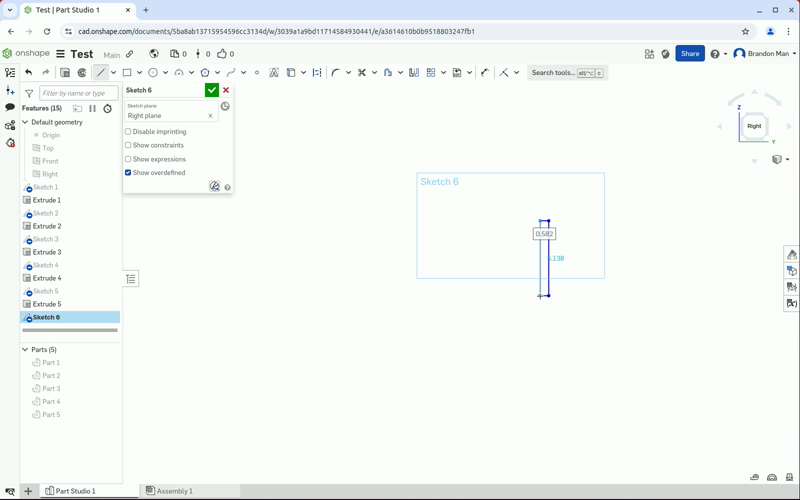
scroll(6)
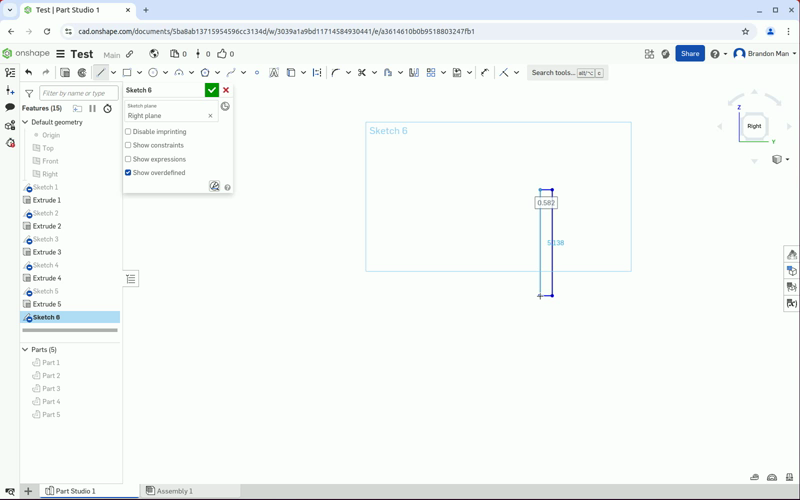
scroll(6)
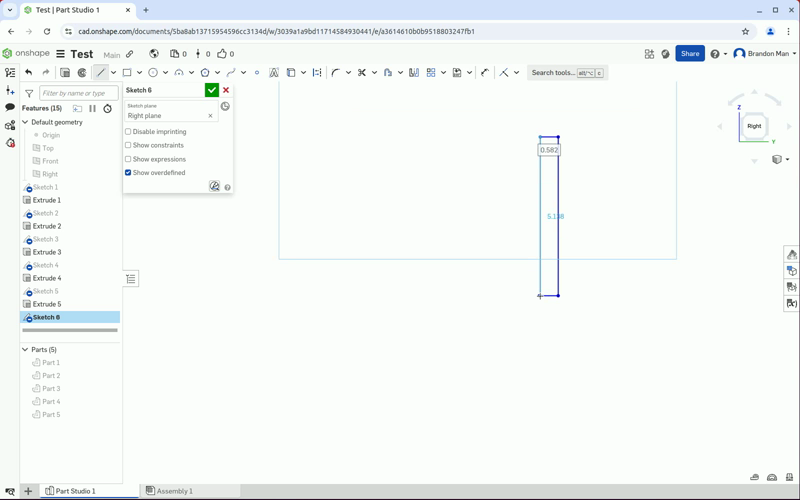
scroll(6)
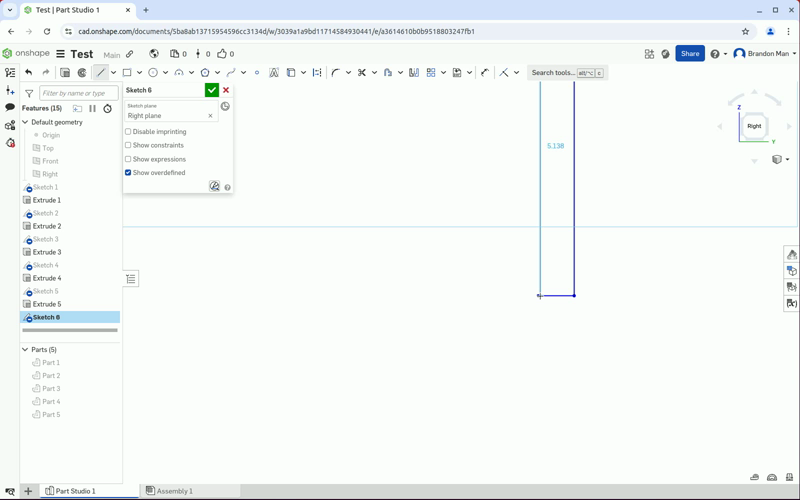
key_up(shift)
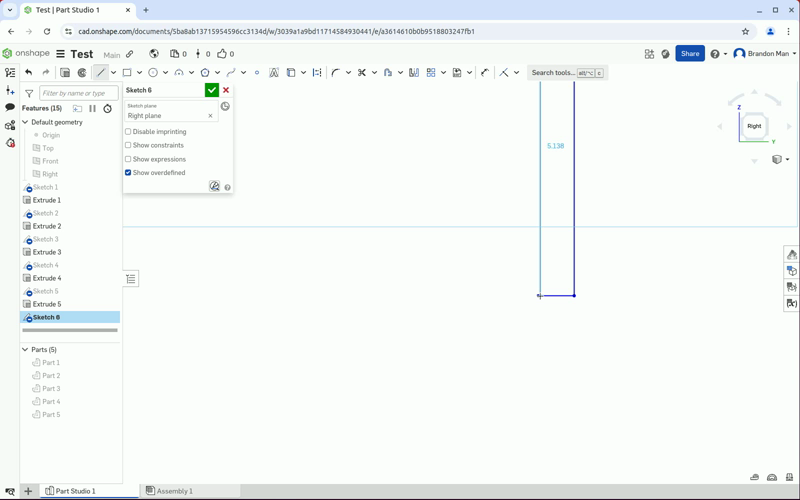
click(540, 295)
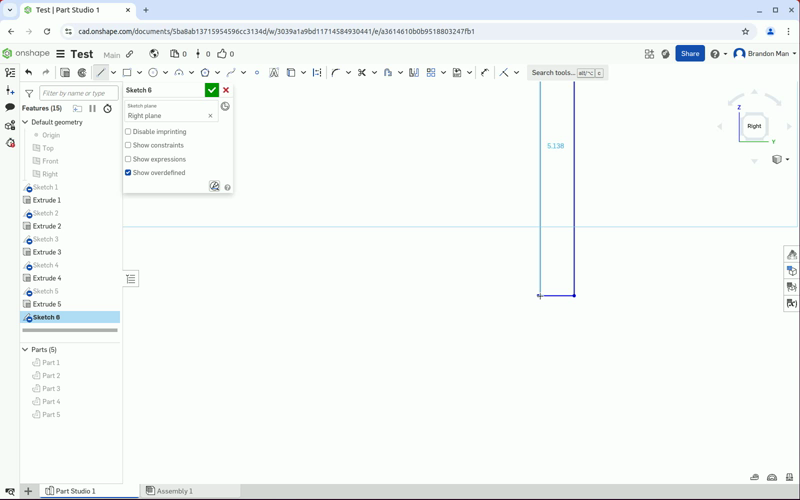
scroll(-6)
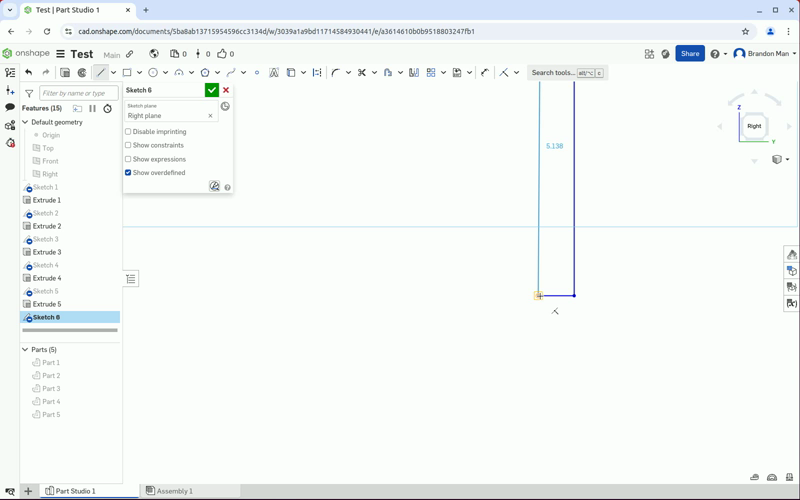
scroll(-6)
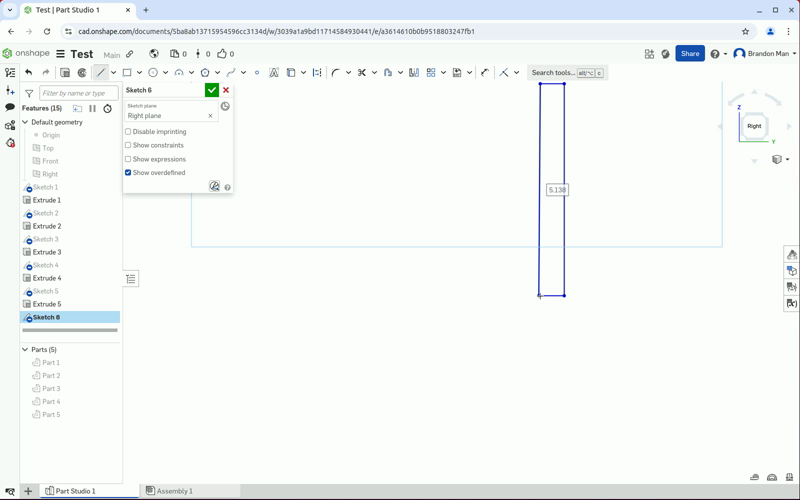
scroll(-6)
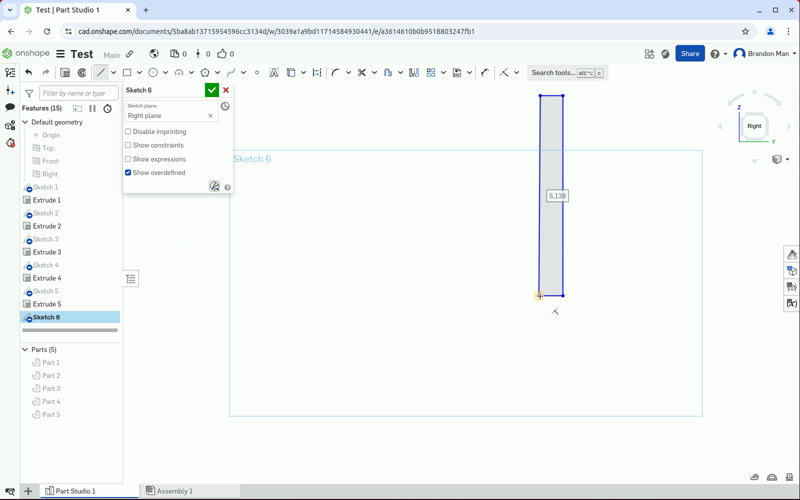
scroll(-6)
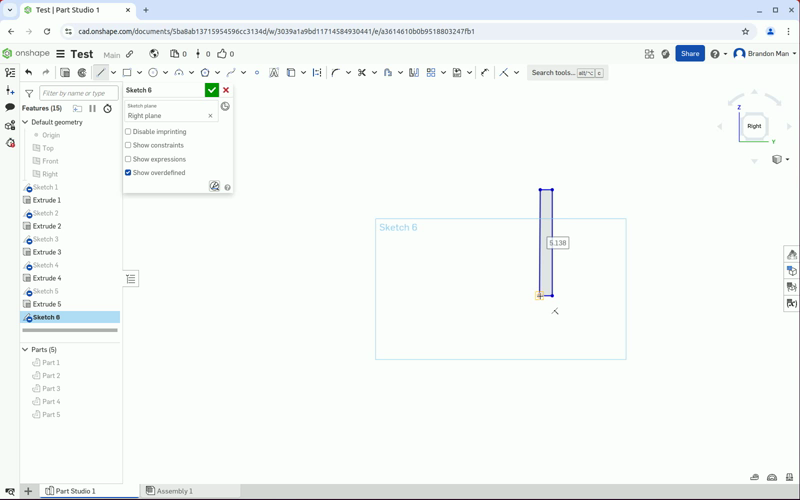
scroll(-6)
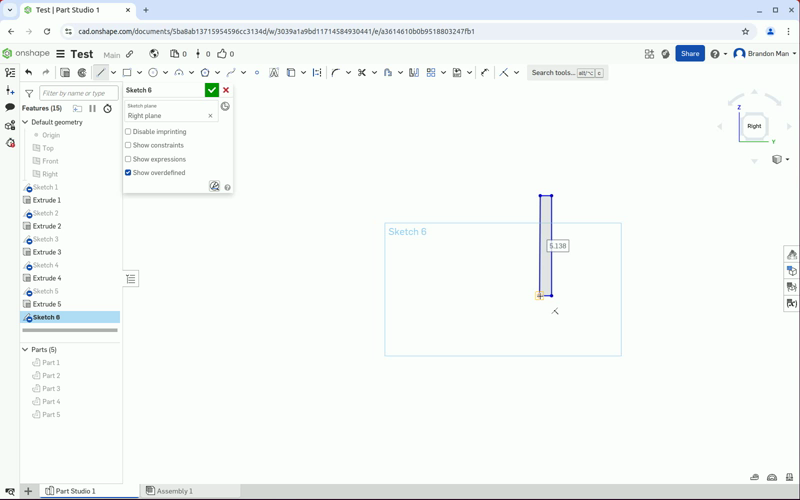
scroll(-6)
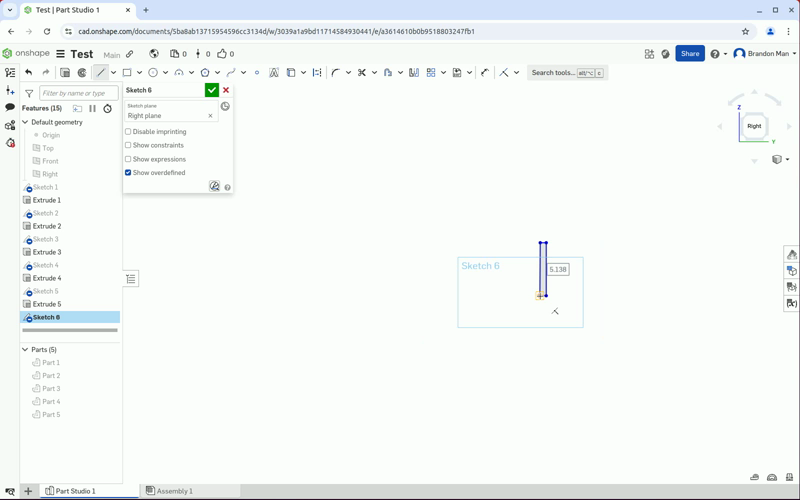
scroll(-6)
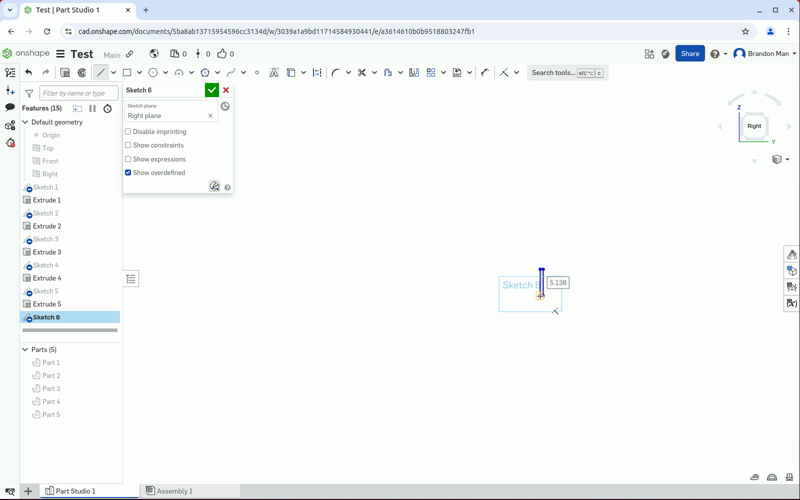
key(esc)
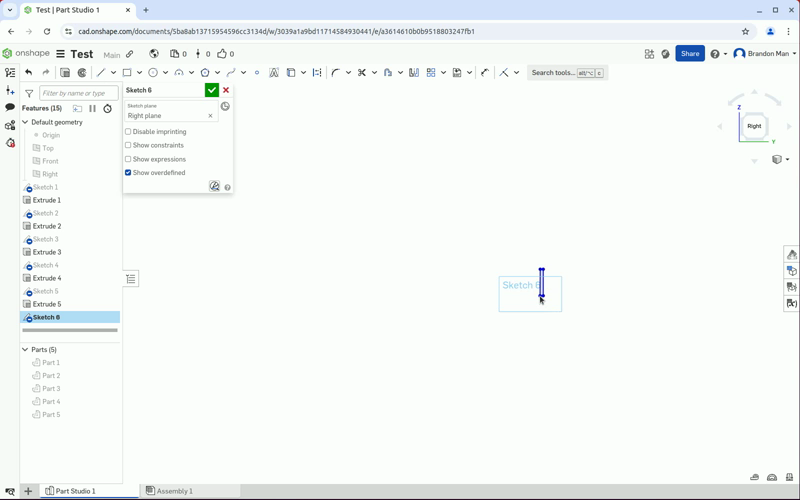
mouse_move(542, 281)
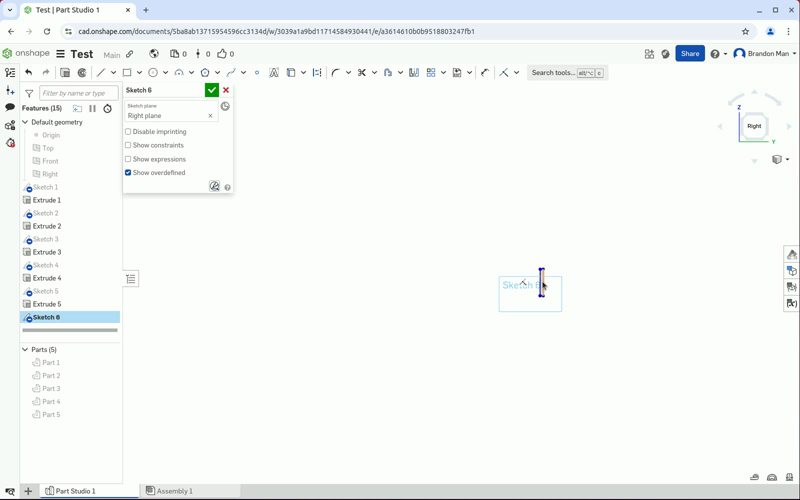
scroll(6)
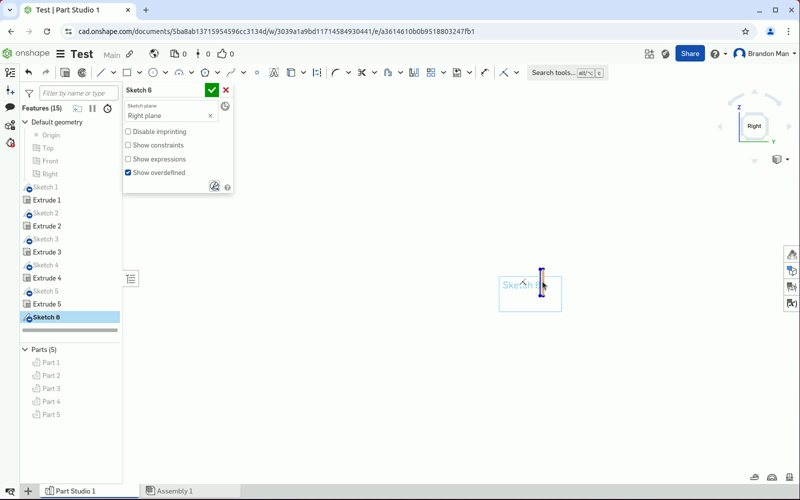
scroll(6)
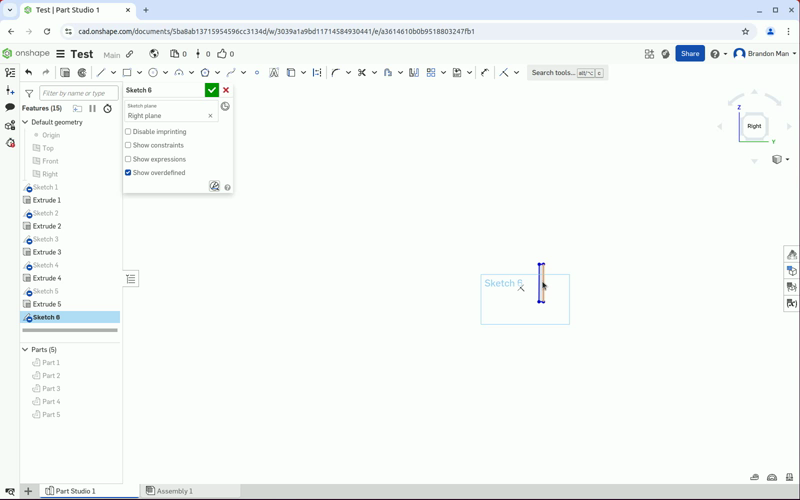
scroll(6)
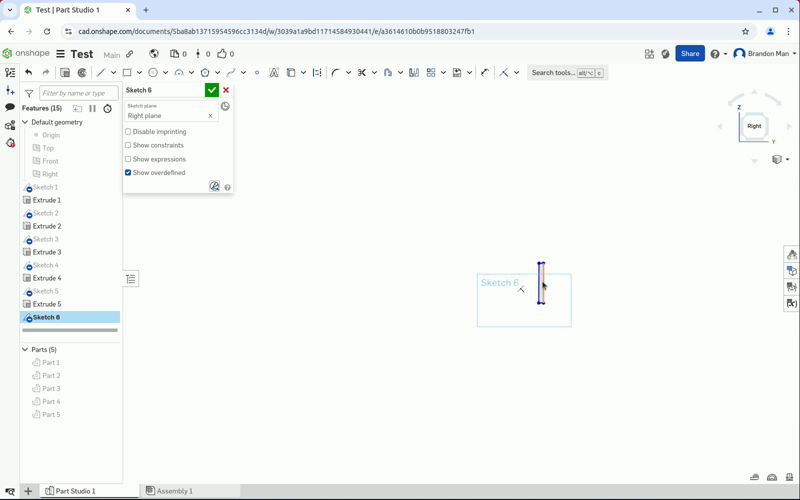
scroll(6)
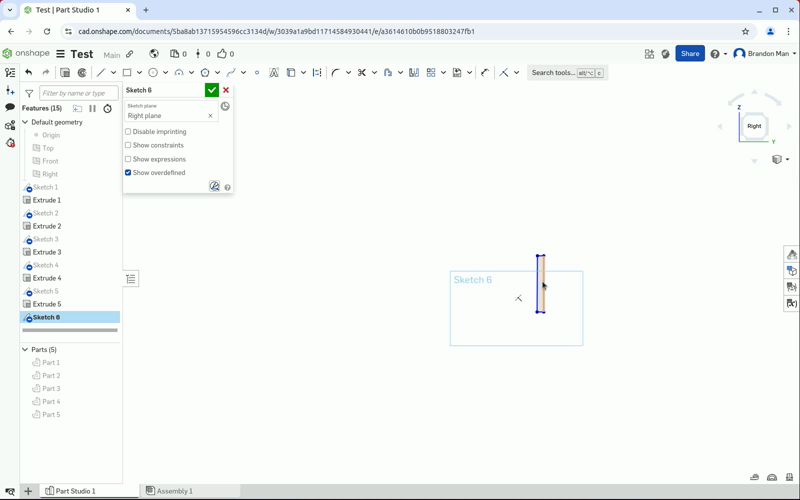
scroll(6)
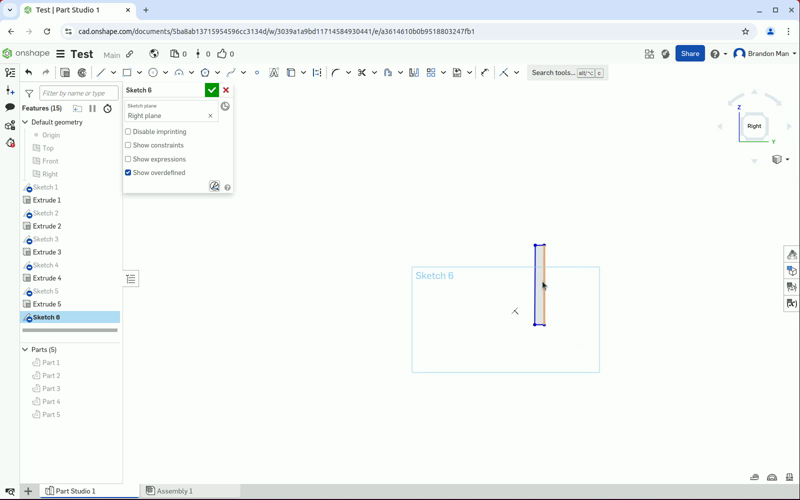
scroll(6)
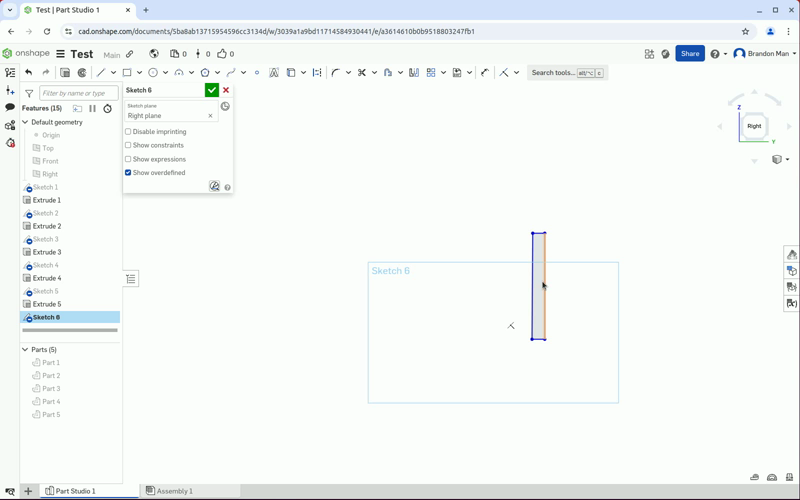
scroll(6)
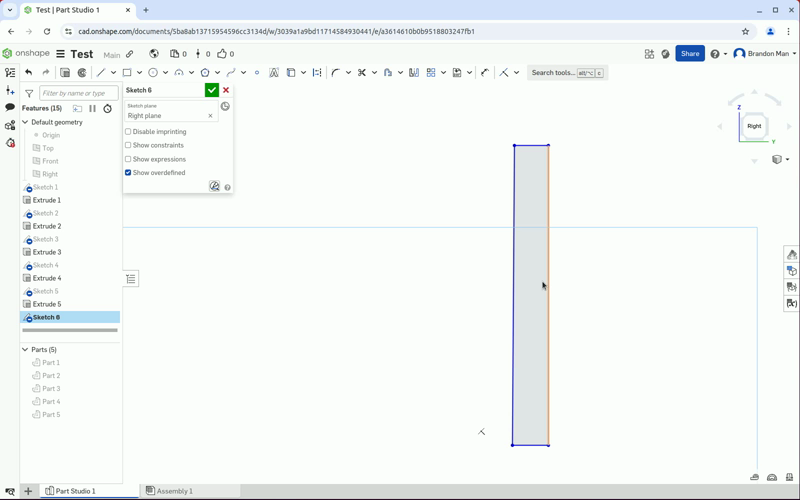
click(542, 281)
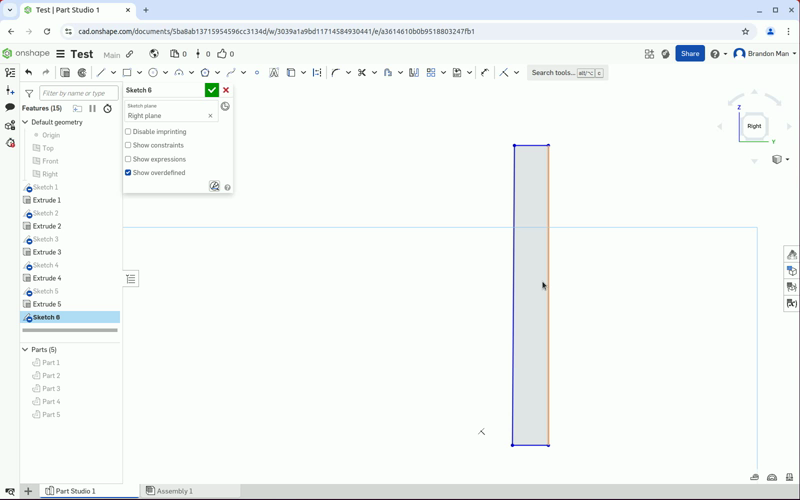
scroll(-6)
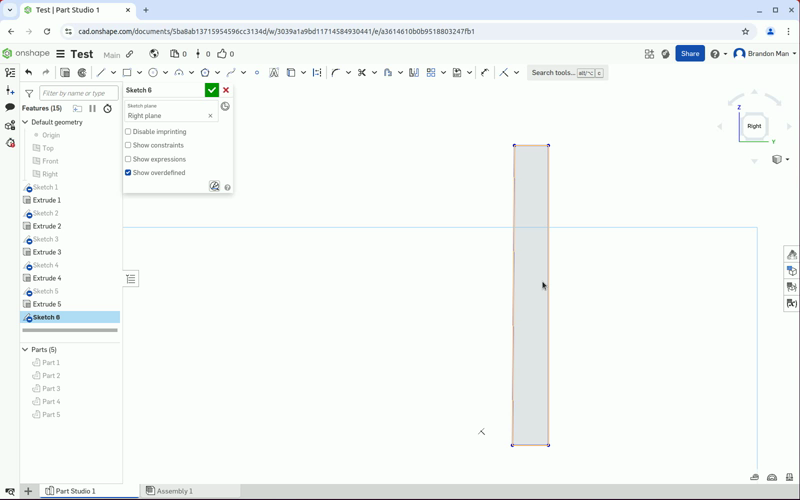
scroll(-6)
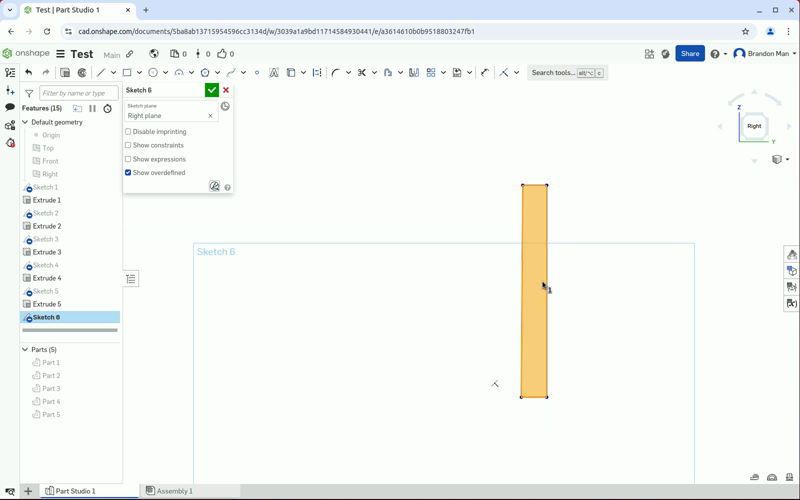
scroll(-6)
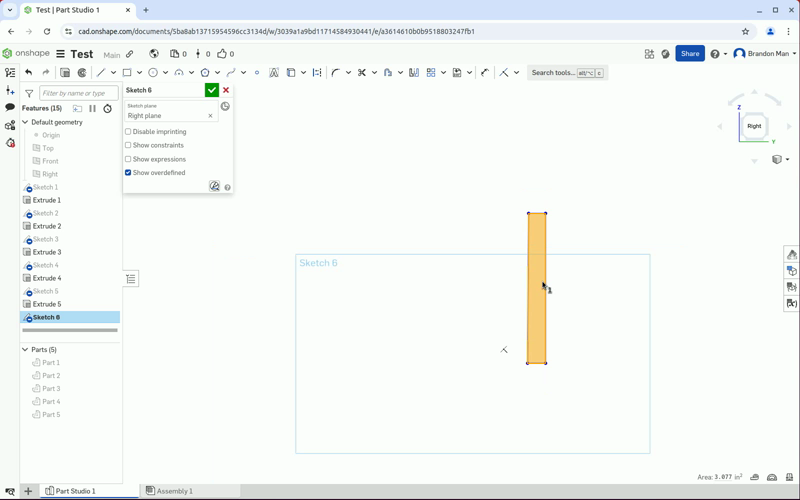
scroll(-6)
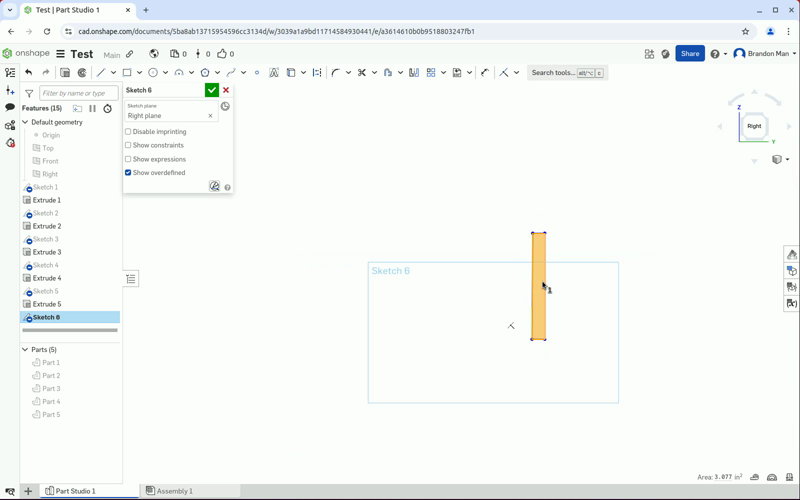
scroll(-6)
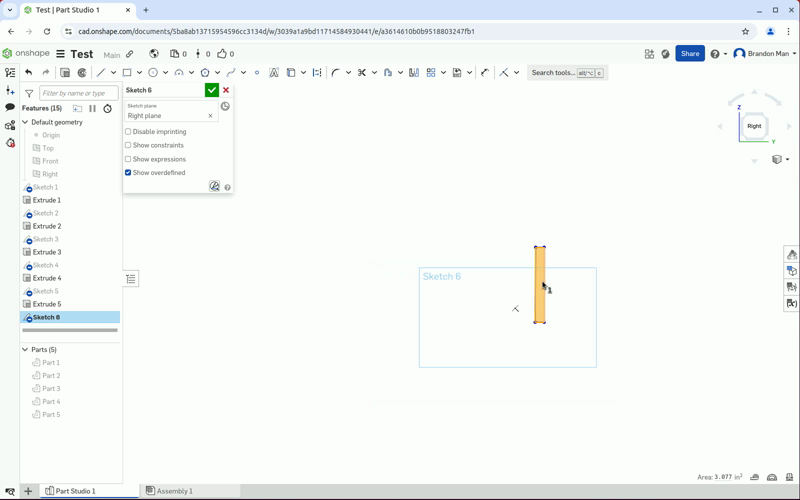
scroll(-6)
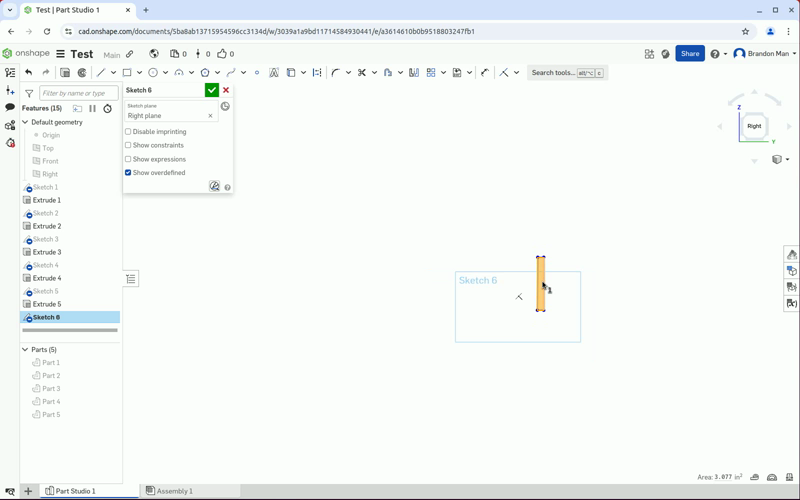
scroll(-6)
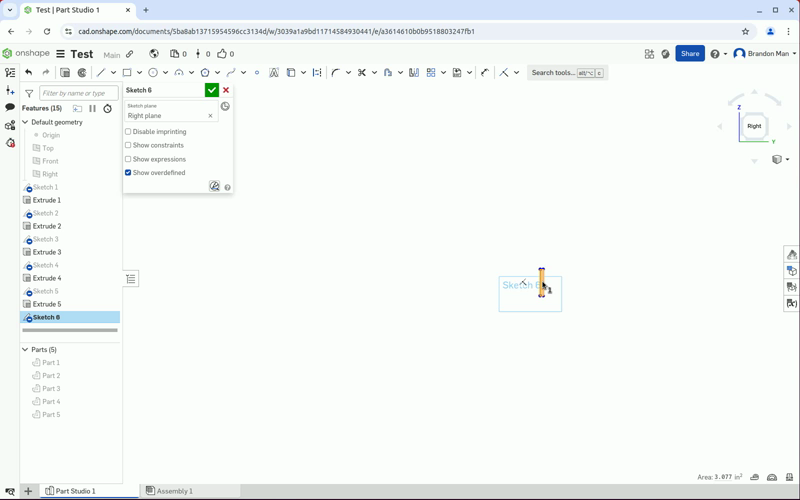
mouse_move(73, 352)
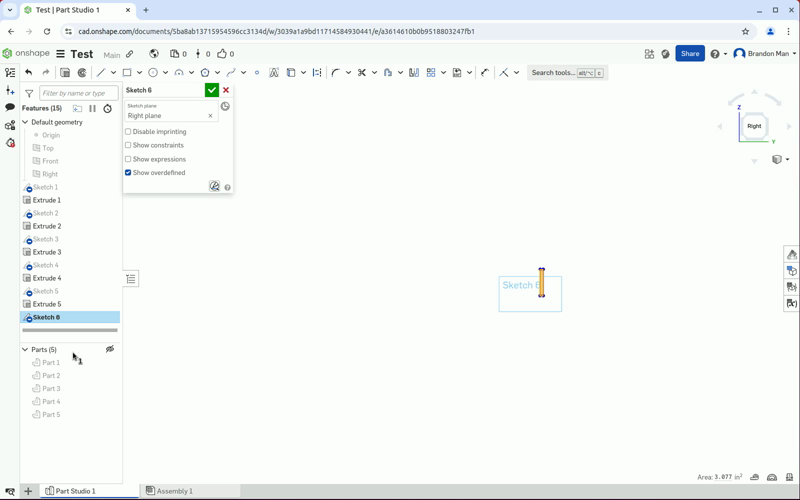
key(shift+y)
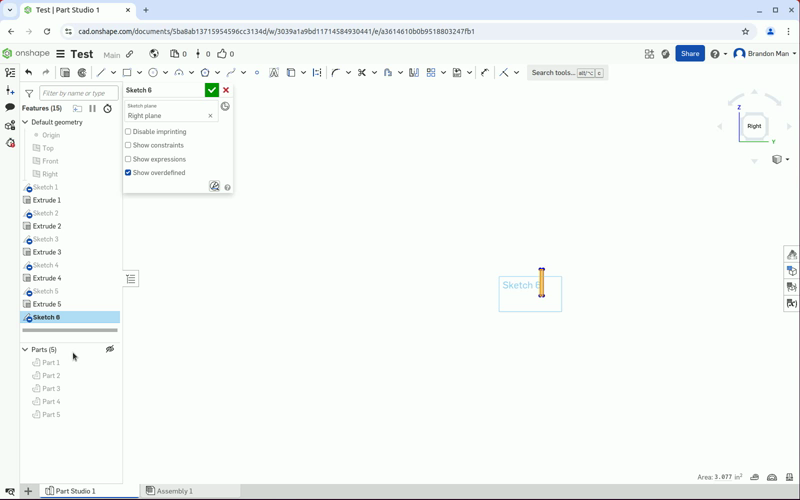
key(shift+e)
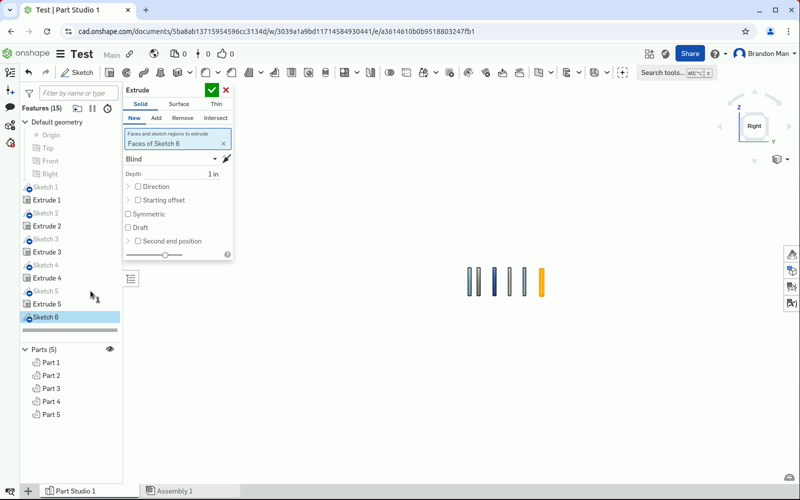
mouse_move(143, 106)
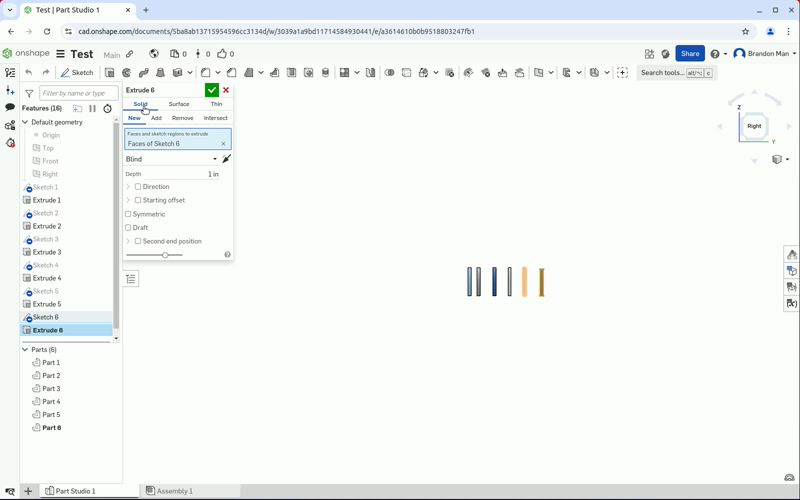
click(143, 106)
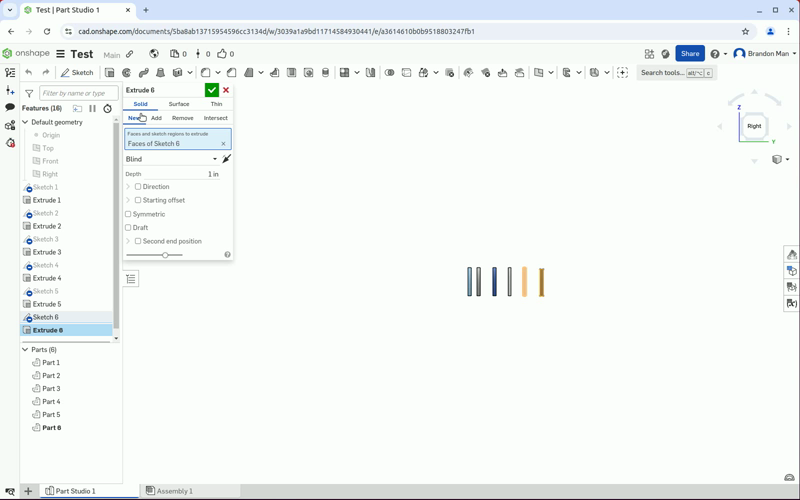
mouse_move(137, 120)
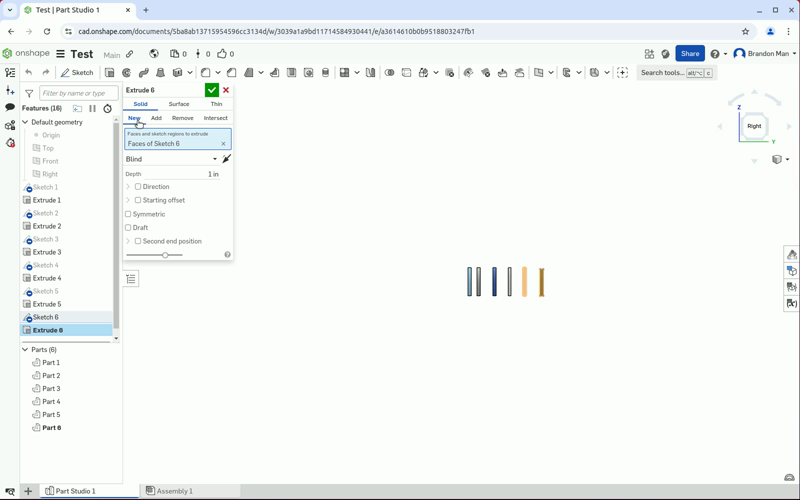
click(137, 120)
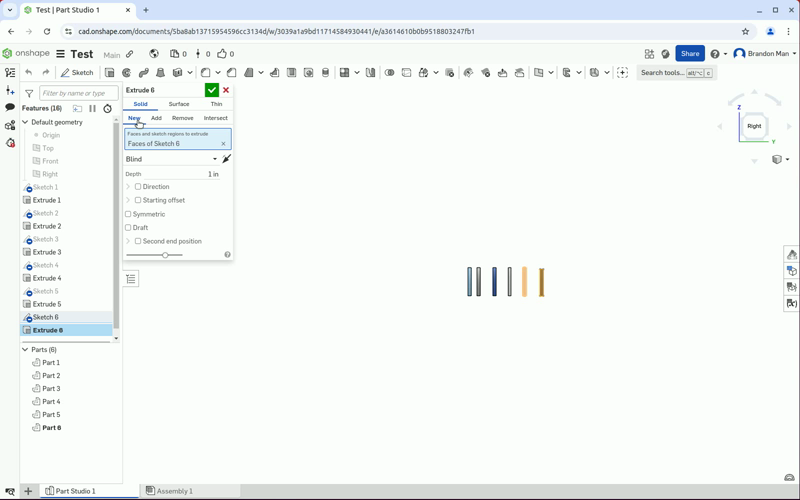
key(tab, 4)
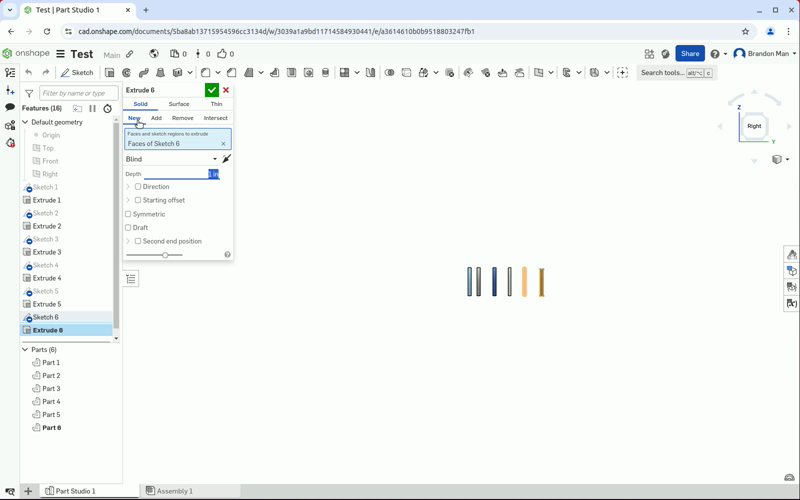
text(5.296)
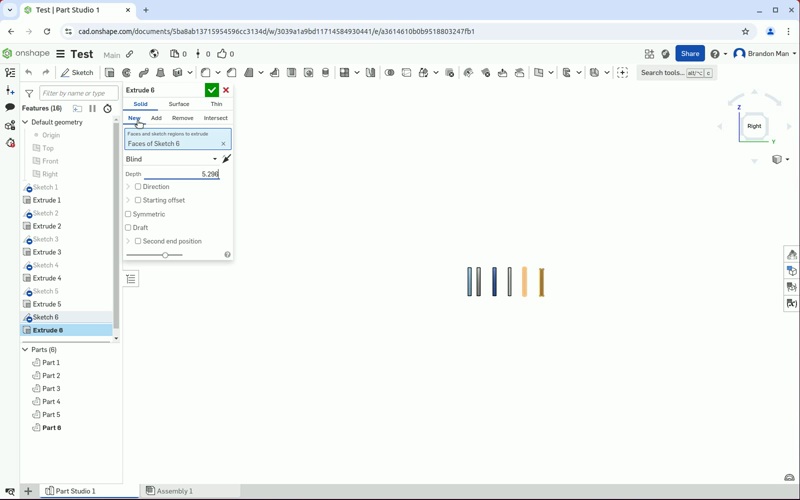
key(enter)
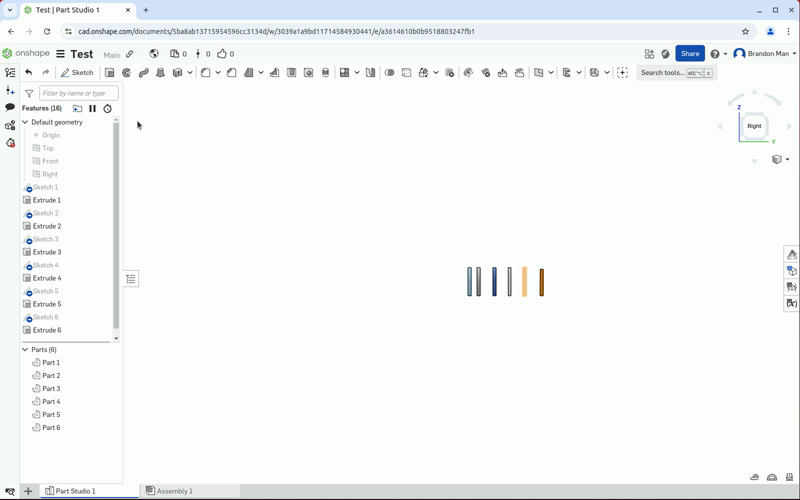
key(shift+h)
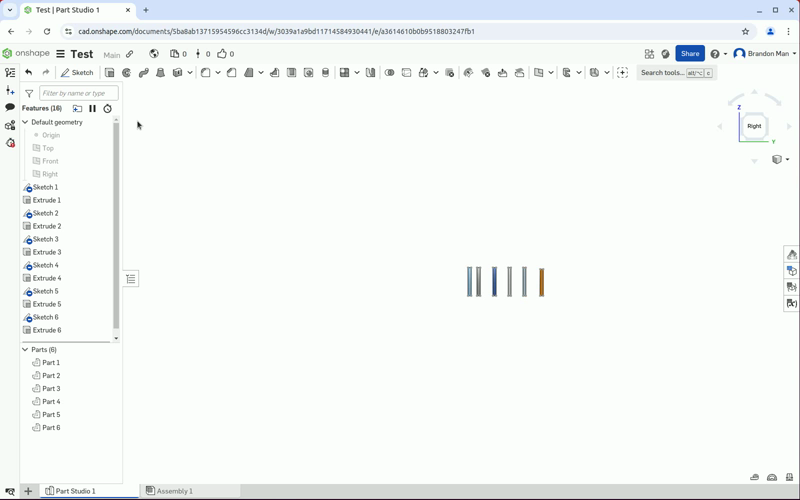
key(shift+h)
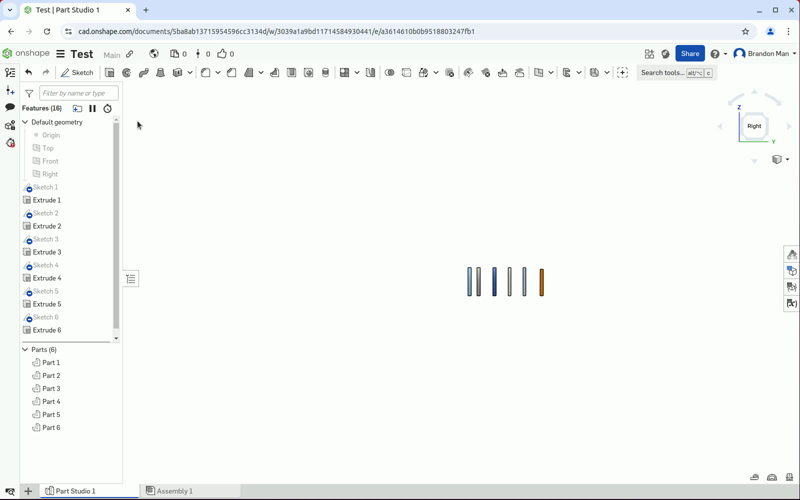
mouse_move(69, 189)
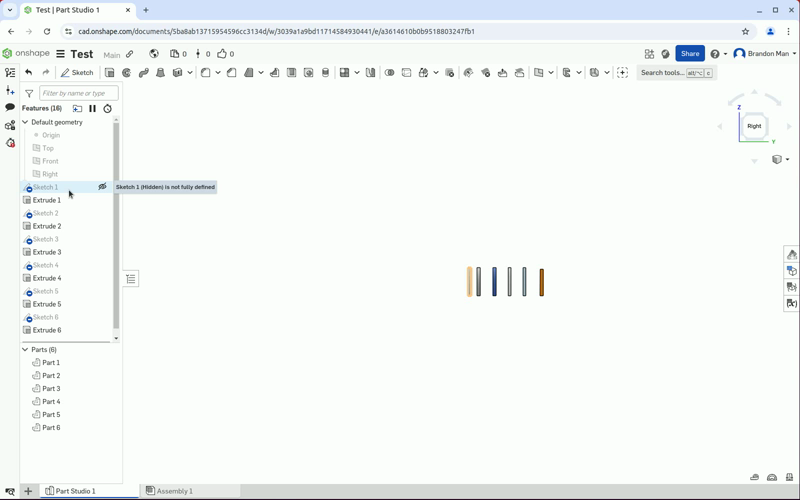
click(69, 189)
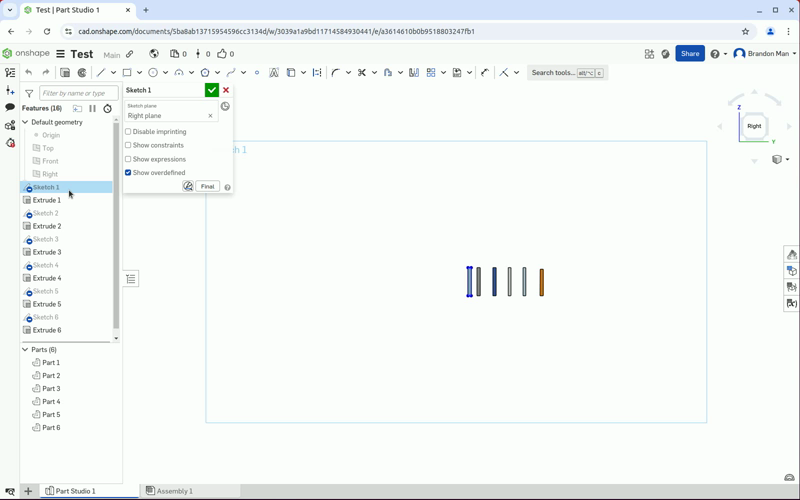
mouse_move(229, 92)
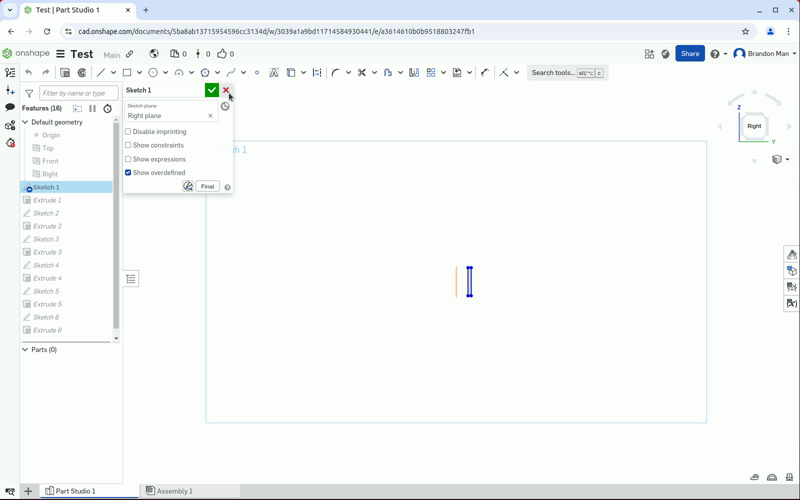
click(229, 92)
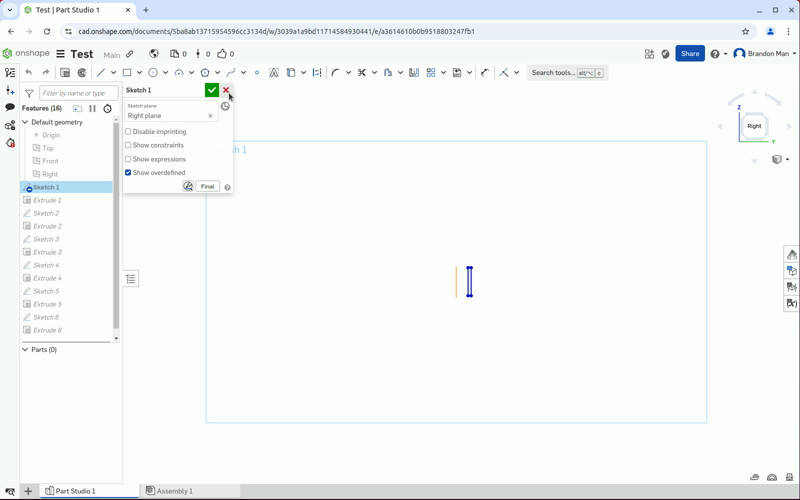
key(shift+s)
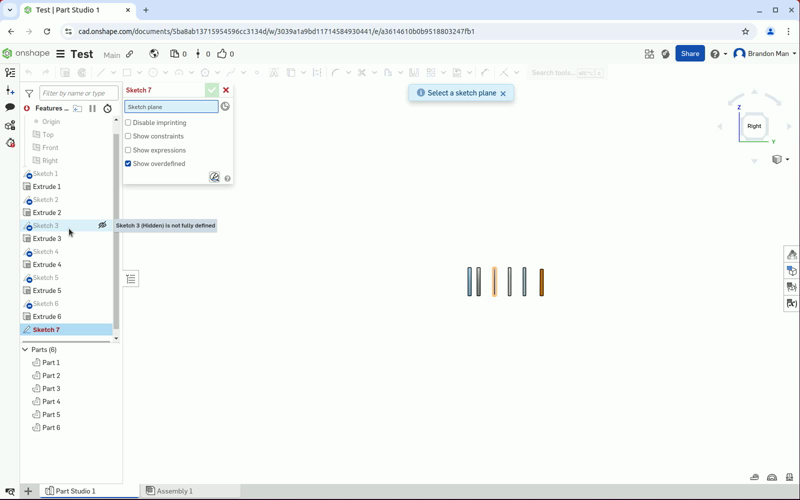
scroll(3)
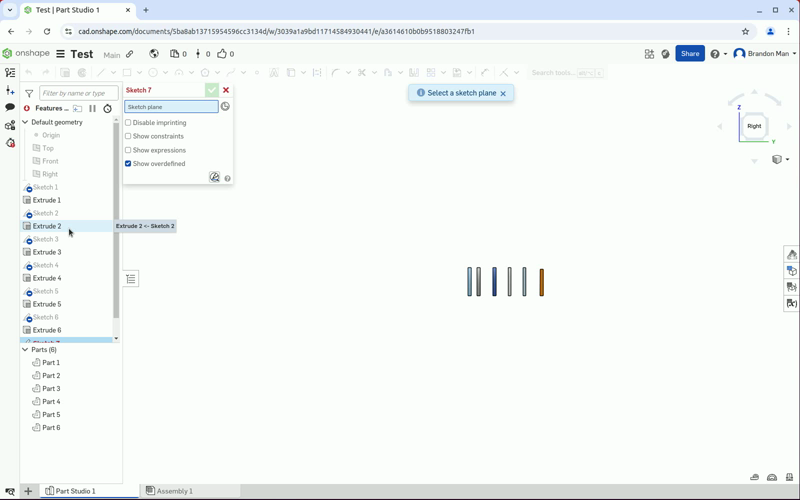
mouse_move(69, 176)
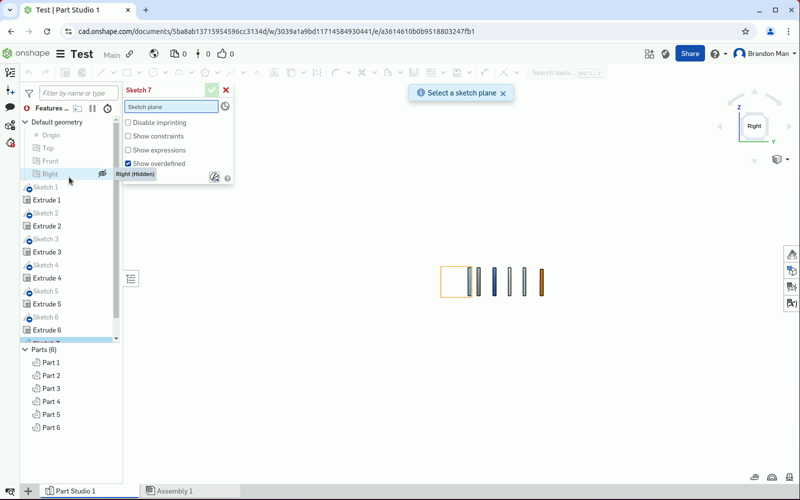
click(69, 176)
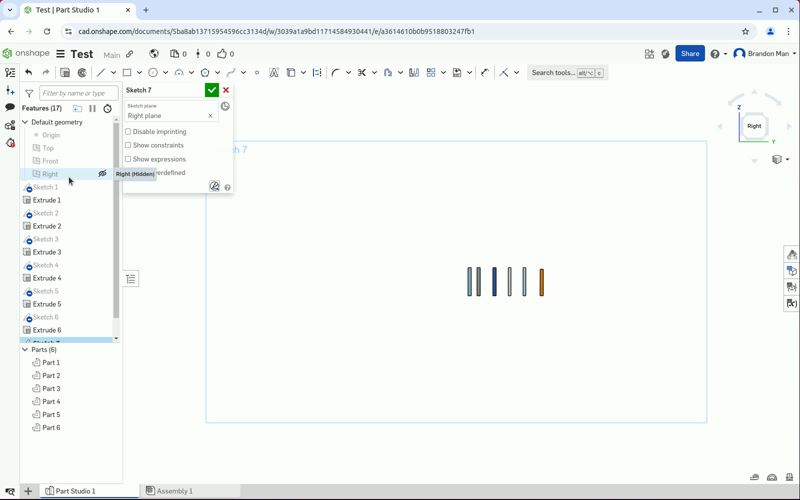
mouse_move(73, 352)
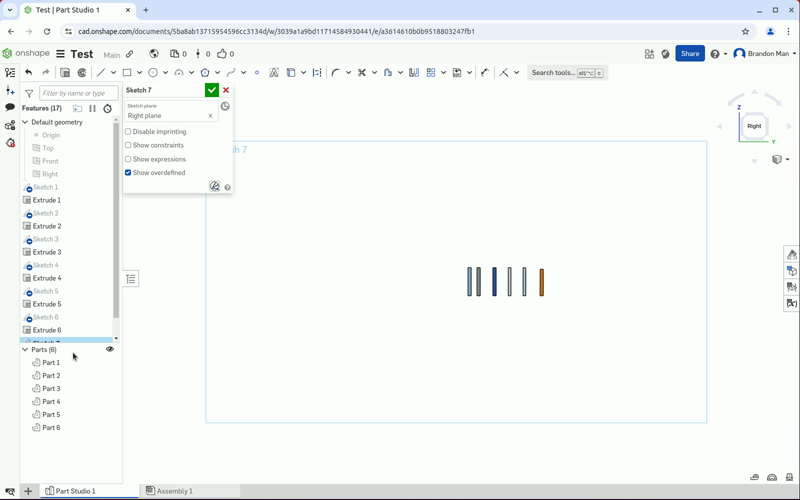
key(y)
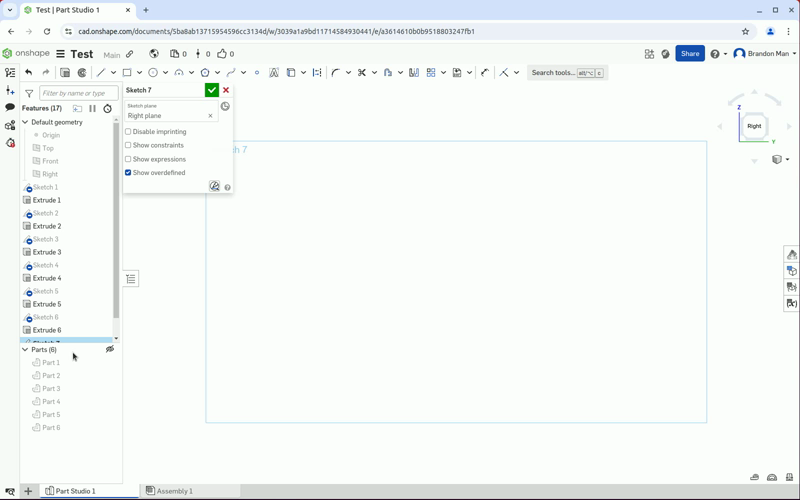
key(l)
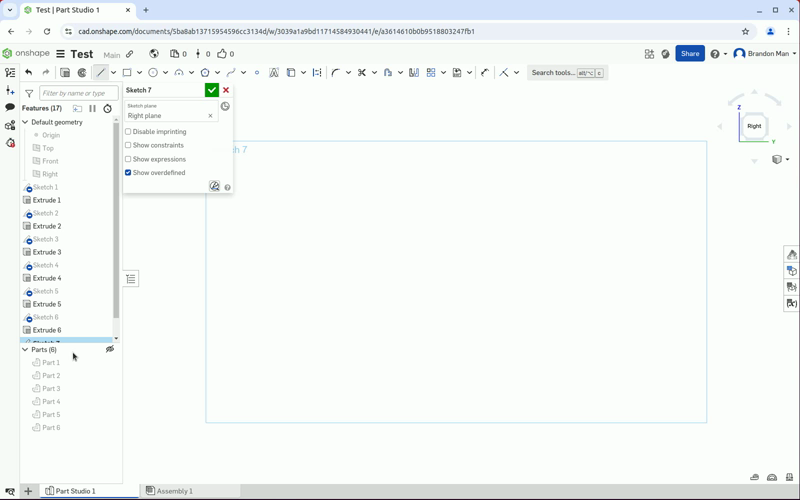
key_down(shift)
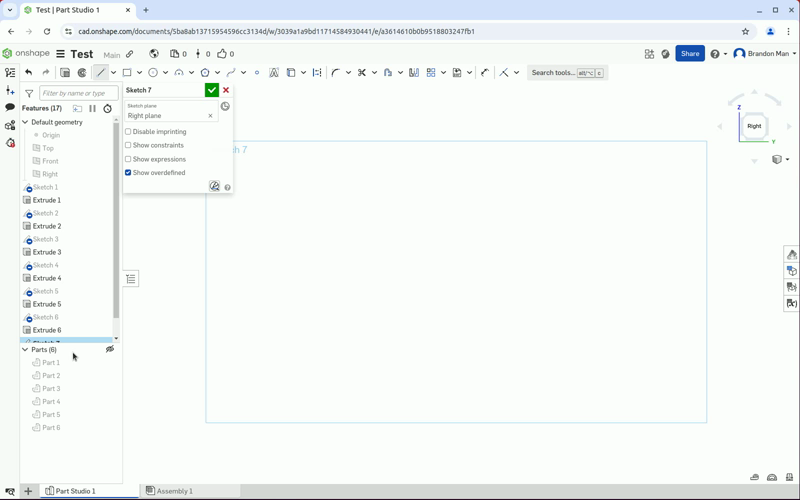
mouse_move(555, 295)
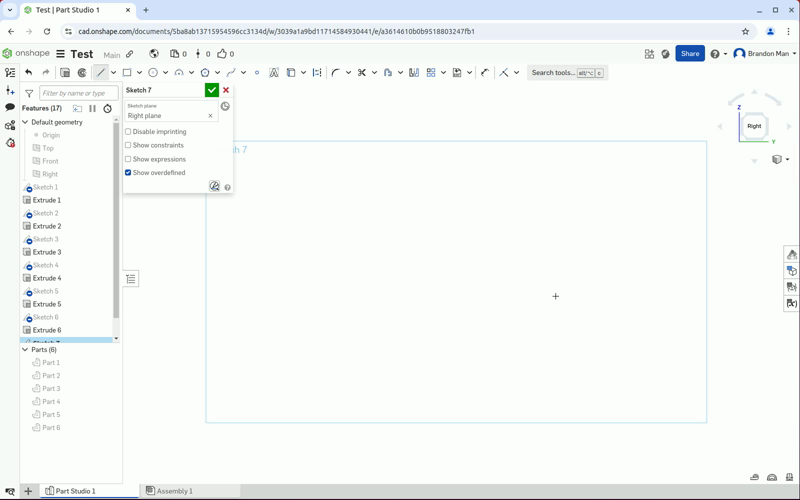
click(555, 295)
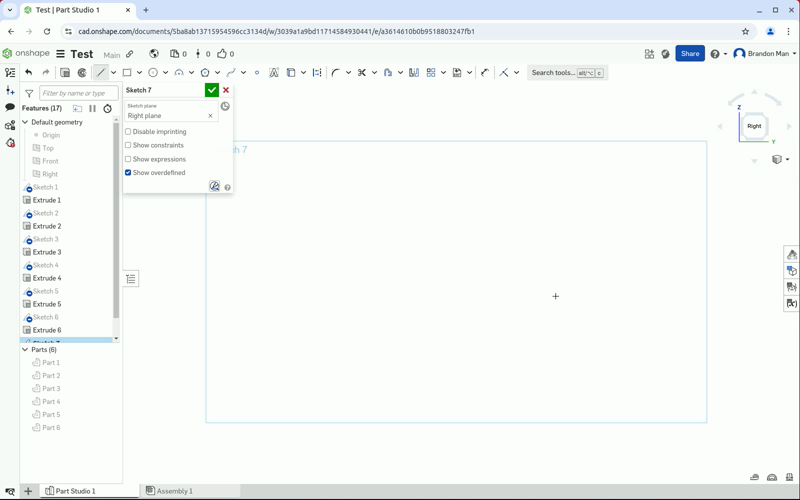
key_up(shift)
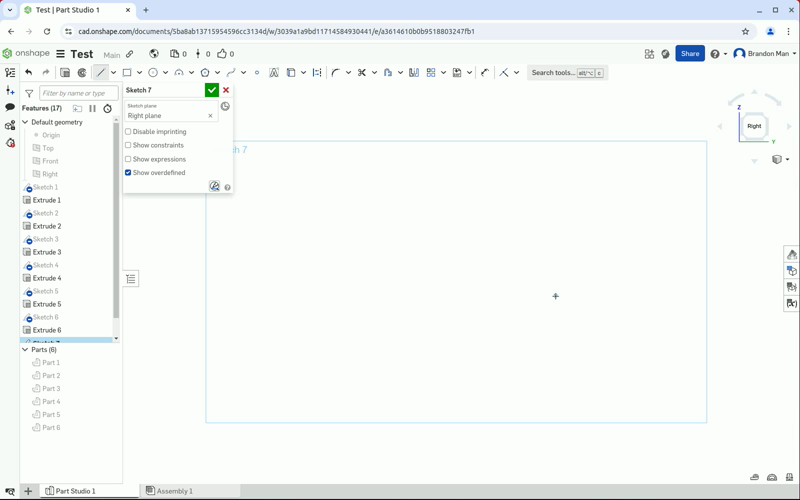
key_down(shift)
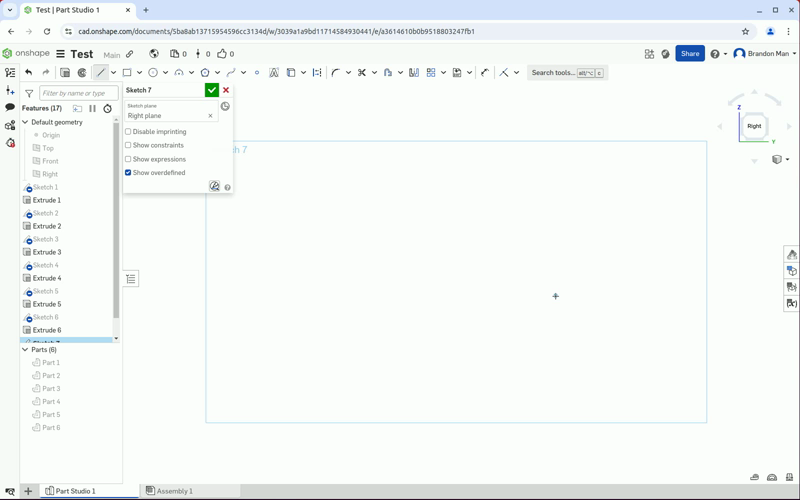
mouse_move(585, 295)
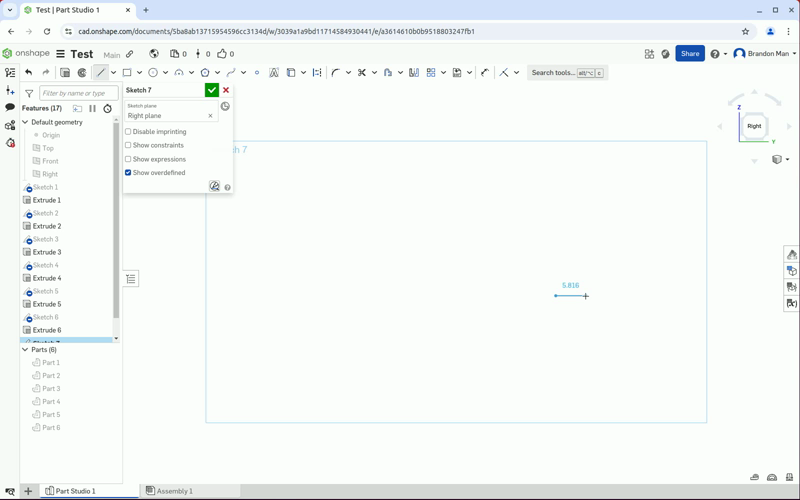
mouse_move(558, 295)
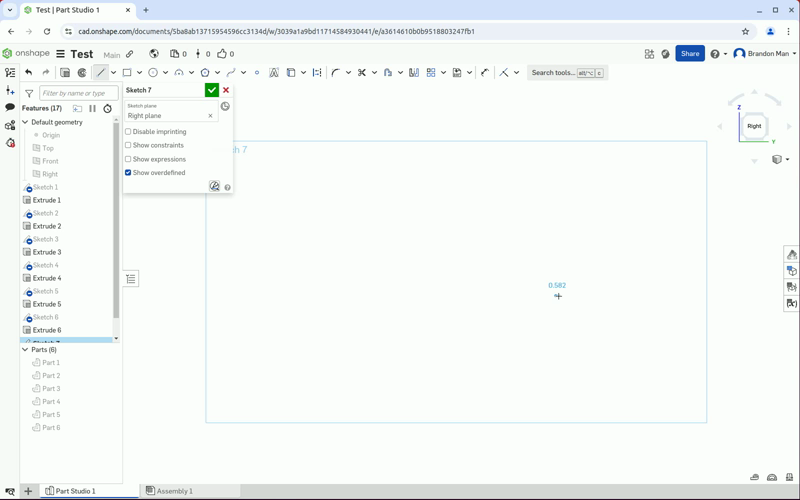
scroll(6)
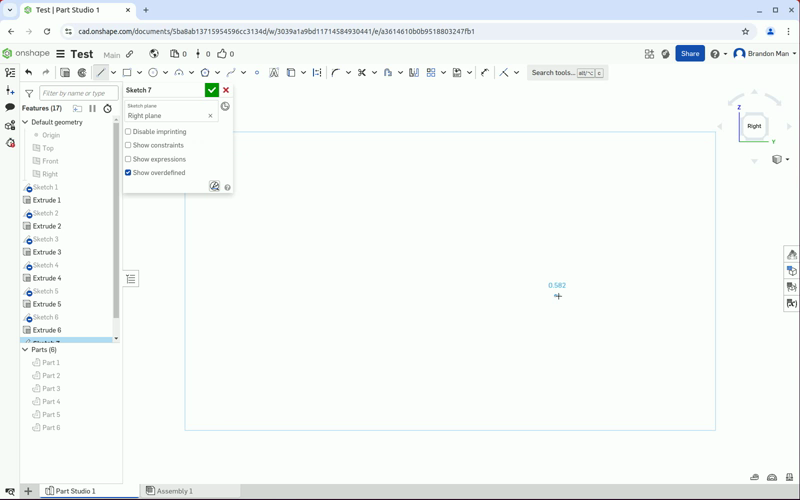
scroll(6)
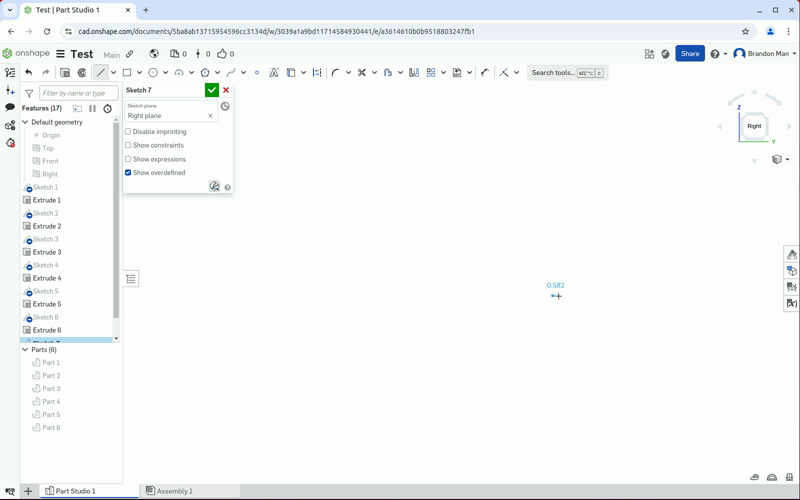
scroll(6)
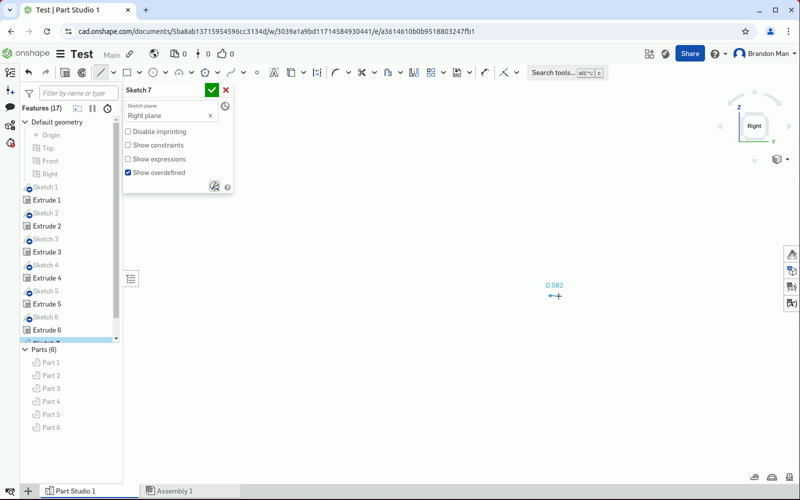
scroll(6)
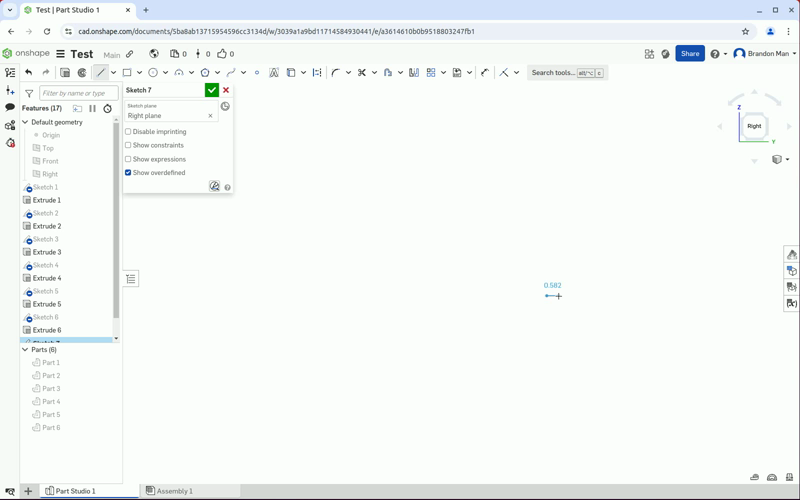
scroll(6)
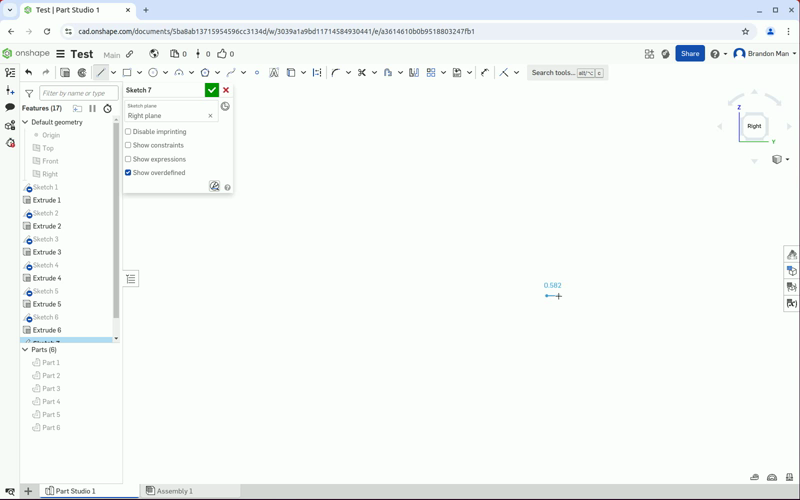
scroll(6)
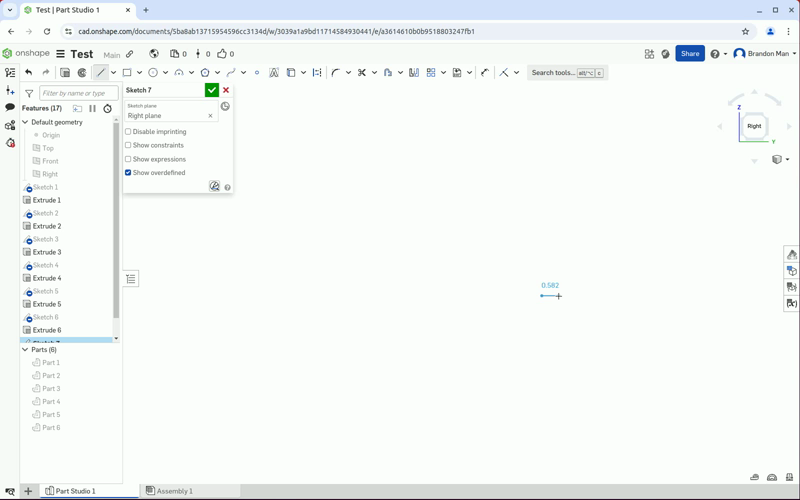
scroll(6)
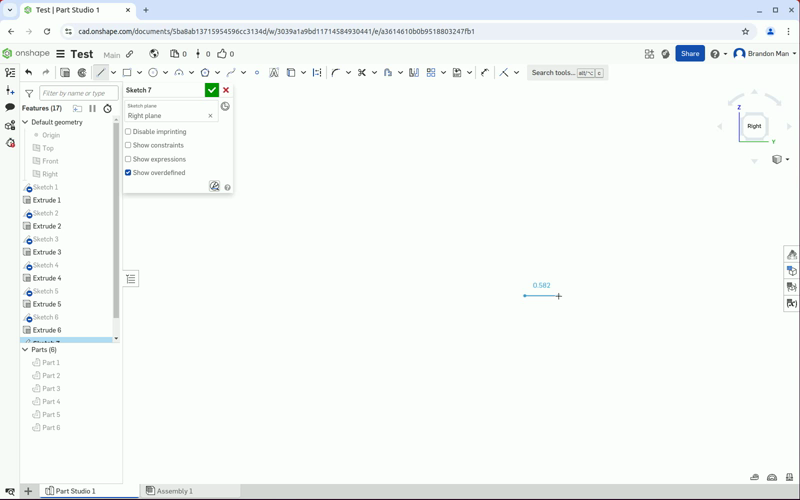
click(558, 295)
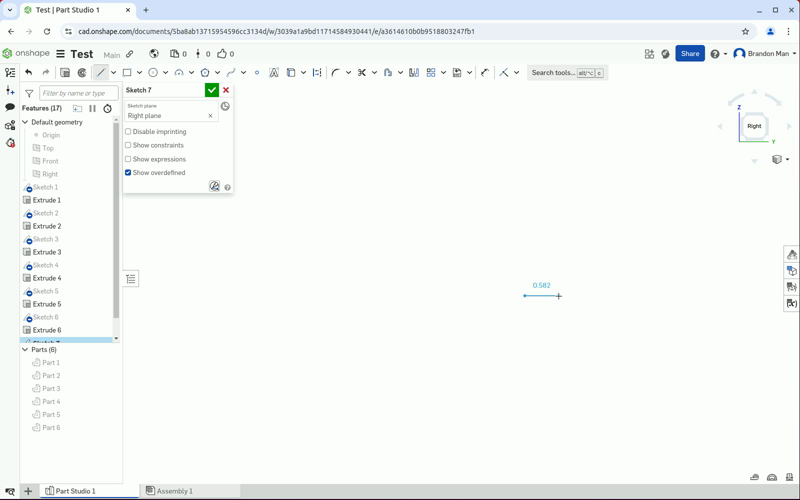
scroll(-6)
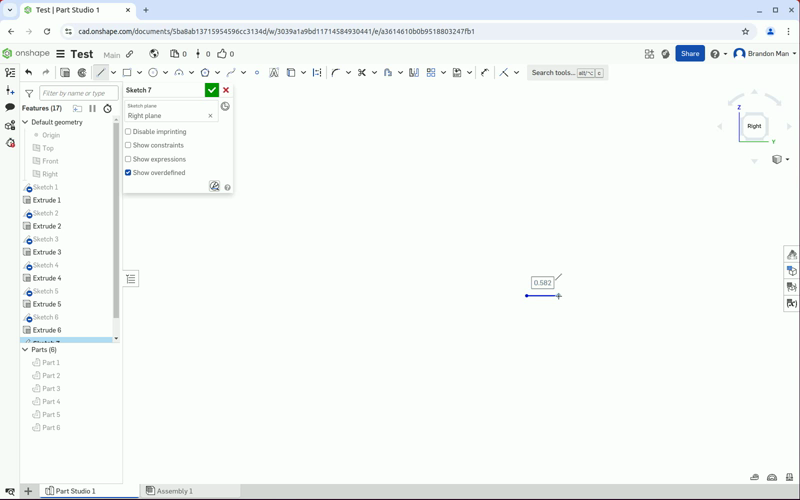
scroll(-6)
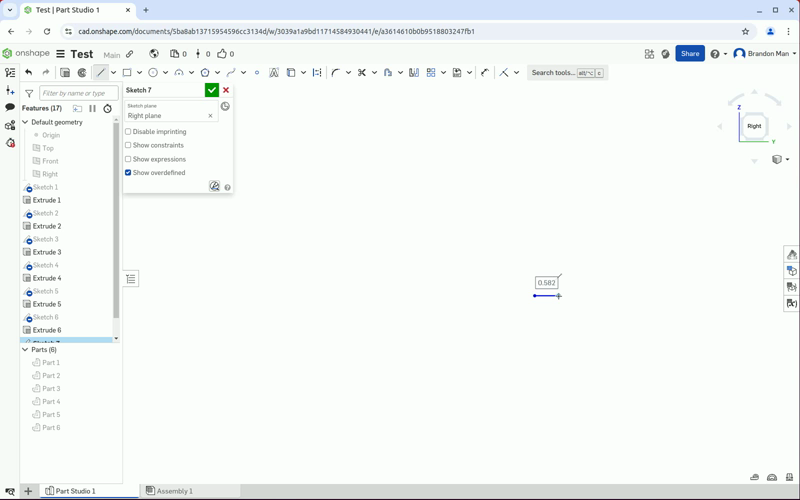
scroll(-6)
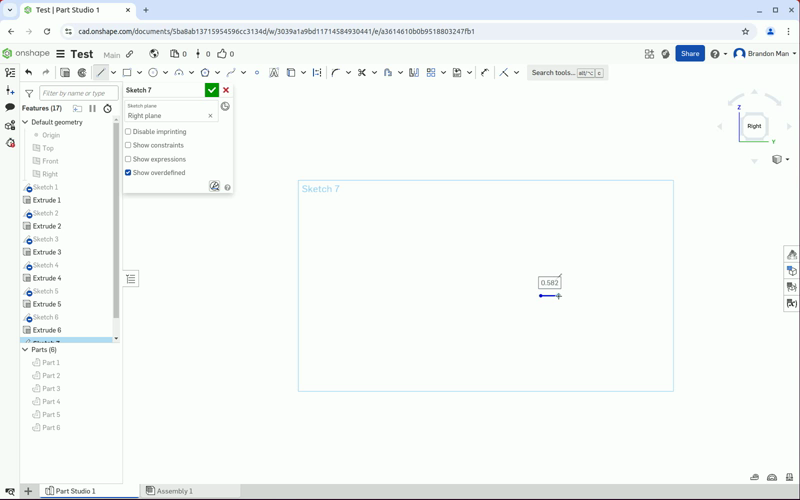
scroll(-6)
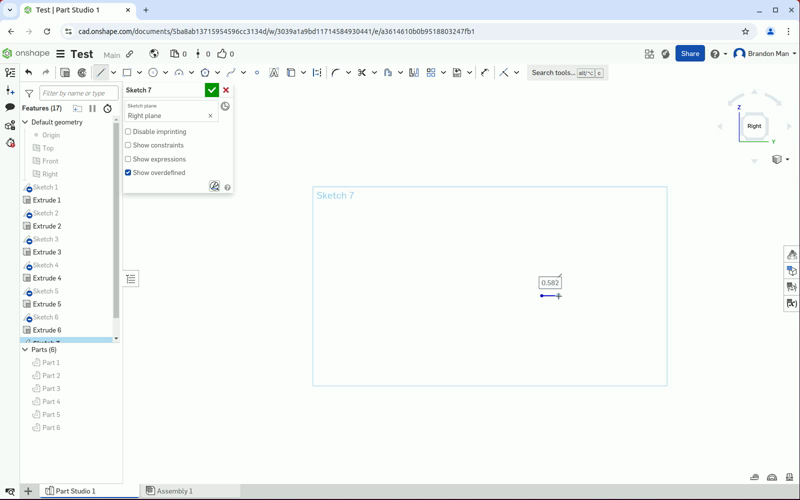
scroll(-6)
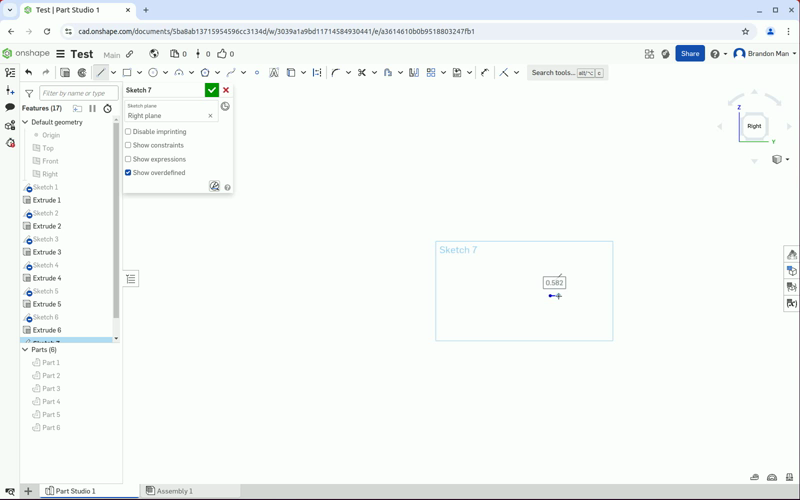
scroll(-6)
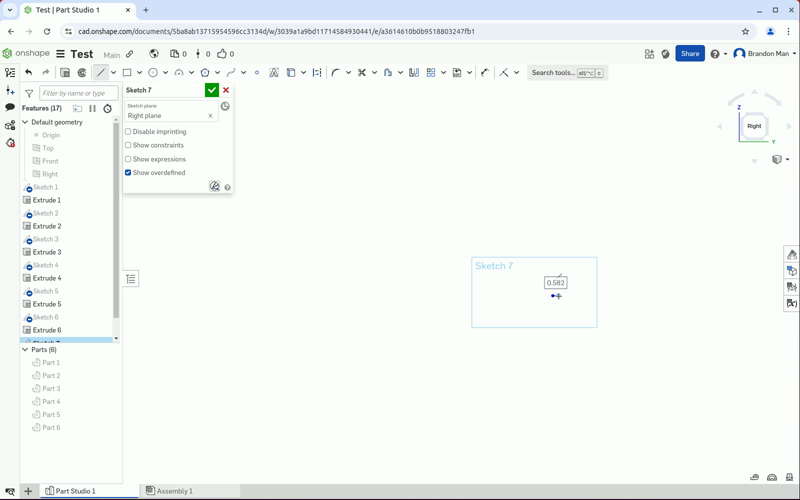
scroll(-6)
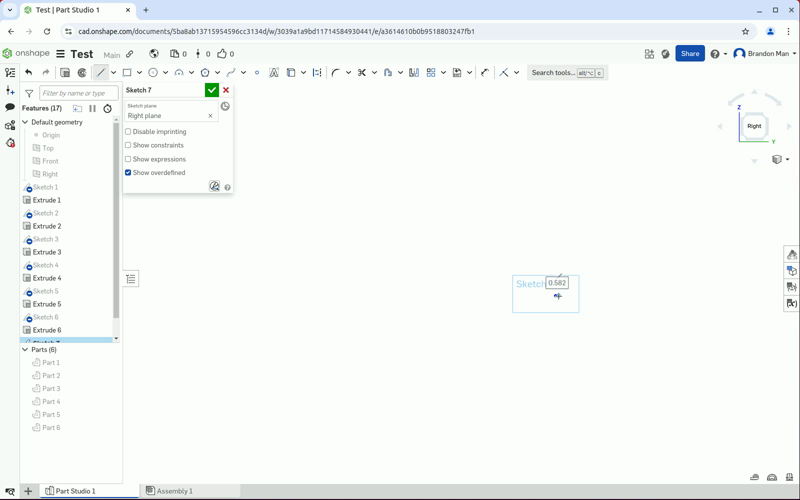
key_up(shift)
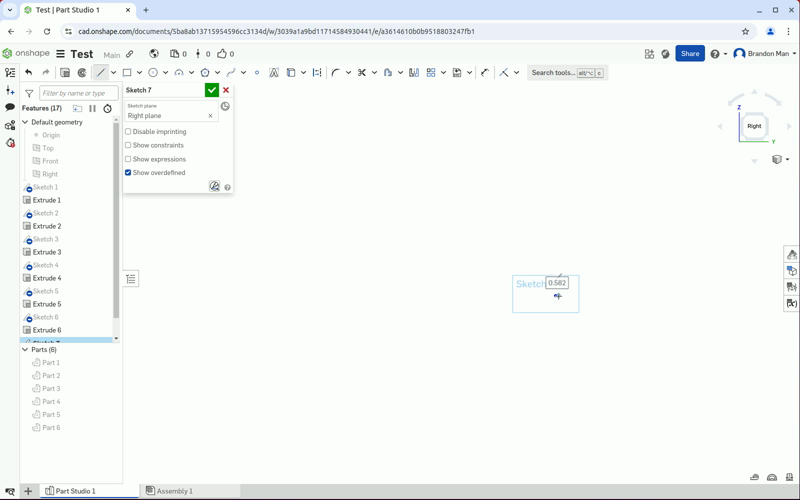
key_down(shift)
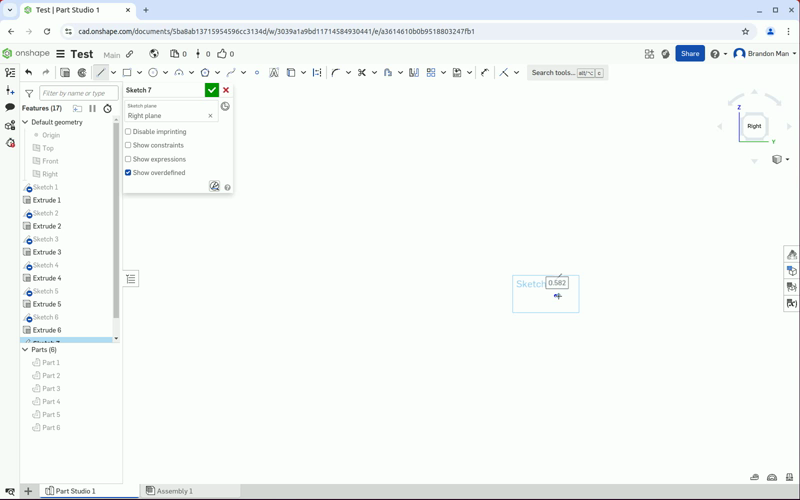
mouse_move(588, 295)
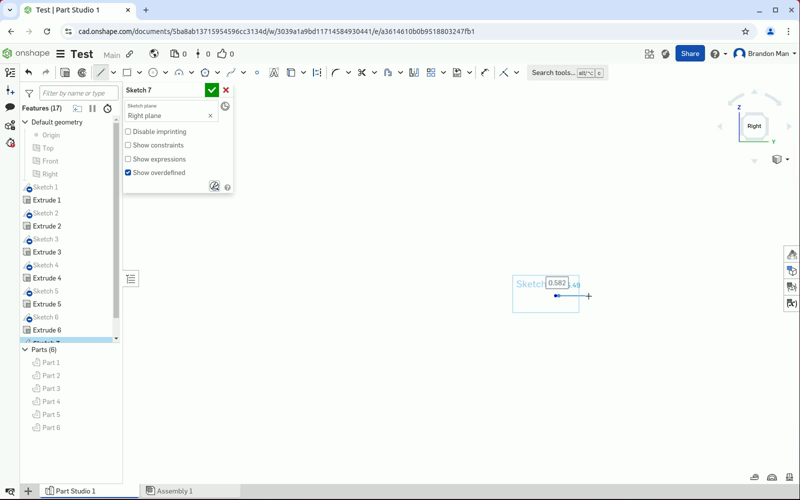
mouse_move(558, 269)
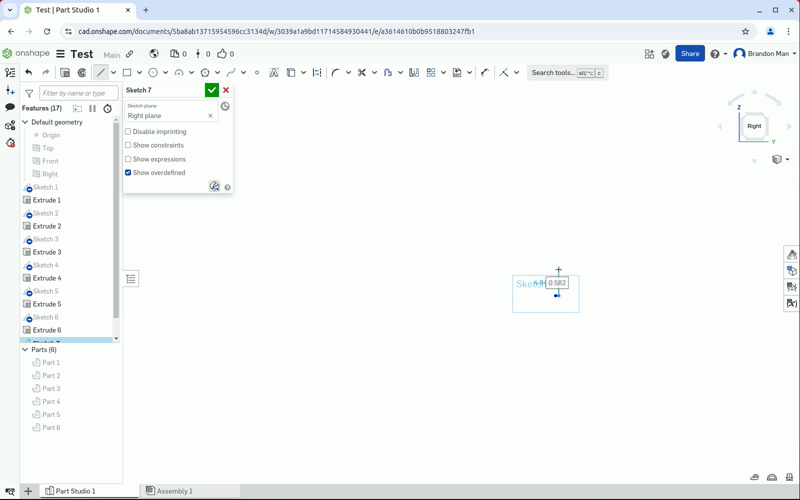
click(558, 269)
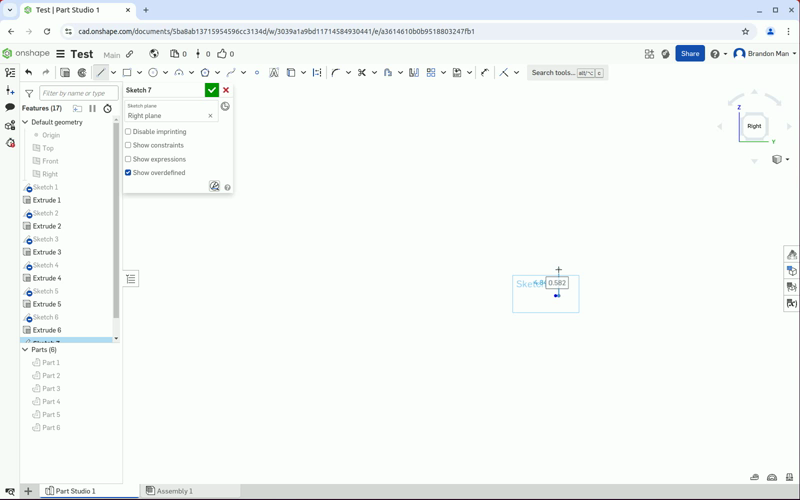
key_up(shift)
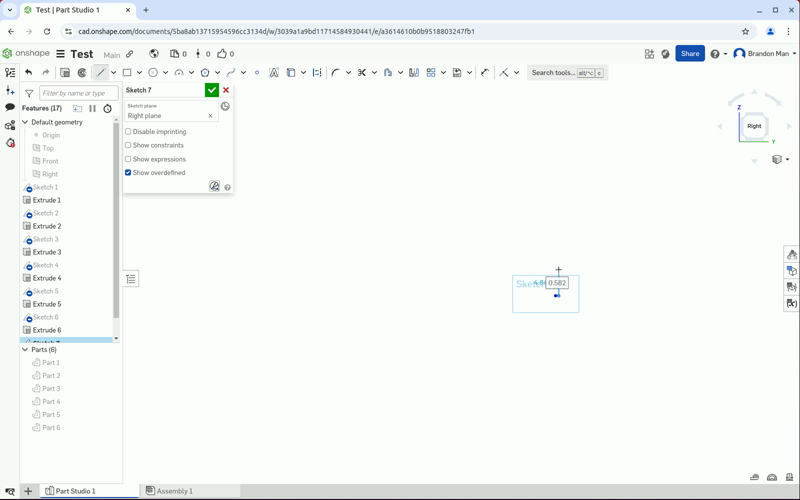
key_down(shift)
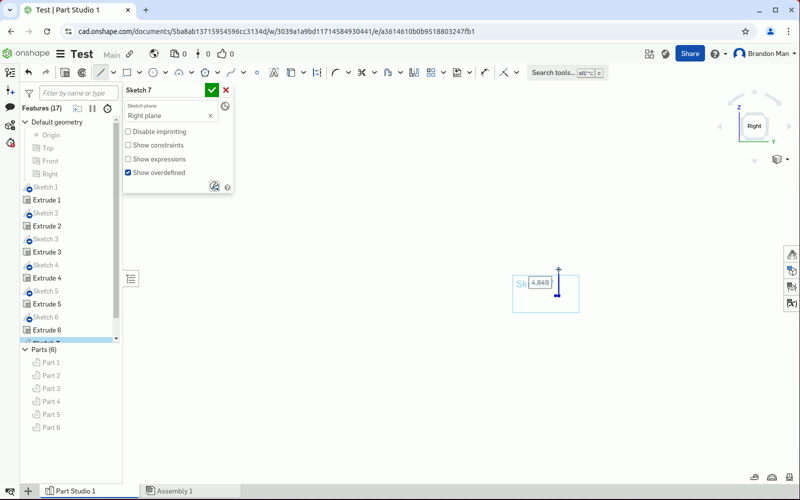
mouse_move(588, 269)
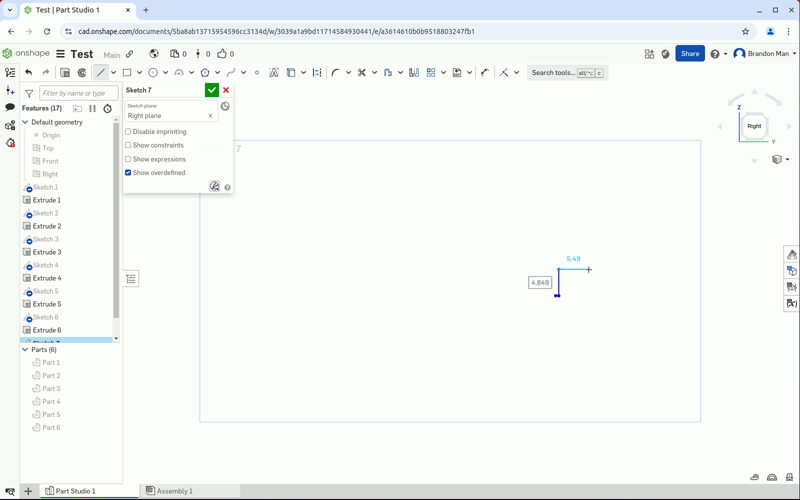
mouse_move(555, 269)
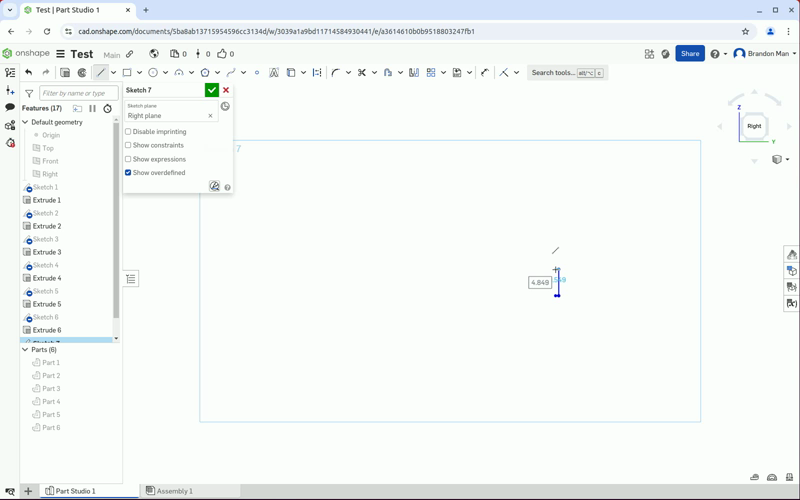
scroll(6)
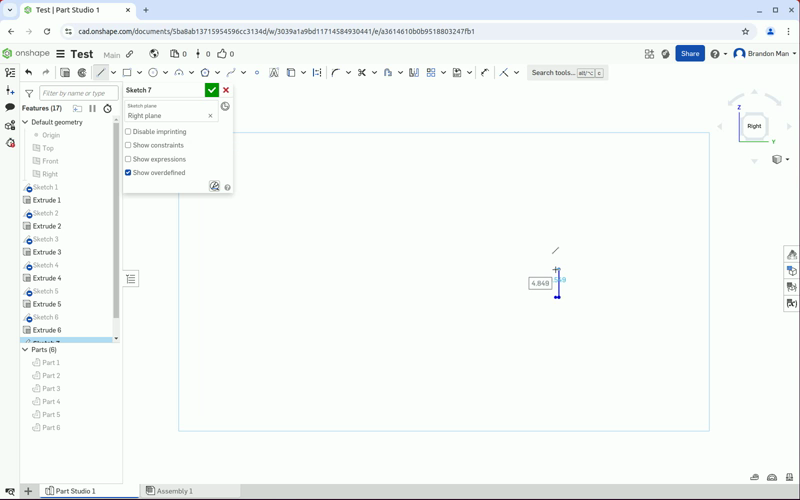
scroll(6)
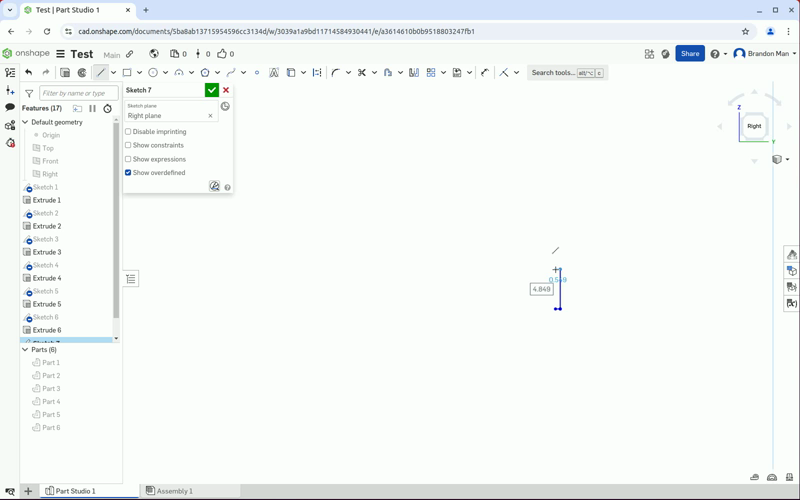
scroll(6)
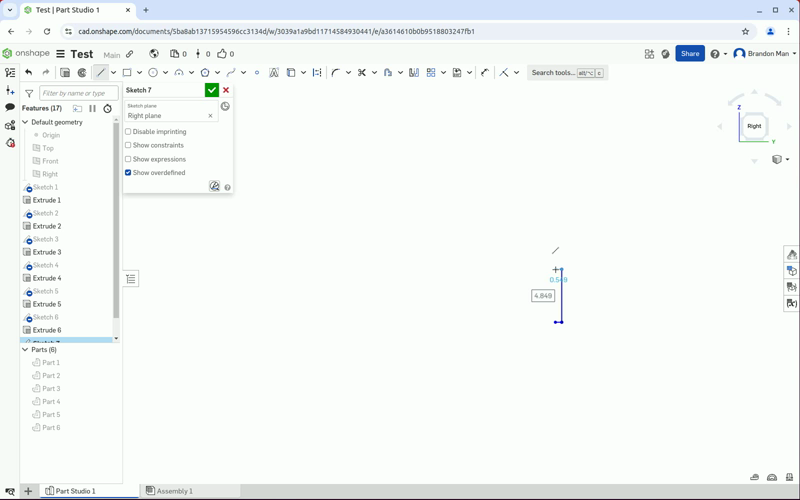
scroll(6)
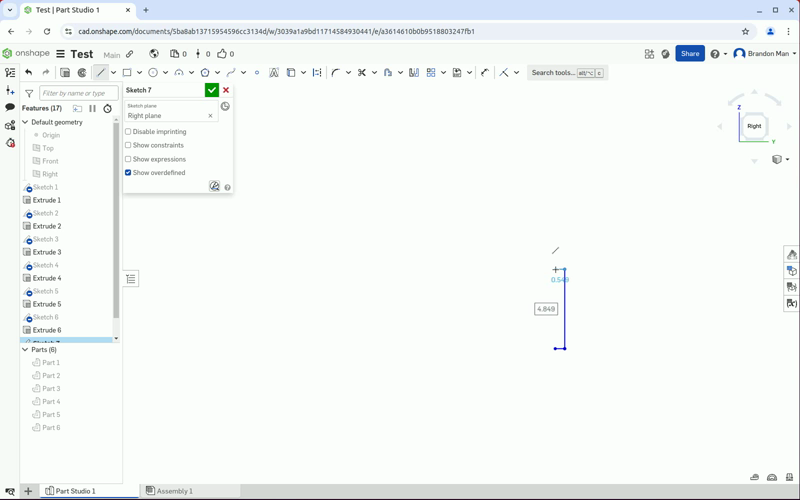
scroll(6)
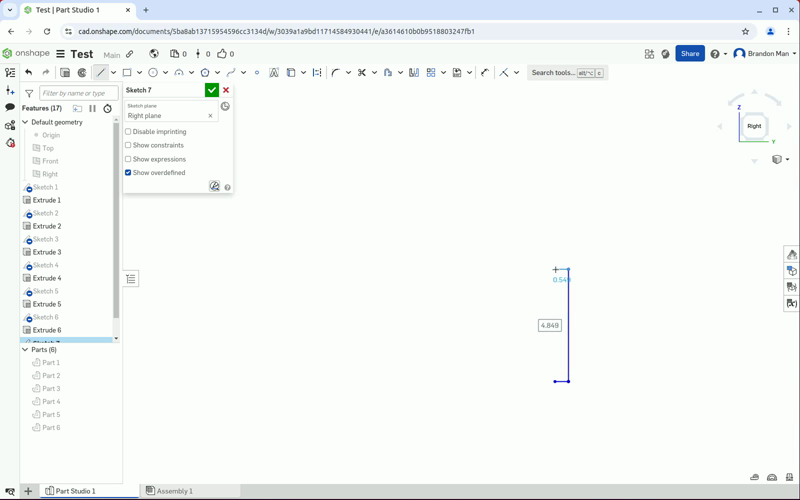
scroll(6)
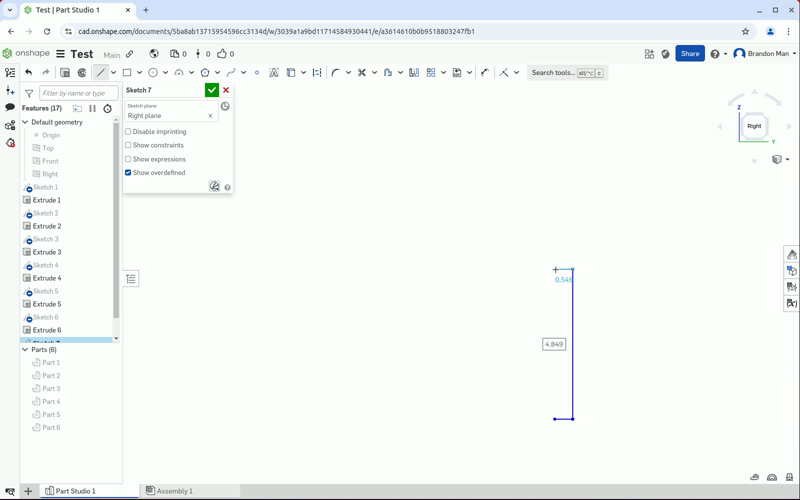
scroll(6)
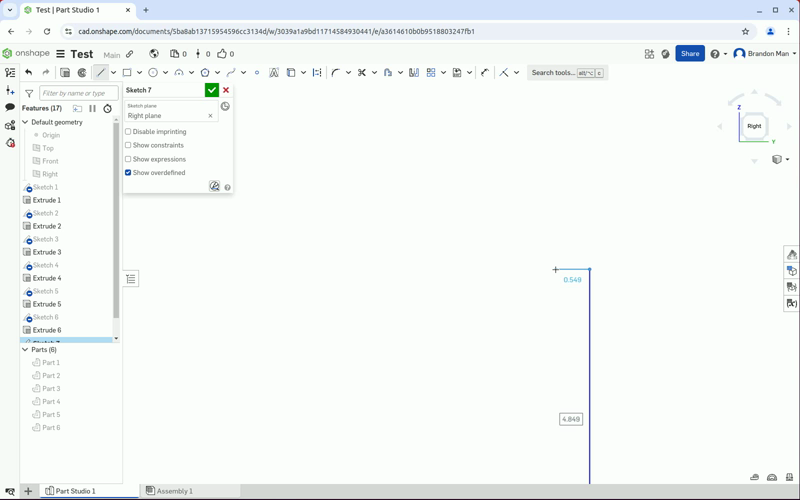
click(555, 269)
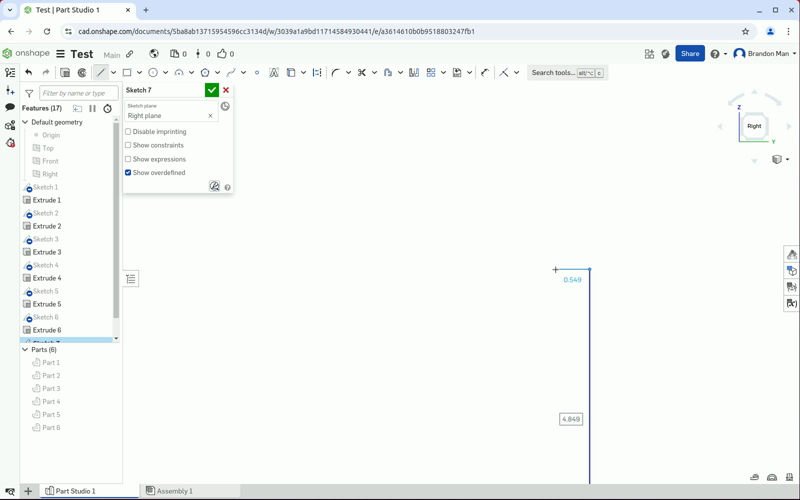
scroll(-6)
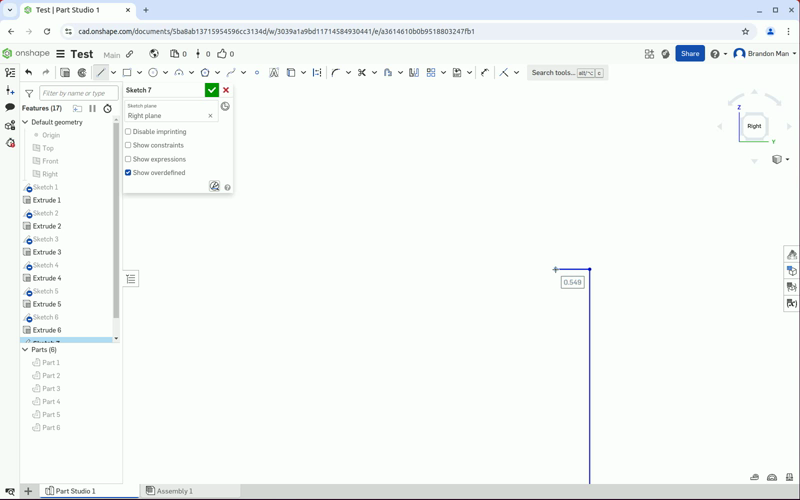
scroll(-6)
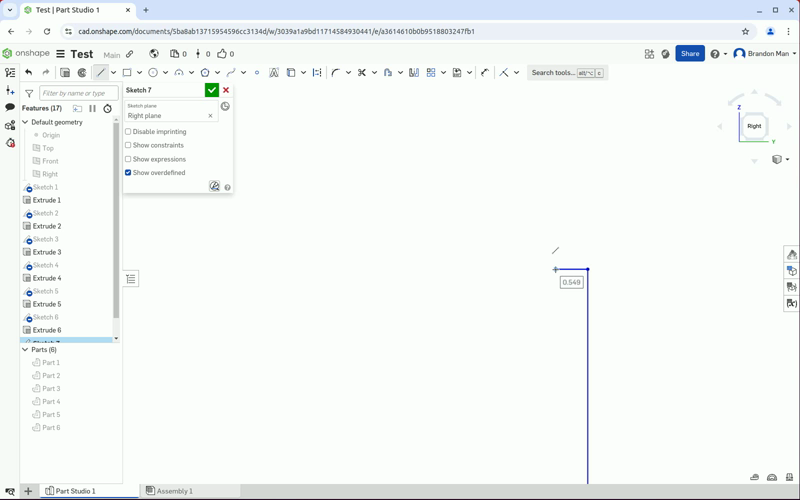
scroll(-6)
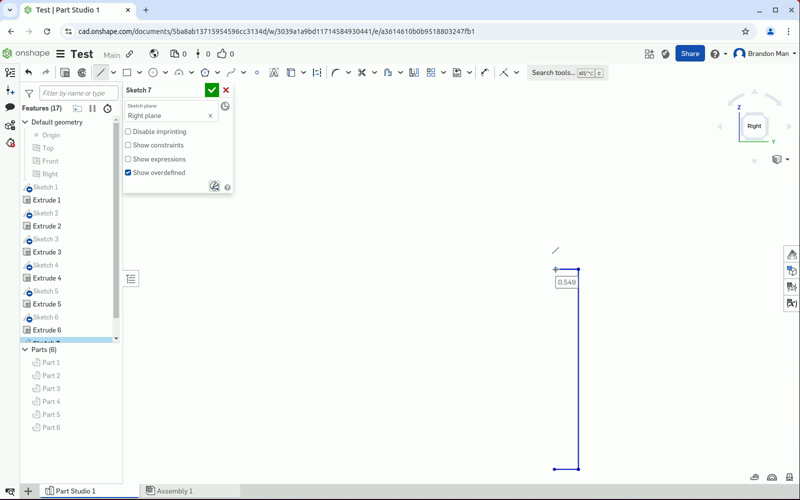
scroll(-6)
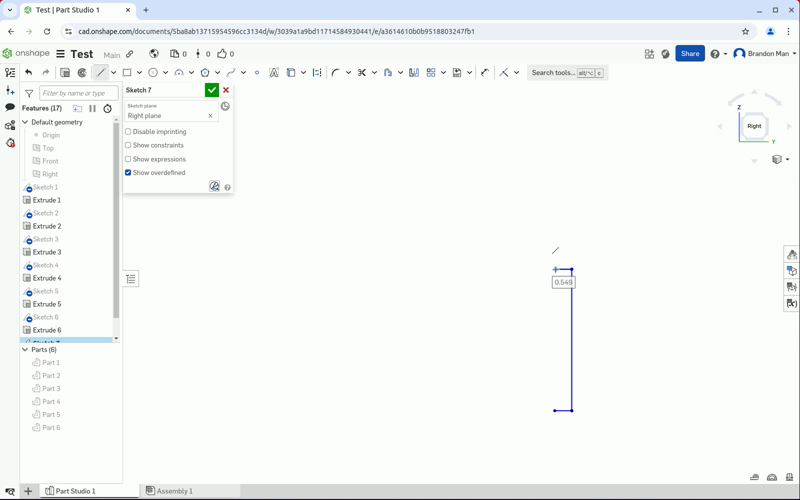
scroll(-6)
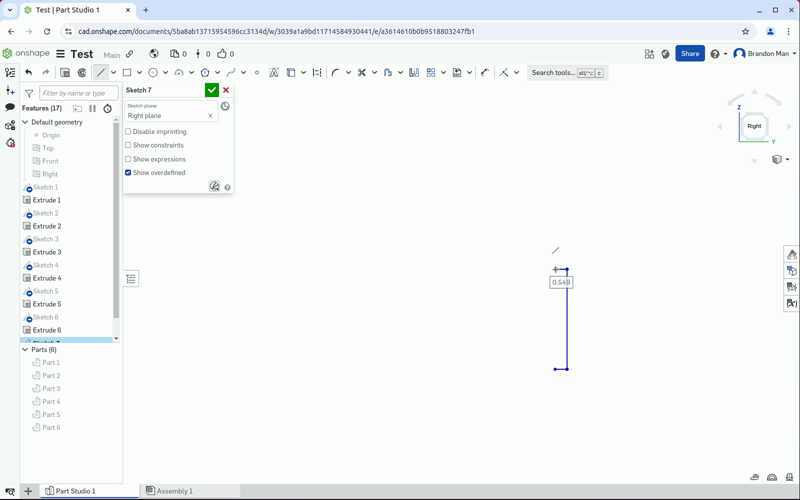
scroll(-6)
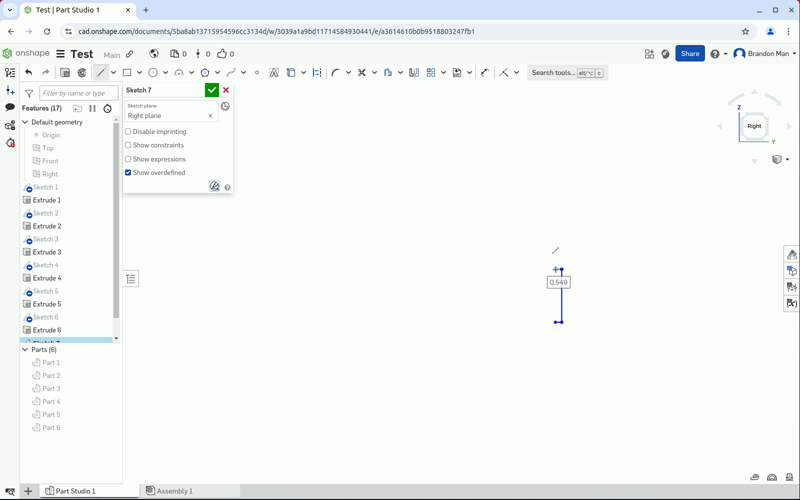
scroll(-6)
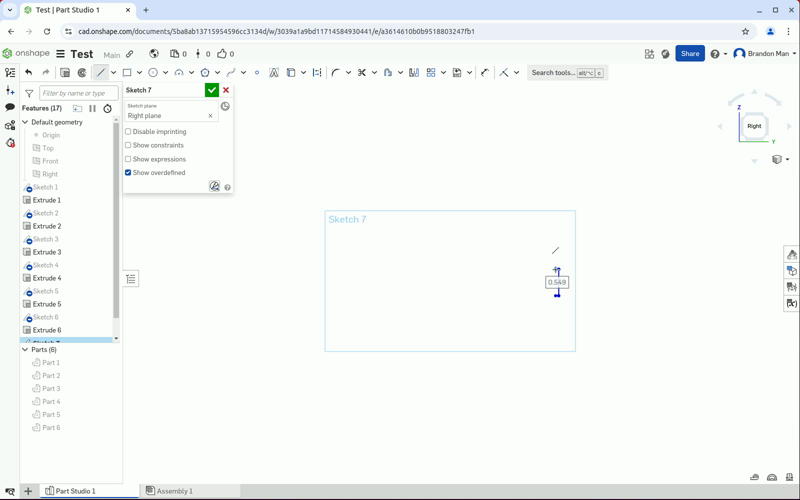
key_up(shift)
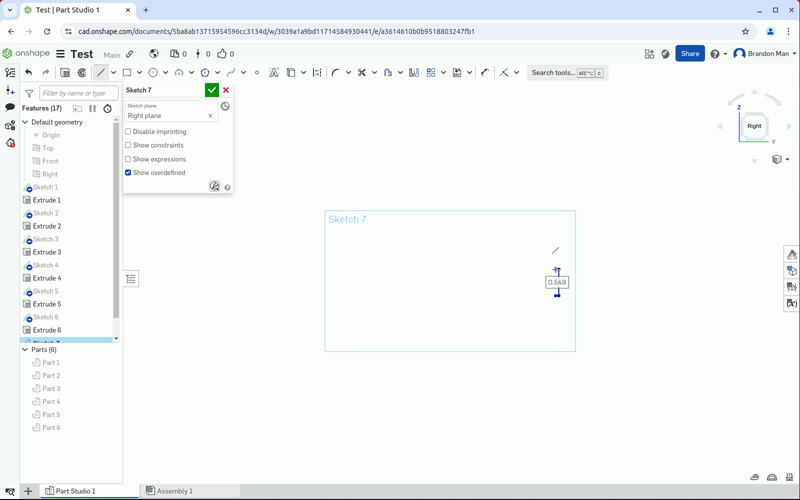
mouse_move(585, 269)
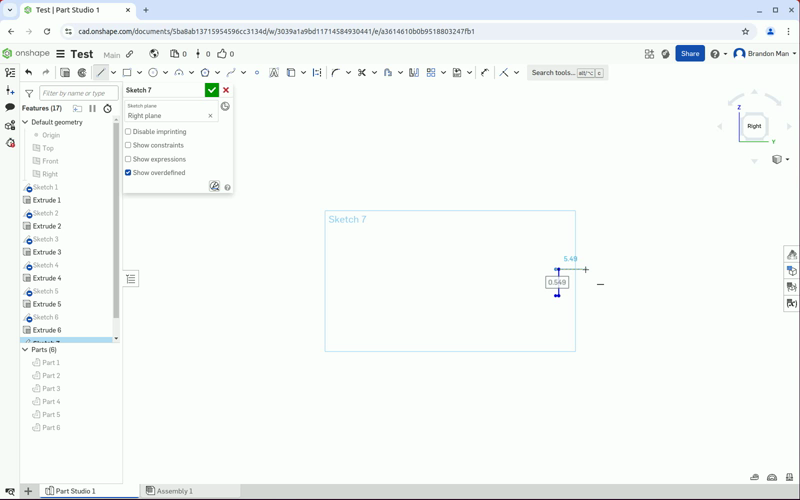
key_down(shift)
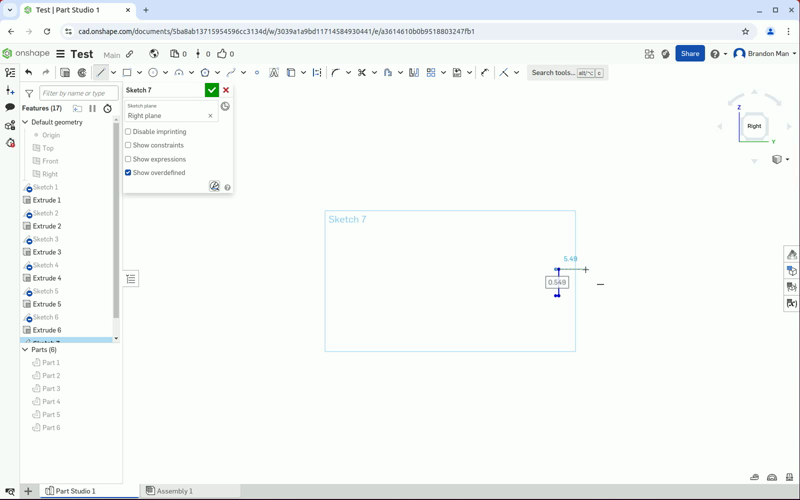
mouse_move(555, 295)
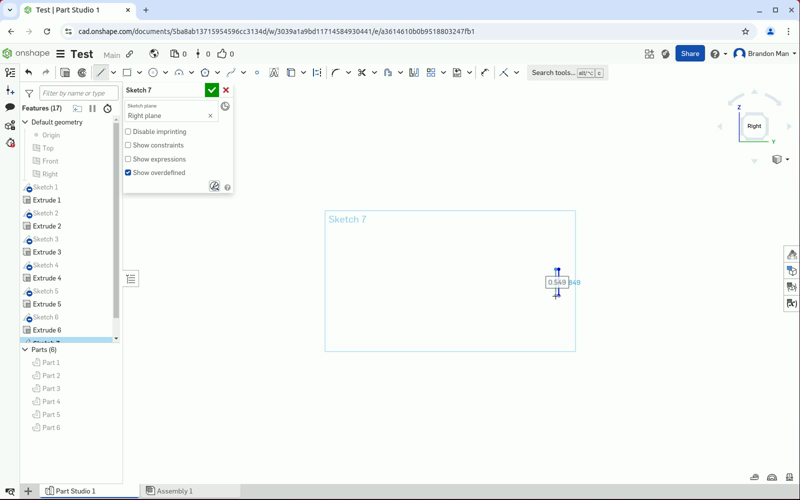
scroll(6)
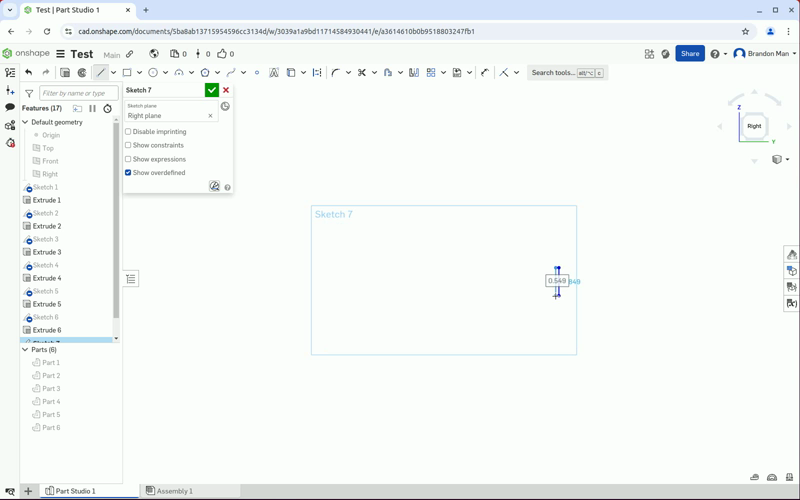
scroll(6)
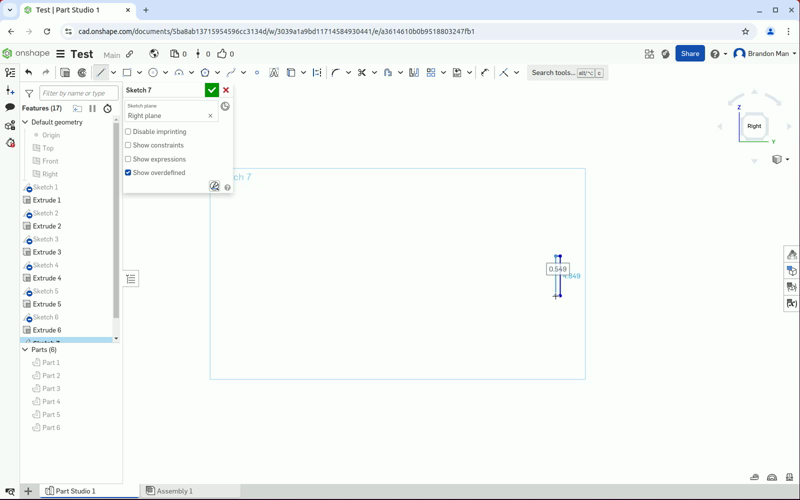
scroll(6)
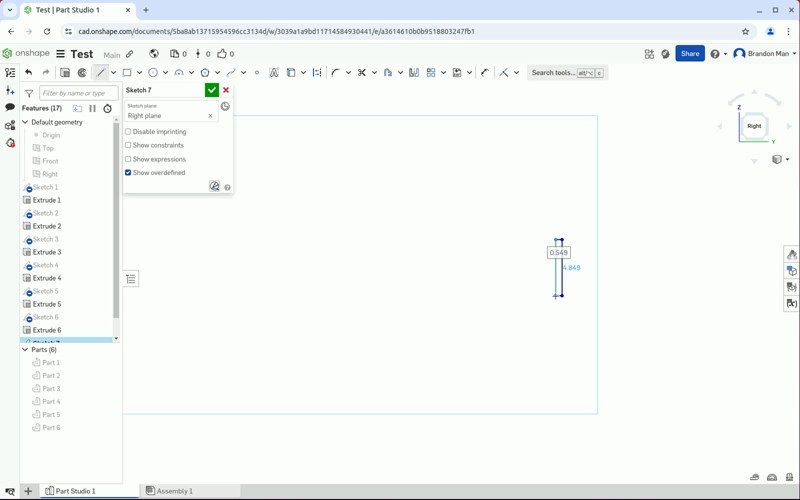
scroll(6)
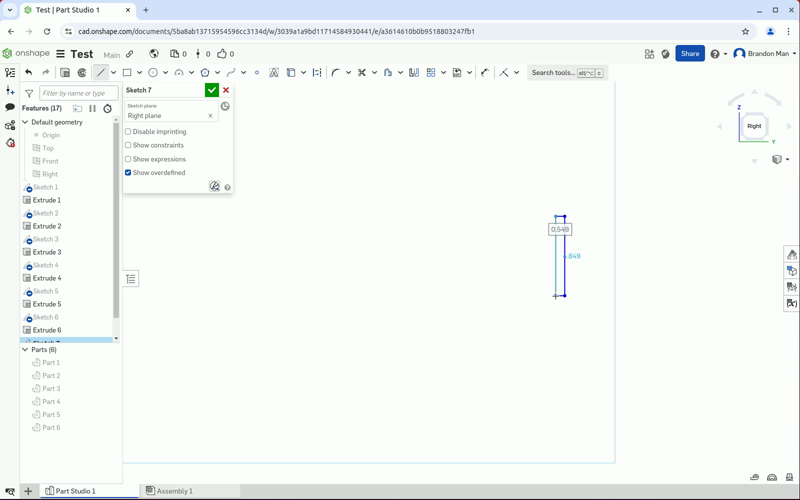
scroll(6)
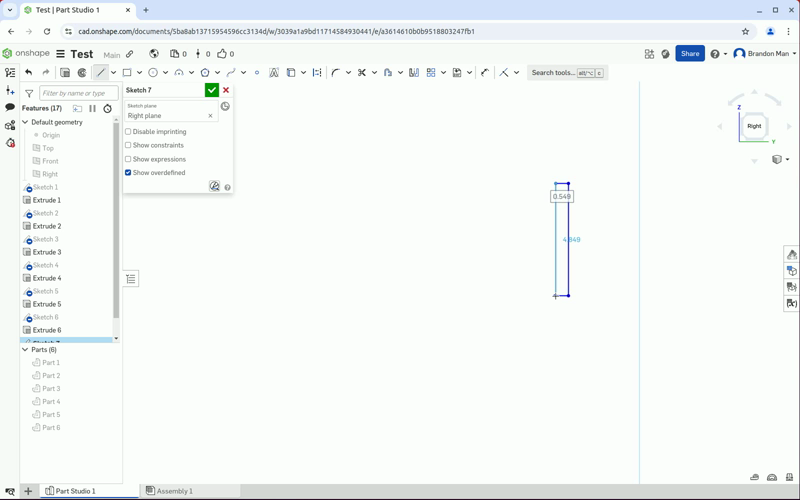
scroll(6)
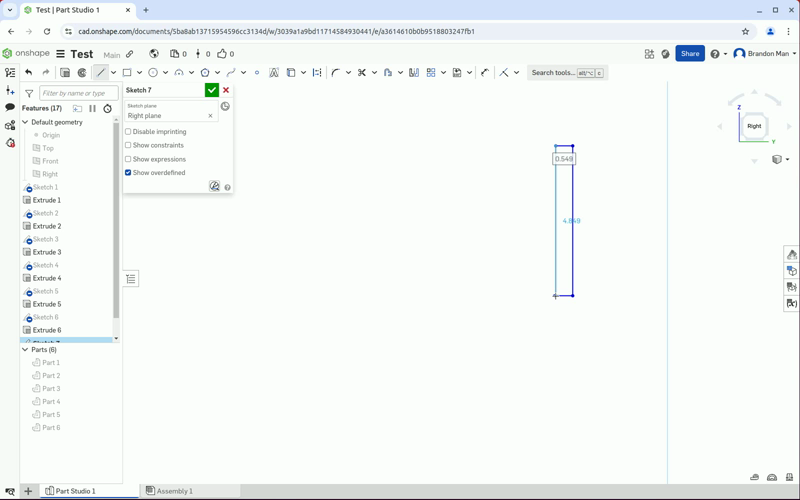
scroll(6)
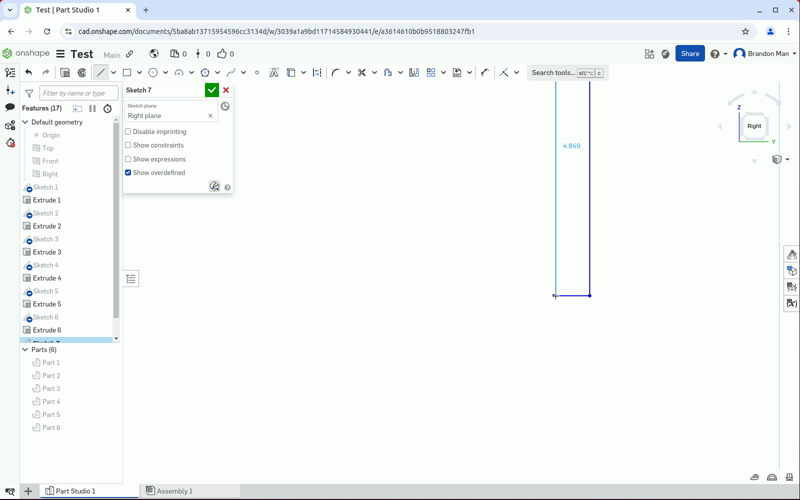
key_up(shift)
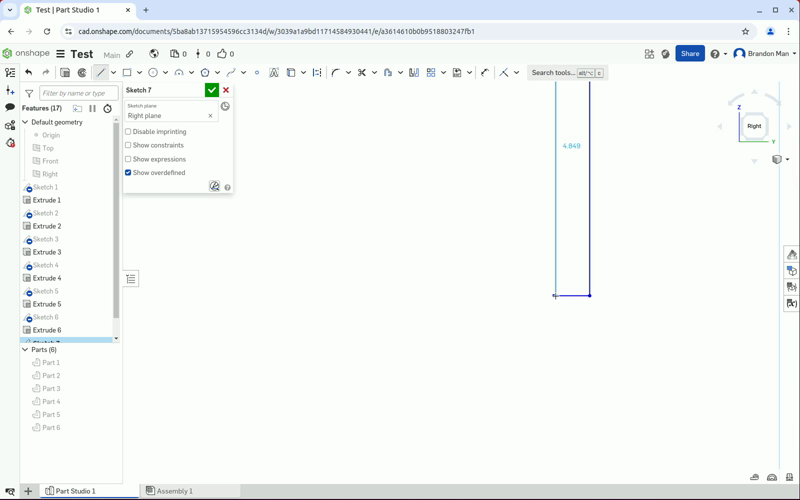
click(555, 295)
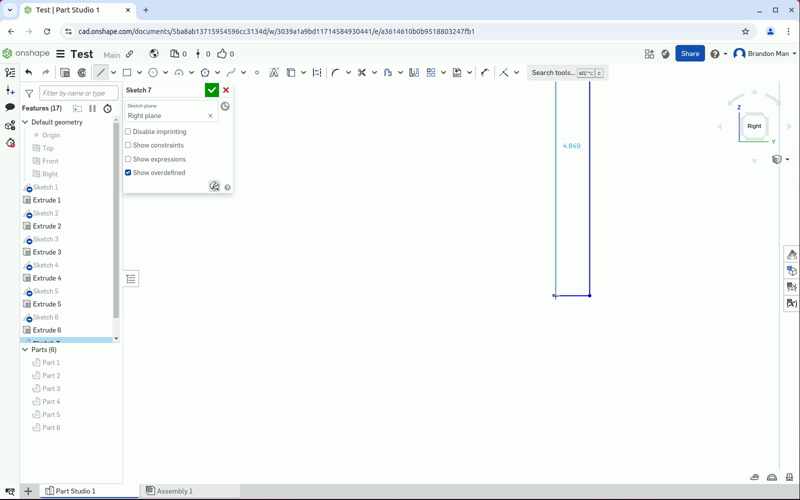
scroll(-6)
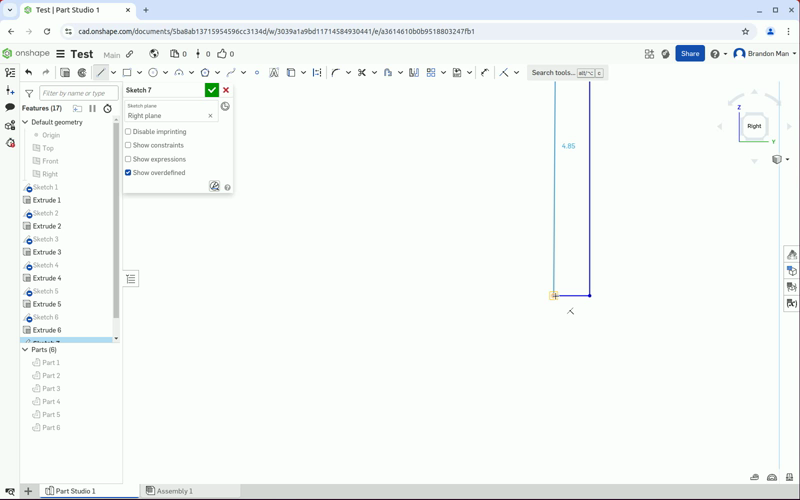
scroll(-6)
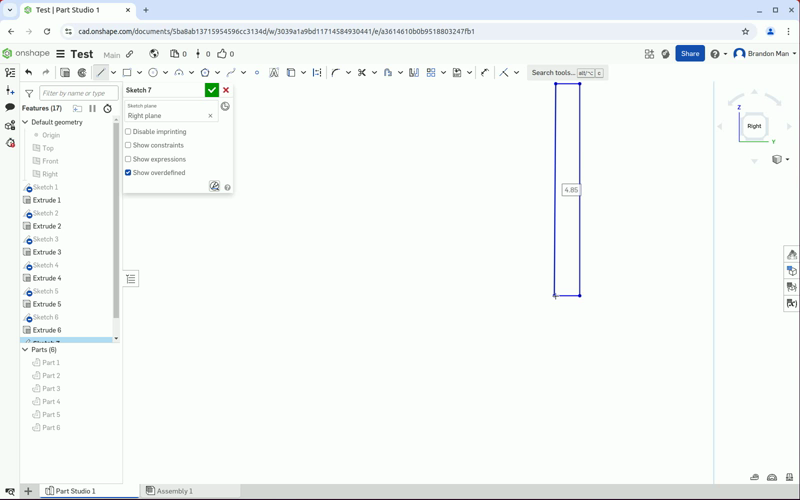
scroll(-6)
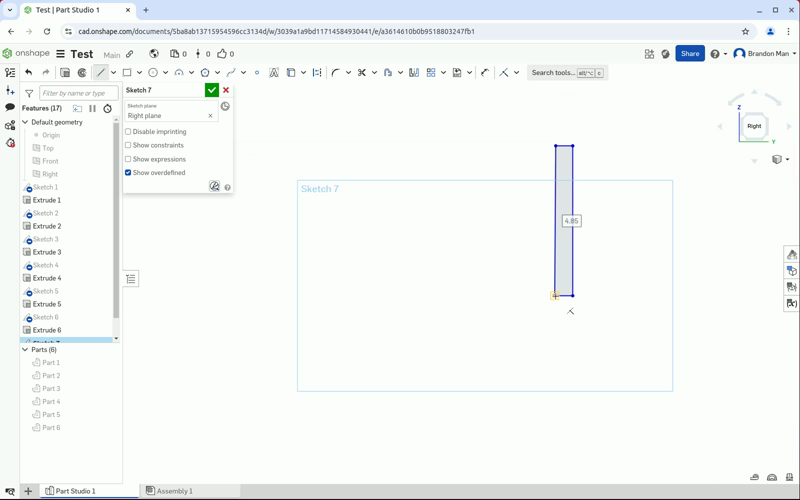
scroll(-6)
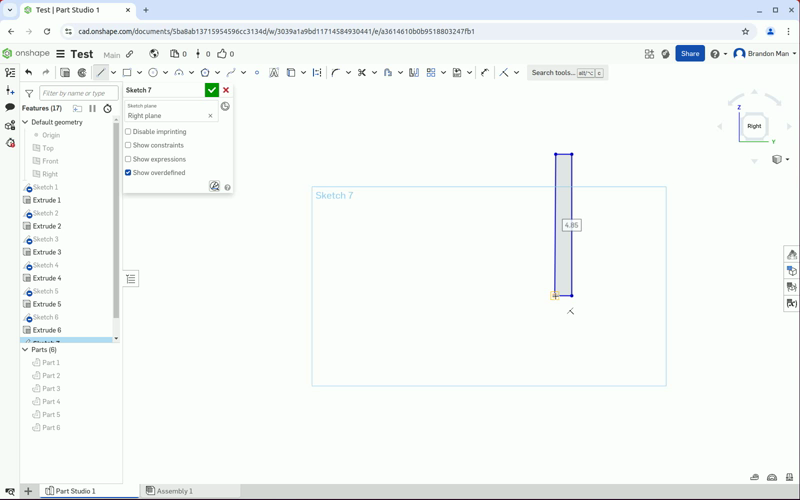
scroll(-6)
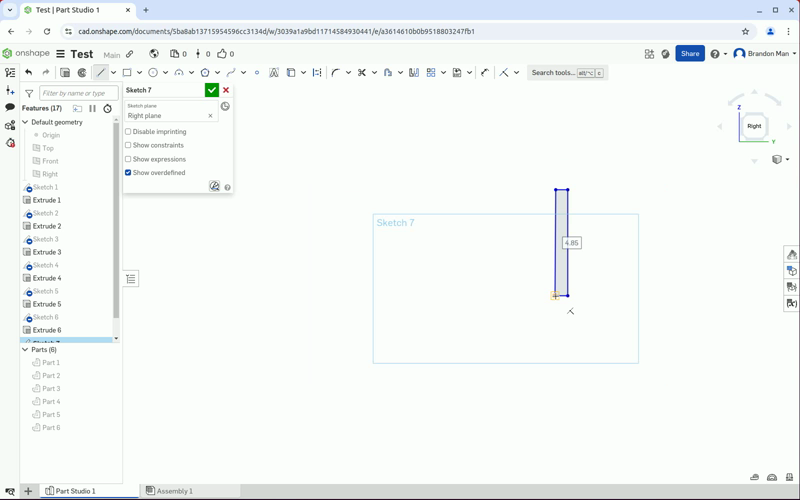
scroll(-6)
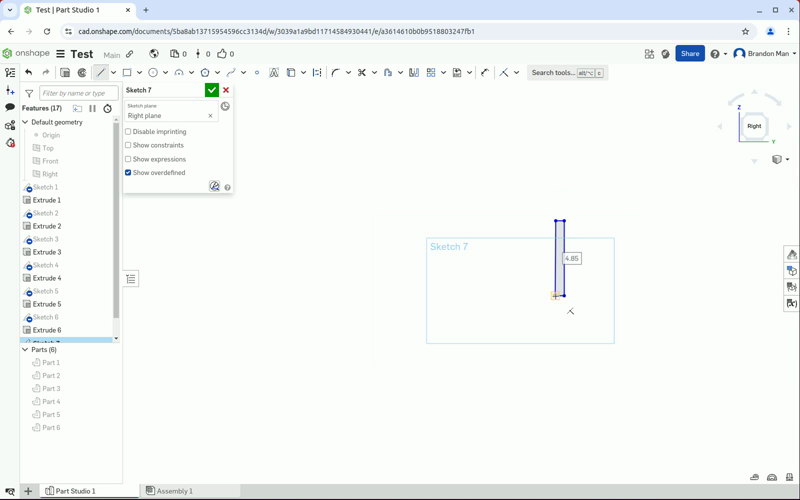
scroll(-6)
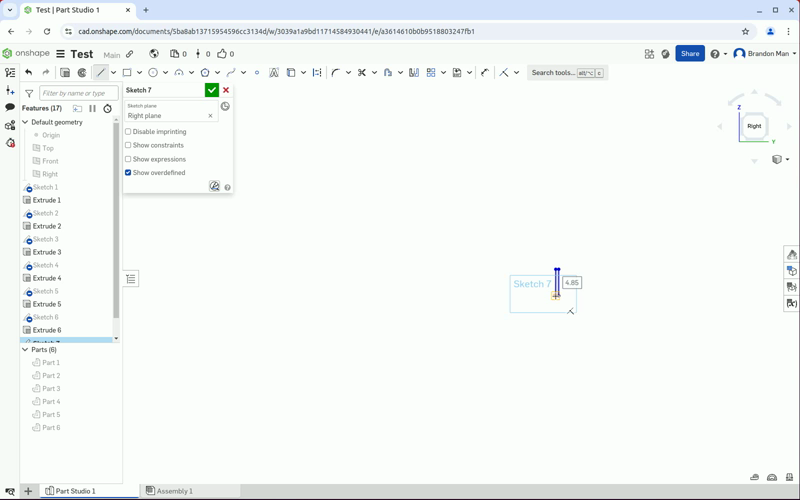
key(esc)
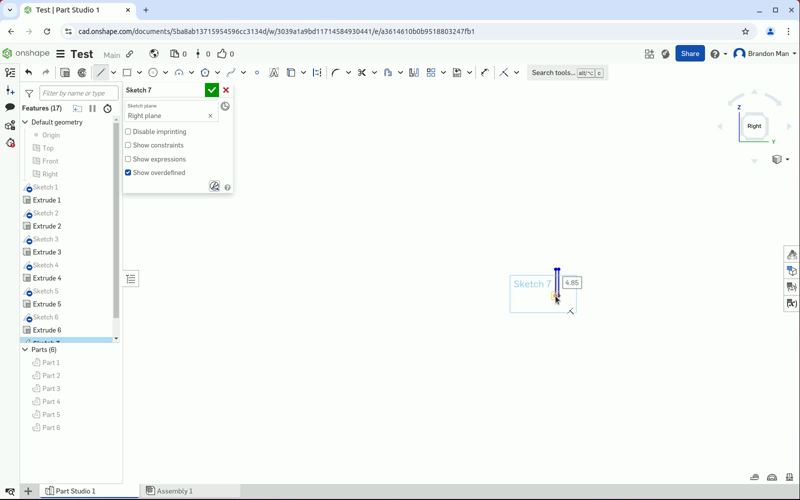
mouse_move(557, 285)
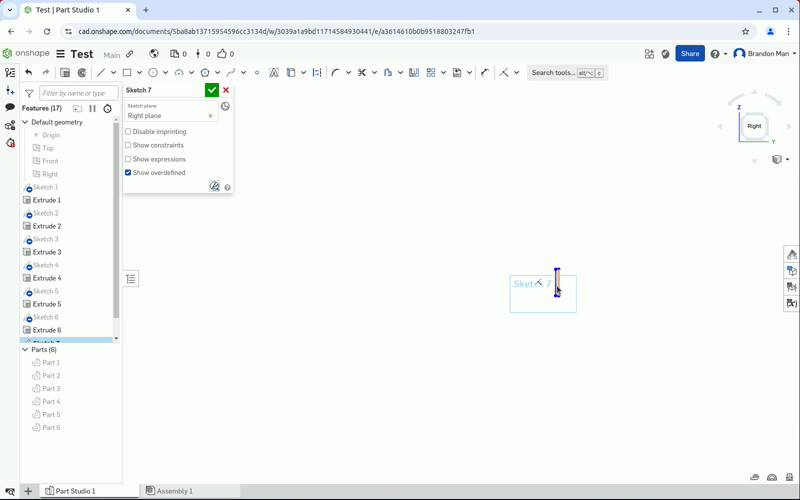
scroll(6)
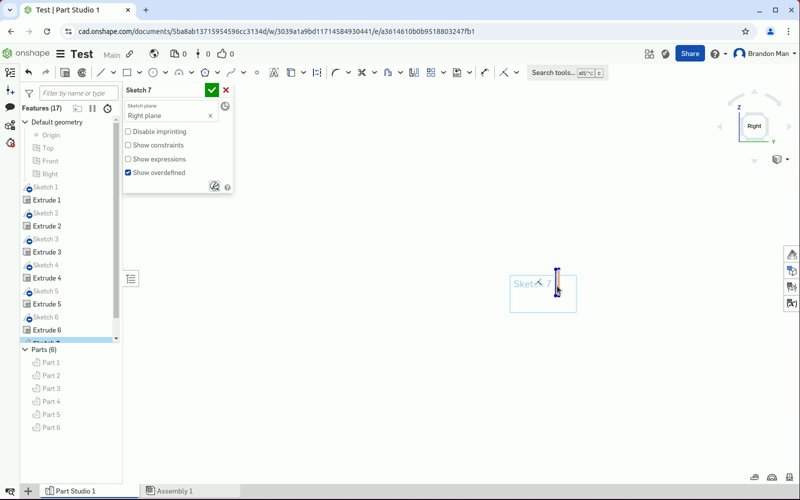
scroll(6)
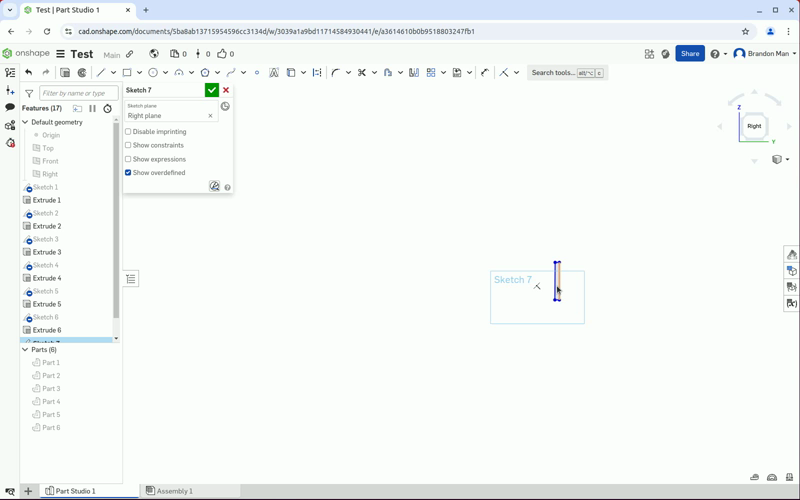
scroll(6)
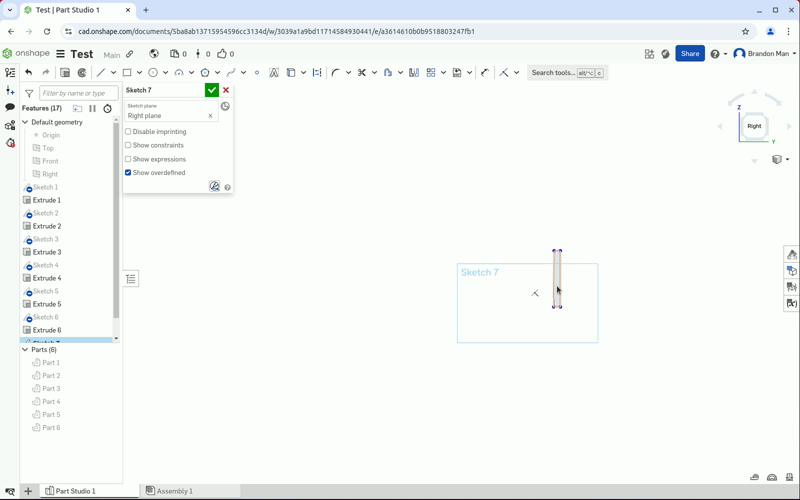
scroll(6)
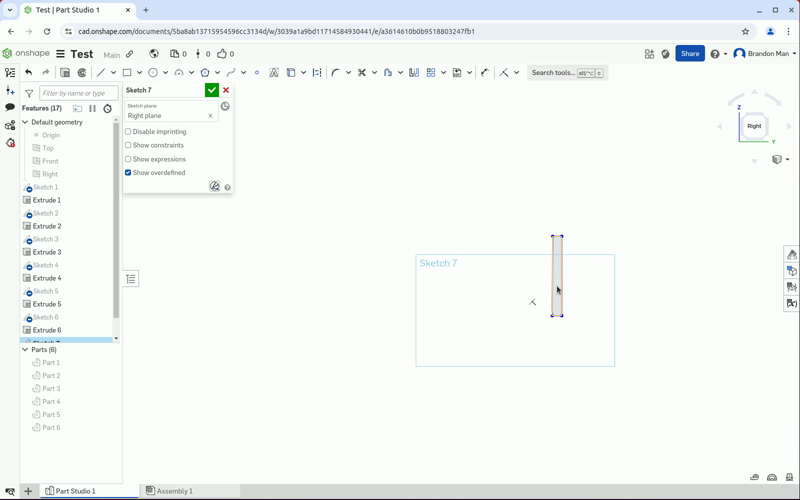
scroll(6)
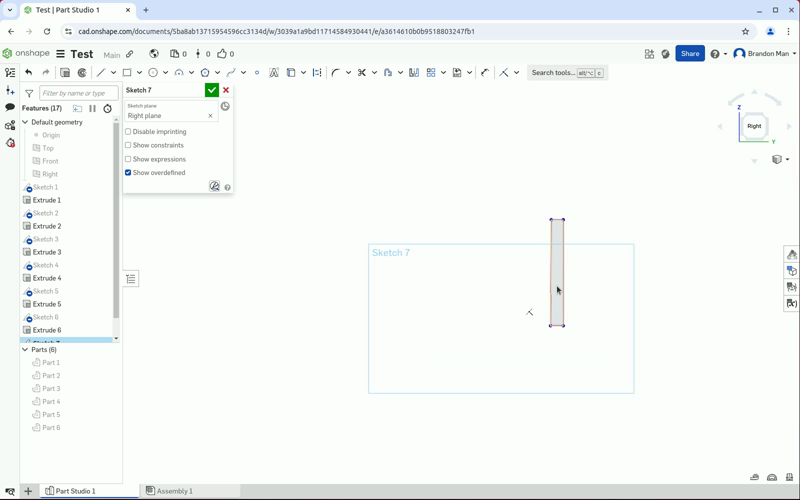
scroll(6)
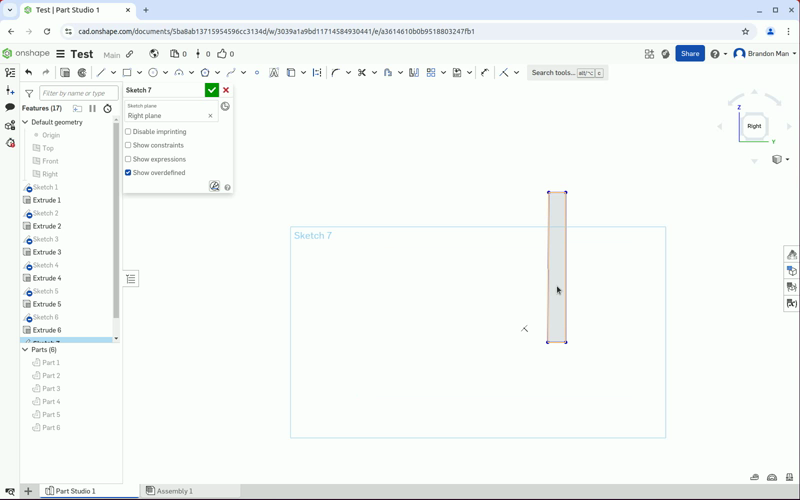
scroll(6)
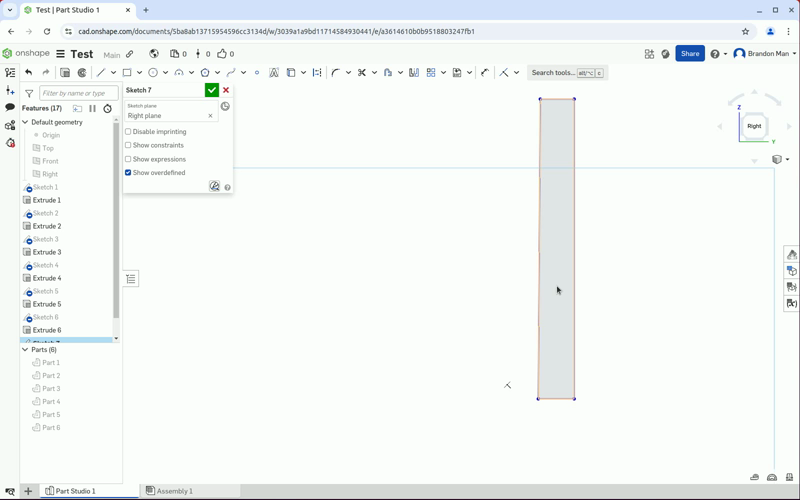
click(557, 285)
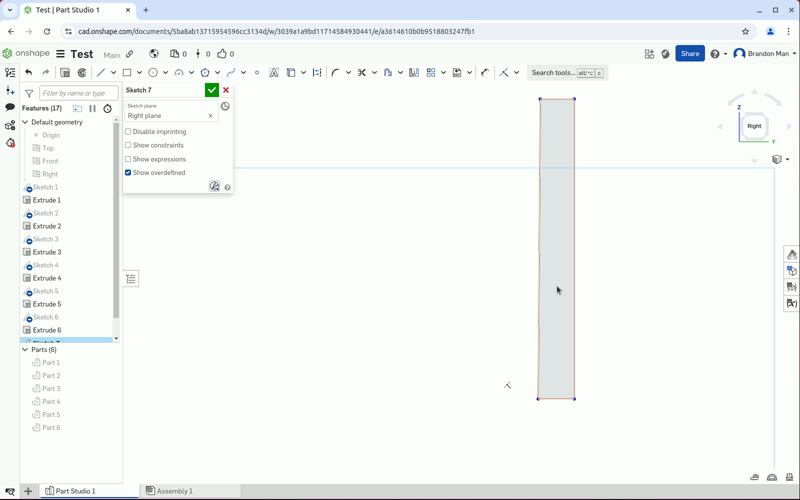
scroll(-6)
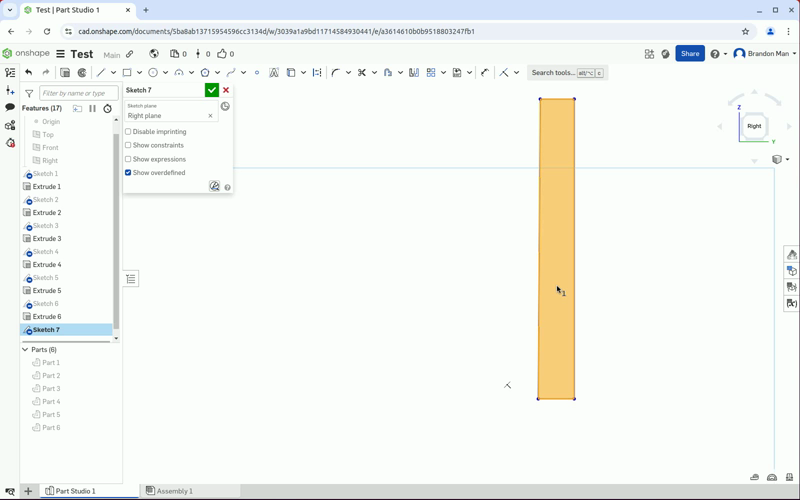
scroll(-6)
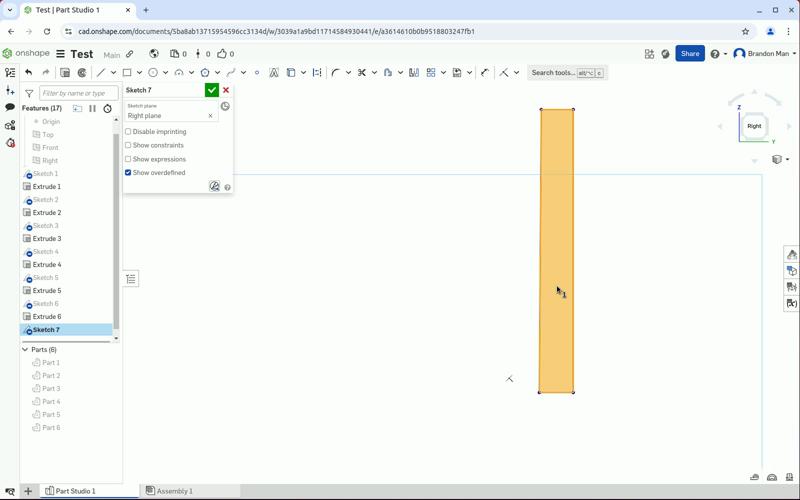
scroll(-6)
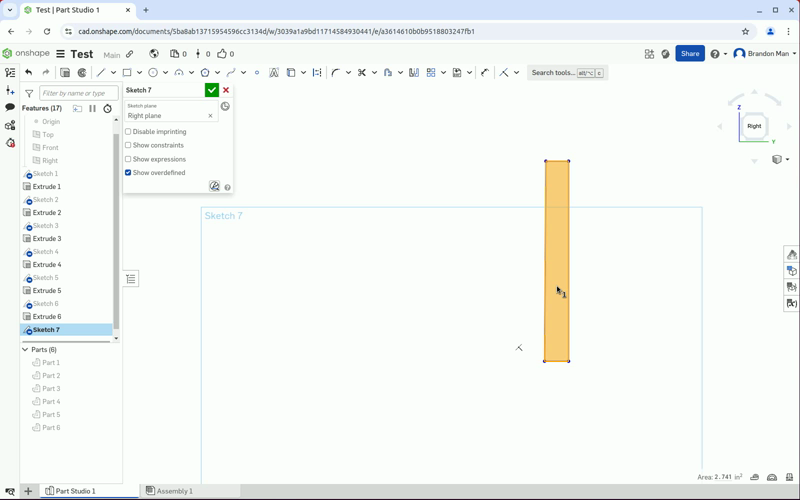
scroll(-6)
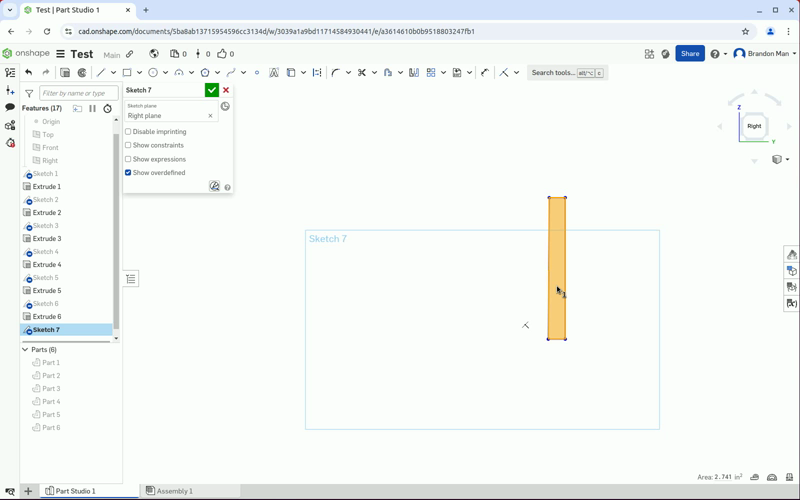
scroll(-6)
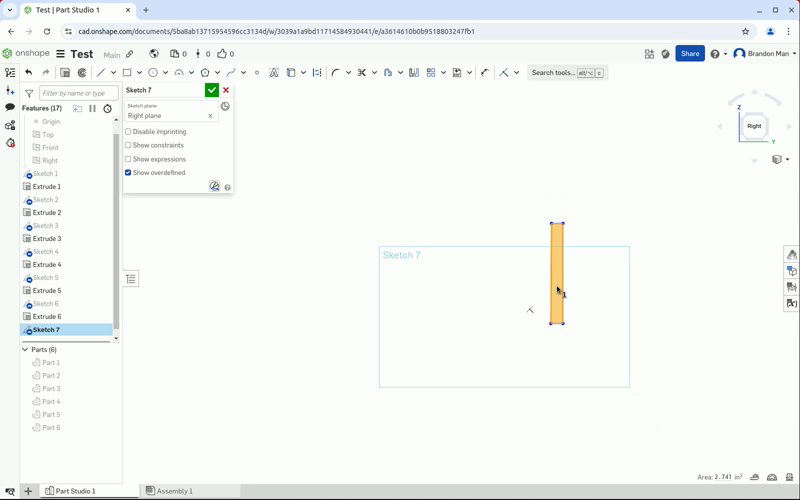
scroll(-6)
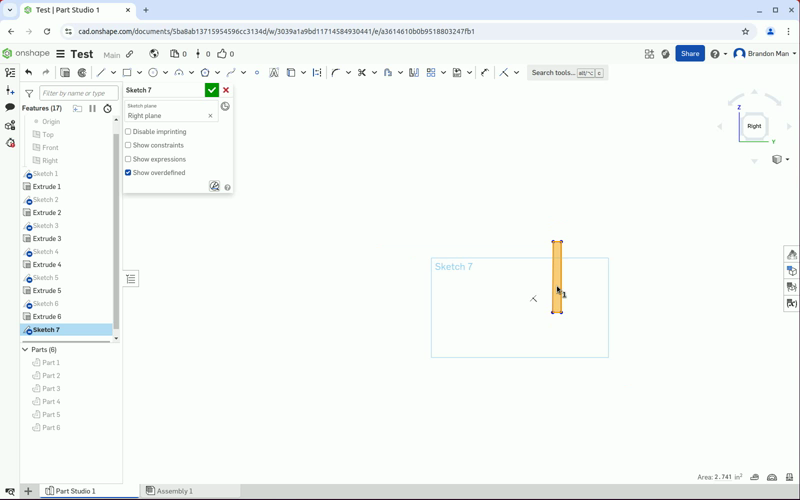
scroll(-6)
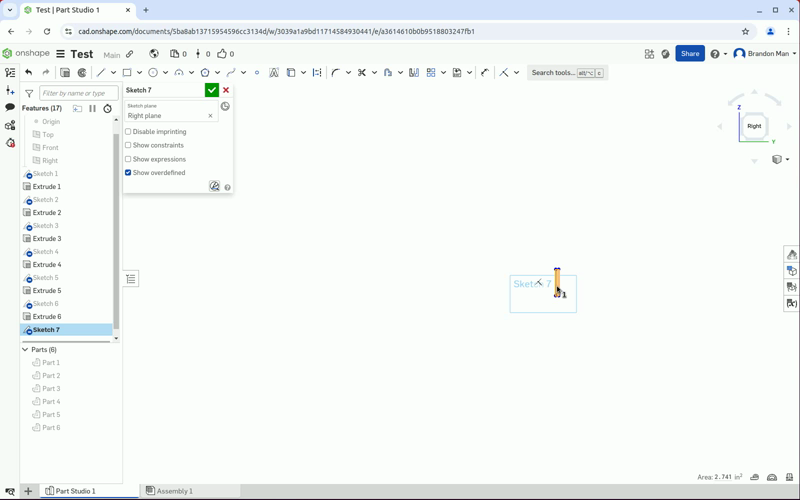
mouse_move(73, 352)
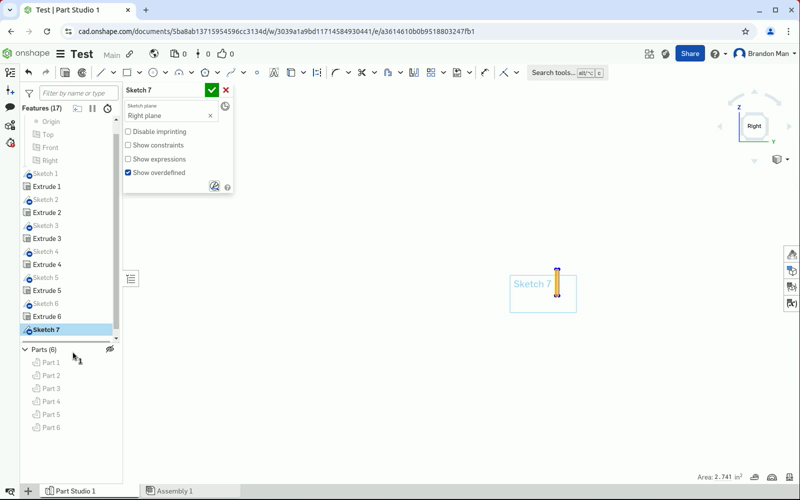
key(shift+y)
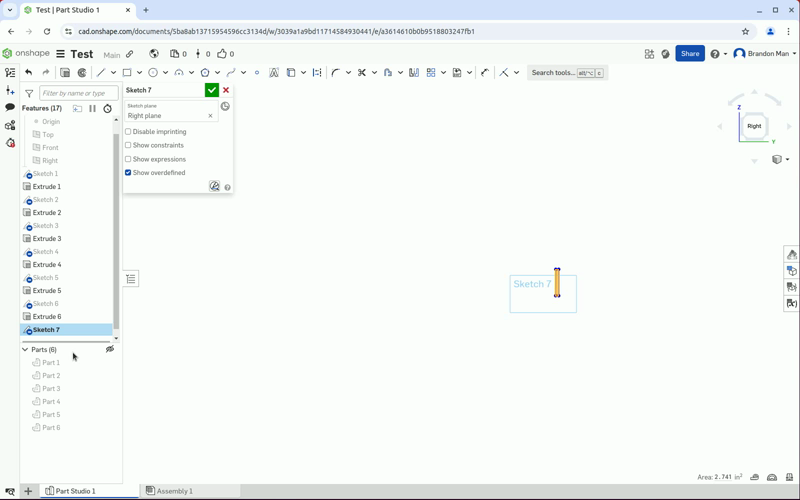
key(shift+e)
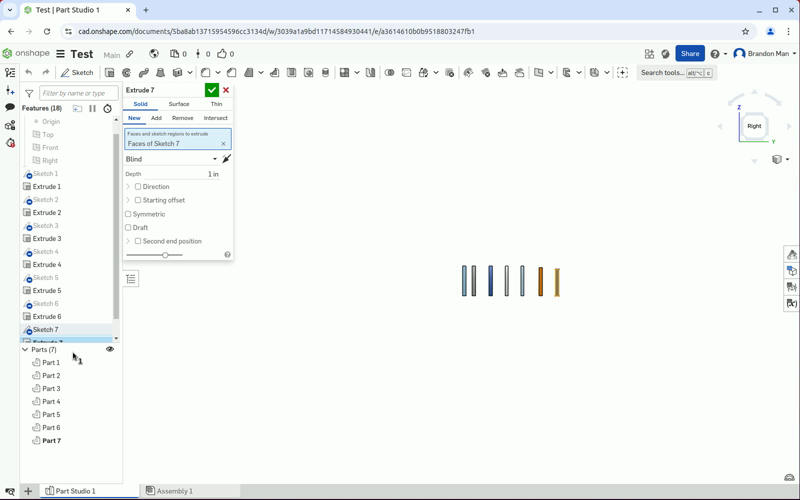
mouse_move(143, 106)
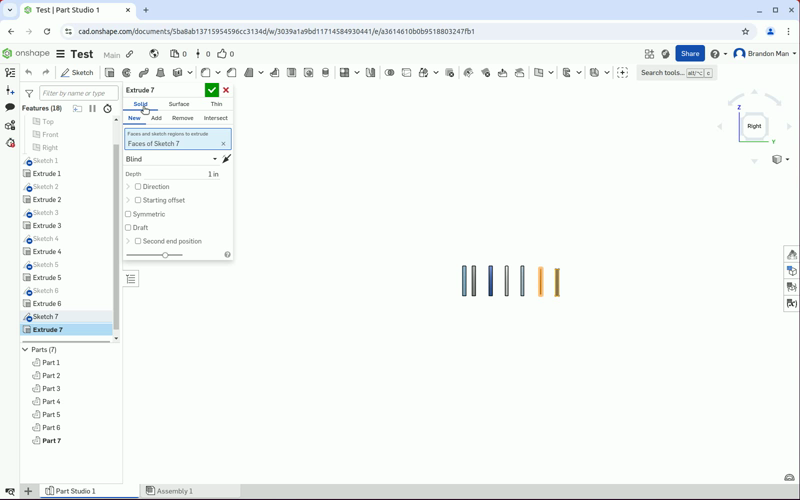
click(143, 106)
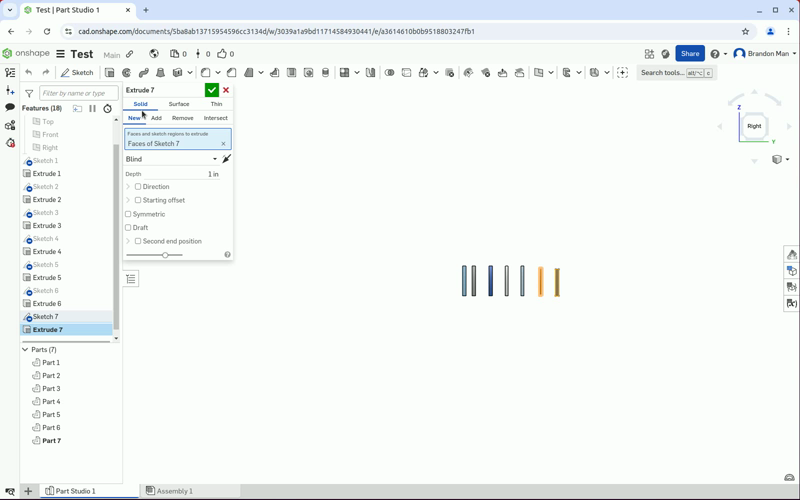
mouse_move(137, 120)
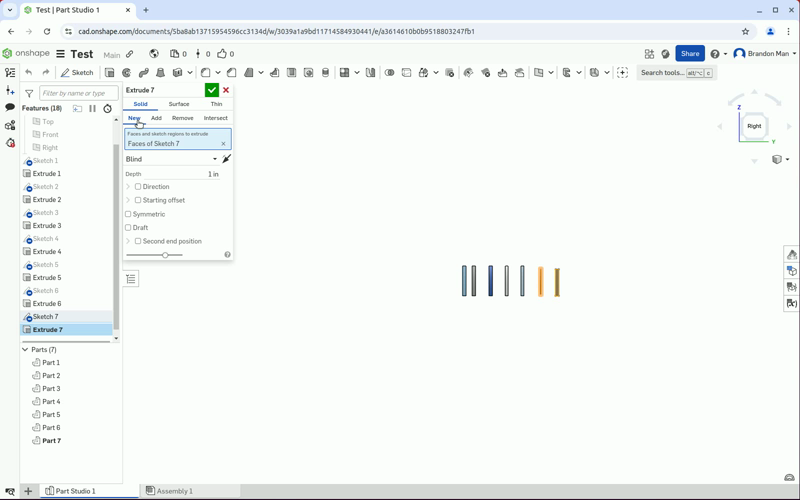
click(137, 120)
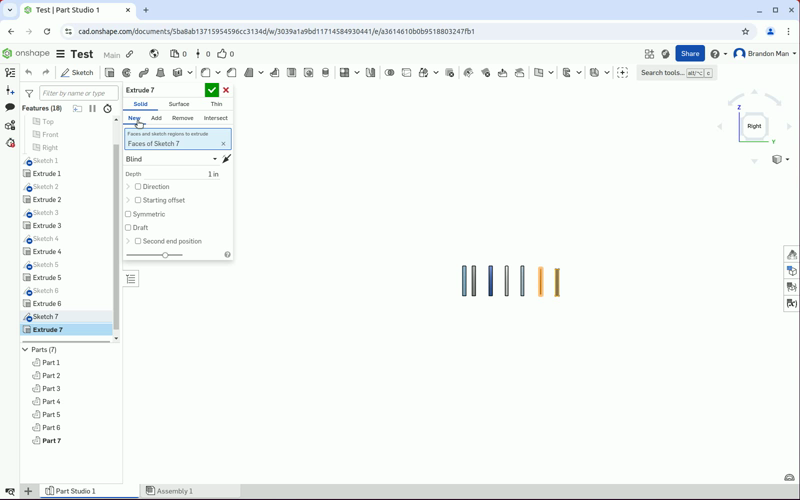
key(tab, 4)
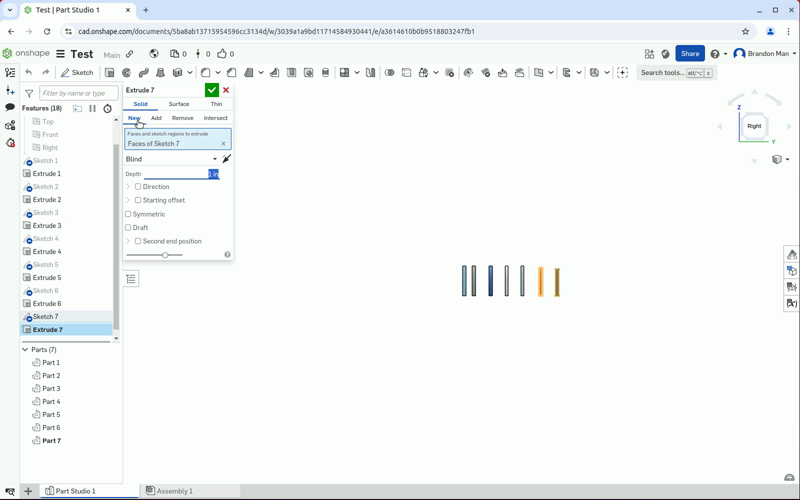
text(5.296)
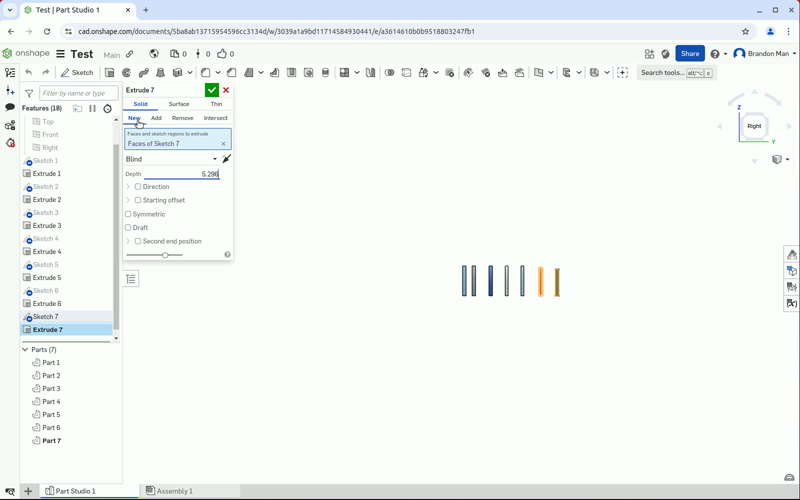
key(enter)
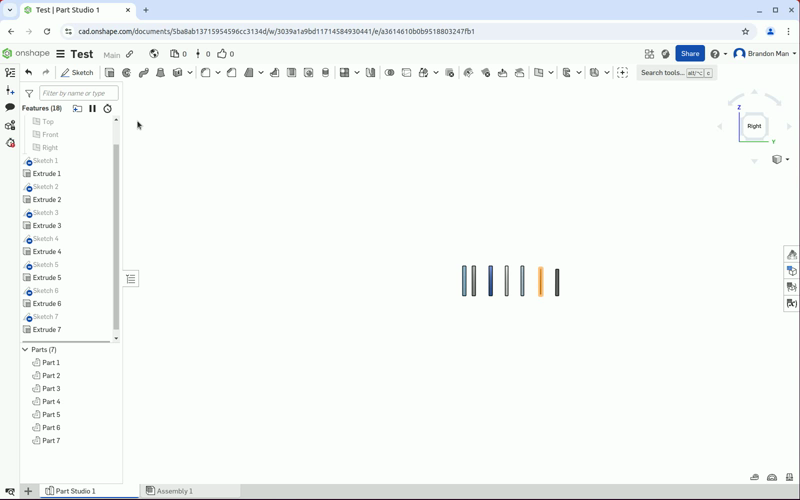
key(shift+h)
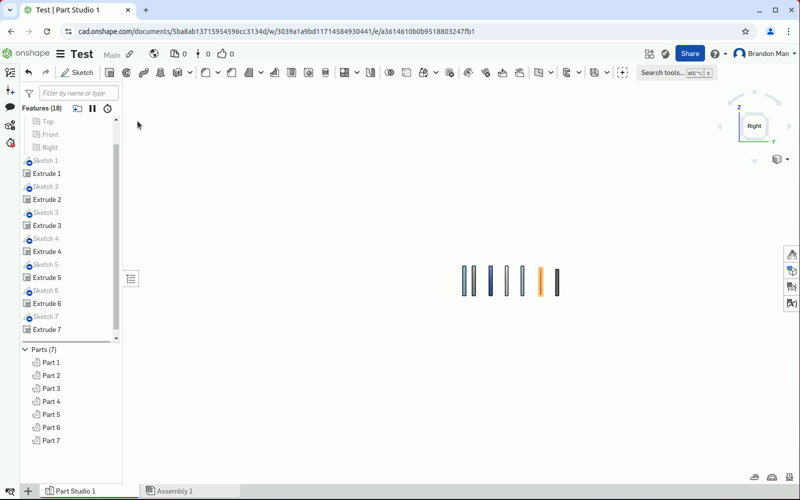
key(shift+h)
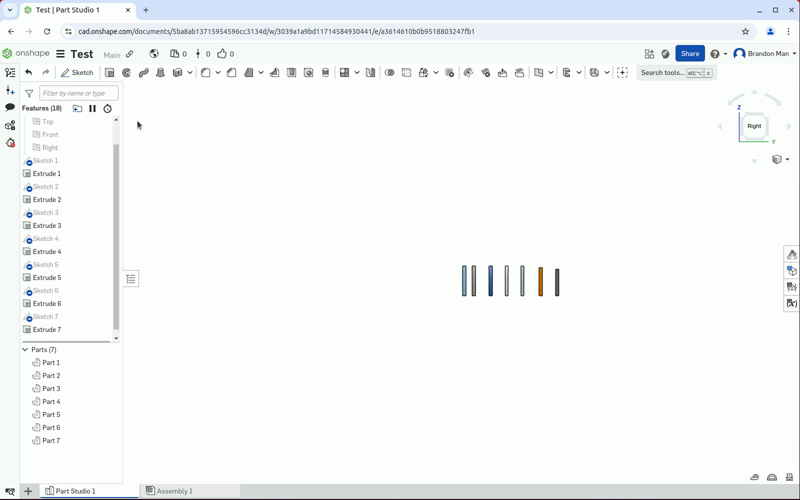
mouse_move(69, 163)
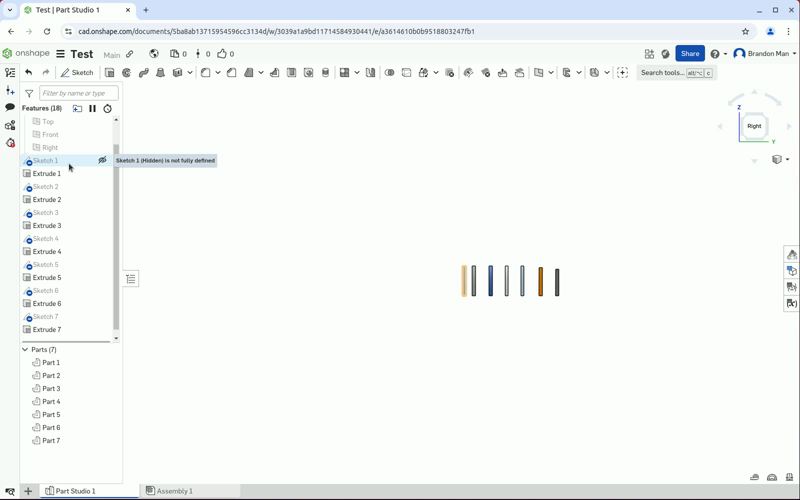
click(69, 163)
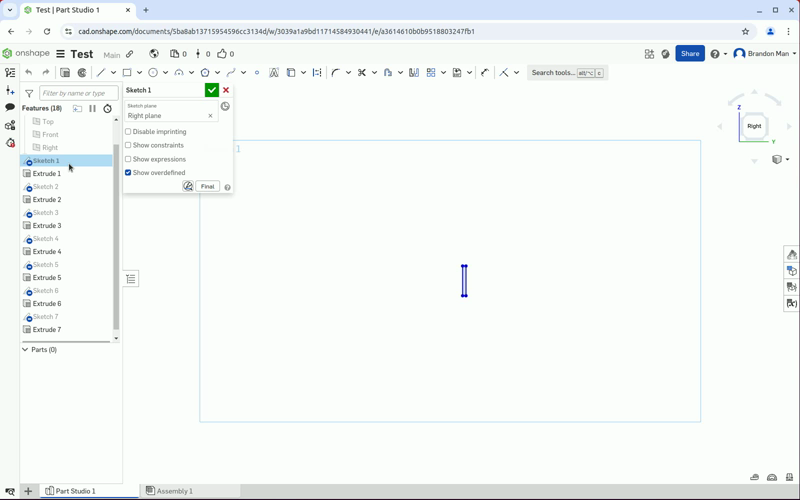
mouse_move(229, 92)
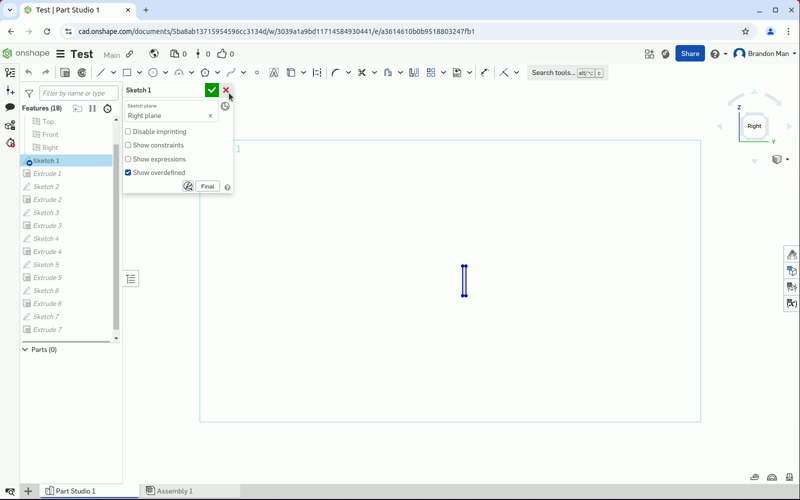
click(229, 92)
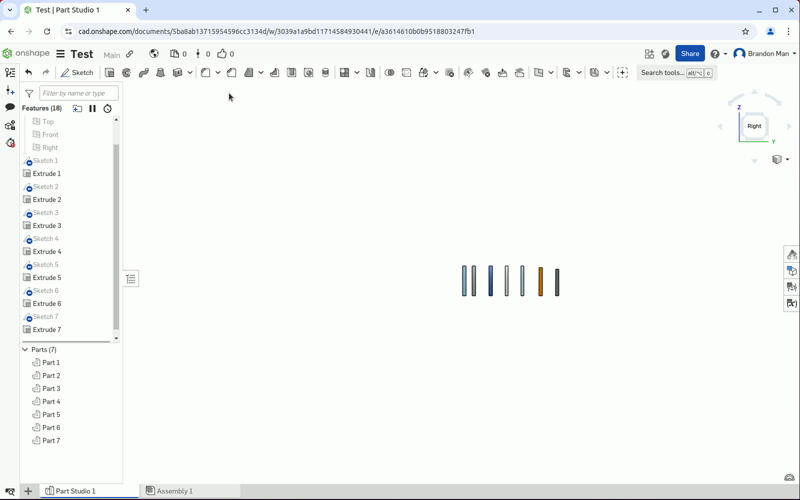
mouse_move(73, 352)
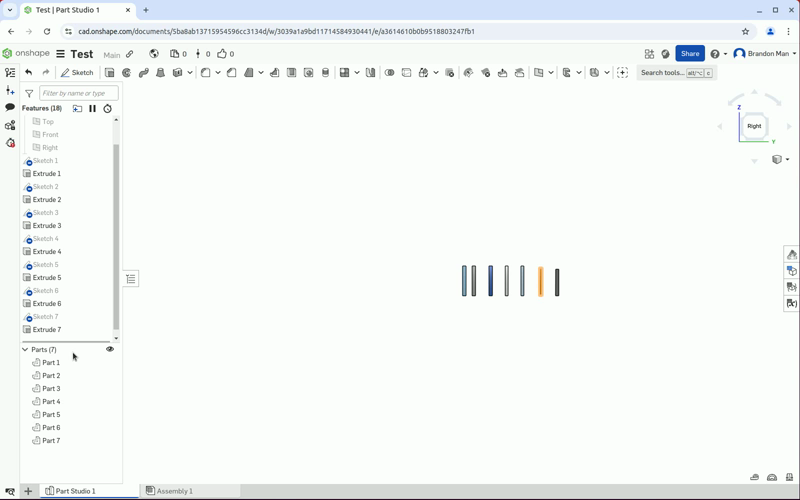
key(y)
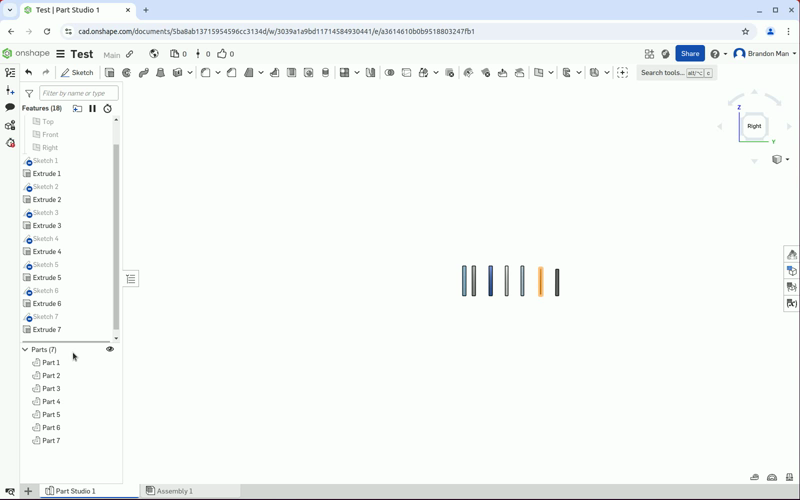
key(shift+p)
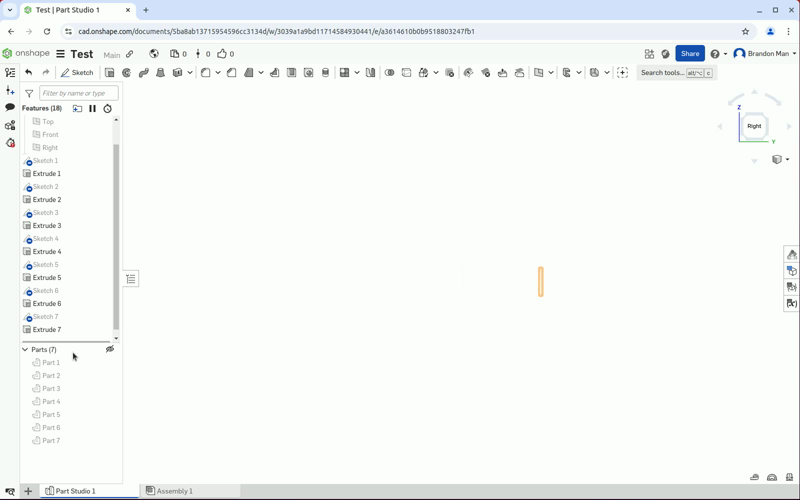
key(space)
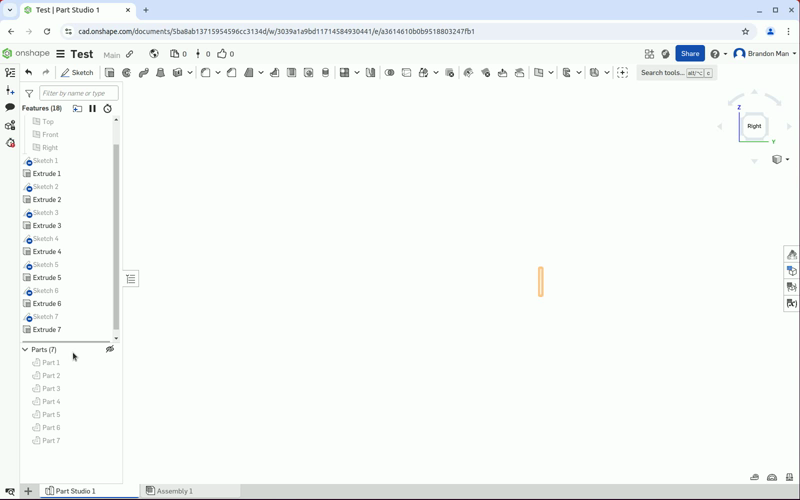
key_down(shift)
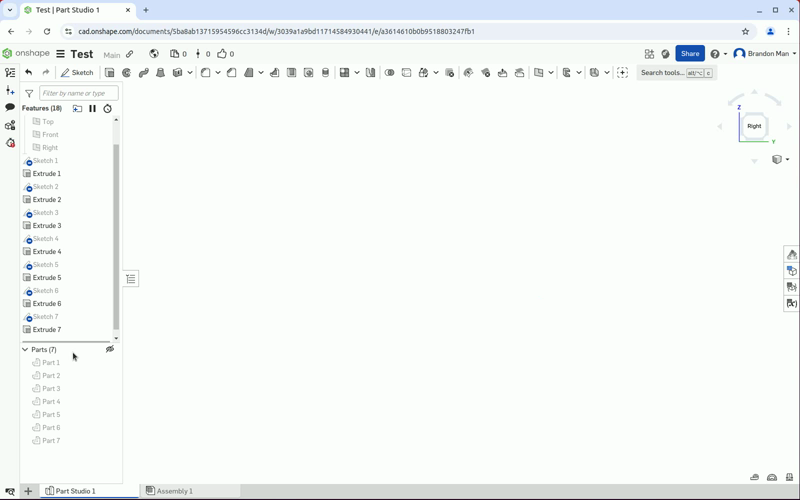
key(right)
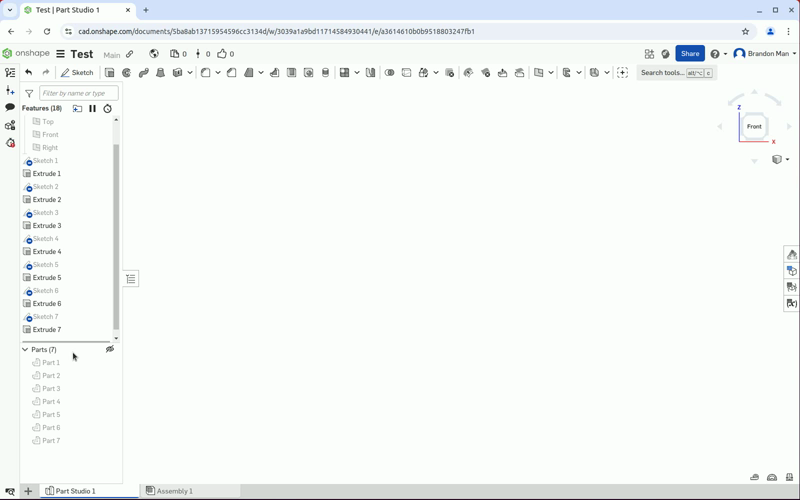
key_up(shift)
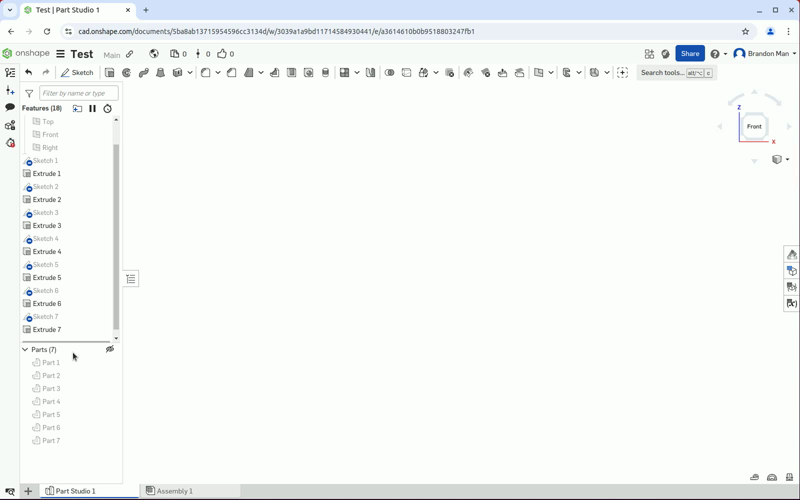
mouse_move(73, 352)
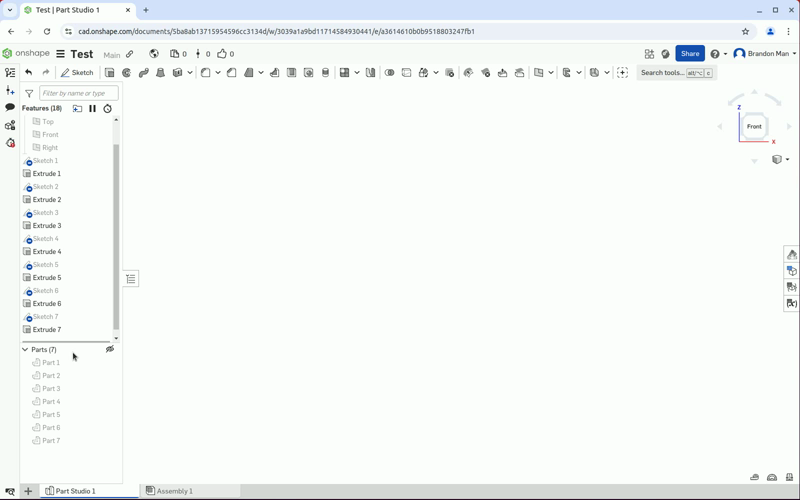
key(shift+y)
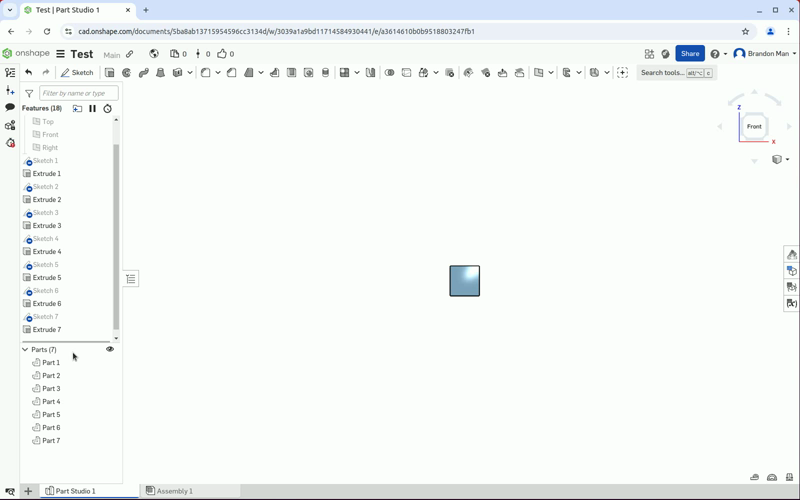
mouse_move(541, 75)
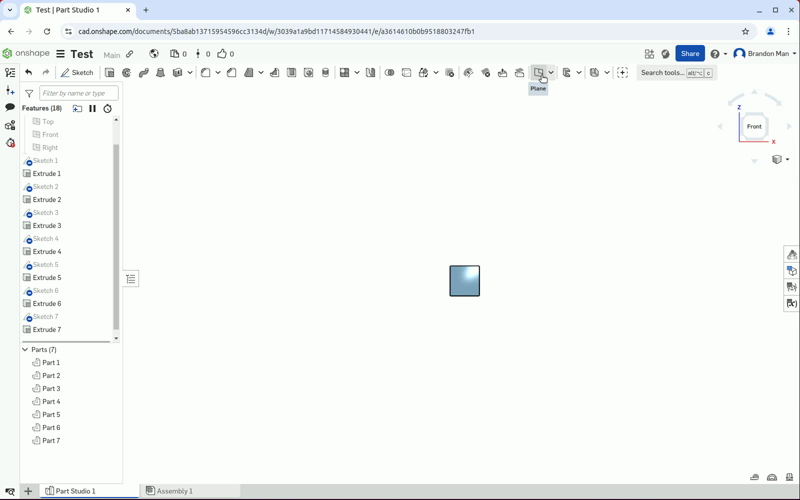
click(541, 75)
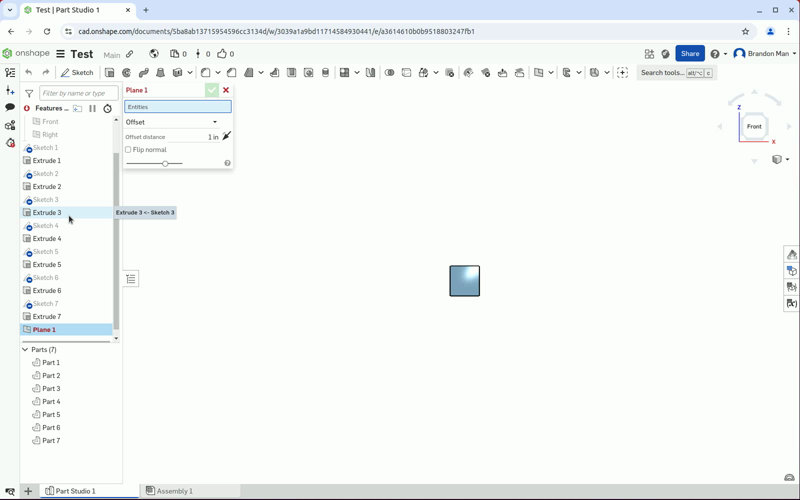
scroll(3)
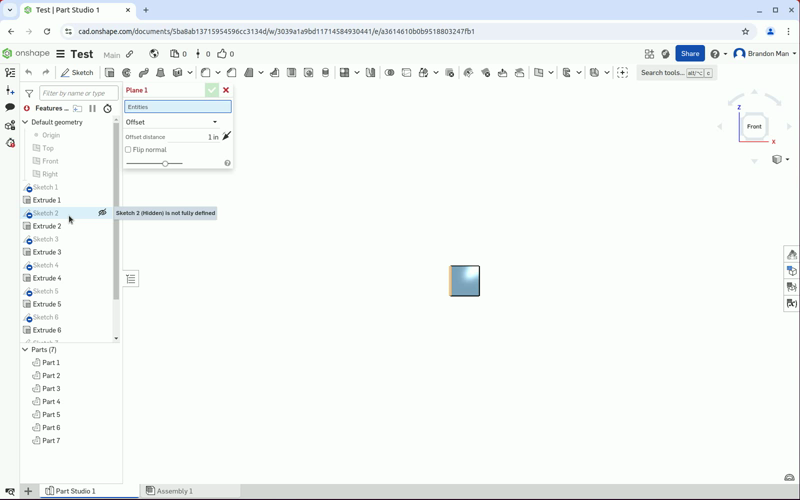
mouse_move(69, 163)
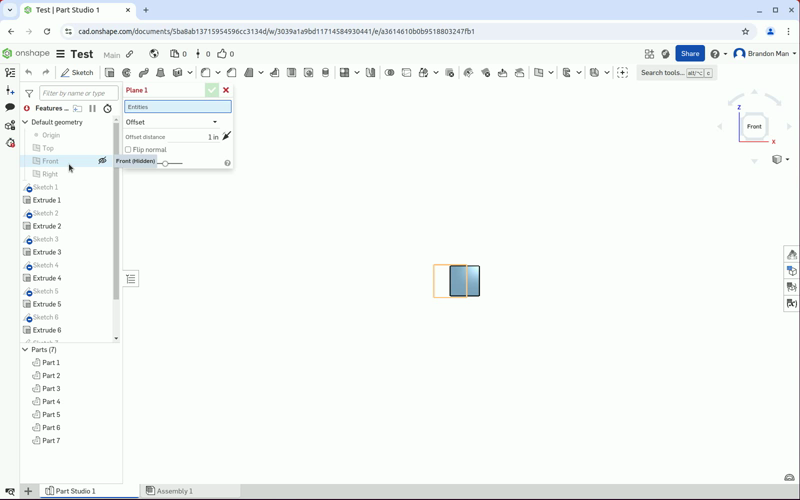
click(69, 163)
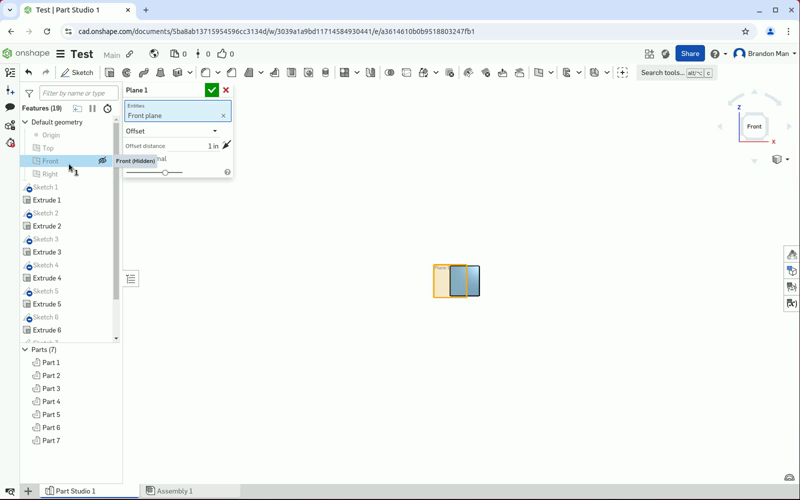
key(tab, 2)
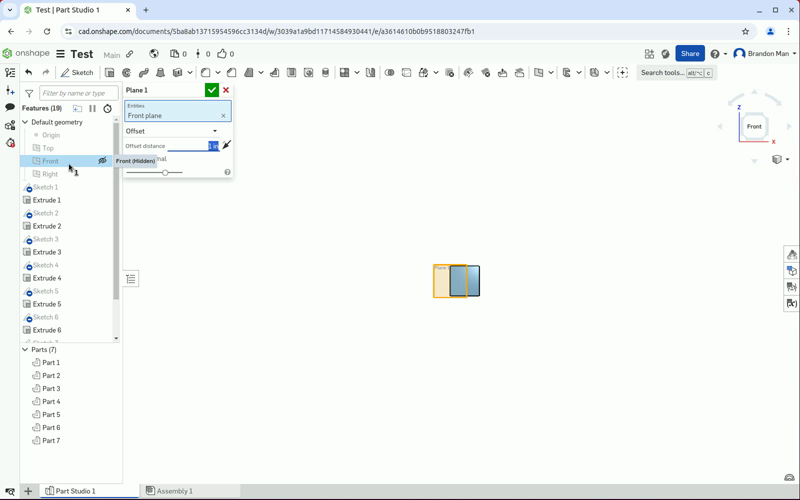
text(2.403)
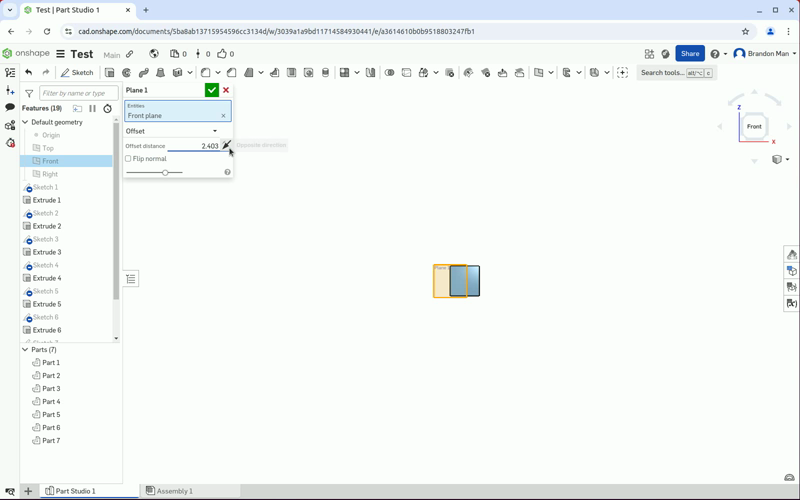
mouse_move(229, 147)
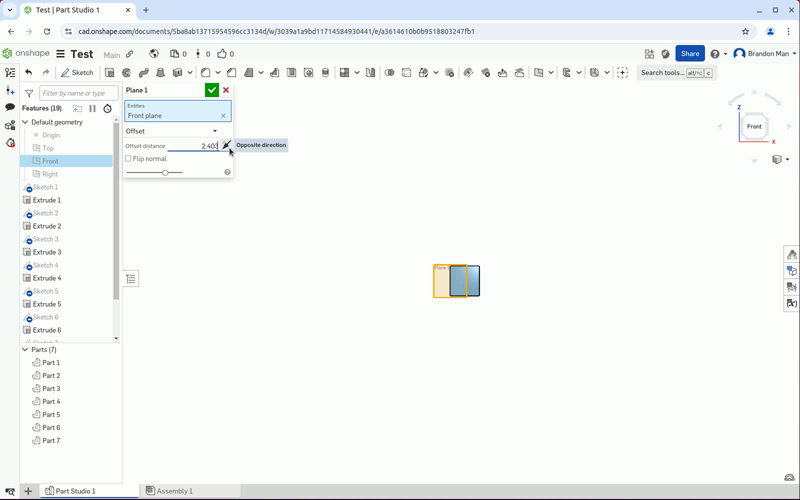
click(229, 147)
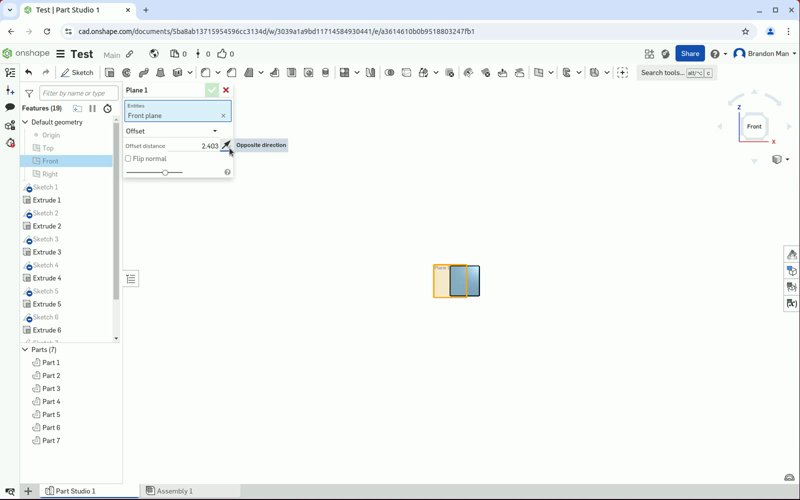
key(enter, 2)
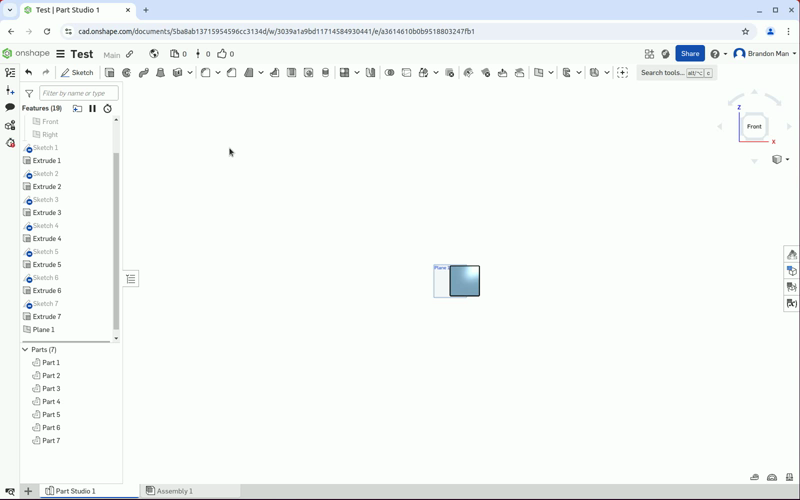
key(shift+s)
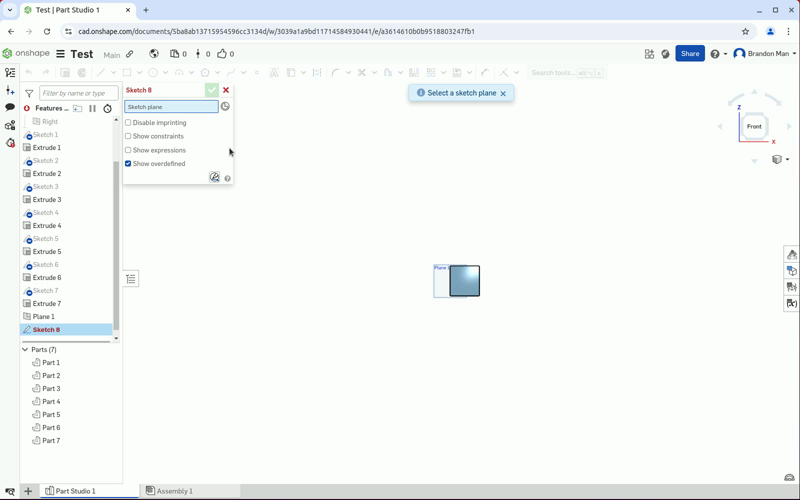
mouse_move(69, 319)
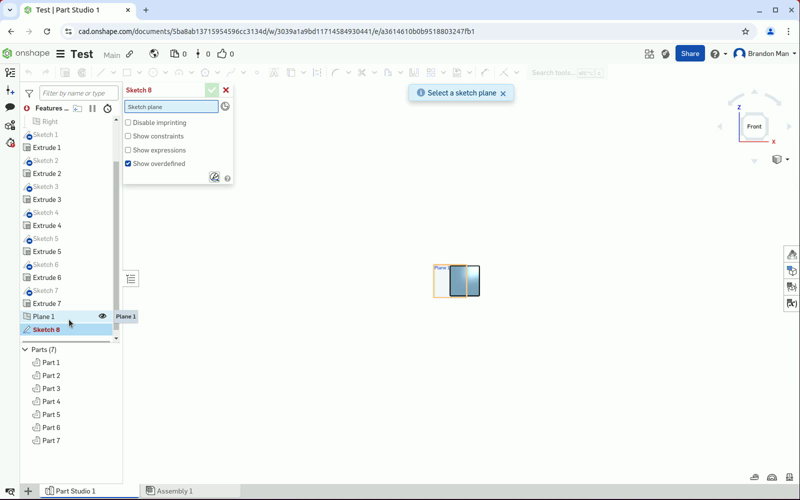
click(69, 319)
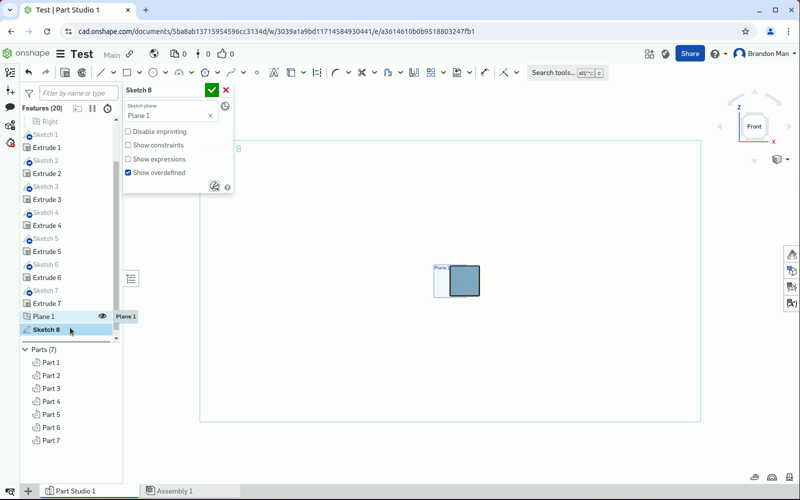
mouse_move(73, 352)
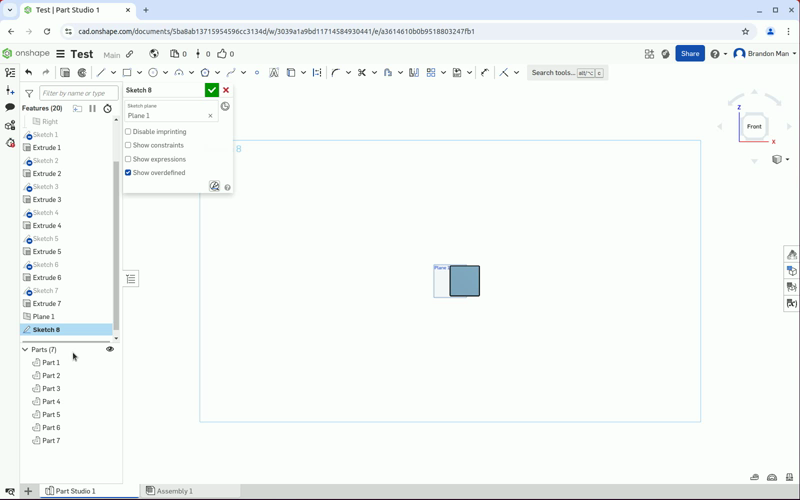
key(y)
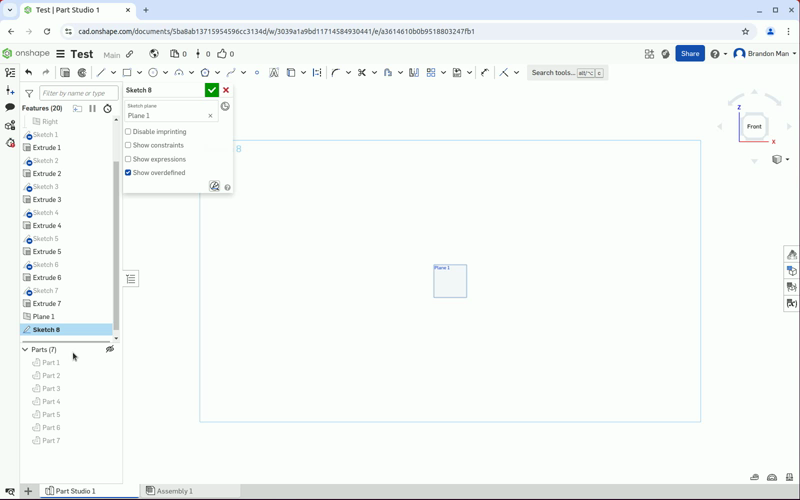
key(c)
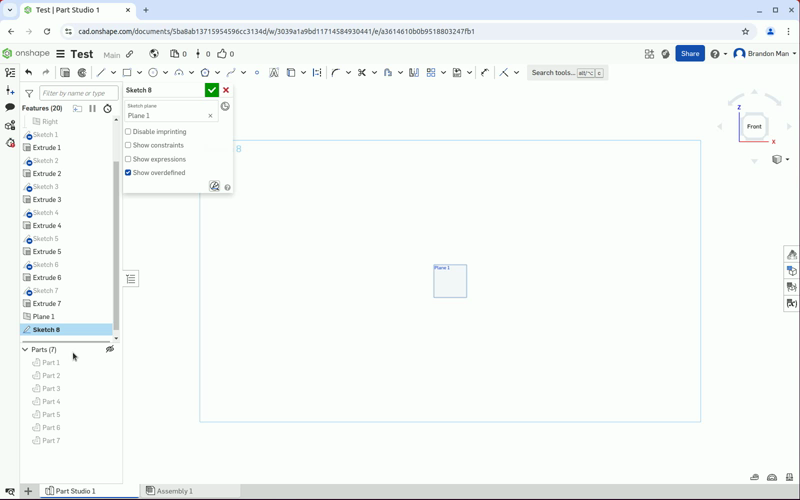
key_down(shift)
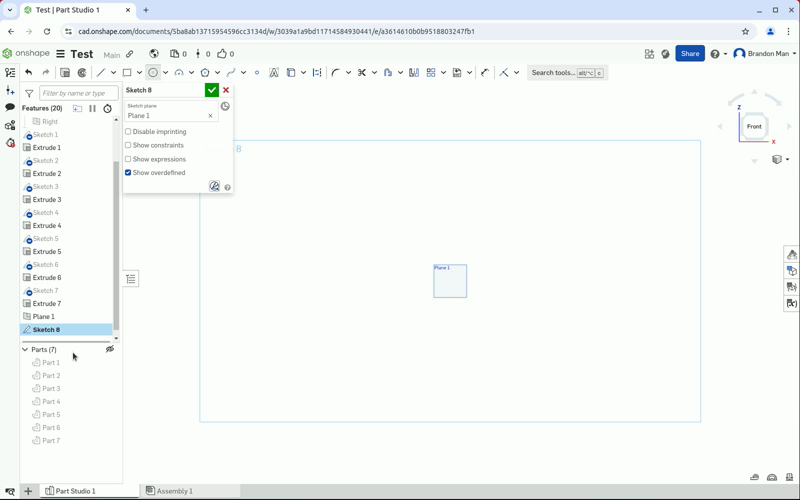
mouse_move(474, 282)
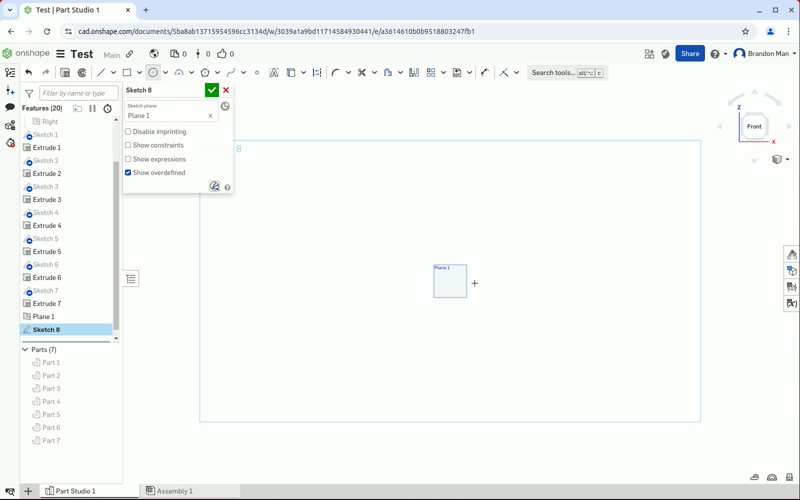
click(474, 282)
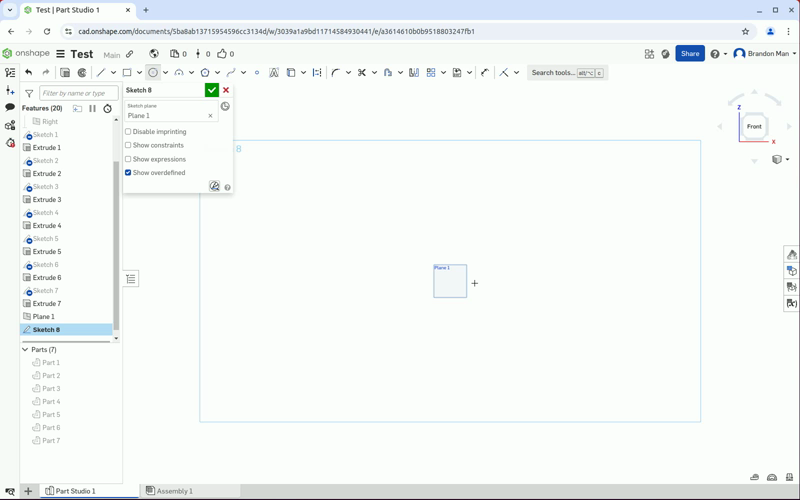
key_up(shift)
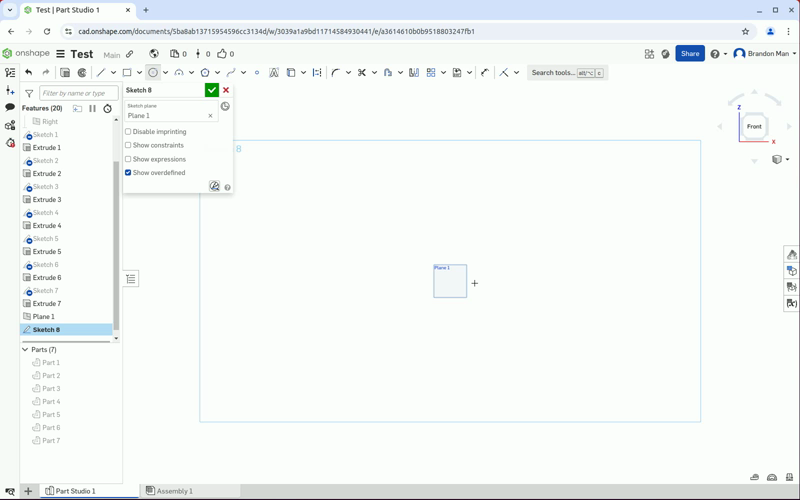
mouse_move(483, 282)
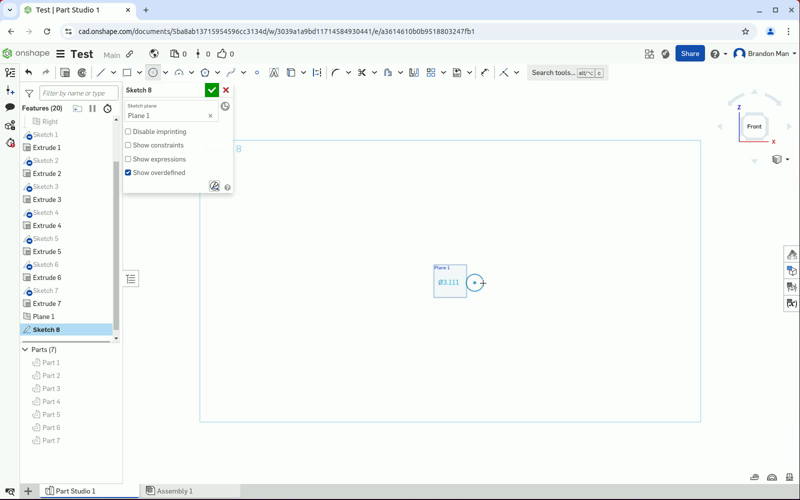
click(483, 282)
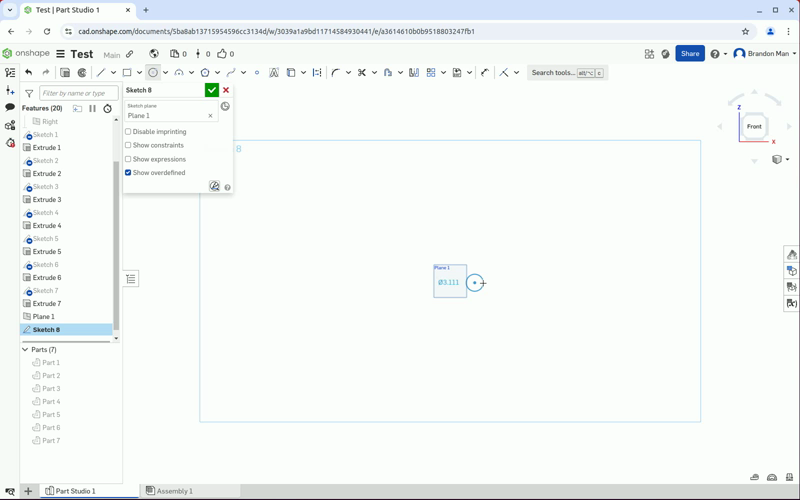
key(esc)
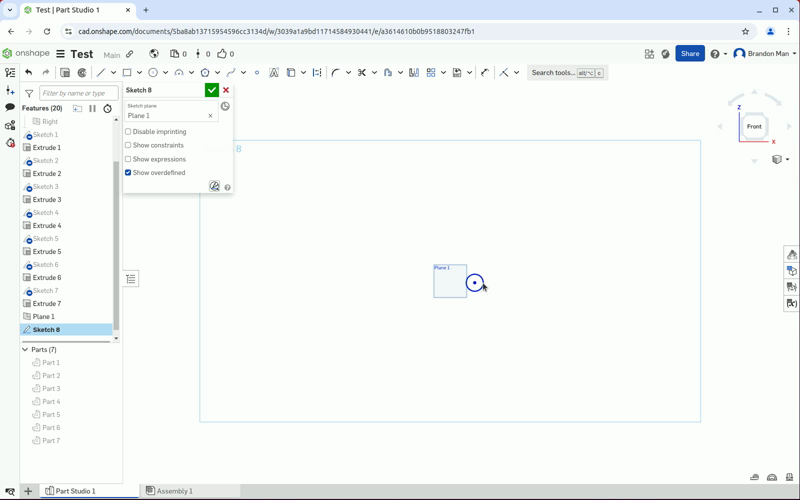
mouse_move(471, 282)
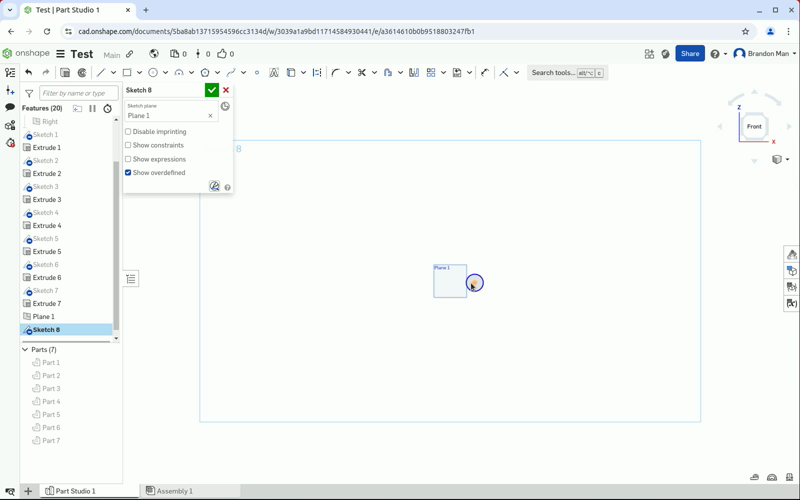
scroll(6)
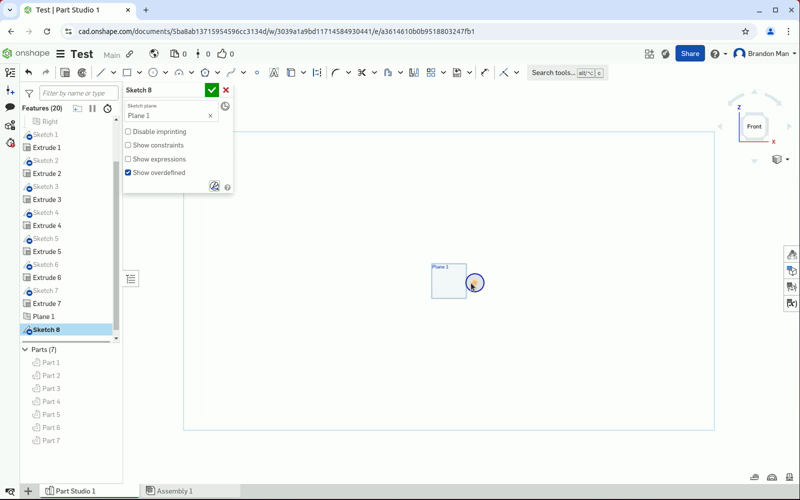
scroll(6)
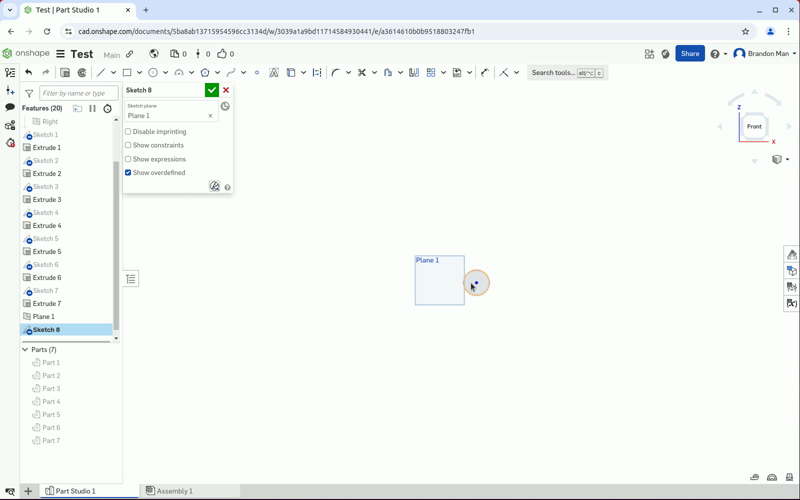
scroll(6)
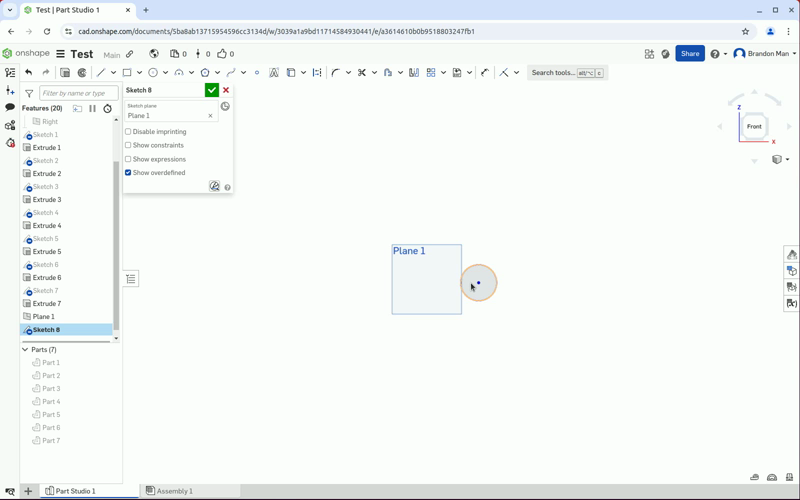
scroll(6)
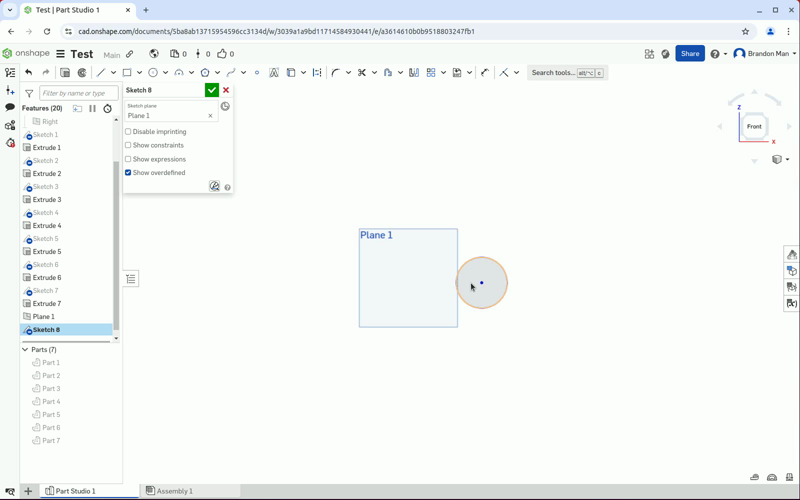
scroll(6)
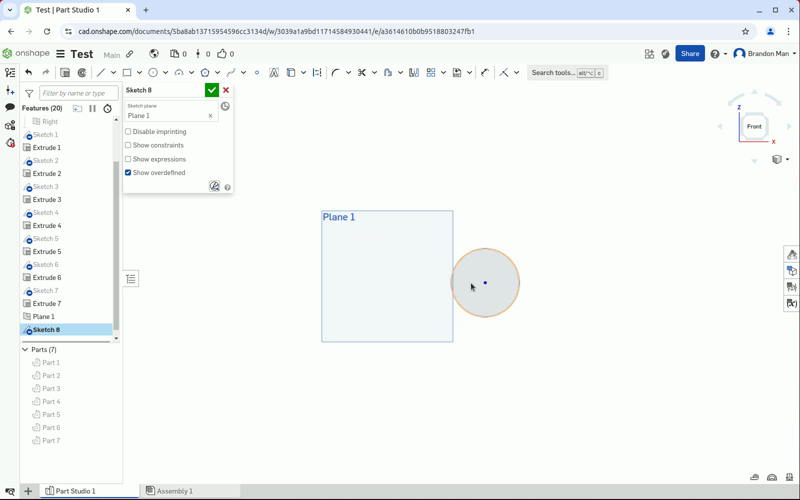
scroll(6)
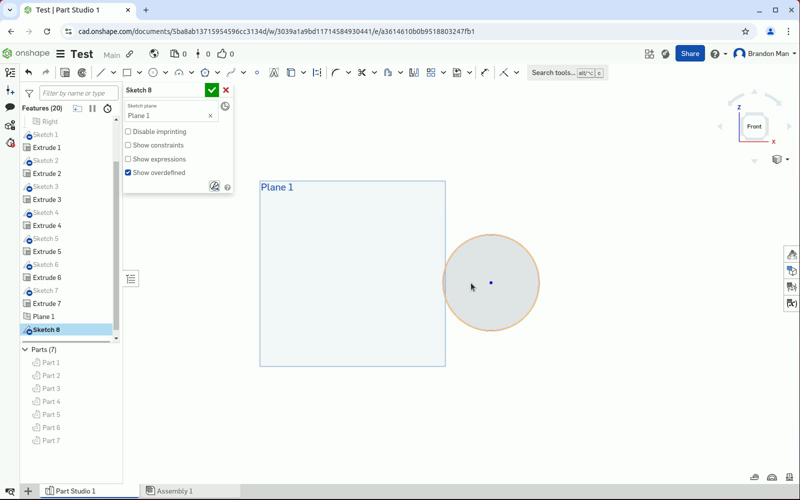
scroll(6)
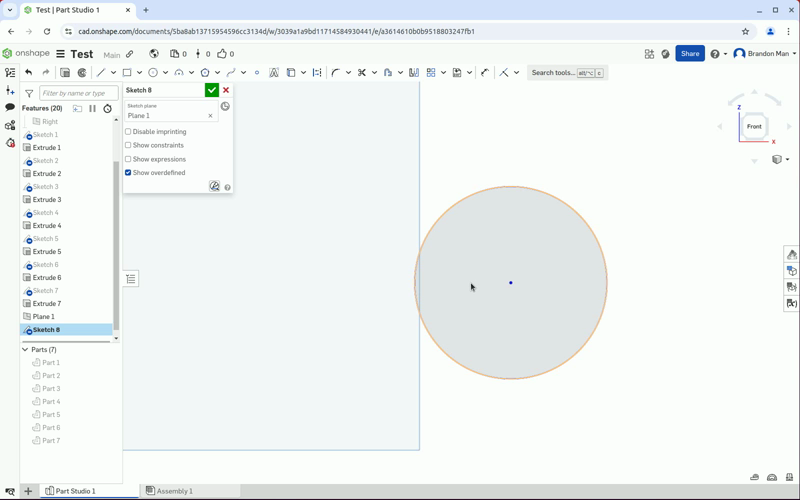
click(471, 282)
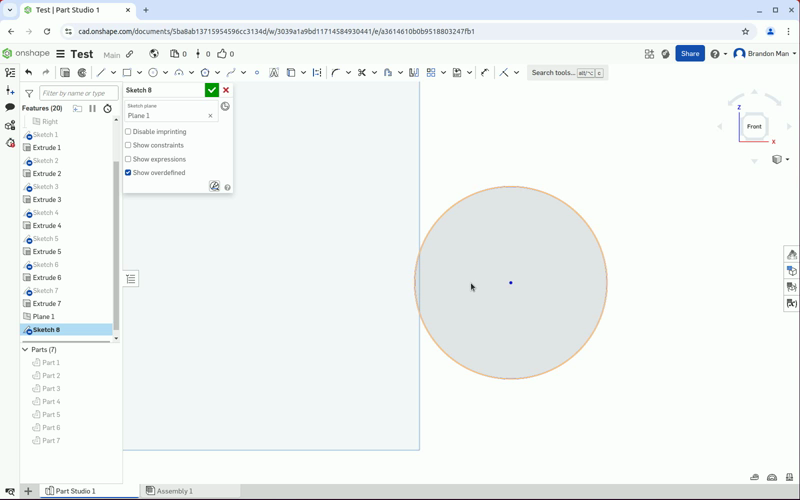
scroll(-6)
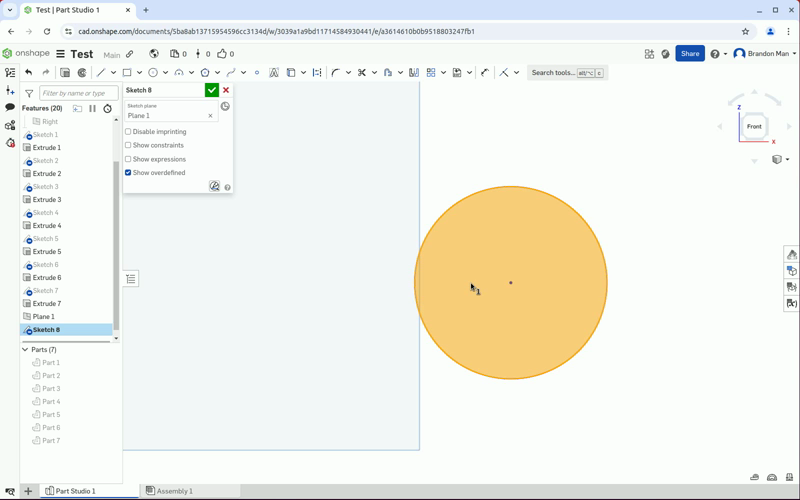
scroll(-6)
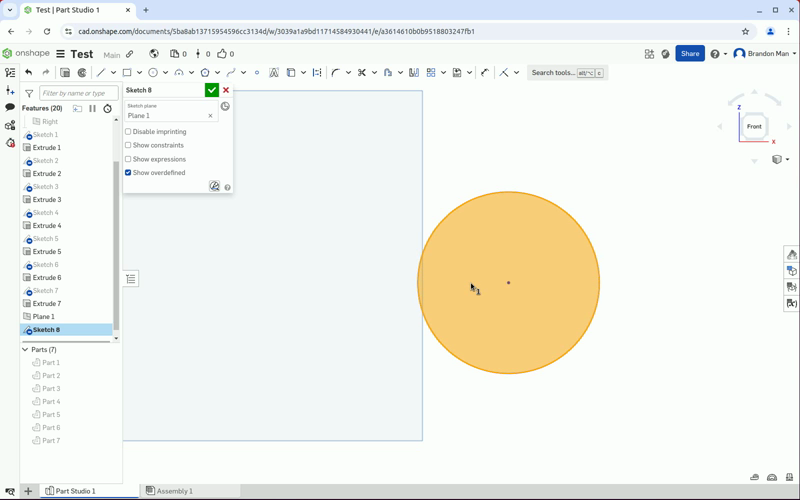
scroll(-6)
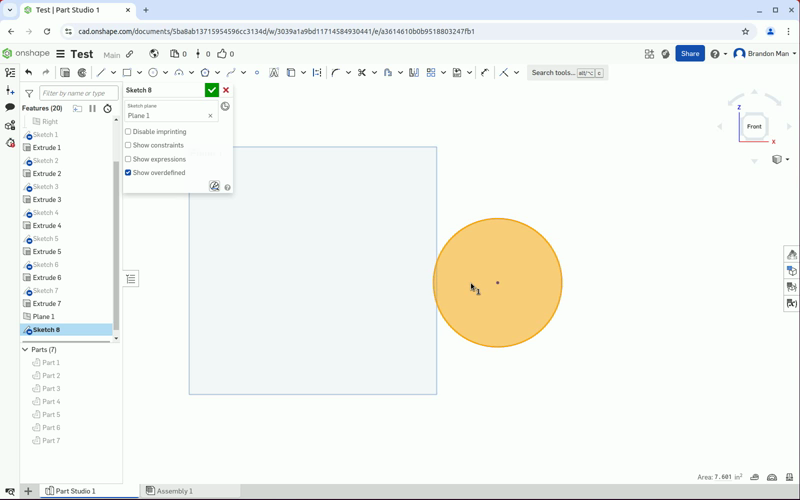
scroll(-6)
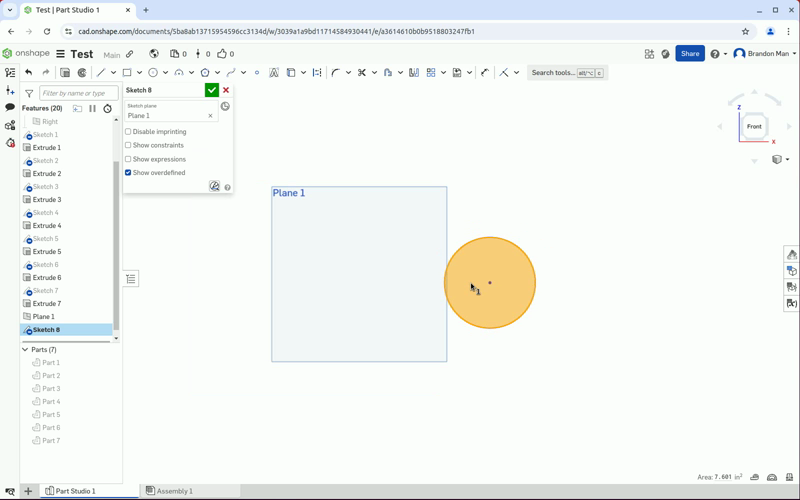
scroll(-6)
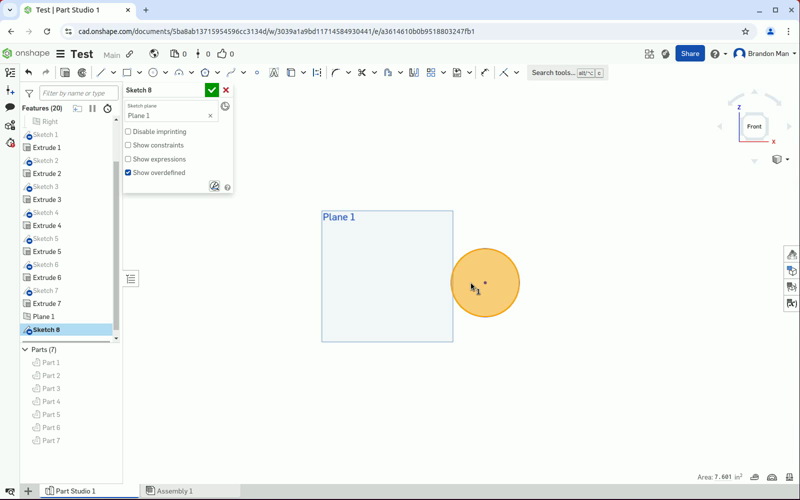
scroll(-6)
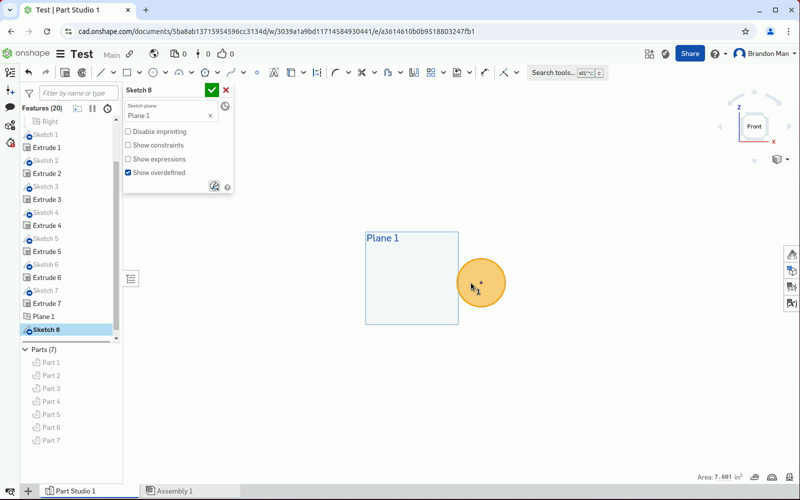
scroll(-6)
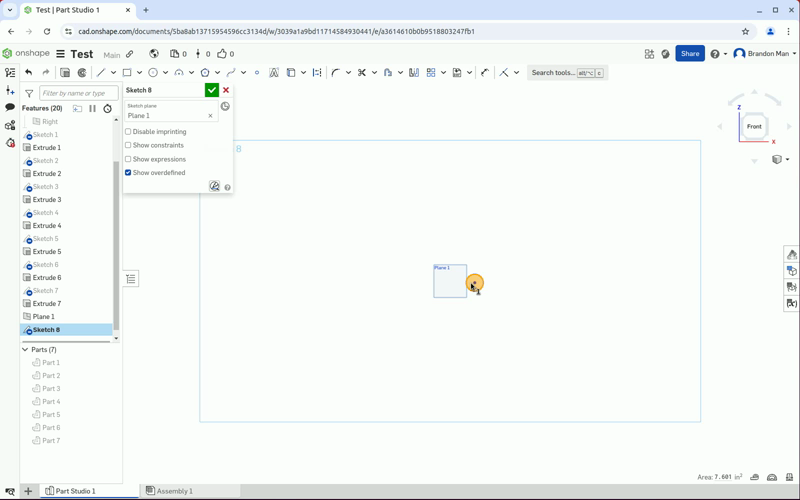
mouse_move(73, 352)
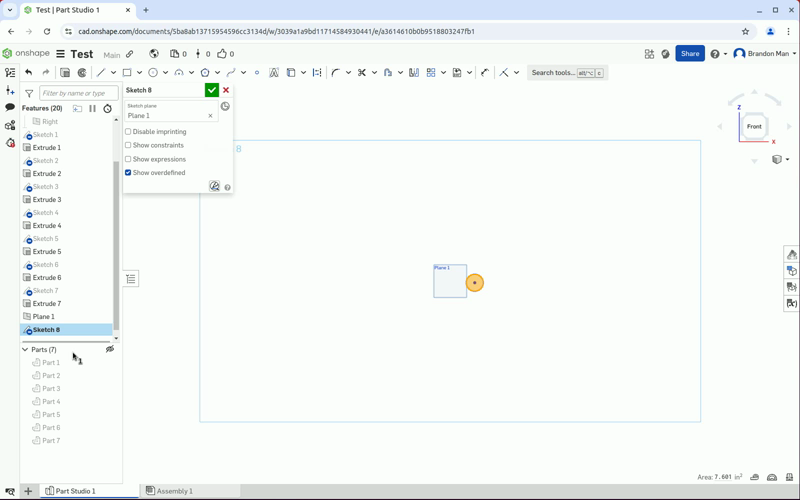
key(shift+y)
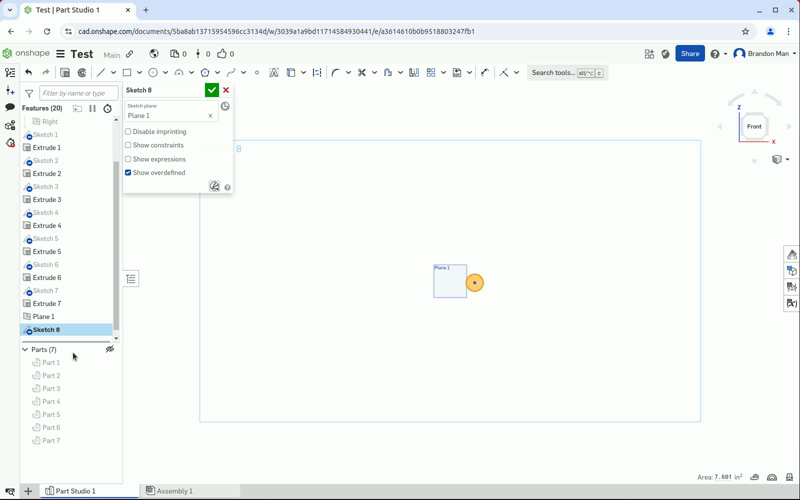
key(shift+e)
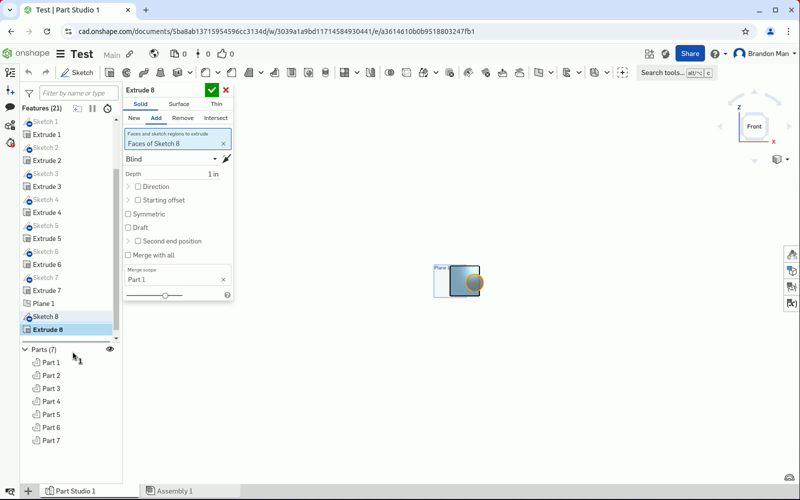
mouse_move(143, 106)
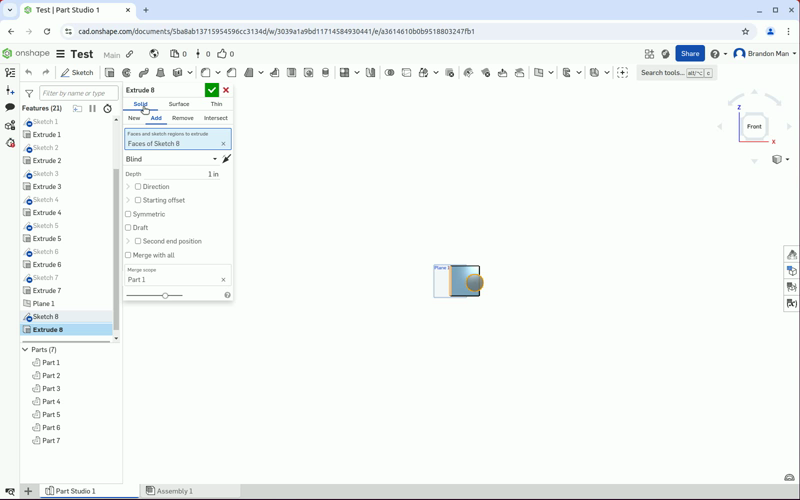
click(143, 106)
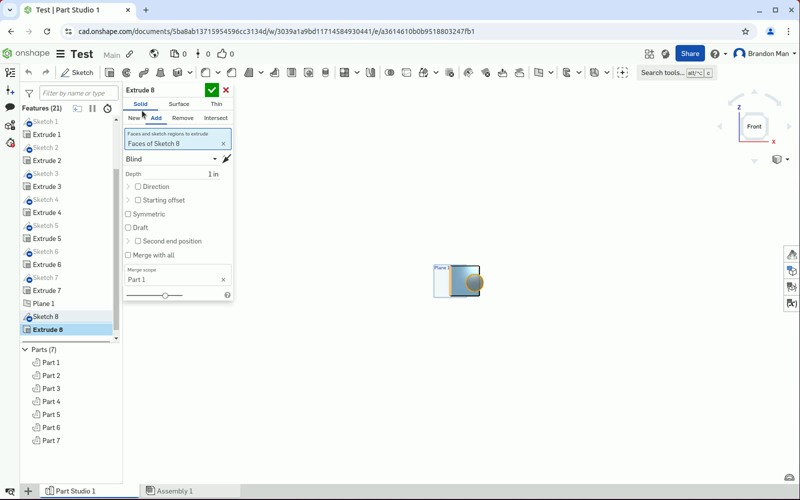
mouse_move(137, 120)
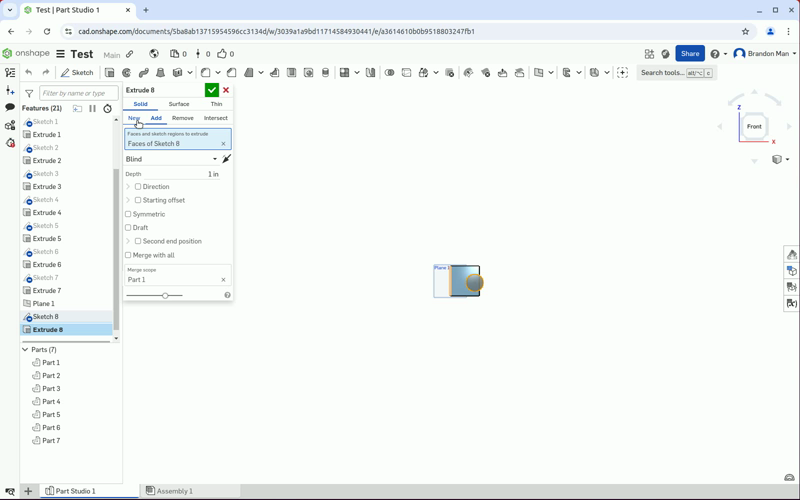
click(137, 120)
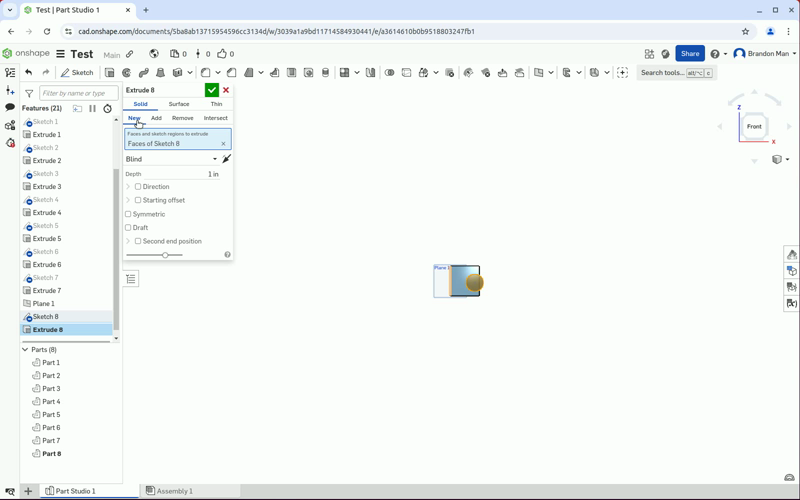
key(tab, 4)
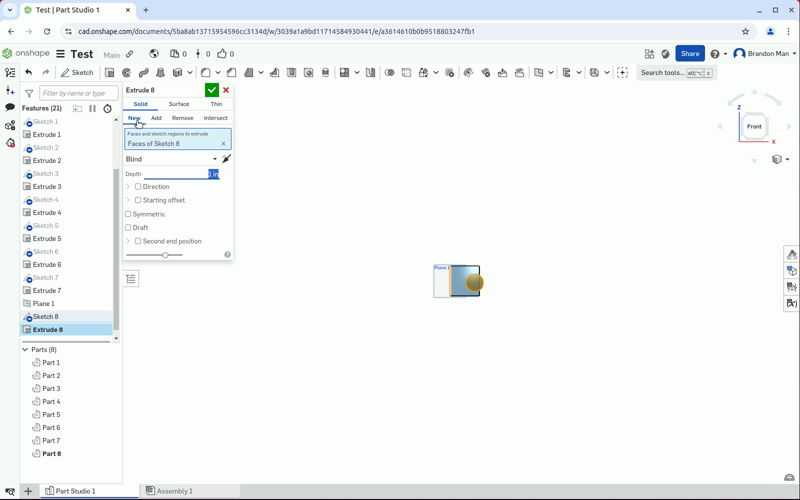
text(4.092)
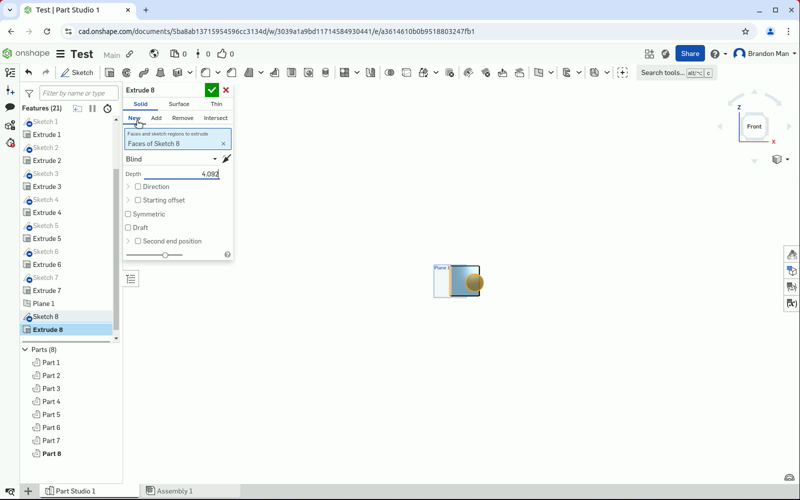
key(tab, 3)
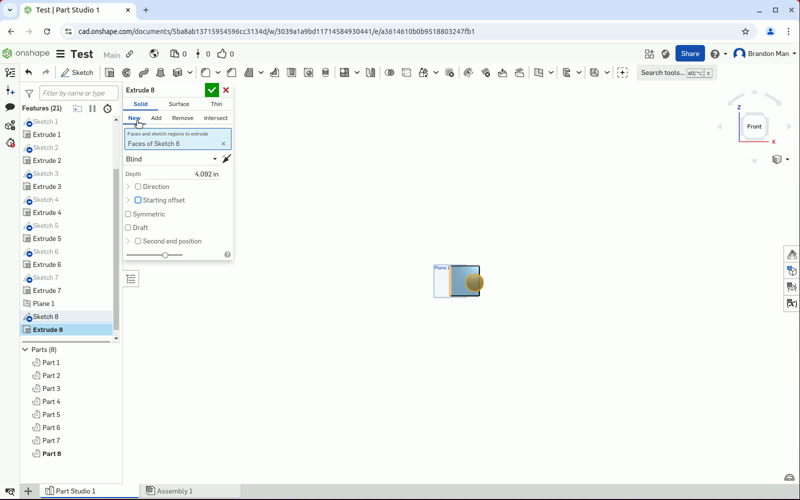
key(tab, 2)
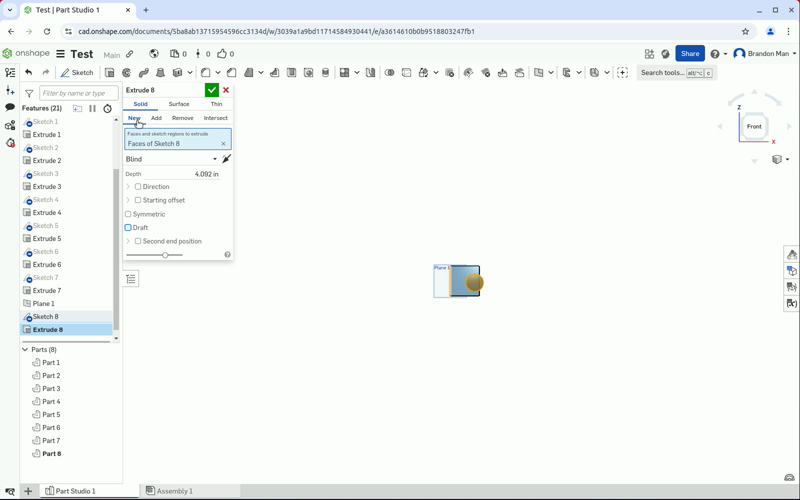
key(space)
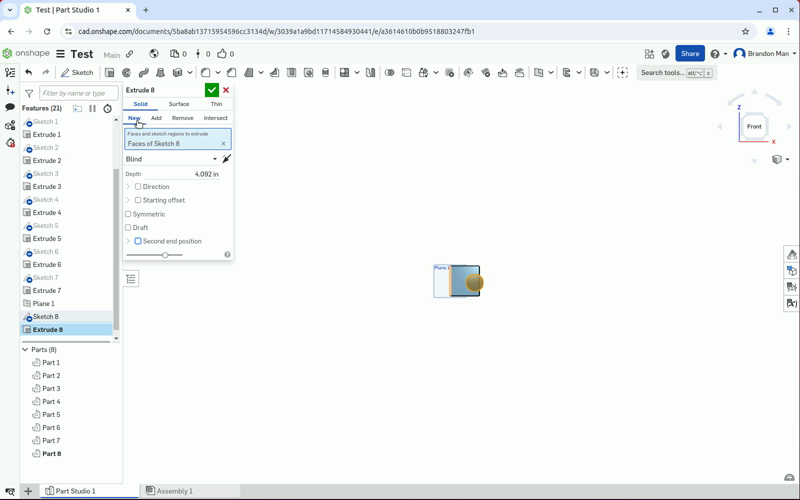
key(tab, 3)
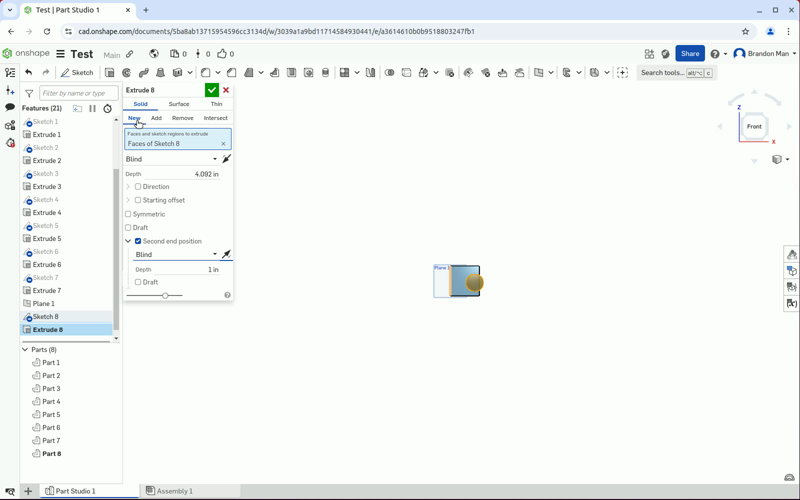
text(1.926)
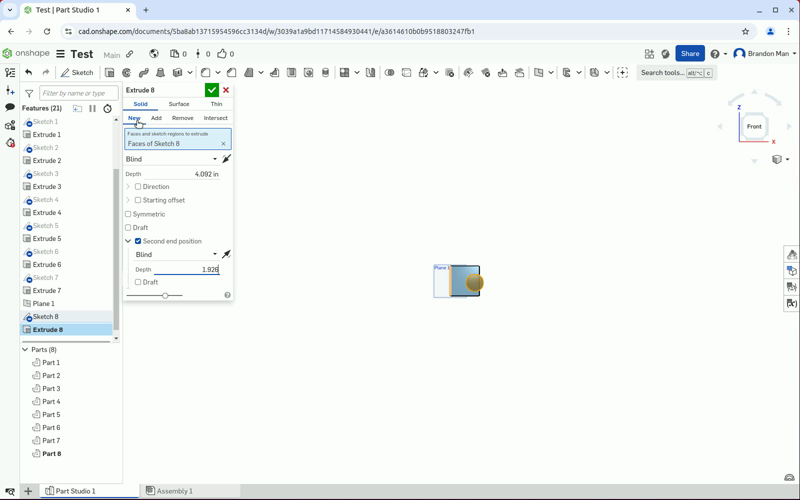
key(enter)
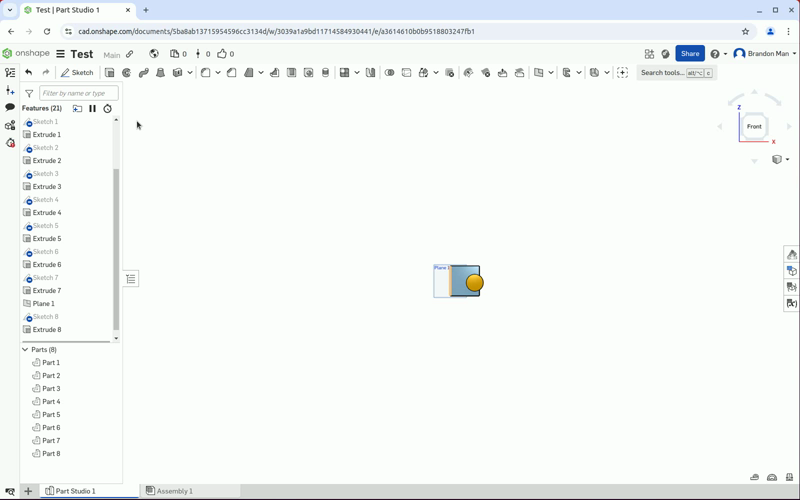
key(shift+h)
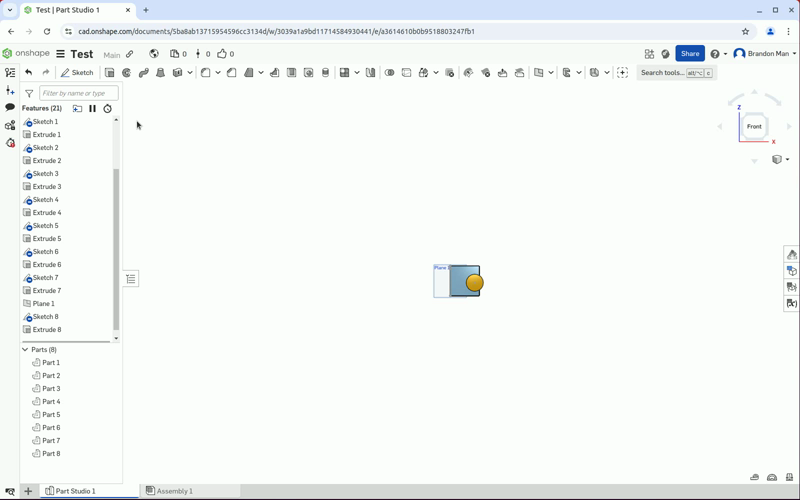
key(shift+h)
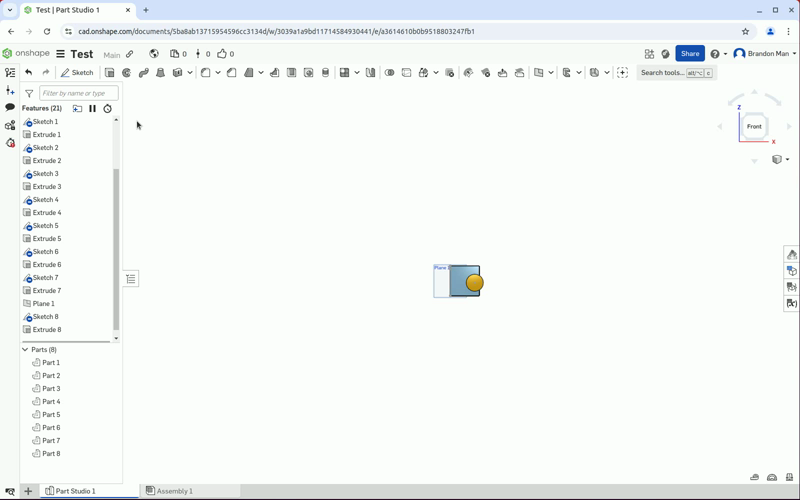
key(shift+7)
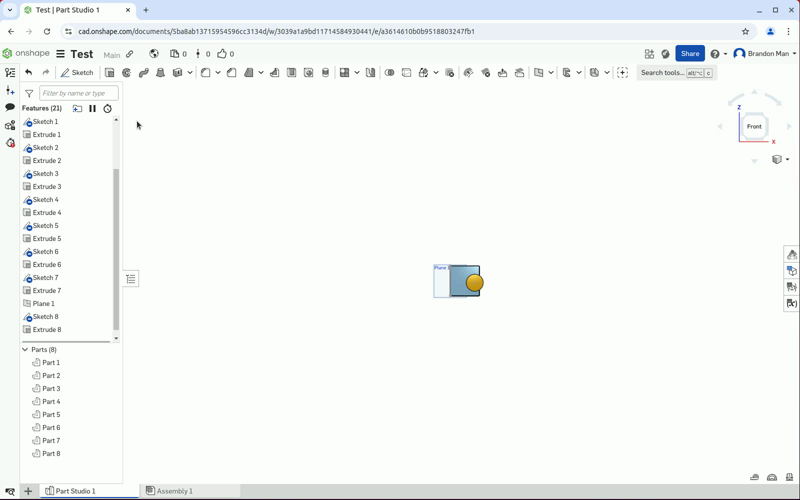
key(left, 2)
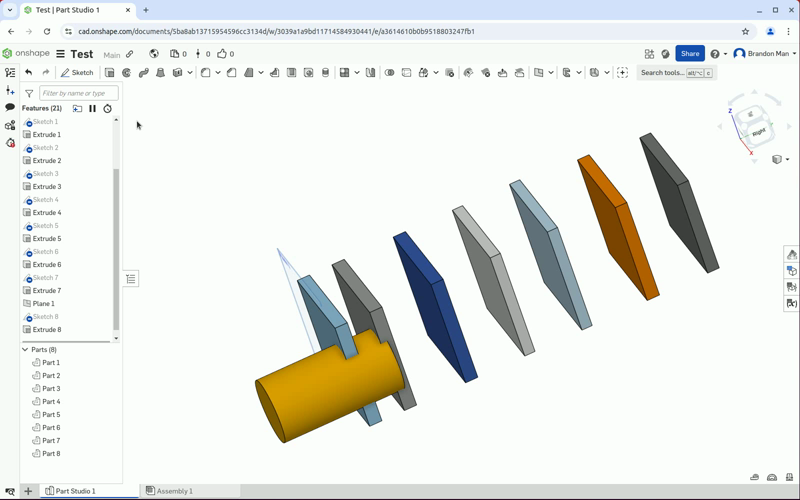
key(down, 2)
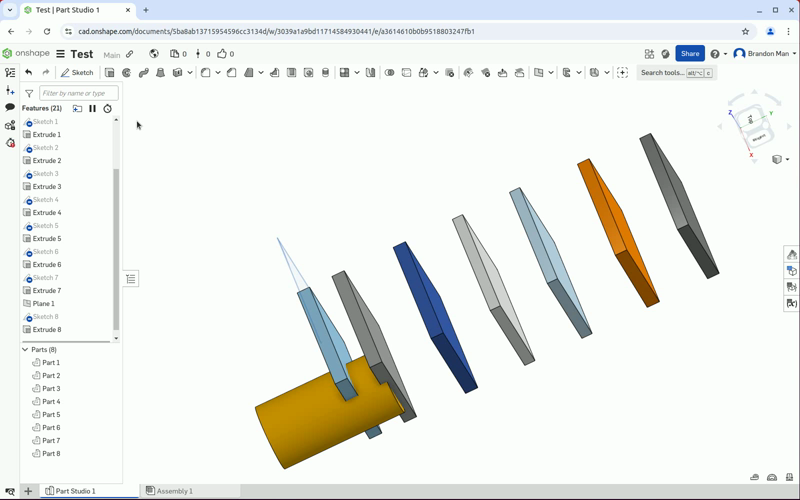
key(up, 2)
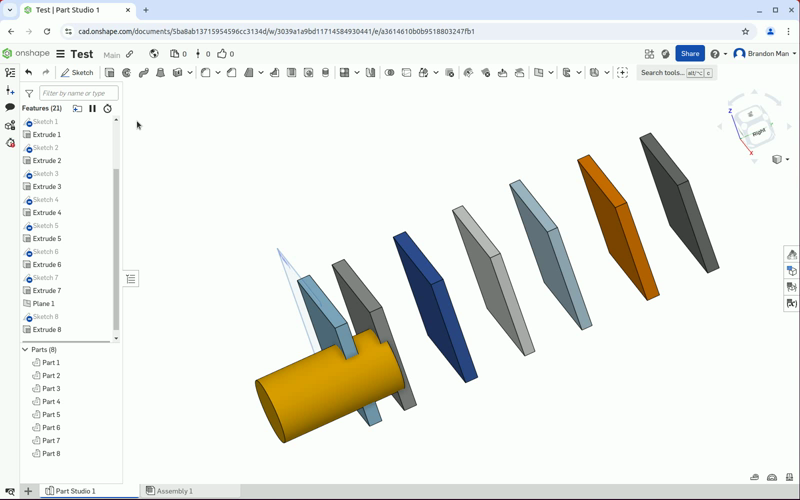
key(right, 2)
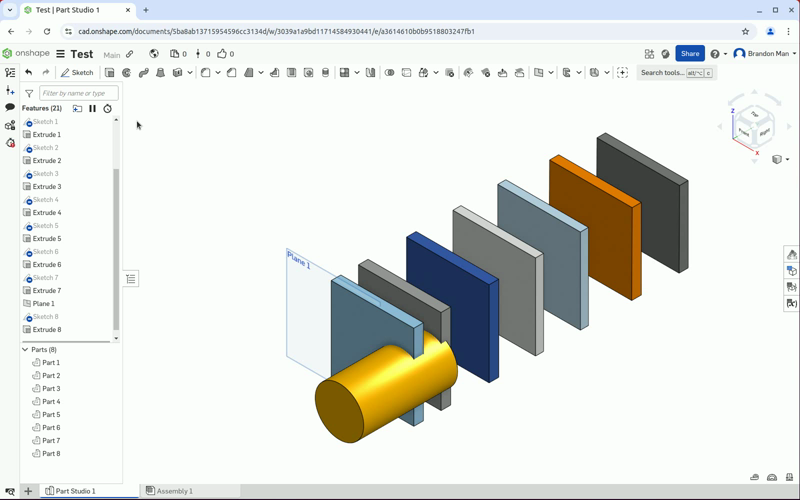
mouse_move(69, 124)
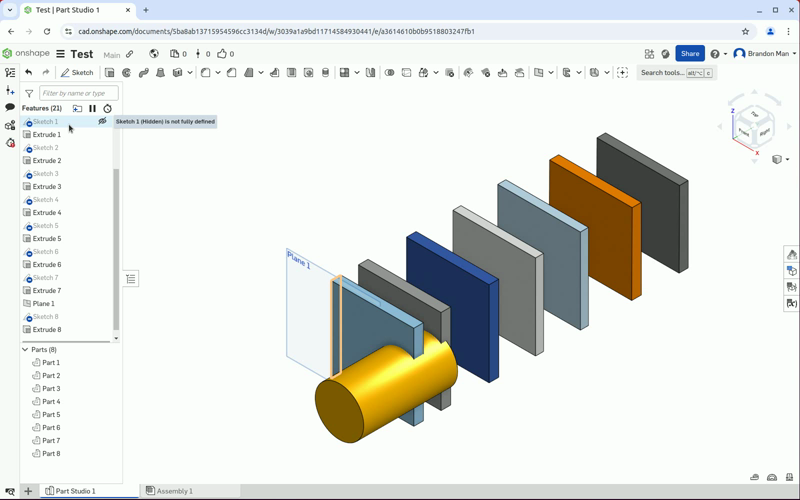
click(69, 124)